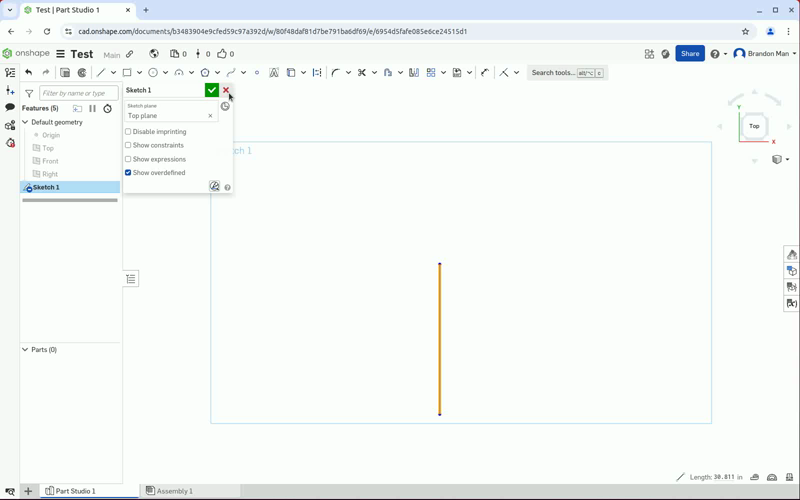
key(shift+h)
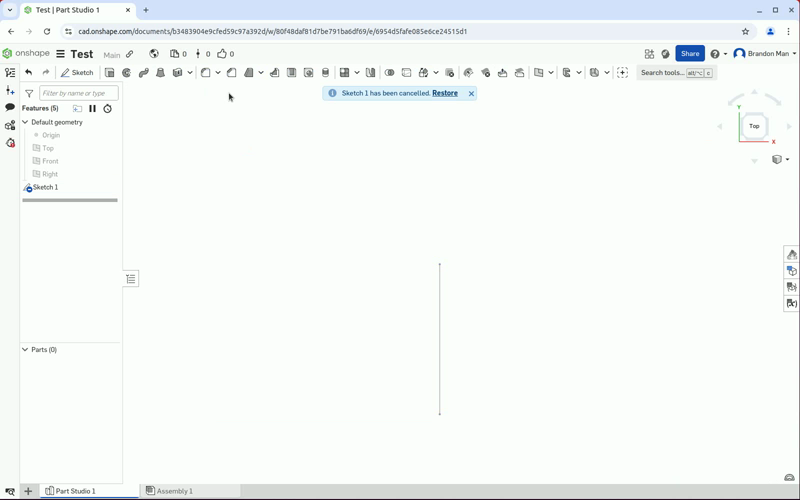
key(shift+s)
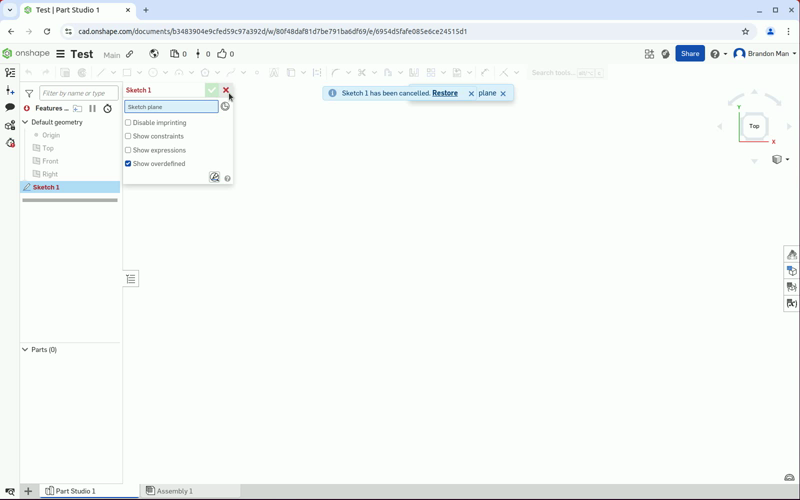
mouse_move(73, 150)
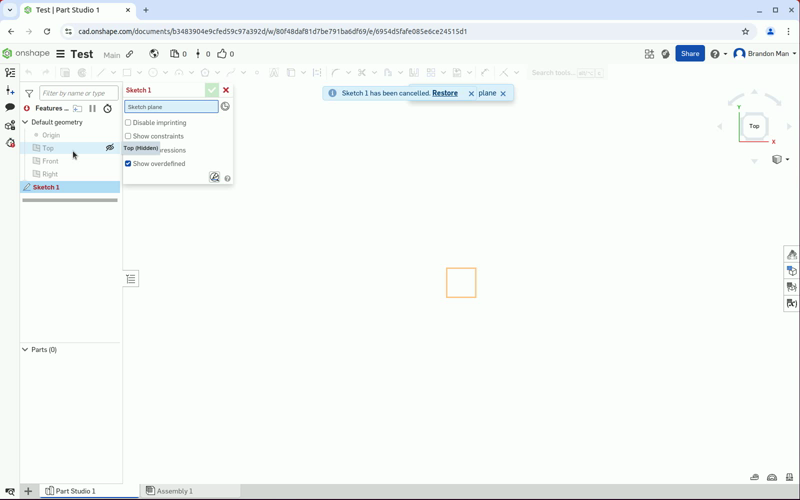
click(73, 150)
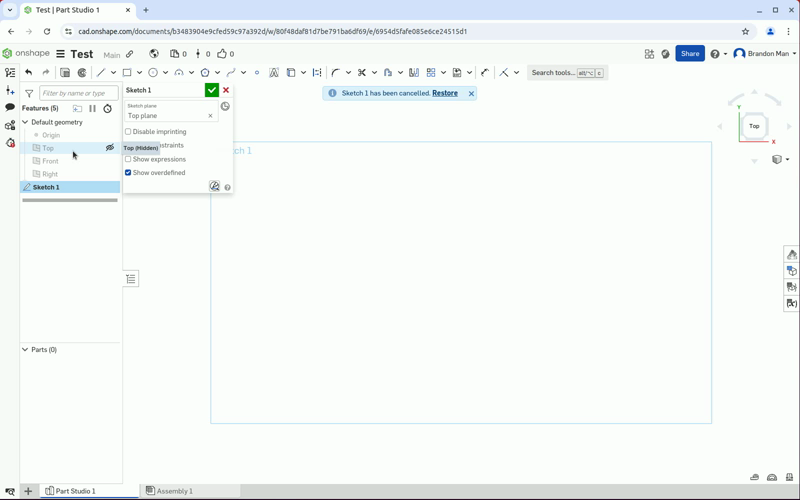
mouse_move(73, 352)
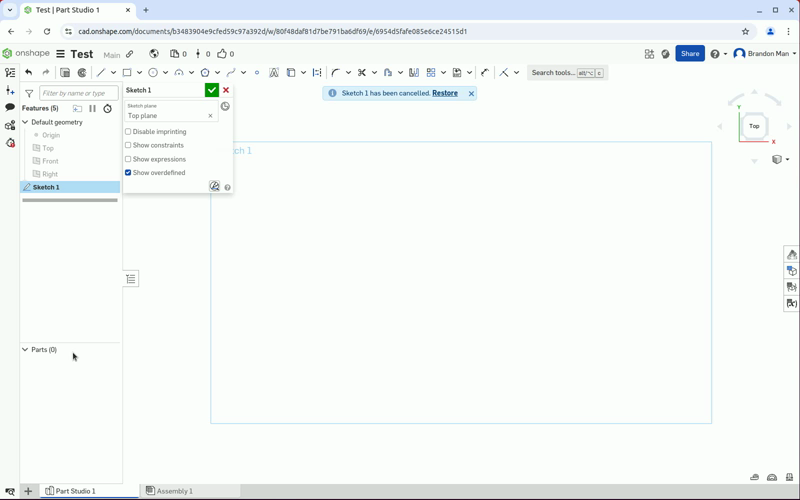
key(y)
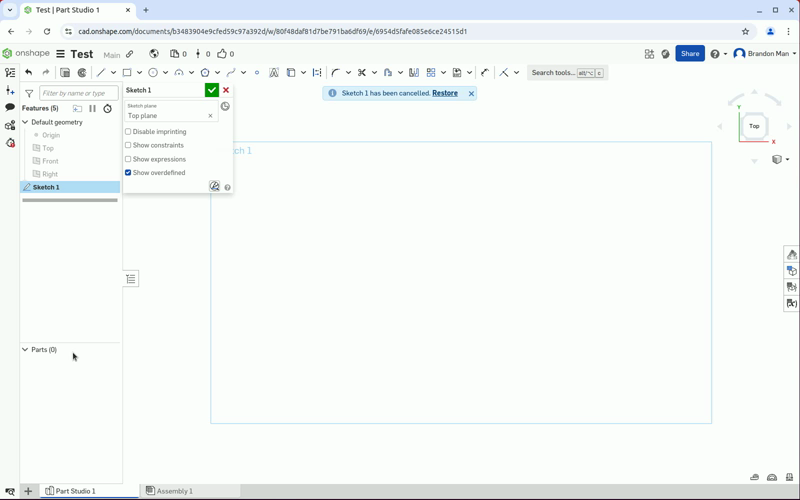
key(l)
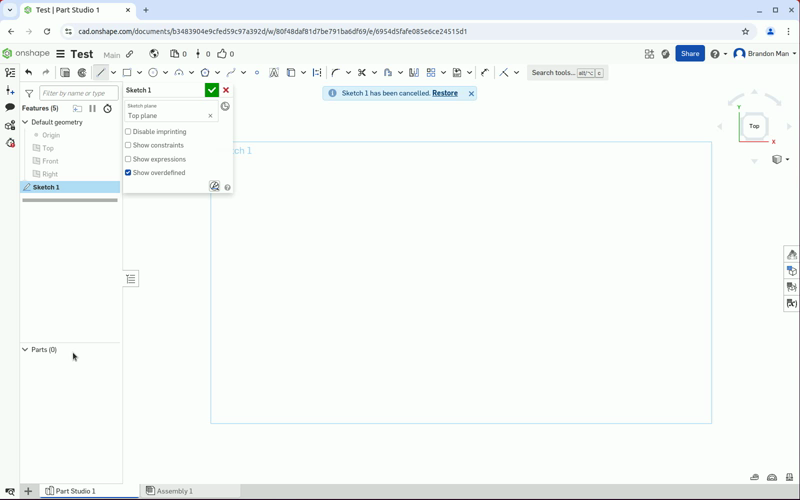
key_down(shift)
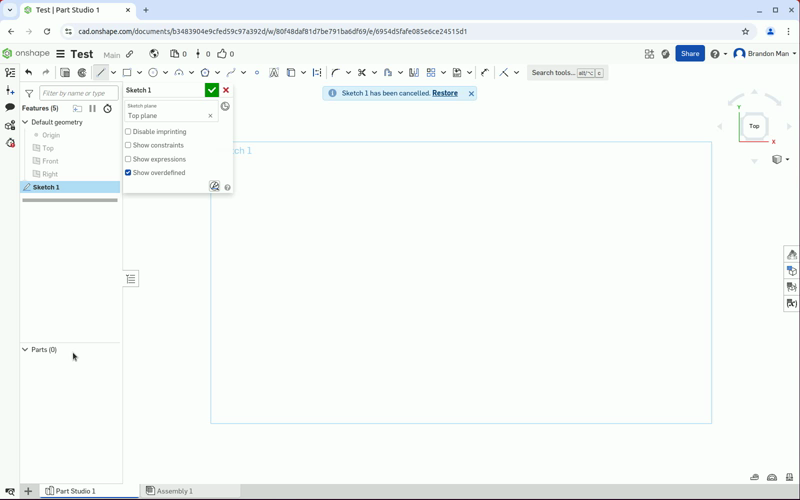
mouse_move(472, 278)
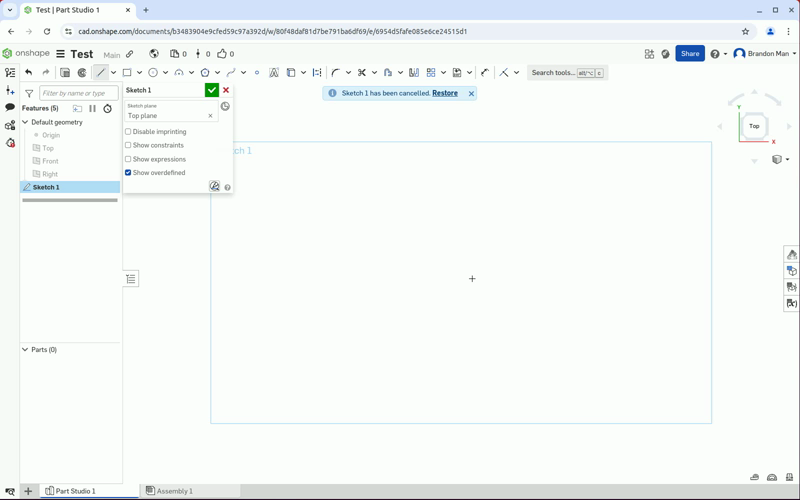
click(472, 278)
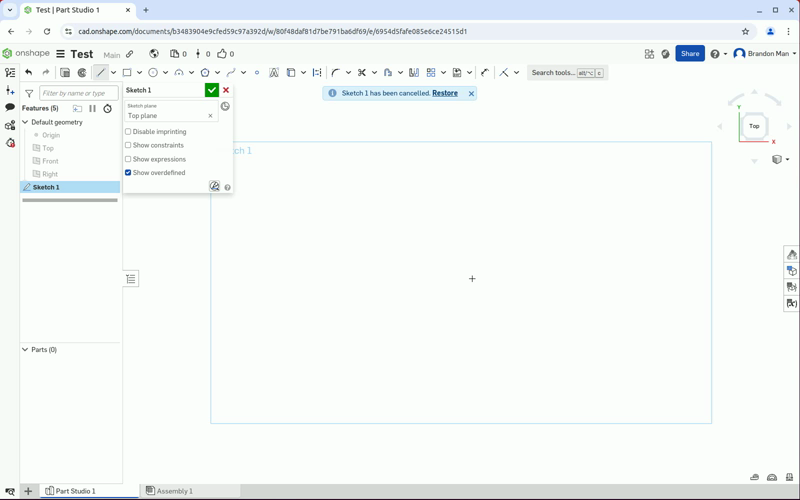
key_up(shift)
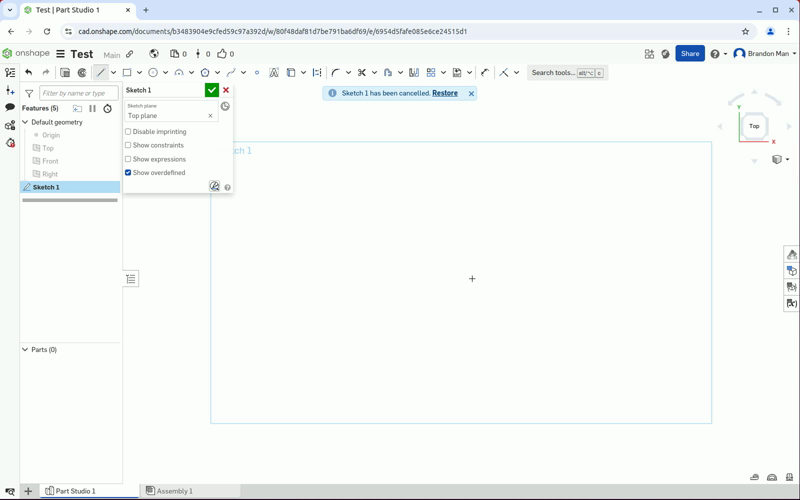
key_down(shift)
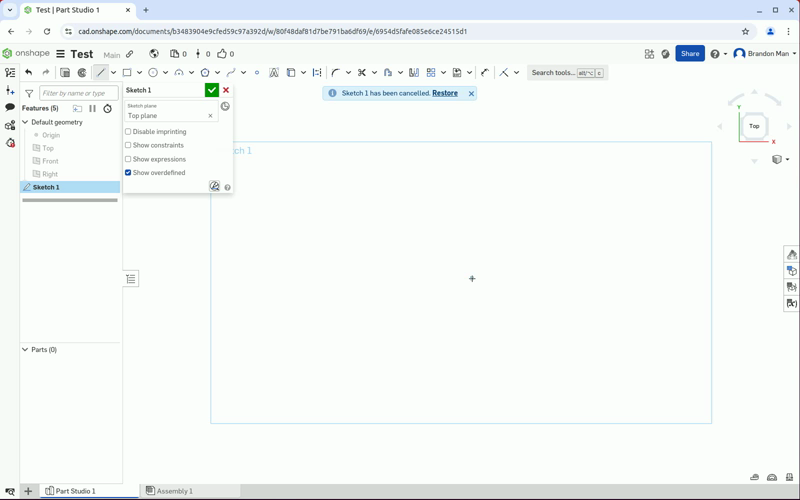
mouse_move(502, 278)
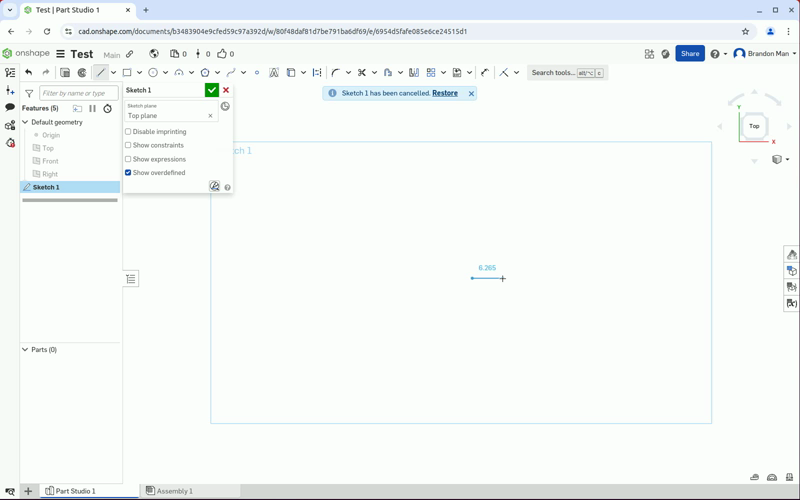
mouse_move(477, 278)
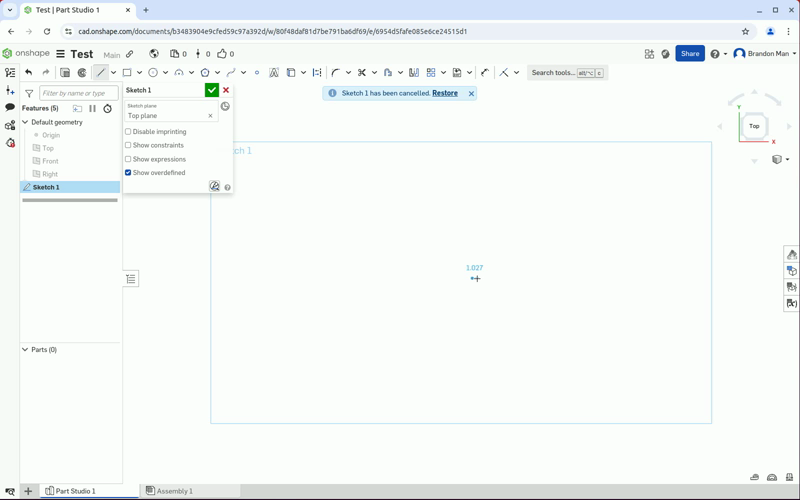
scroll(6)
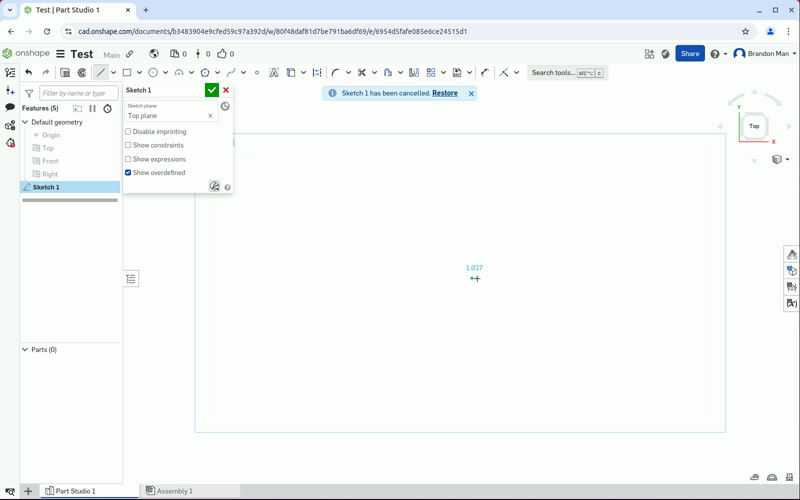
scroll(6)
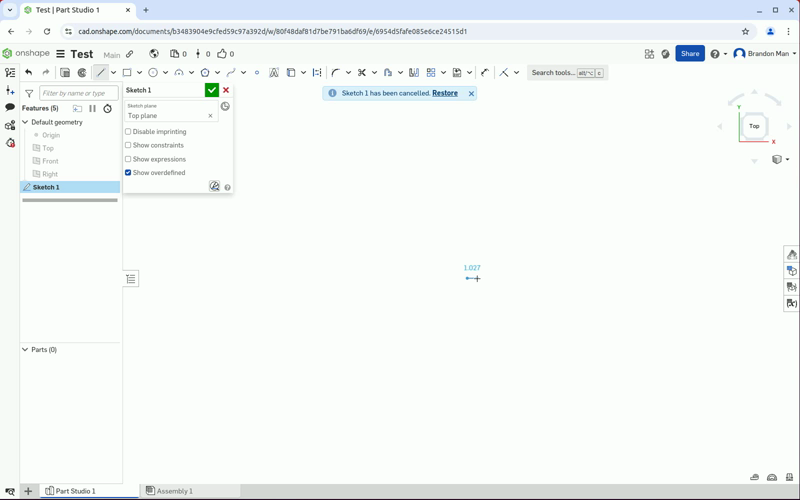
scroll(6)
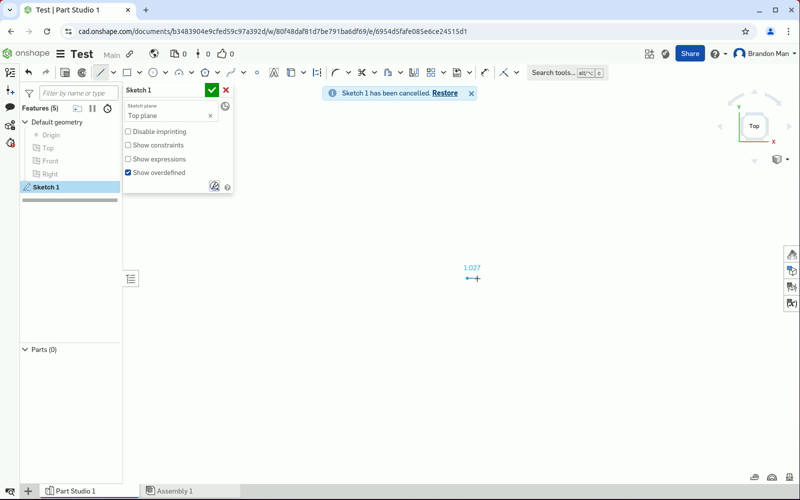
scroll(6)
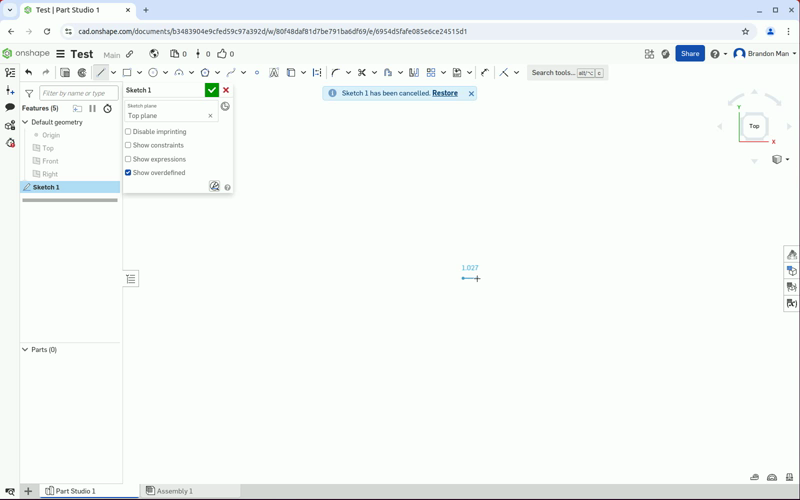
scroll(6)
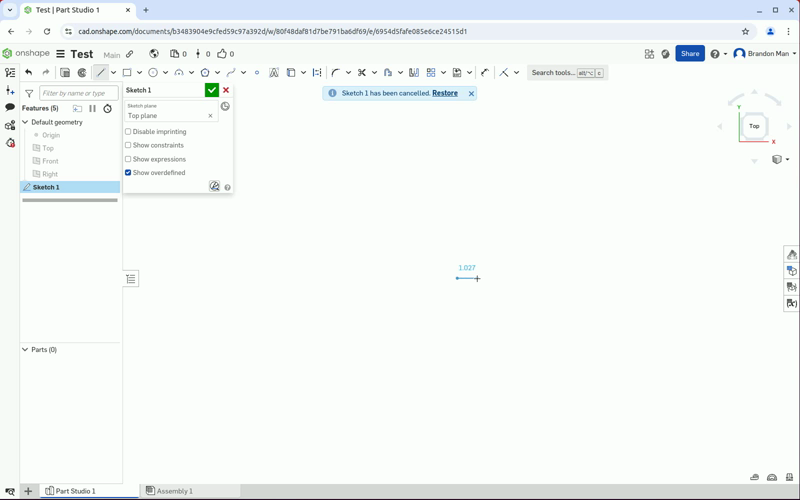
scroll(6)
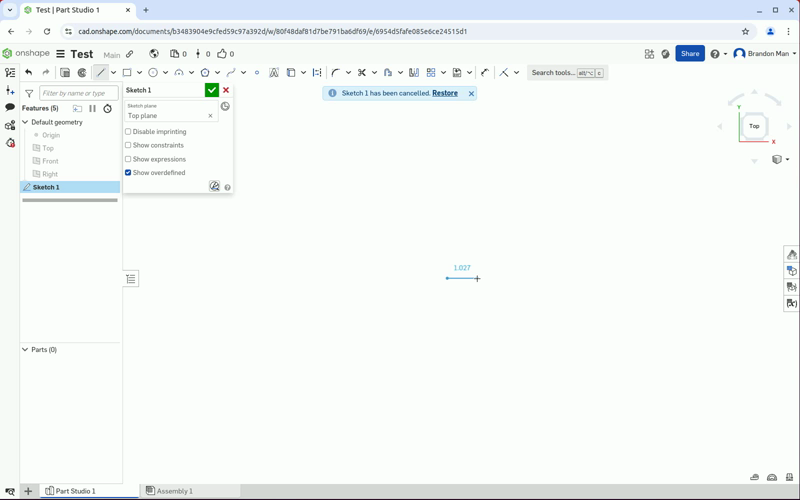
scroll(6)
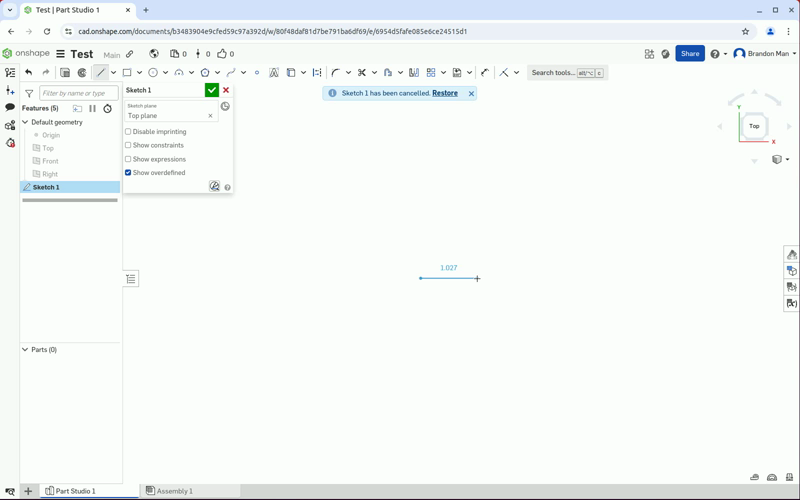
click(477, 278)
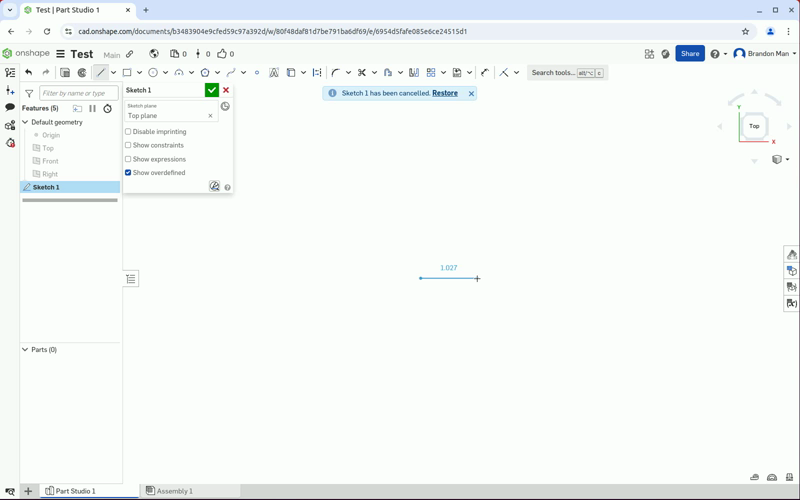
scroll(-6)
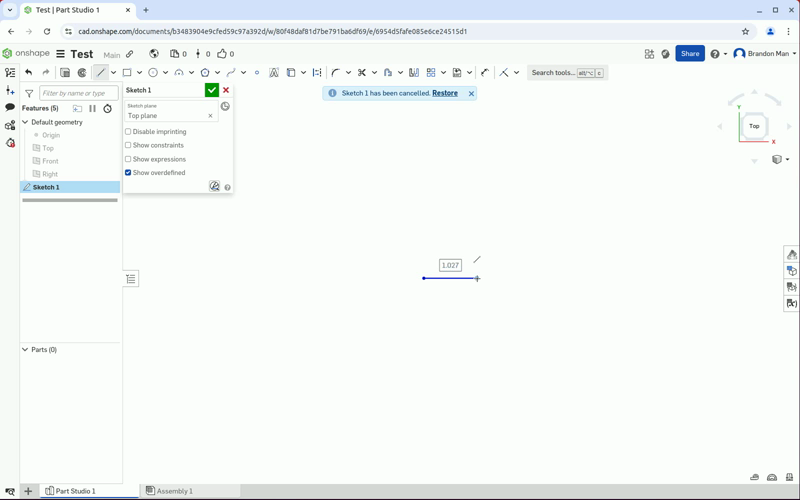
scroll(-6)
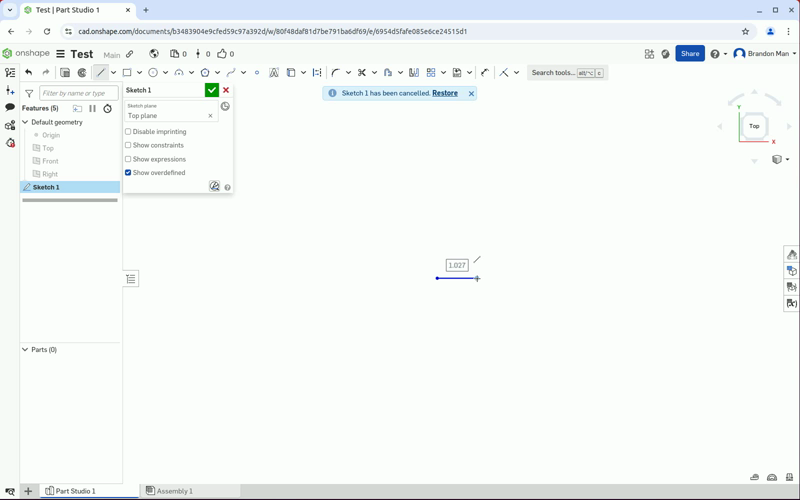
scroll(-6)
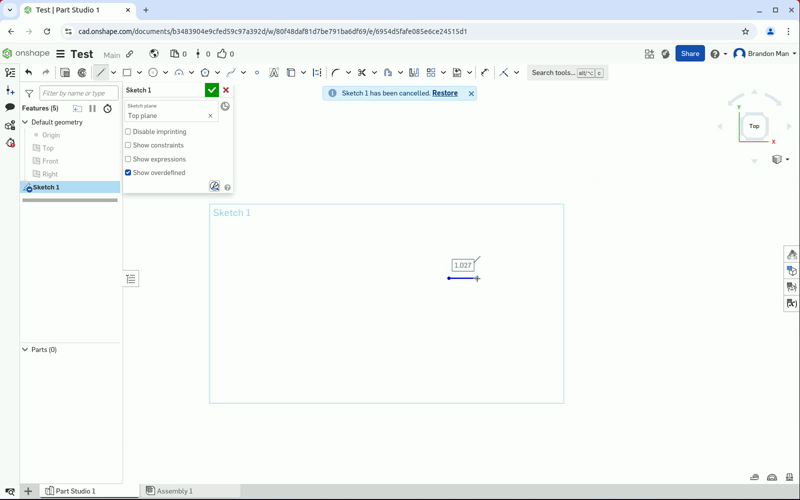
scroll(-6)
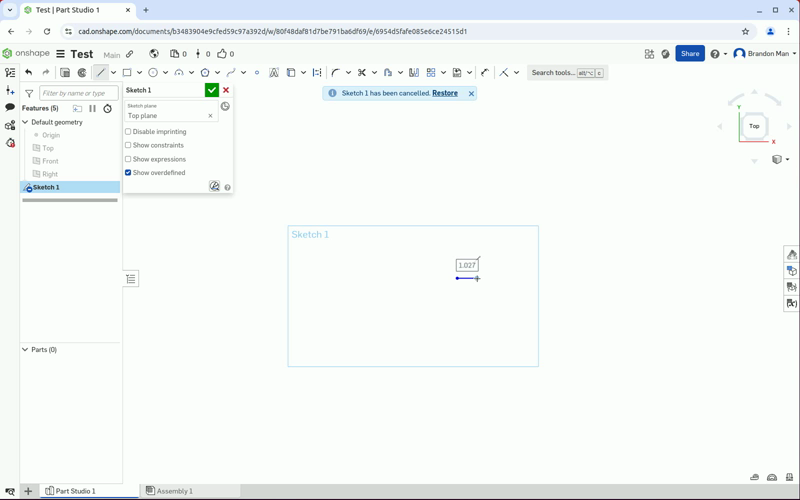
scroll(-6)
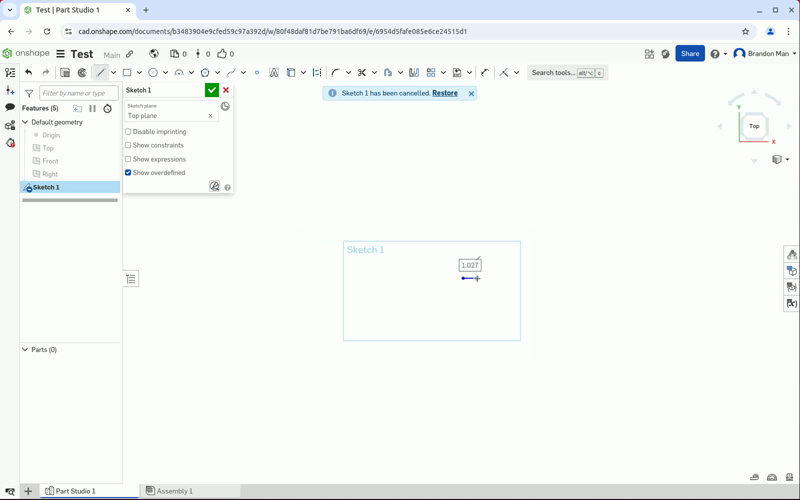
scroll(-6)
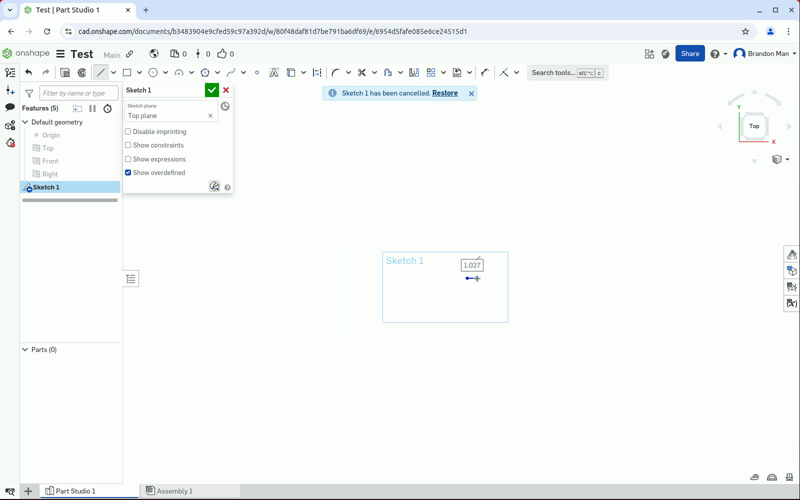
scroll(-6)
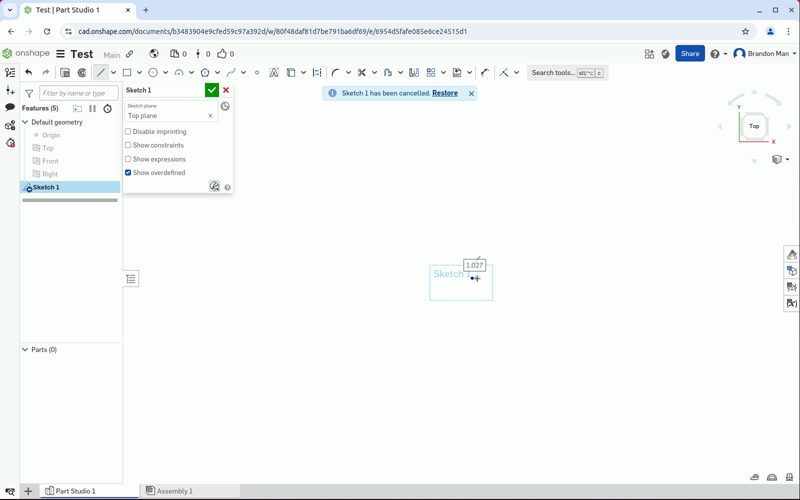
key_up(shift)
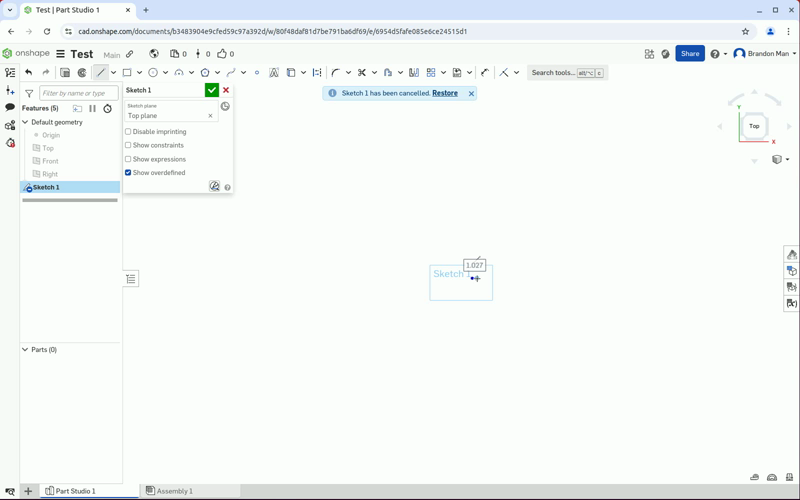
key_down(shift)
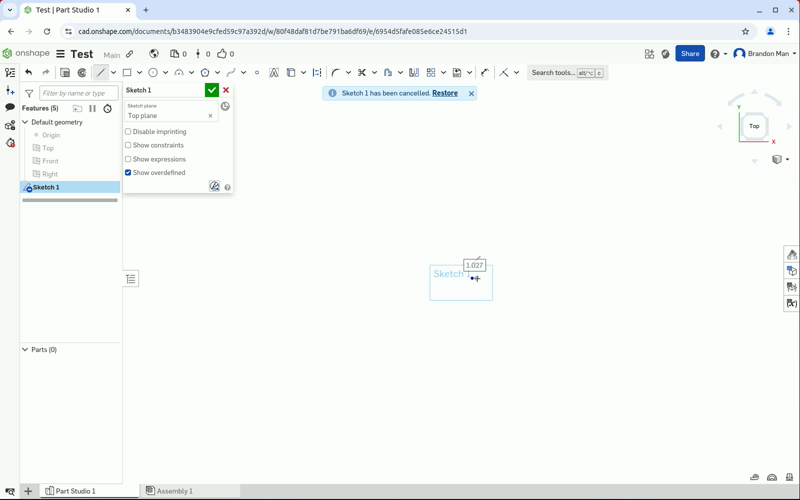
mouse_move(507, 278)
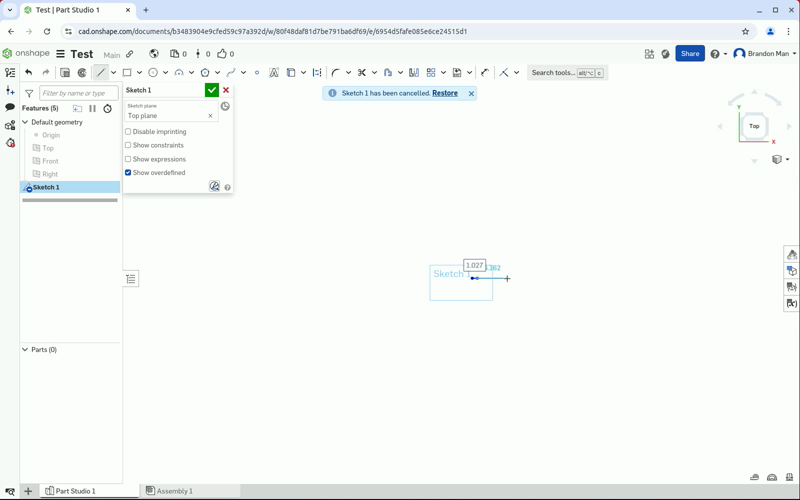
mouse_move(477, 277)
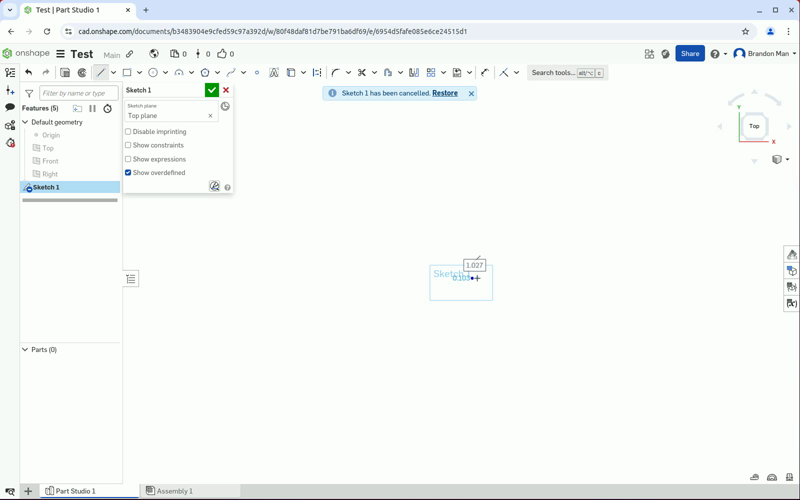
scroll(6)
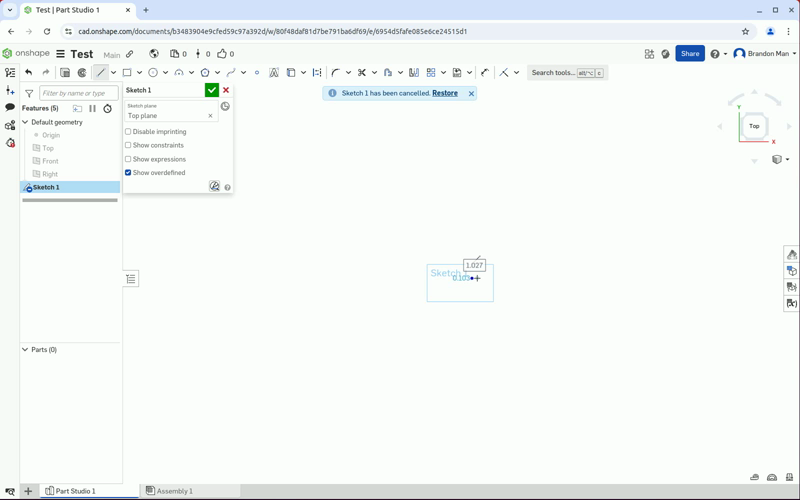
scroll(6)
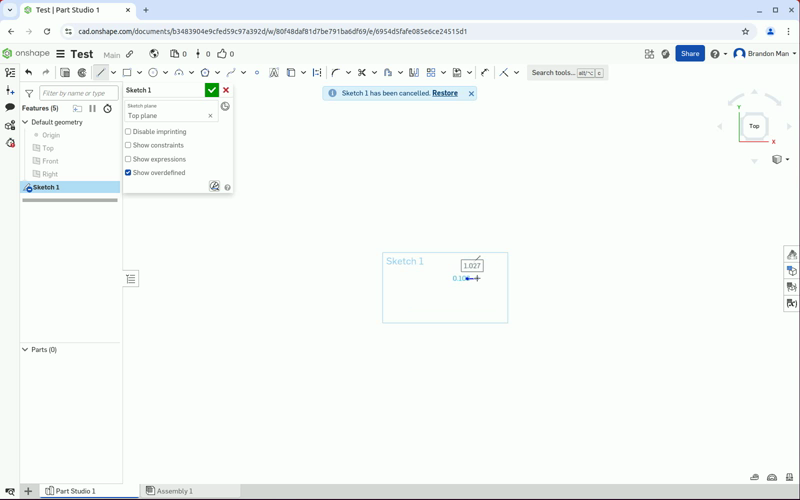
scroll(6)
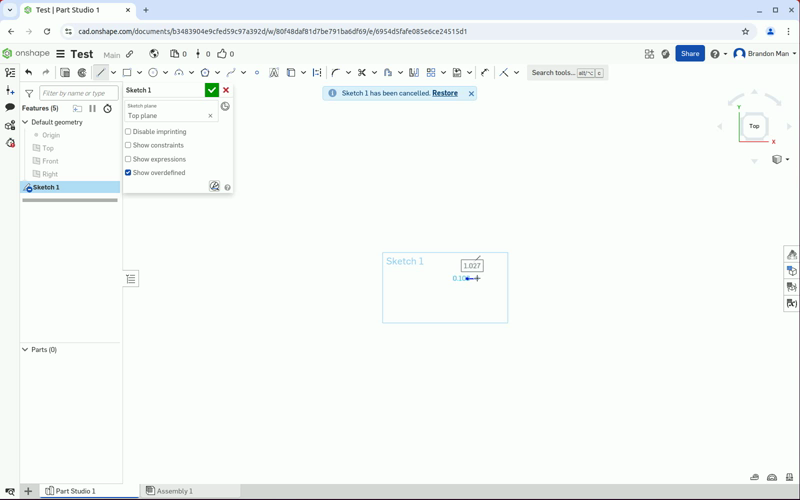
scroll(6)
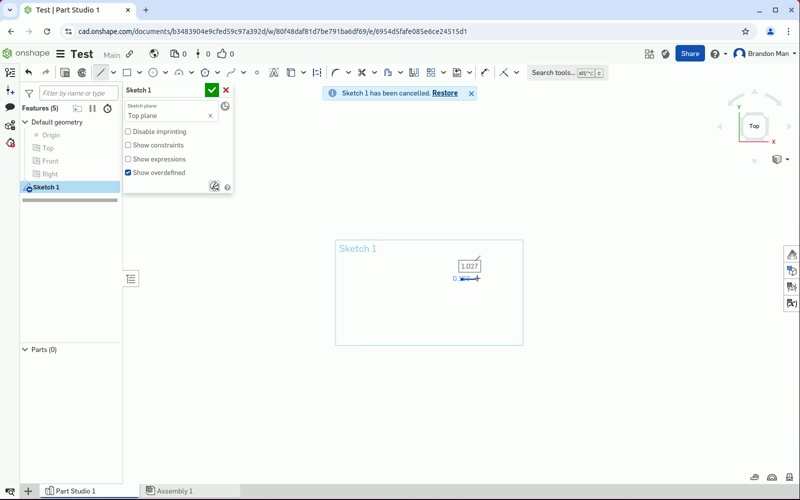
scroll(6)
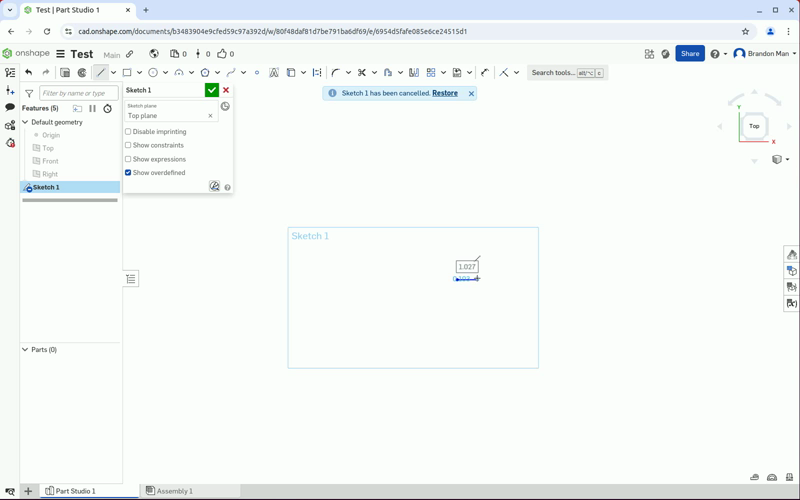
scroll(6)
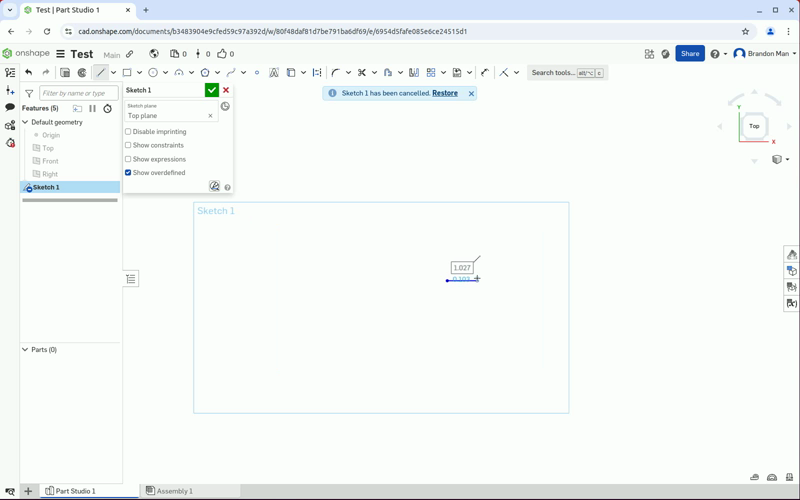
scroll(6)
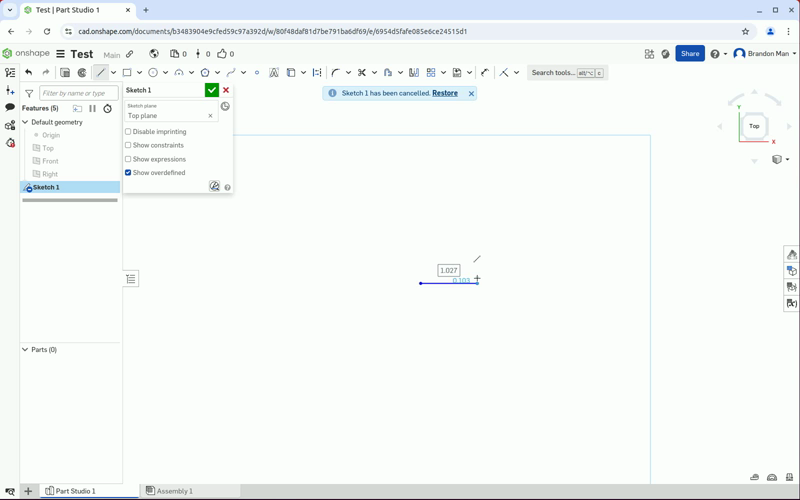
click(477, 277)
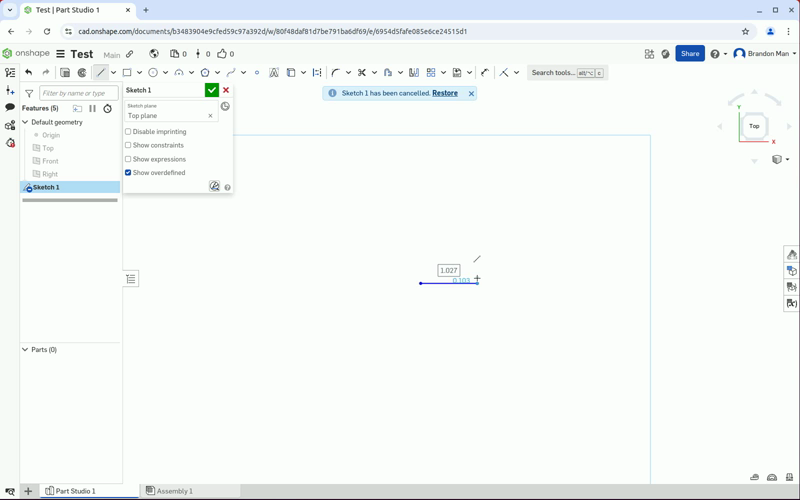
scroll(-6)
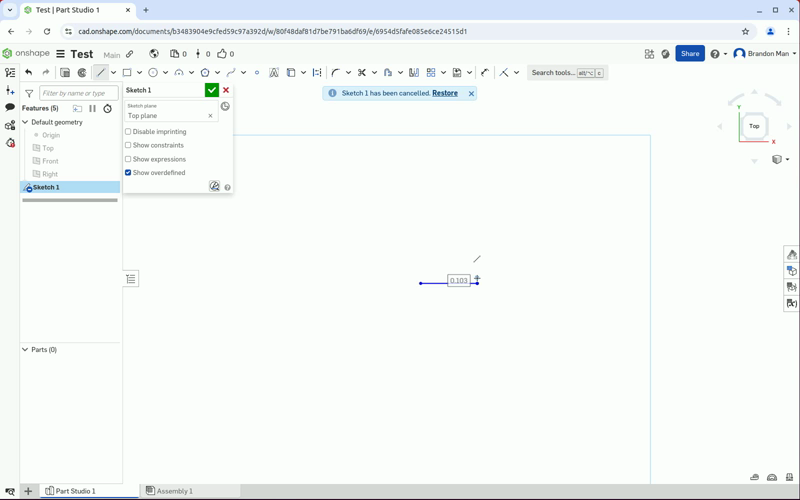
scroll(-6)
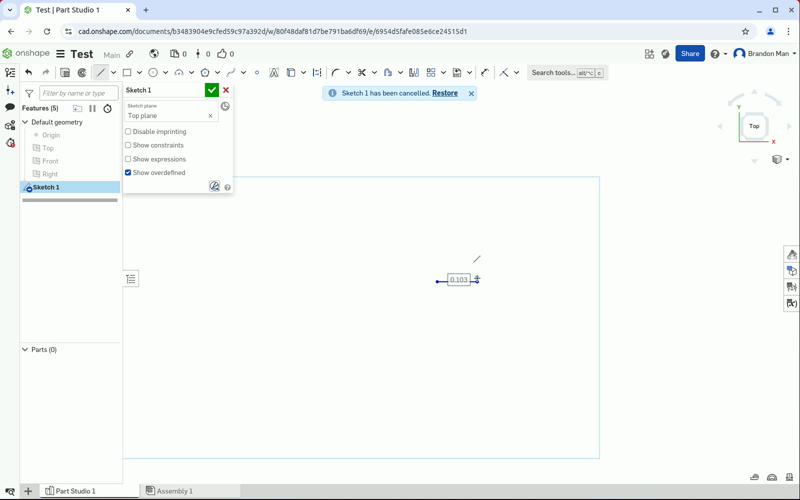
scroll(-6)
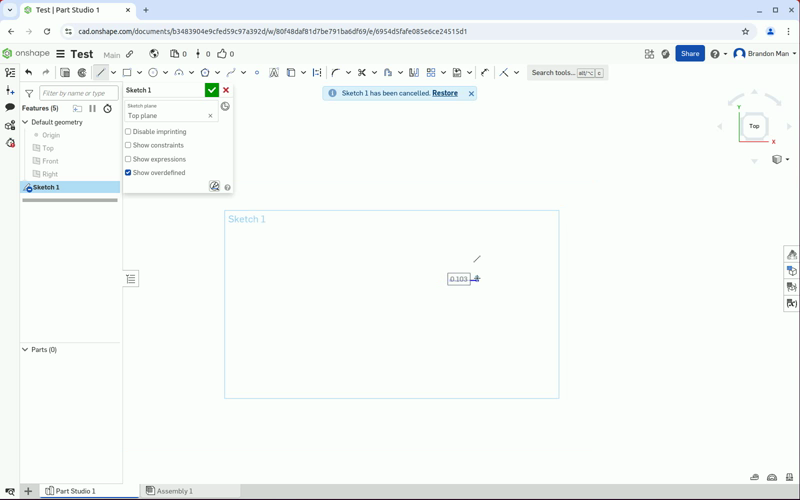
scroll(-6)
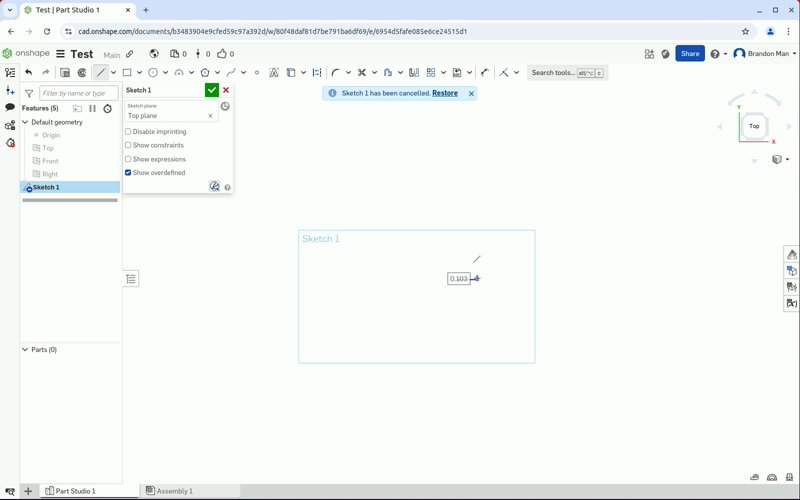
scroll(-6)
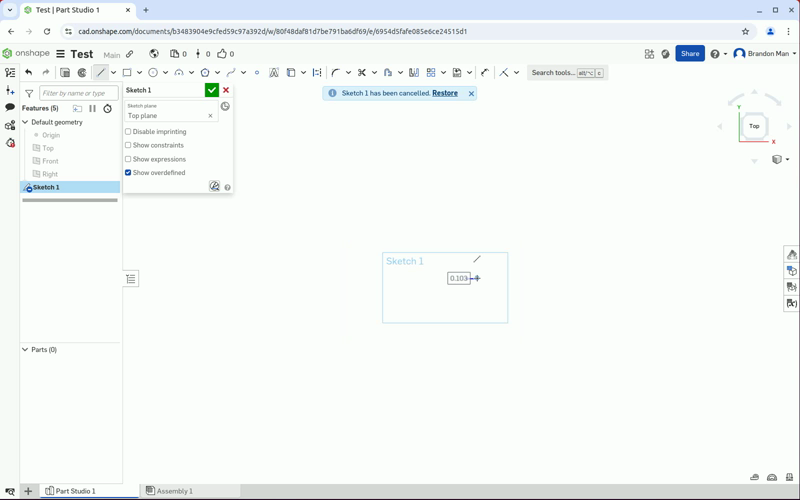
scroll(-6)
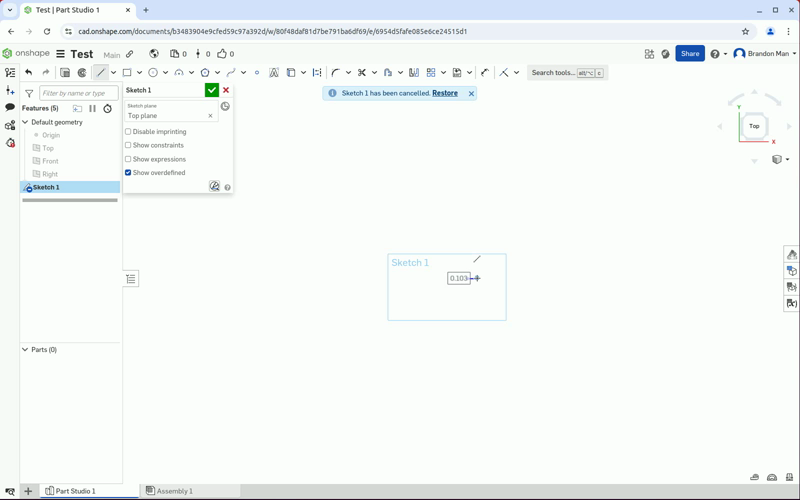
scroll(-6)
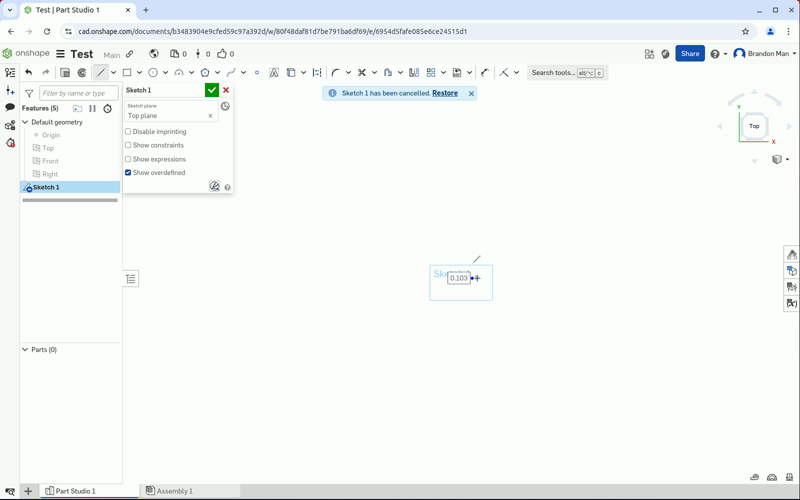
key_up(shift)
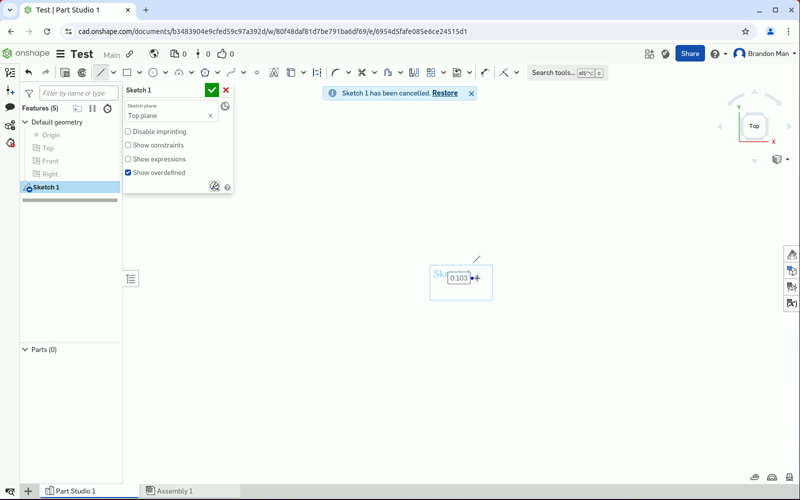
key_down(shift)
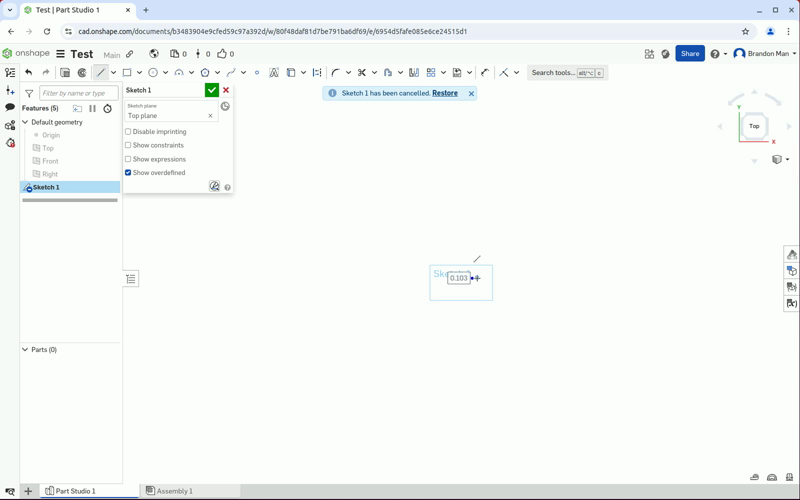
mouse_move(507, 277)
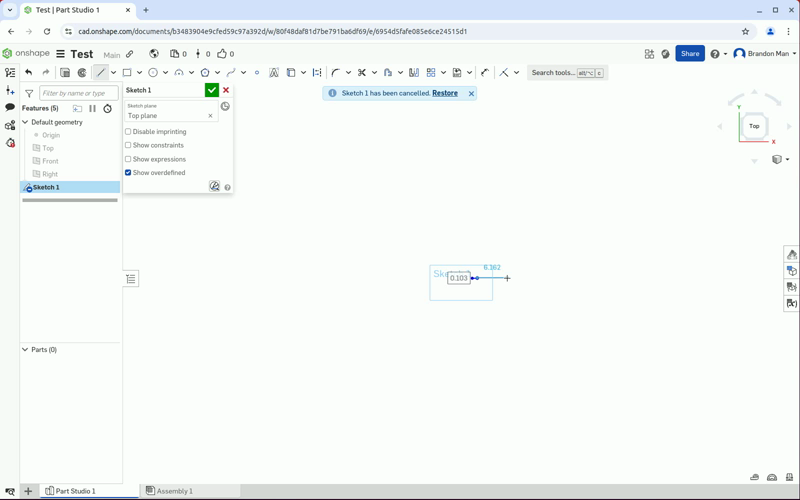
mouse_move(472, 277)
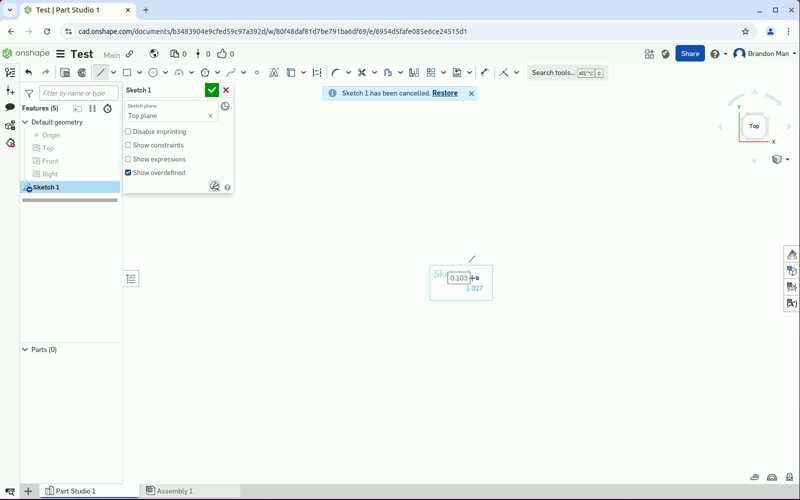
scroll(6)
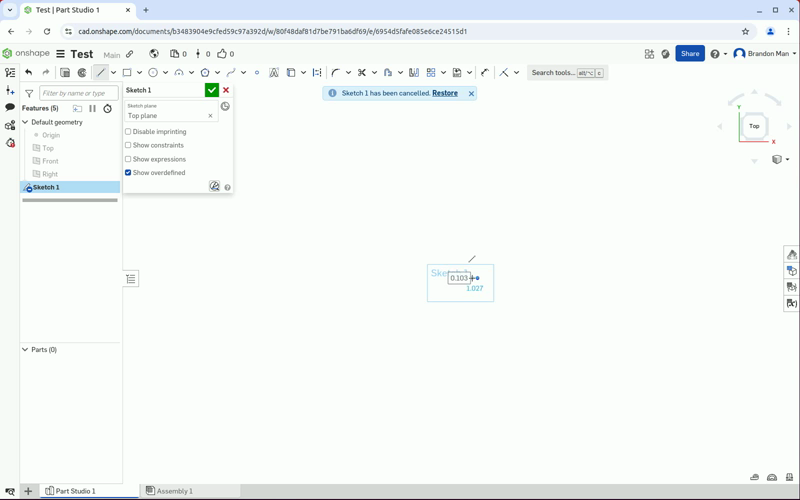
scroll(6)
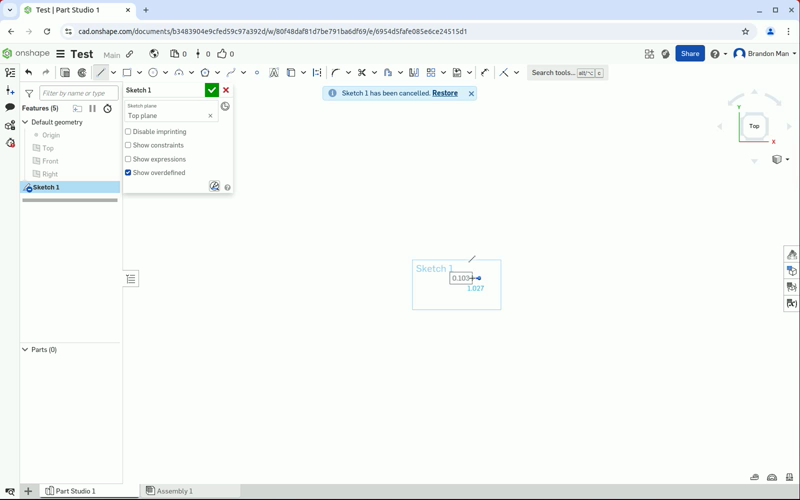
scroll(6)
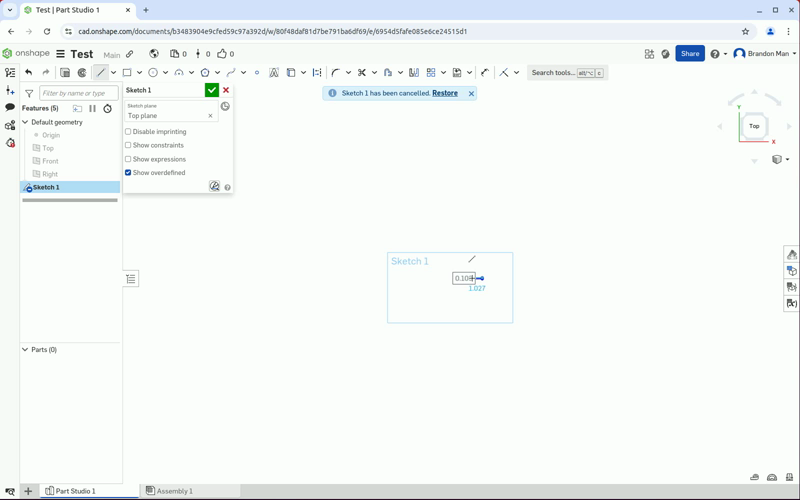
scroll(6)
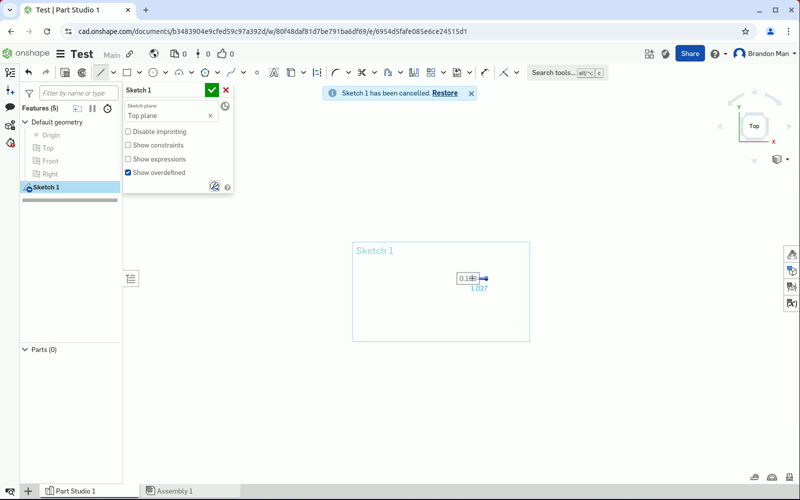
scroll(6)
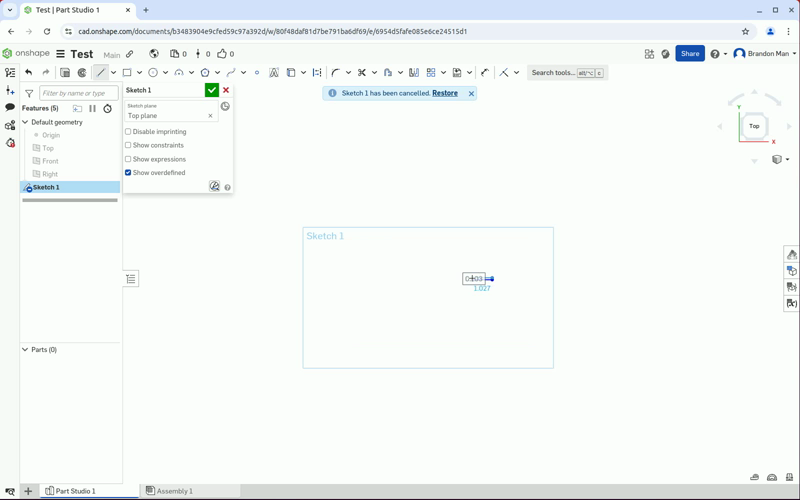
scroll(6)
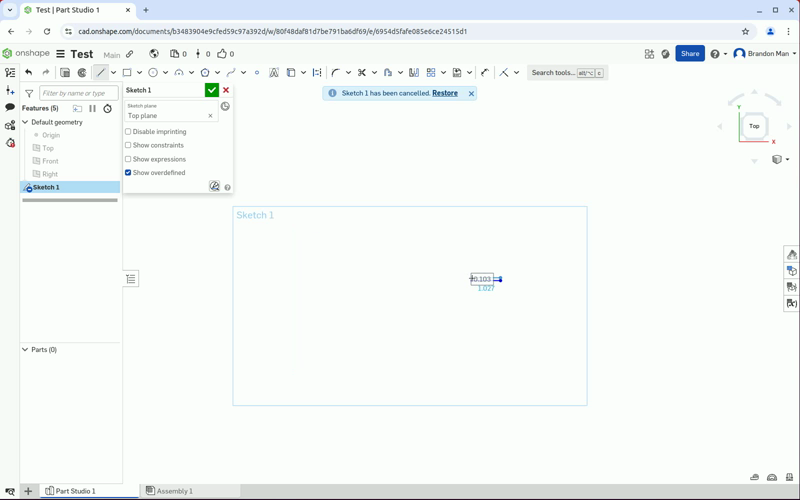
scroll(6)
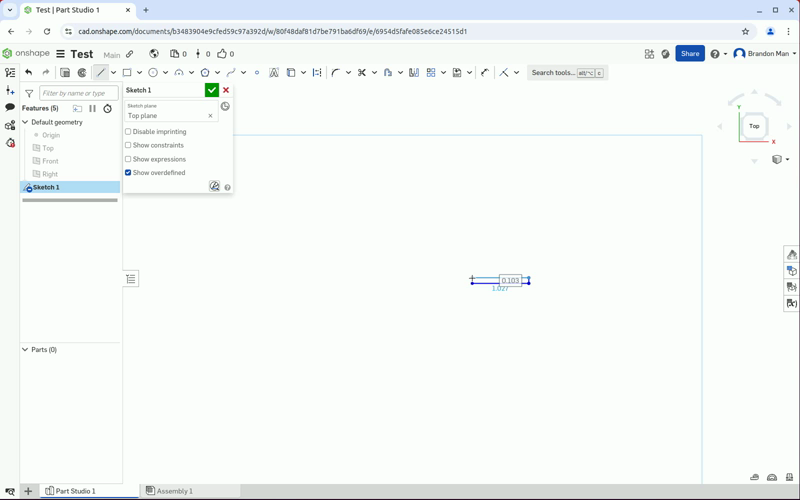
click(472, 277)
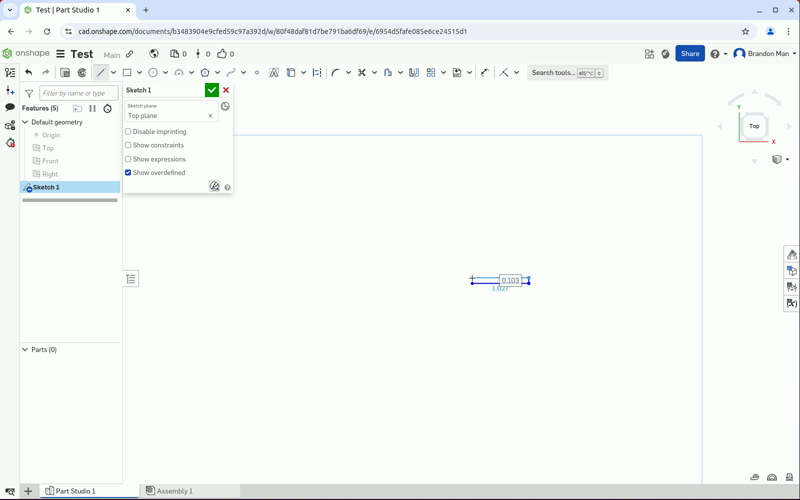
scroll(-6)
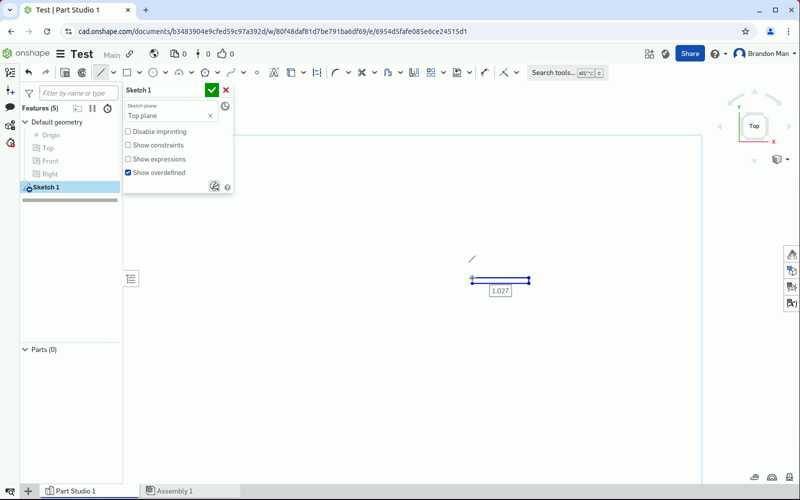
scroll(-6)
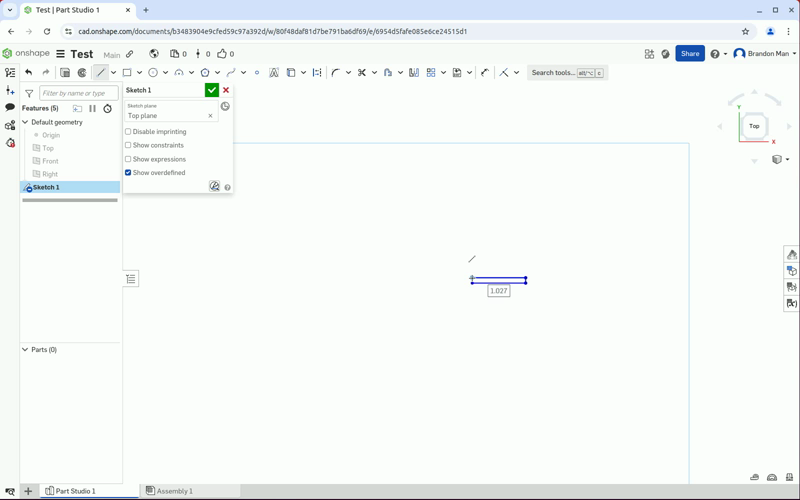
scroll(-6)
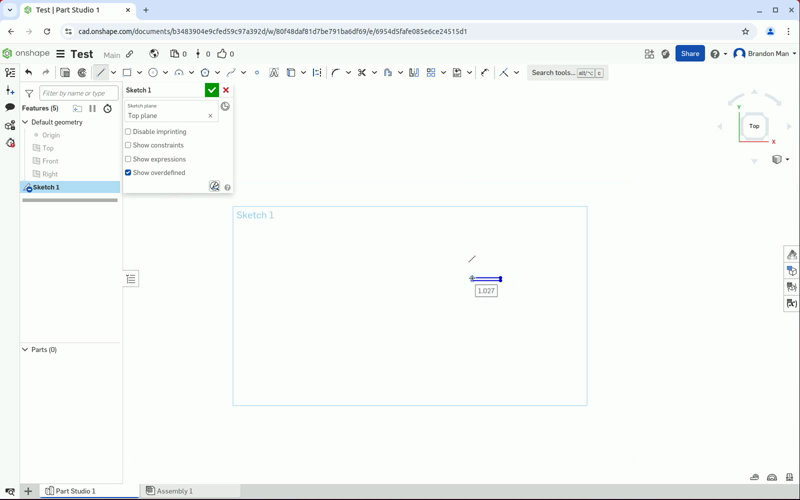
scroll(-6)
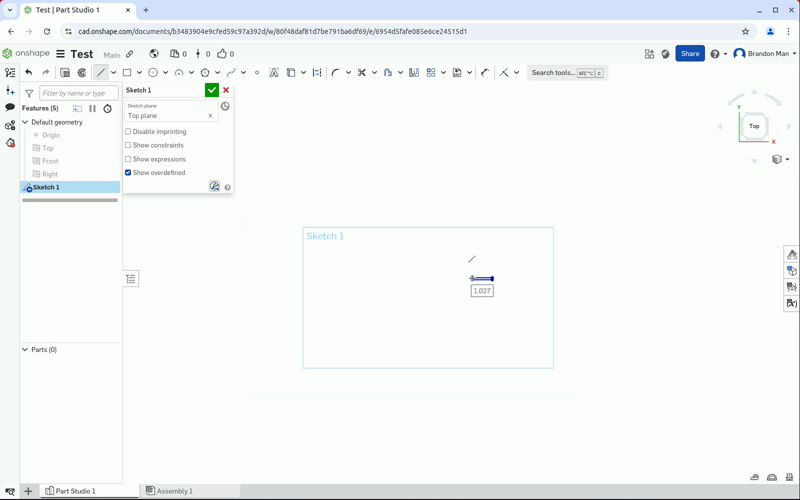
scroll(-6)
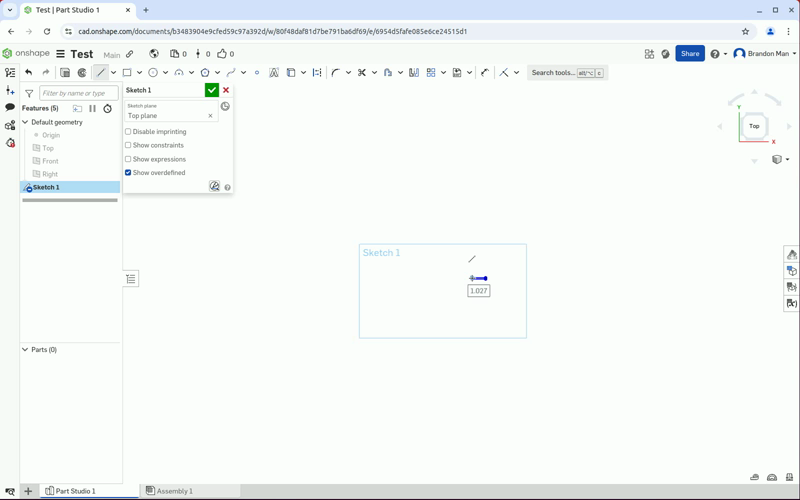
scroll(-6)
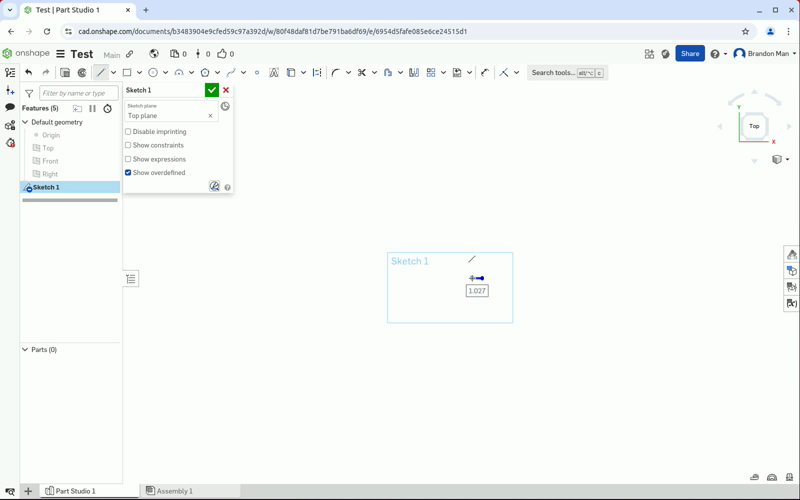
scroll(-6)
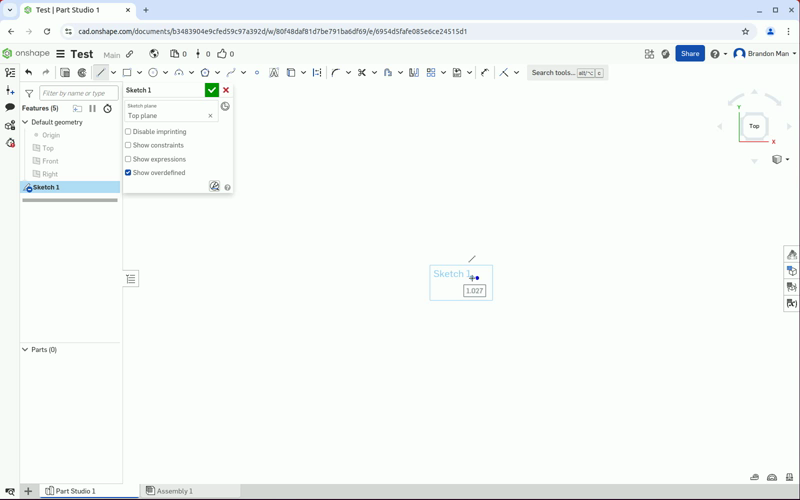
key_up(shift)
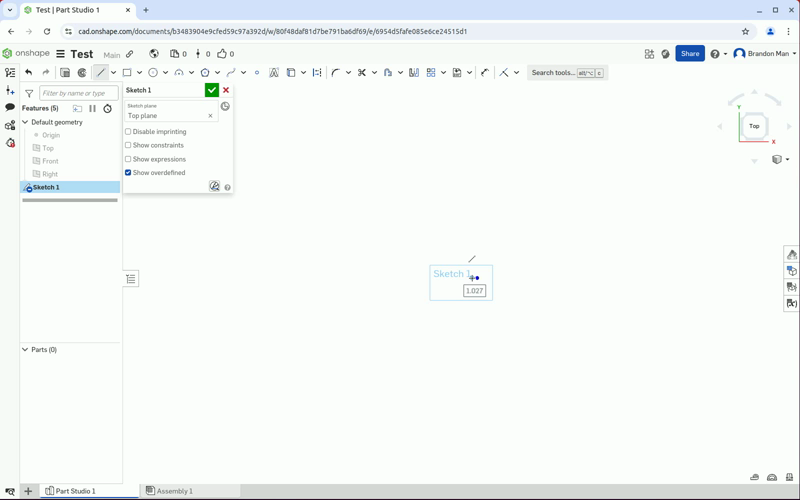
mouse_move(502, 277)
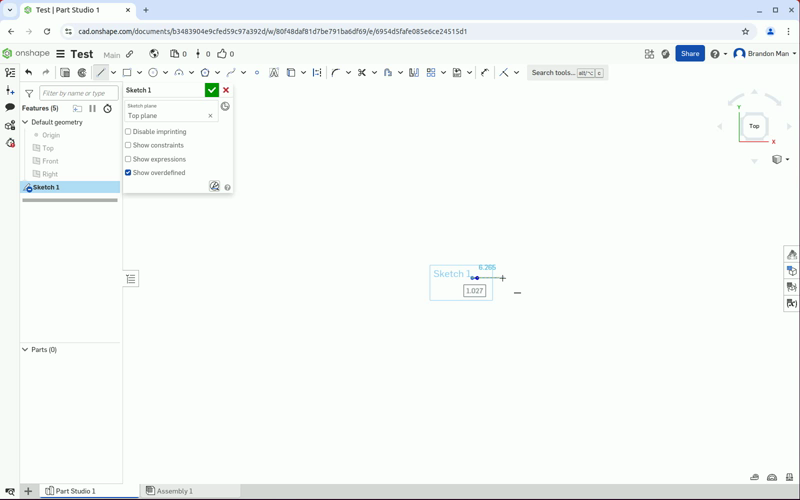
key_down(shift)
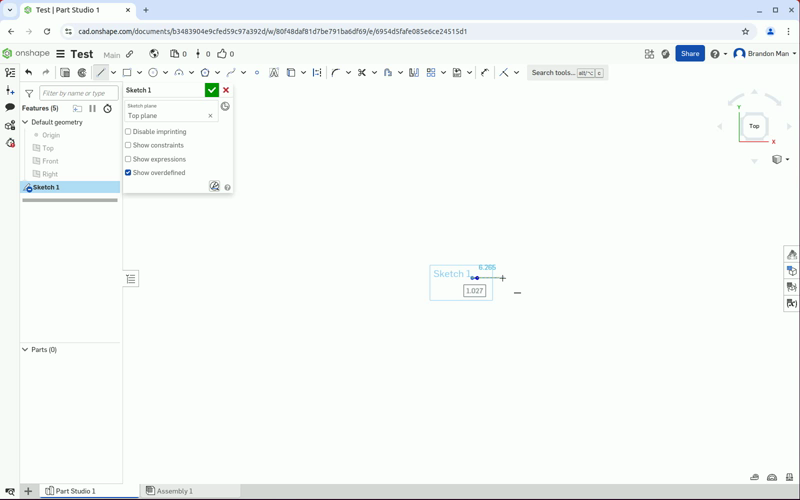
mouse_move(472, 278)
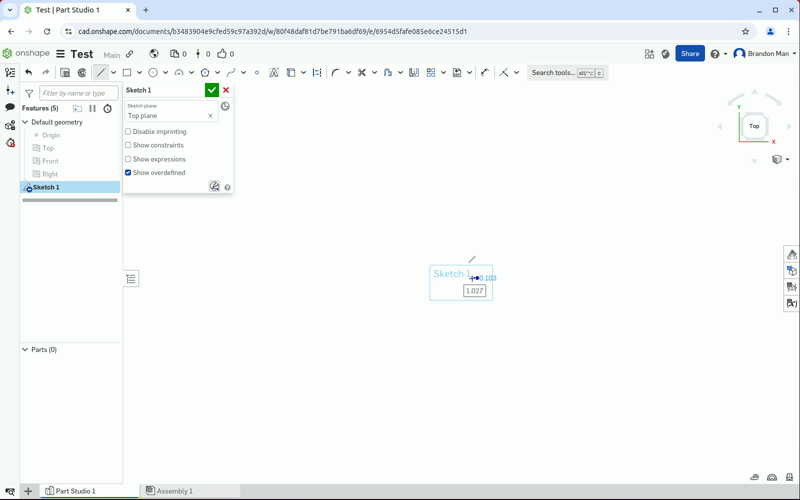
scroll(6)
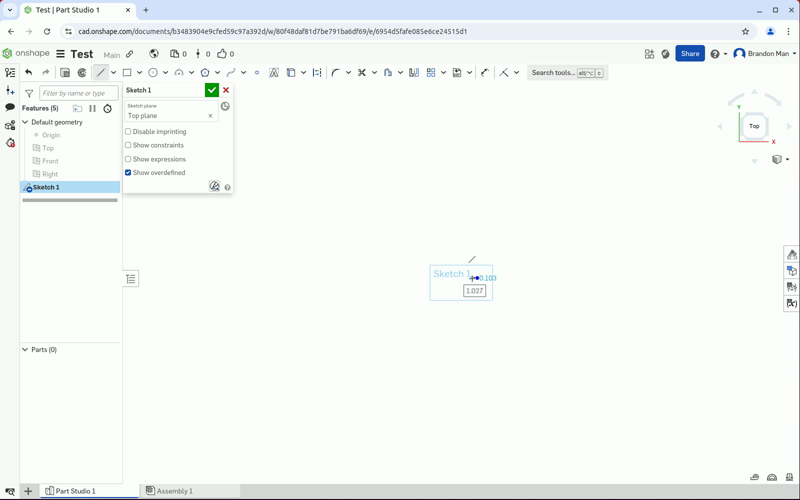
scroll(6)
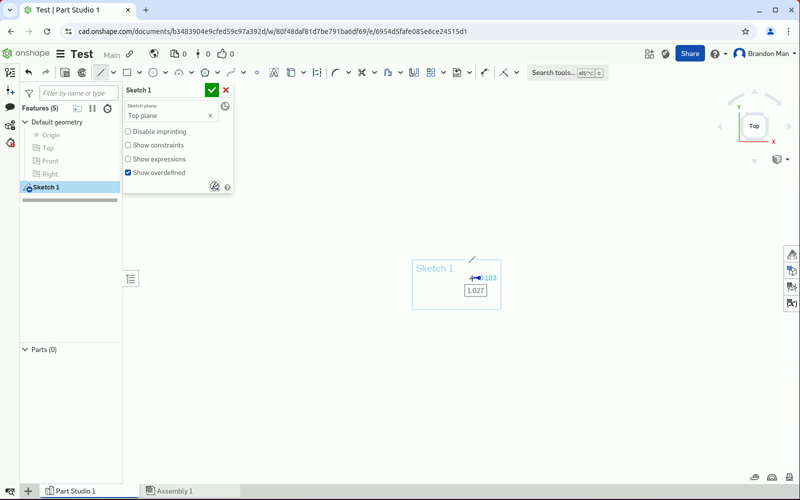
scroll(6)
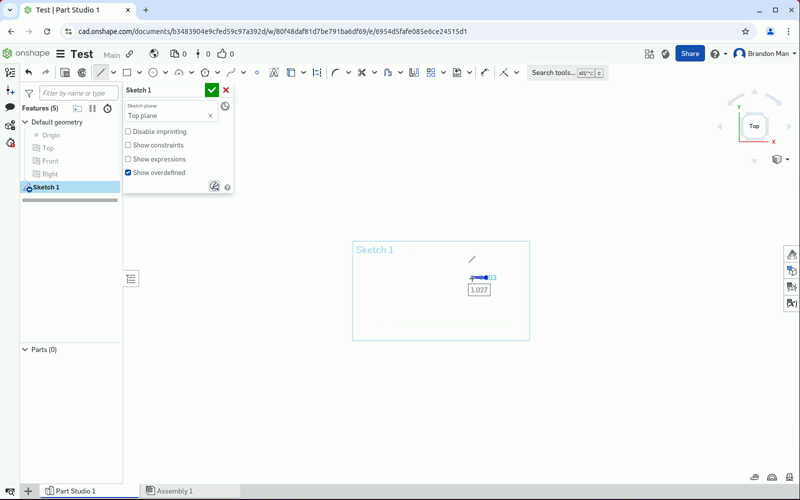
scroll(6)
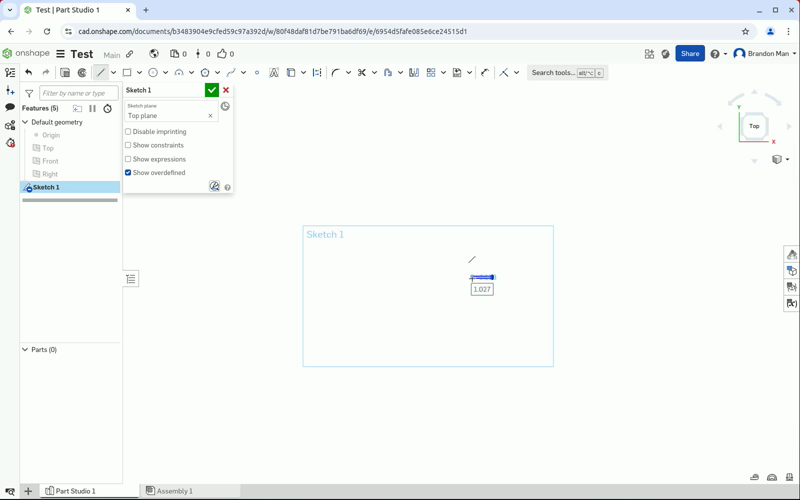
scroll(6)
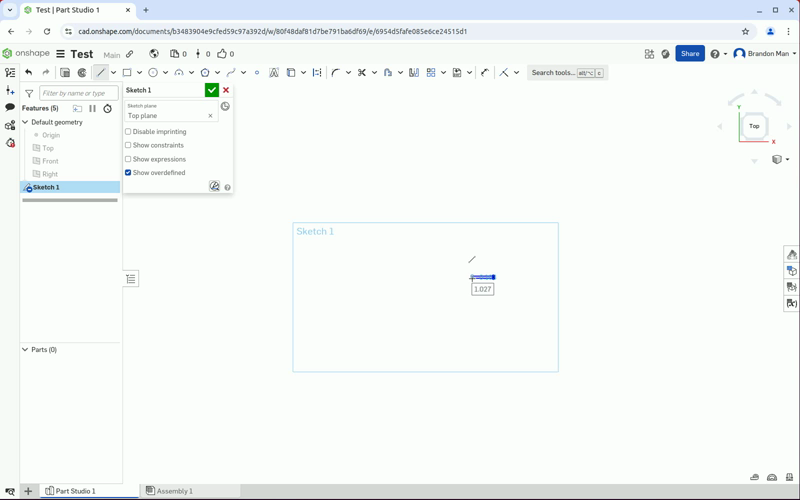
scroll(6)
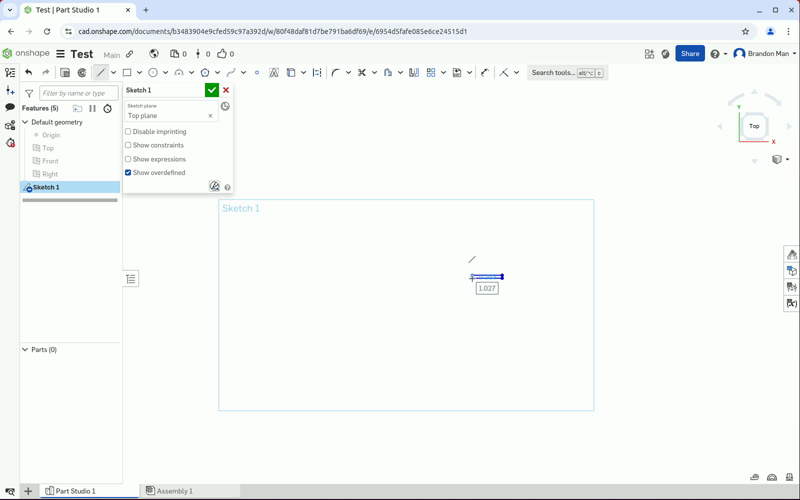
scroll(6)
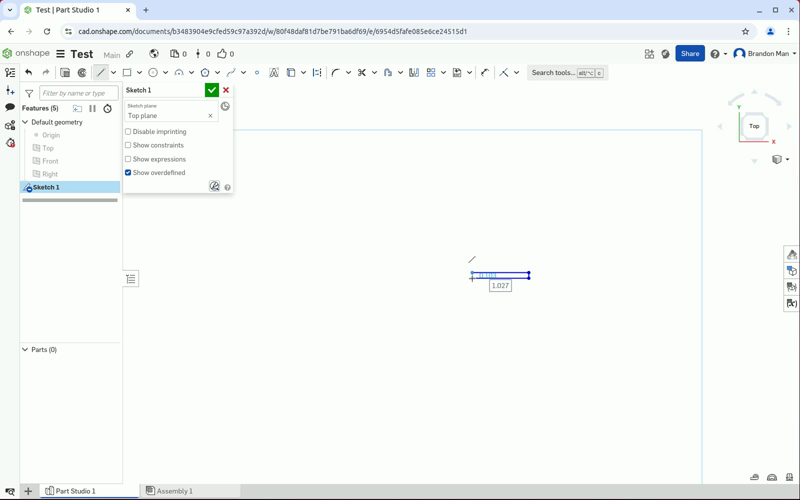
key_up(shift)
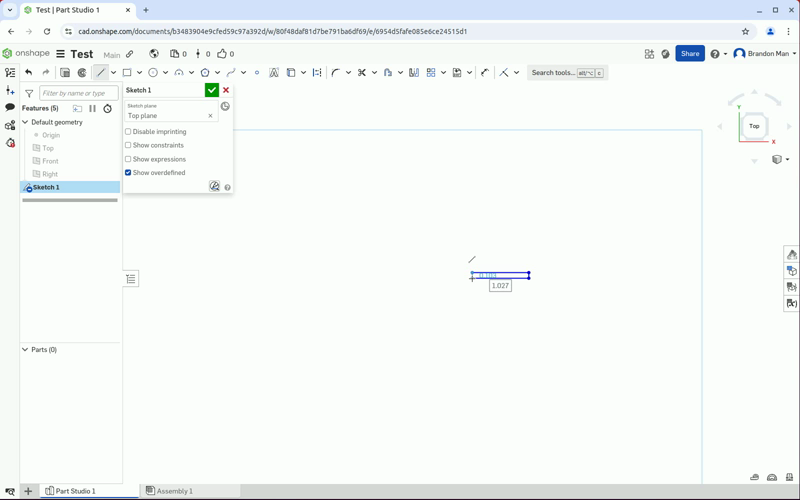
click(472, 278)
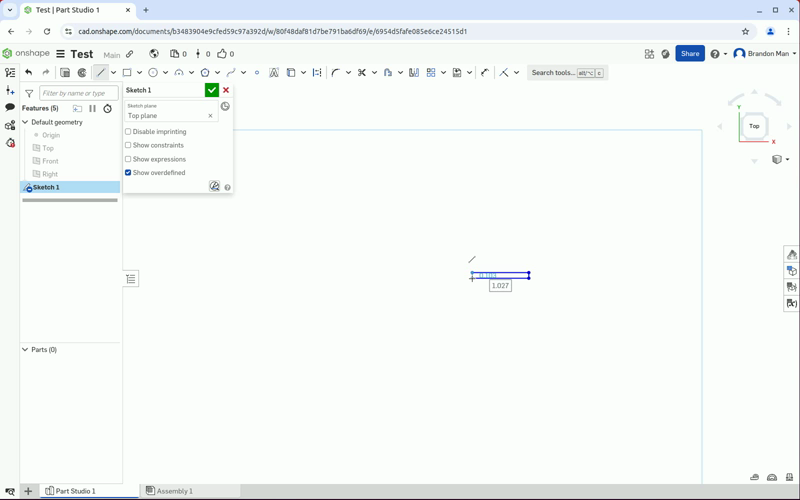
scroll(-6)
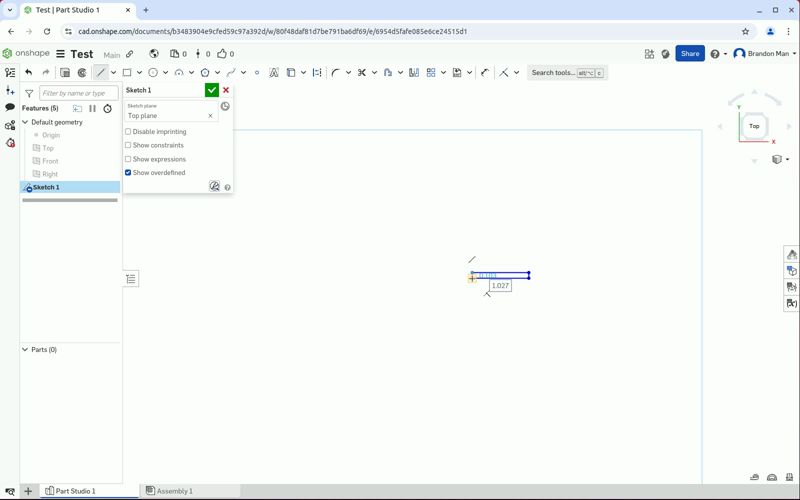
scroll(-6)
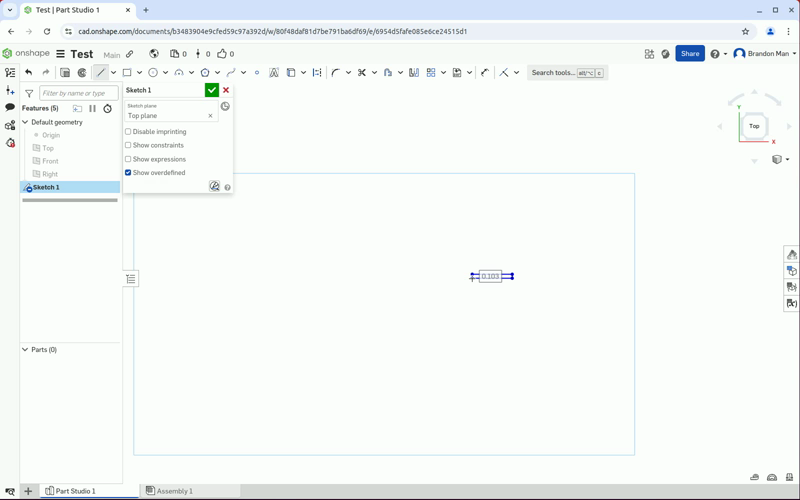
scroll(-6)
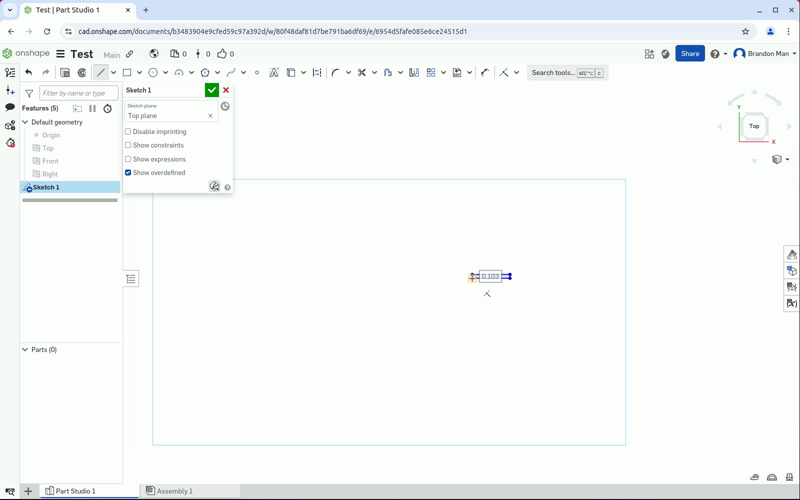
scroll(-6)
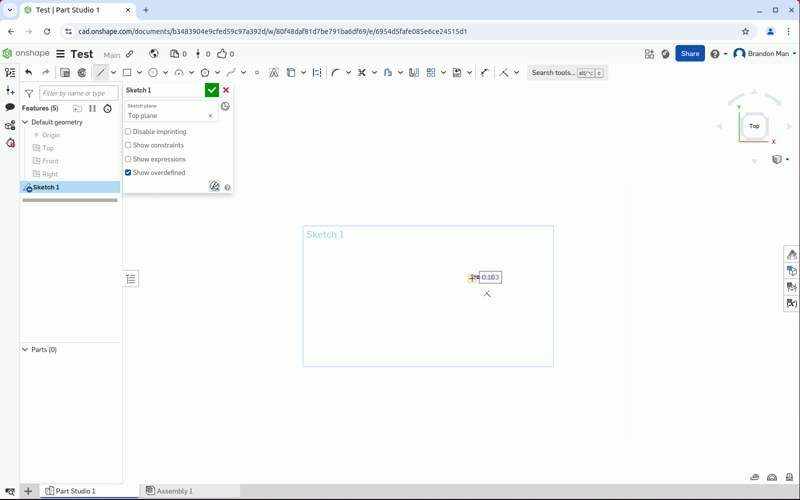
scroll(-6)
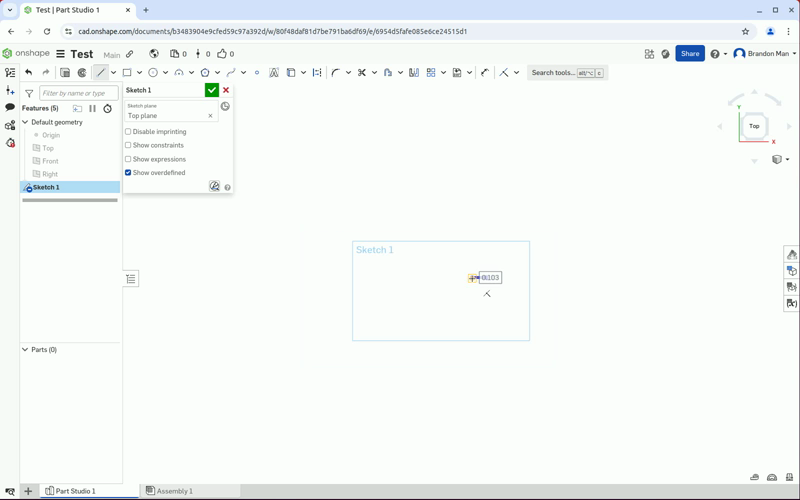
scroll(-6)
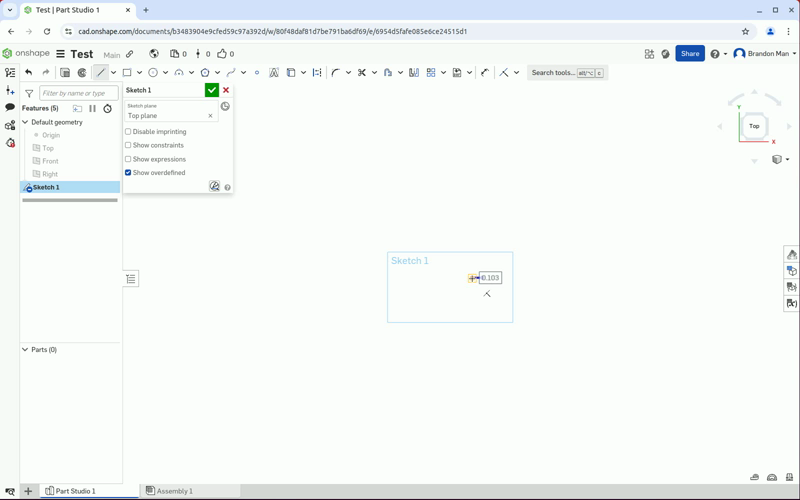
scroll(-6)
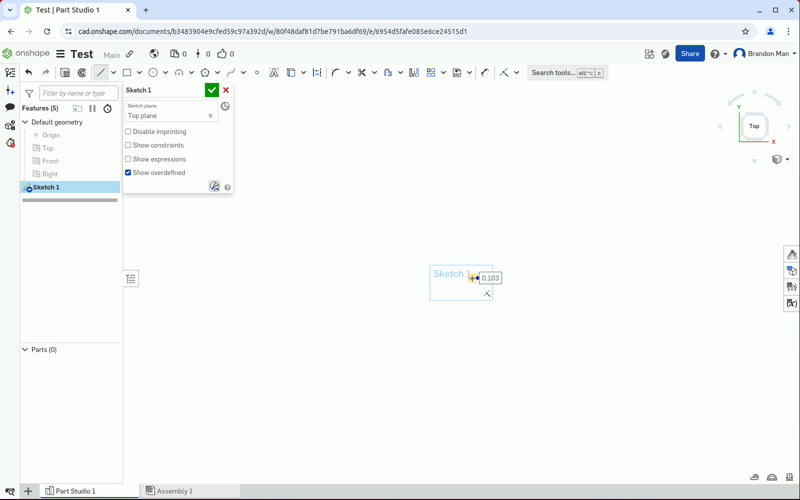
key(esc)
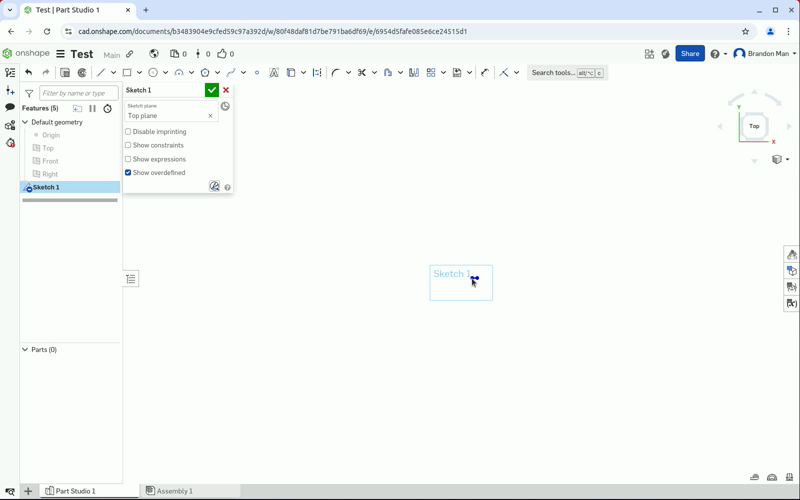
mouse_move(472, 277)
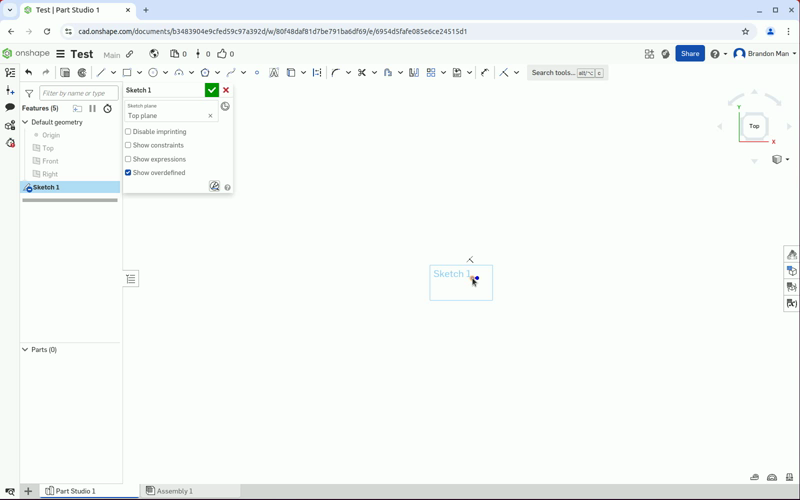
scroll(6)
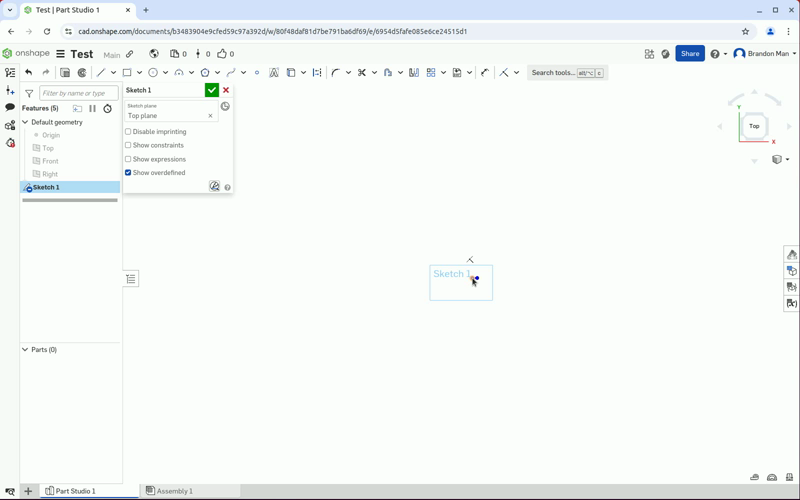
scroll(6)
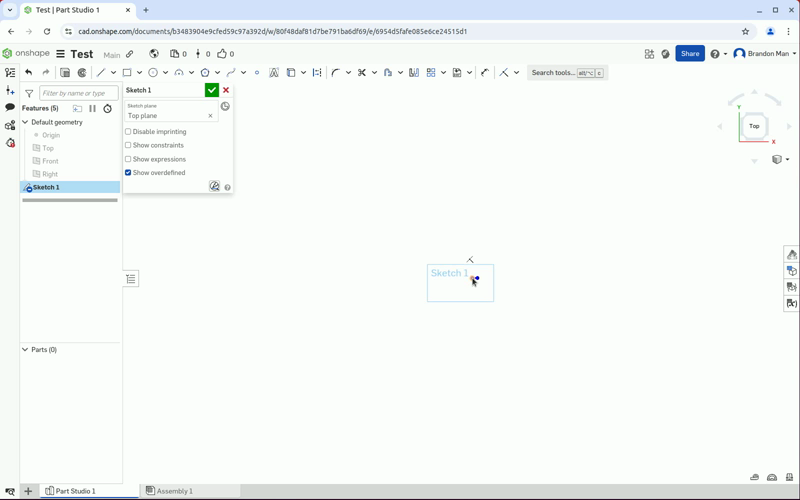
scroll(6)
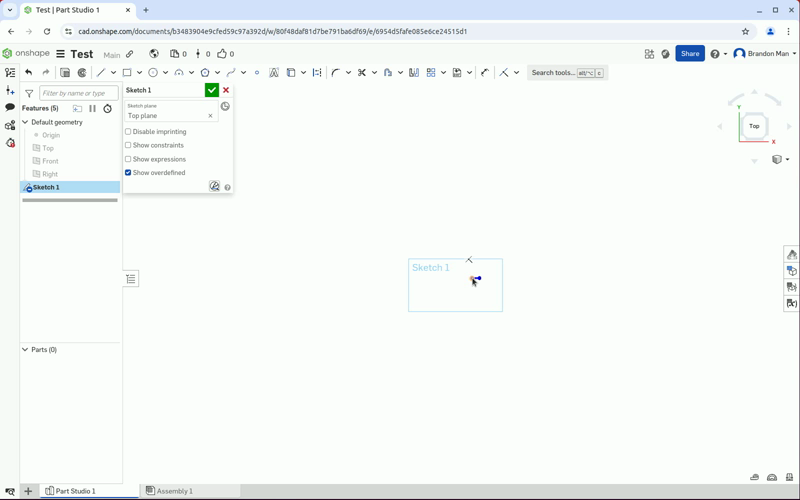
scroll(6)
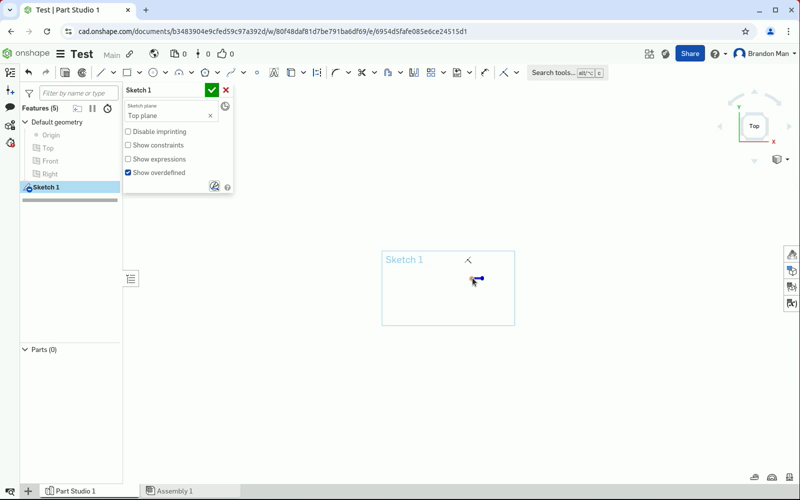
scroll(6)
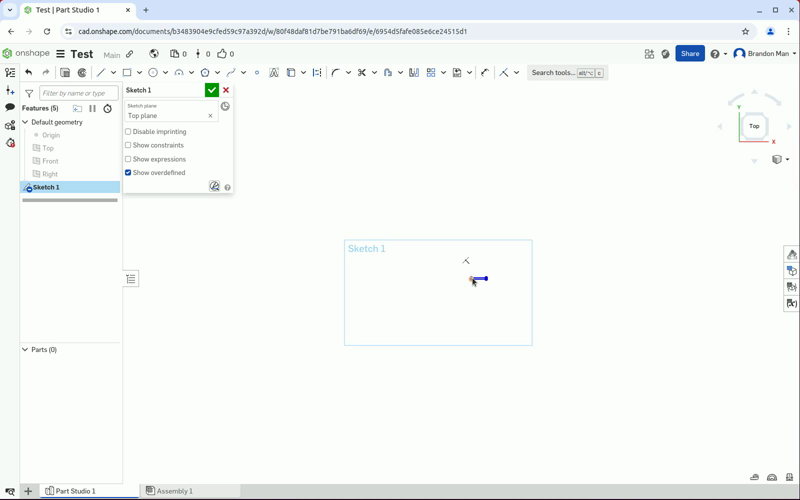
scroll(6)
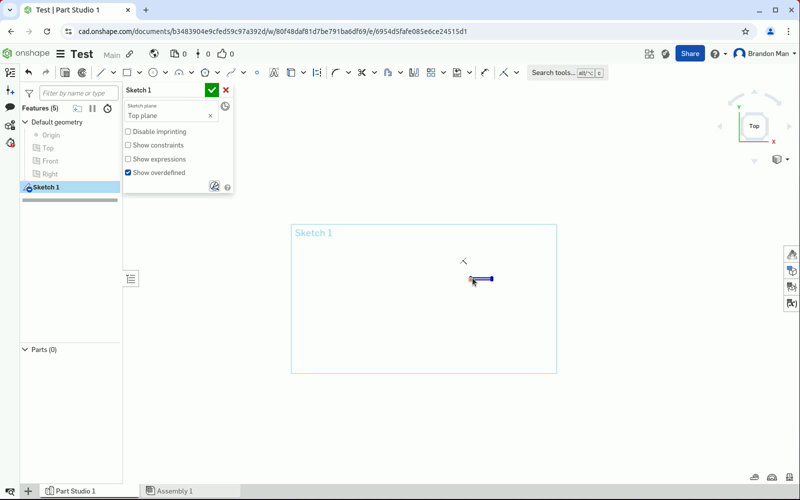
scroll(6)
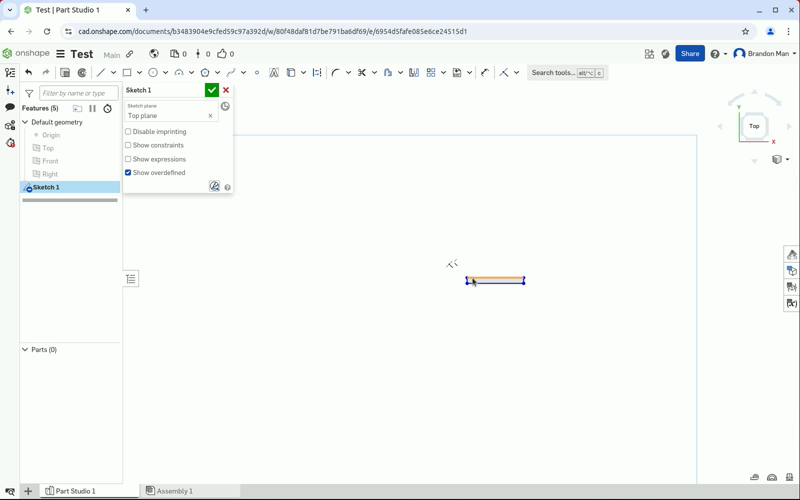
click(472, 277)
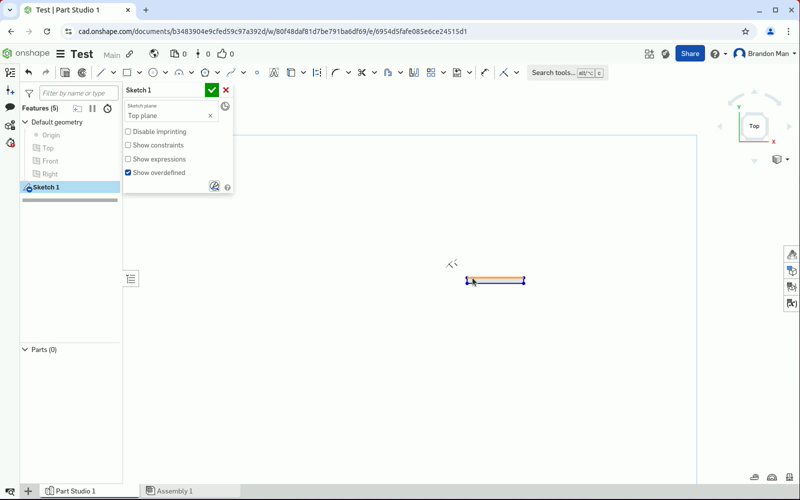
scroll(-6)
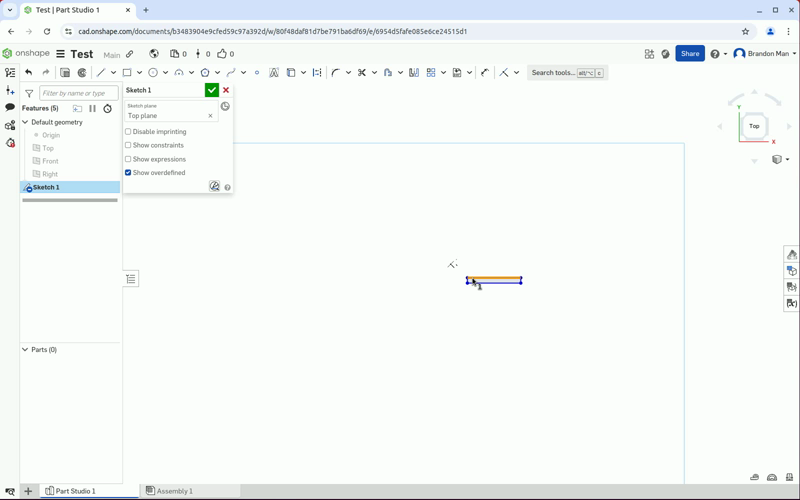
scroll(-6)
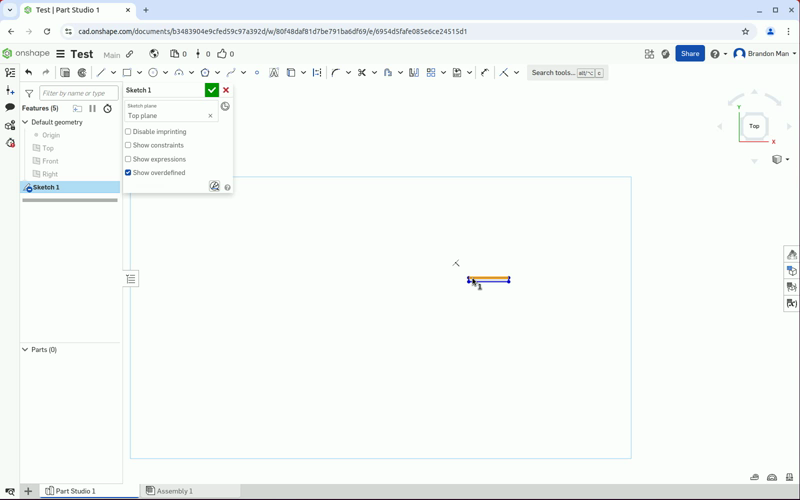
scroll(-6)
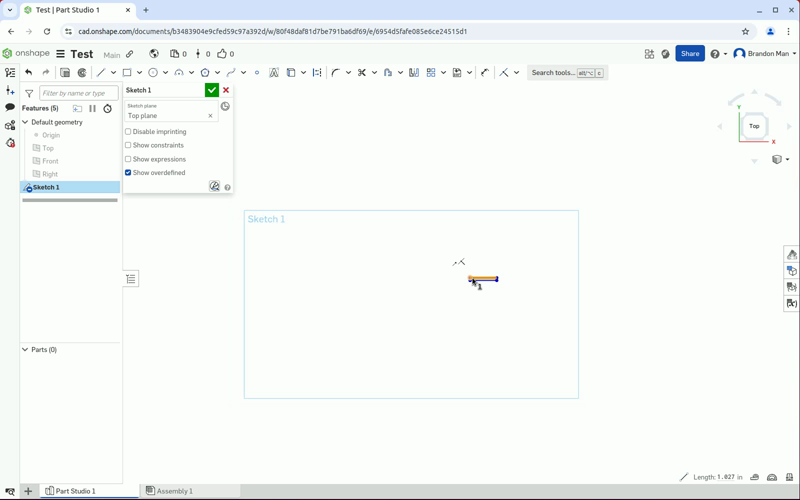
scroll(-6)
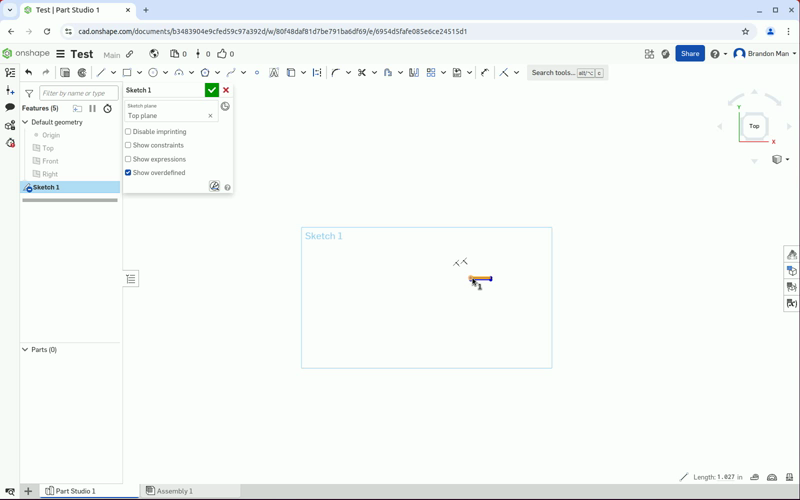
scroll(-6)
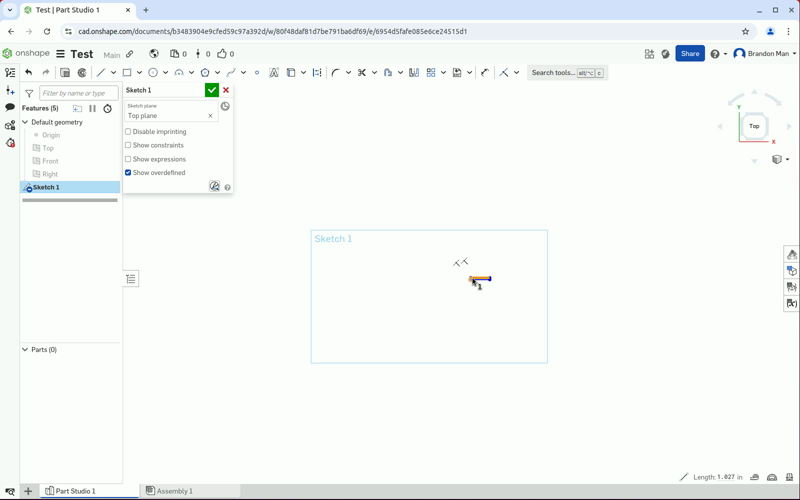
scroll(-6)
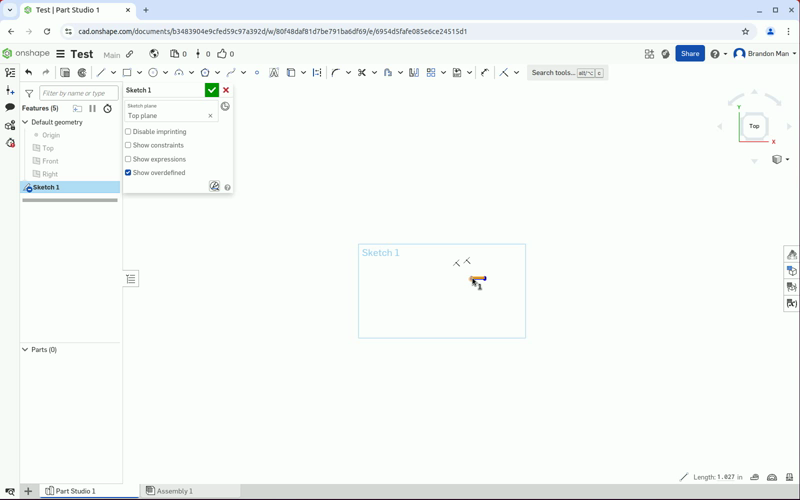
scroll(-6)
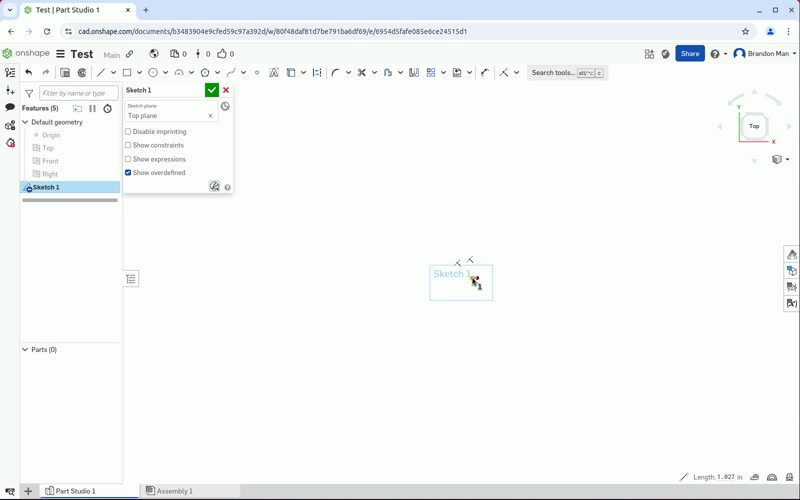
mouse_move(73, 352)
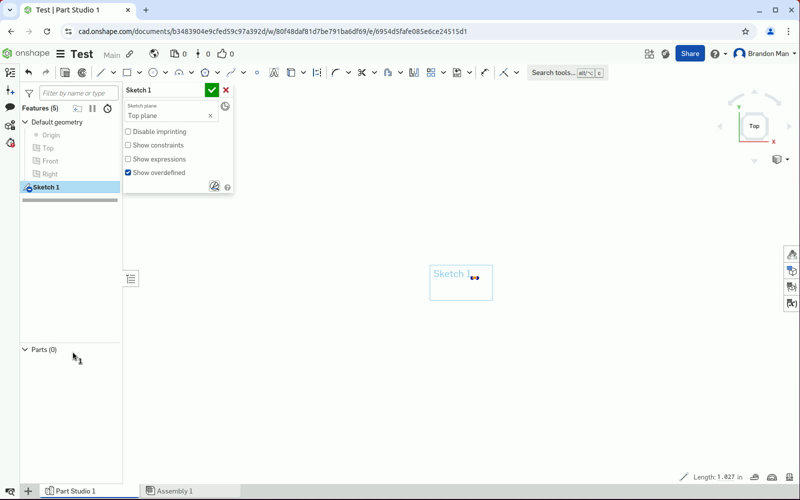
key(shift+y)
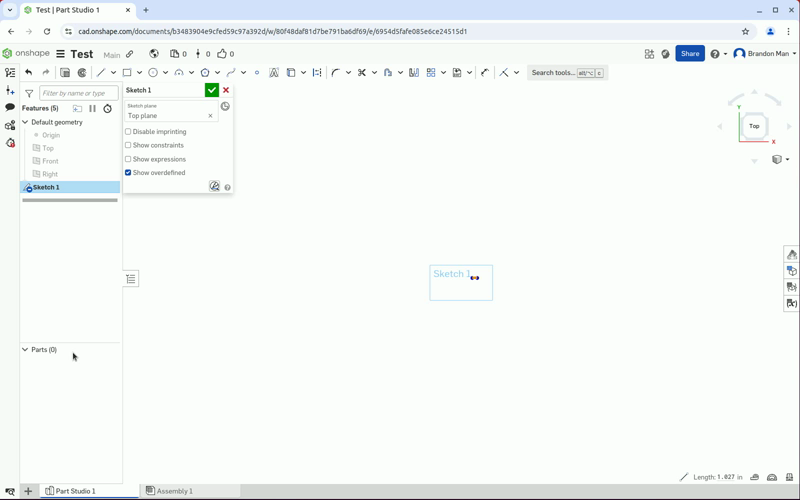
key(shift+e)
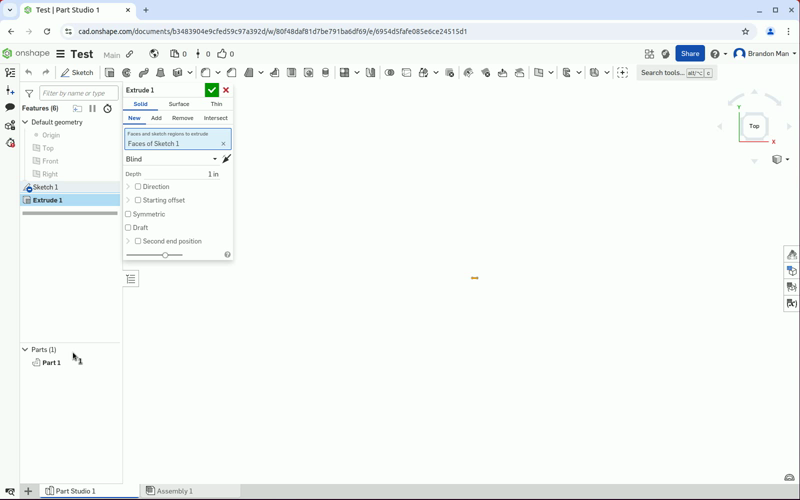
mouse_move(143, 106)
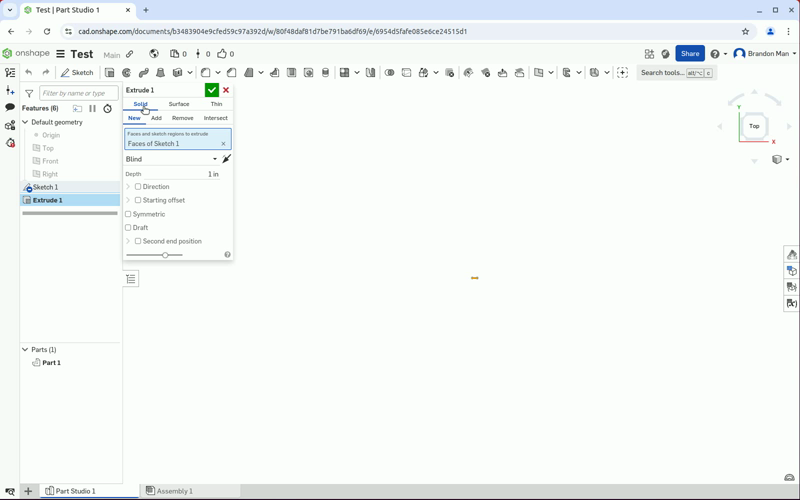
click(143, 106)
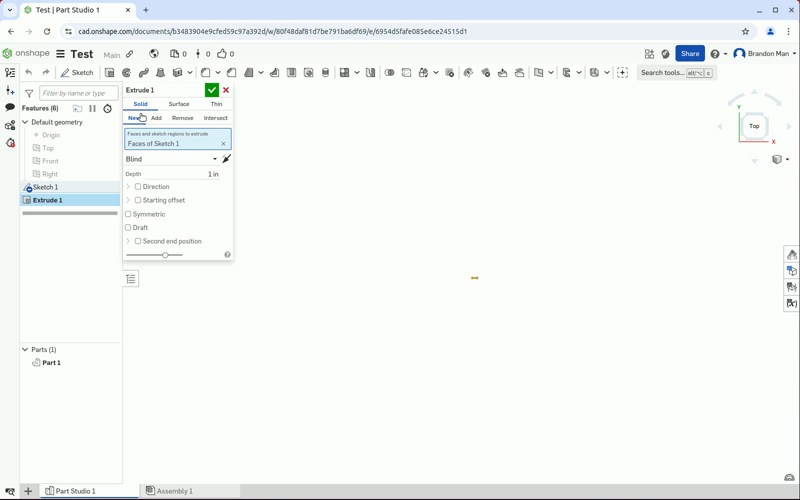
mouse_move(137, 120)
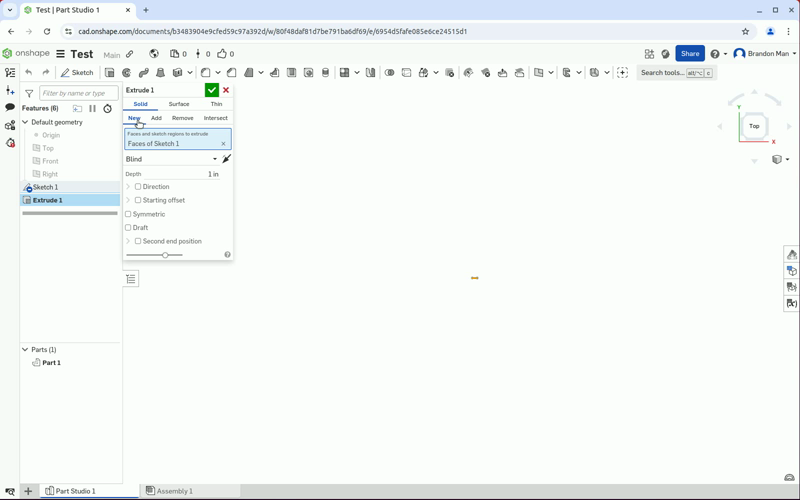
click(137, 120)
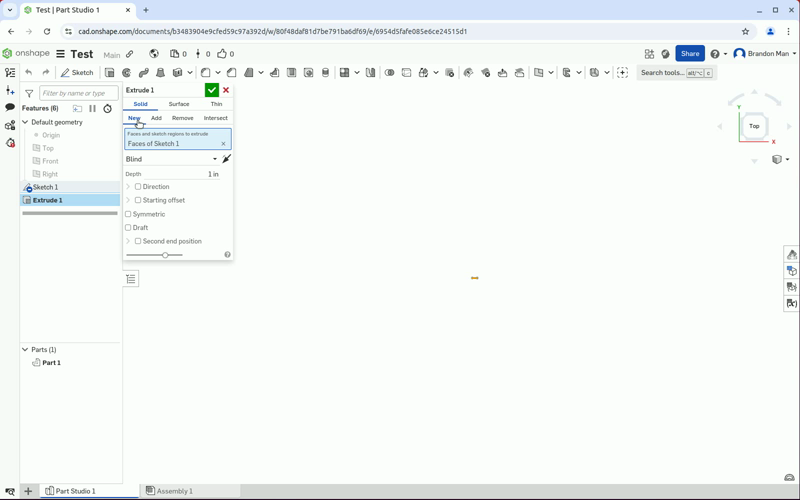
key(tab, 4)
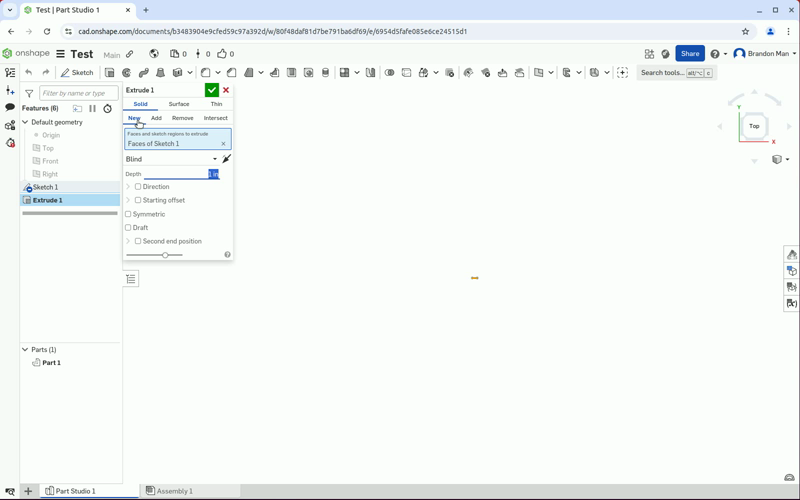
text(23.108)
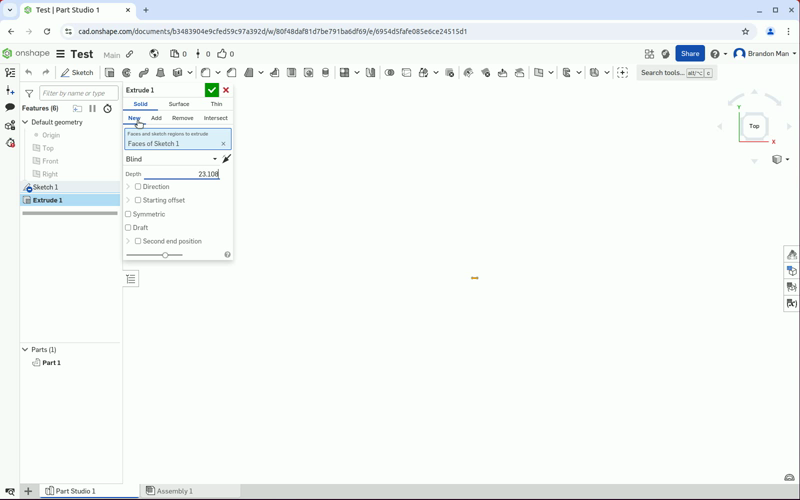
key(enter)
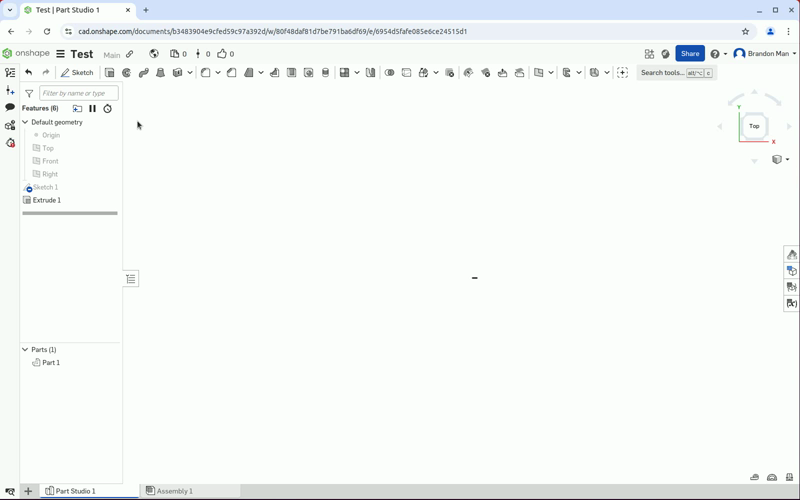
key(shift+h)
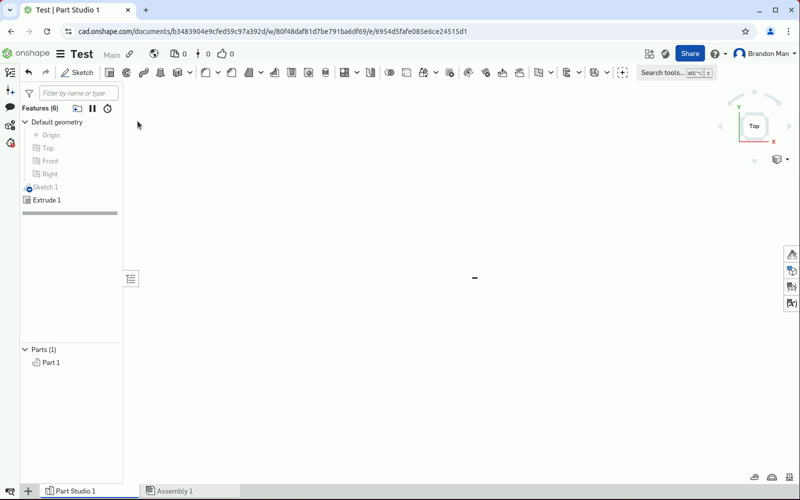
key(shift+h)
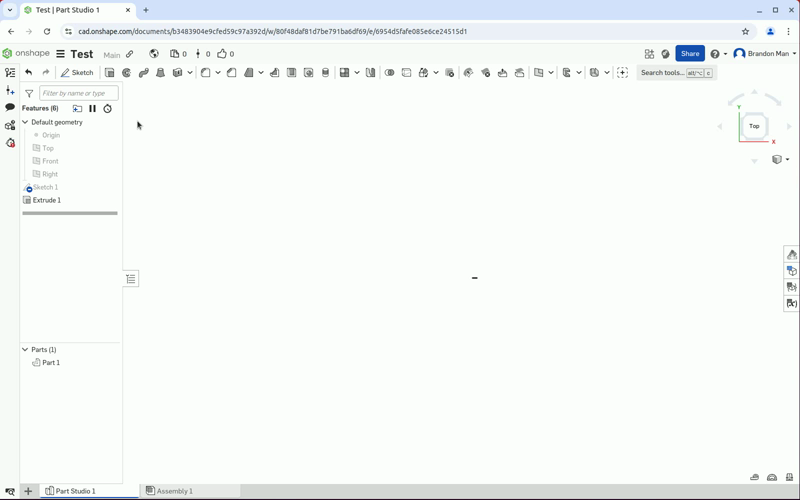
mouse_move(73, 189)
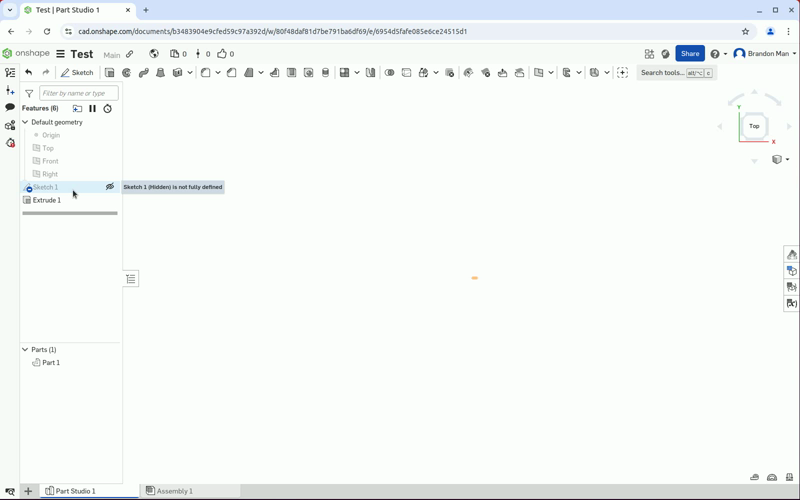
click(73, 189)
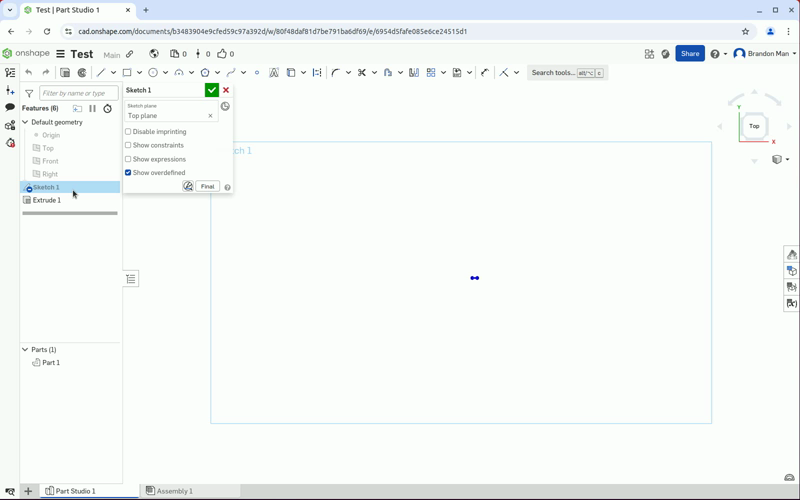
mouse_move(229, 92)
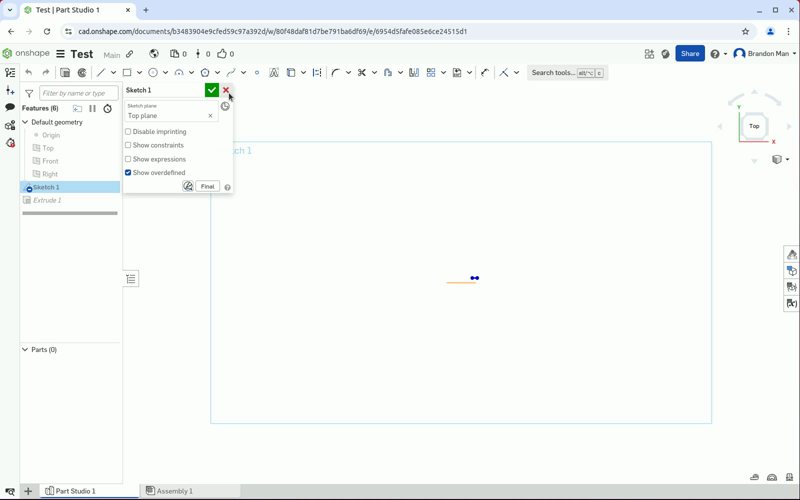
click(229, 92)
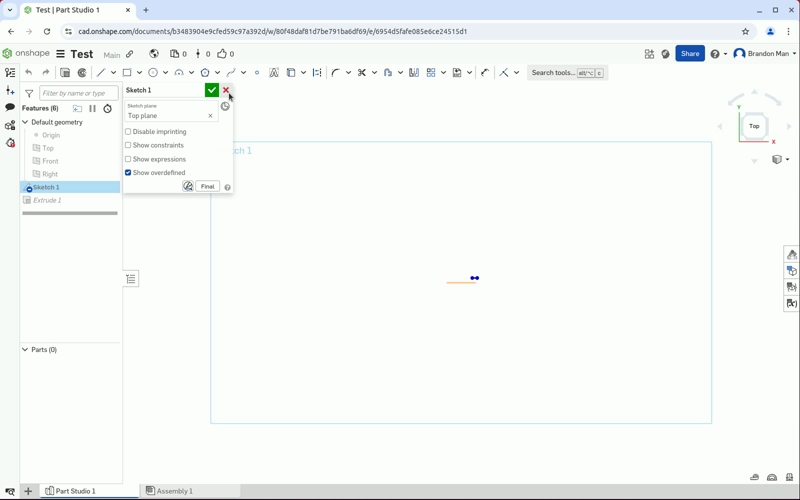
key(shift+s)
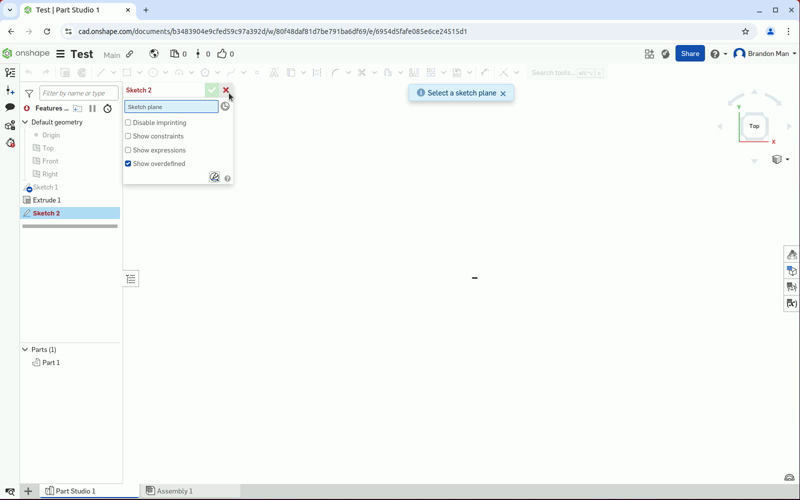
mouse_move(73, 150)
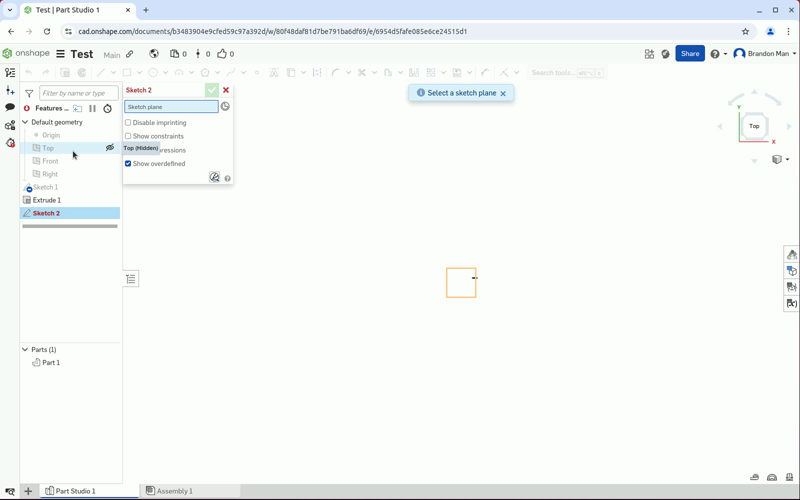
click(73, 150)
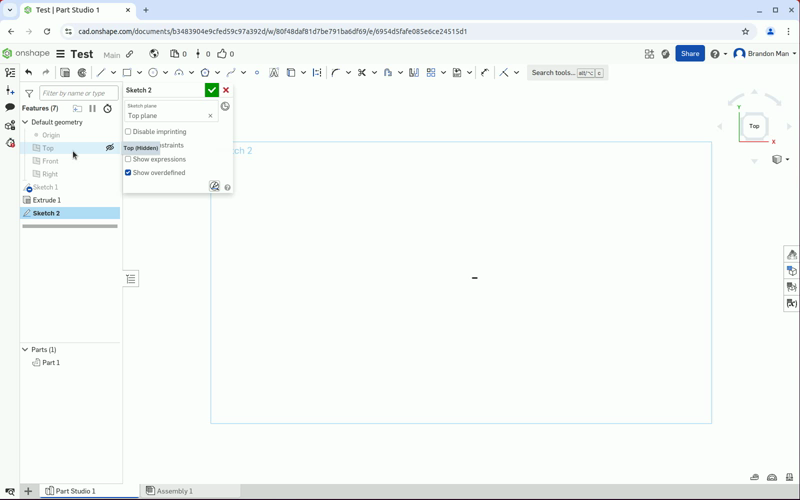
mouse_move(73, 352)
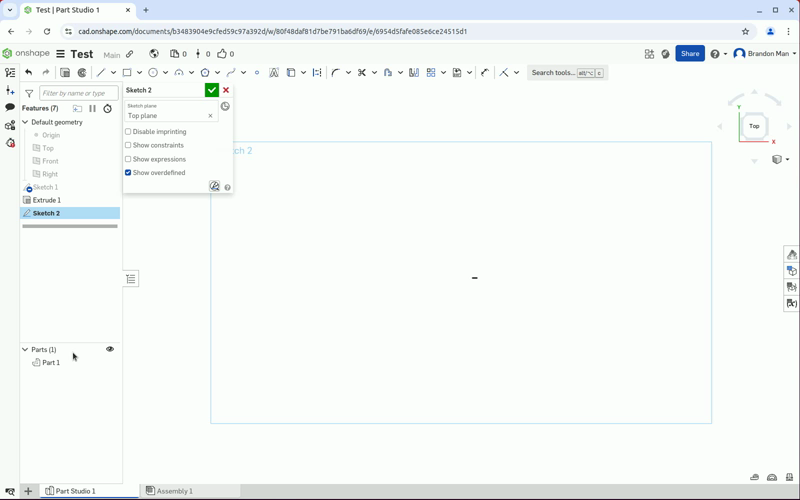
key(y)
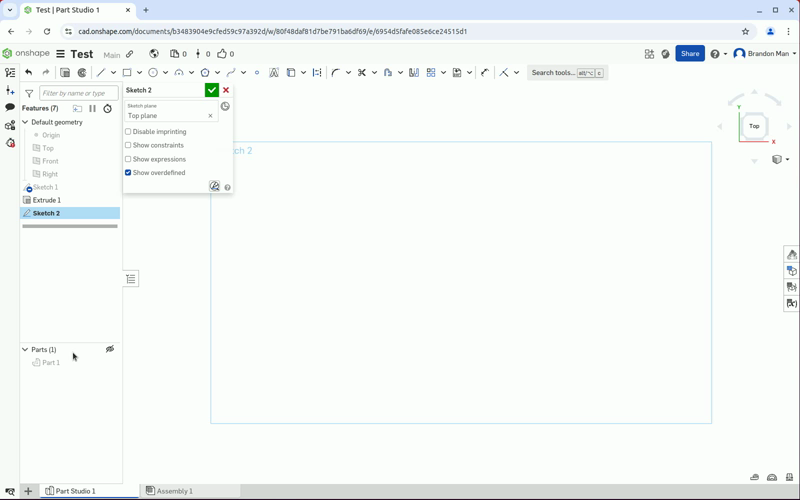
key(l)
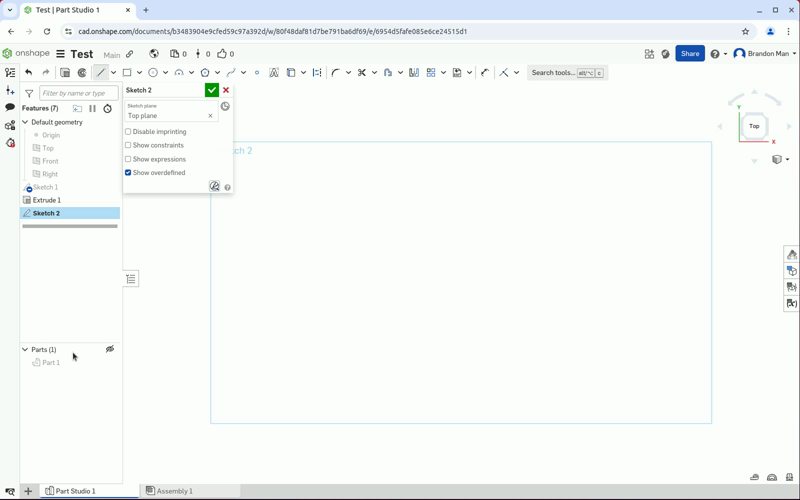
key_down(shift)
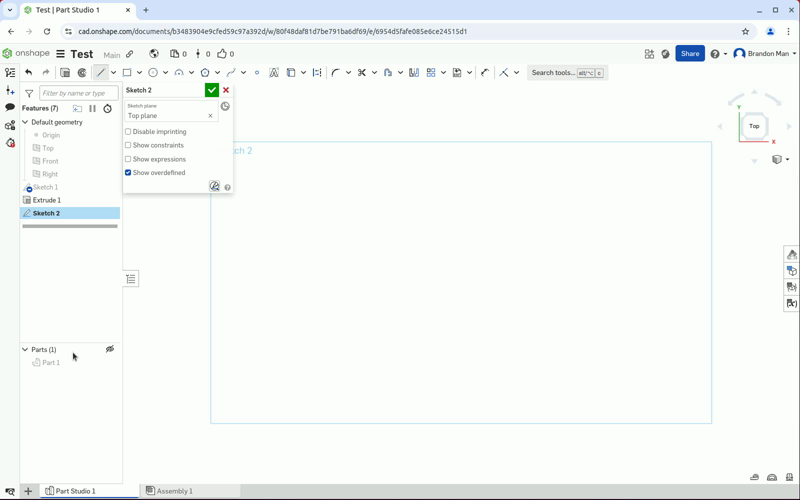
mouse_move(431, 281)
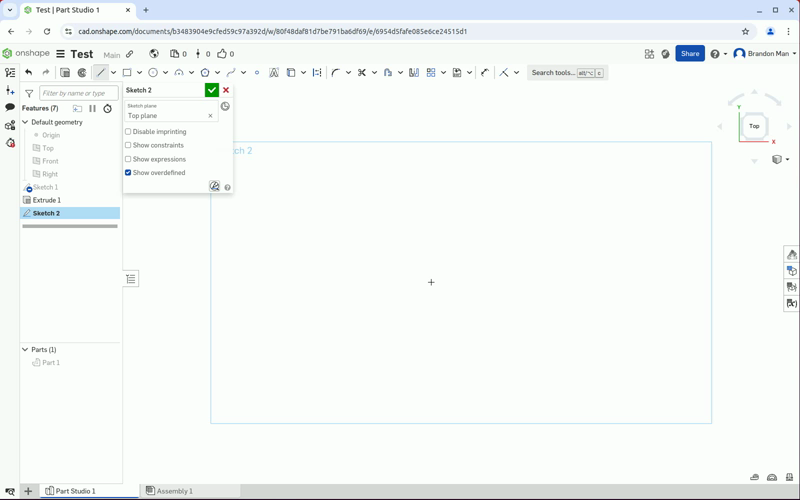
click(431, 281)
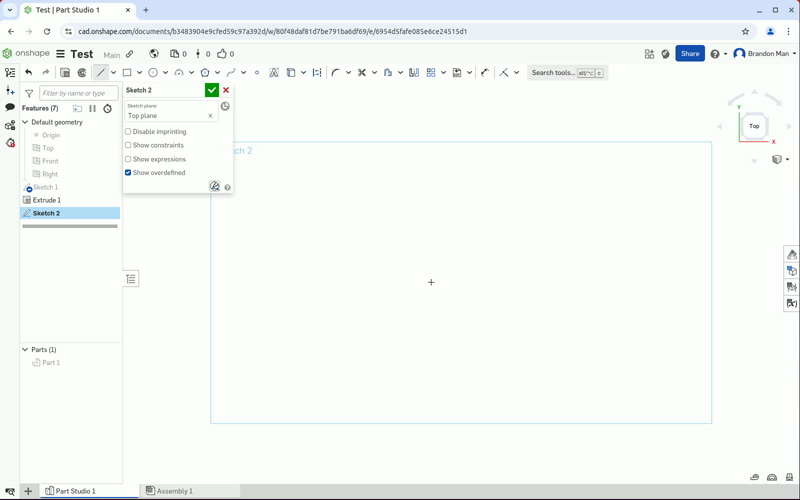
key_up(shift)
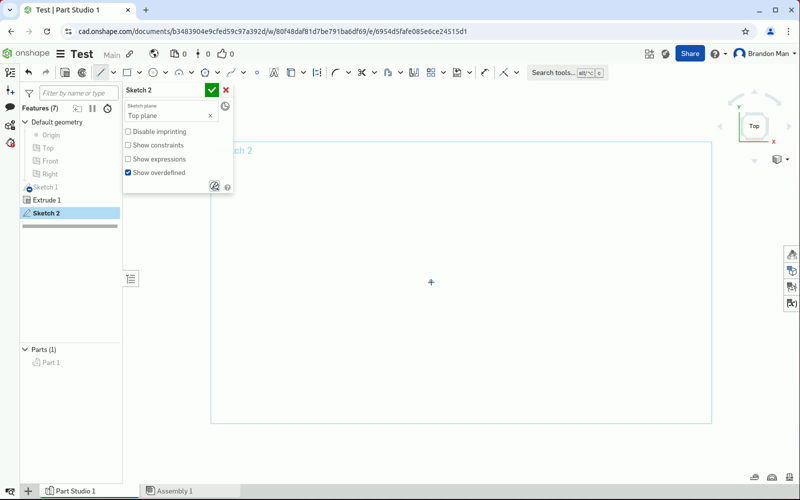
key_down(shift)
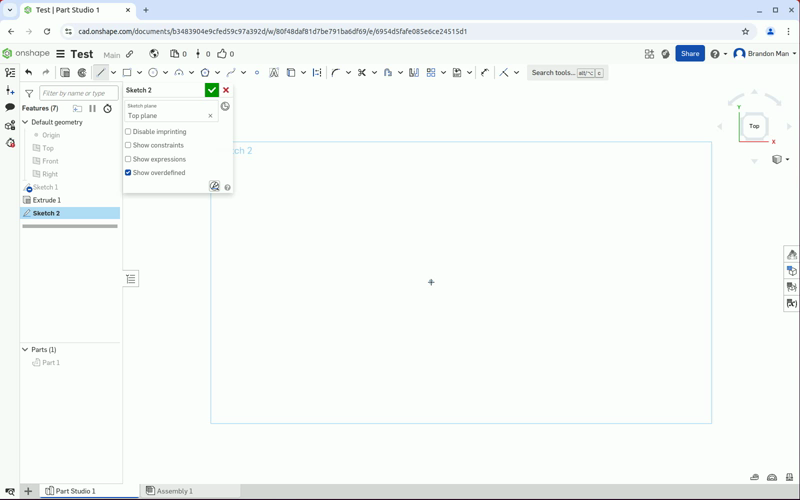
mouse_move(461, 281)
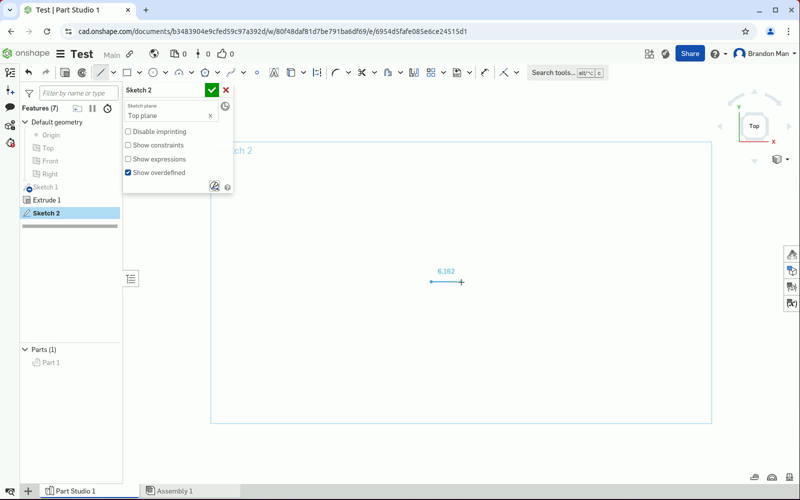
mouse_move(438, 281)
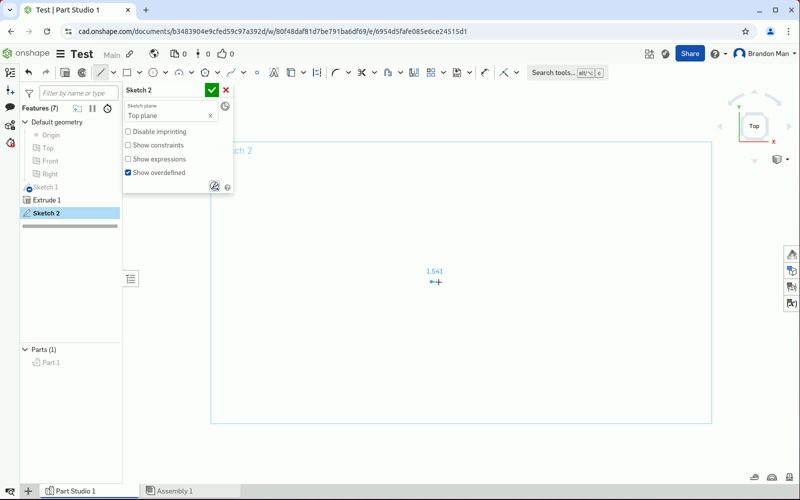
scroll(6)
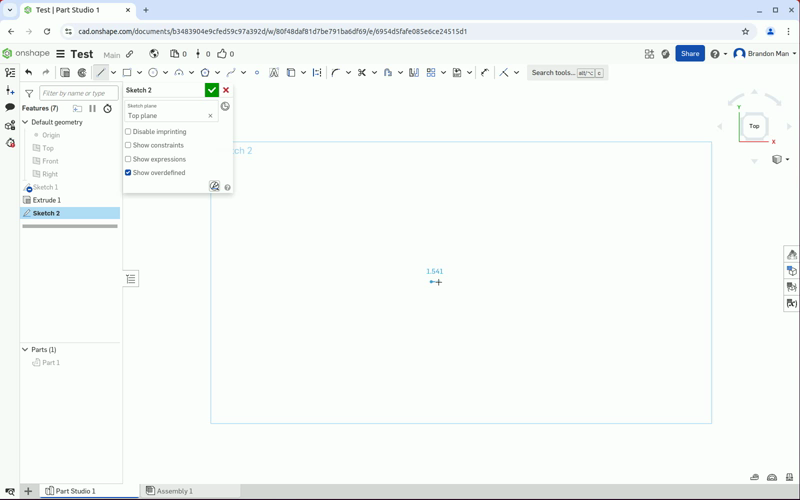
scroll(6)
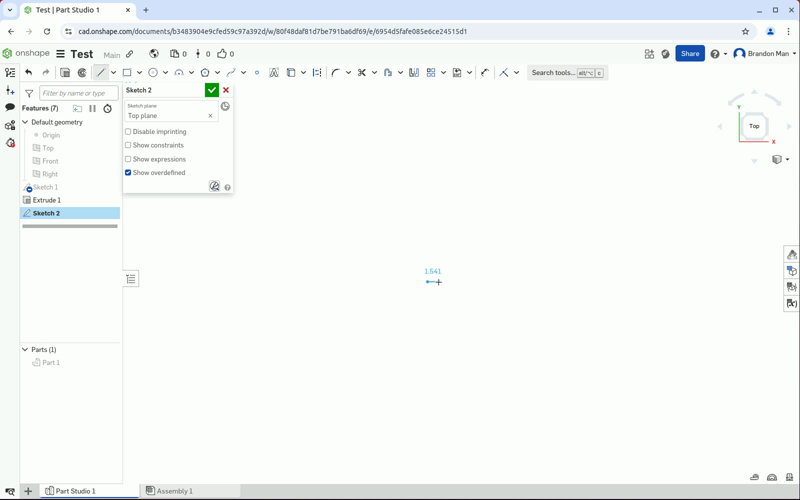
scroll(6)
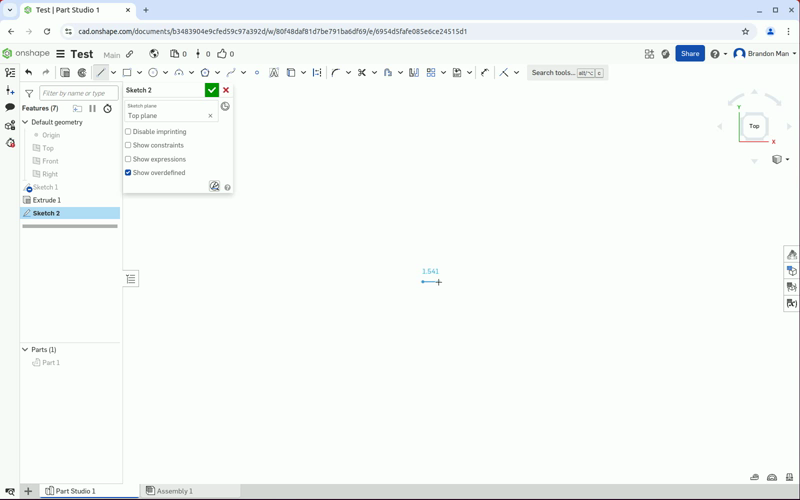
scroll(6)
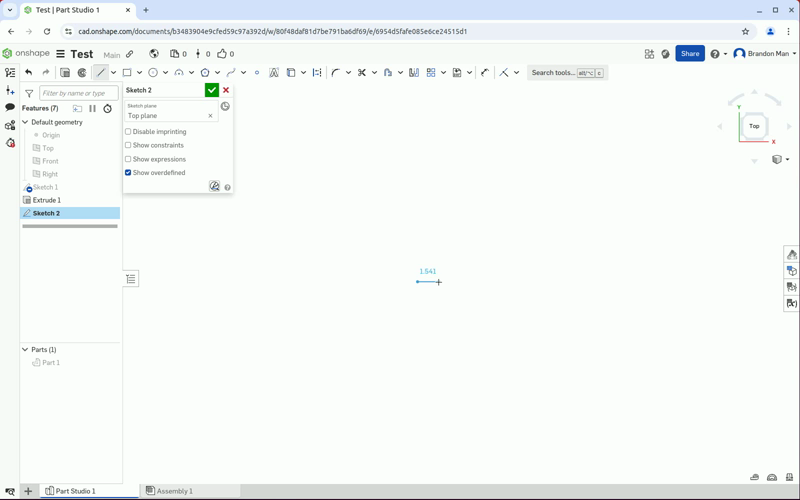
scroll(6)
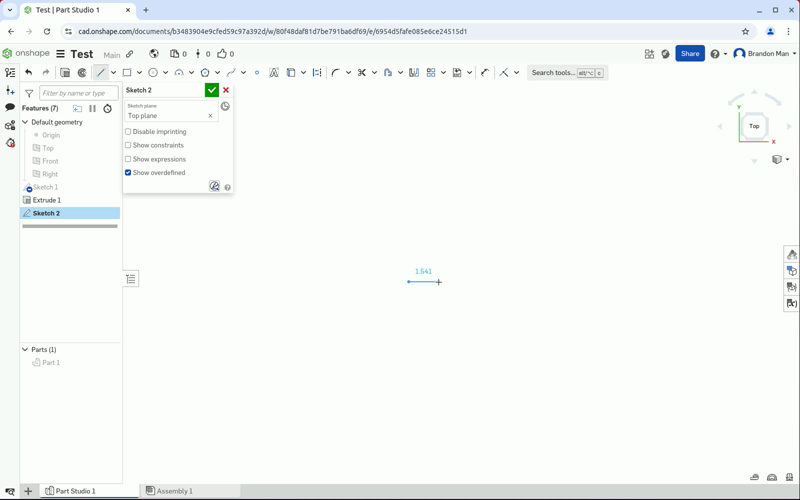
scroll(6)
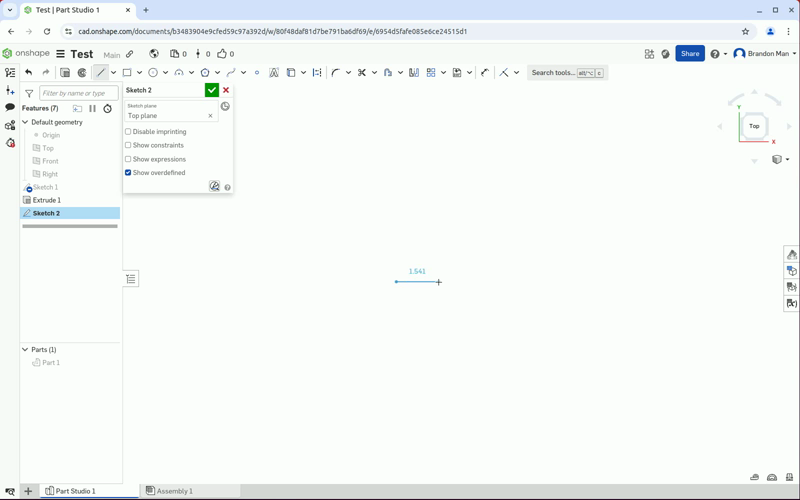
scroll(6)
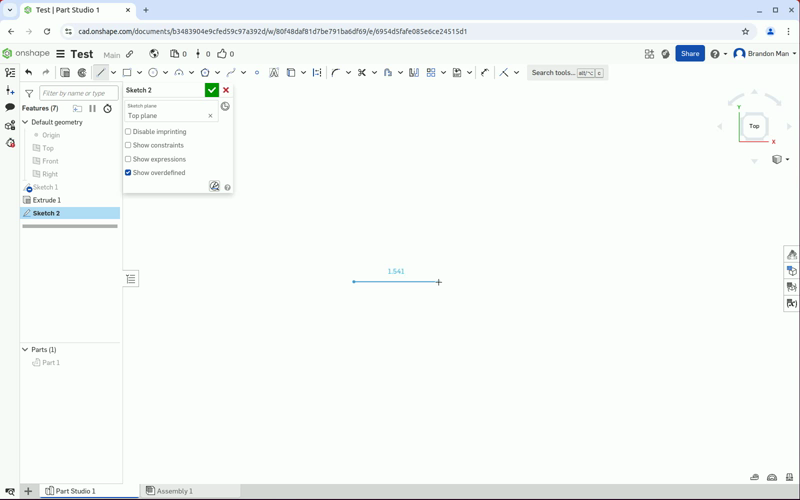
click(438, 281)
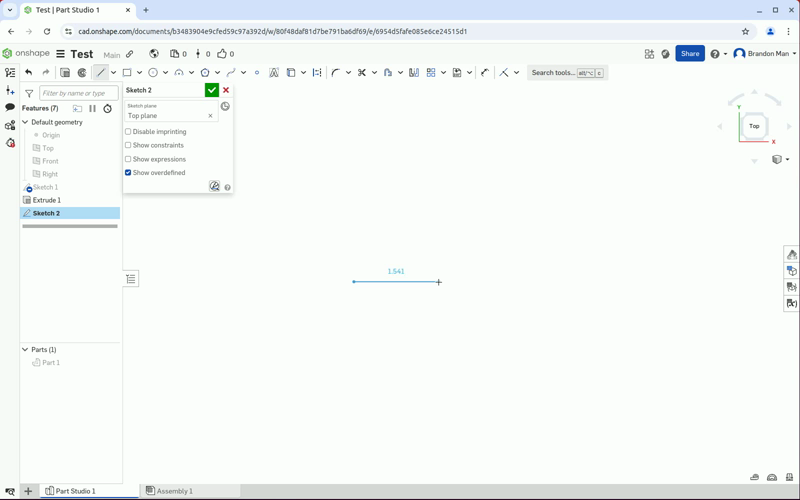
scroll(-6)
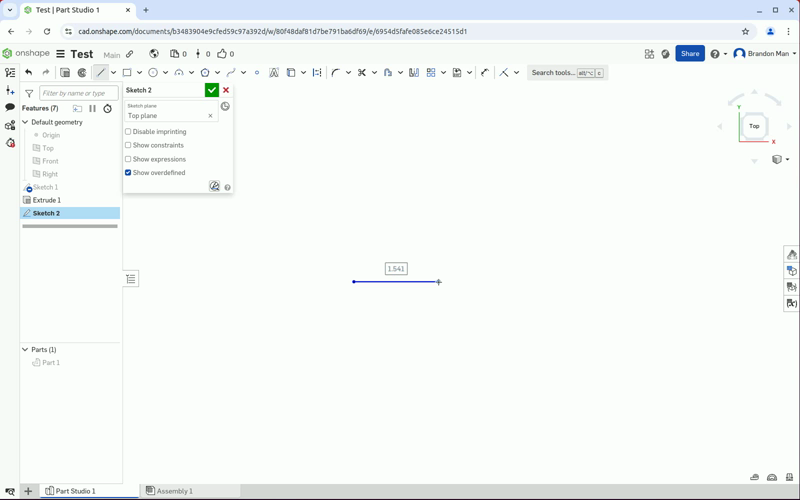
scroll(-6)
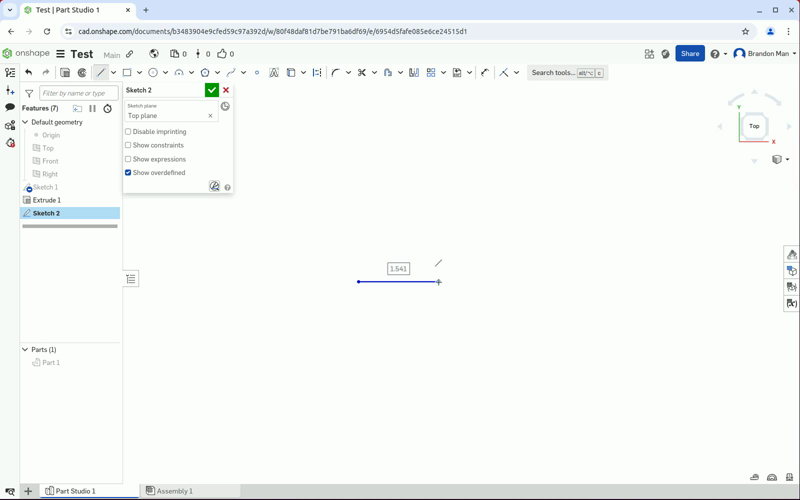
scroll(-6)
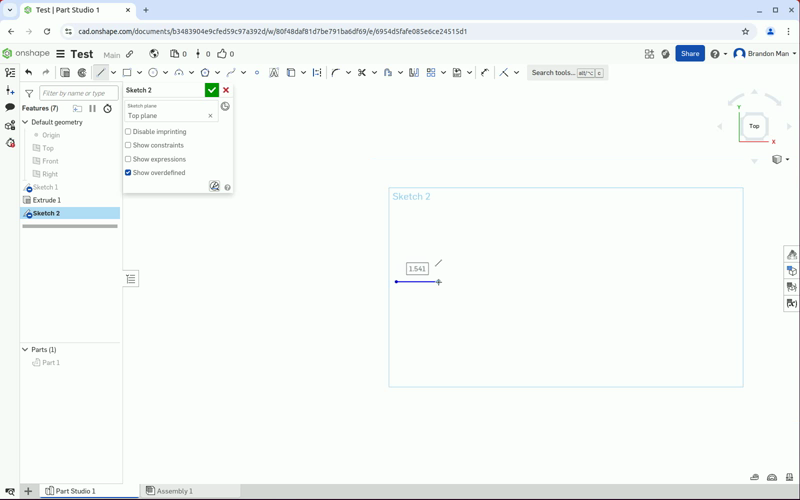
scroll(-6)
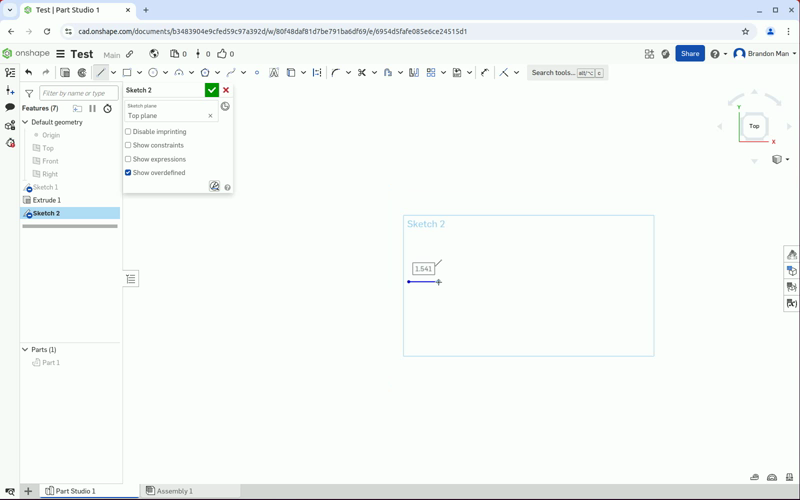
scroll(-6)
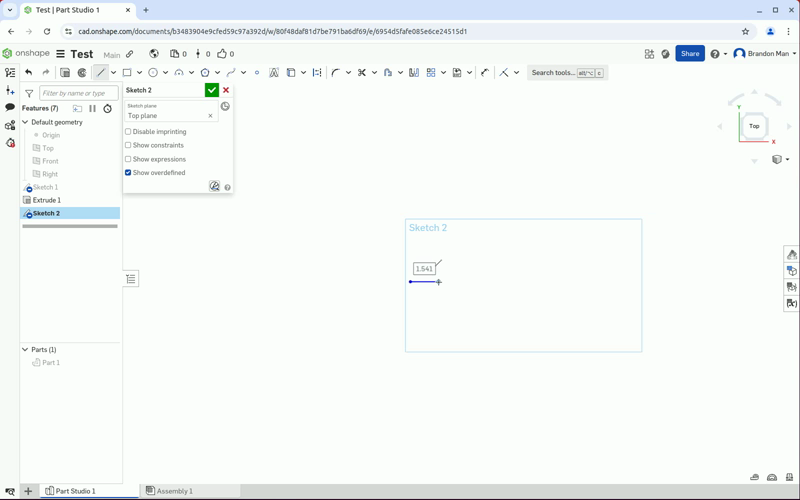
scroll(-6)
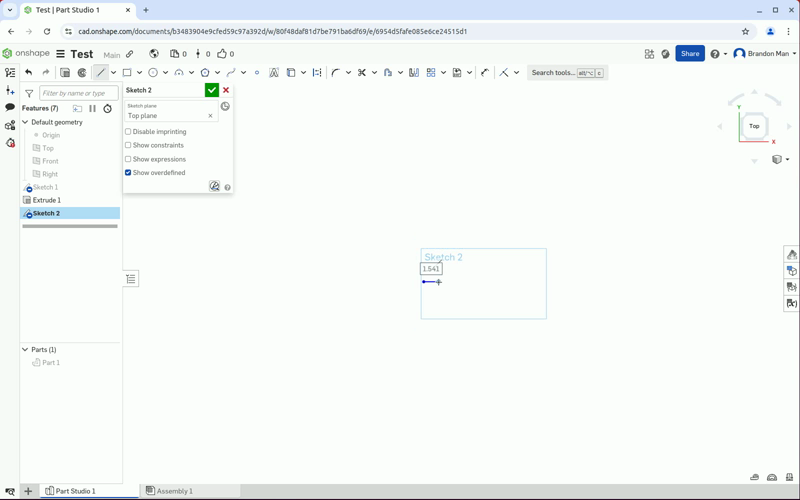
scroll(-6)
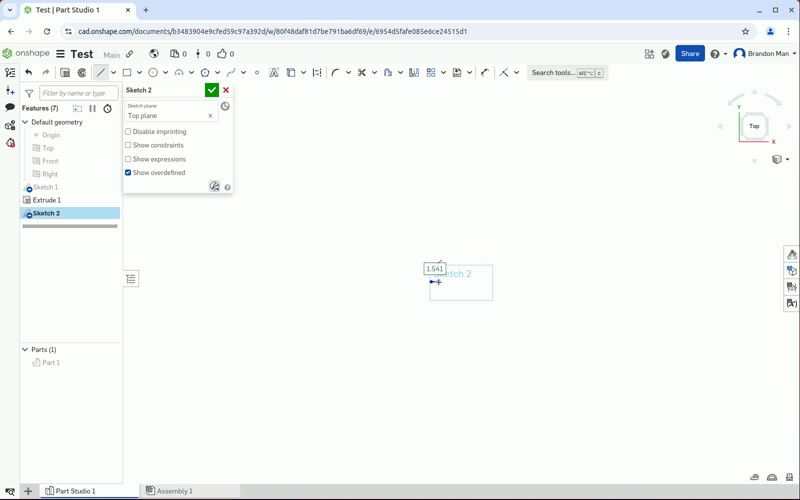
key_up(shift)
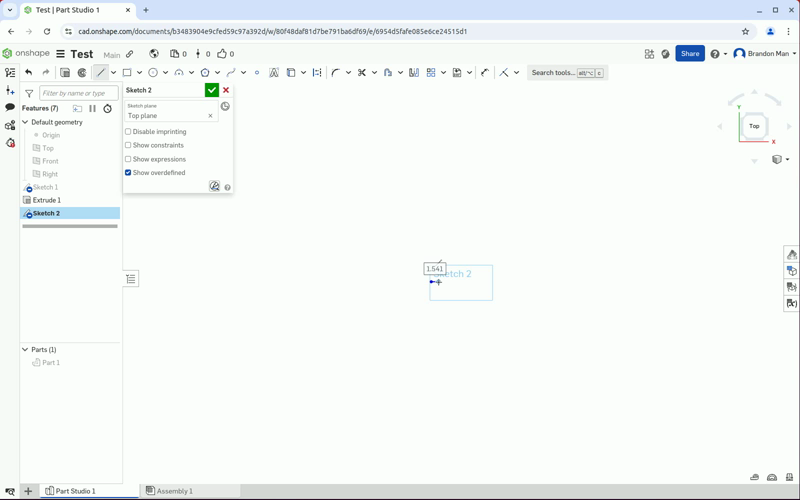
key_down(shift)
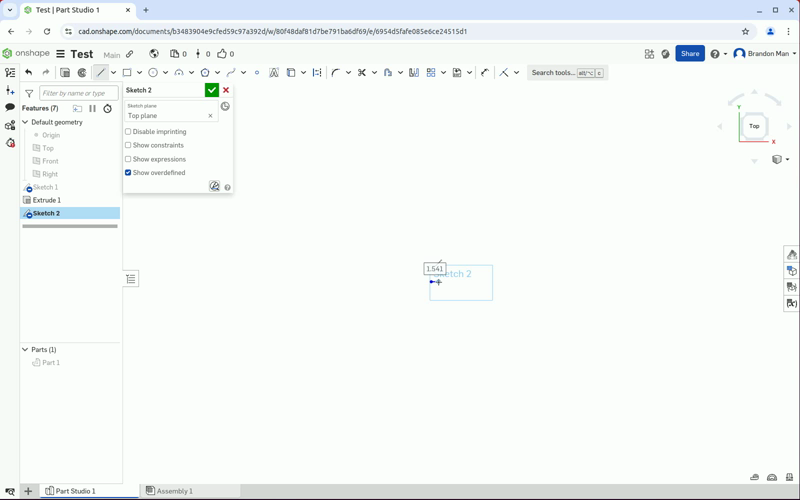
mouse_move(468, 281)
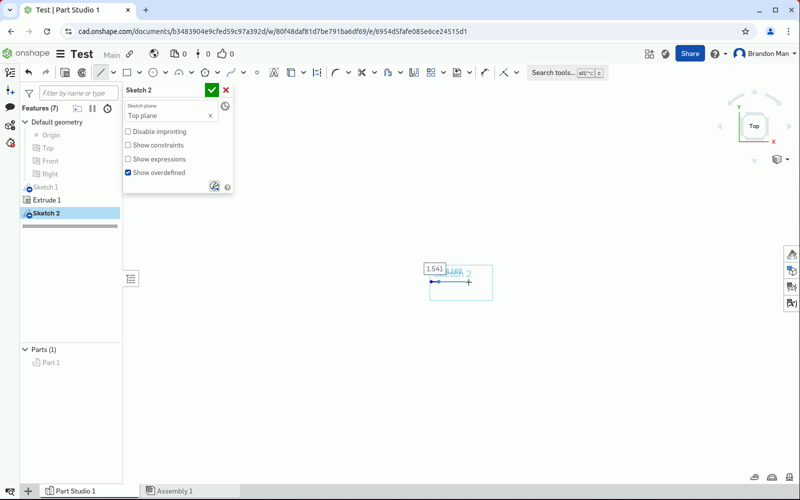
mouse_move(438, 277)
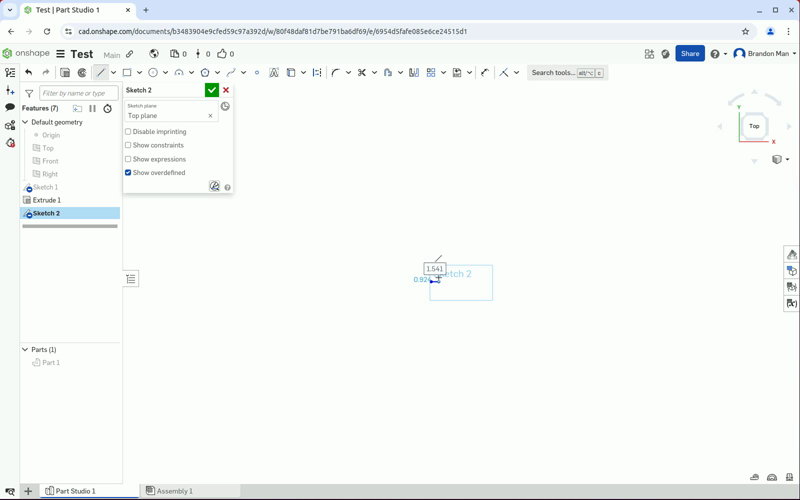
scroll(6)
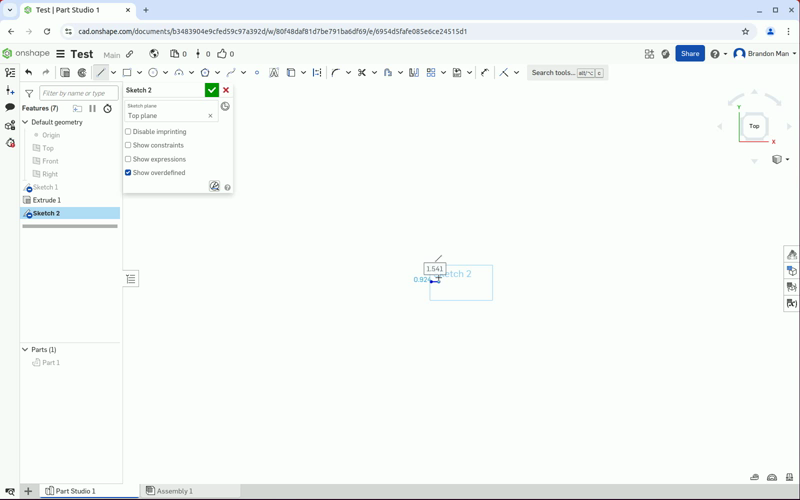
scroll(6)
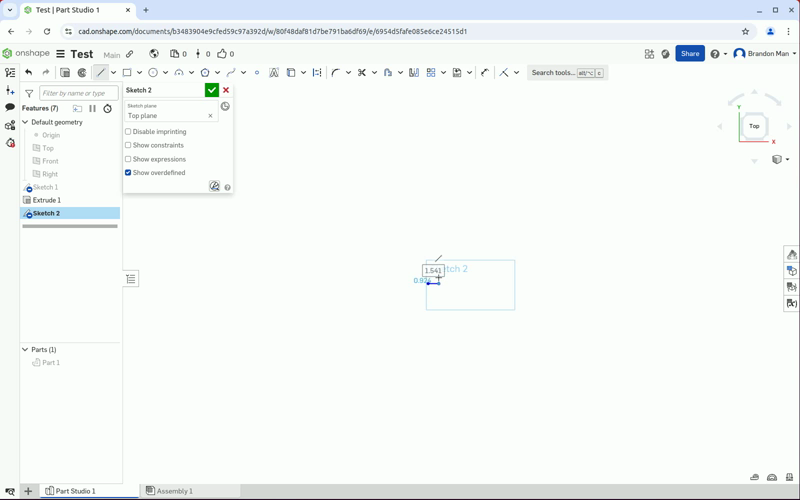
scroll(6)
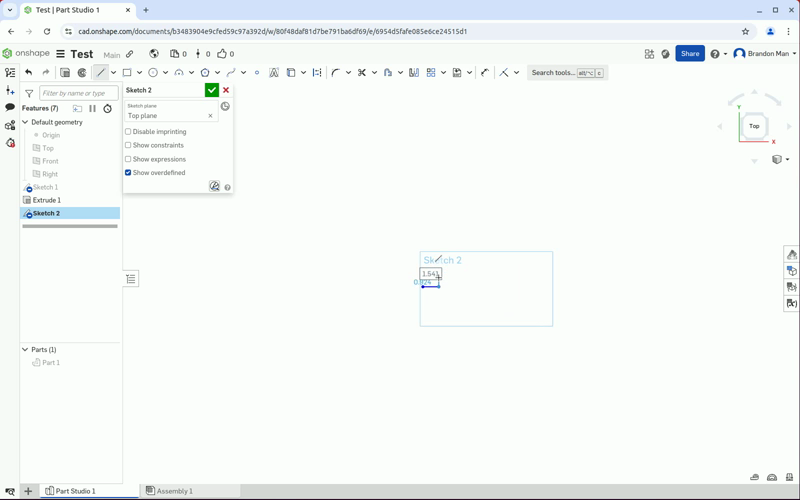
scroll(6)
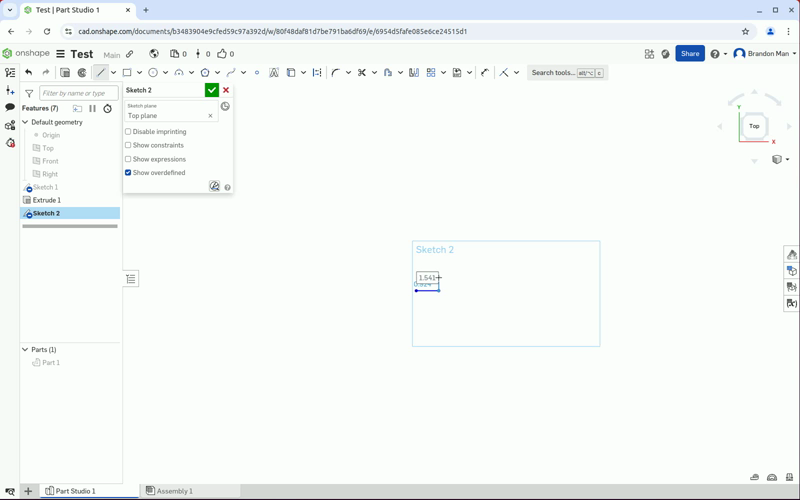
scroll(6)
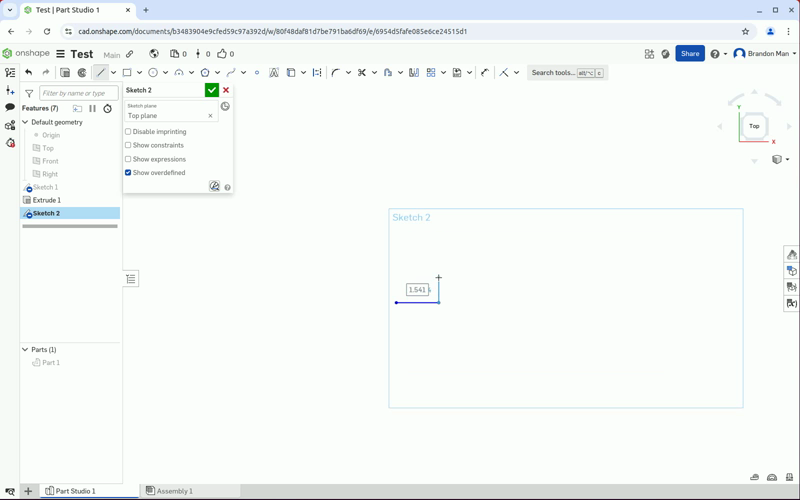
scroll(6)
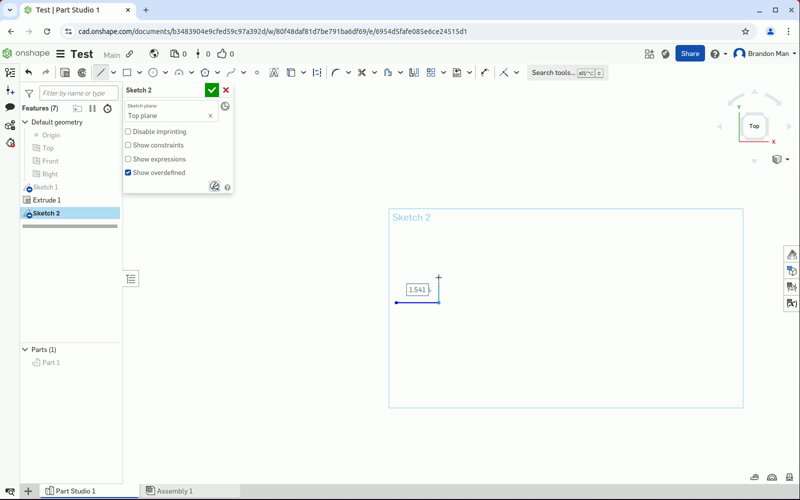
scroll(6)
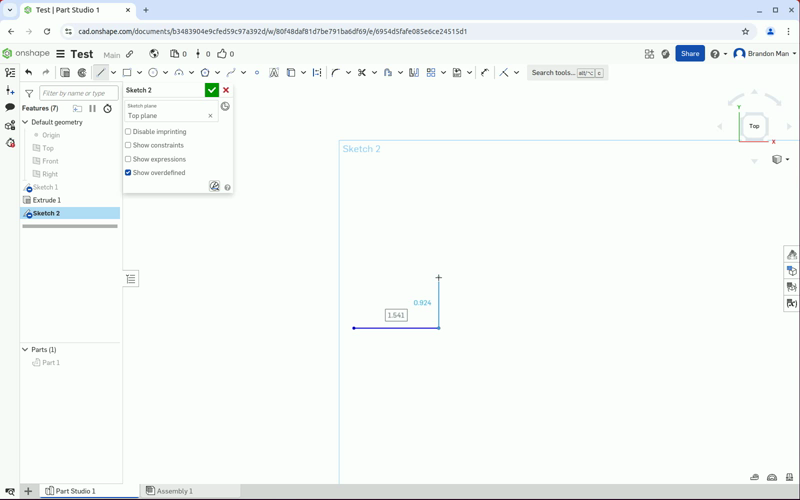
click(438, 277)
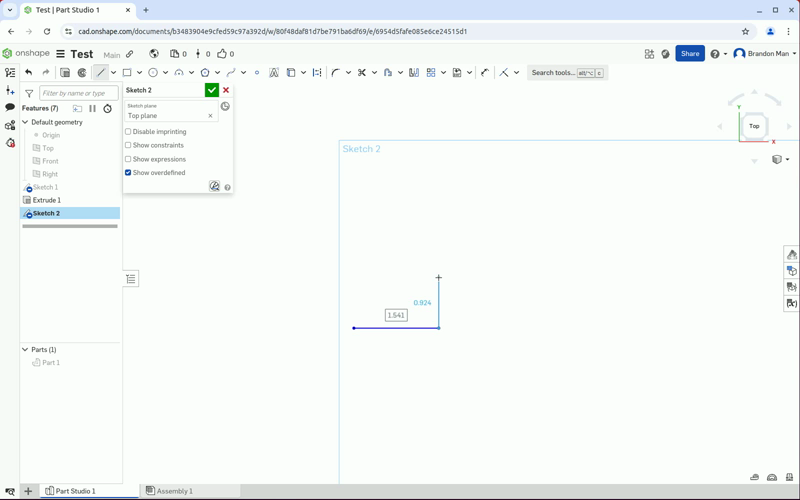
scroll(-6)
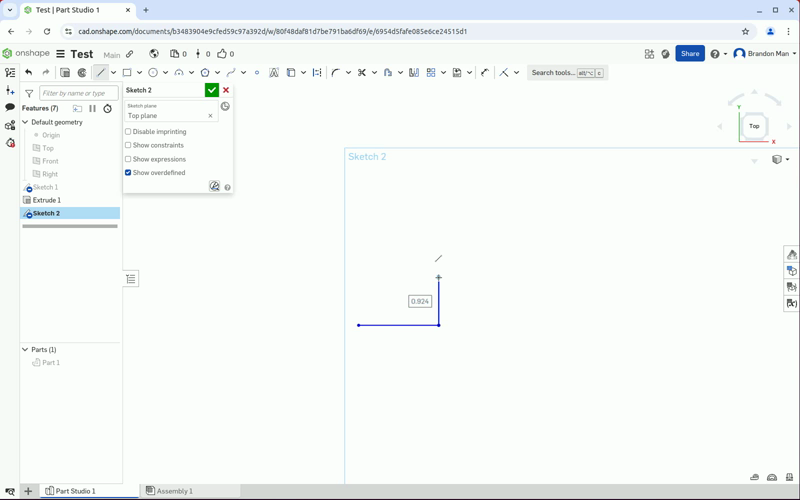
scroll(-6)
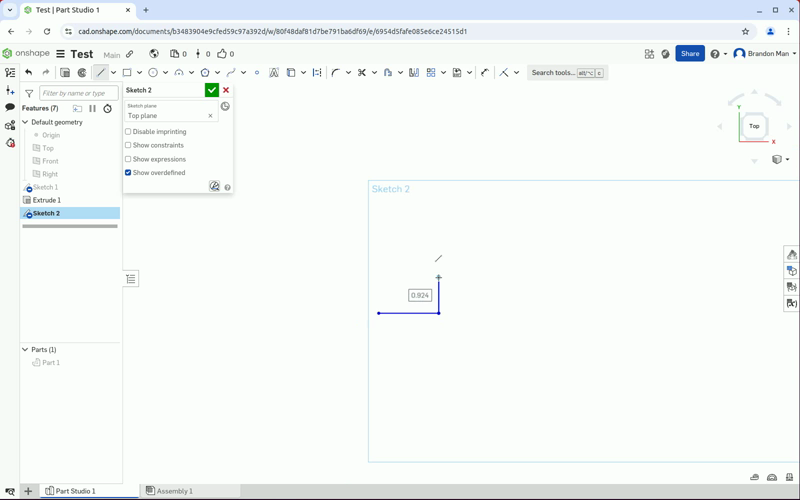
scroll(-6)
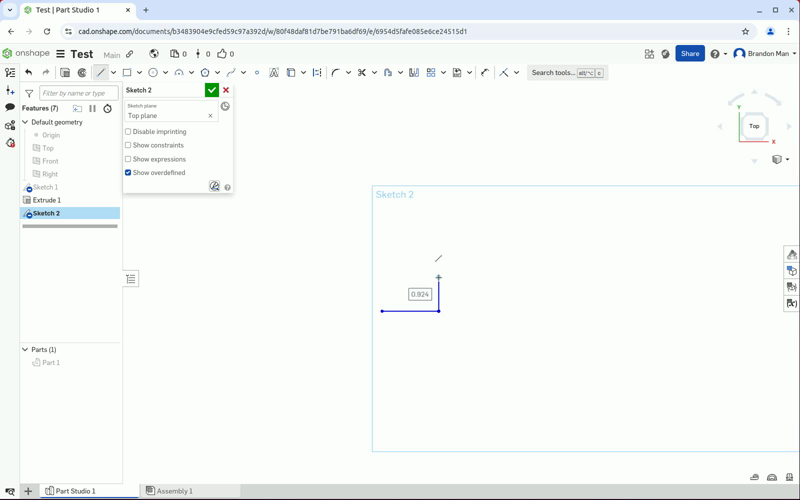
scroll(-6)
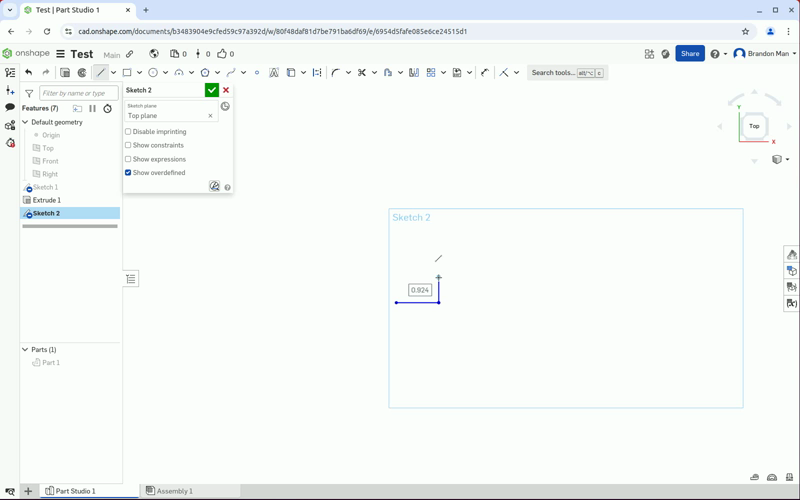
scroll(-6)
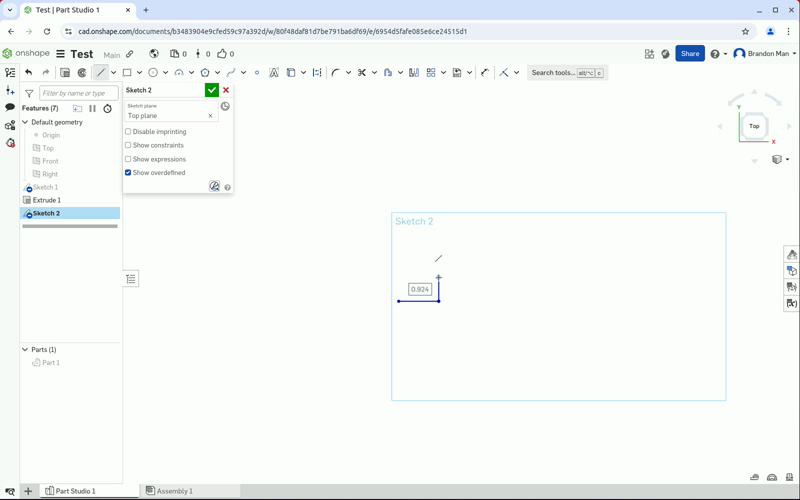
scroll(-6)
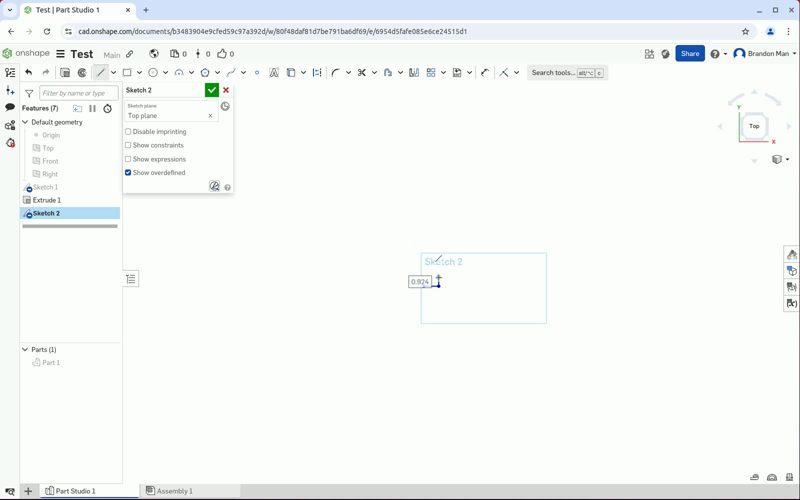
scroll(-6)
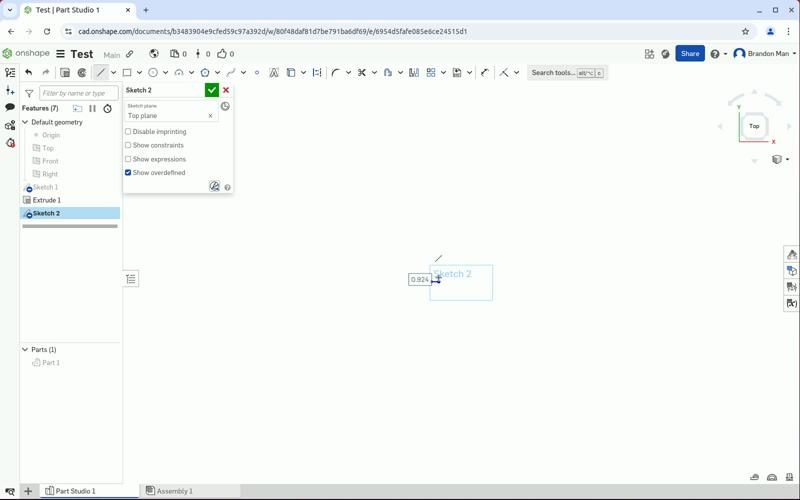
key_up(shift)
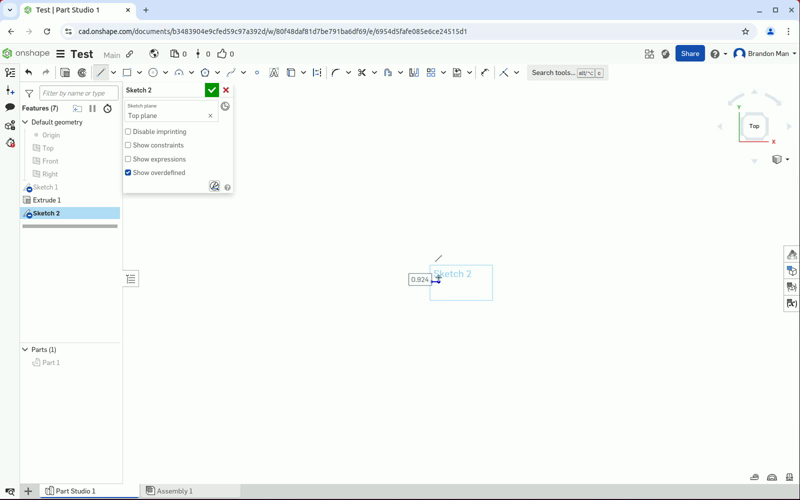
key_down(shift)
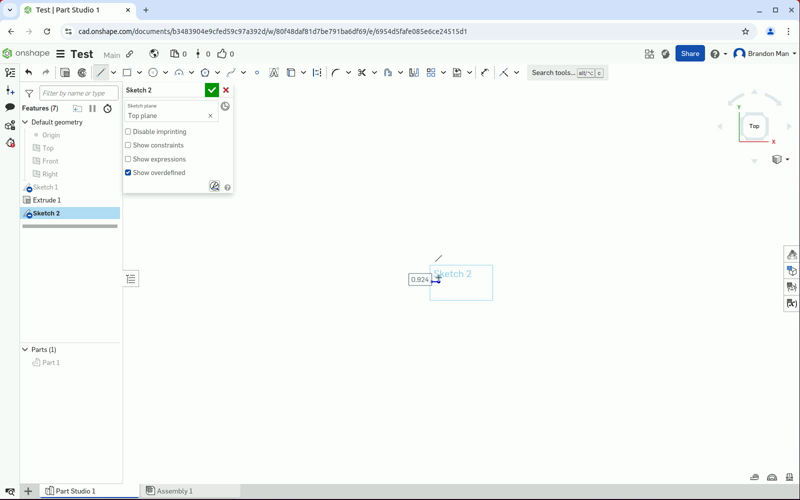
mouse_move(468, 277)
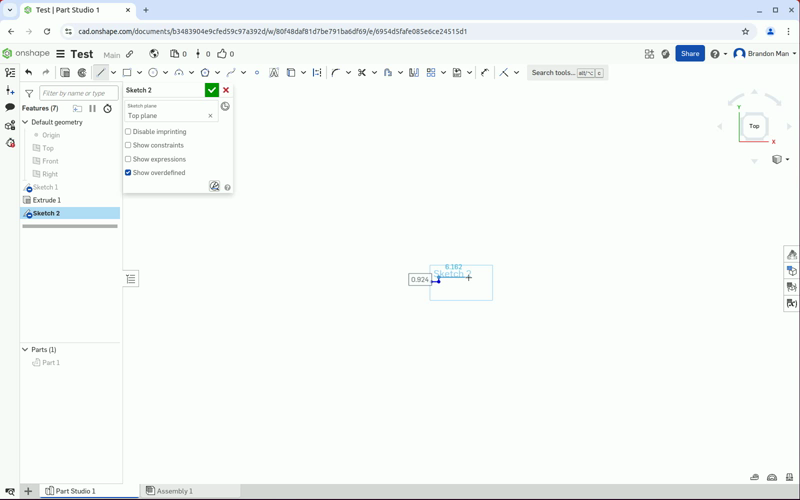
mouse_move(431, 277)
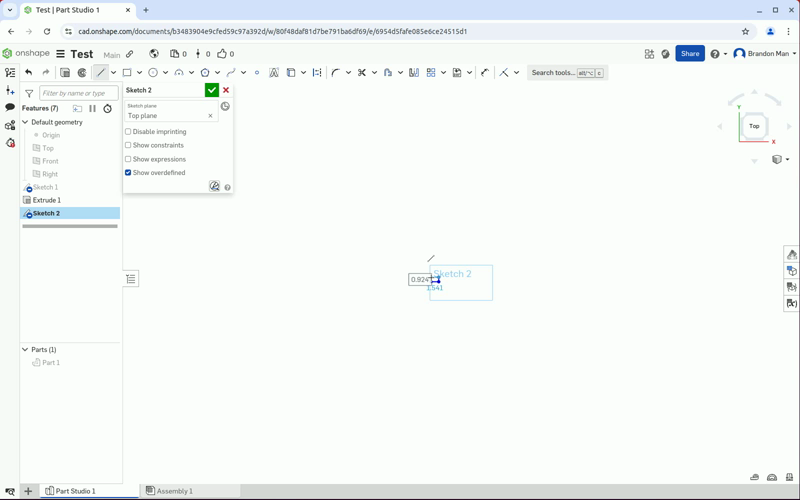
scroll(6)
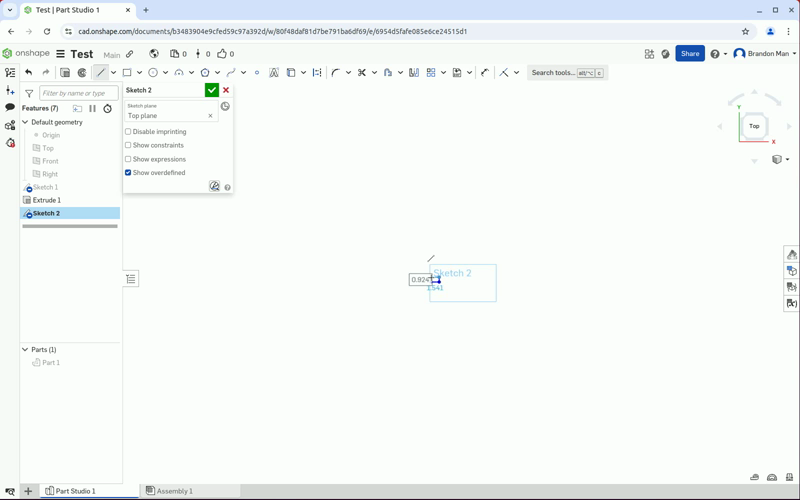
scroll(6)
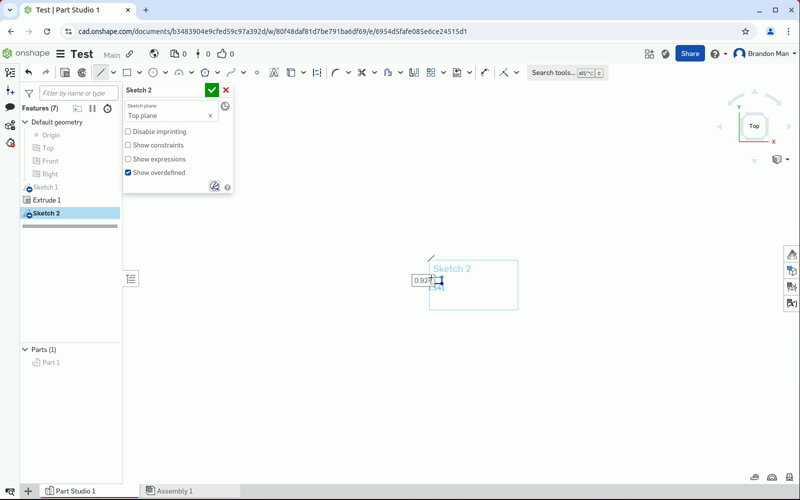
scroll(6)
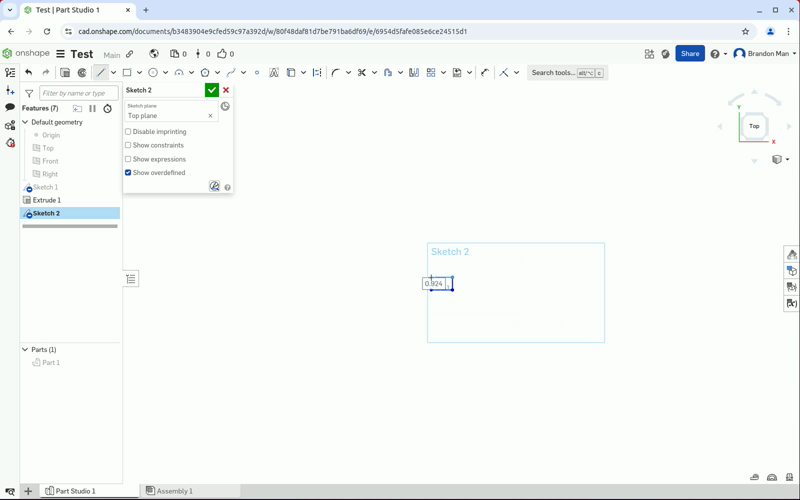
scroll(6)
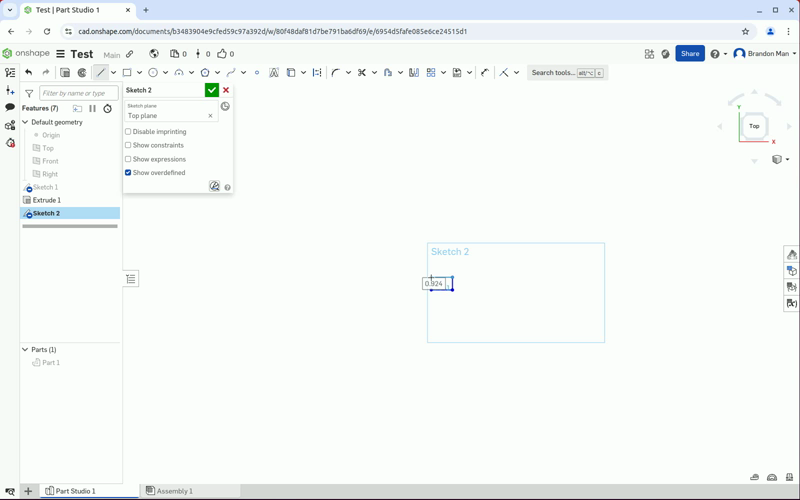
scroll(6)
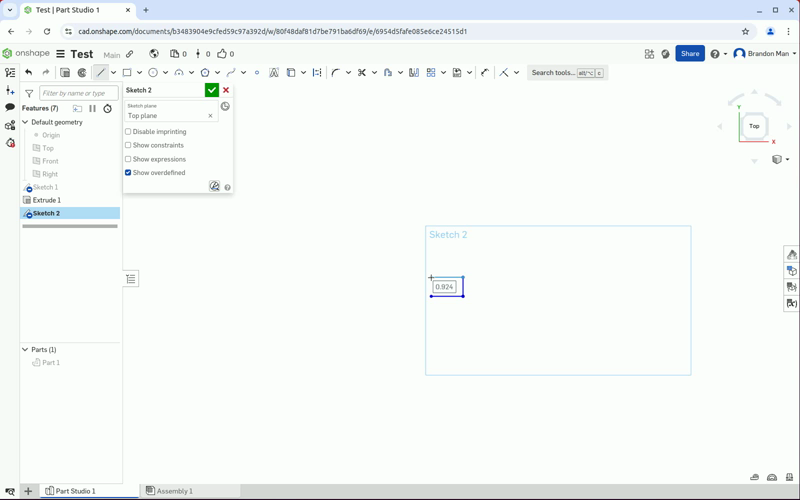
scroll(6)
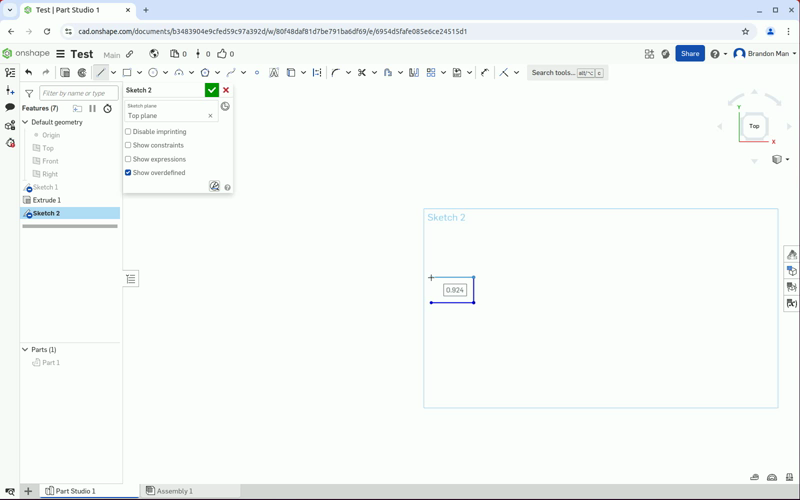
scroll(6)
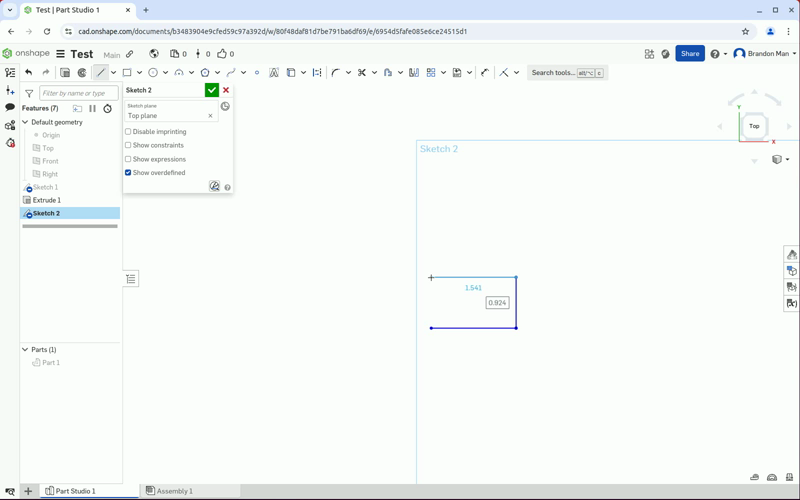
click(431, 277)
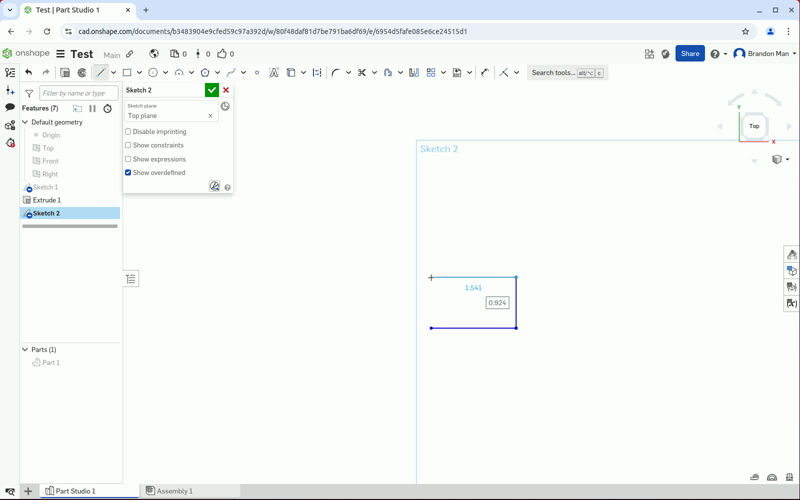
scroll(-6)
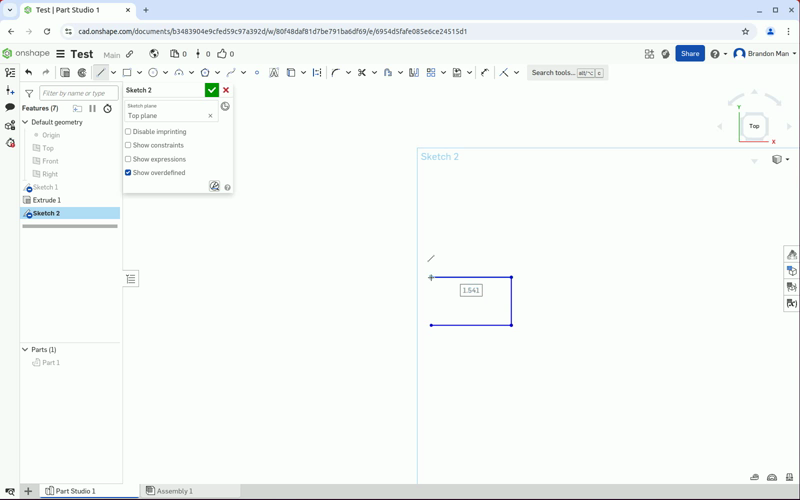
scroll(-6)
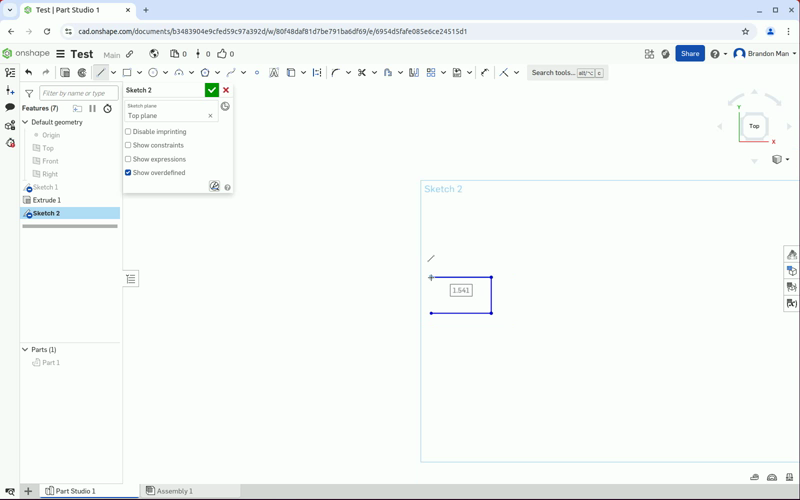
scroll(-6)
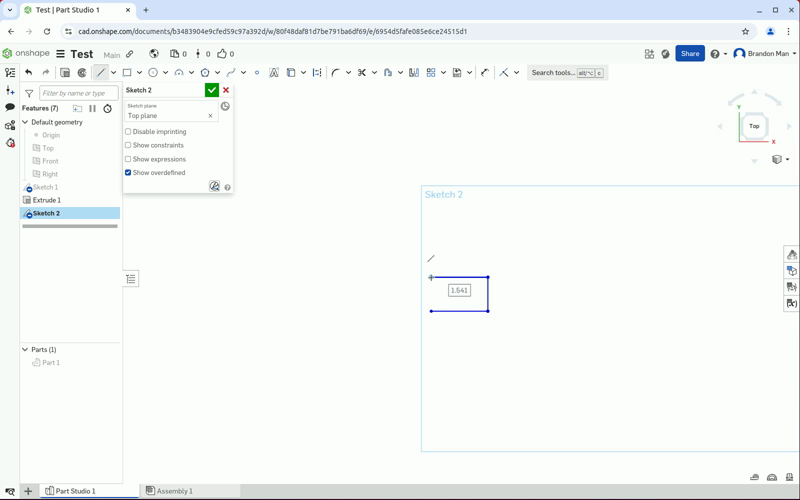
scroll(-6)
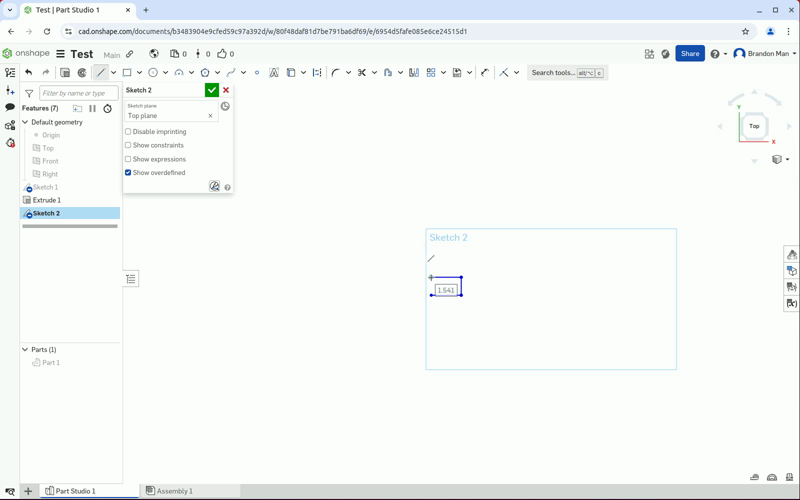
scroll(-6)
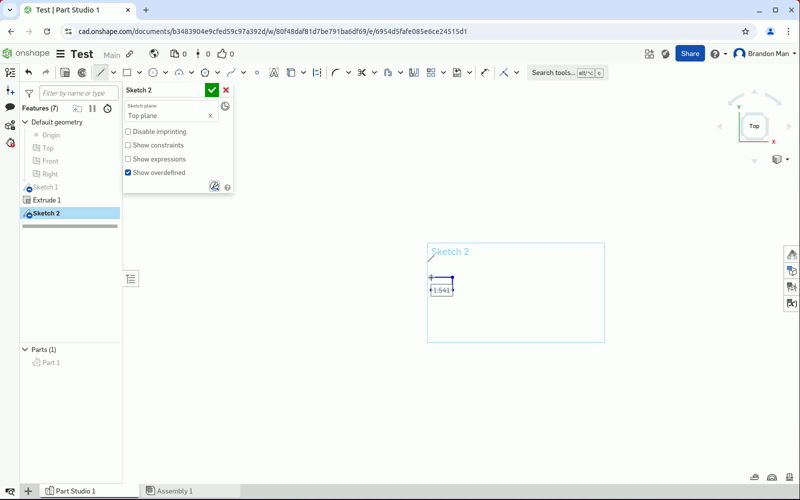
scroll(-6)
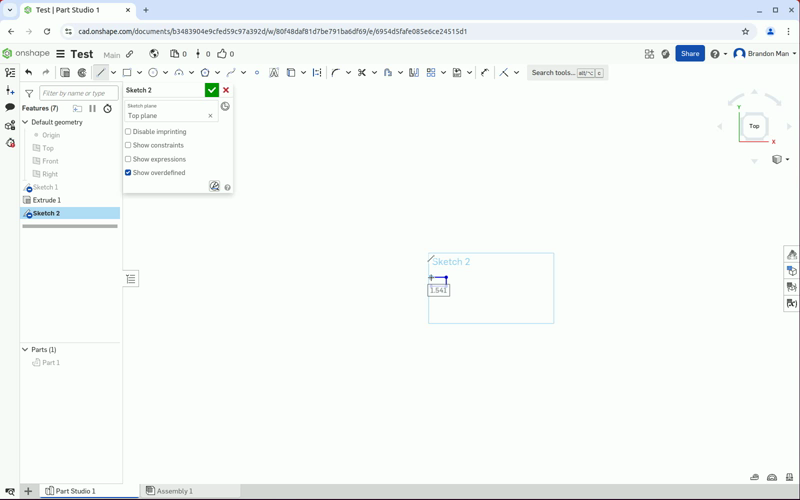
scroll(-6)
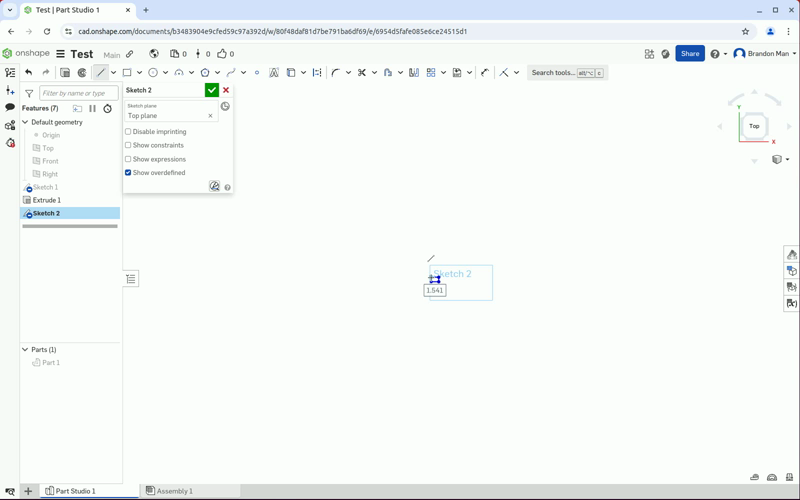
key_up(shift)
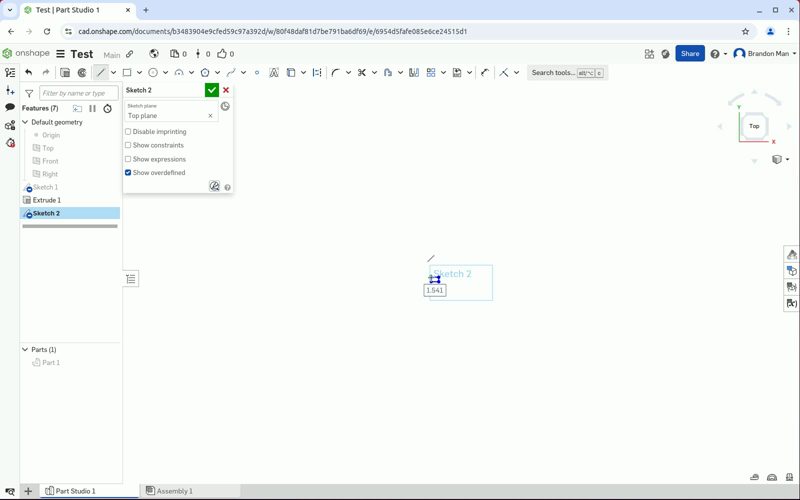
key_down(shift)
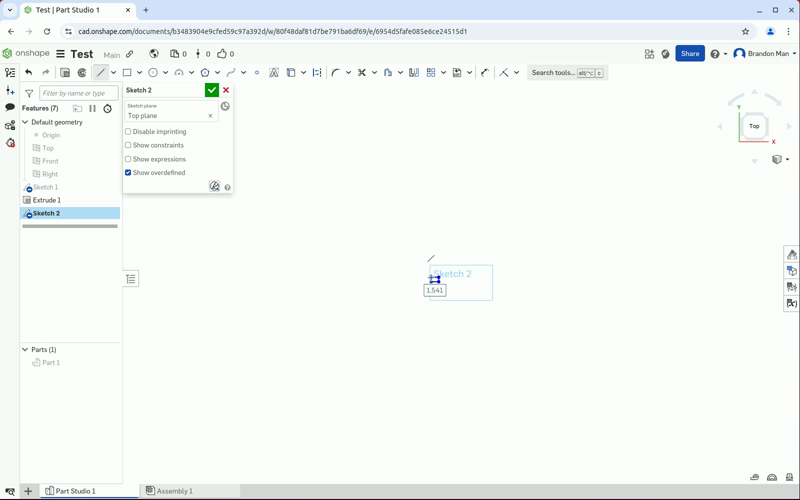
mouse_move(461, 277)
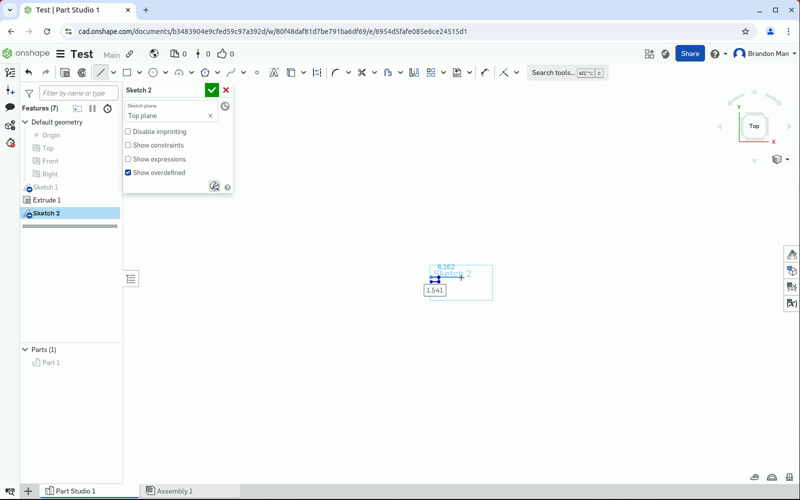
mouse_move(431, 277)
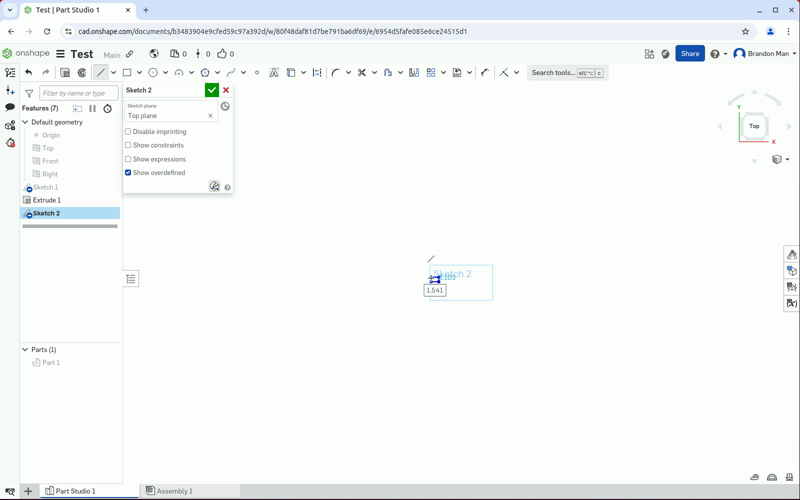
scroll(6)
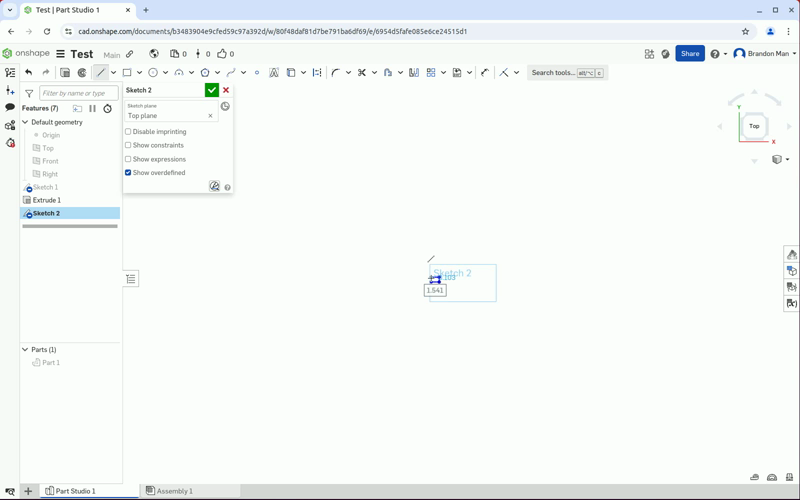
scroll(6)
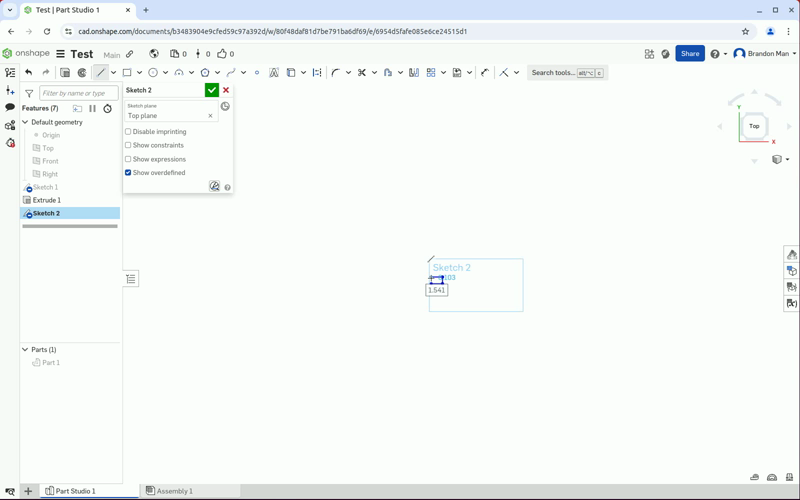
scroll(6)
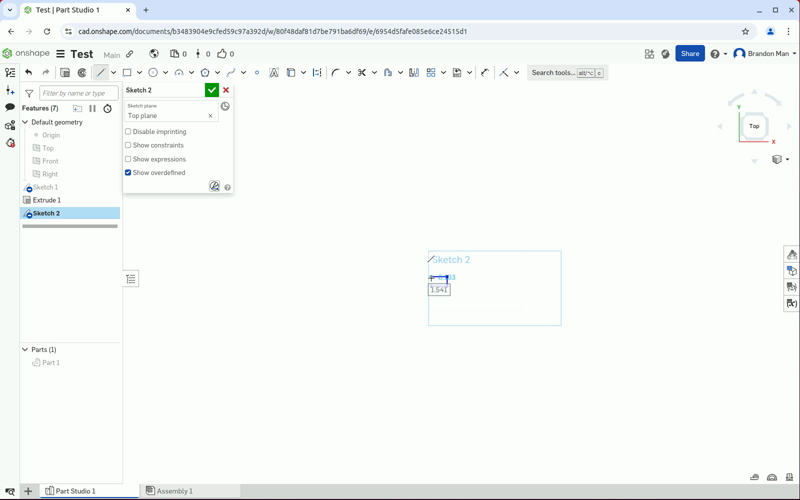
scroll(6)
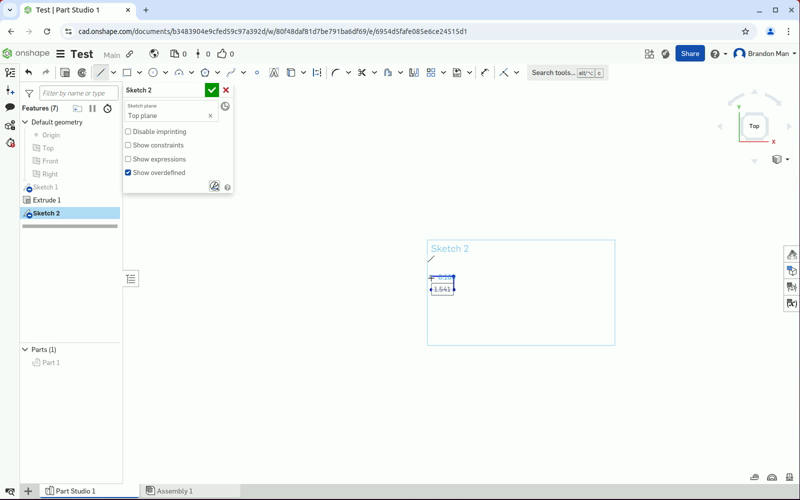
scroll(6)
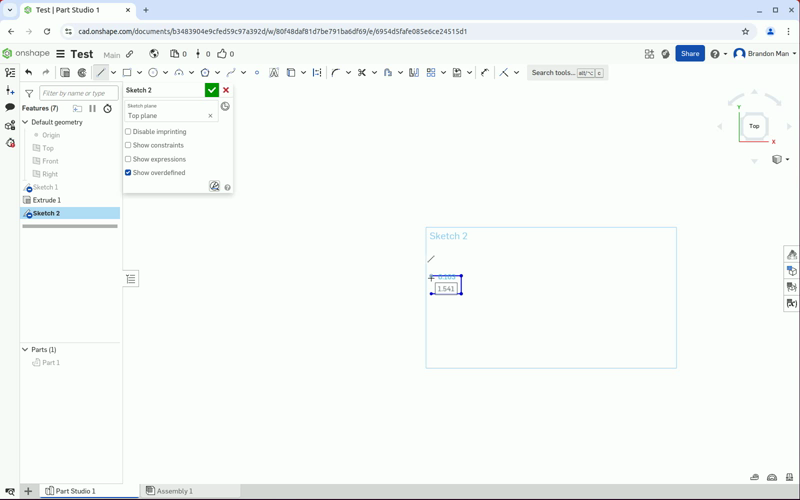
scroll(6)
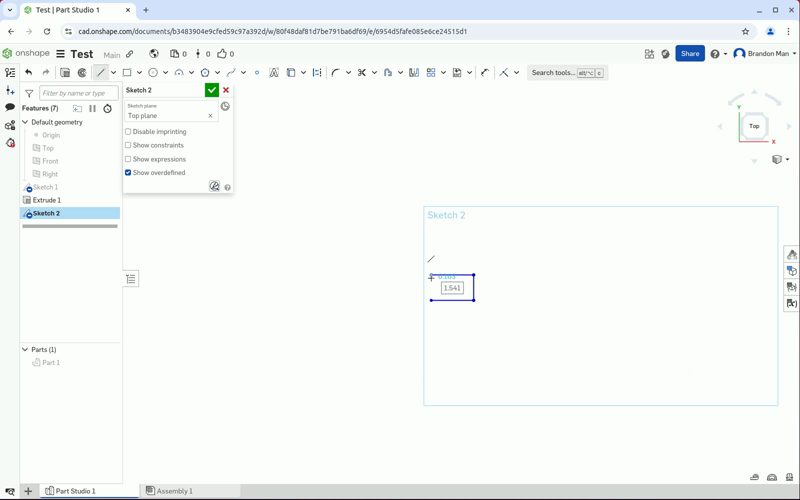
scroll(6)
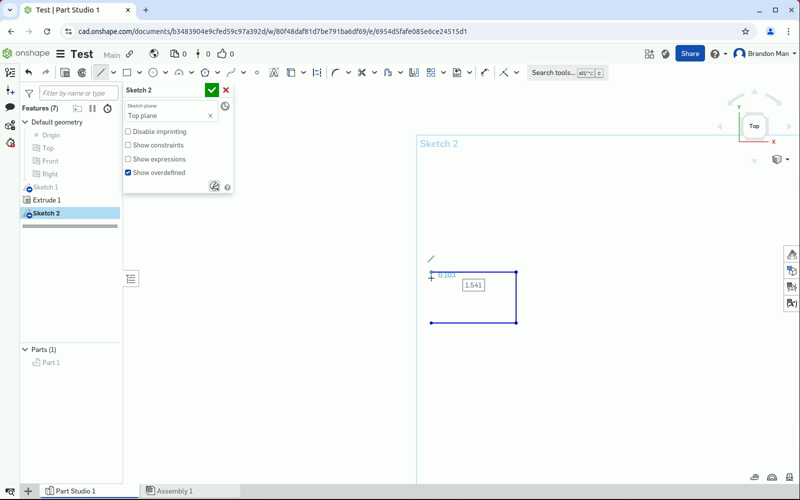
click(431, 277)
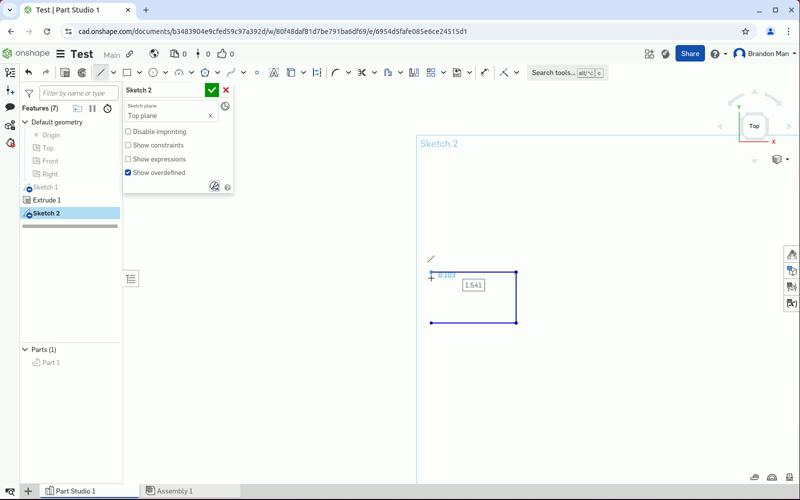
scroll(-6)
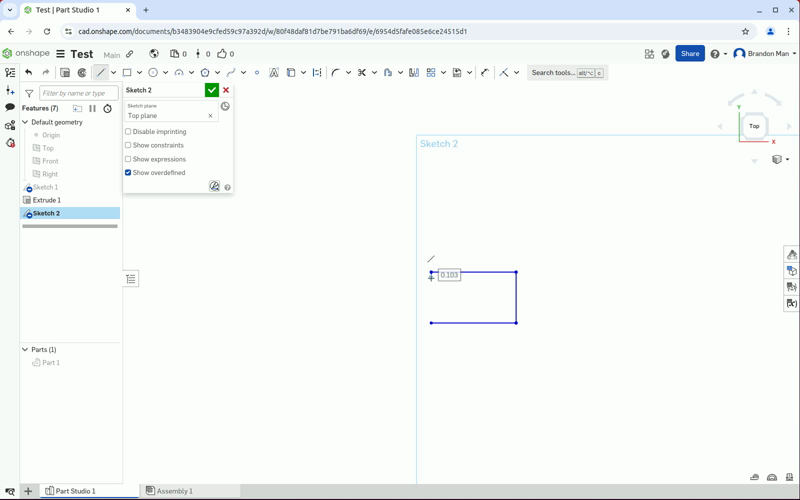
scroll(-6)
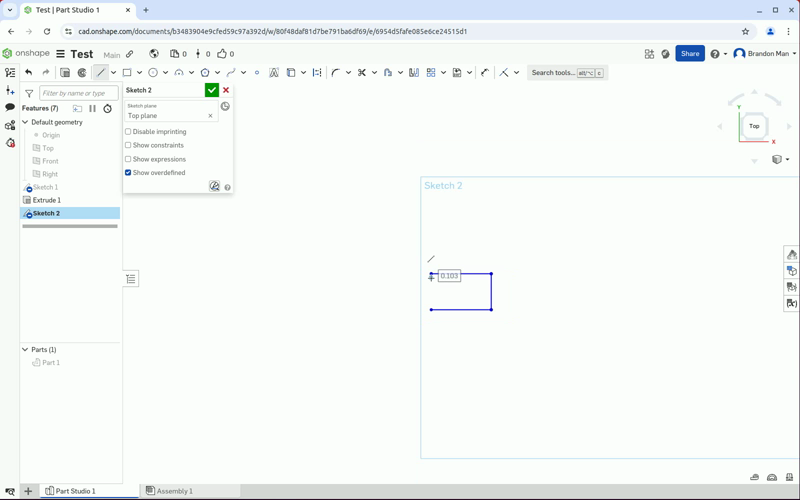
scroll(-6)
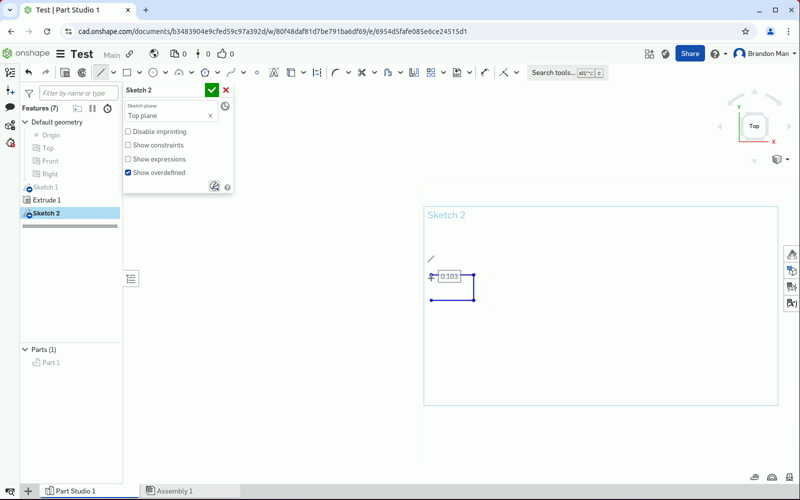
scroll(-6)
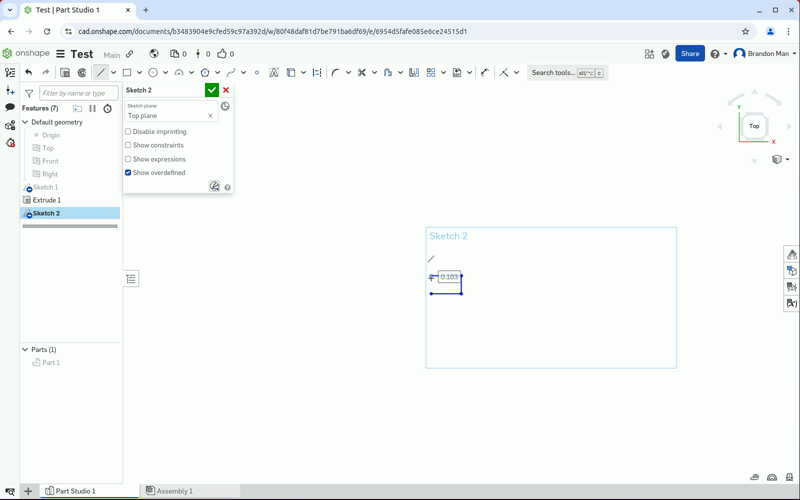
scroll(-6)
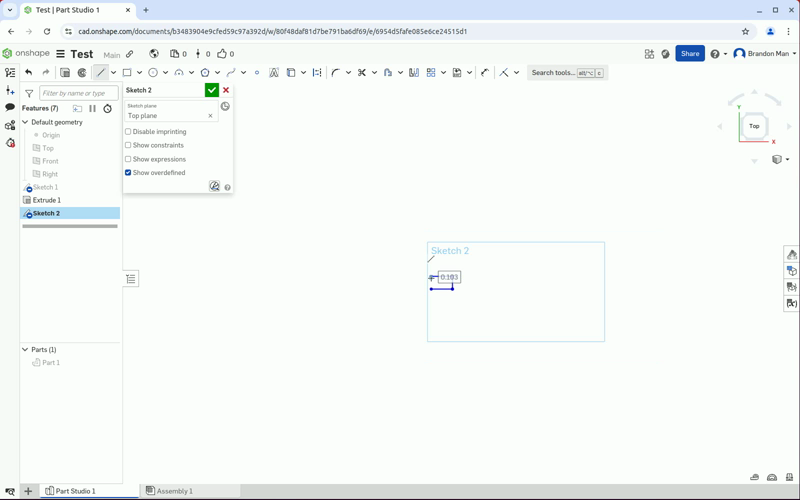
scroll(-6)
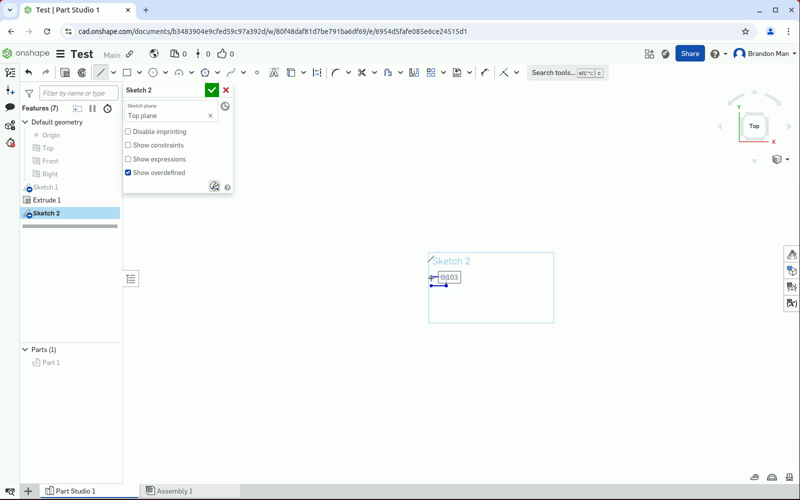
scroll(-6)
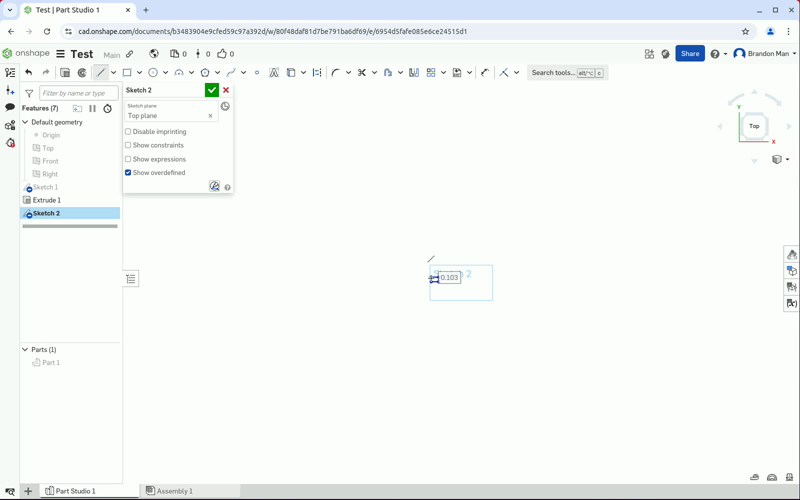
key_up(shift)
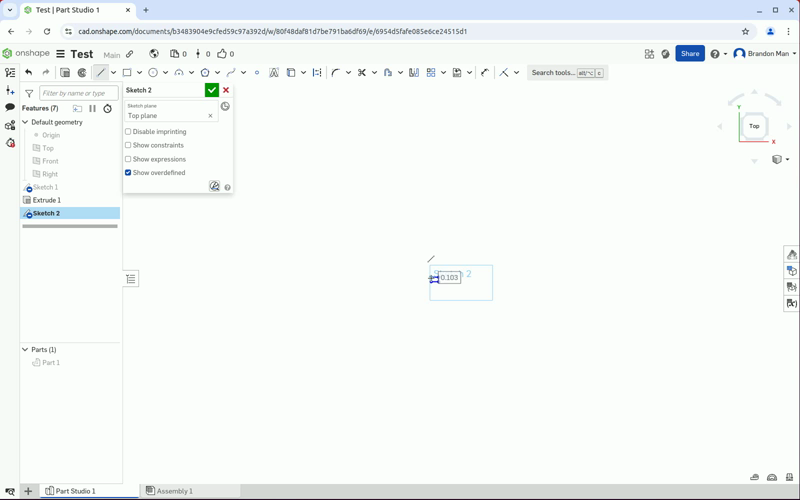
mouse_move(461, 277)
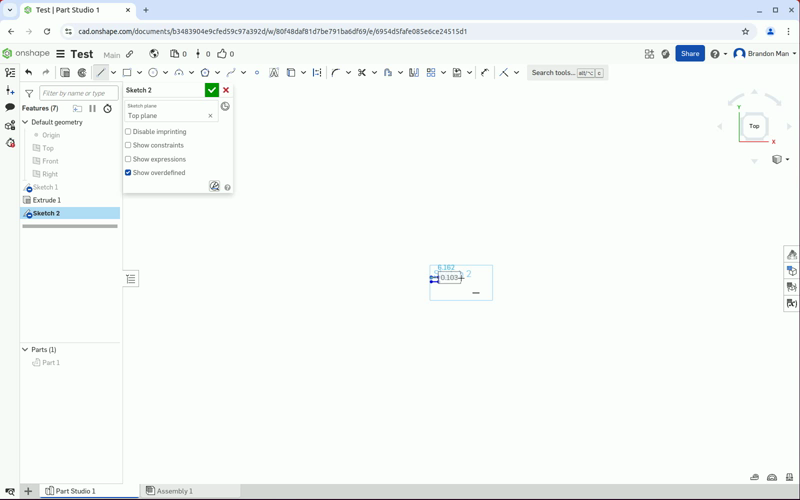
key_down(shift)
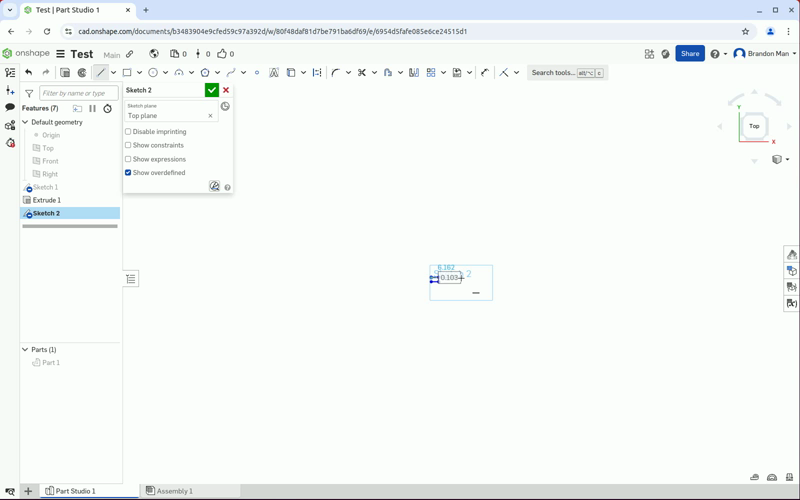
mouse_move(431, 281)
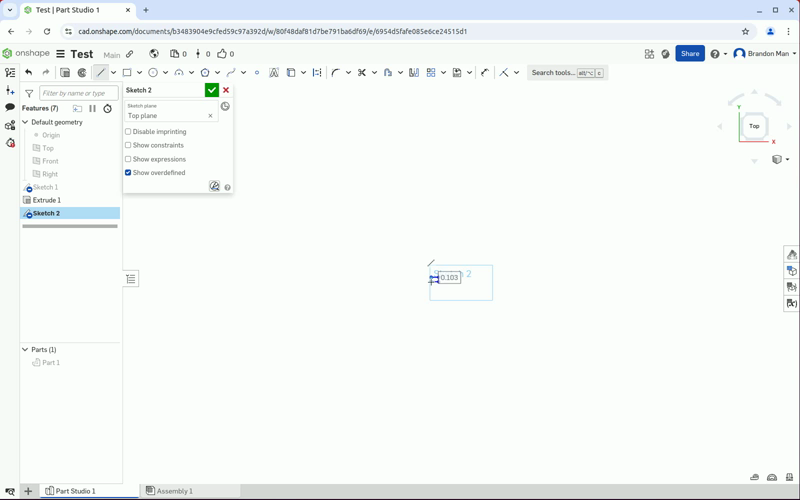
scroll(6)
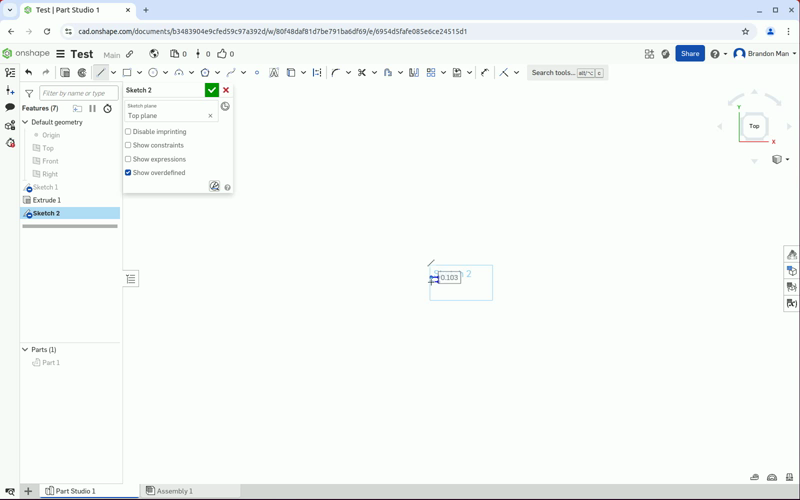
scroll(6)
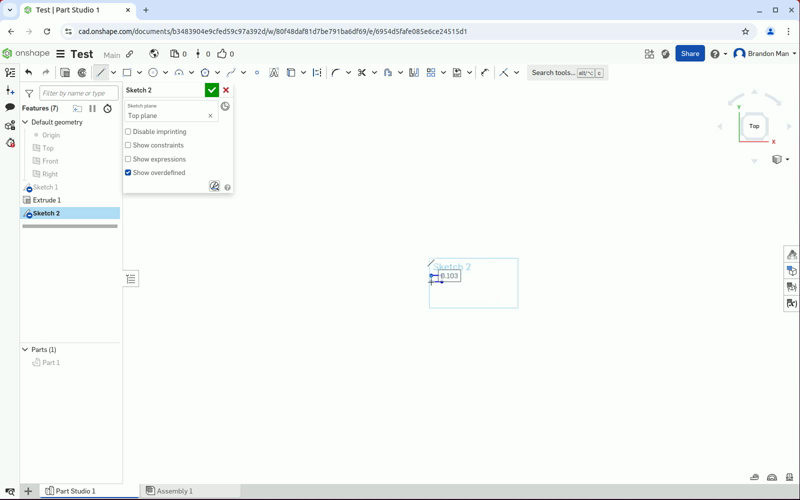
scroll(6)
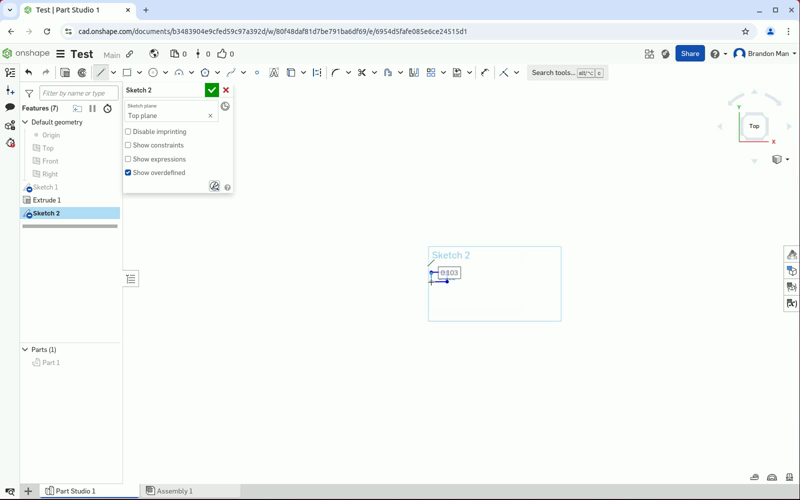
scroll(6)
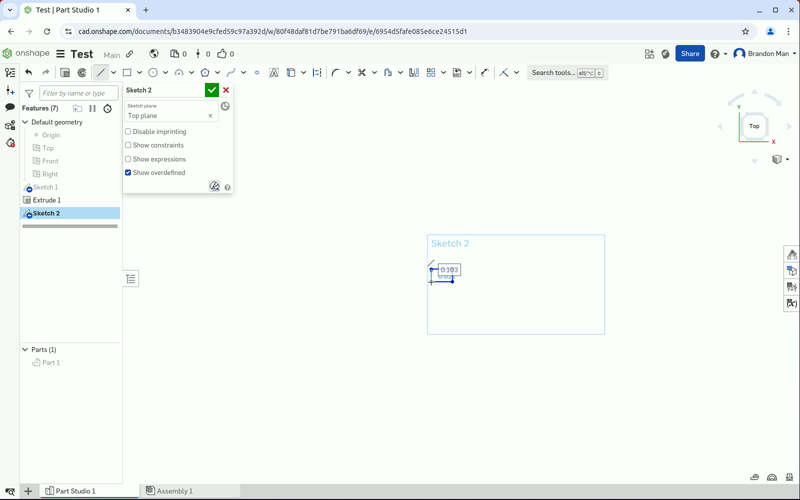
scroll(6)
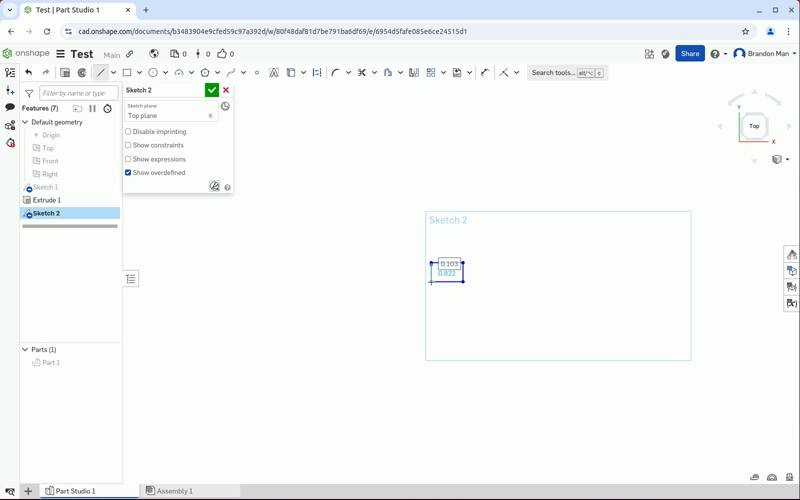
scroll(6)
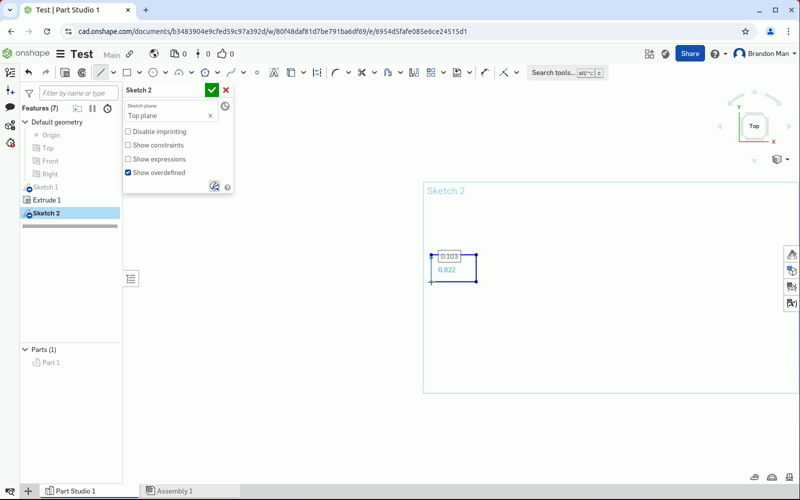
scroll(6)
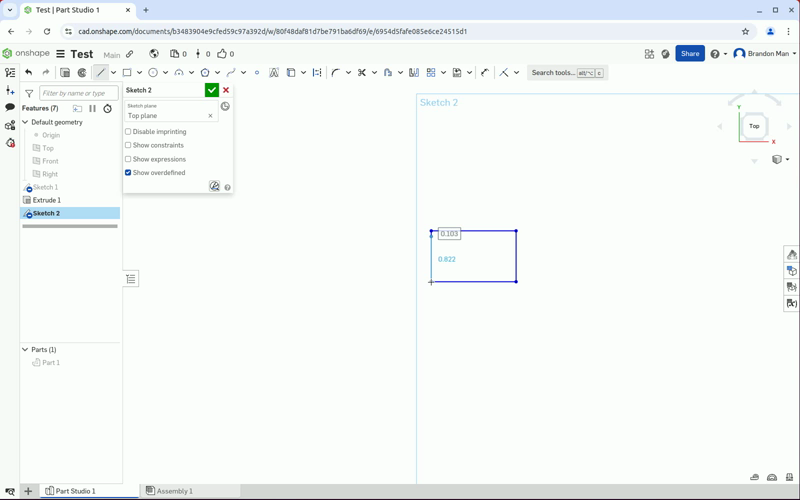
key_up(shift)
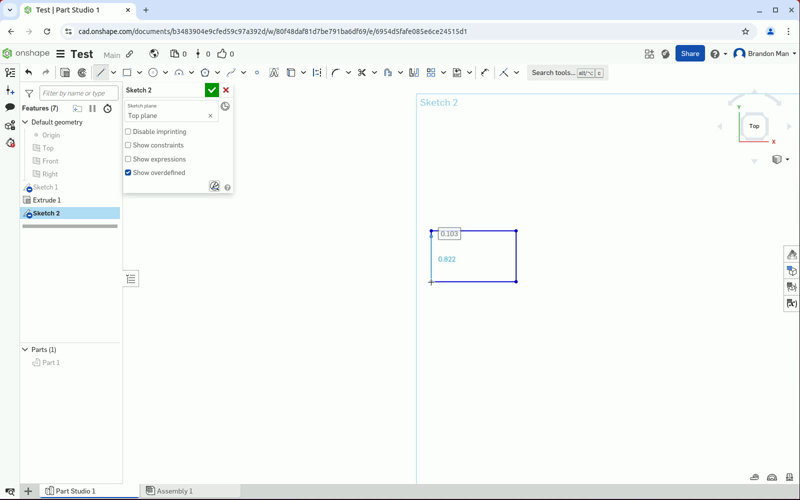
click(431, 281)
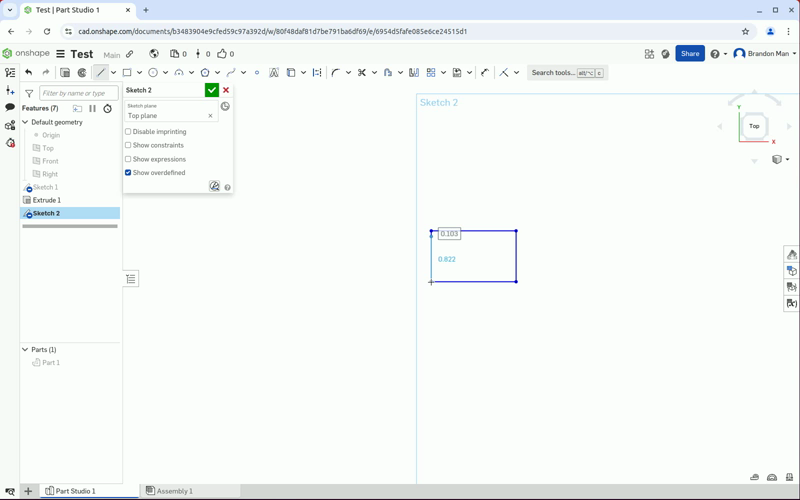
scroll(-6)
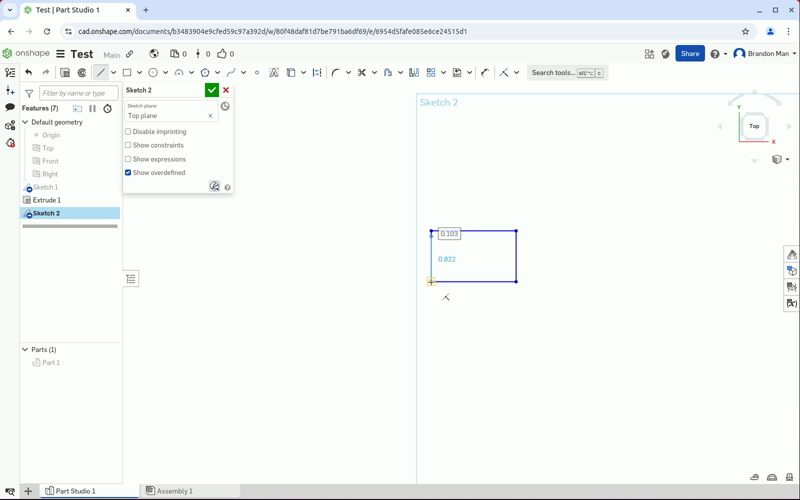
scroll(-6)
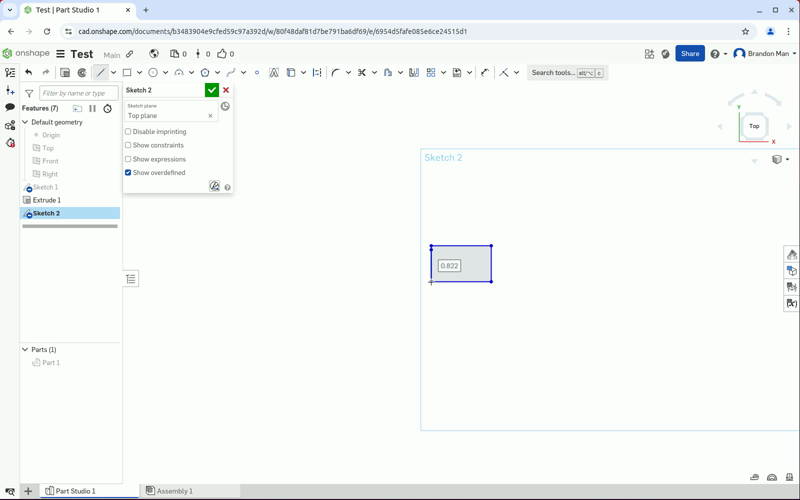
scroll(-6)
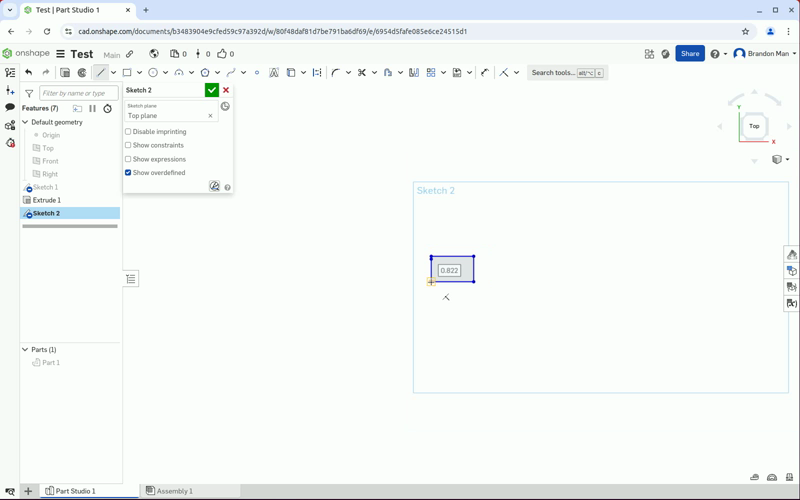
scroll(-6)
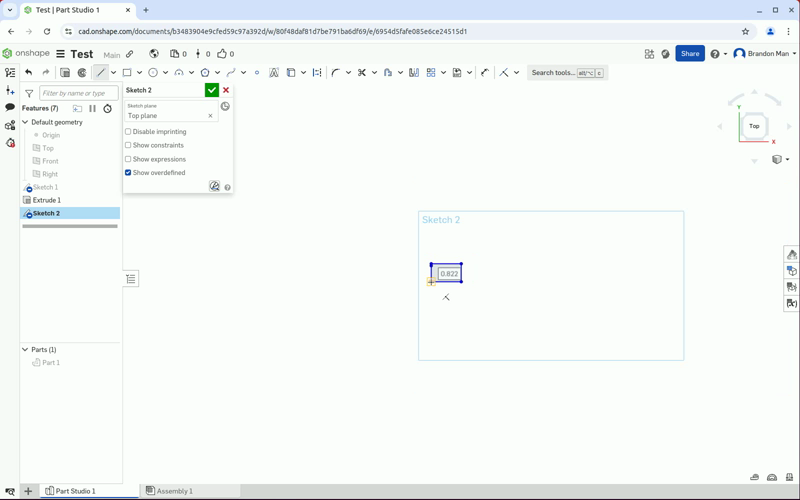
scroll(-6)
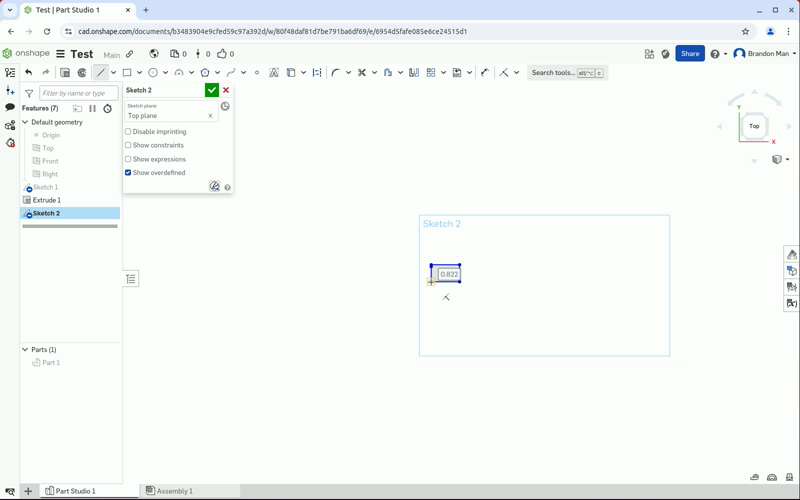
scroll(-6)
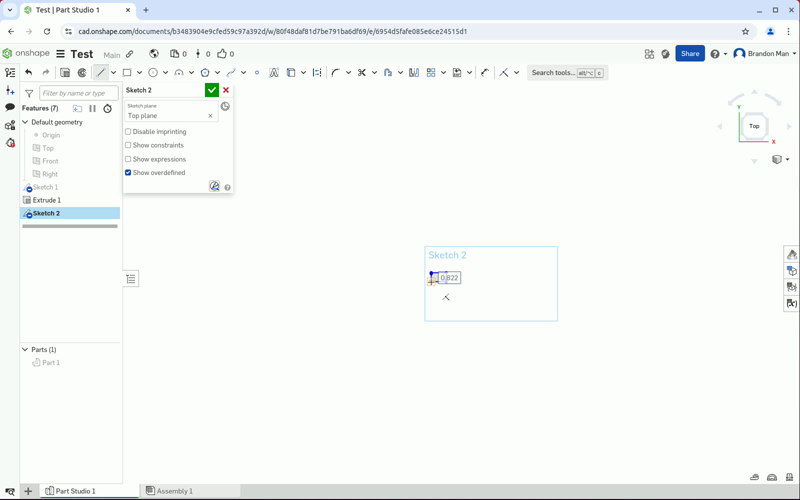
scroll(-6)
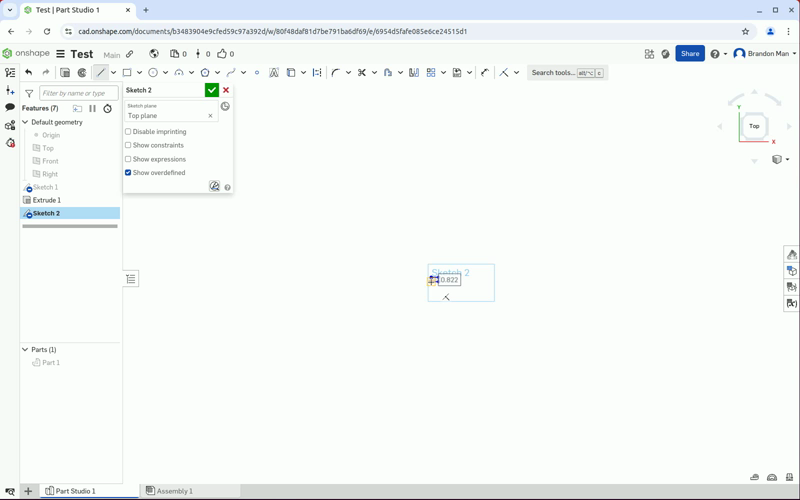
key(esc)
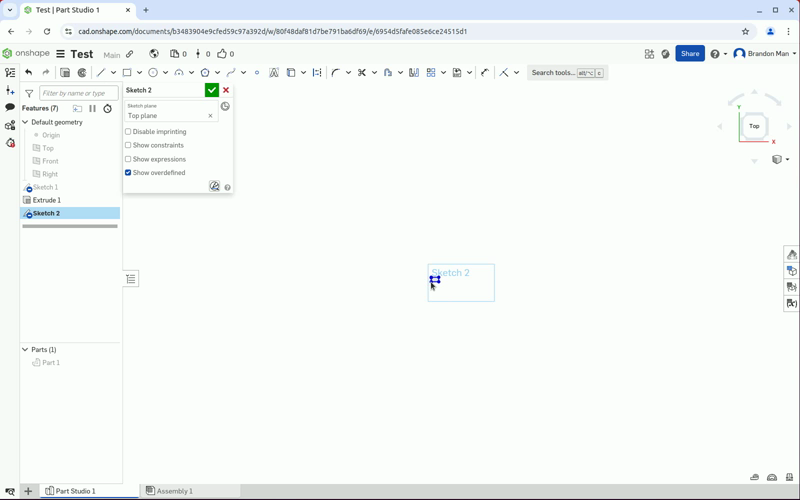
mouse_move(436, 278)
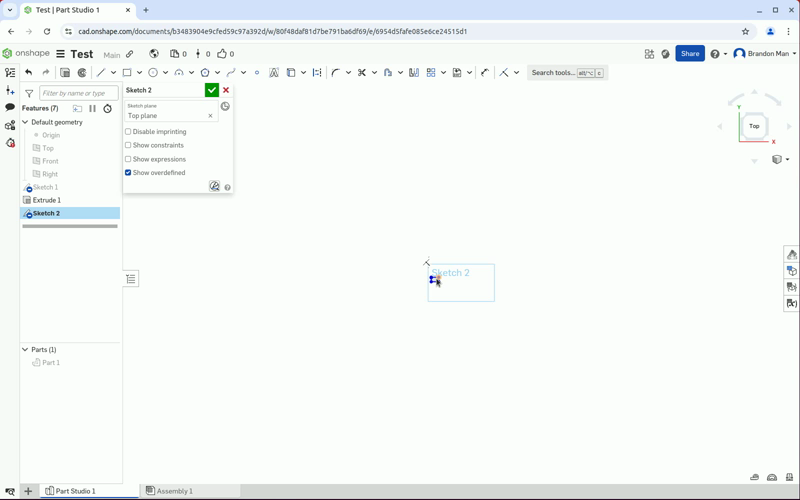
scroll(6)
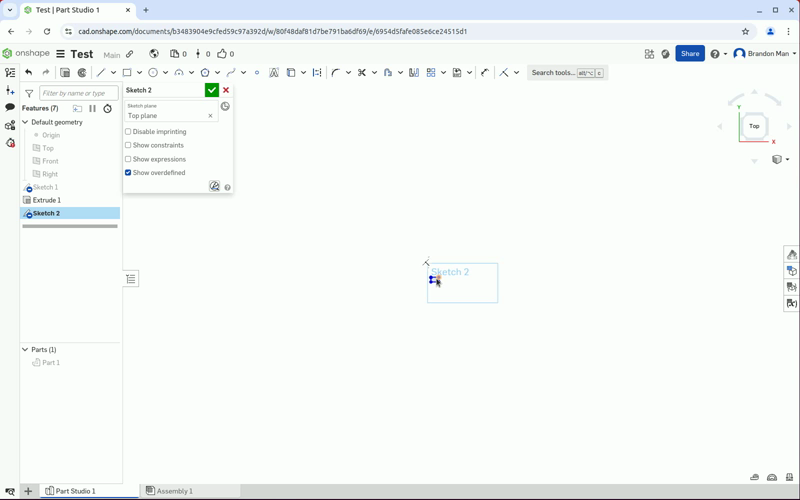
scroll(6)
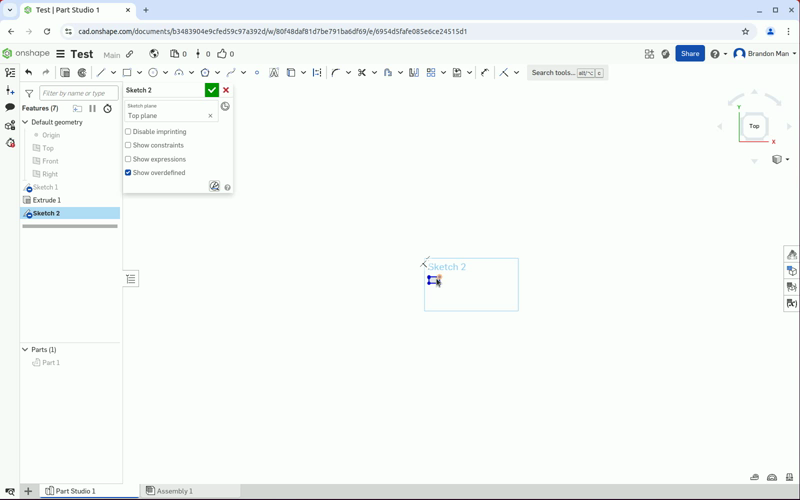
scroll(6)
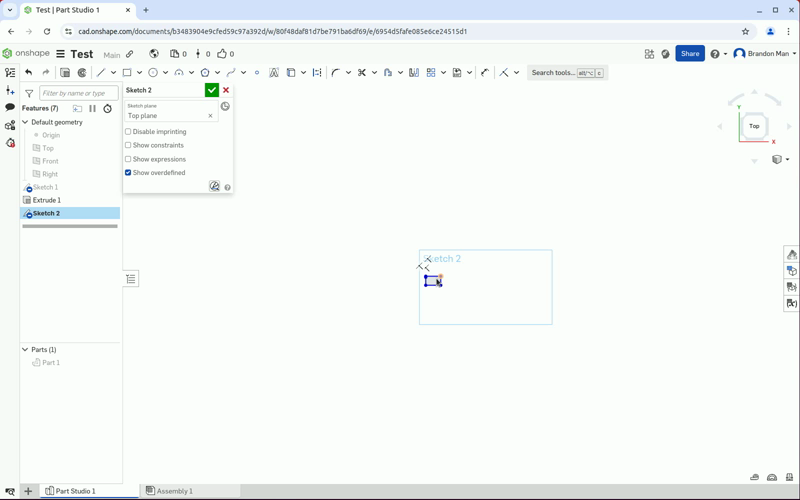
scroll(6)
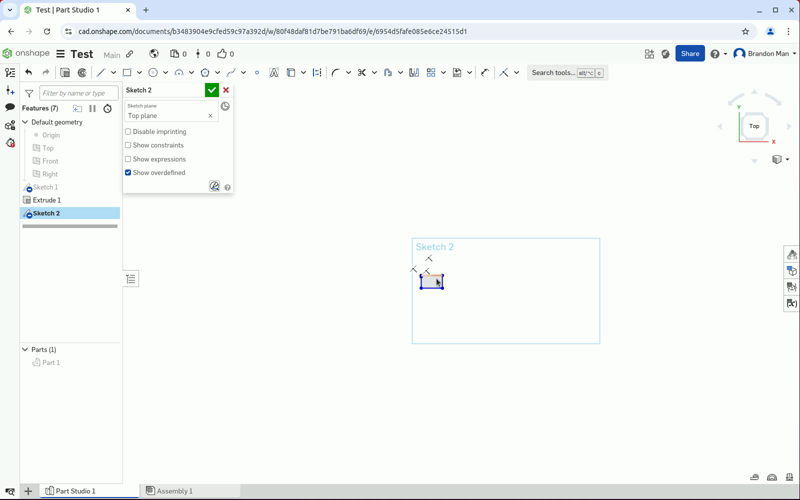
scroll(6)
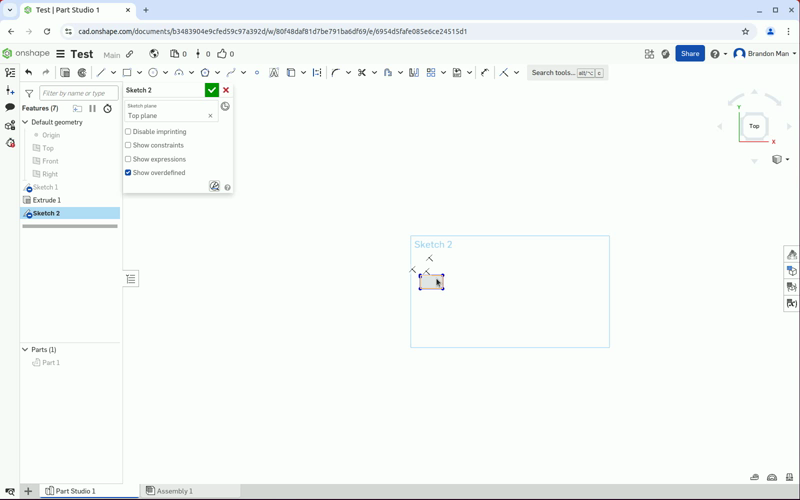
scroll(6)
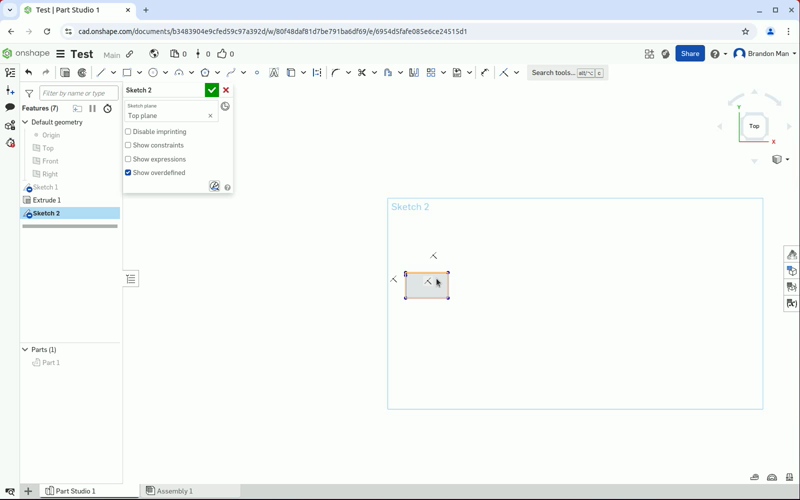
scroll(6)
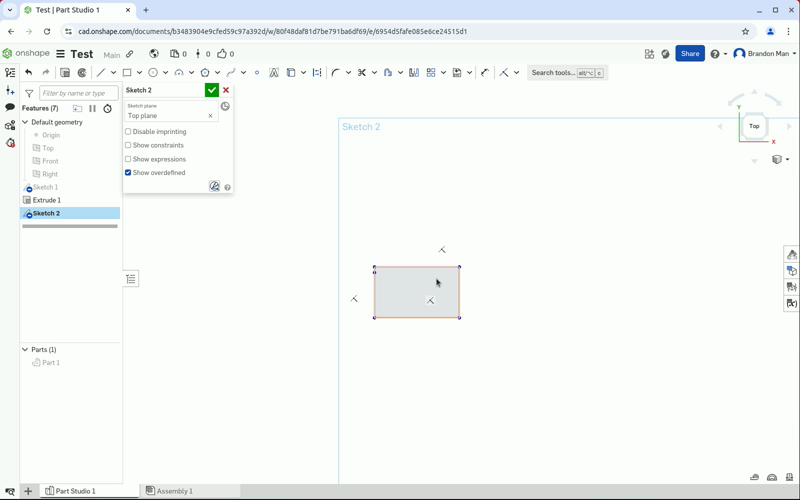
click(436, 278)
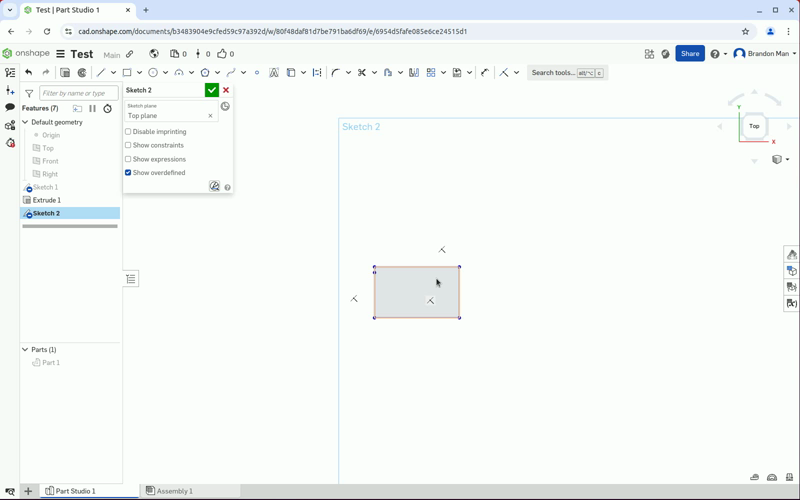
scroll(-6)
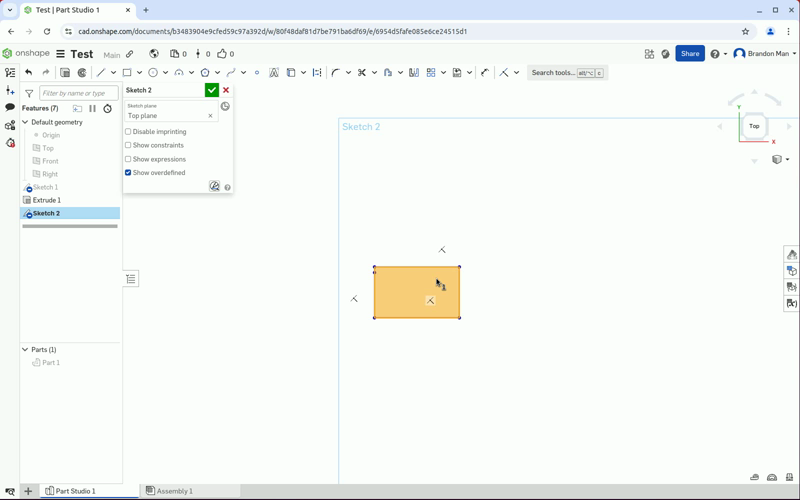
scroll(-6)
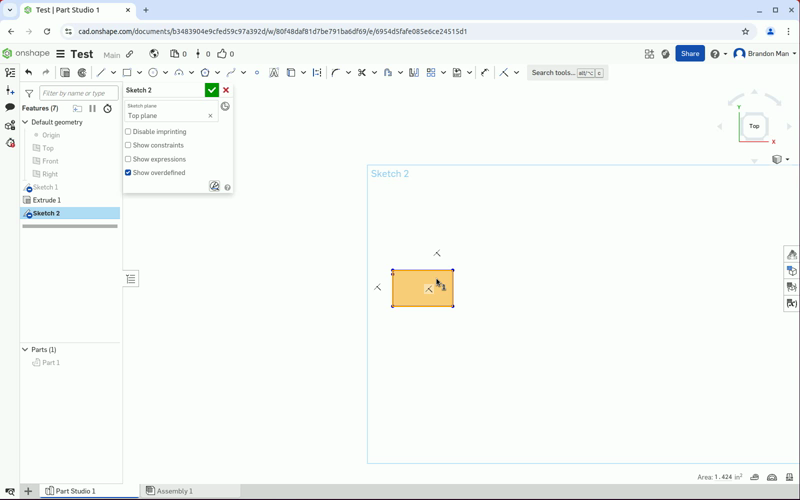
scroll(-6)
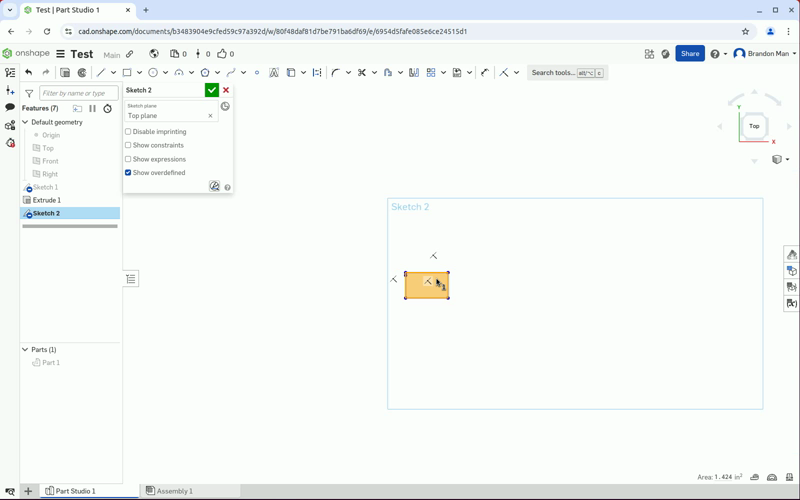
scroll(-6)
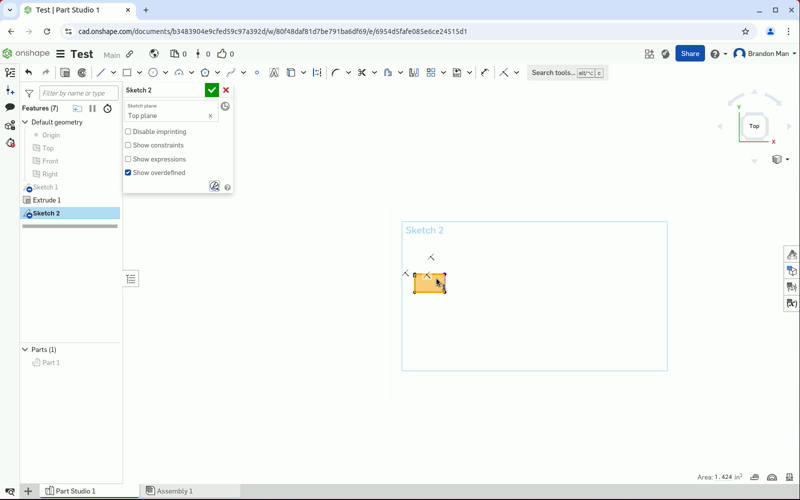
scroll(-6)
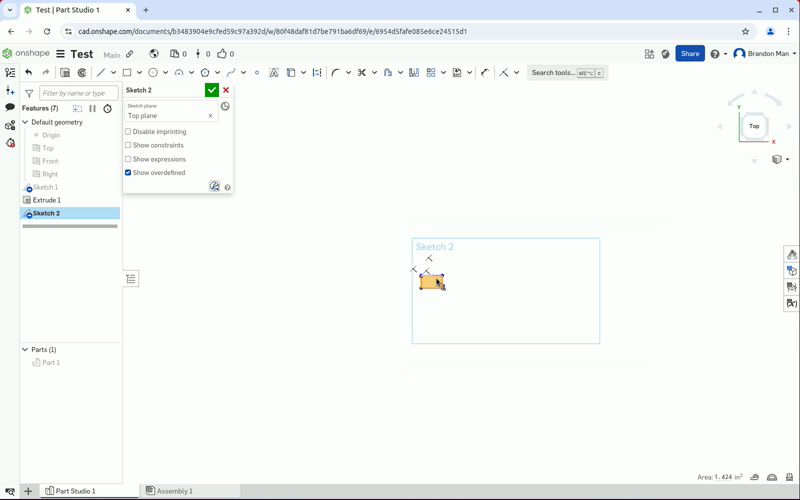
scroll(-6)
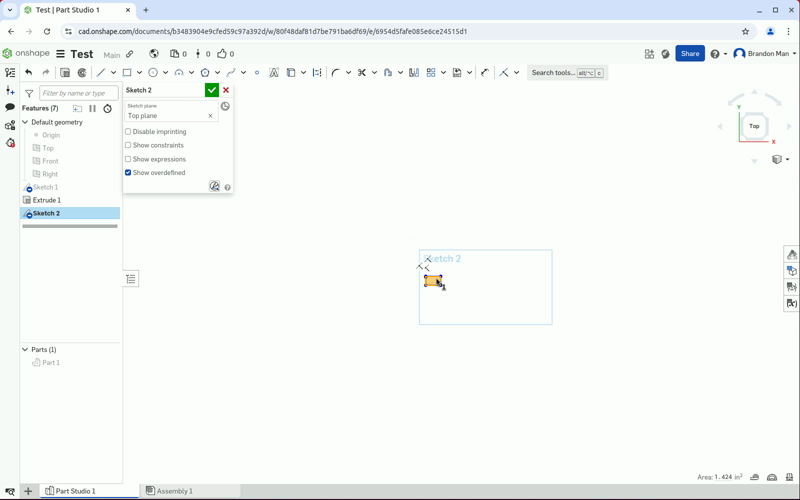
scroll(-6)
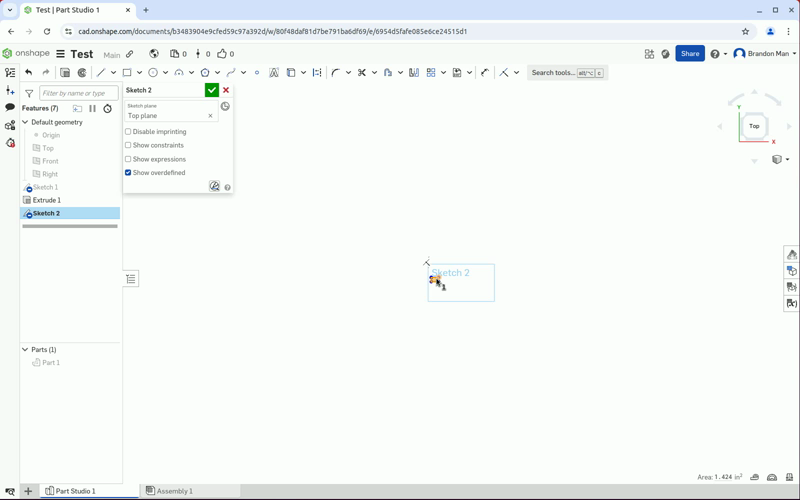
mouse_move(73, 352)
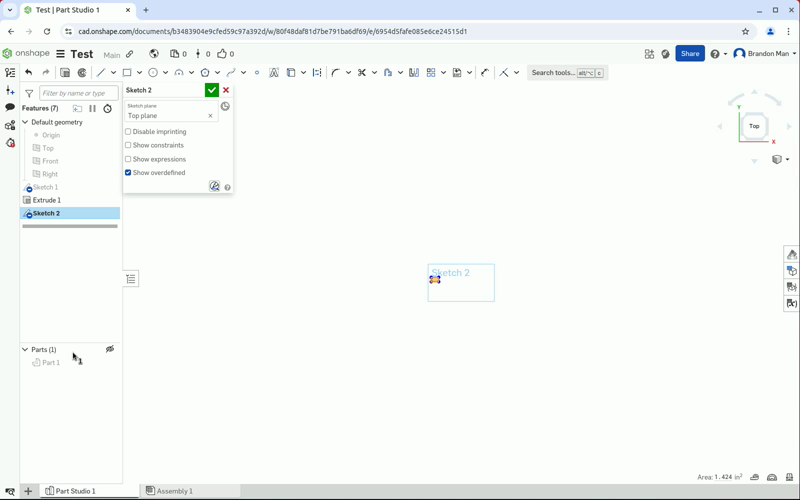
key(shift+y)
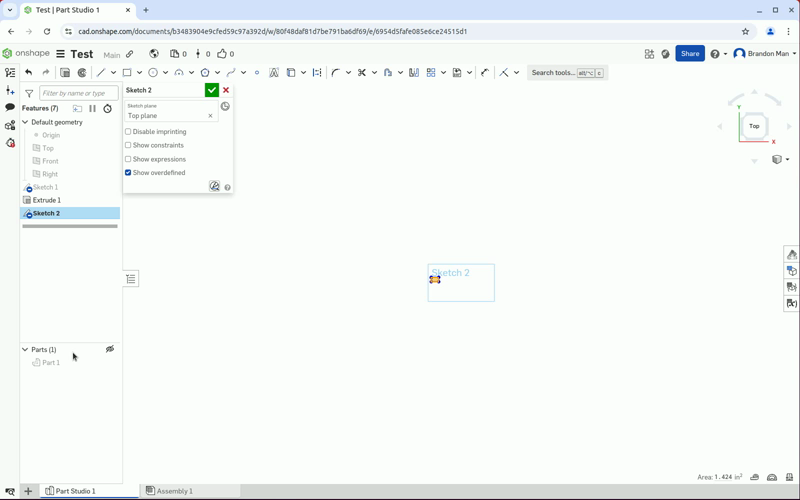
key(shift+e)
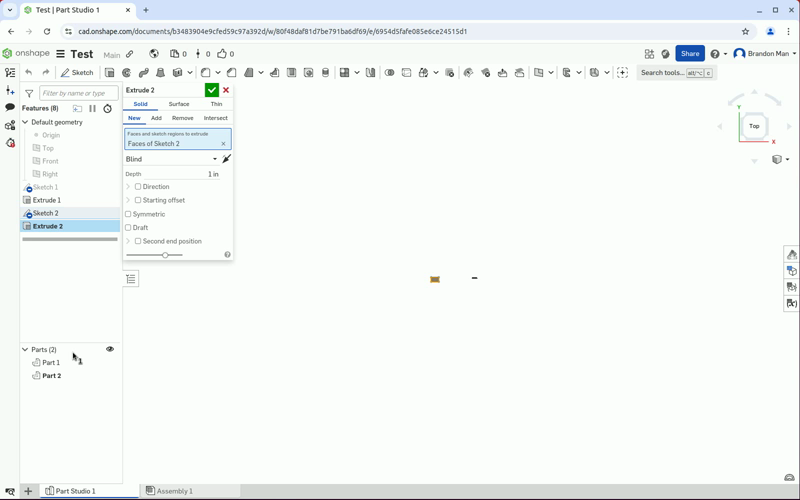
mouse_move(143, 106)
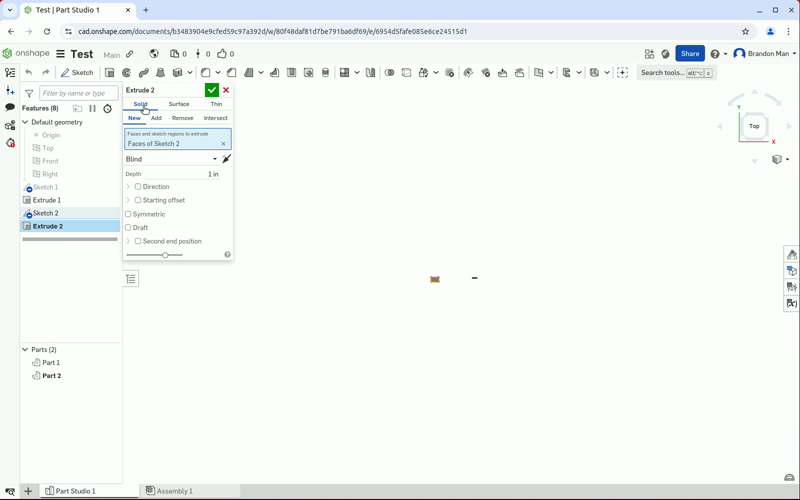
click(143, 106)
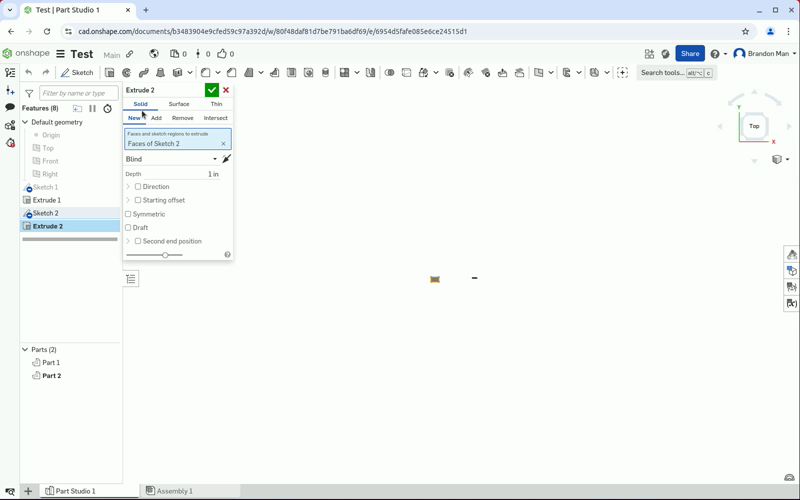
mouse_move(137, 120)
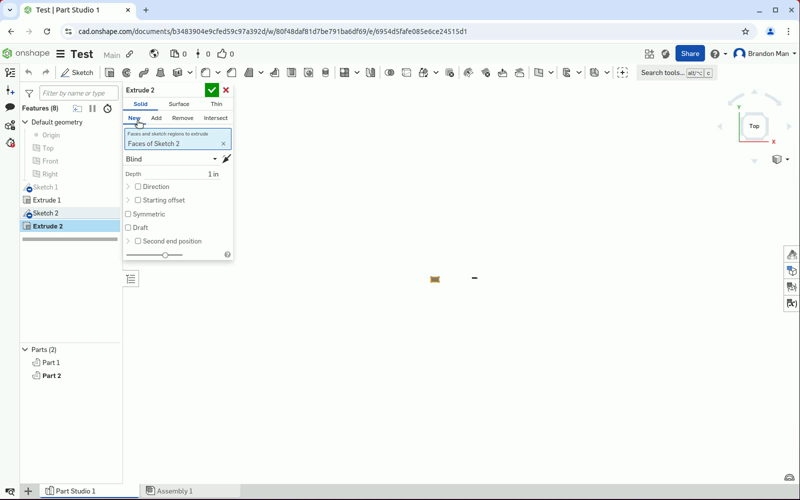
click(137, 120)
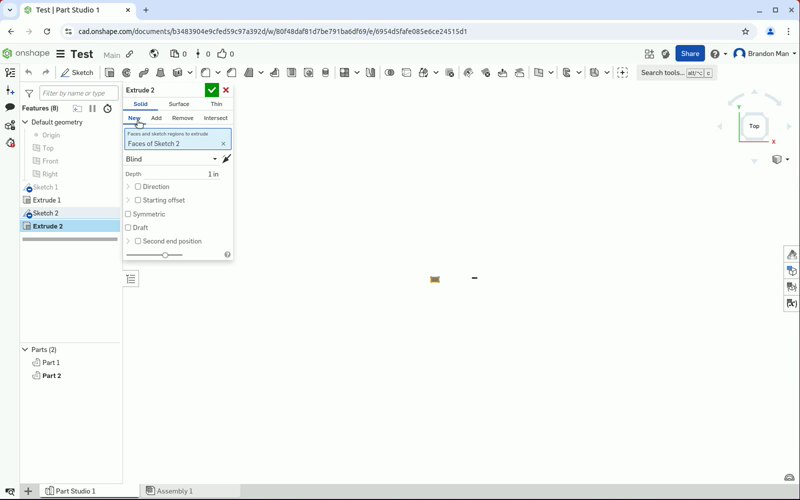
key(tab, 4)
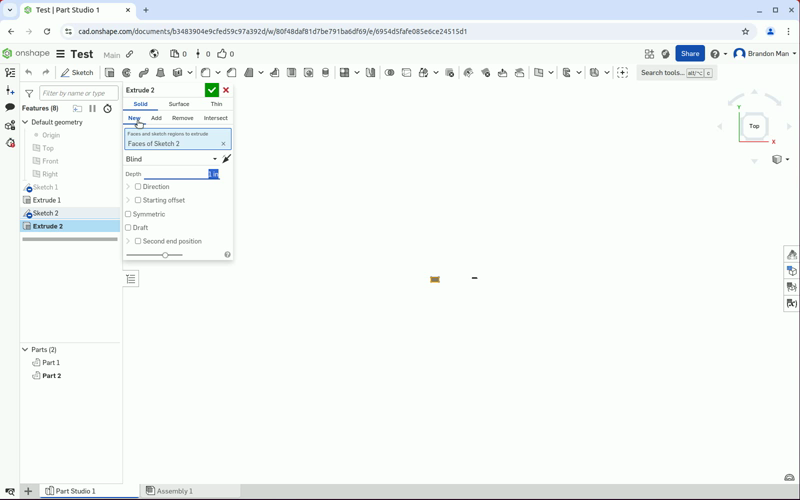
text(23.108)
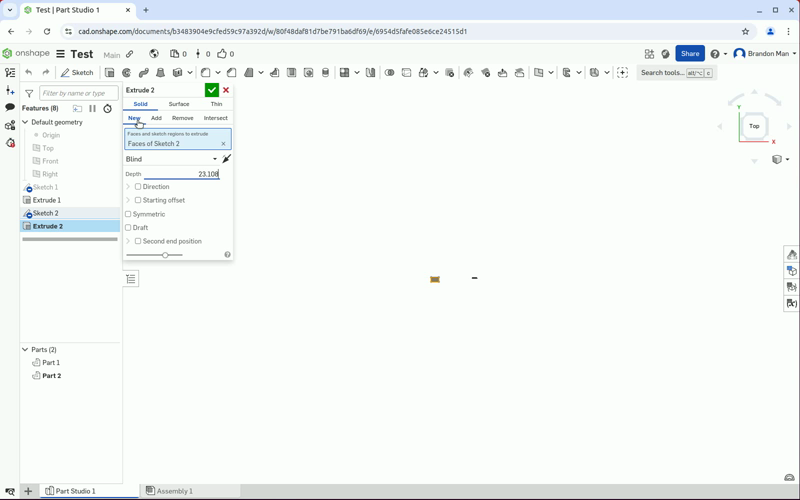
key(enter)
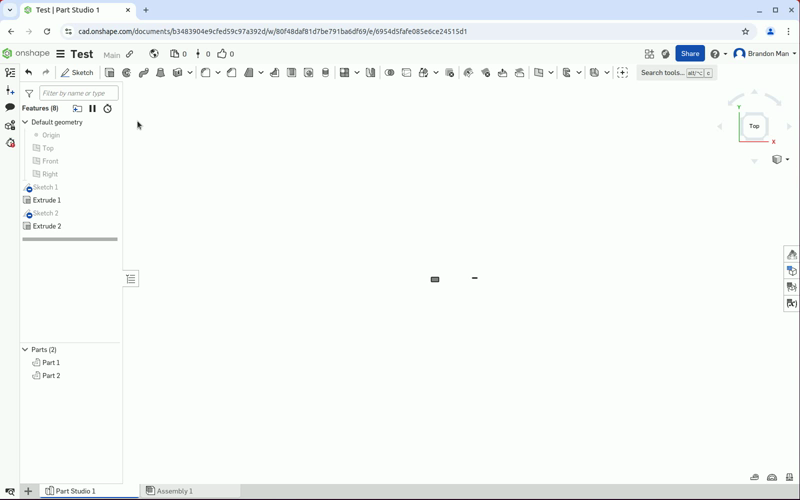
key(shift+h)
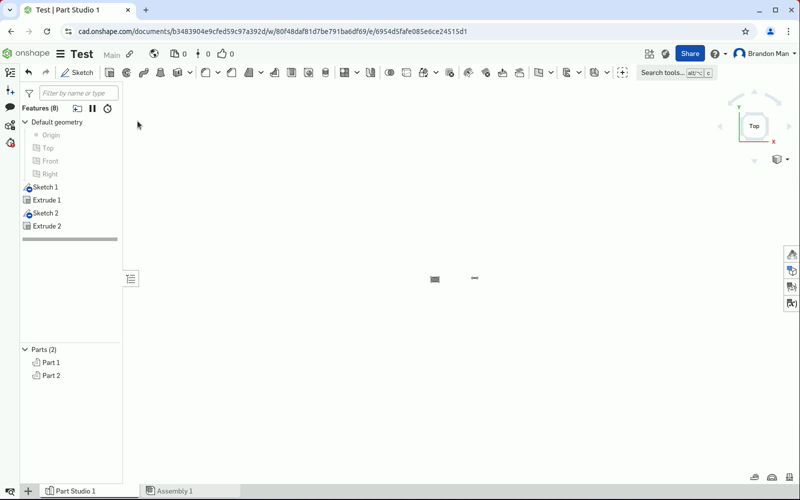
key(shift+h)
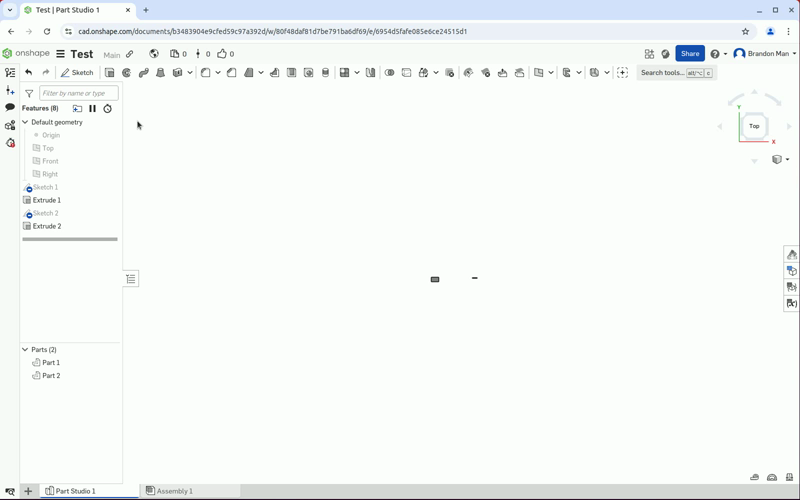
mouse_move(73, 189)
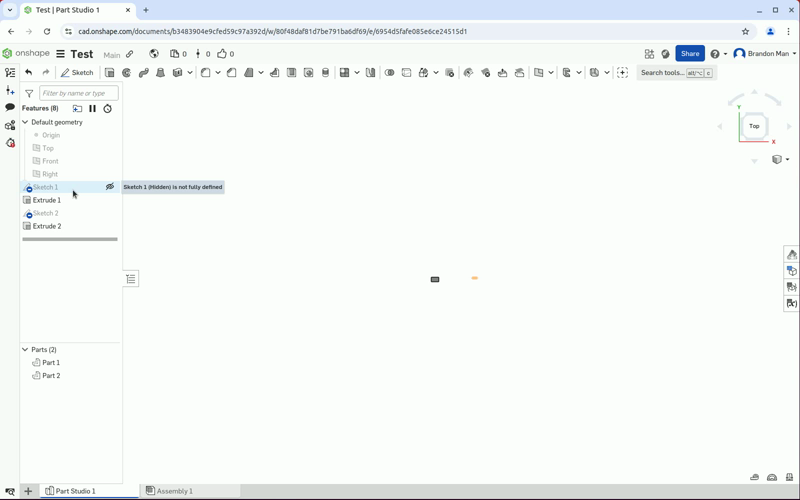
click(73, 189)
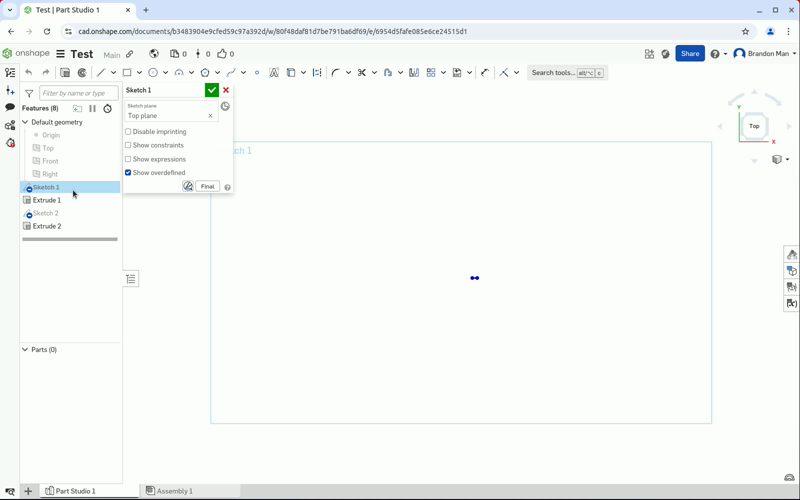
mouse_move(229, 92)
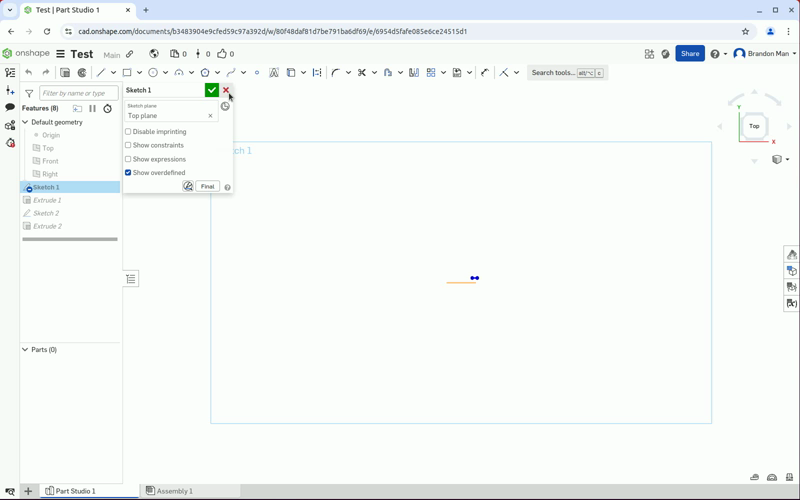
click(229, 92)
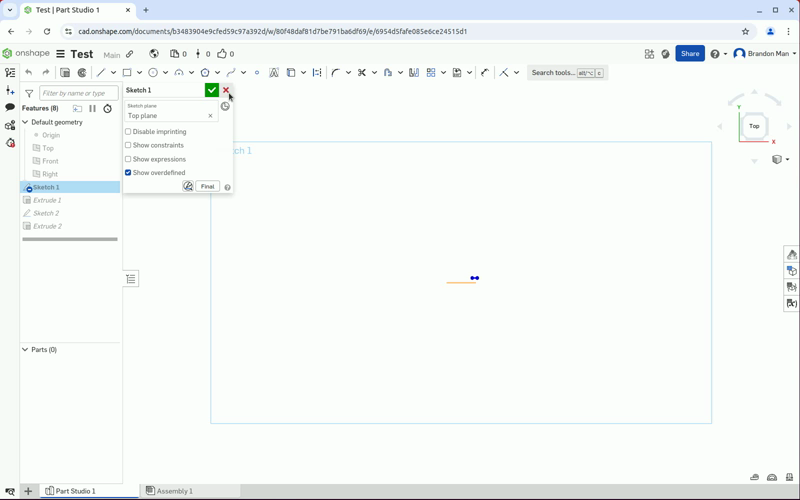
key(shift+s)
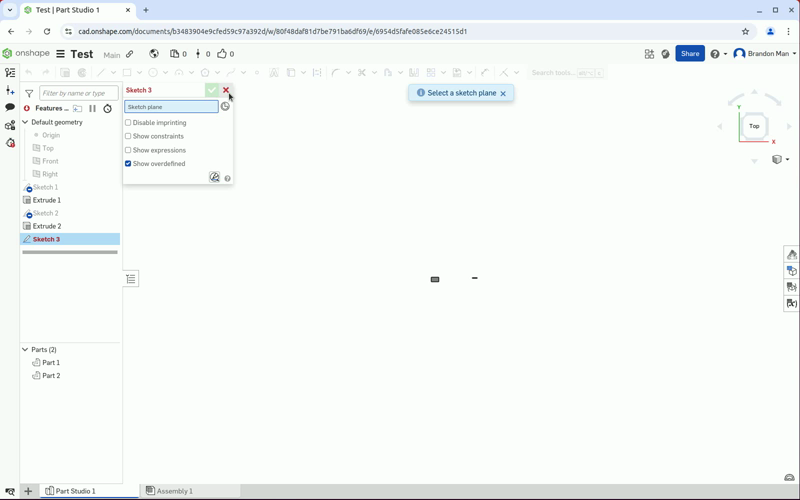
mouse_move(73, 150)
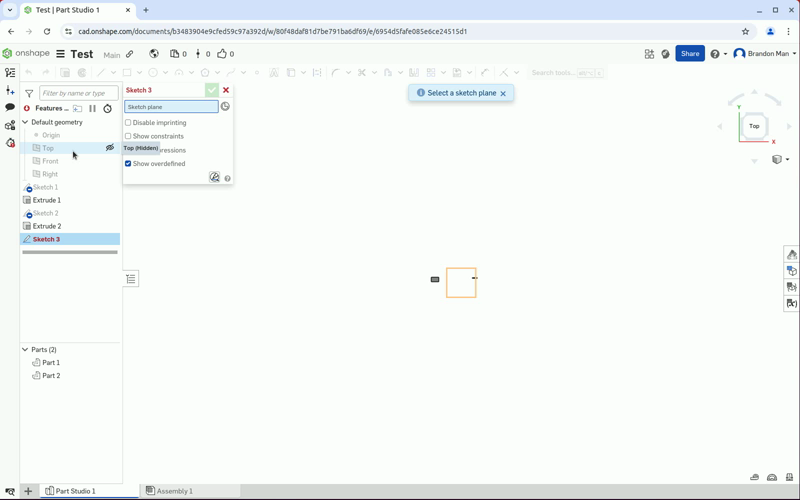
click(73, 150)
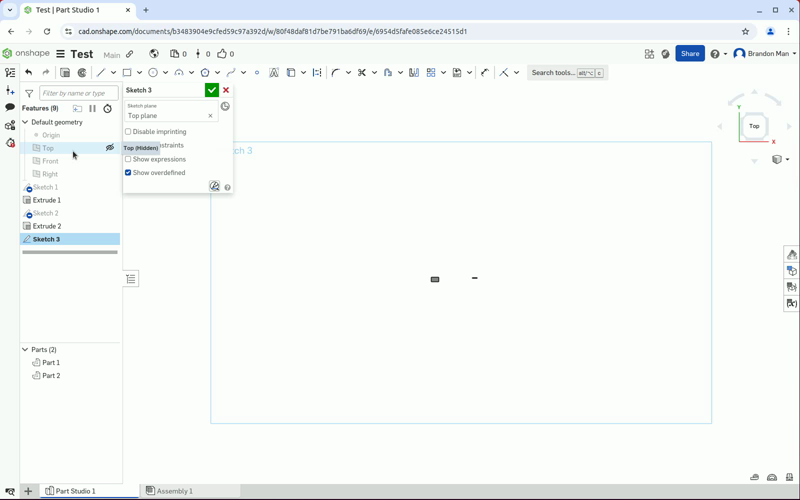
mouse_move(73, 352)
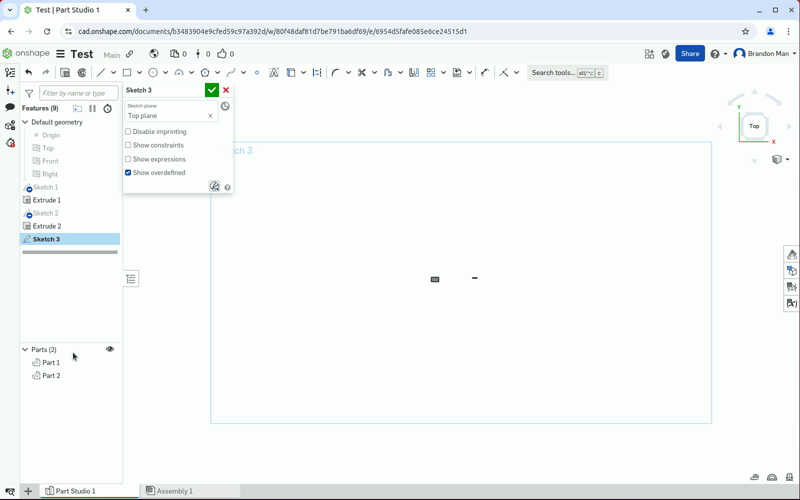
key(y)
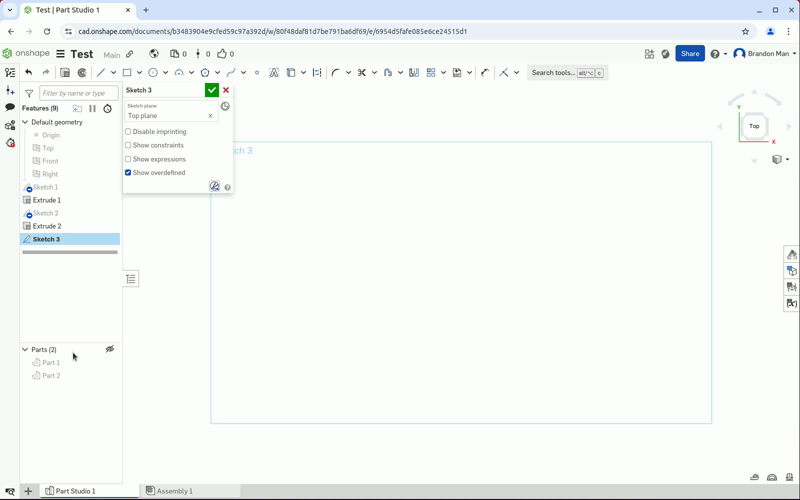
key(l)
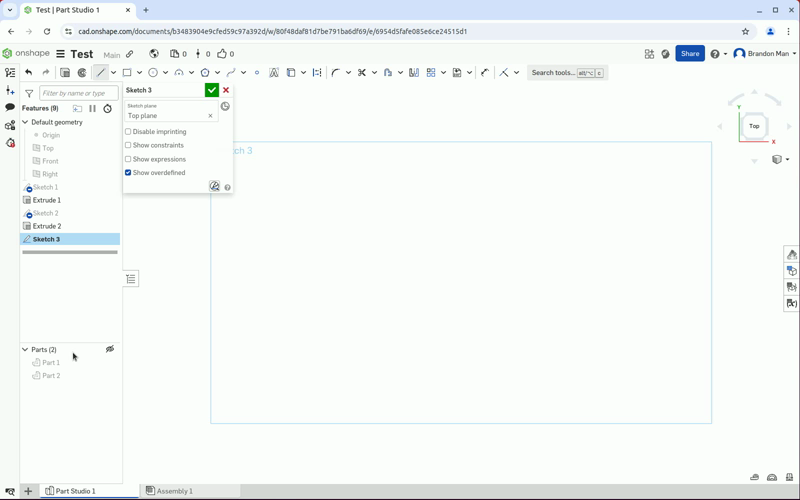
key_down(shift)
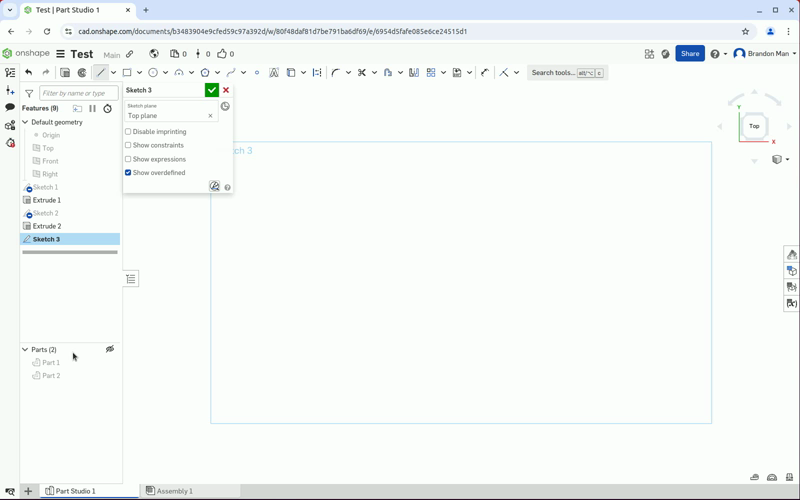
mouse_move(427, 281)
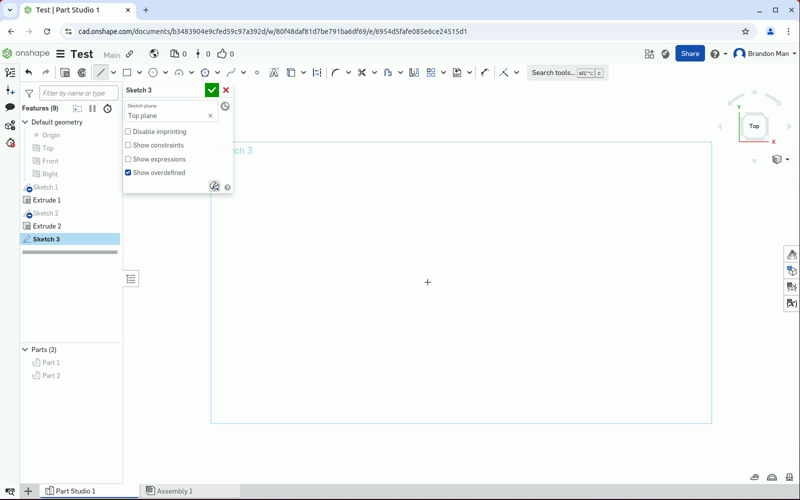
click(427, 281)
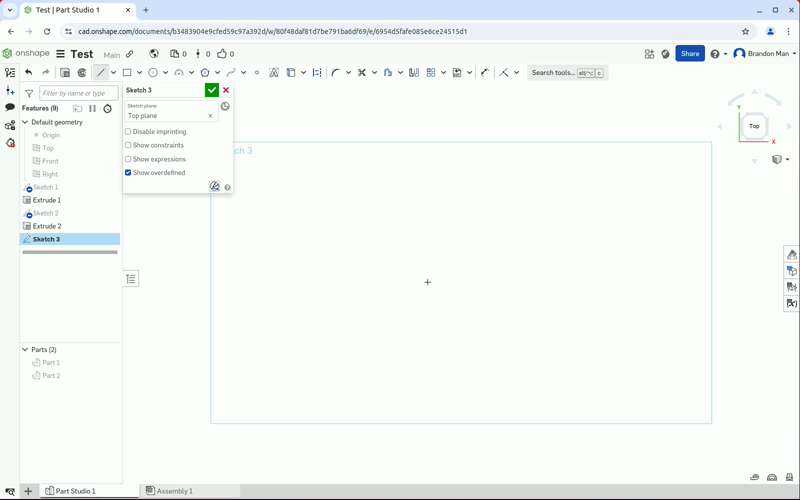
key_up(shift)
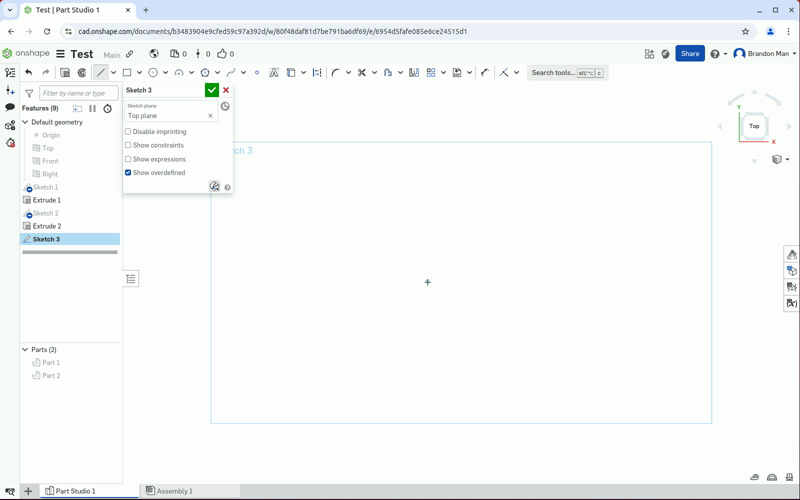
key_down(shift)
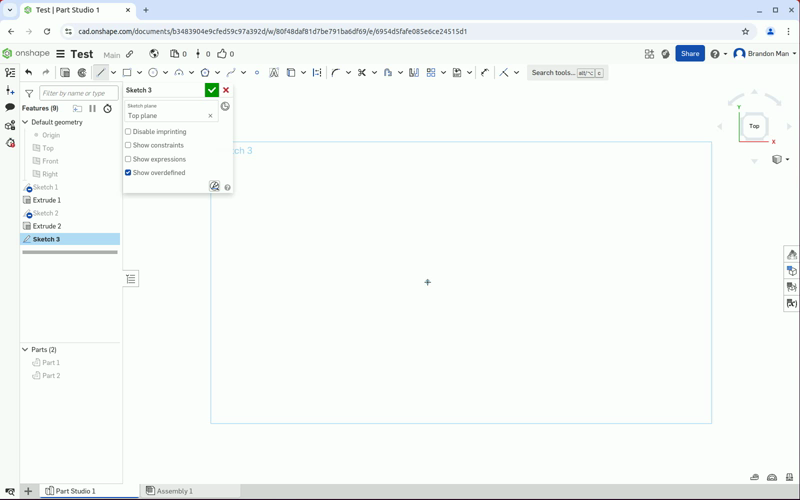
mouse_move(457, 281)
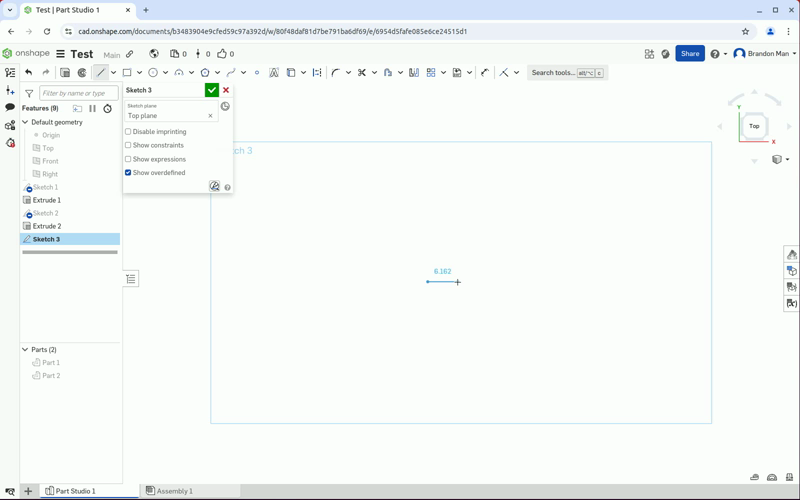
mouse_move(430, 281)
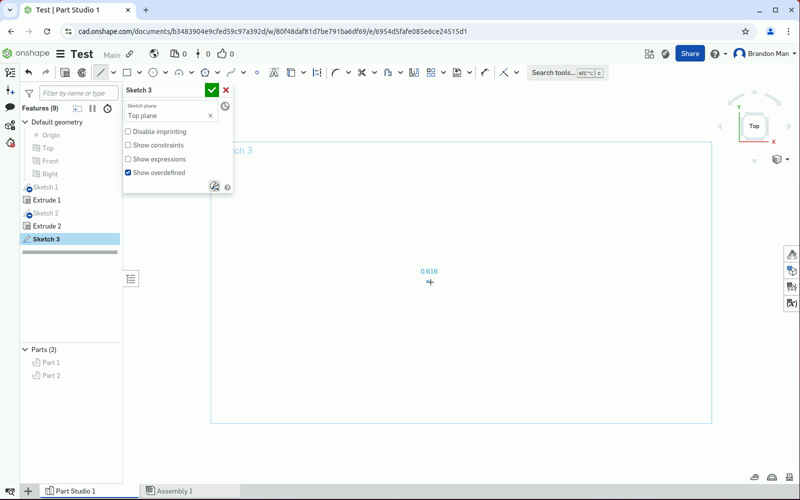
scroll(6)
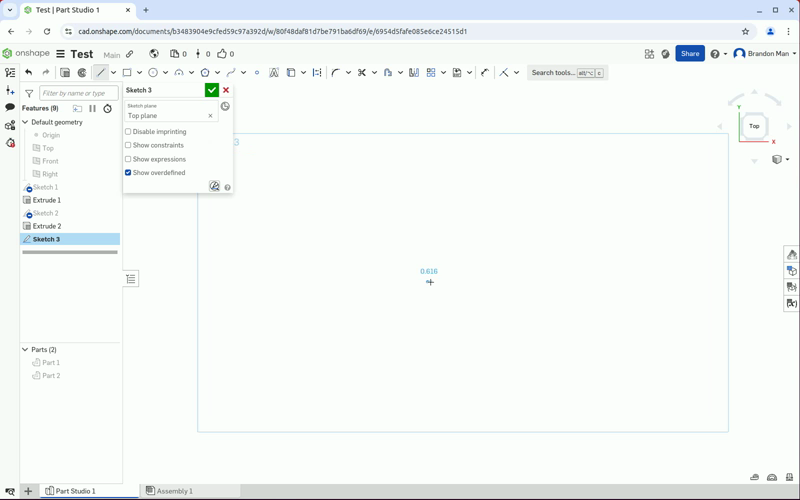
scroll(6)
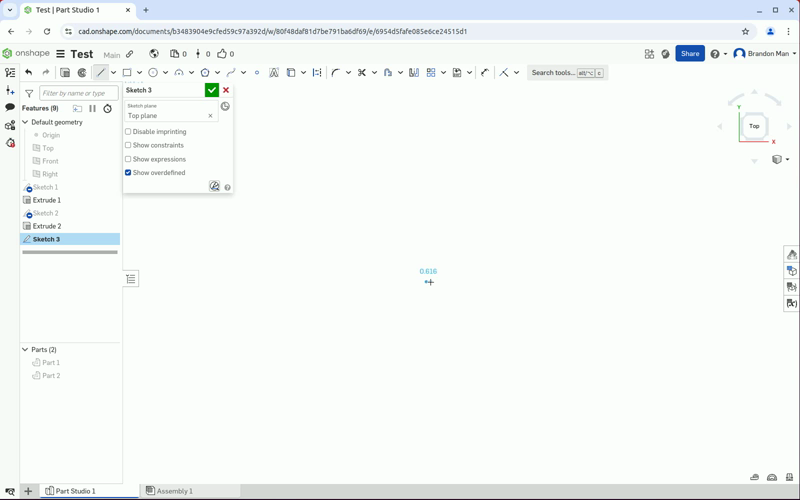
scroll(6)
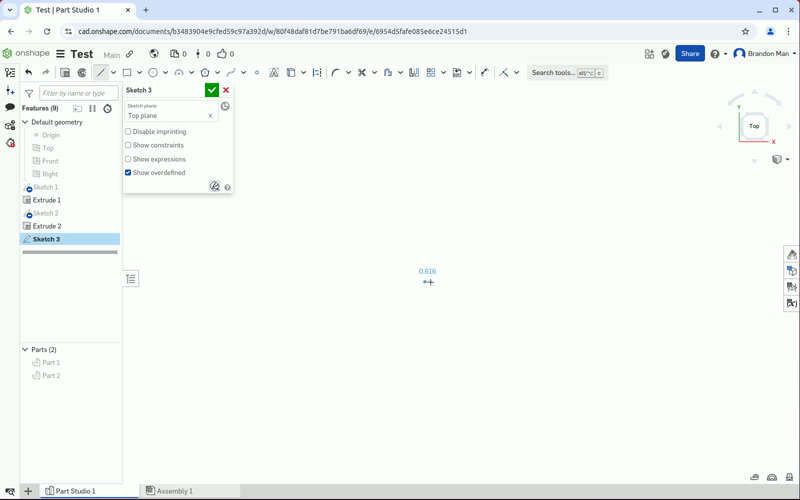
scroll(6)
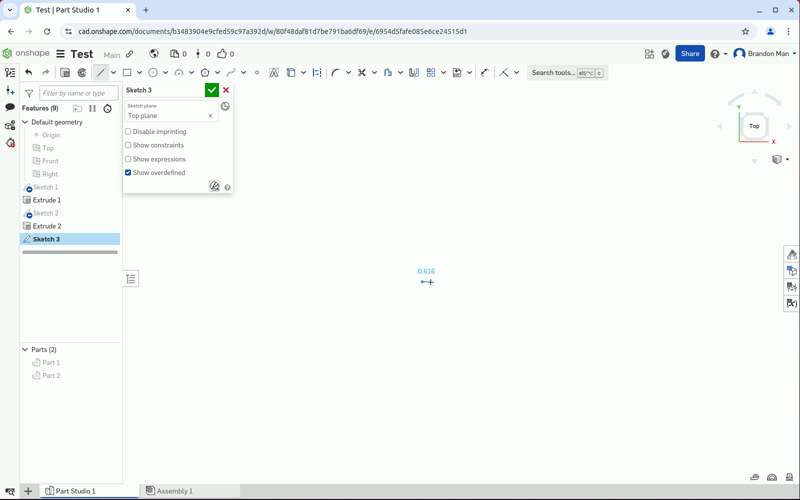
scroll(6)
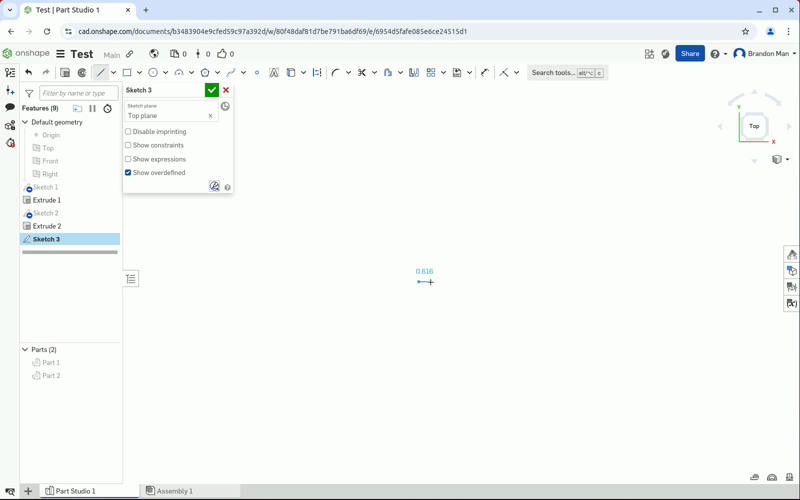
scroll(6)
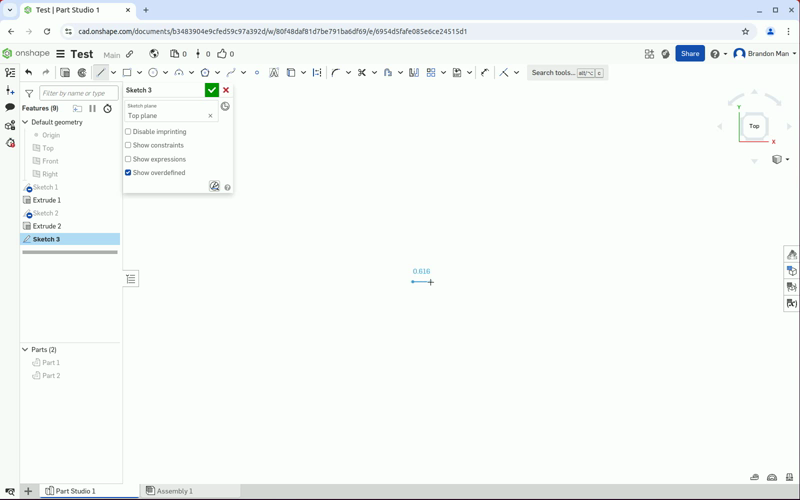
scroll(6)
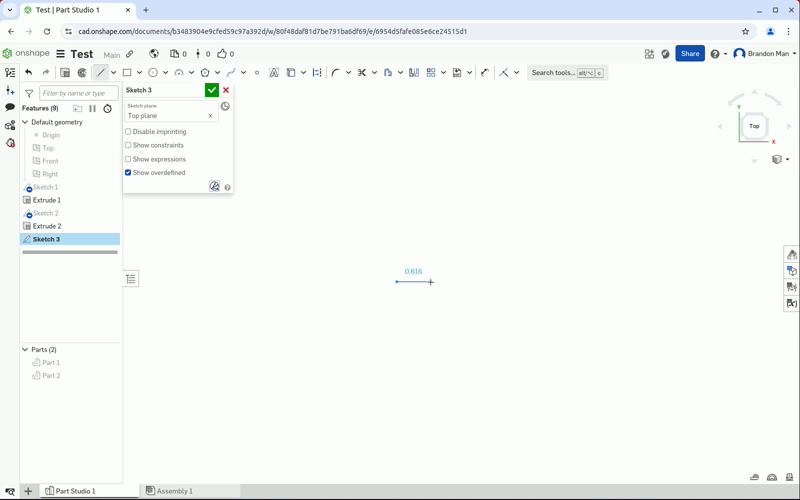
click(430, 281)
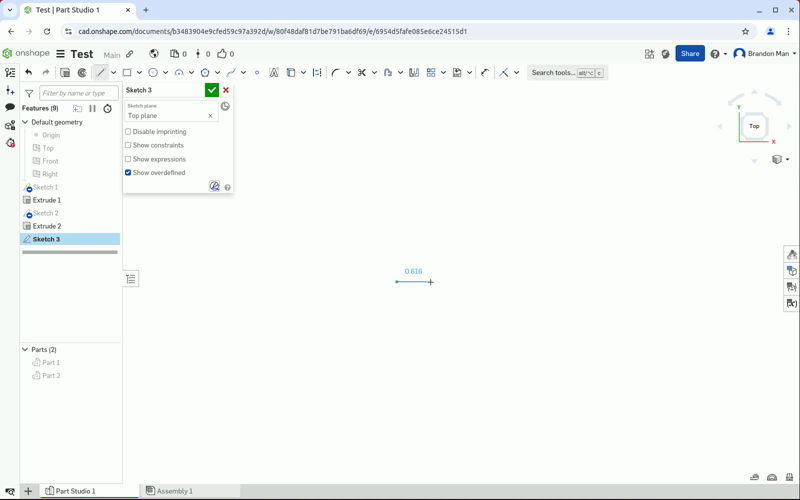
scroll(-6)
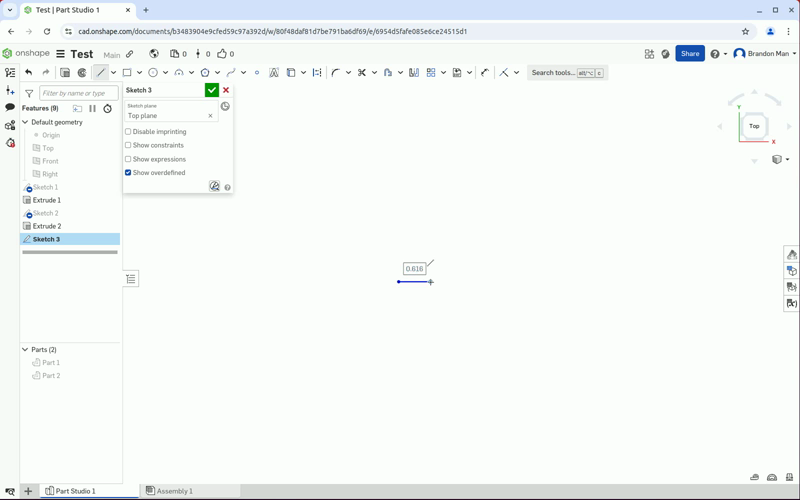
scroll(-6)
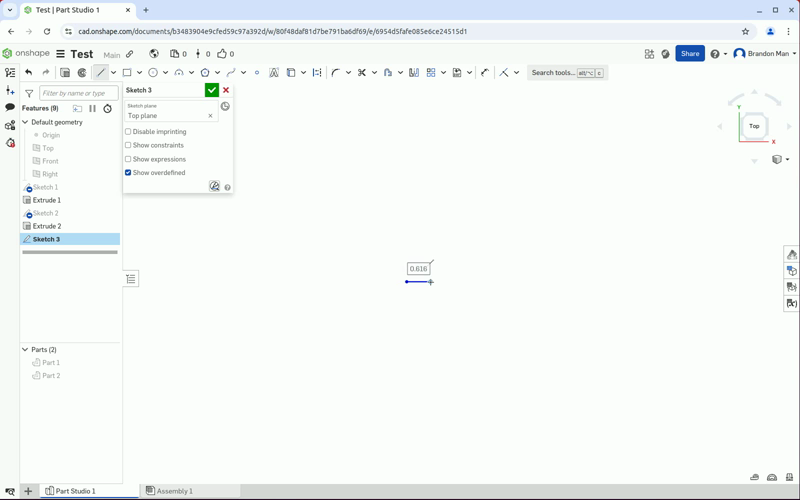
scroll(-6)
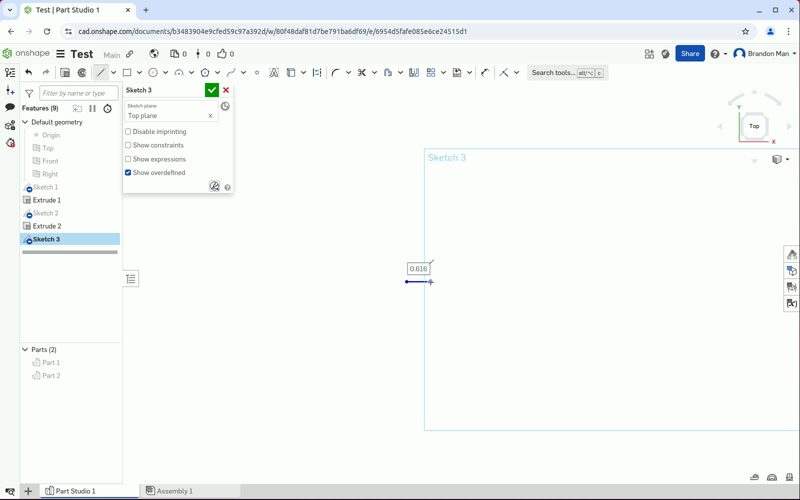
scroll(-6)
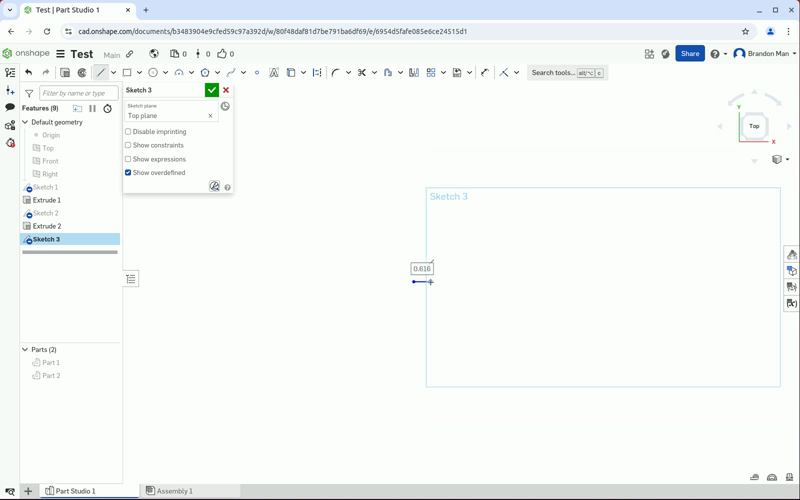
scroll(-6)
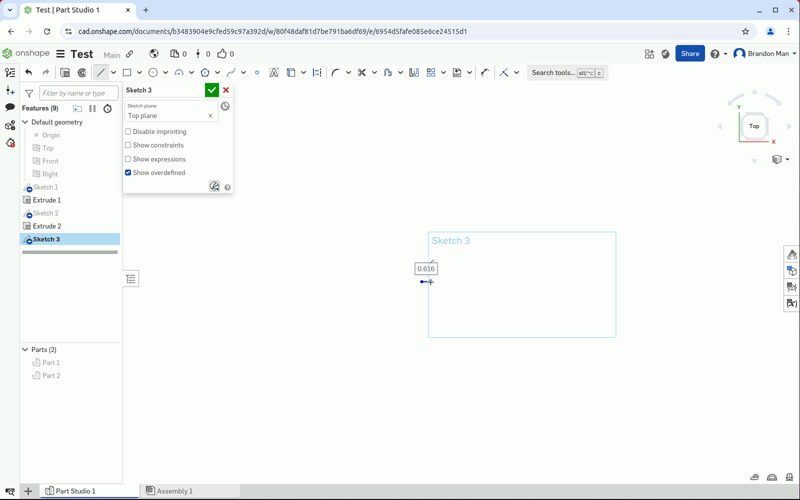
scroll(-6)
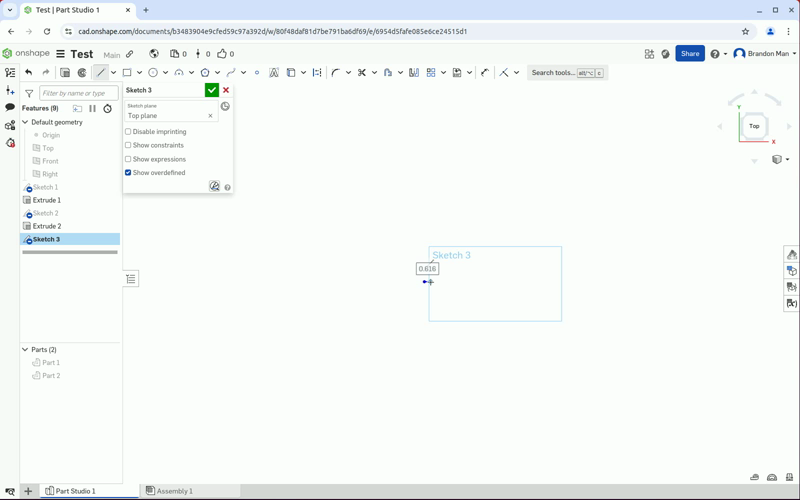
scroll(-6)
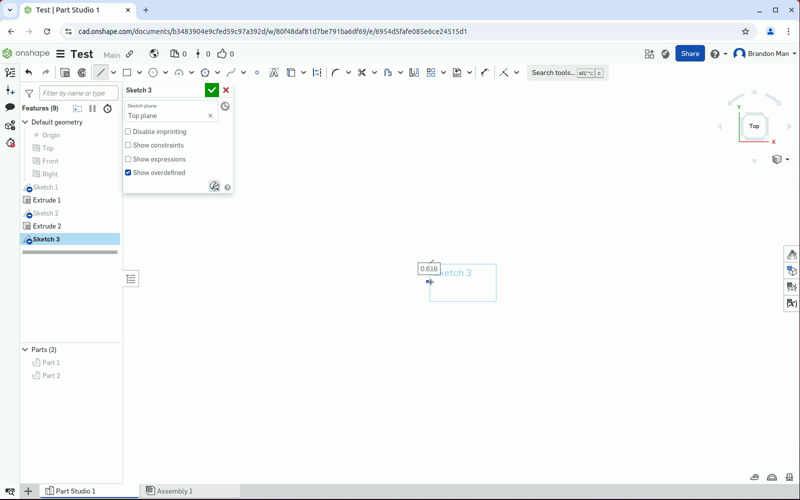
key_up(shift)
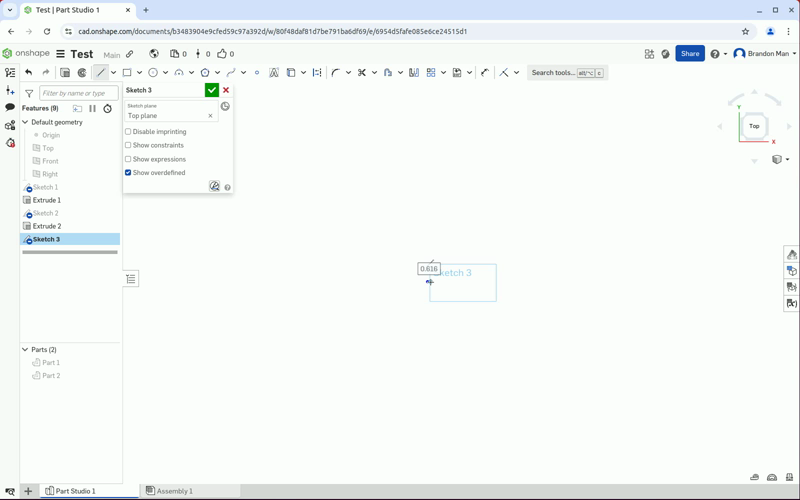
key_down(shift)
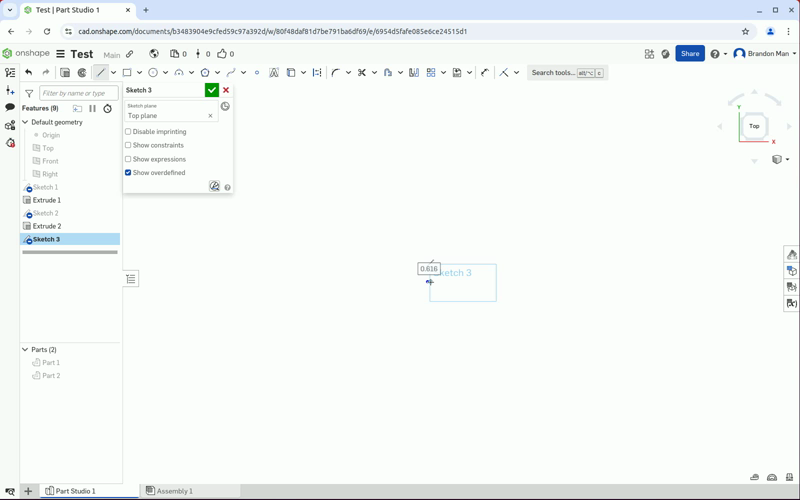
mouse_move(460, 281)
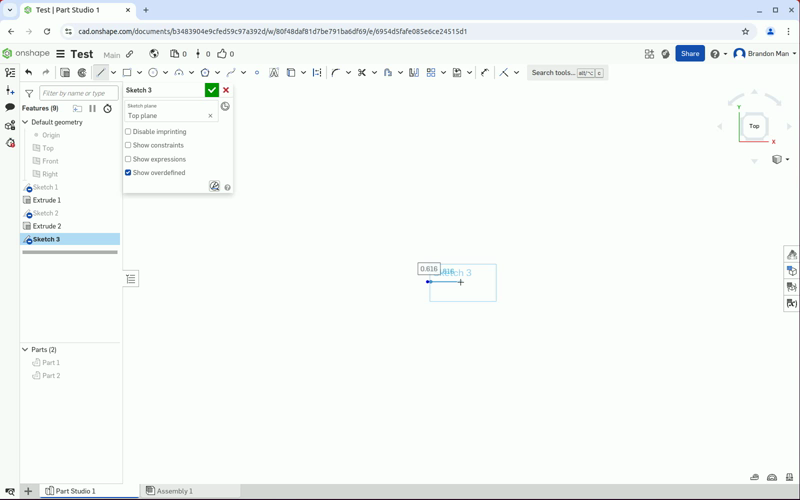
mouse_move(430, 279)
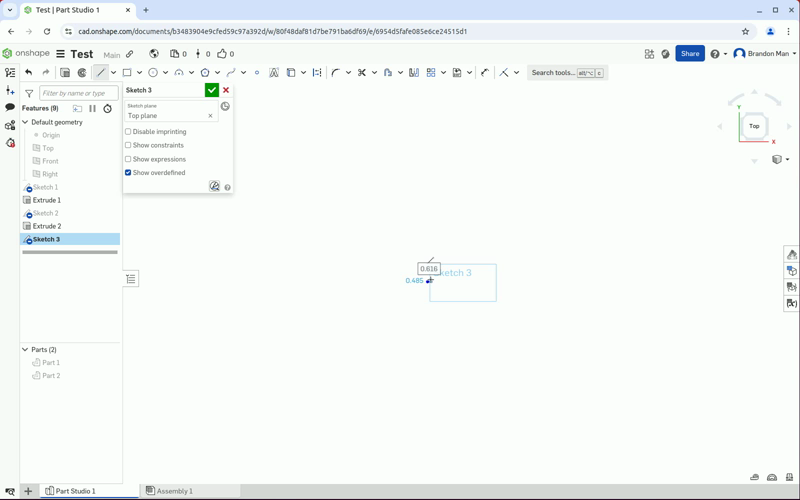
scroll(6)
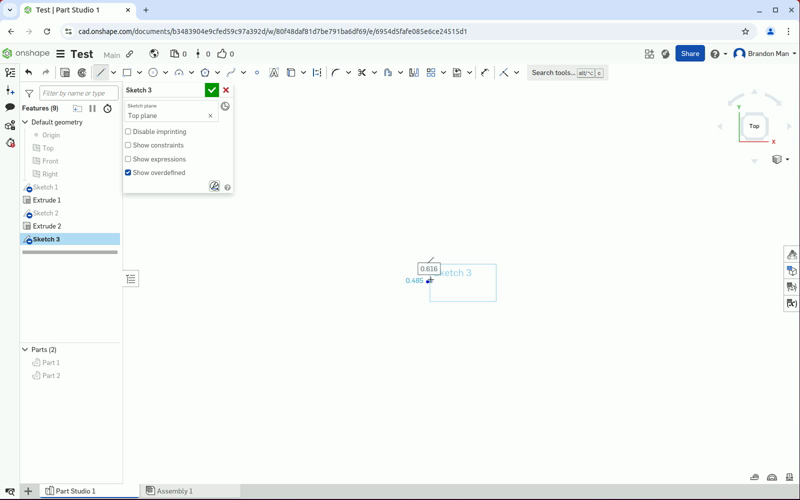
scroll(6)
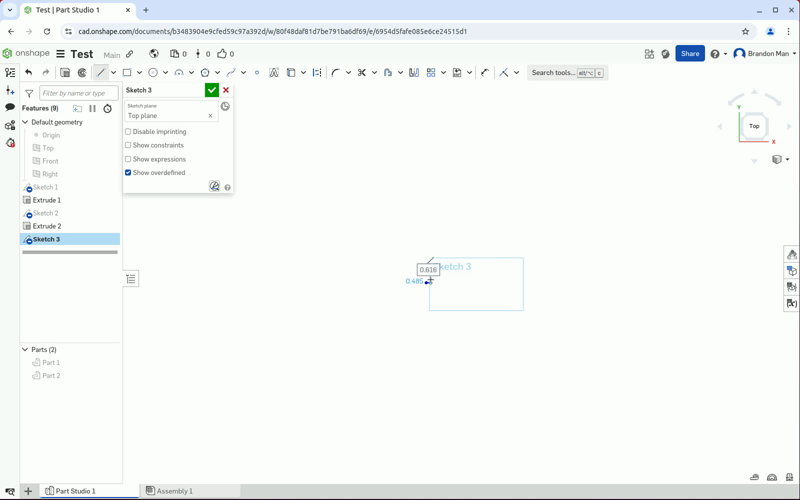
scroll(6)
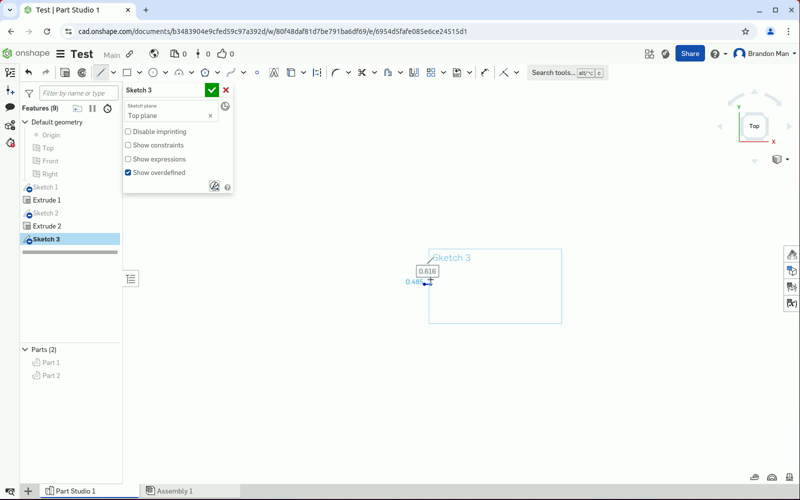
scroll(6)
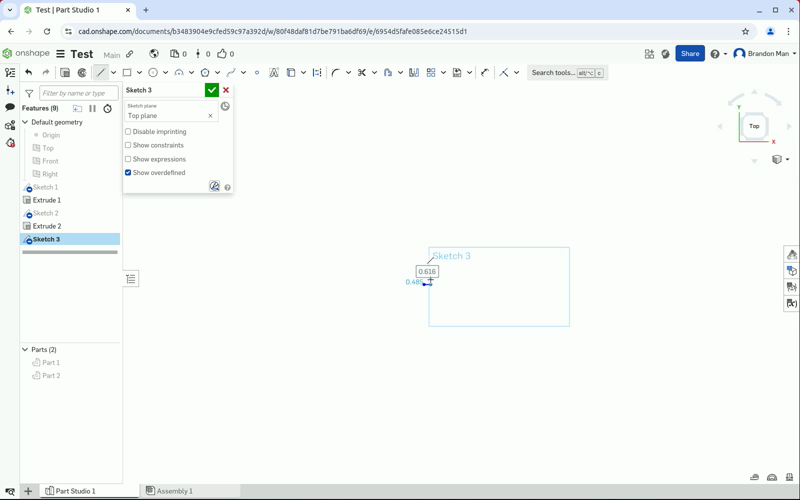
scroll(6)
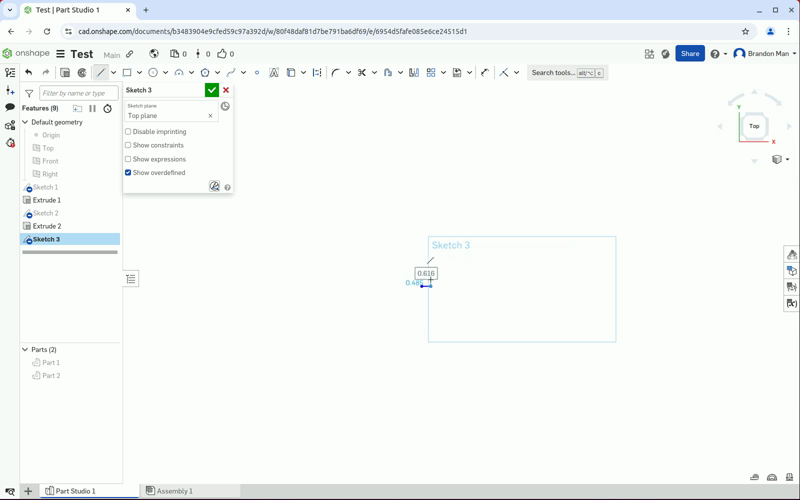
scroll(6)
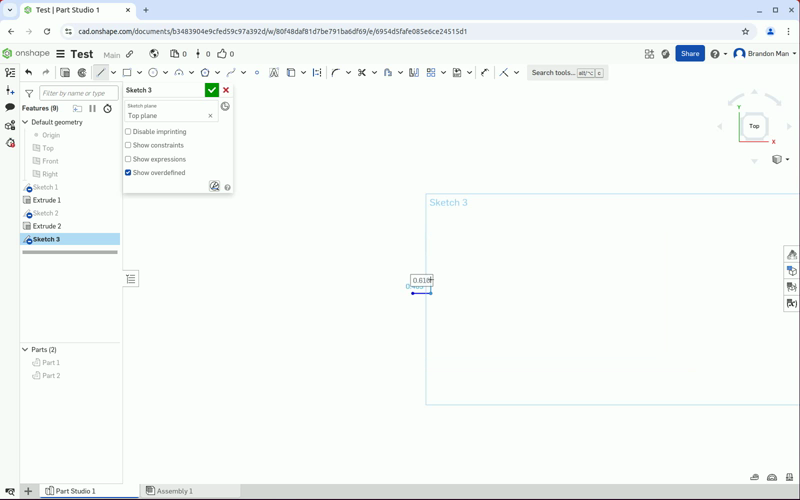
scroll(6)
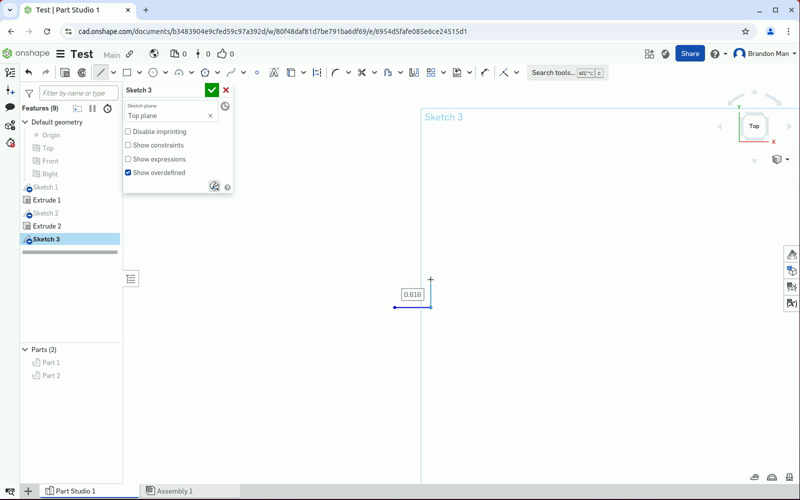
click(430, 279)
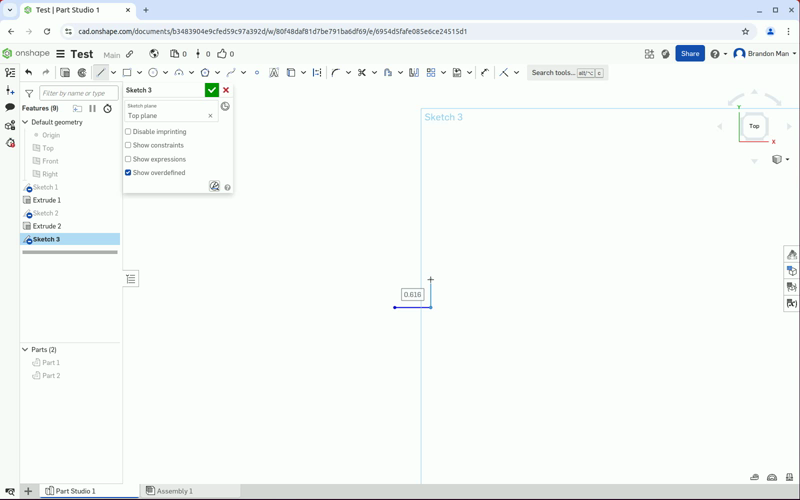
scroll(-6)
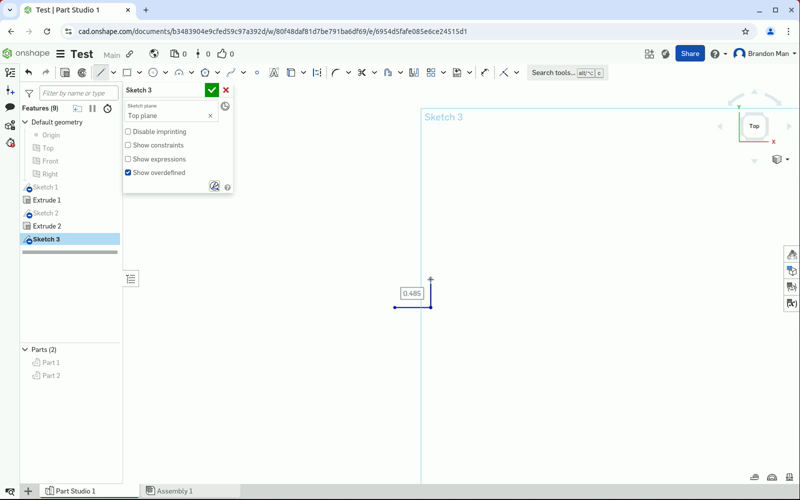
scroll(-6)
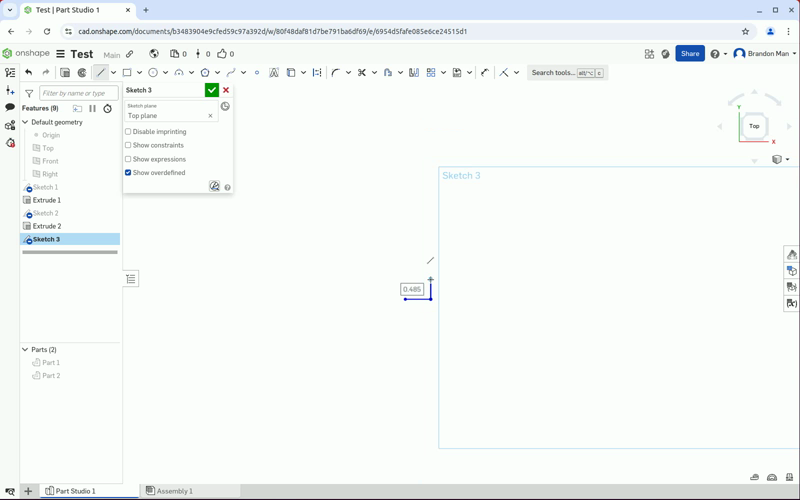
scroll(-6)
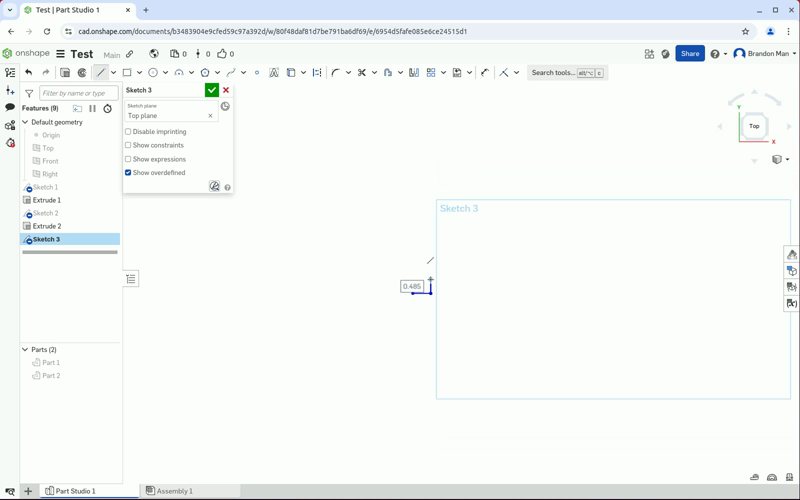
scroll(-6)
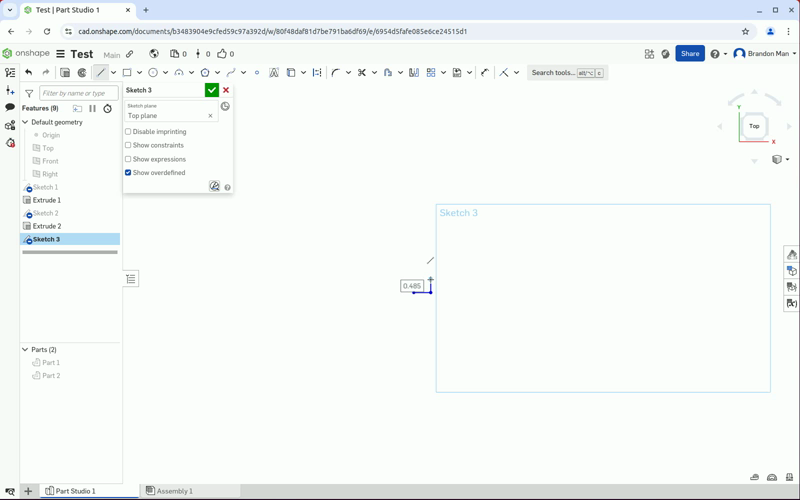
scroll(-6)
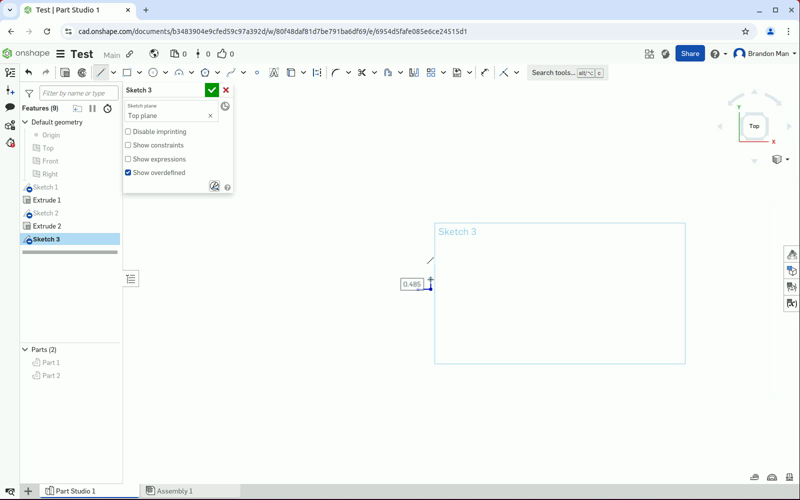
scroll(-6)
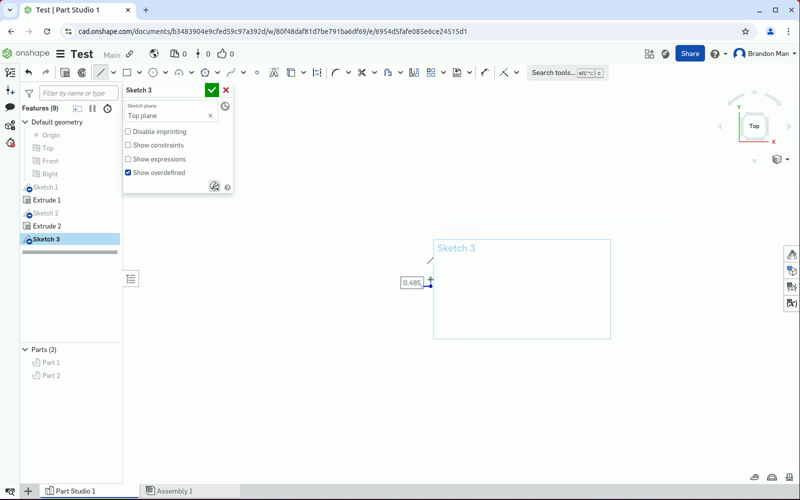
scroll(-6)
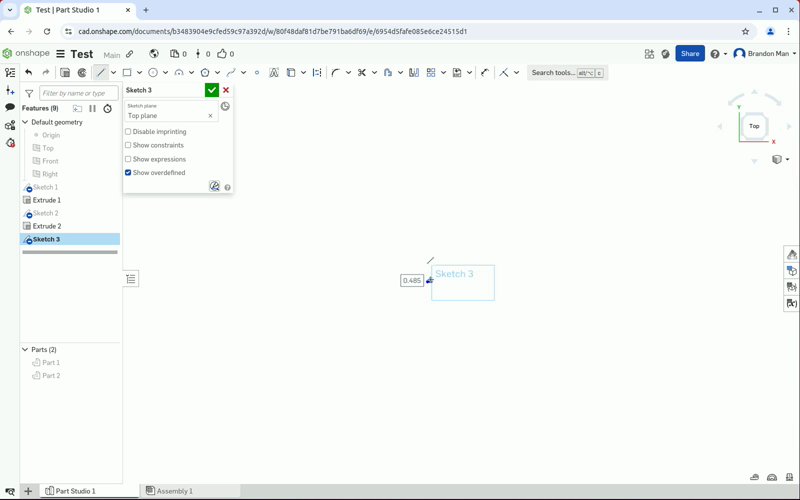
key_up(shift)
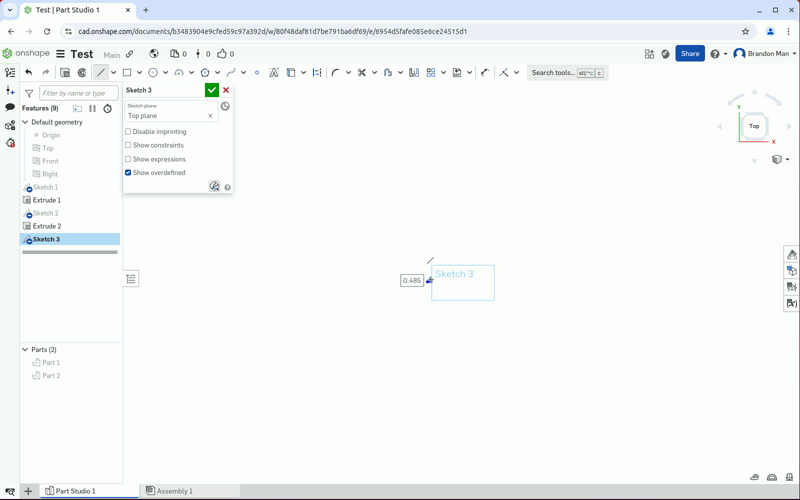
key_down(shift)
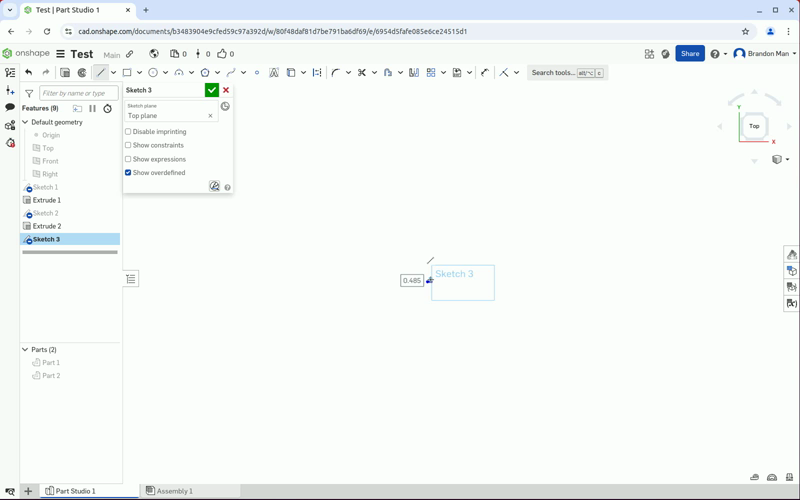
mouse_move(460, 279)
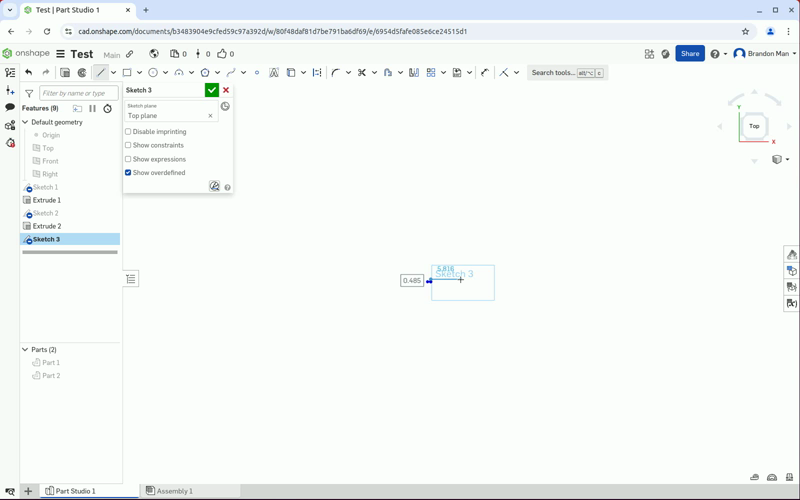
mouse_move(430, 278)
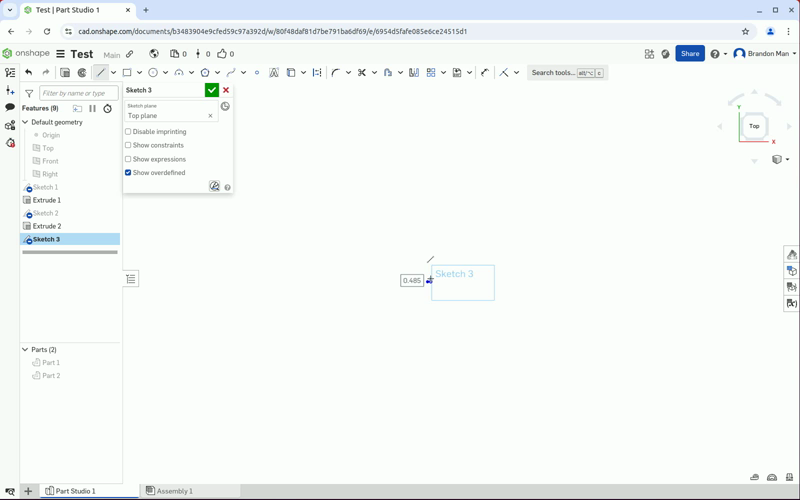
scroll(6)
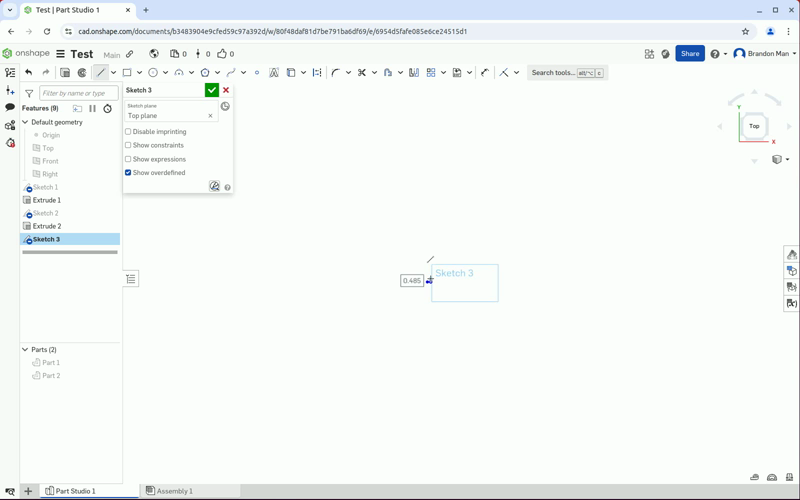
scroll(6)
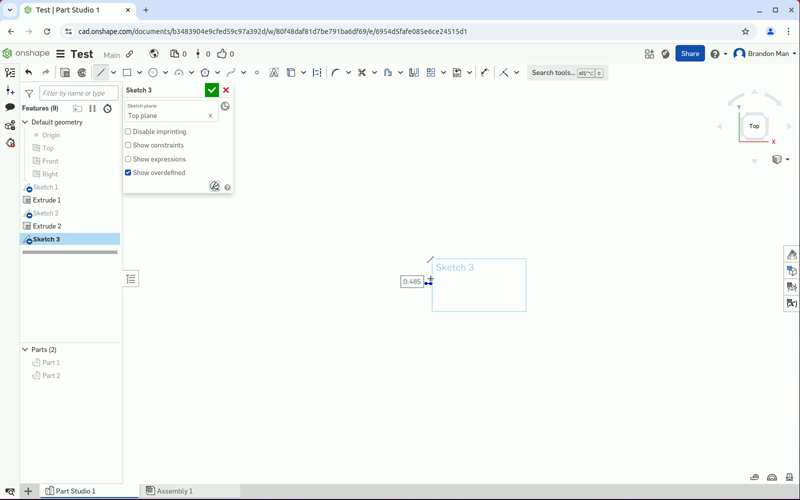
scroll(6)
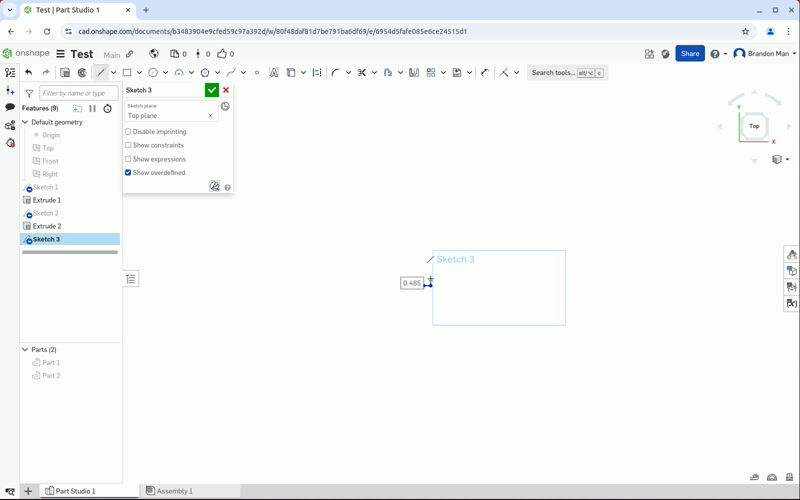
scroll(6)
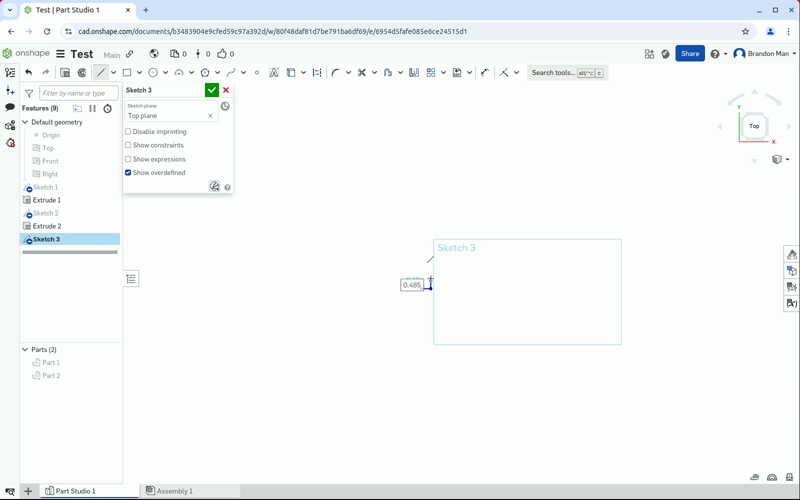
scroll(6)
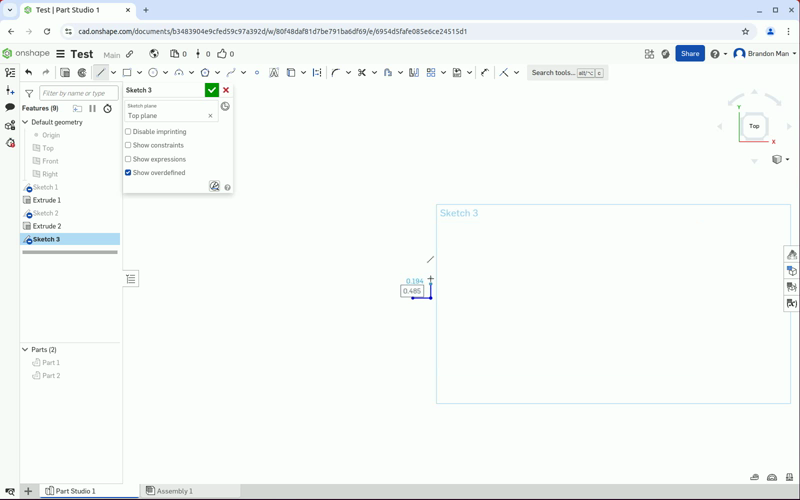
scroll(6)
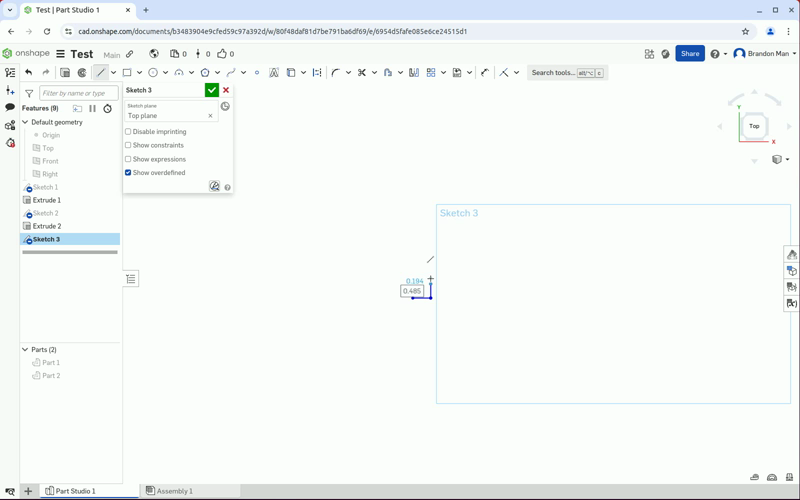
scroll(6)
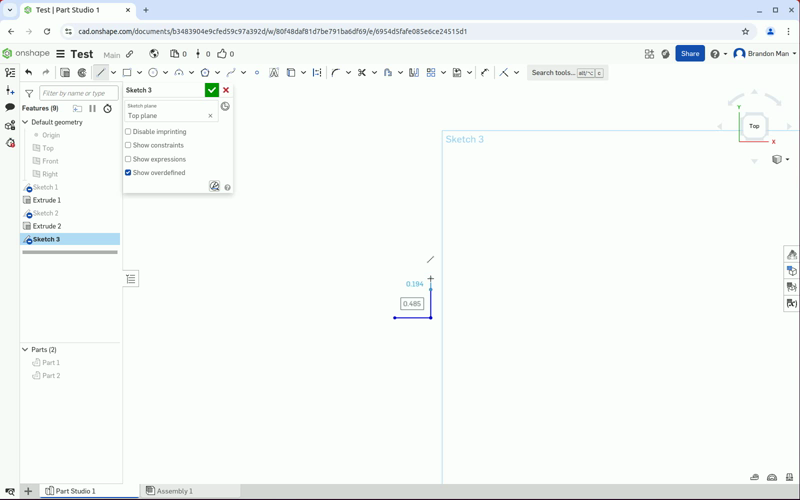
click(430, 278)
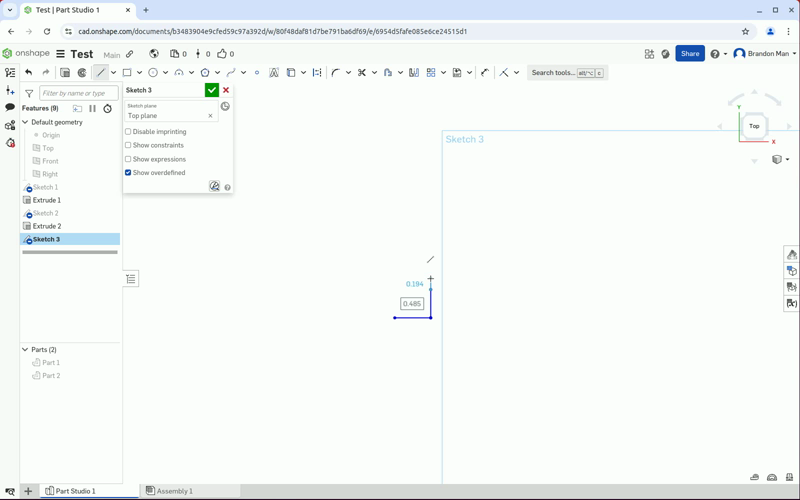
scroll(-6)
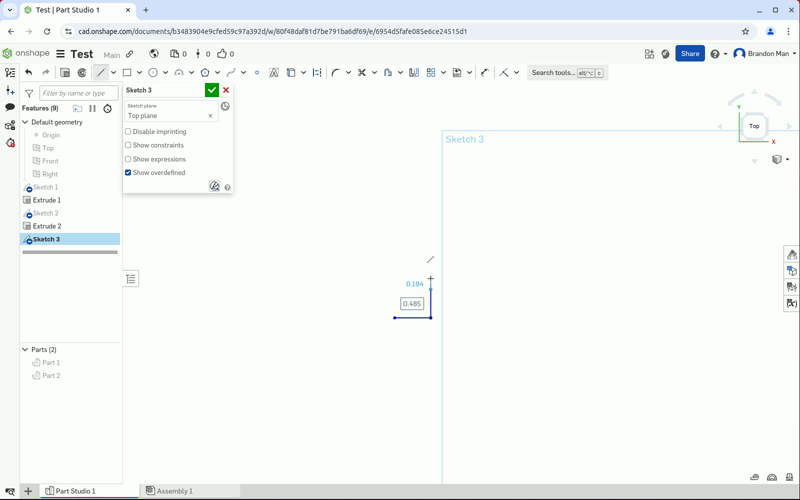
scroll(-6)
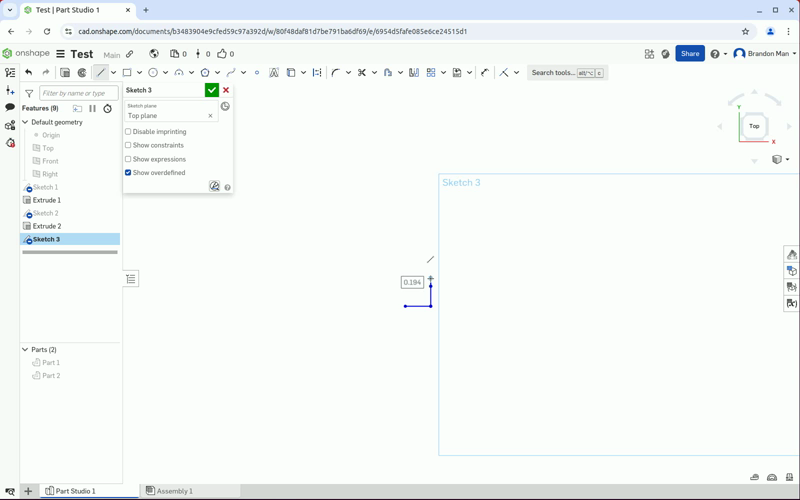
scroll(-6)
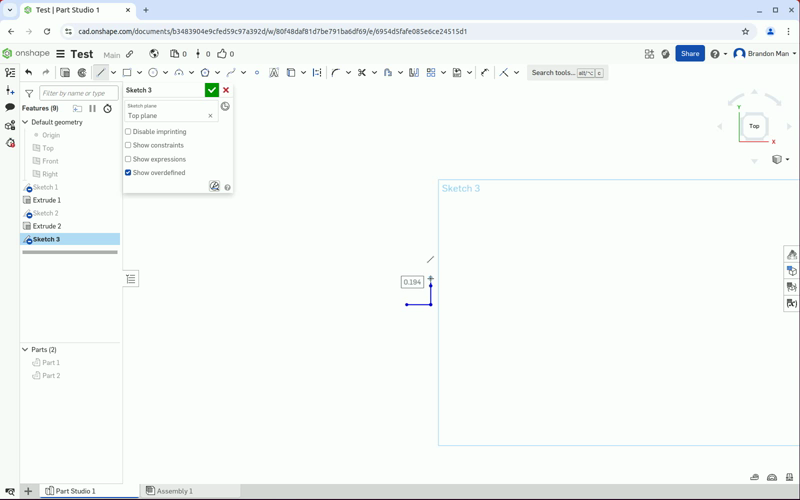
scroll(-6)
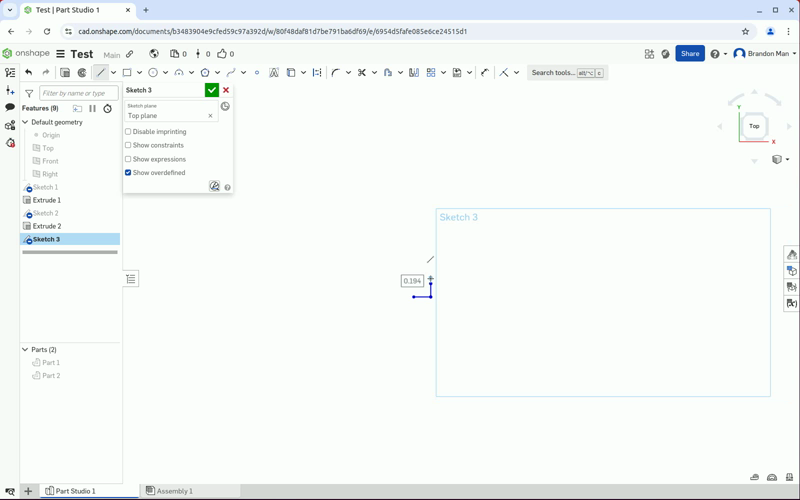
scroll(-6)
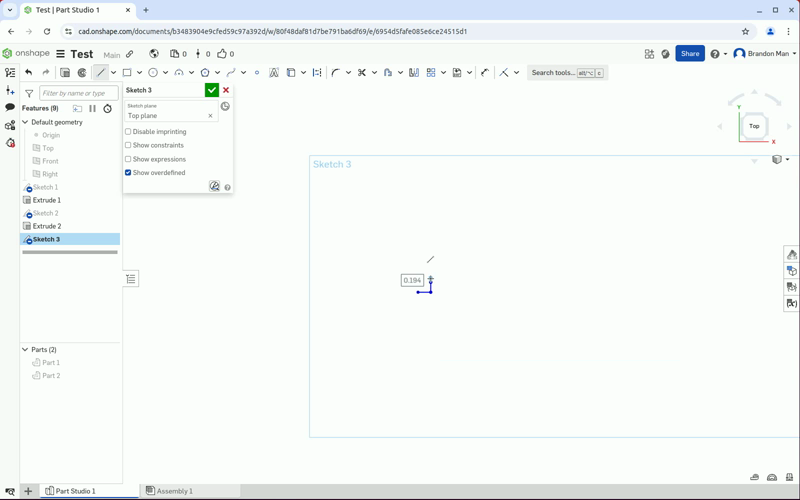
scroll(-6)
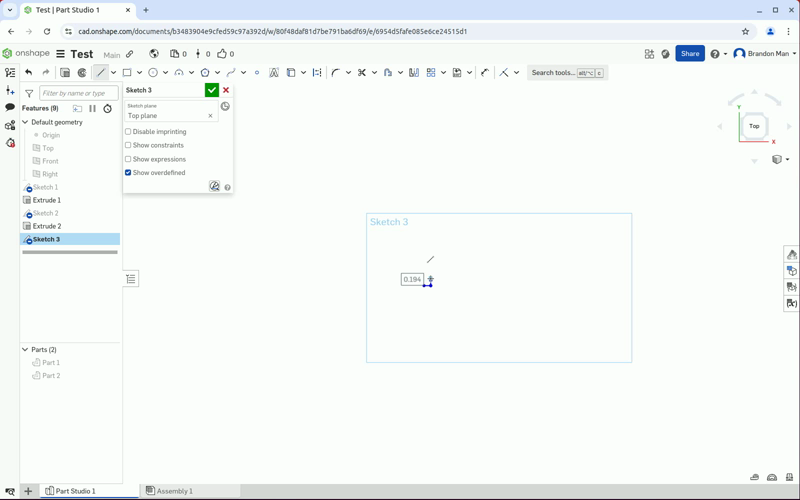
scroll(-6)
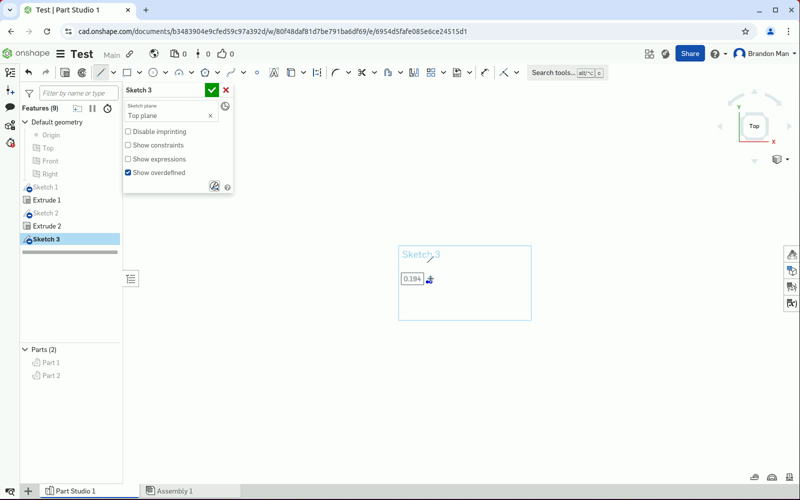
key_up(shift)
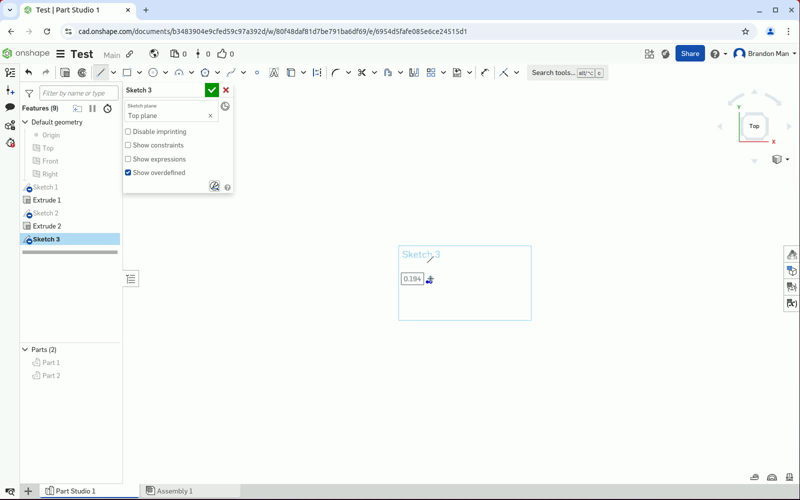
key_down(shift)
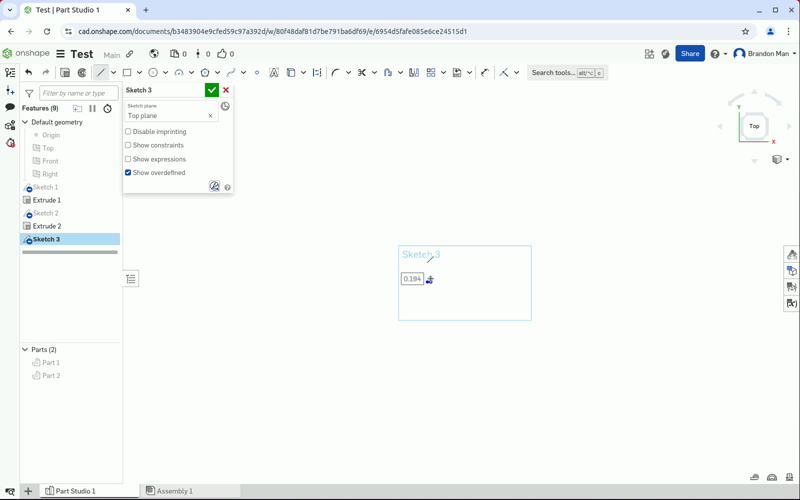
mouse_move(460, 278)
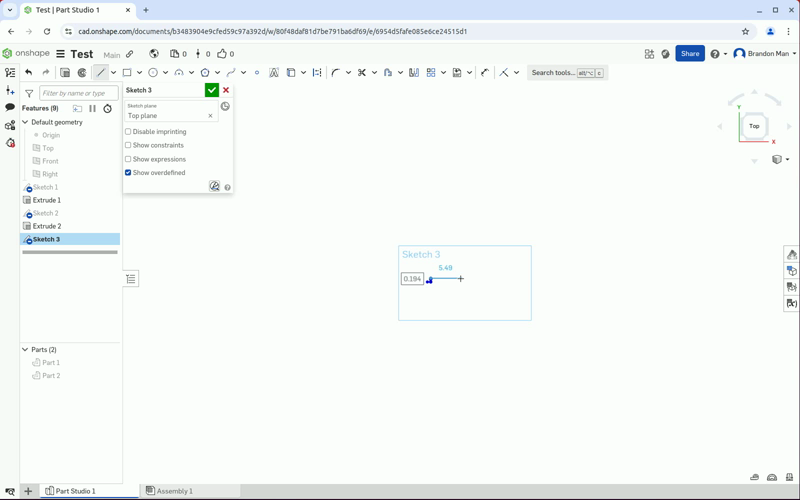
mouse_move(430, 235)
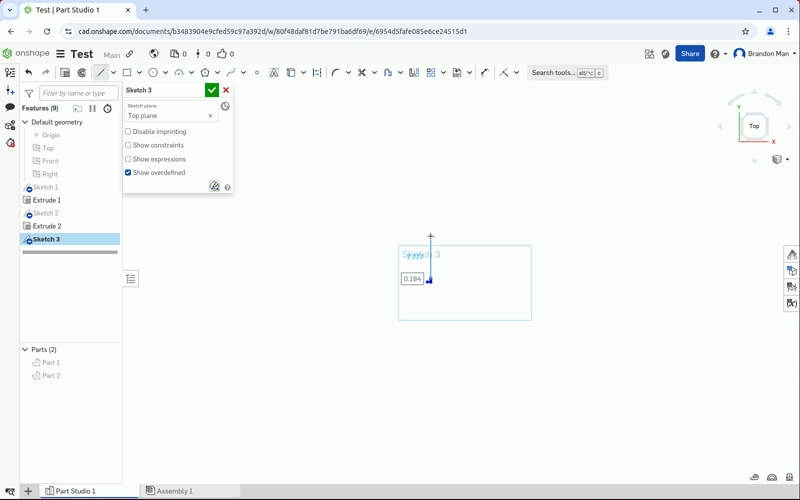
click(430, 235)
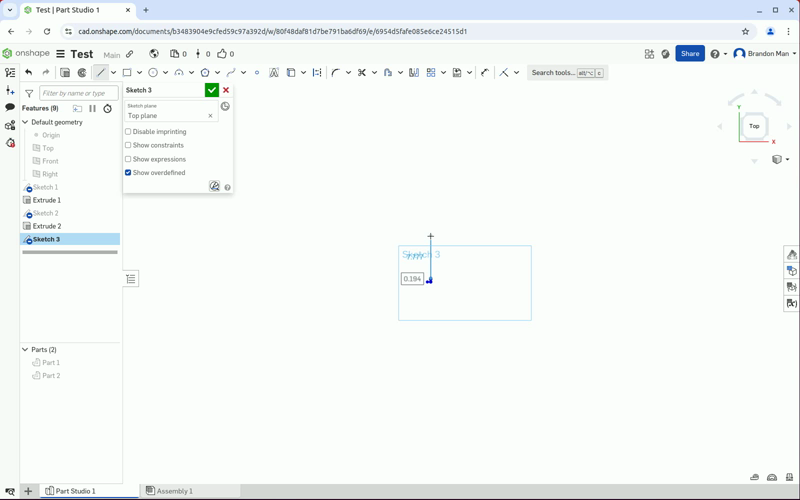
key_up(shift)
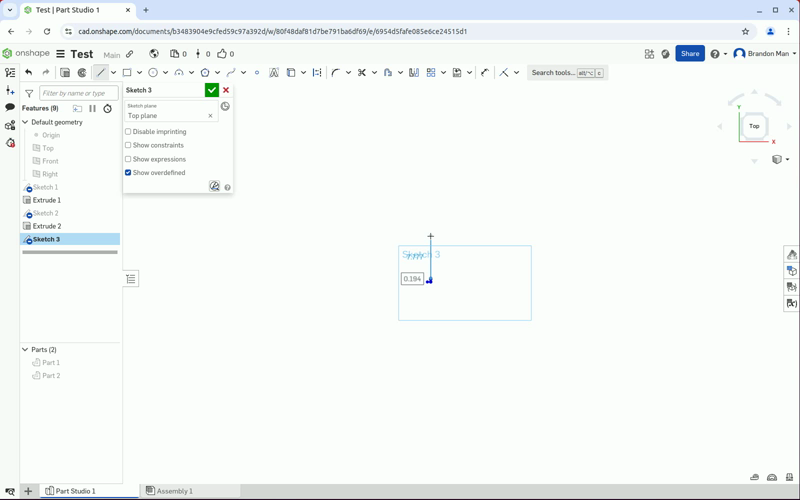
key_down(shift)
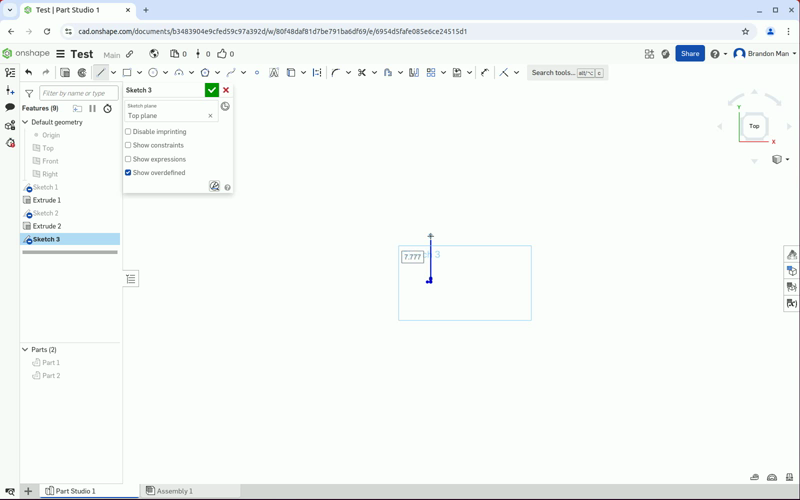
mouse_move(512, 235)
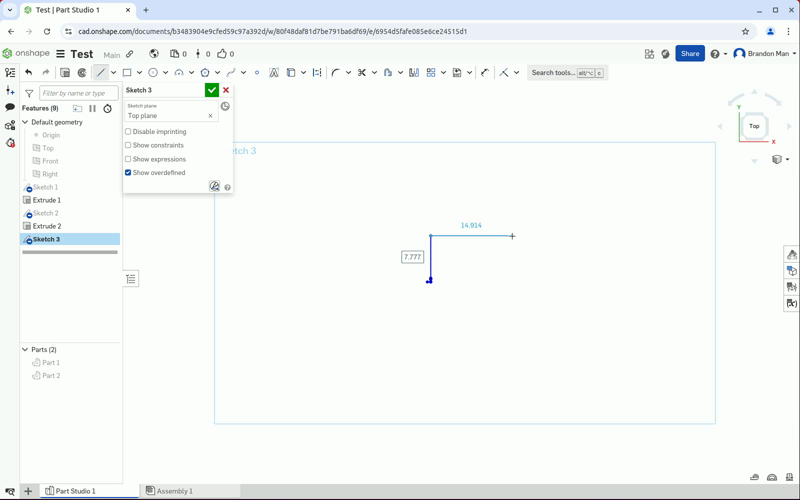
click(512, 235)
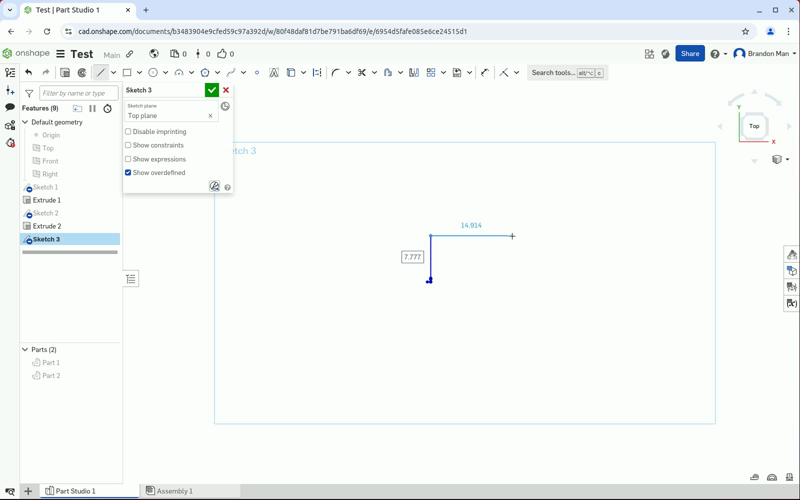
key_up(shift)
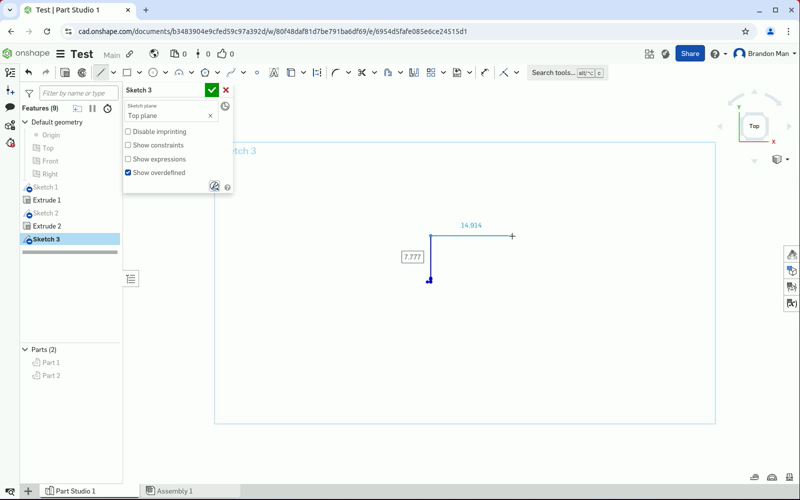
key_down(shift)
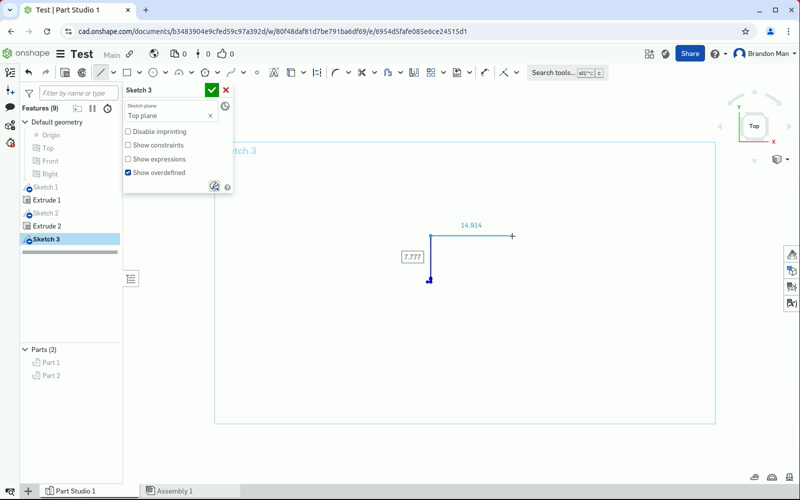
mouse_move(542, 235)
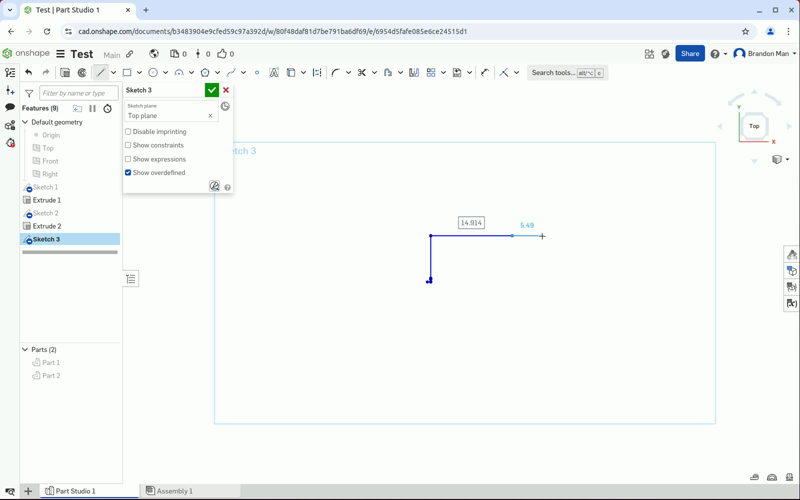
mouse_move(512, 279)
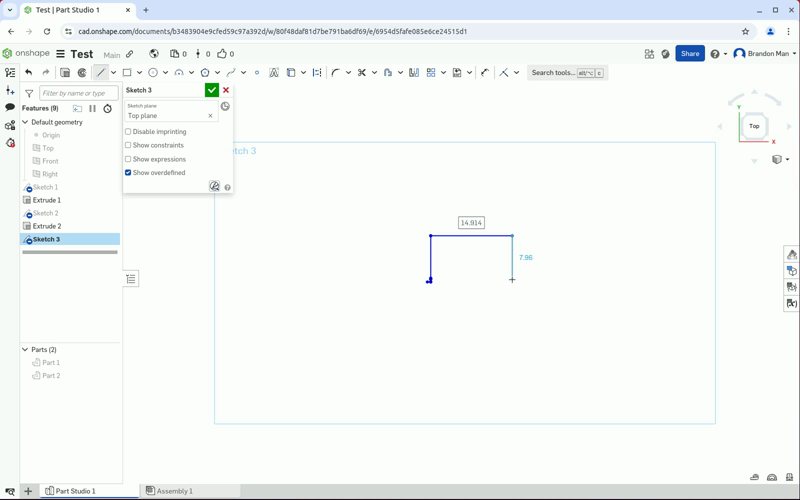
click(512, 279)
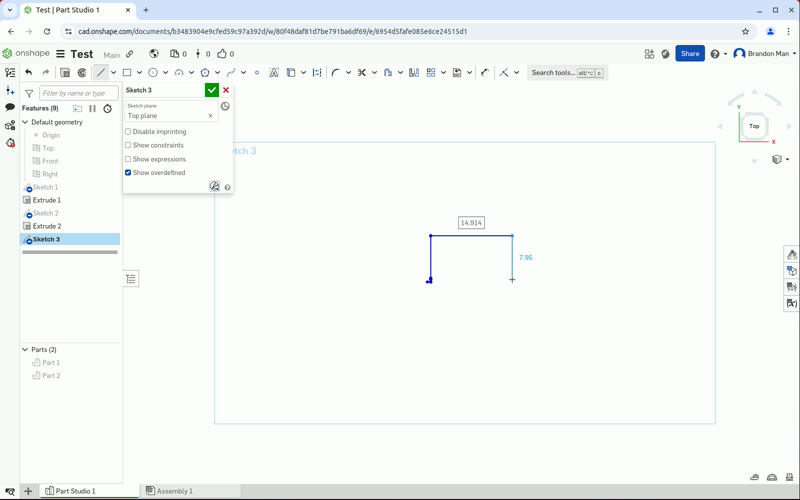
key_up(shift)
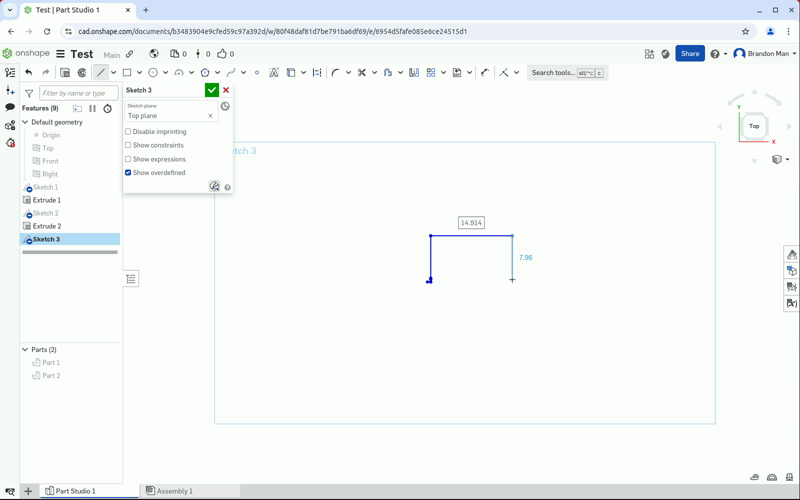
key_down(shift)
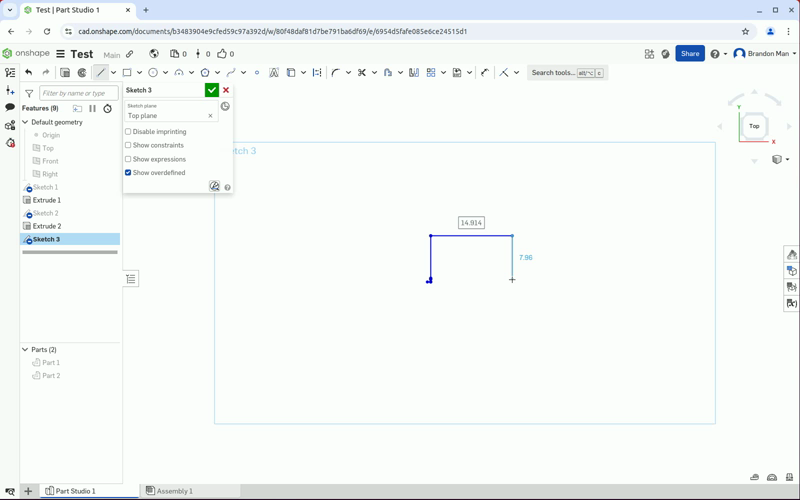
mouse_move(542, 279)
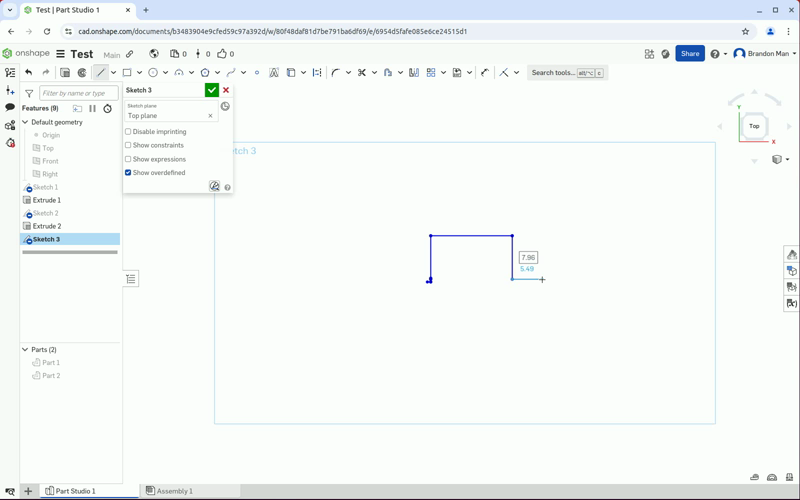
mouse_move(476, 279)
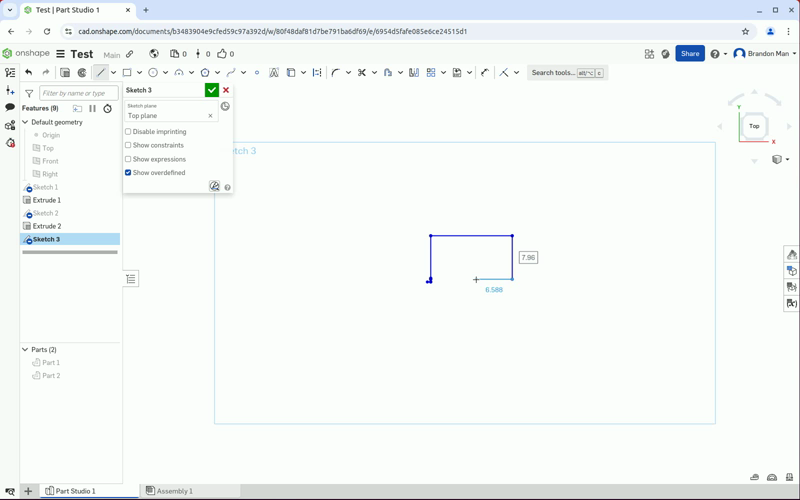
click(476, 279)
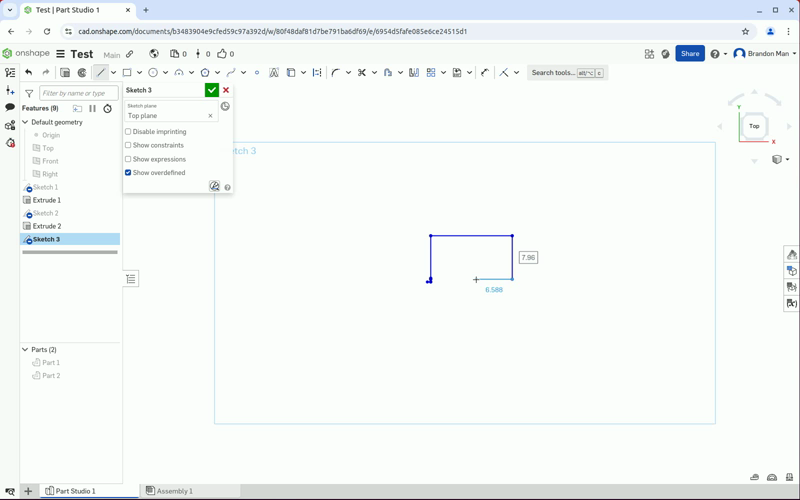
key_up(shift)
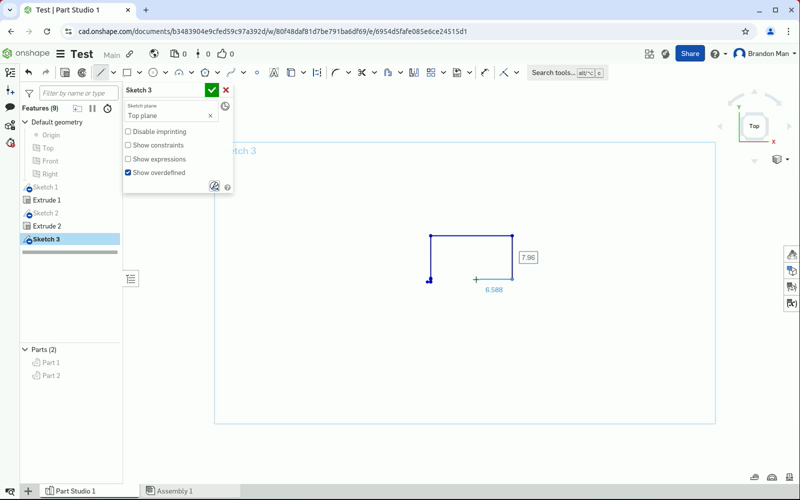
key_down(shift)
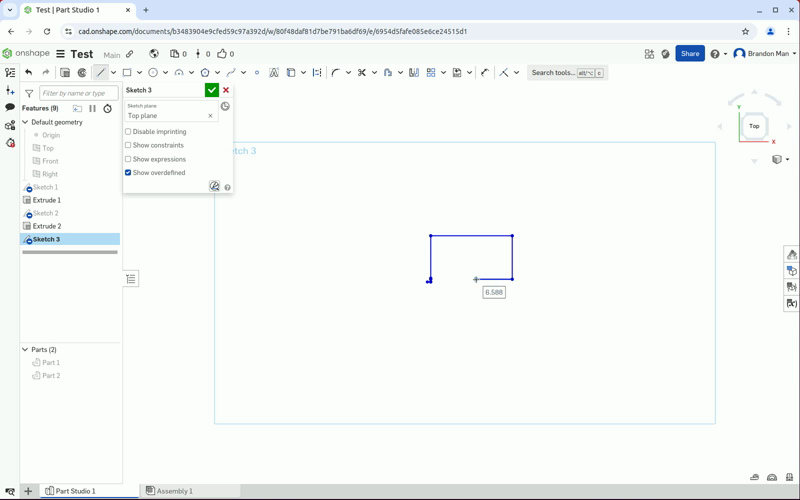
mouse_move(506, 279)
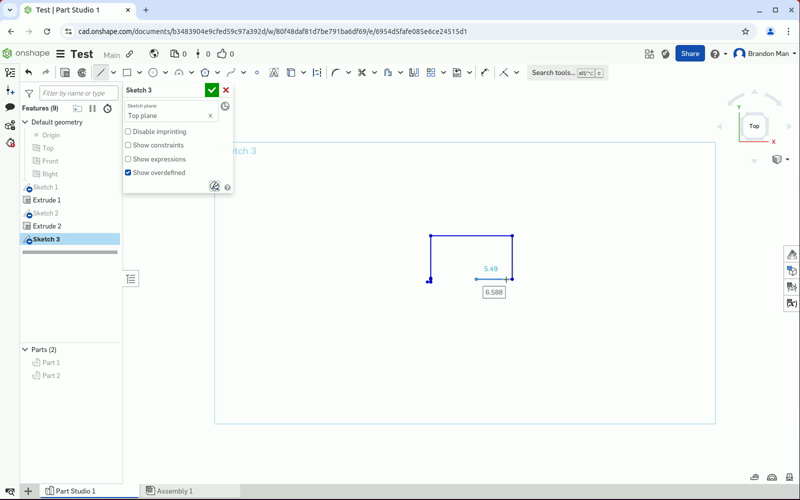
mouse_move(472, 279)
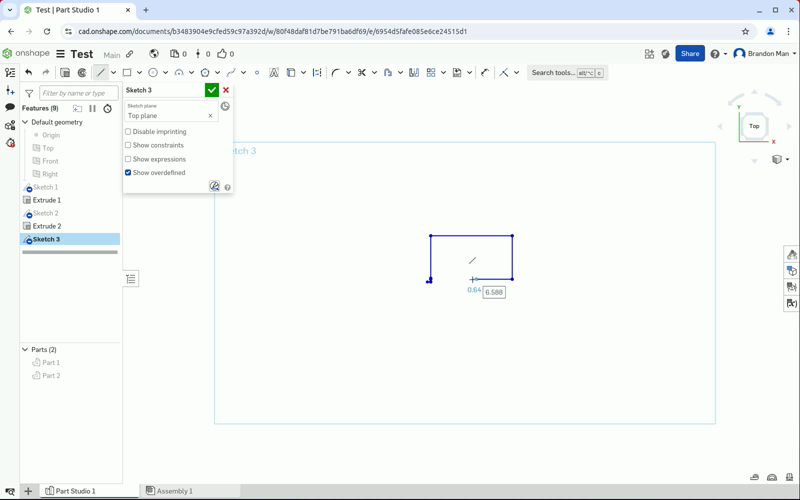
scroll(6)
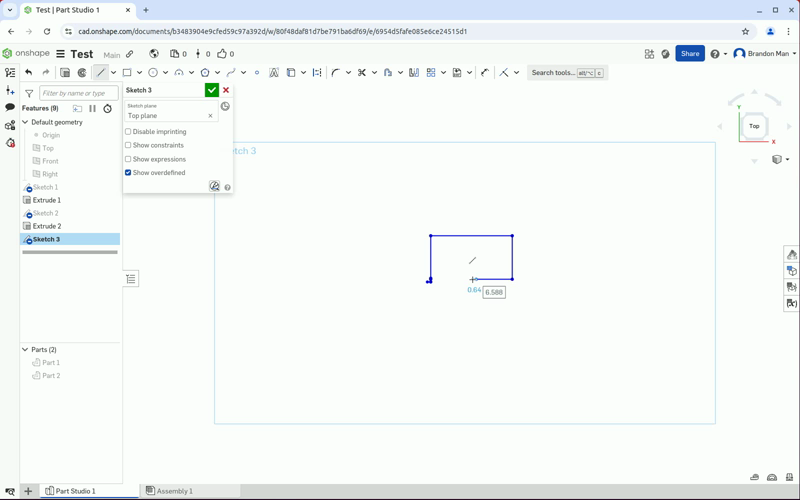
scroll(6)
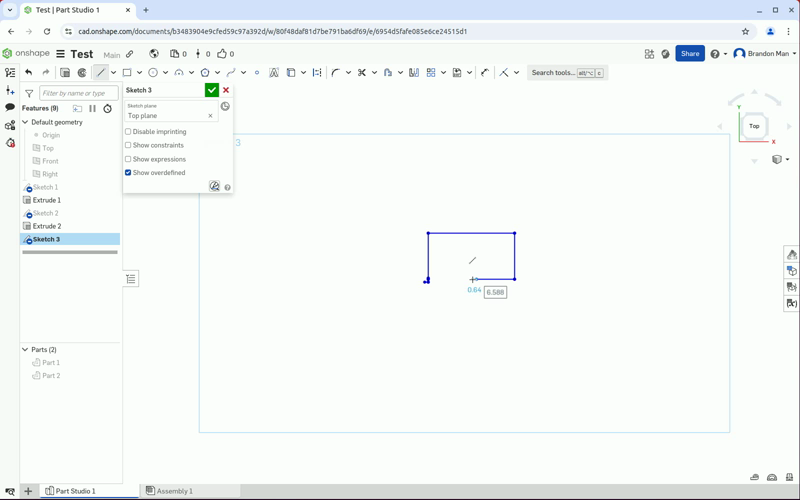
scroll(6)
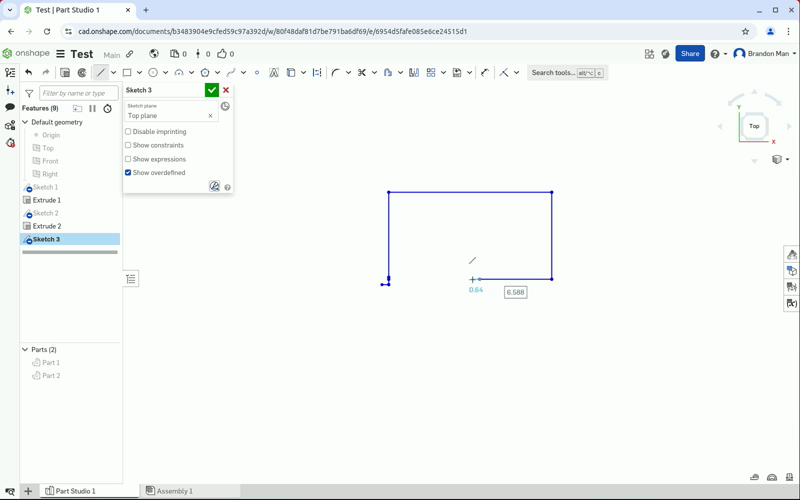
scroll(6)
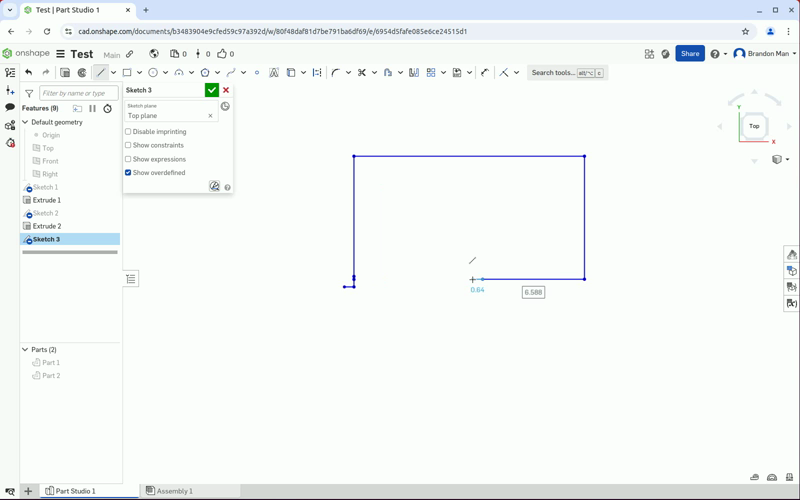
scroll(6)
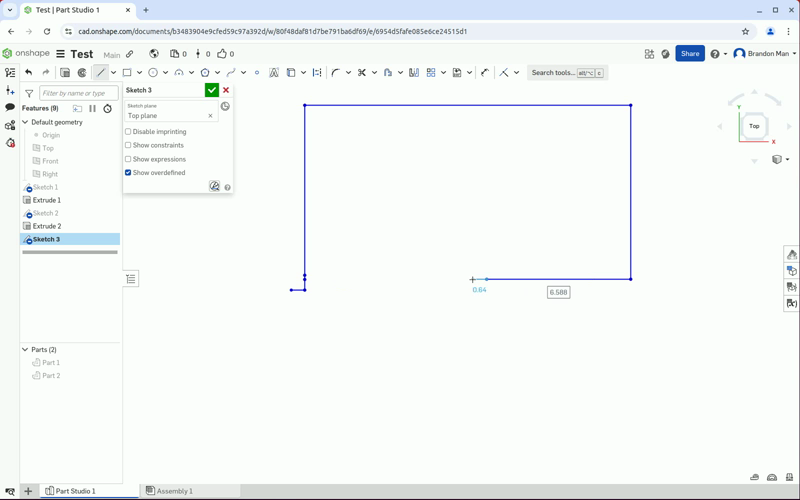
scroll(6)
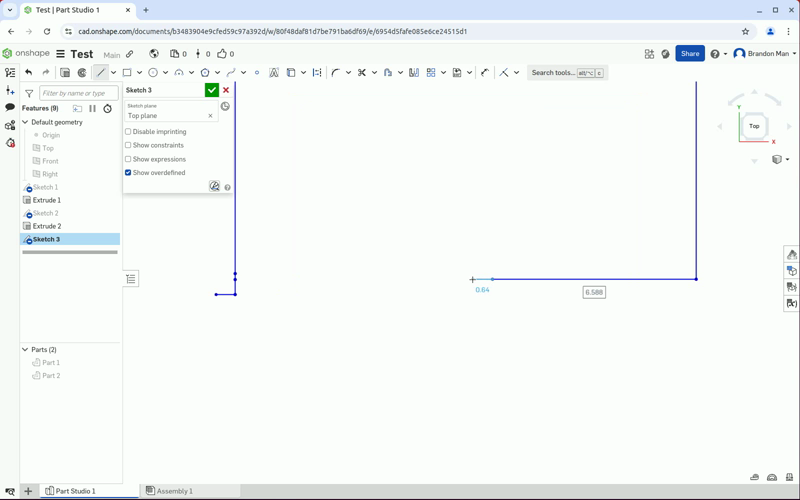
scroll(6)
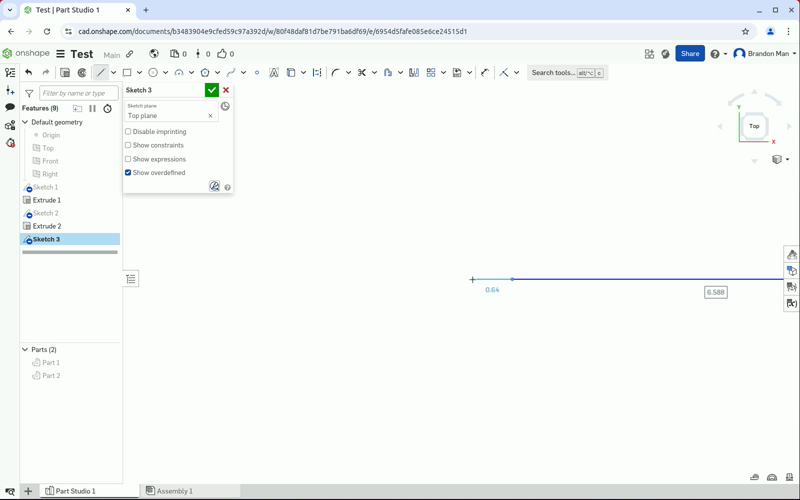
click(472, 279)
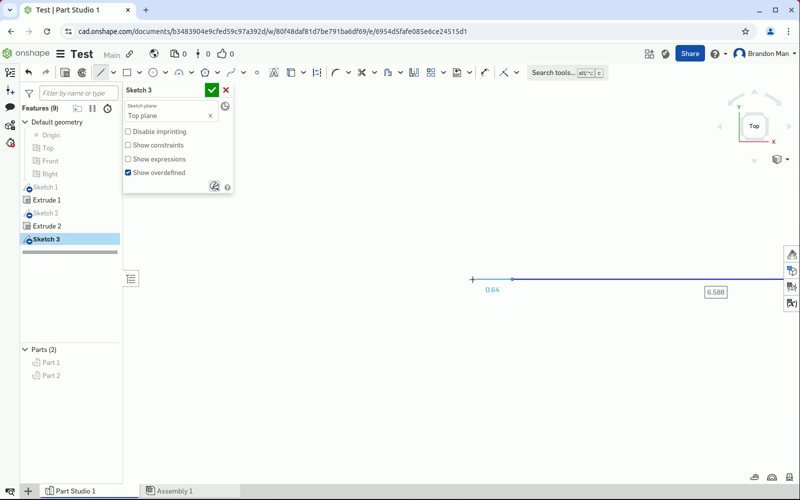
scroll(-6)
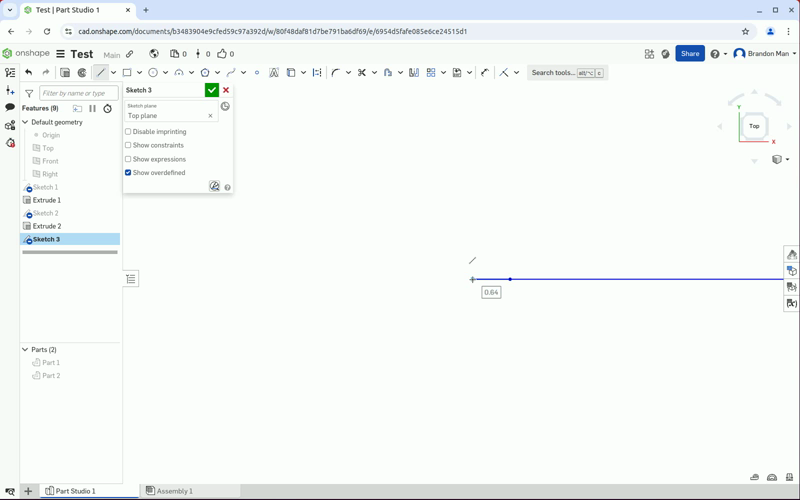
scroll(-6)
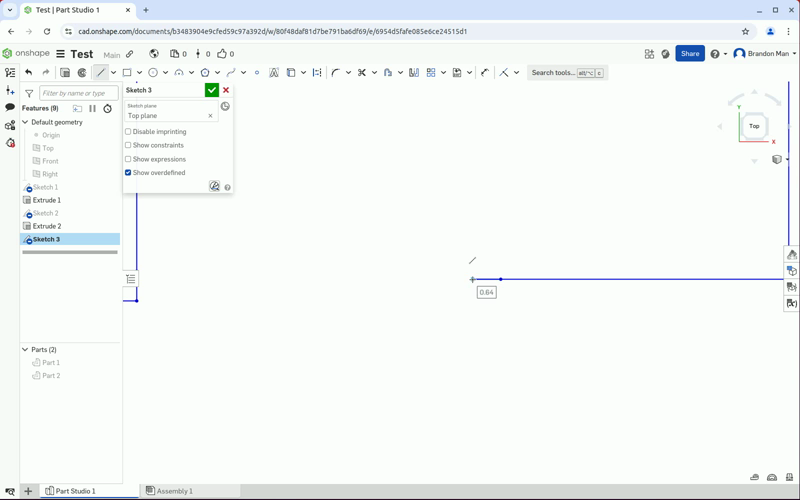
scroll(-6)
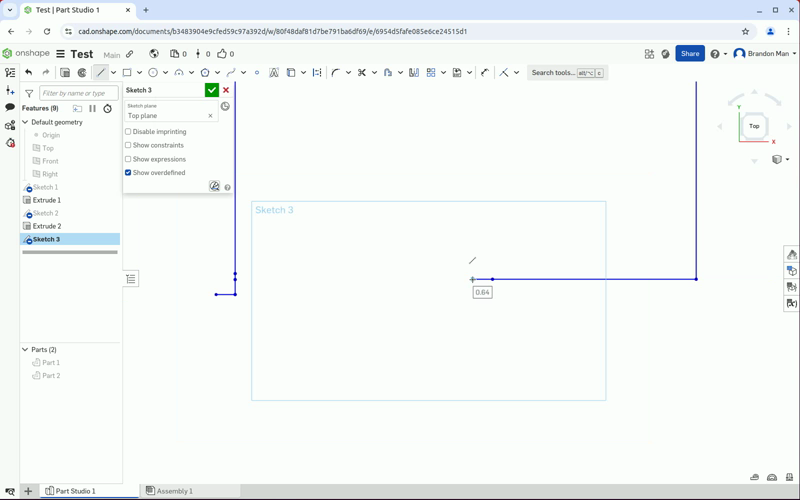
scroll(-6)
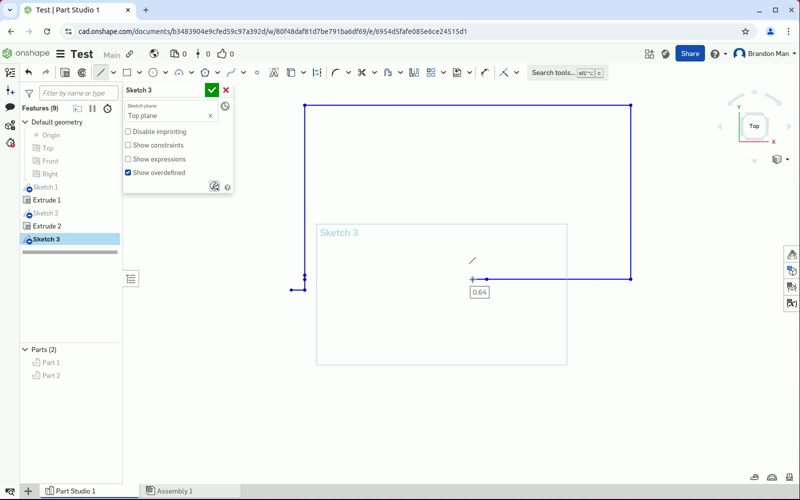
scroll(-6)
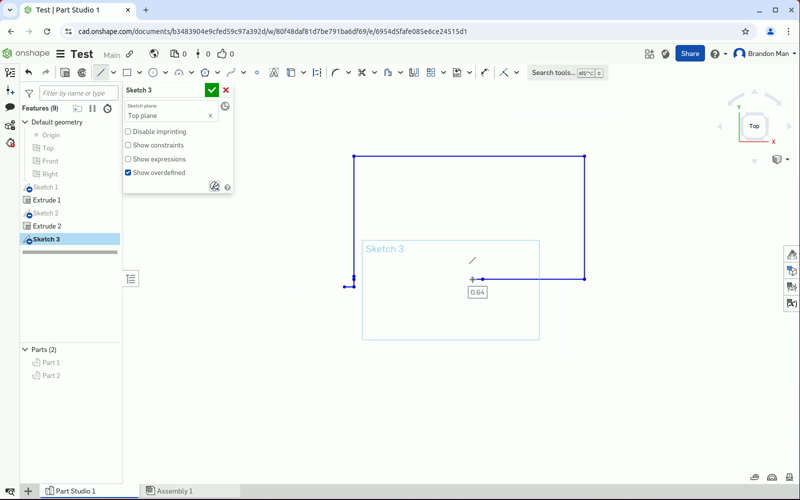
scroll(-6)
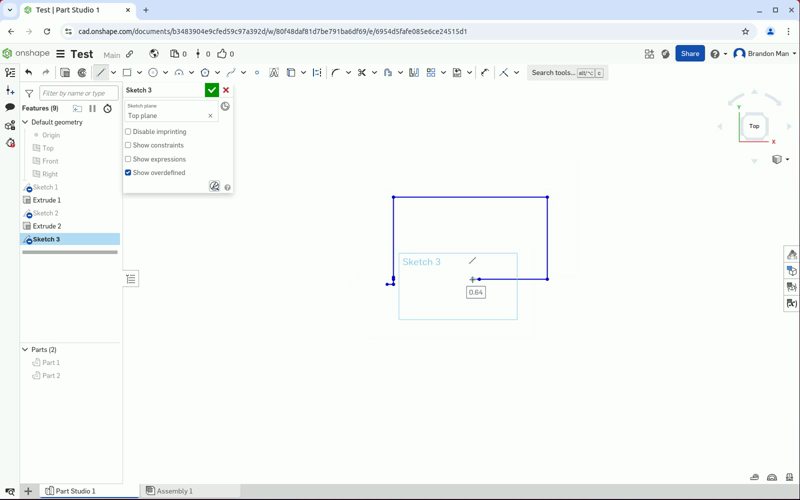
scroll(-6)
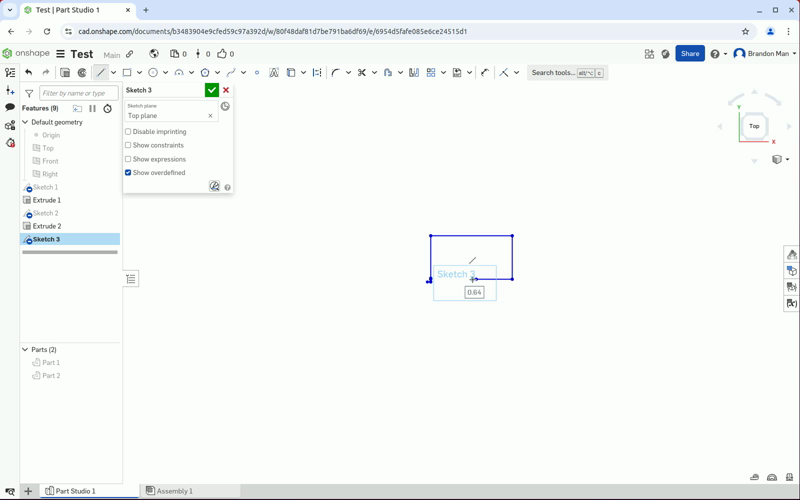
key_up(shift)
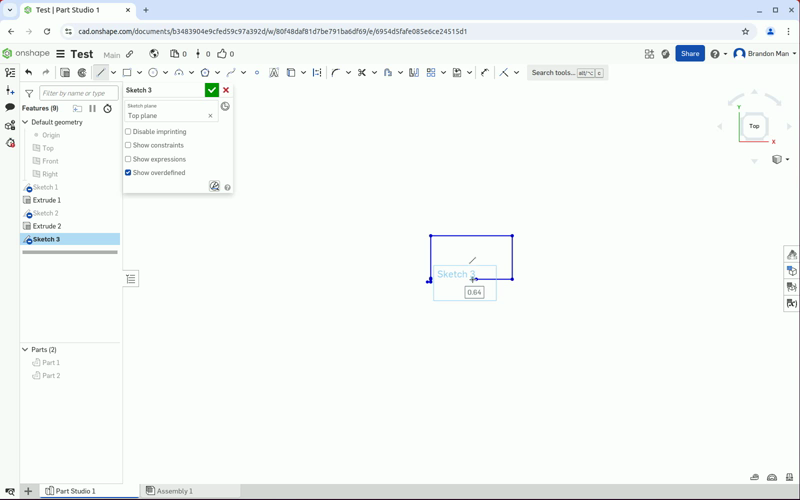
key_down(shift)
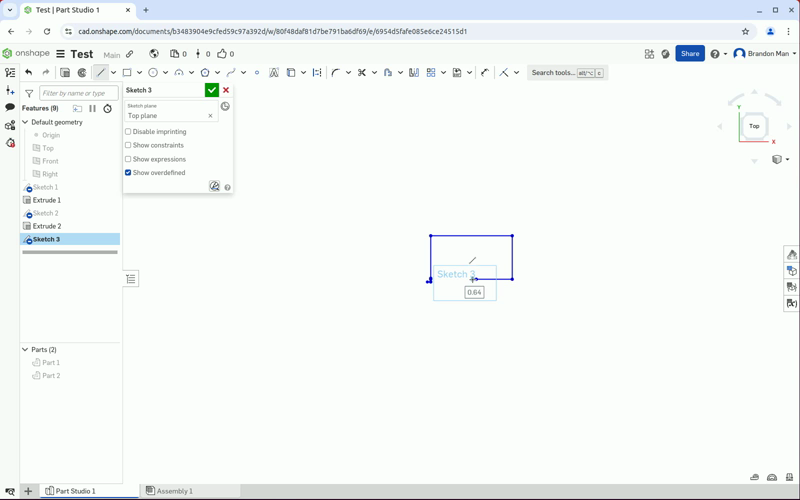
mouse_move(502, 279)
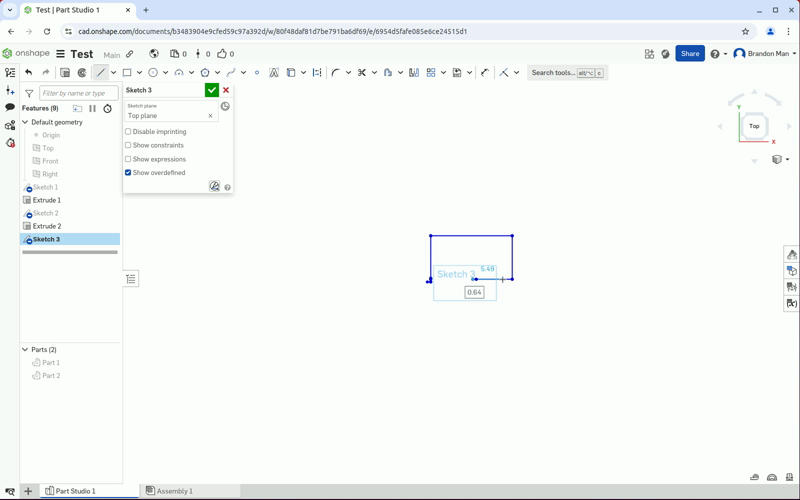
mouse_move(472, 281)
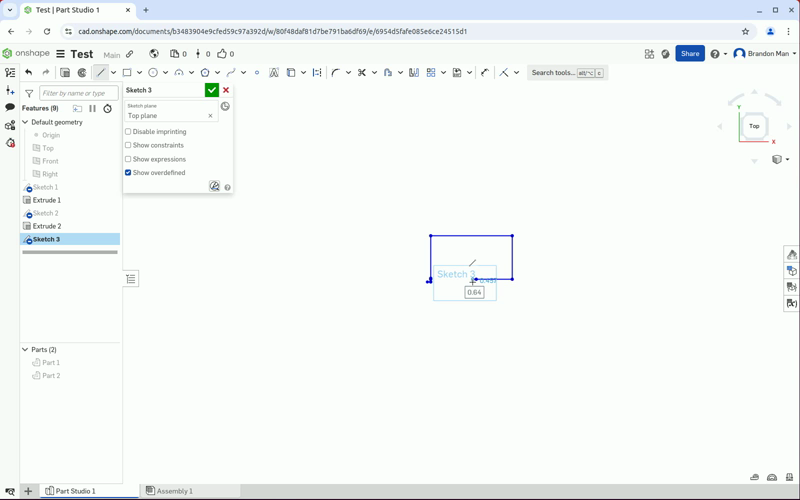
scroll(6)
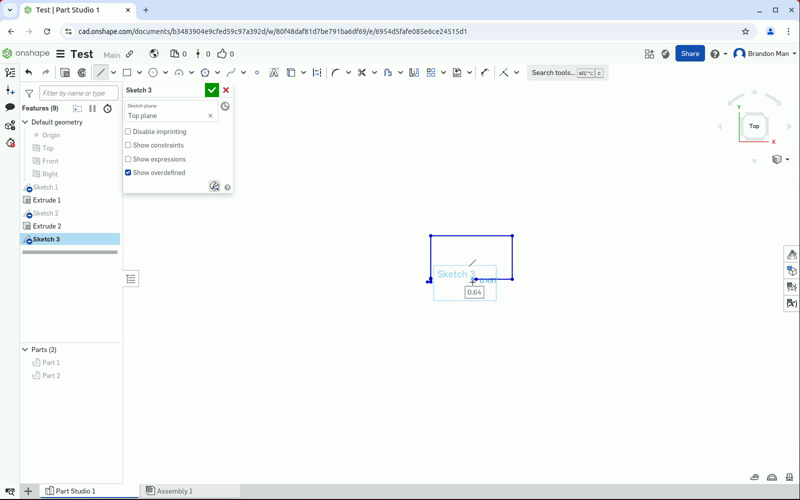
scroll(6)
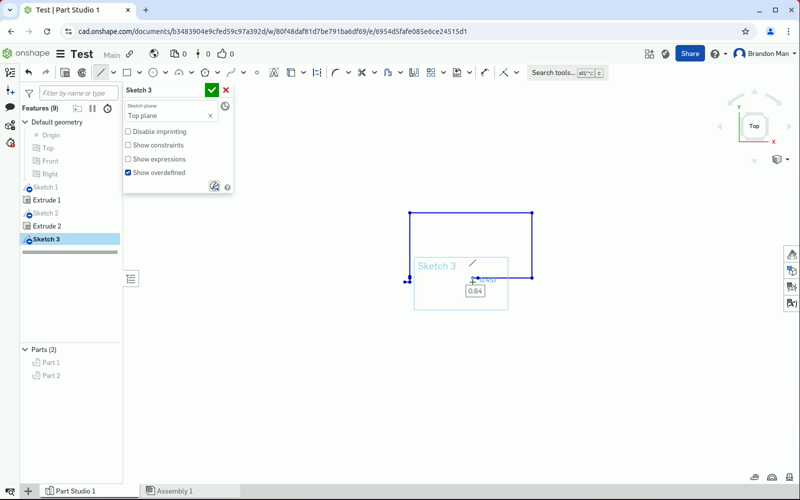
scroll(6)
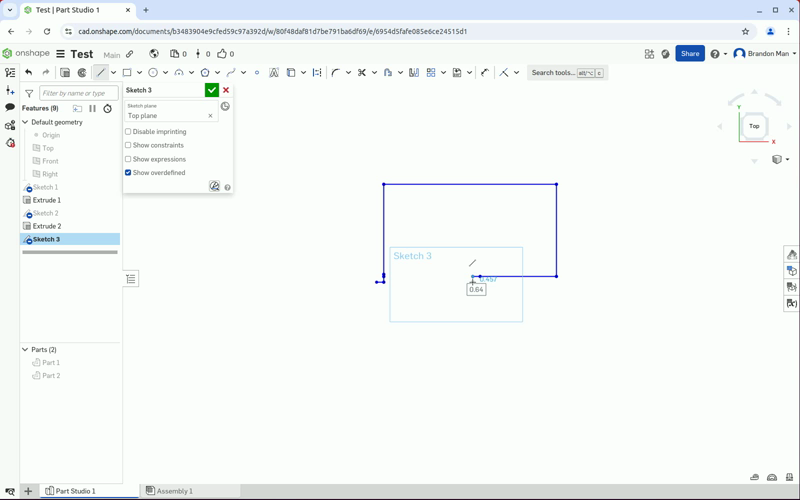
scroll(6)
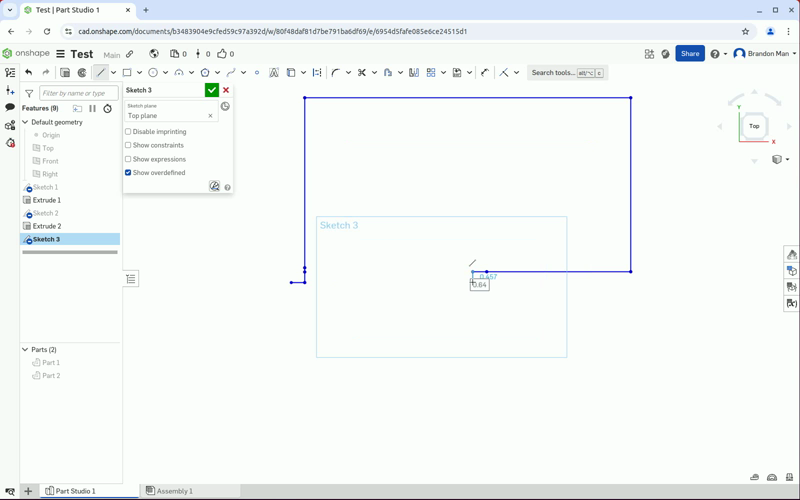
scroll(6)
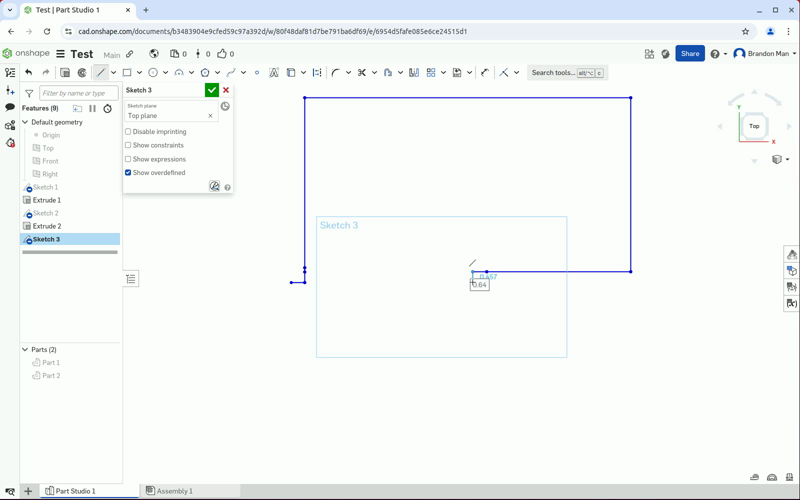
scroll(6)
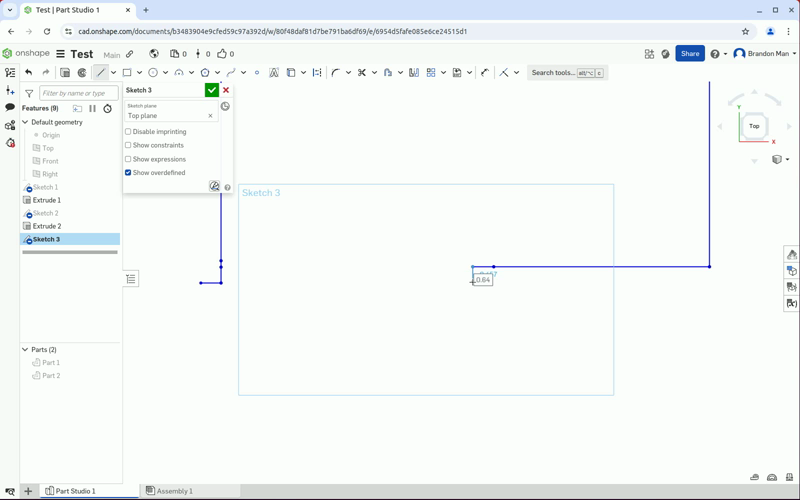
scroll(6)
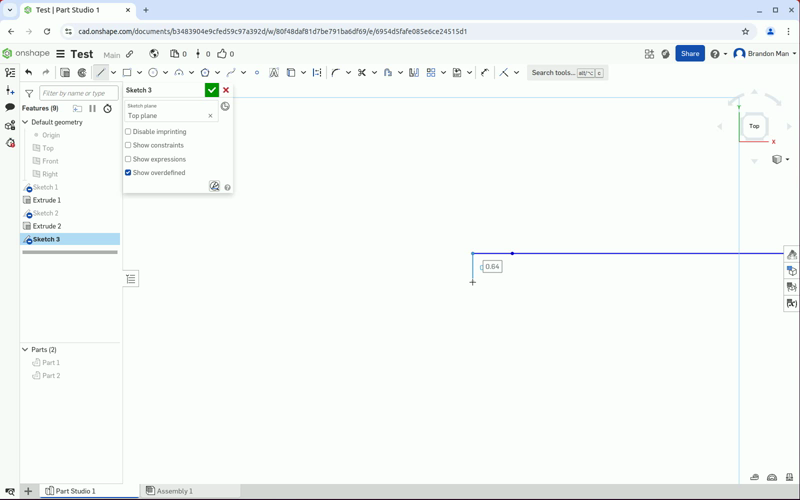
click(472, 281)
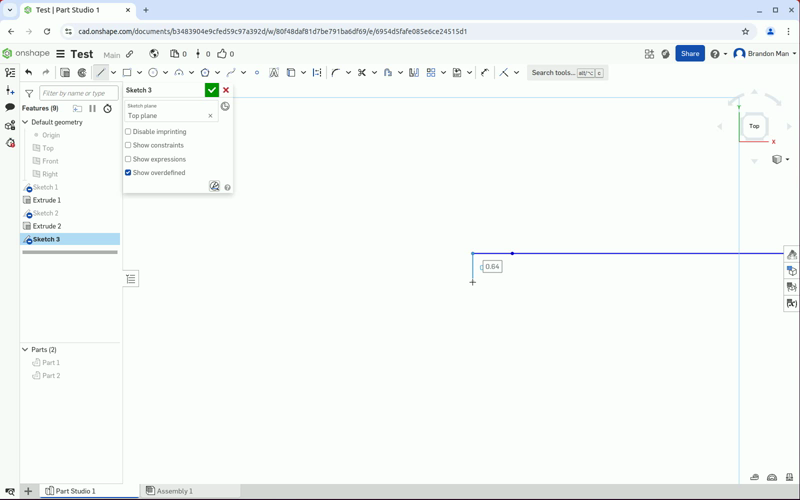
scroll(-6)
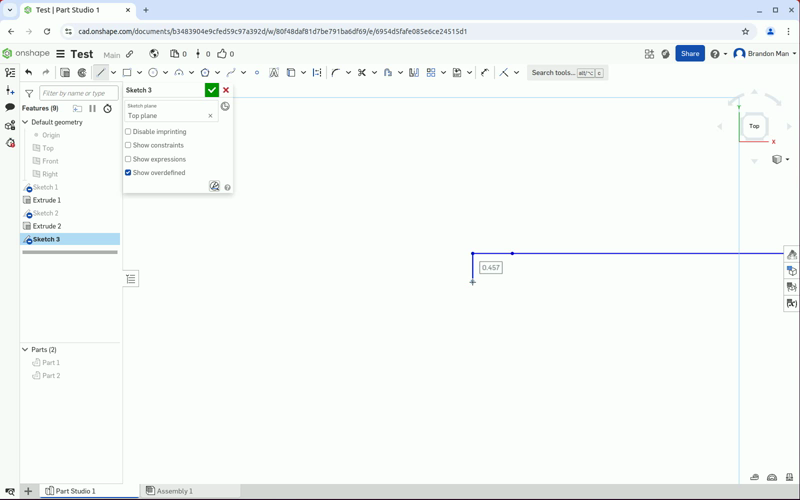
scroll(-6)
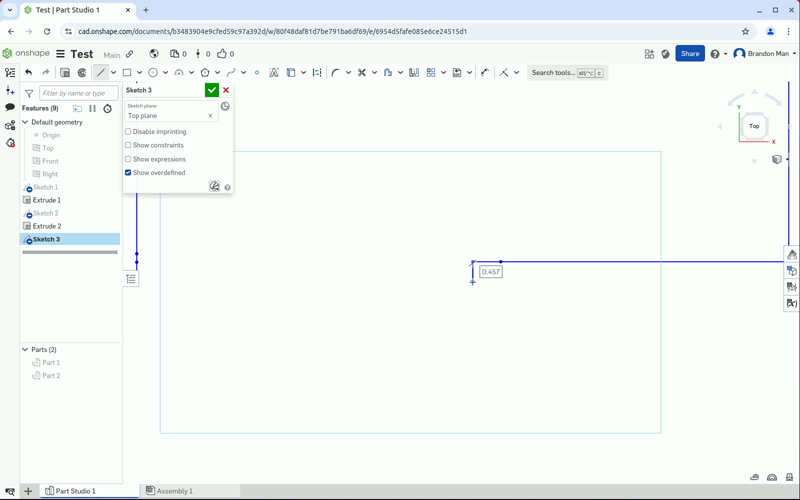
scroll(-6)
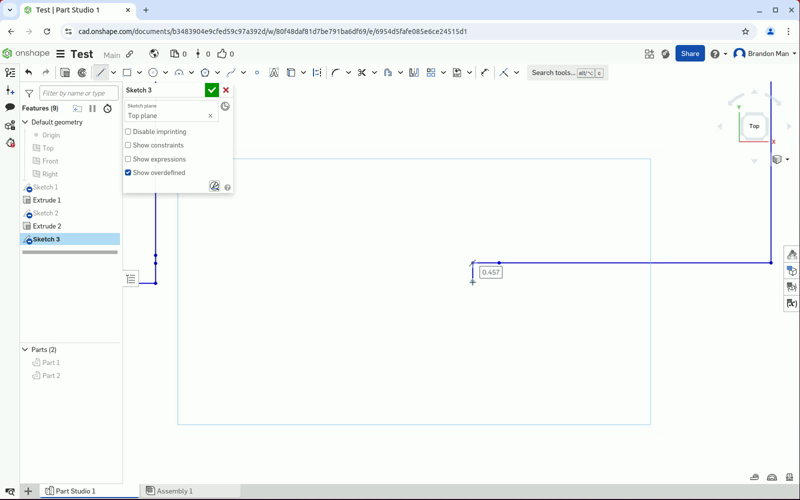
scroll(-6)
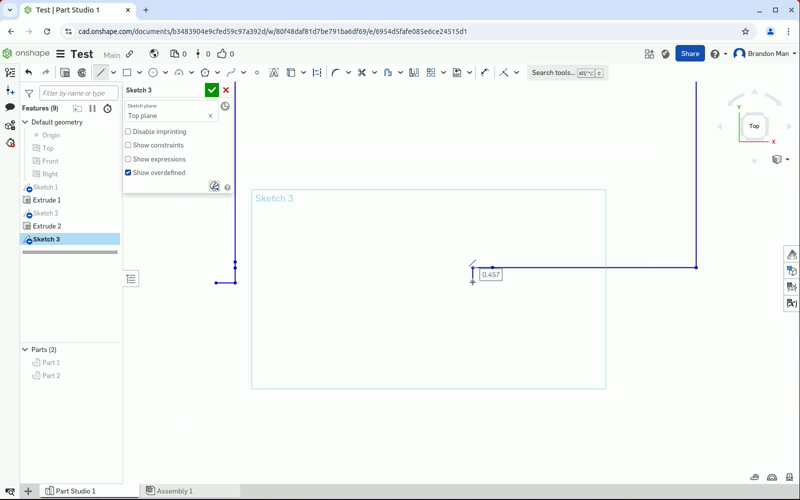
scroll(-6)
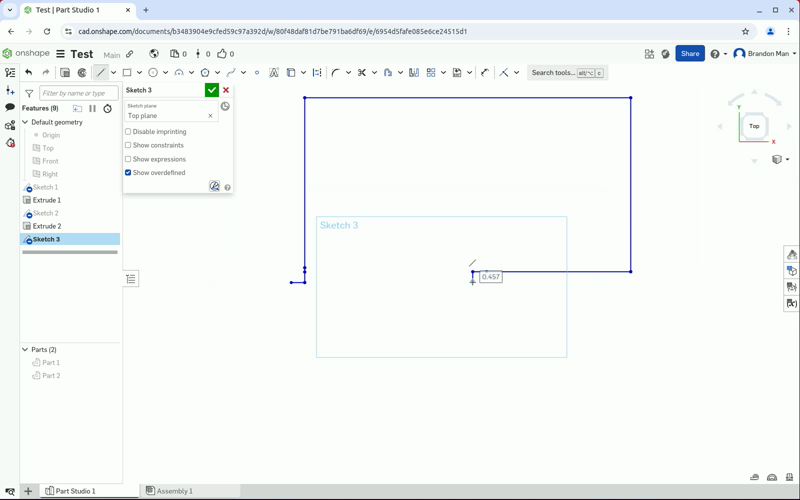
scroll(-6)
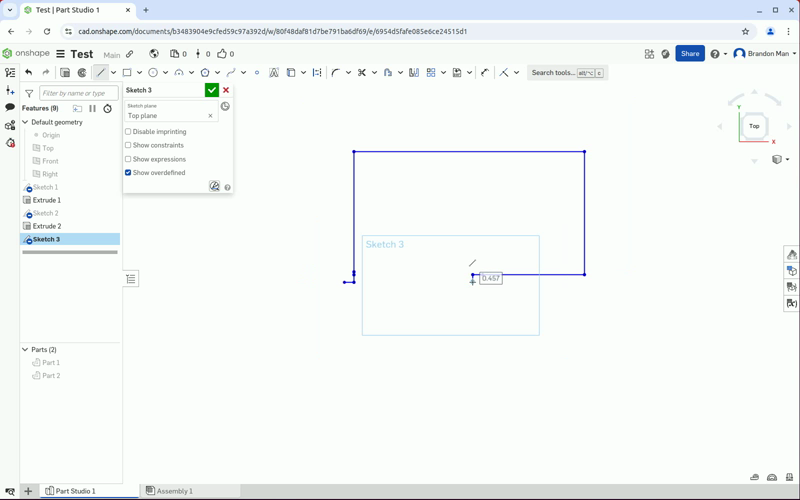
scroll(-6)
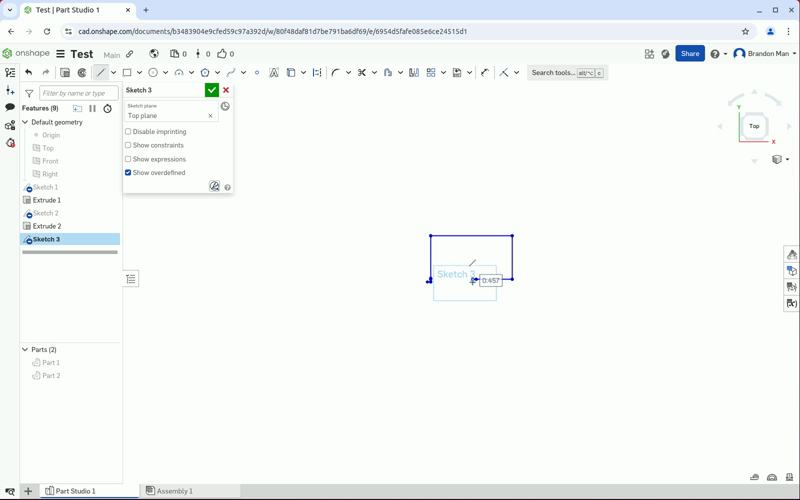
key_up(shift)
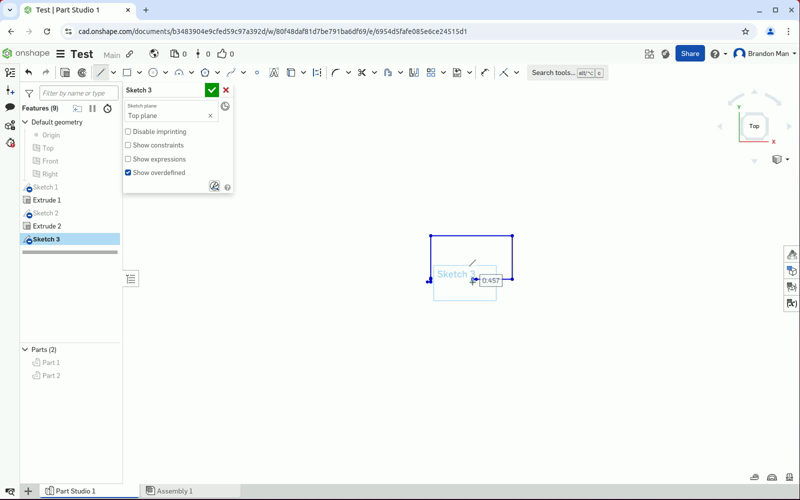
key_down(shift)
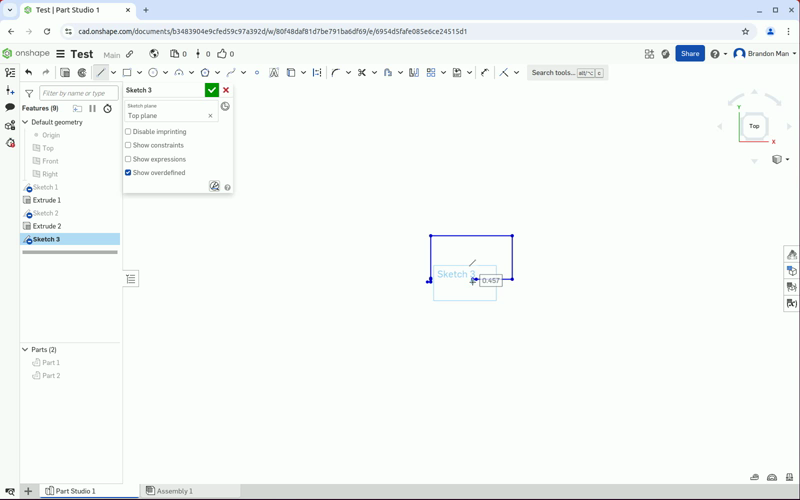
mouse_move(502, 281)
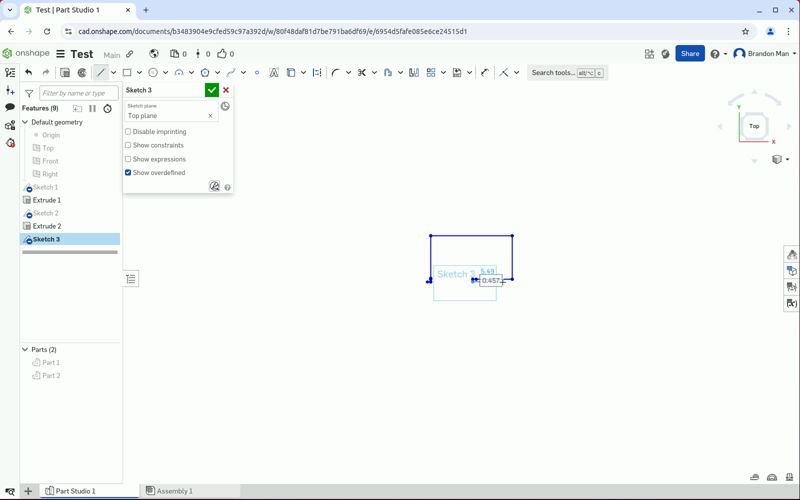
mouse_move(514, 281)
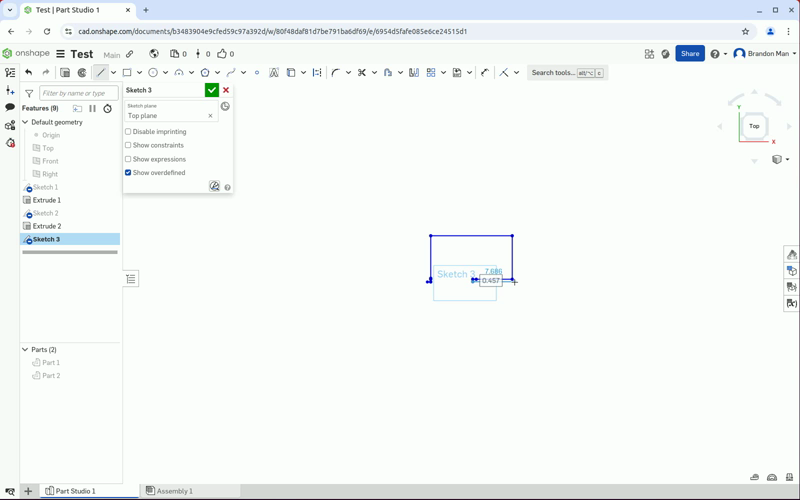
scroll(6)
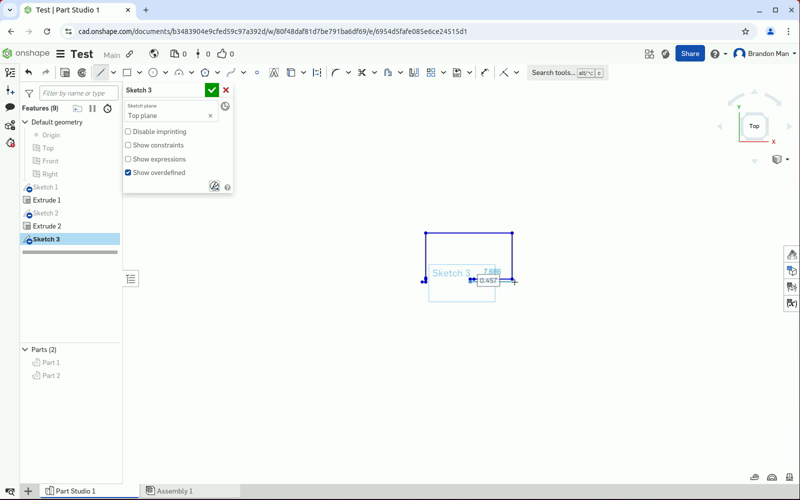
scroll(6)
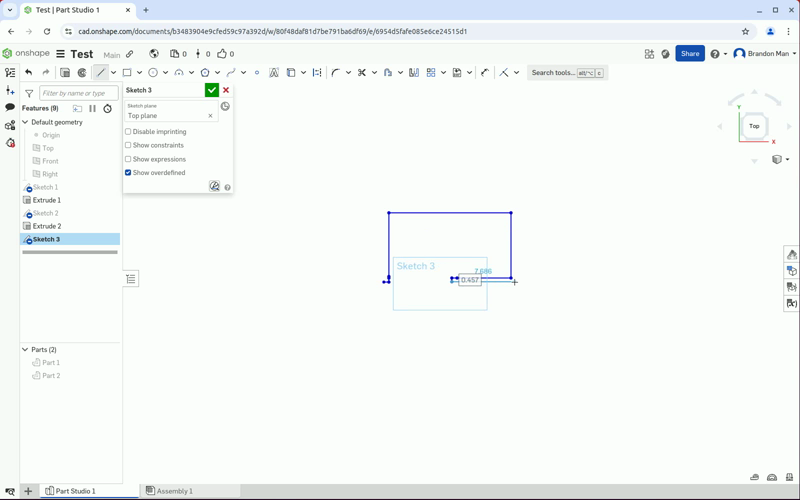
scroll(6)
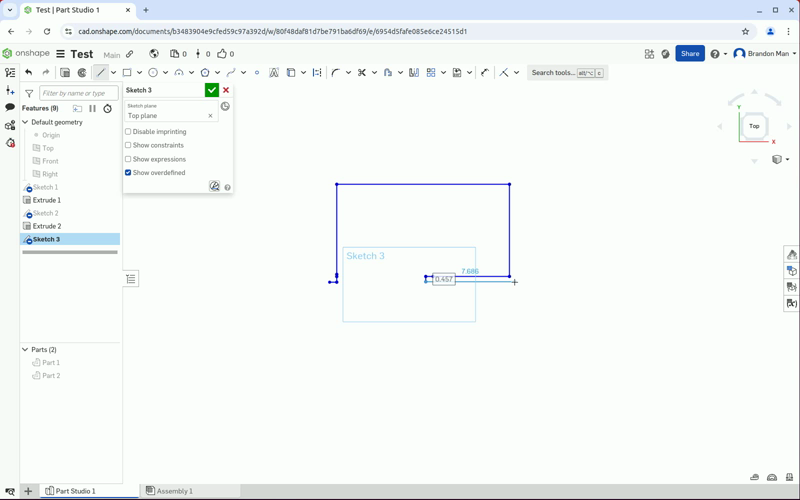
scroll(6)
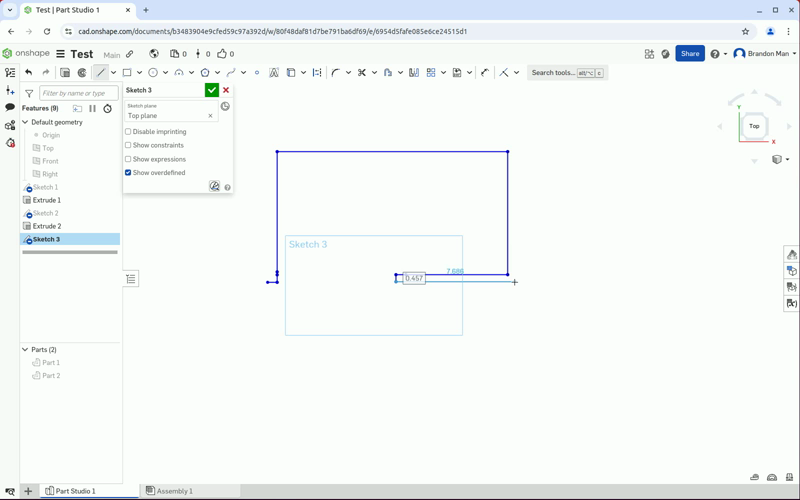
scroll(6)
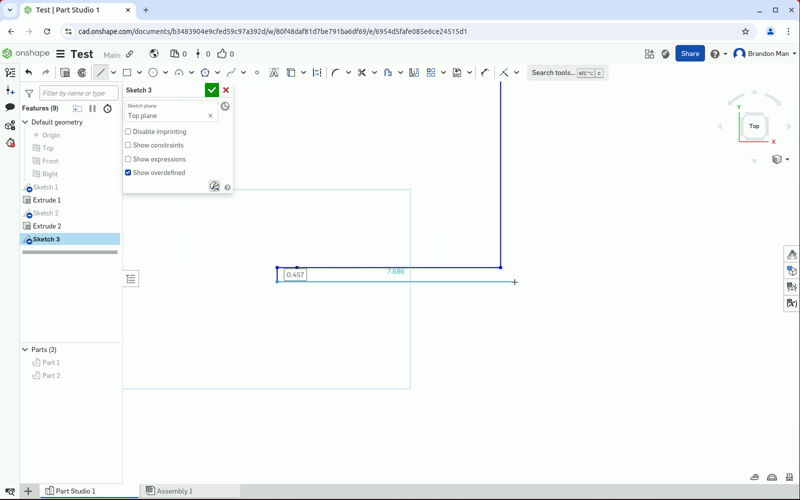
scroll(6)
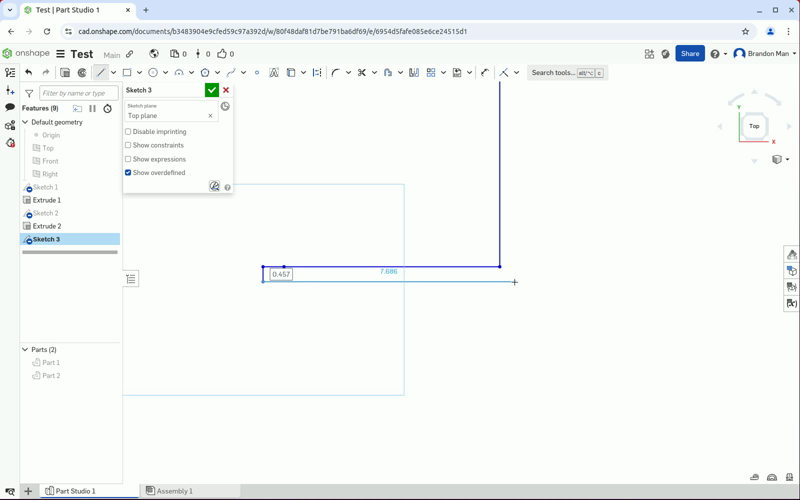
scroll(6)
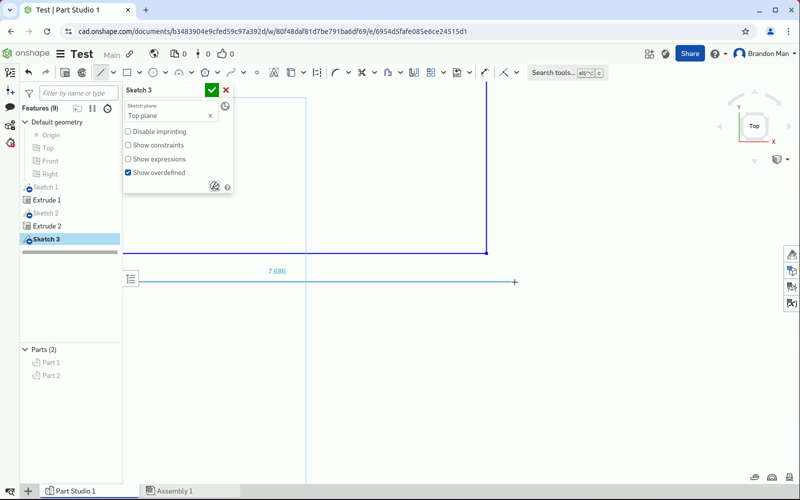
click(514, 281)
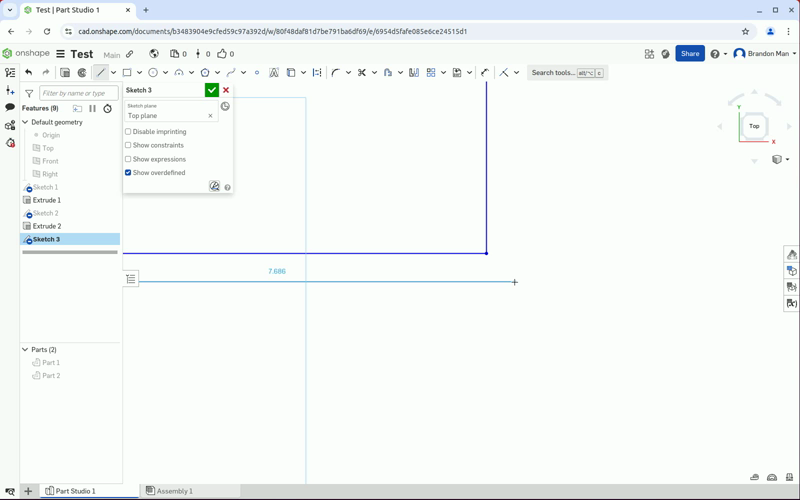
scroll(-6)
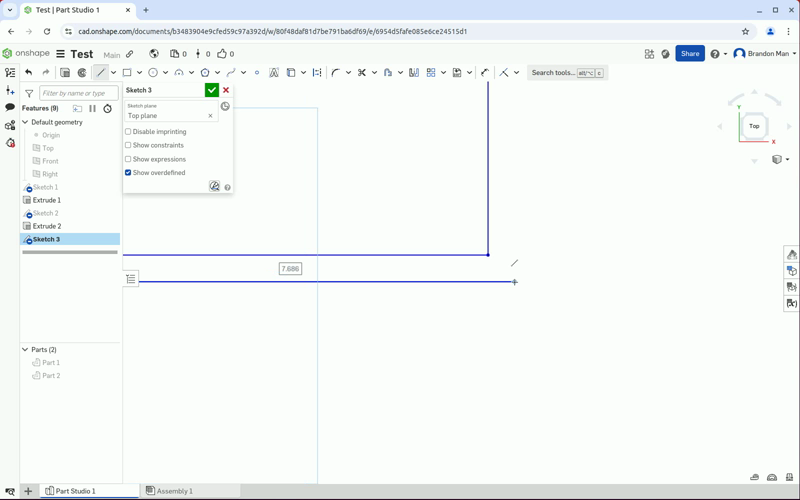
scroll(-6)
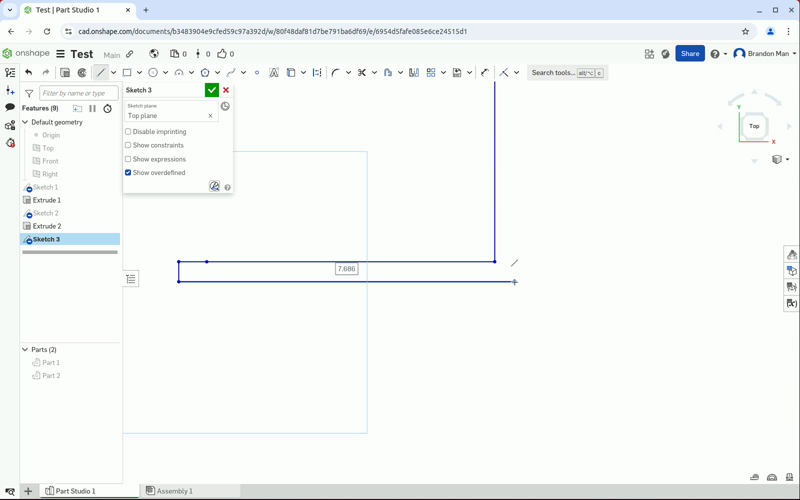
scroll(-6)
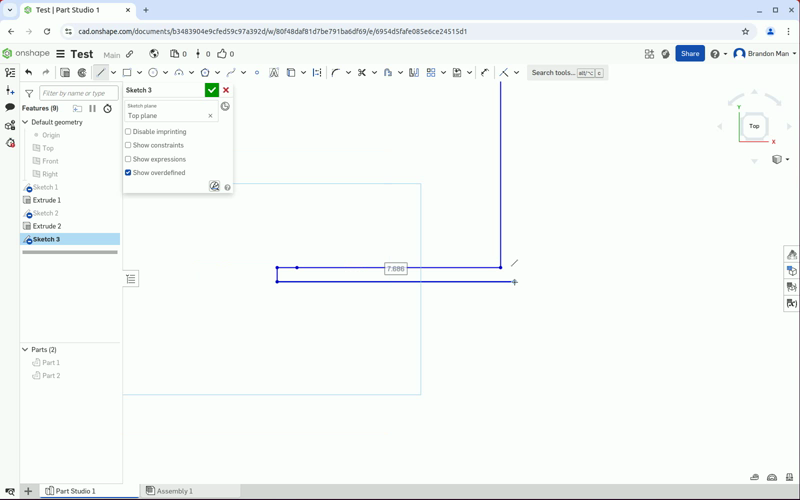
scroll(-6)
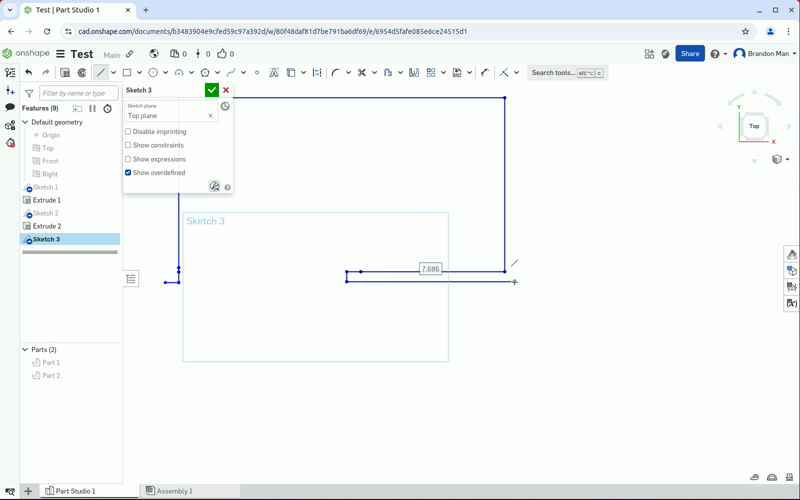
scroll(-6)
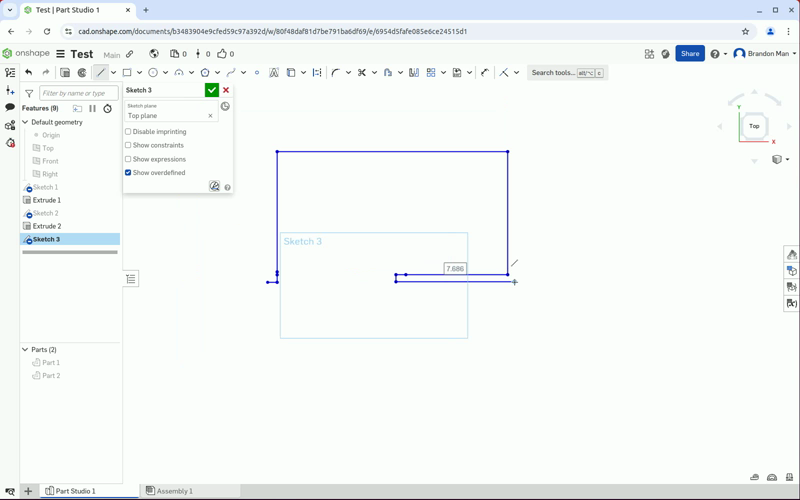
scroll(-6)
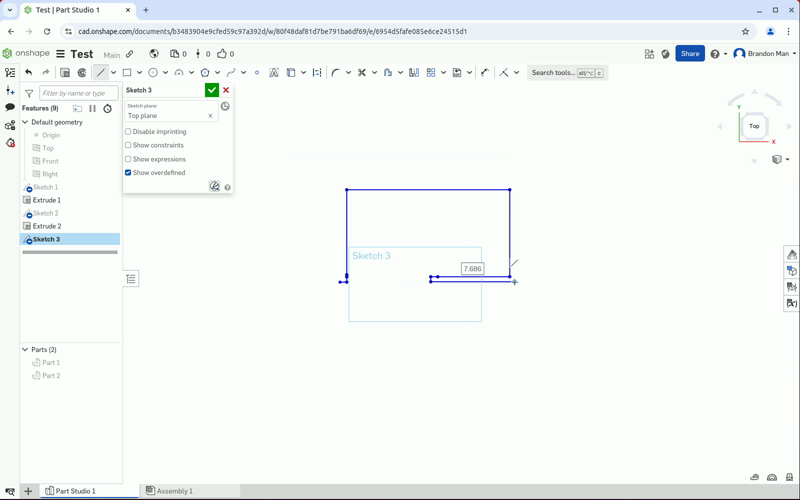
scroll(-6)
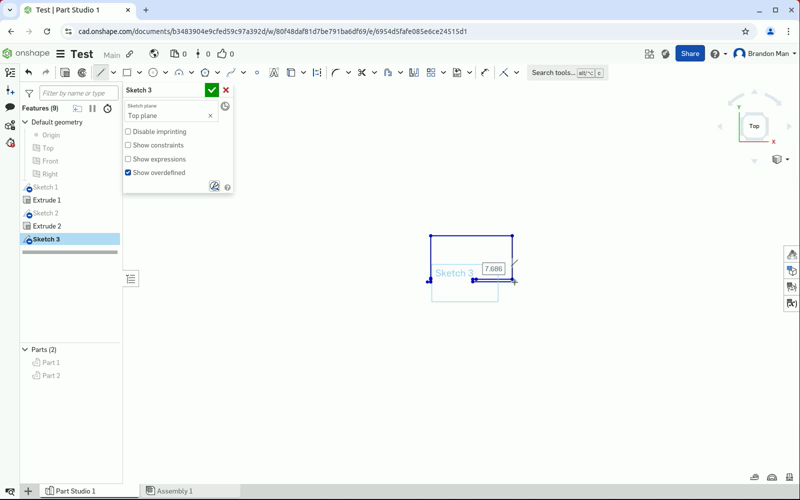
key_up(shift)
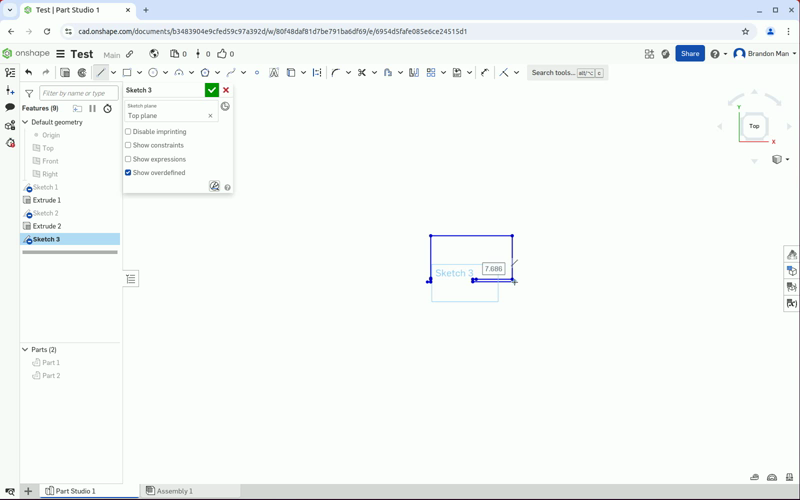
key_down(shift)
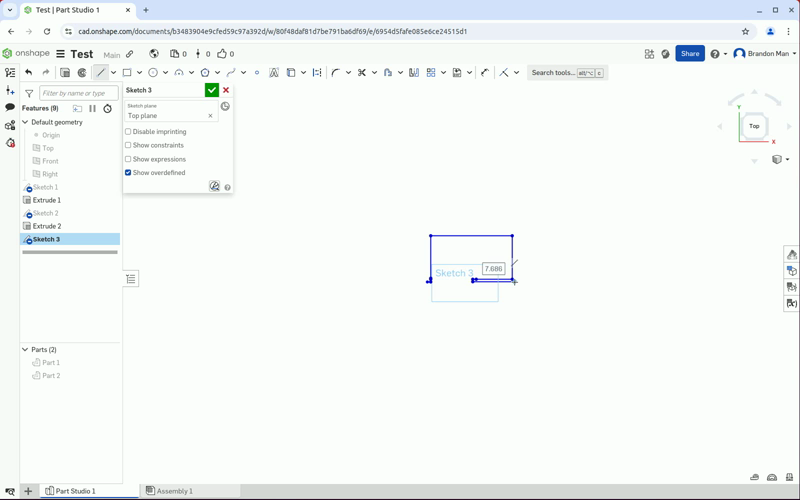
mouse_move(544, 281)
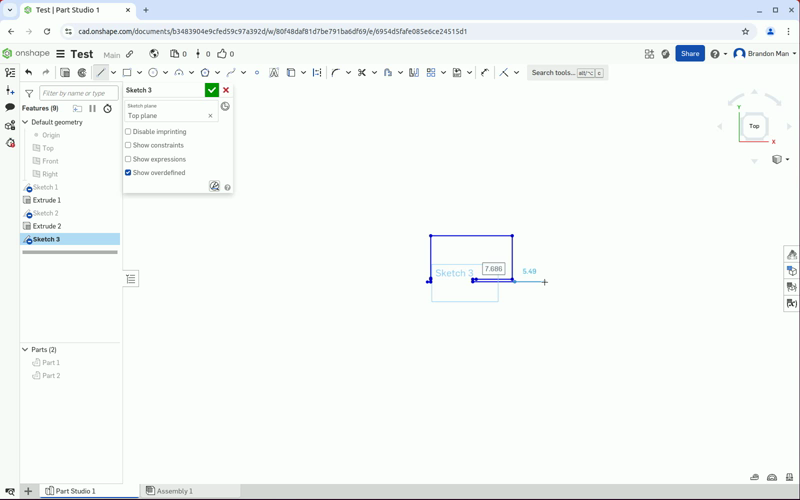
mouse_move(514, 232)
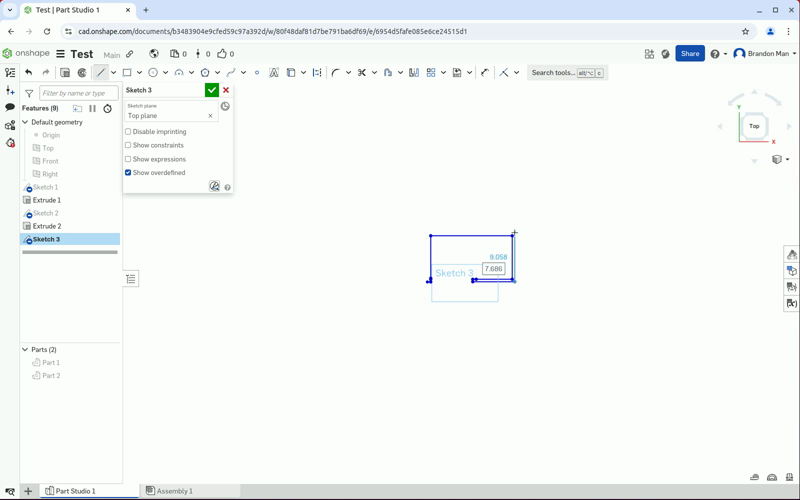
click(514, 232)
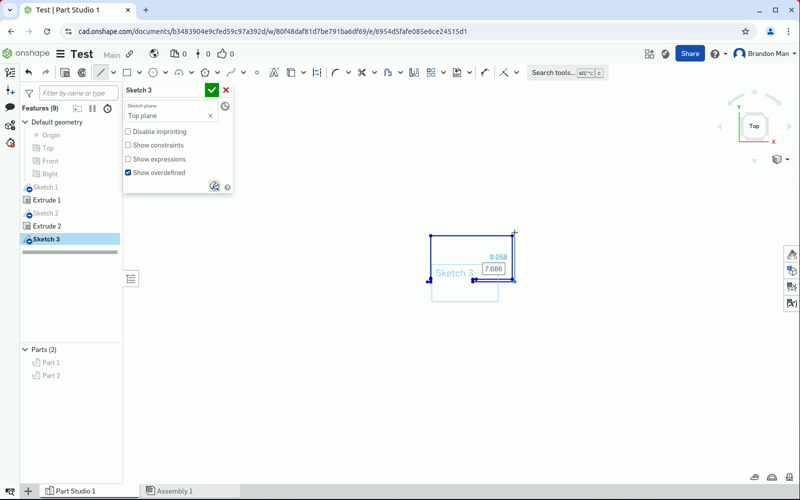
key_up(shift)
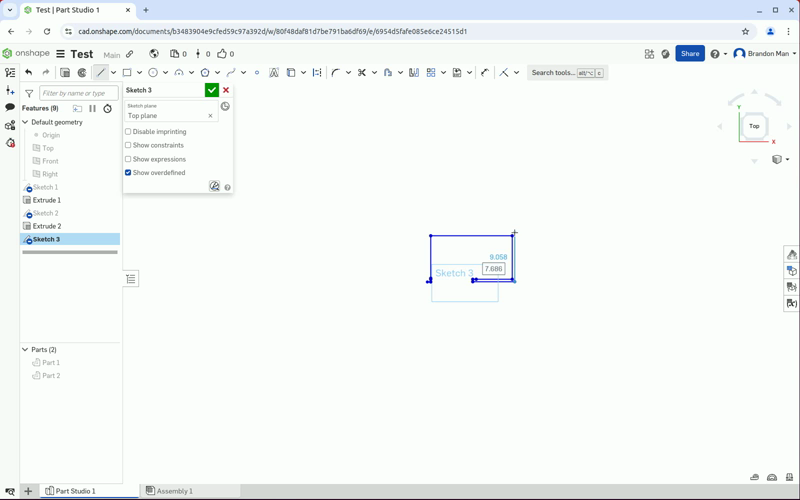
key_down(shift)
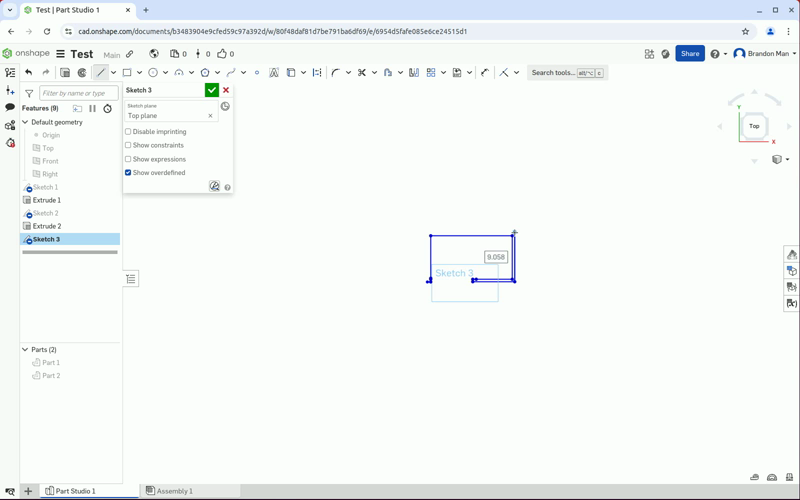
mouse_move(427, 232)
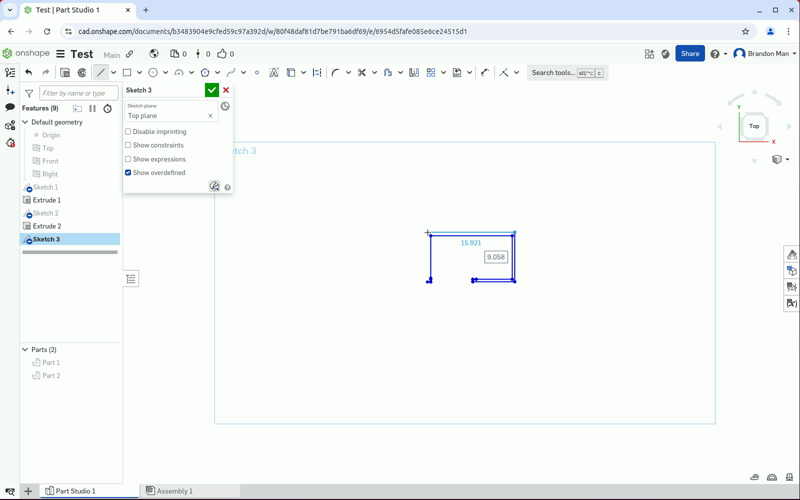
click(427, 232)
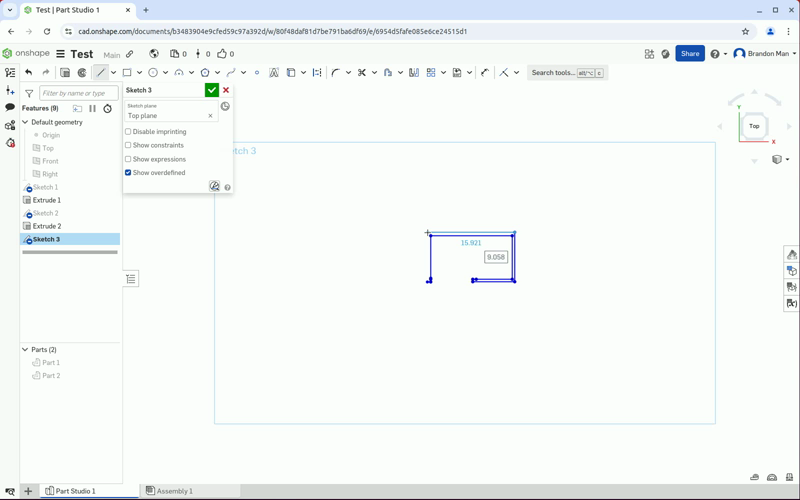
key_up(shift)
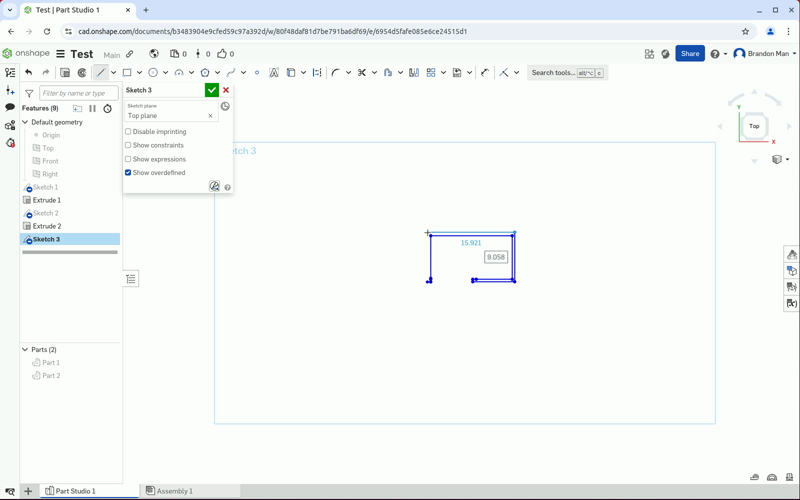
mouse_move(457, 232)
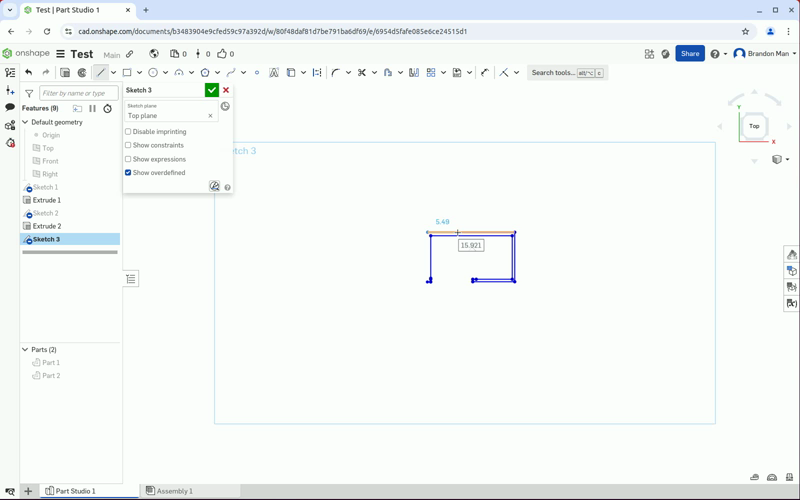
key_down(shift)
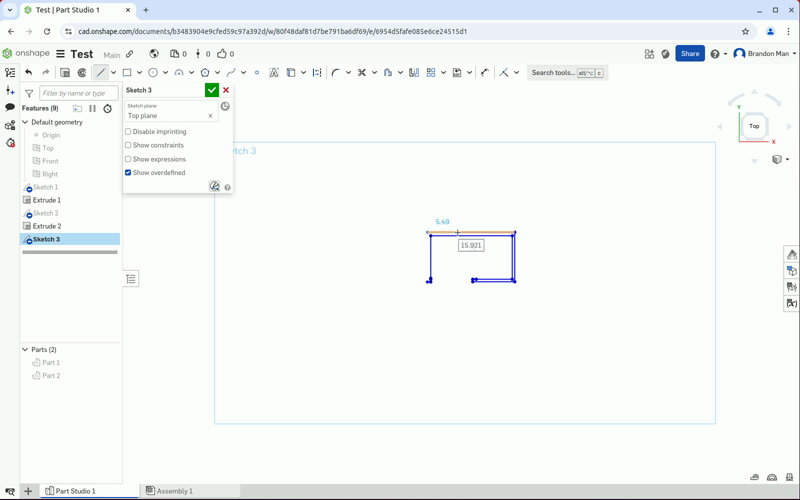
mouse_move(427, 281)
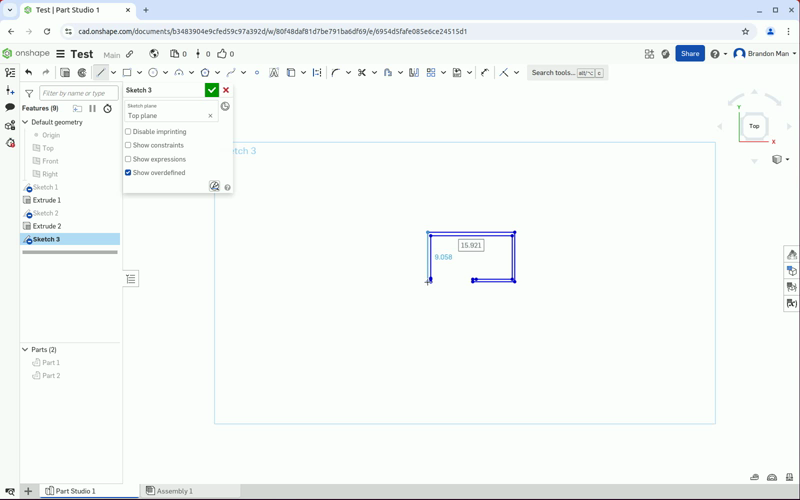
scroll(6)
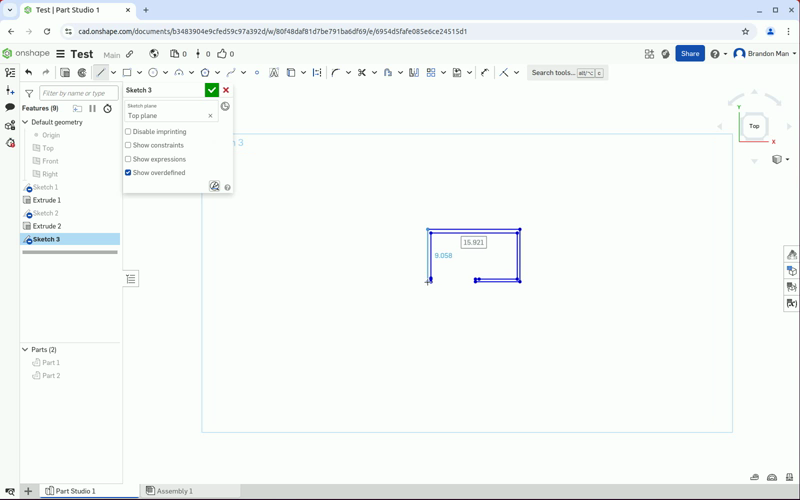
scroll(6)
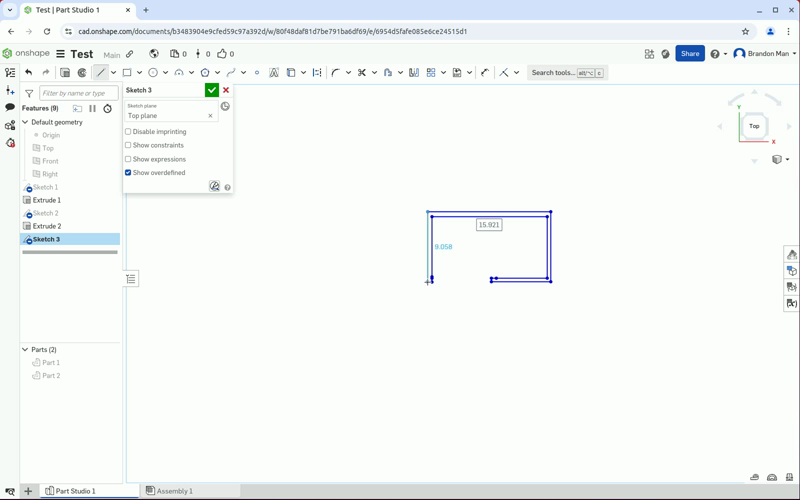
scroll(6)
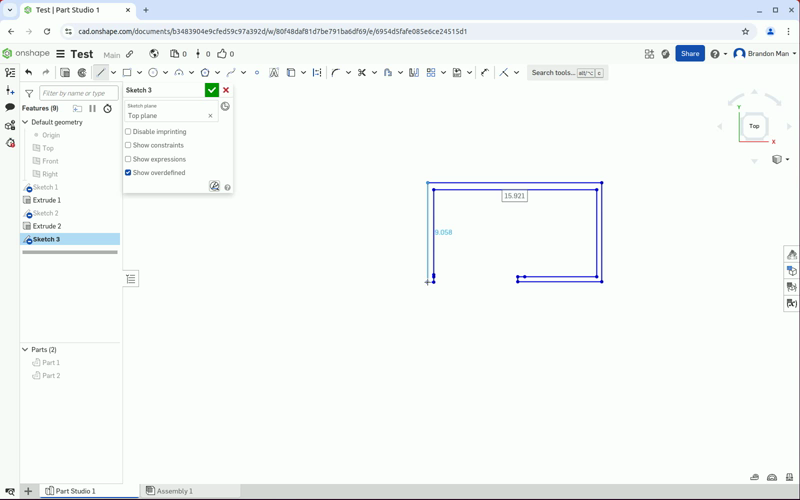
scroll(6)
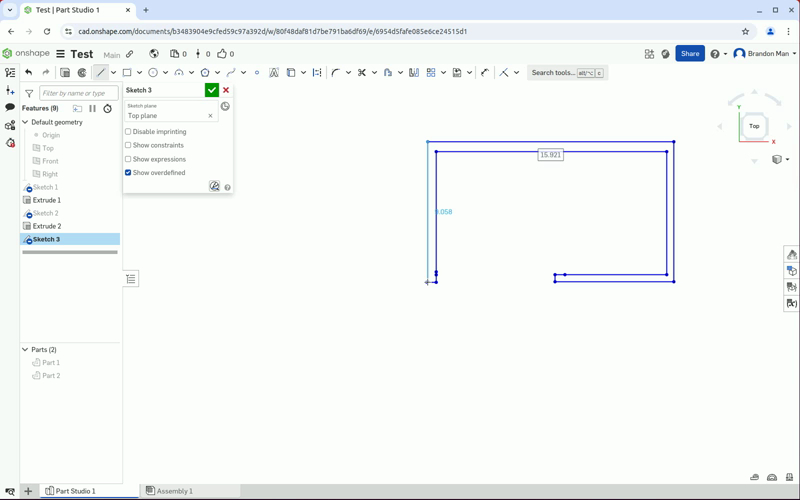
scroll(6)
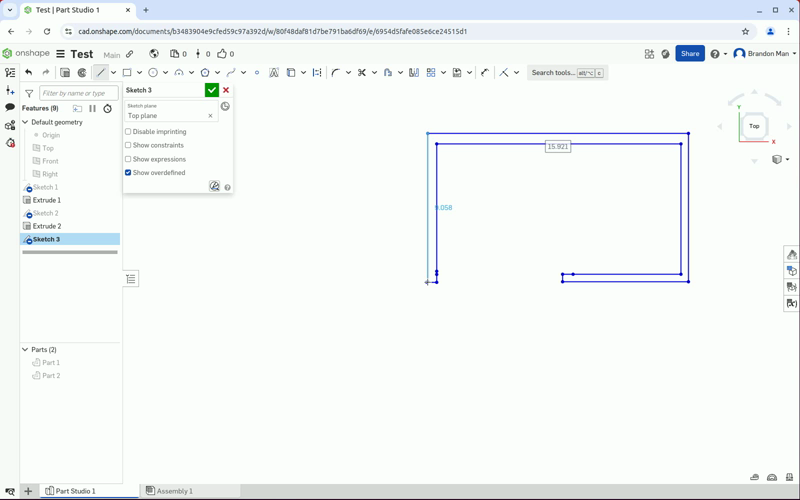
scroll(6)
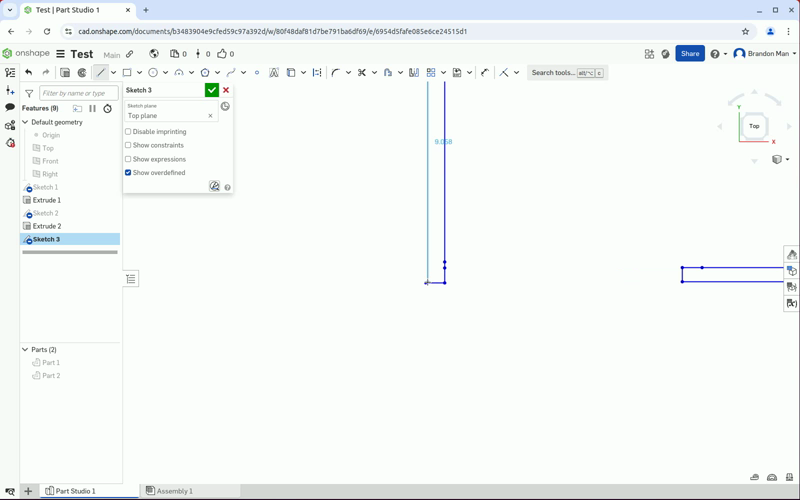
scroll(6)
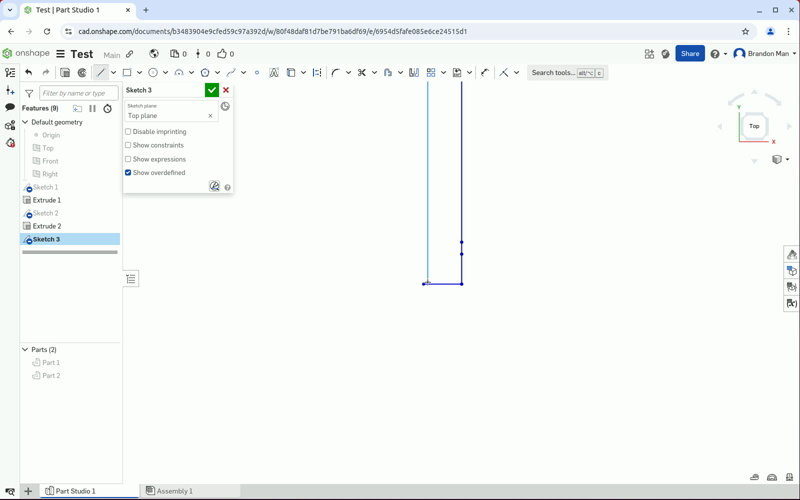
key_up(shift)
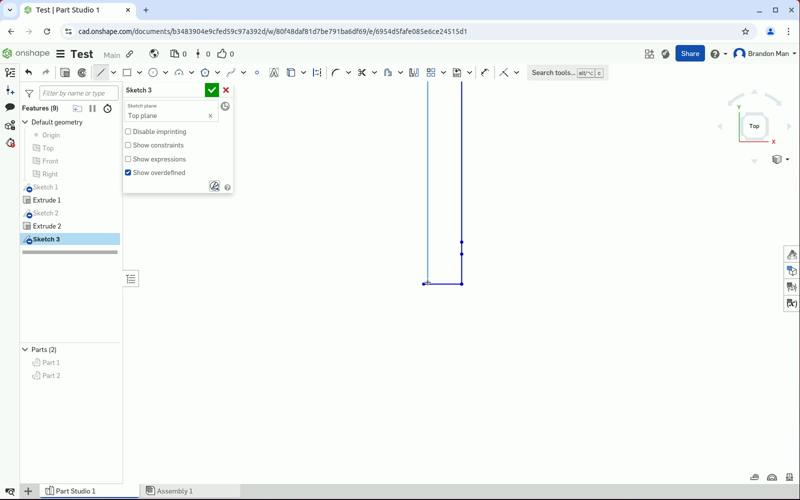
click(427, 281)
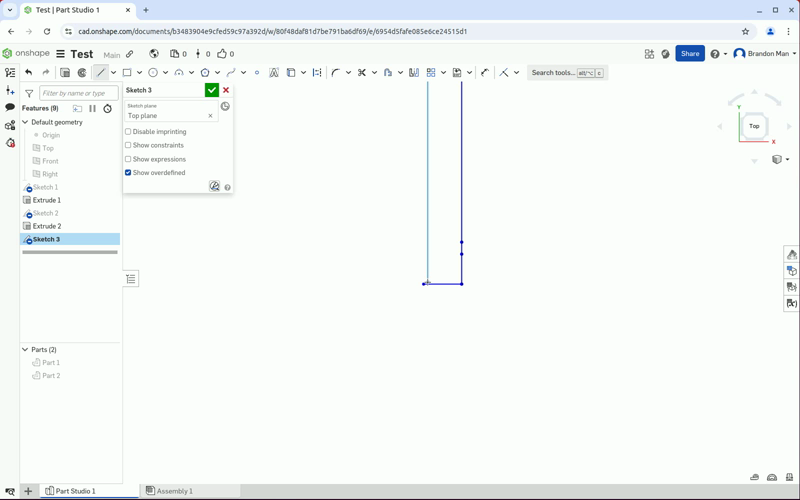
scroll(-6)
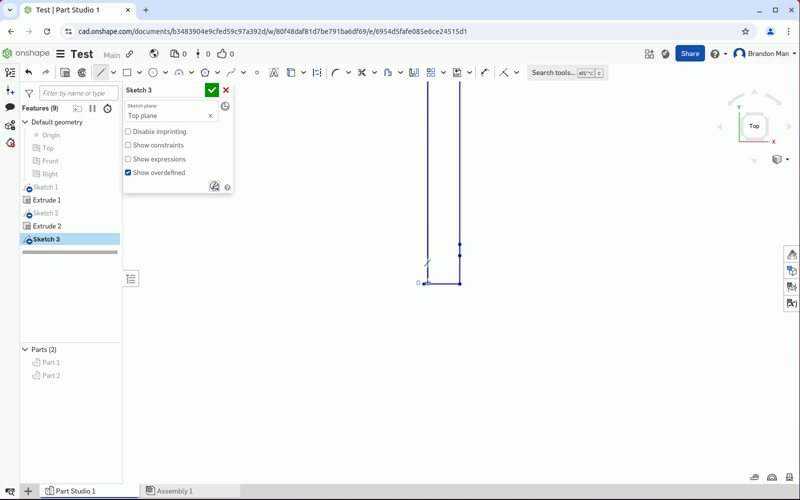
scroll(-6)
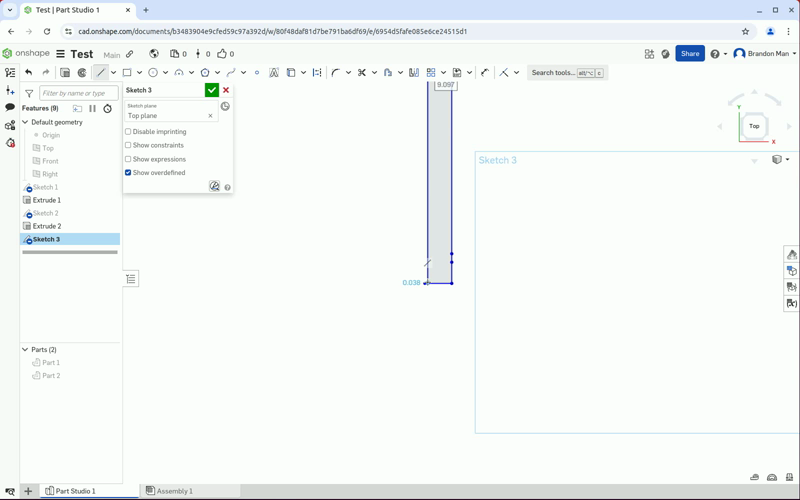
scroll(-6)
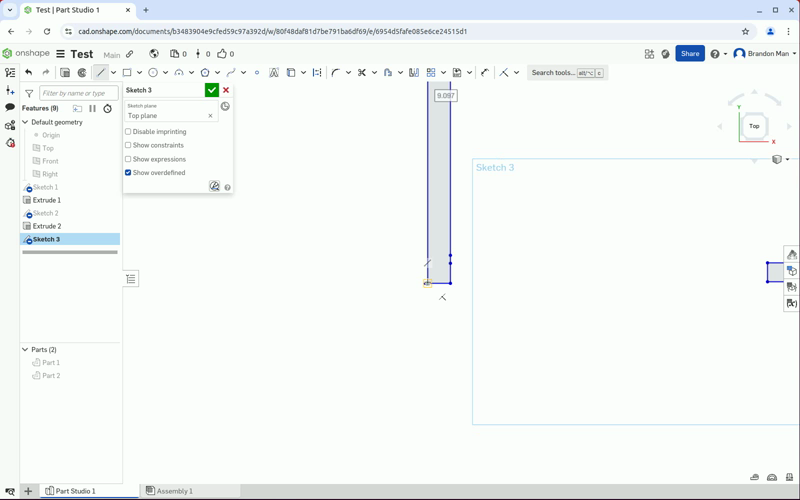
scroll(-6)
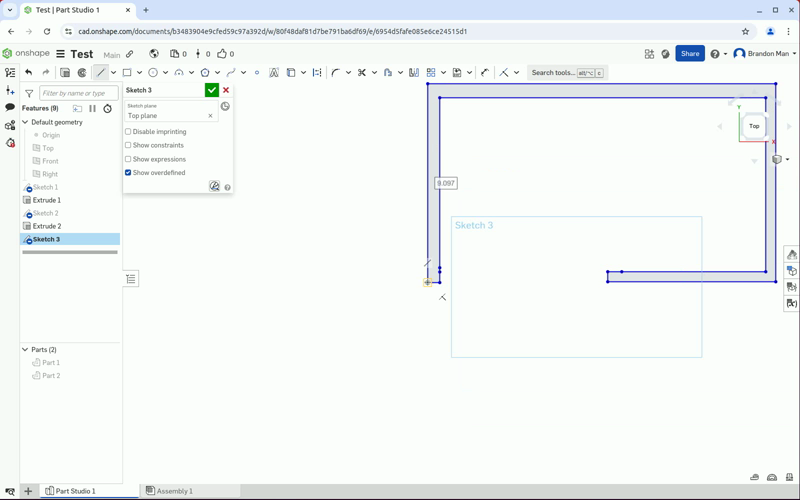
scroll(-6)
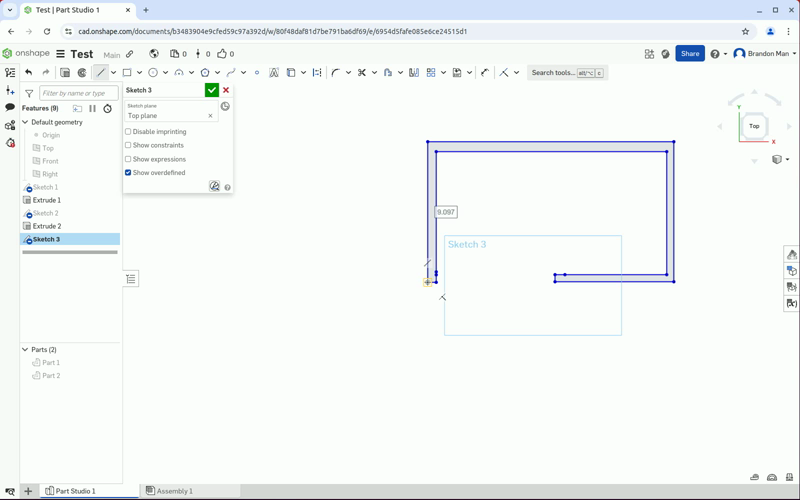
scroll(-6)
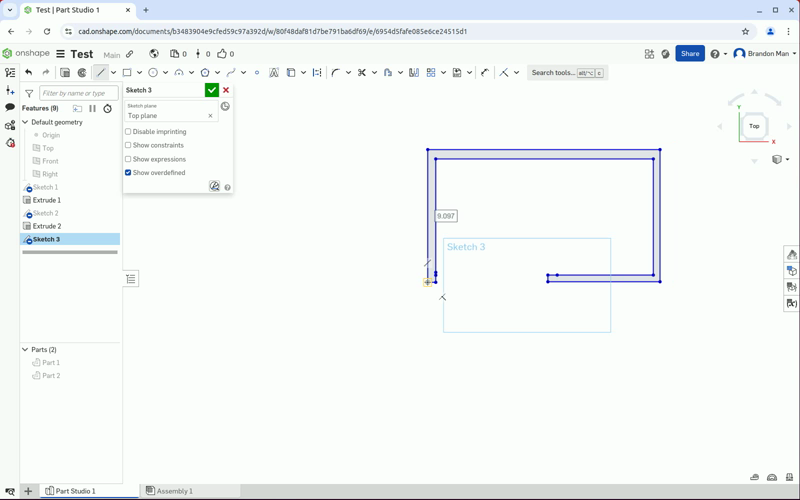
scroll(-6)
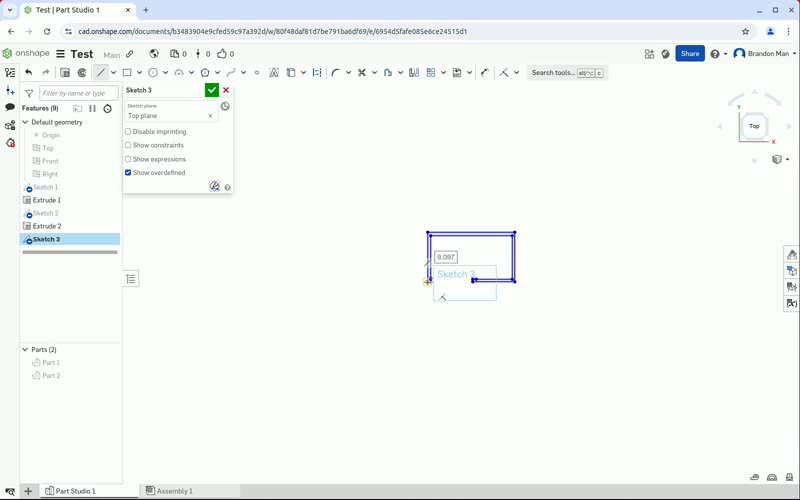
key(esc)
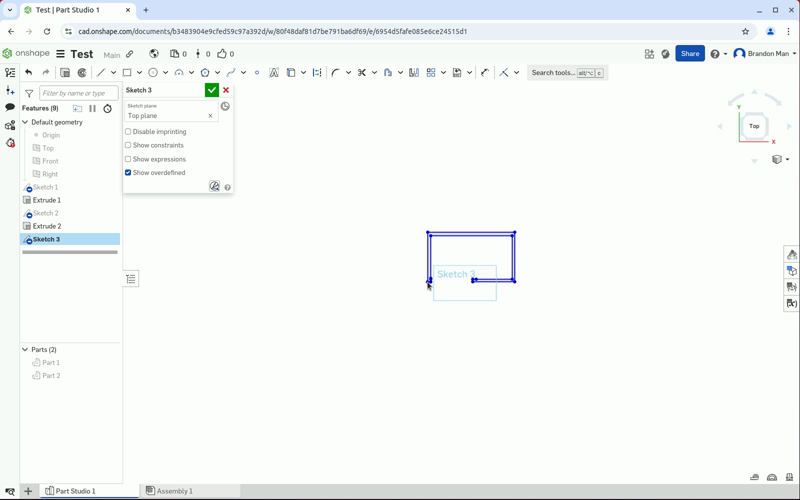
mouse_move(472, 234)
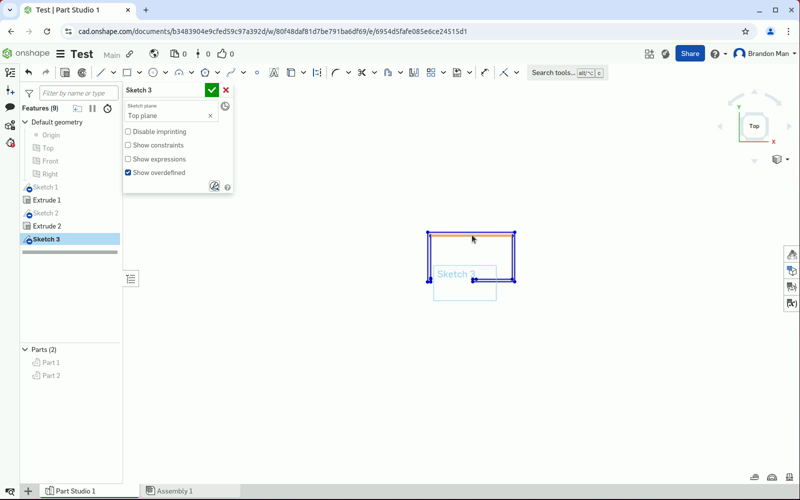
scroll(6)
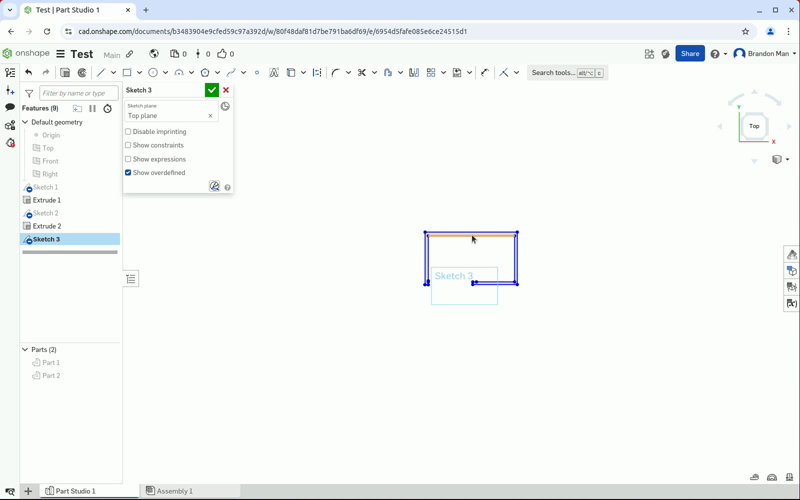
scroll(6)
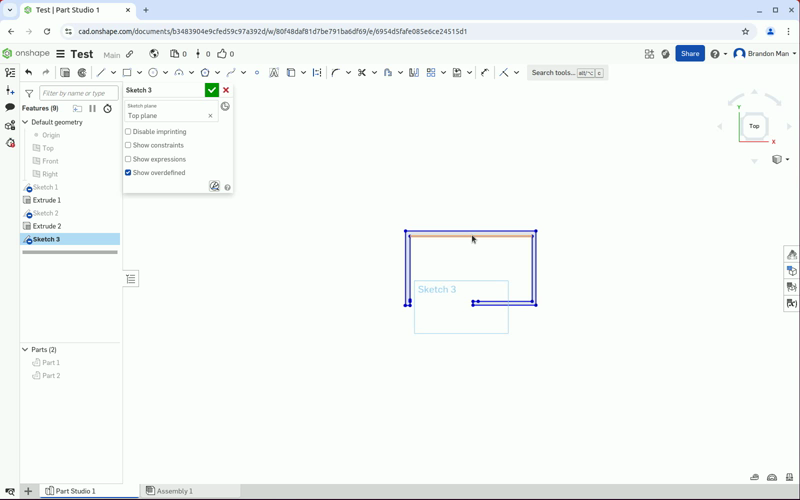
scroll(6)
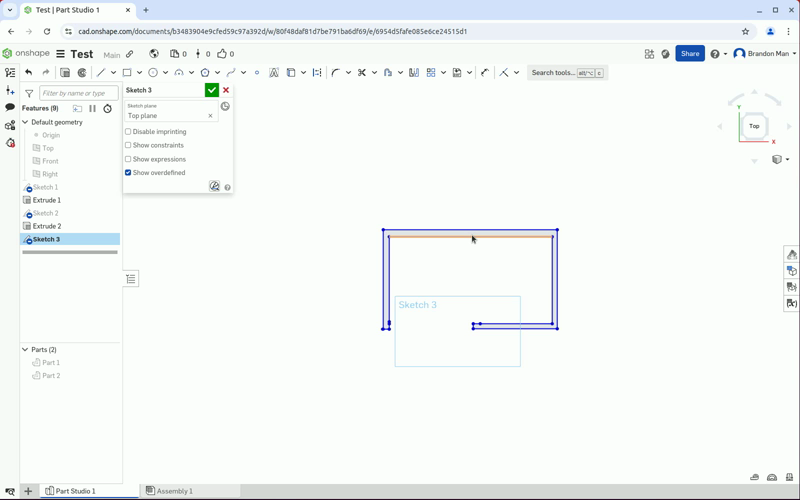
scroll(6)
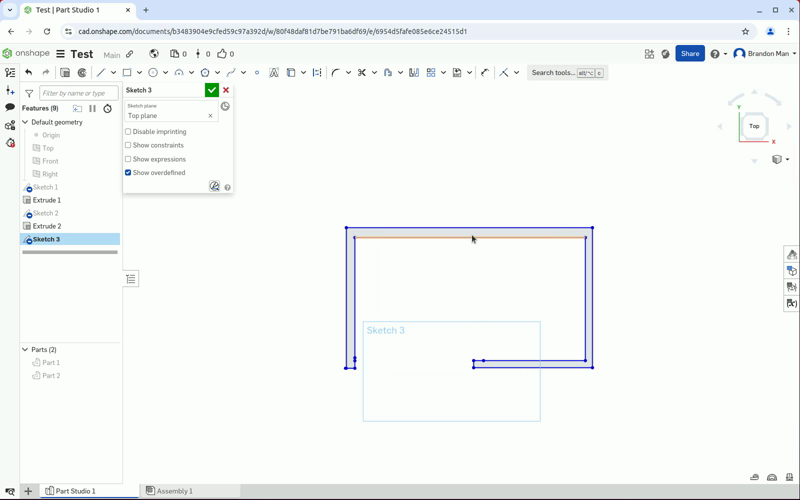
scroll(6)
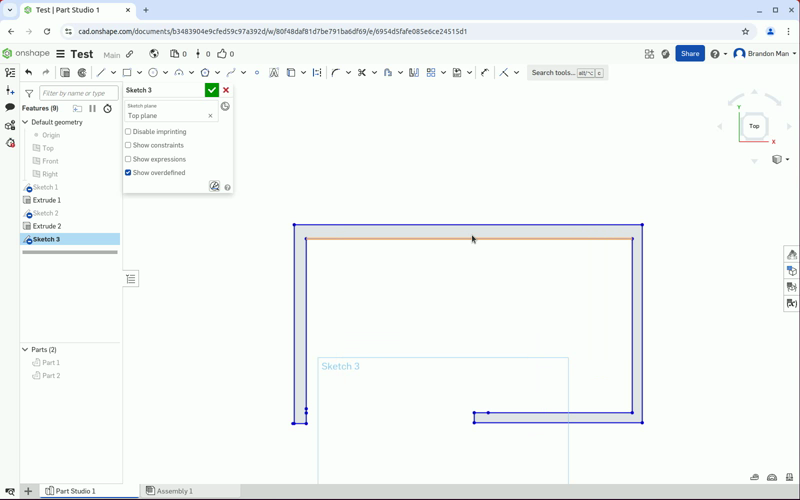
scroll(6)
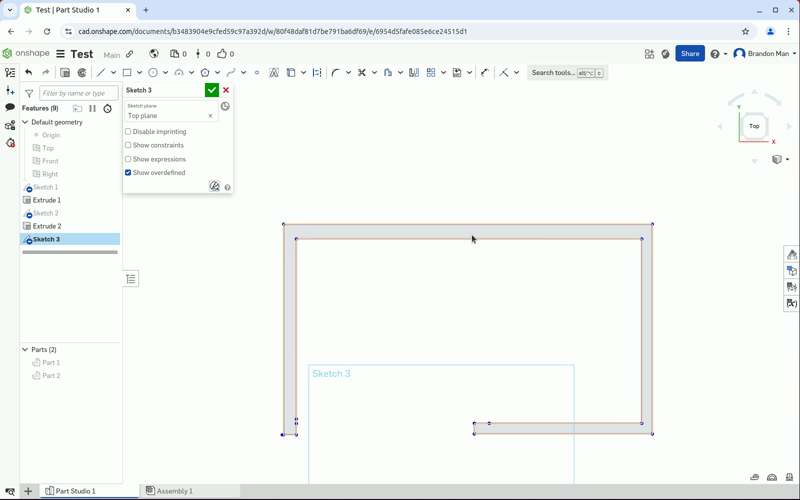
scroll(6)
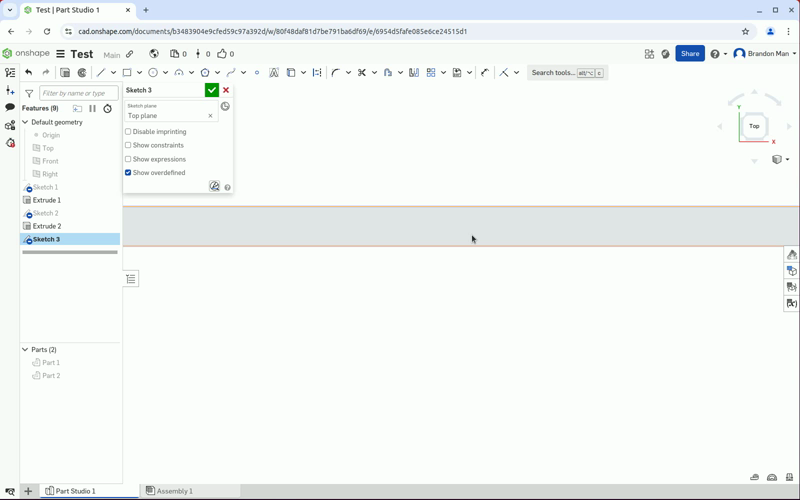
click(472, 234)
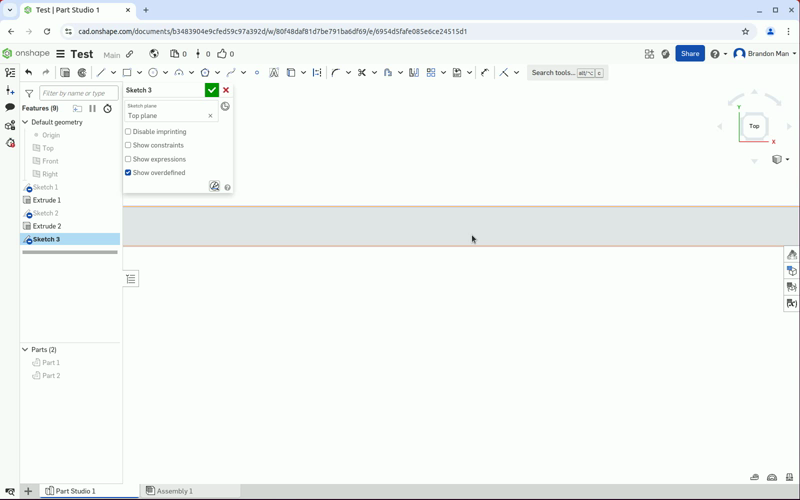
scroll(-6)
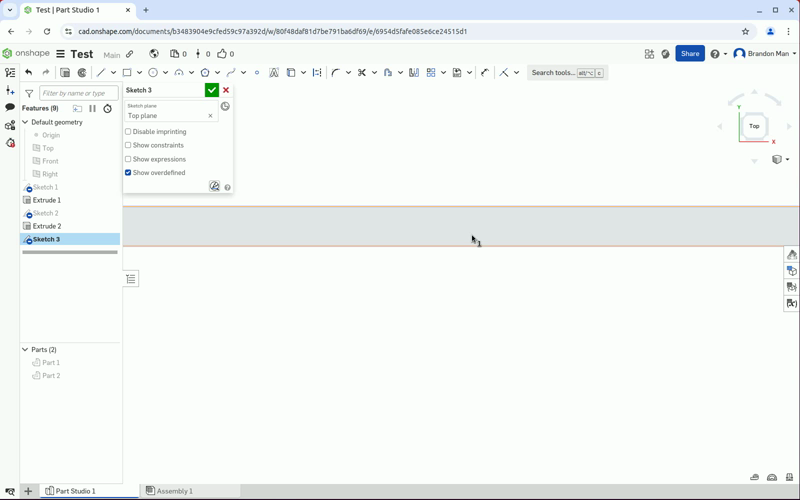
scroll(-6)
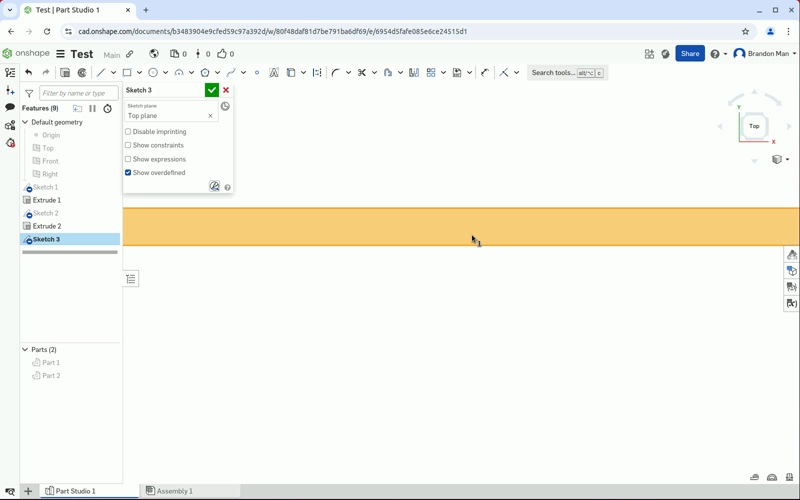
scroll(-6)
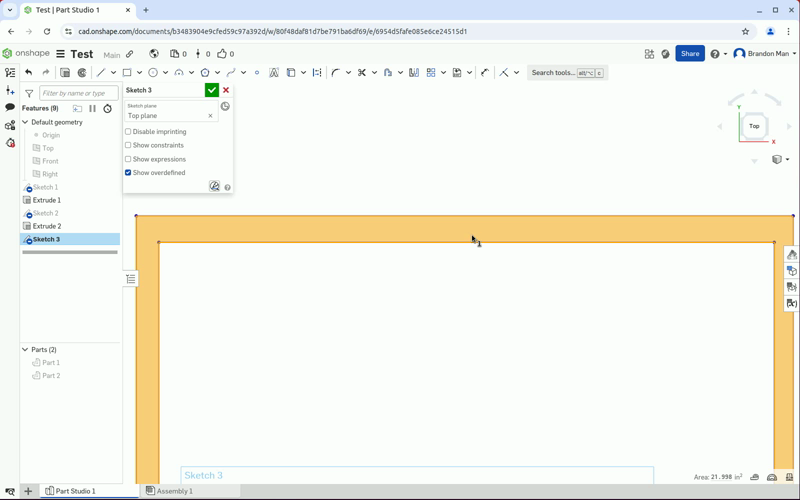
scroll(-6)
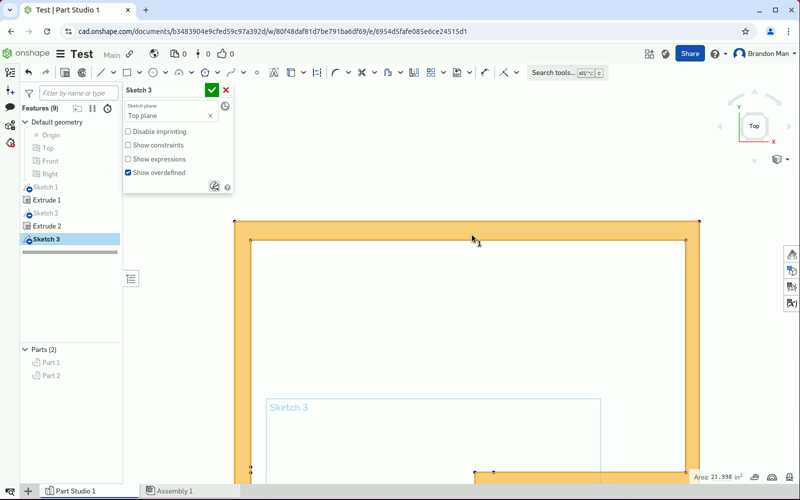
scroll(-6)
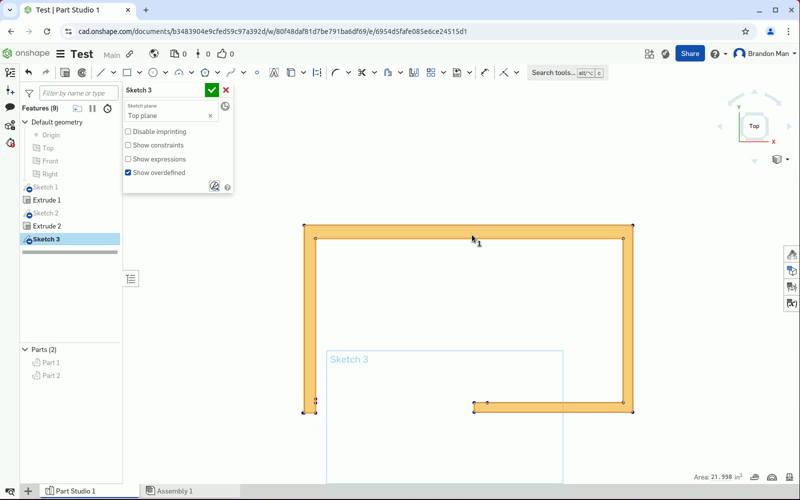
scroll(-6)
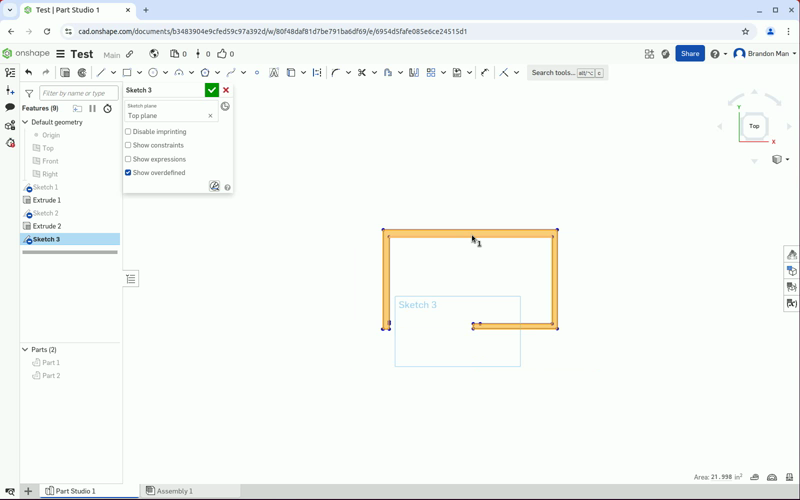
scroll(-6)
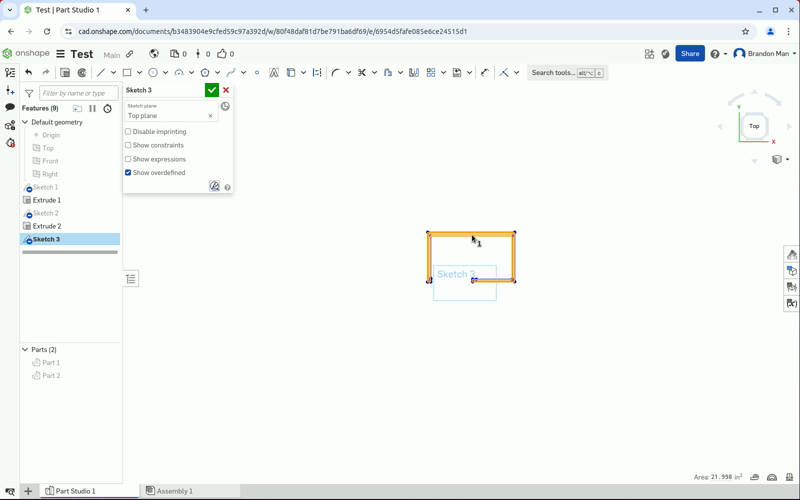
mouse_move(73, 352)
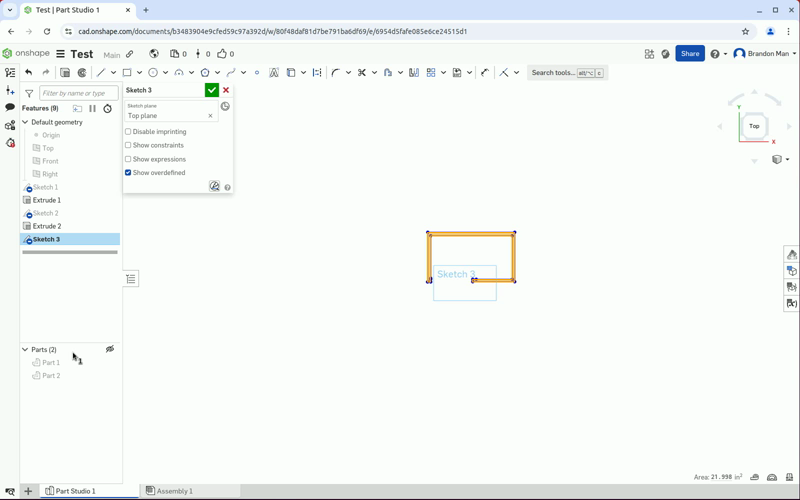
key(shift+y)
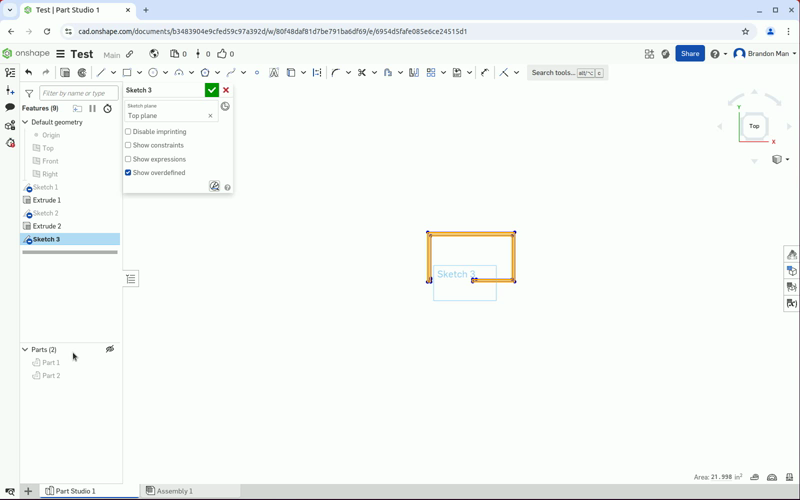
key(shift+e)
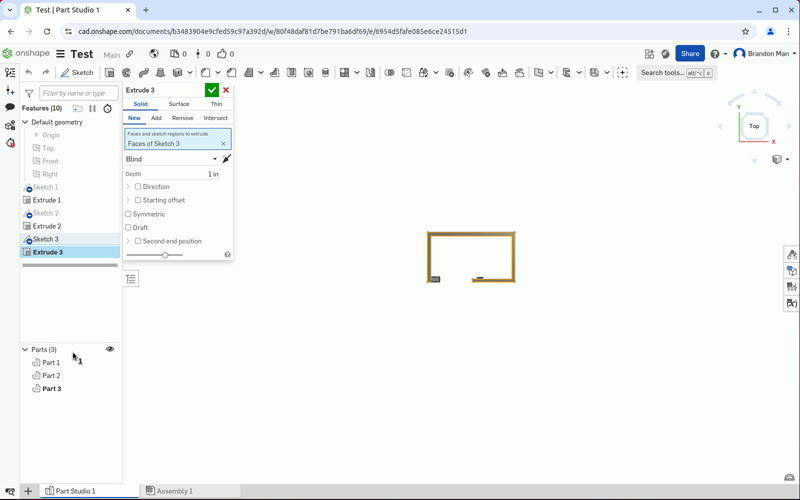
mouse_move(143, 106)
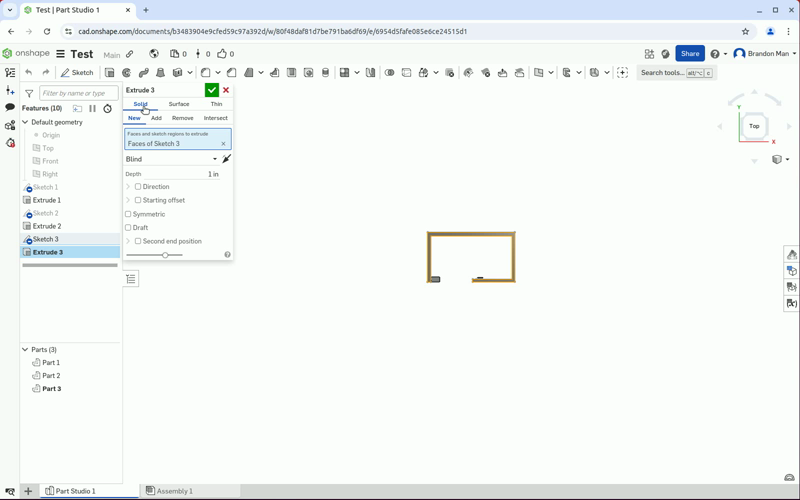
click(143, 106)
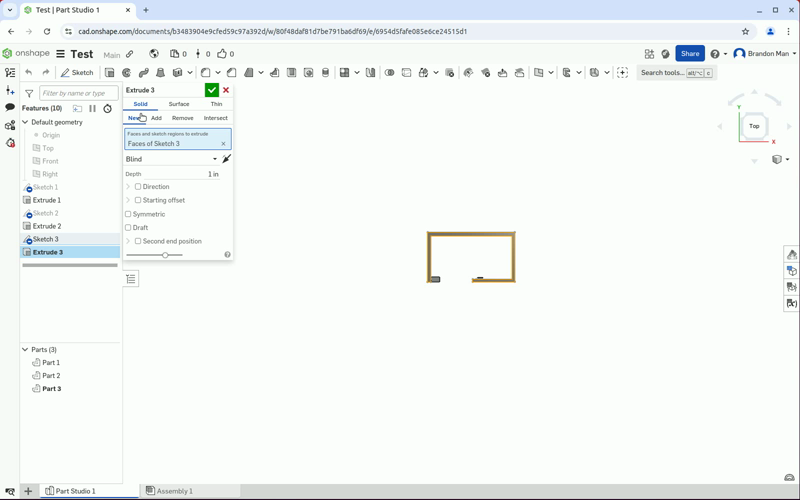
mouse_move(137, 120)
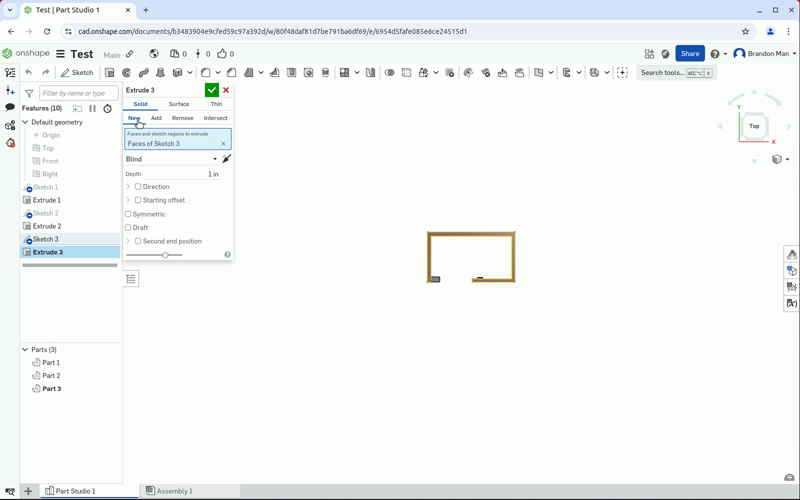
click(137, 120)
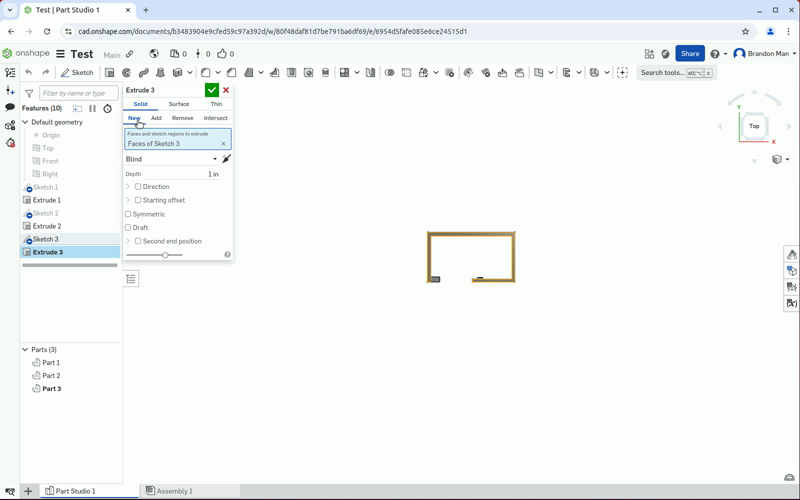
key(tab, 4)
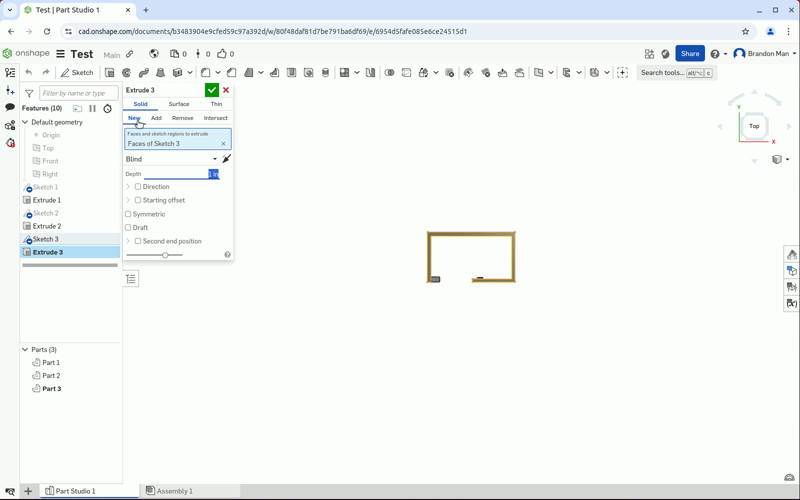
text(23.108)
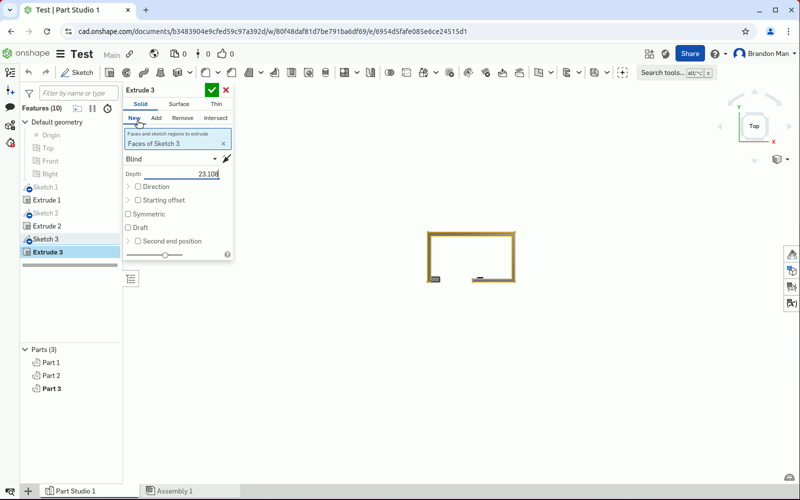
key(enter)
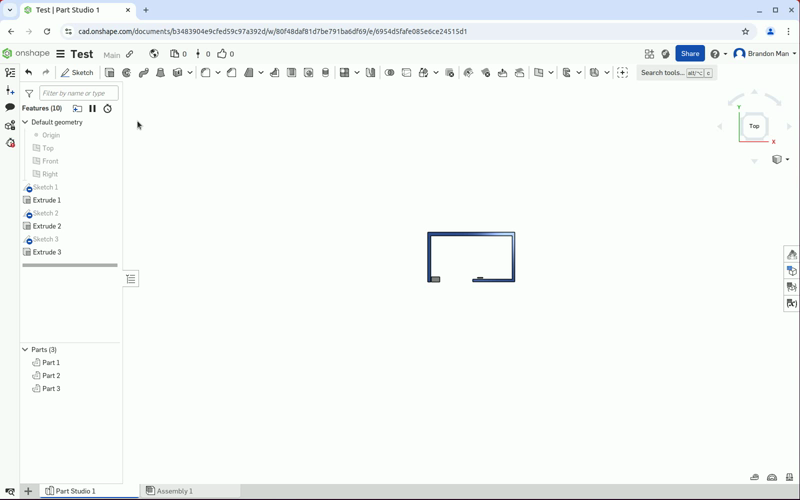
key(shift+h)
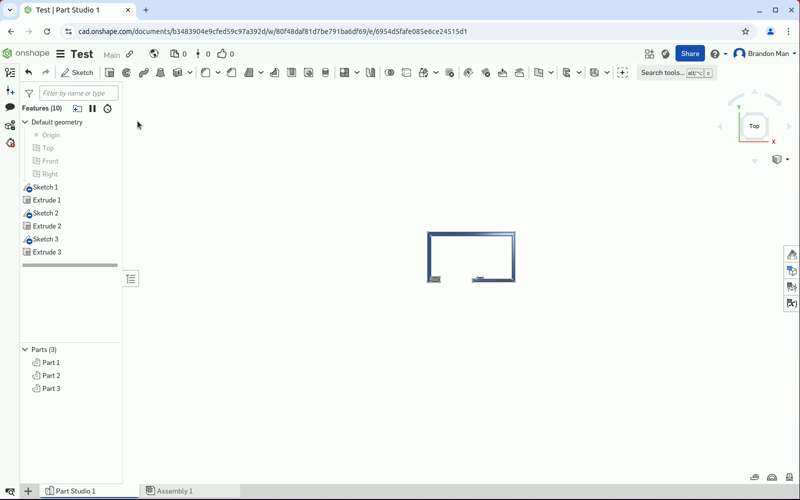
key(shift+h)
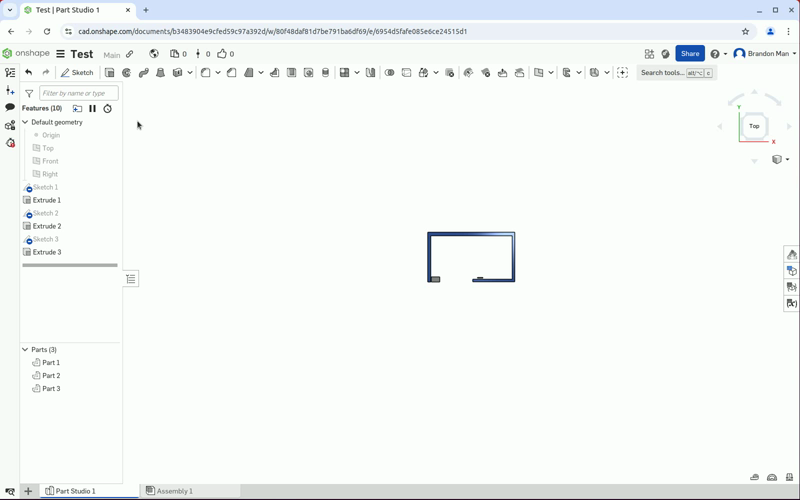
mouse_move(73, 189)
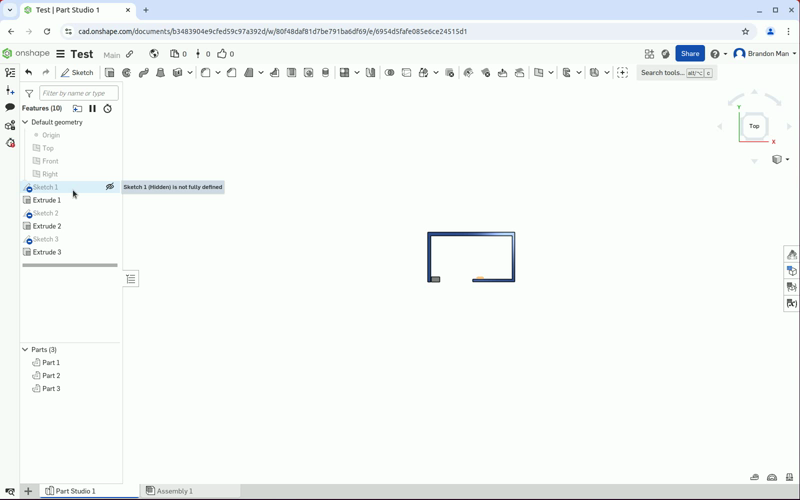
click(73, 189)
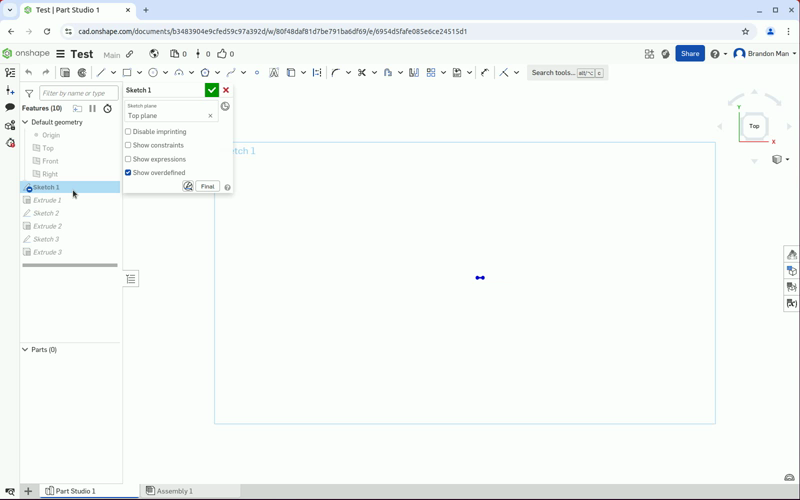
mouse_move(229, 92)
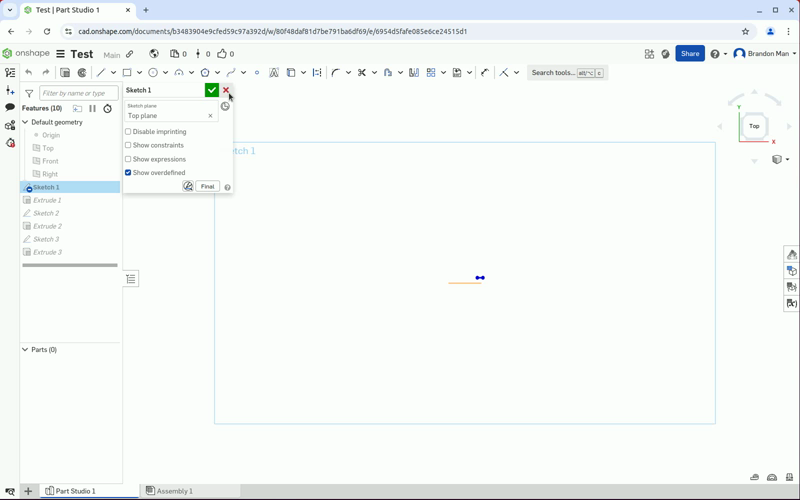
click(229, 92)
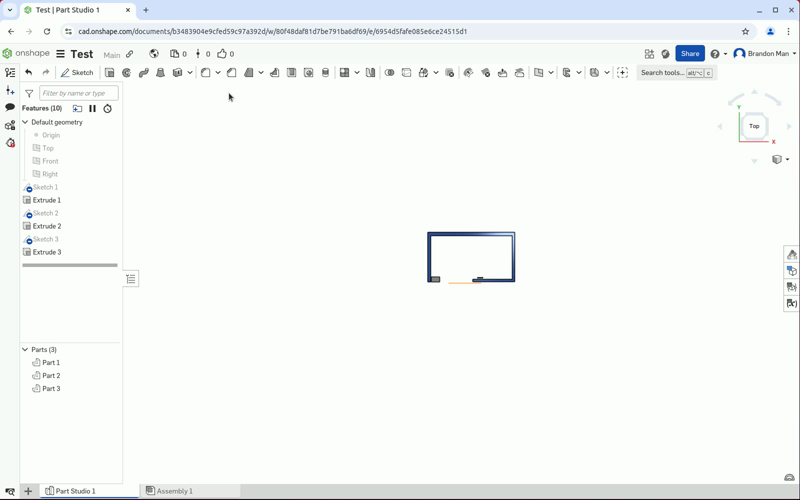
mouse_move(73, 352)
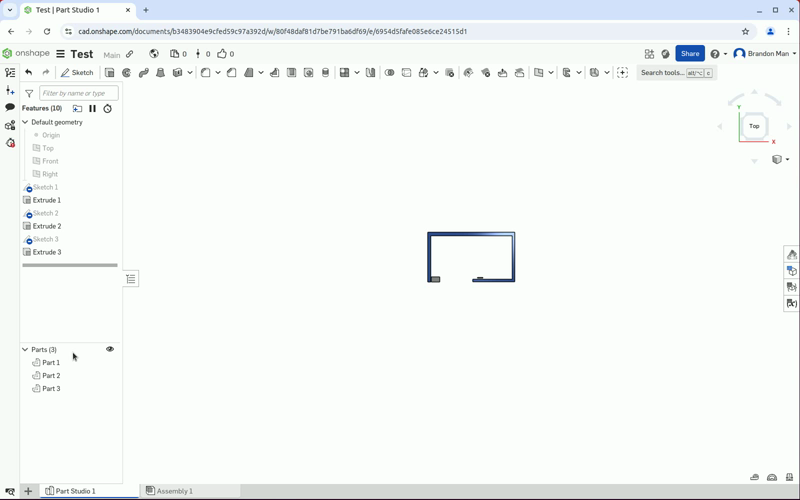
key(y)
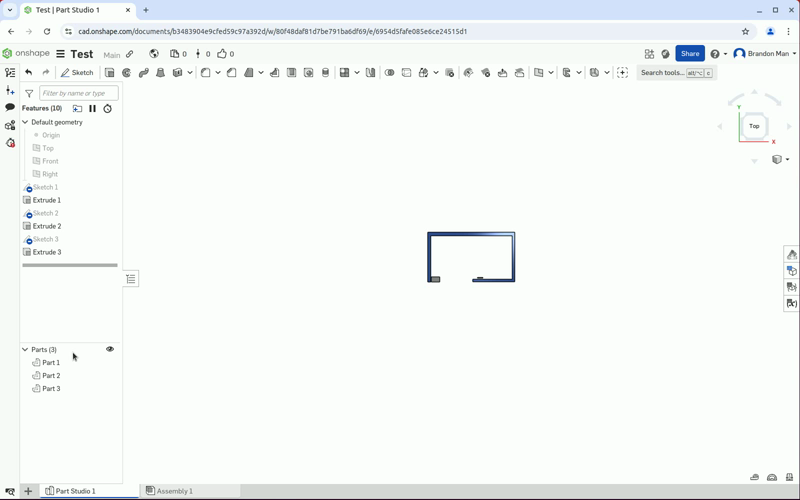
key(shift+p)
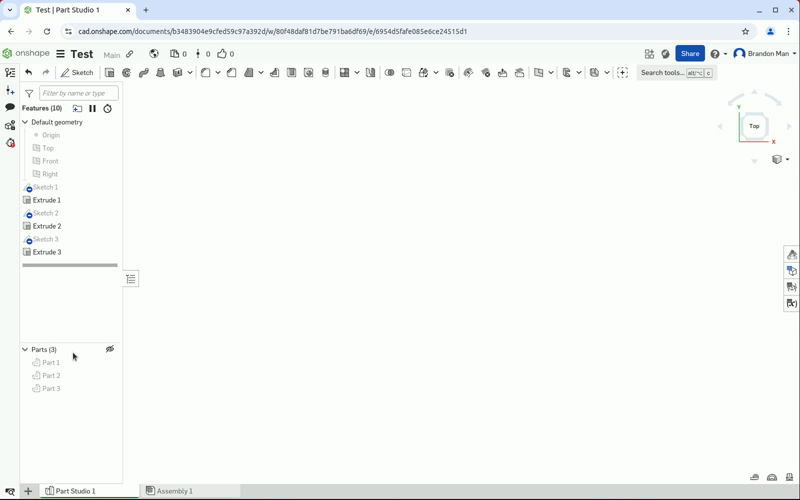
key(space)
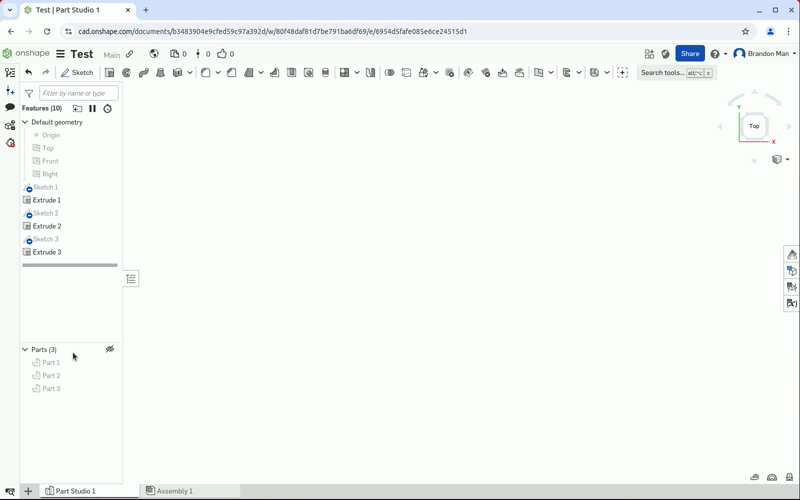
key_down(shift)
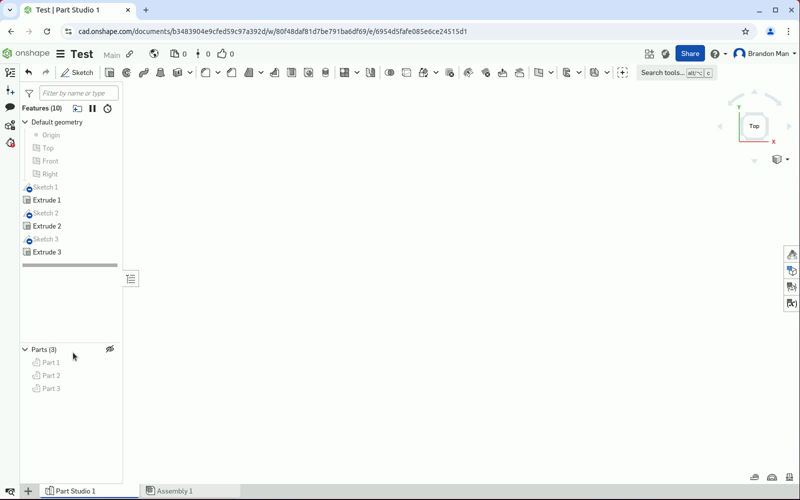
key(up)
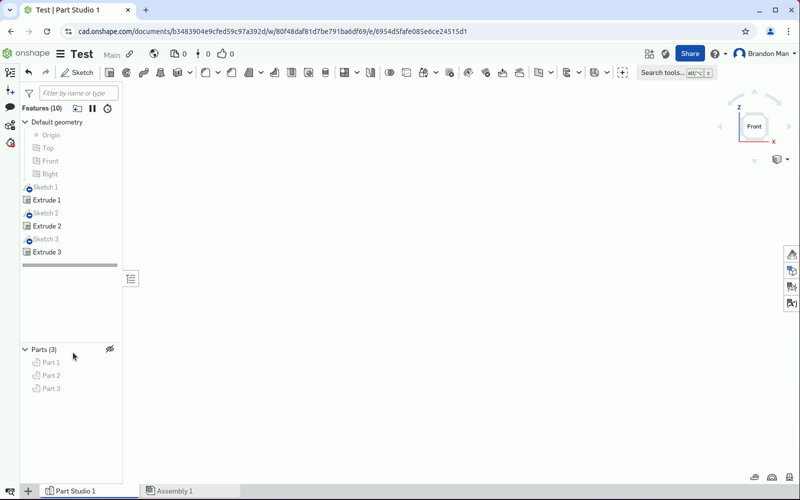
key_up(shift)
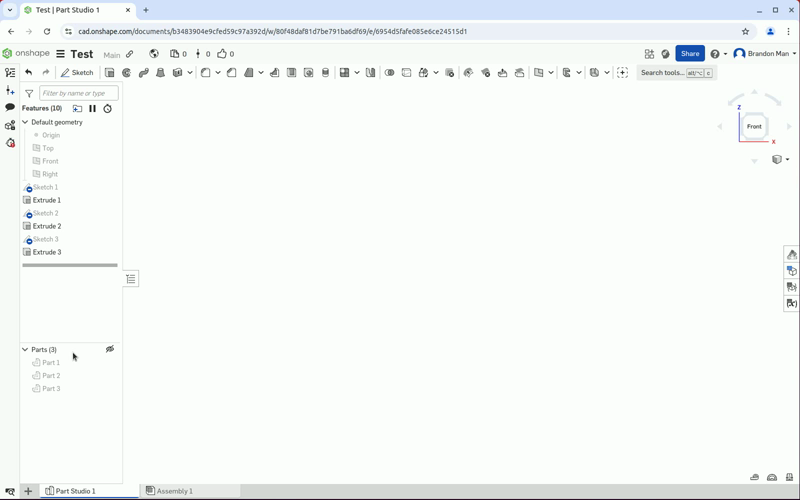
mouse_move(73, 352)
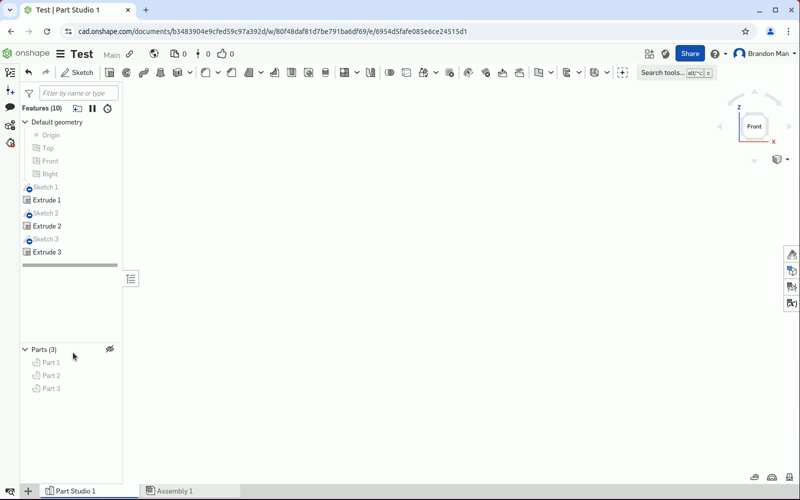
key(shift+y)
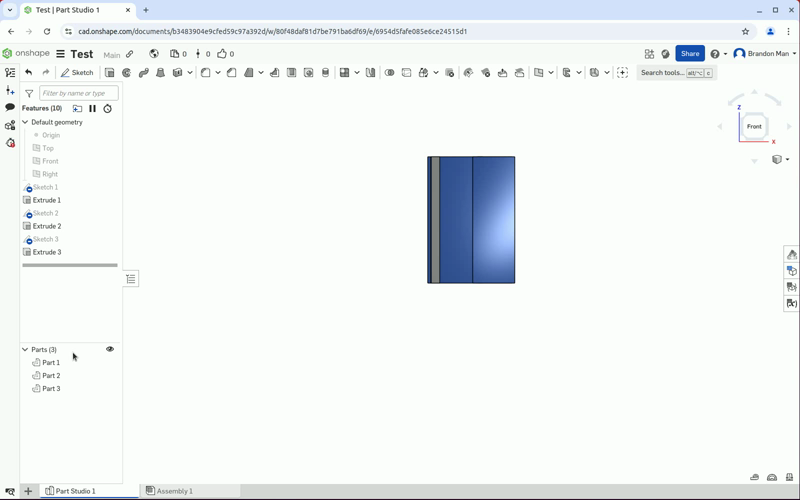
mouse_move(541, 75)
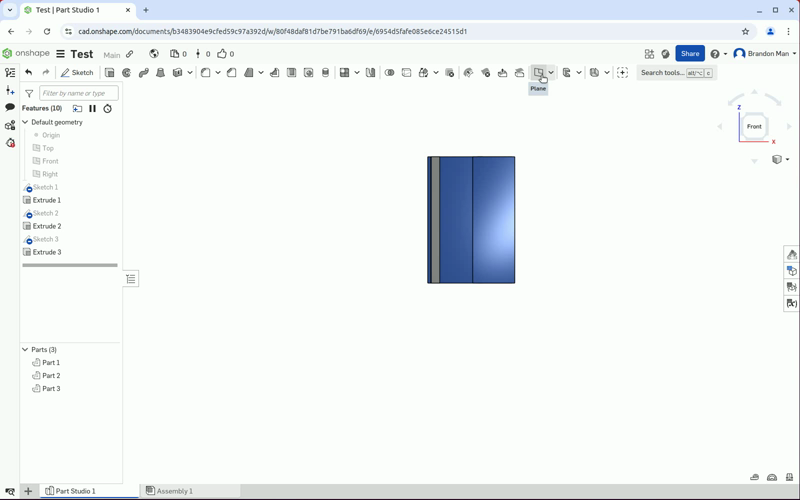
click(541, 75)
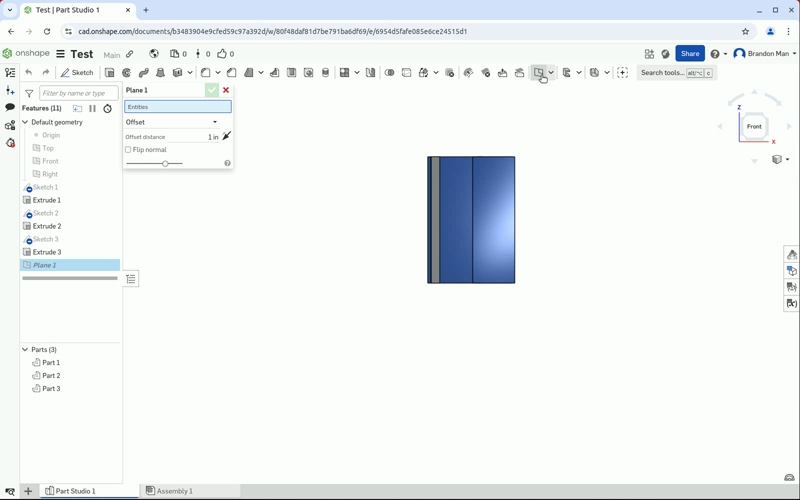
mouse_move(73, 163)
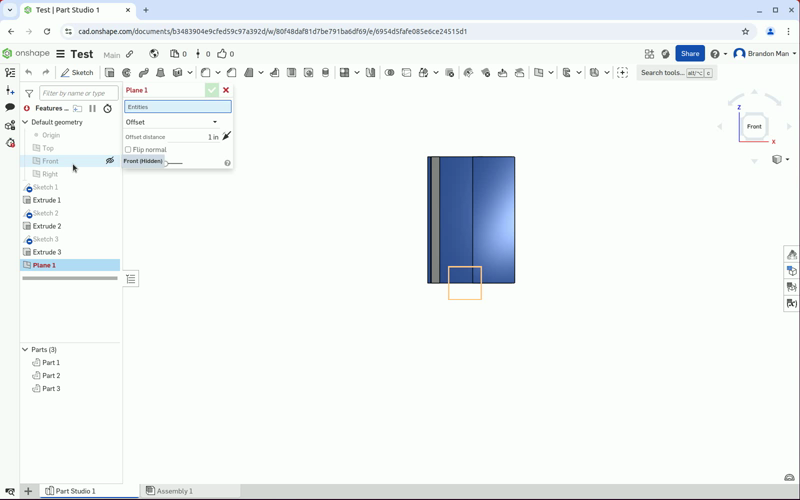
click(73, 163)
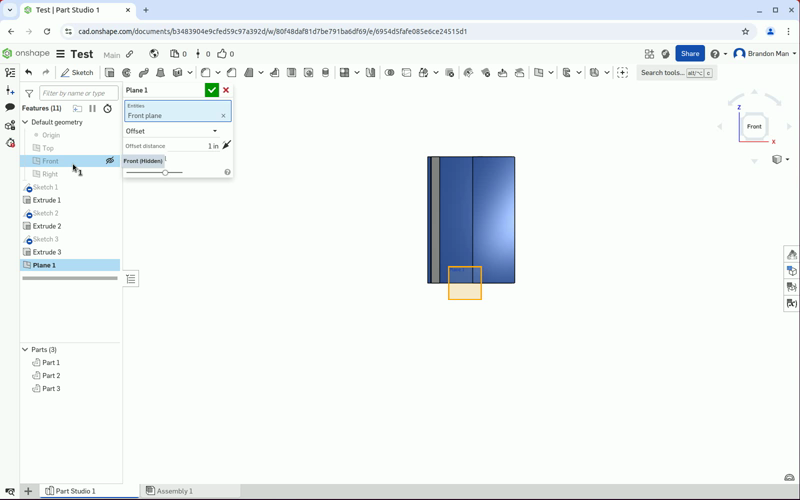
key(tab, 2)
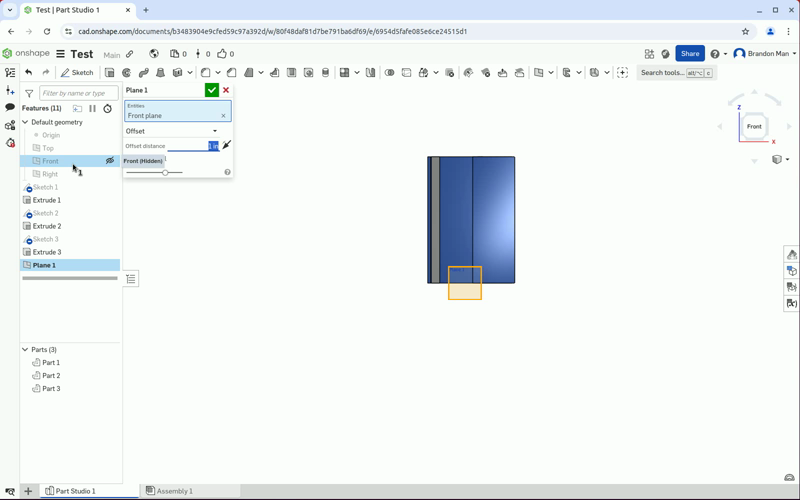
text(9.613)
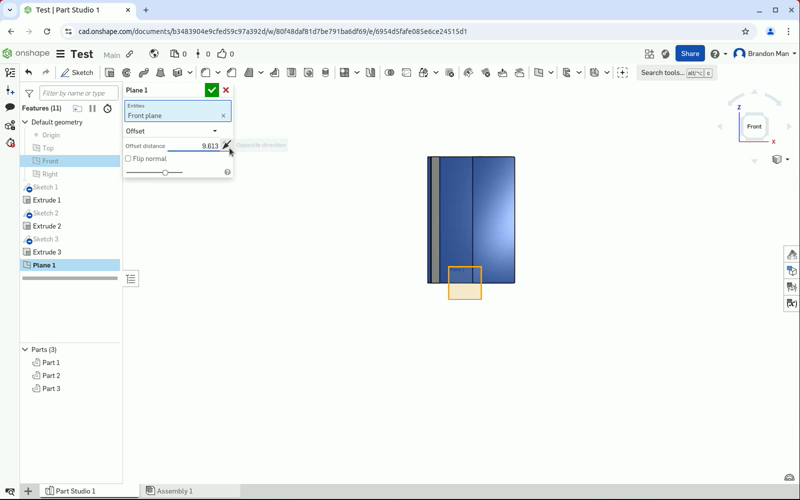
mouse_move(229, 147)
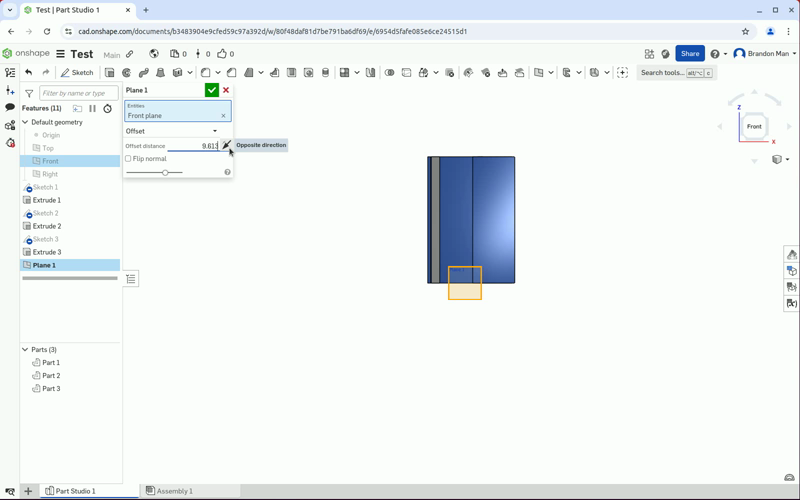
click(229, 147)
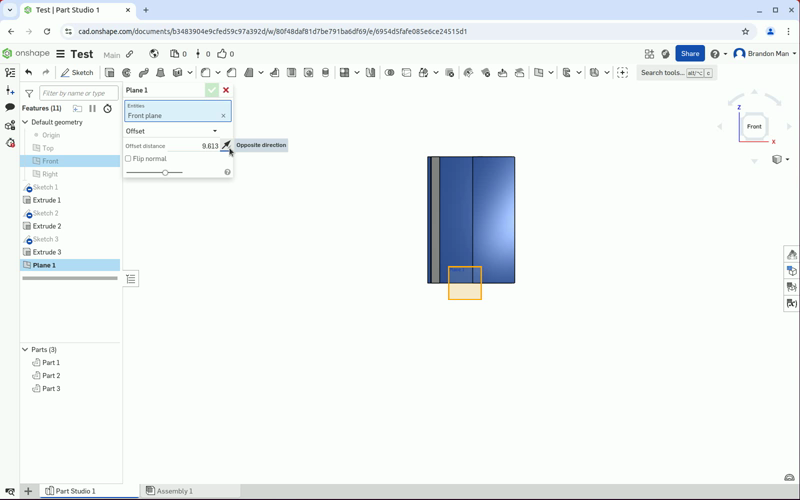
key(enter, 2)
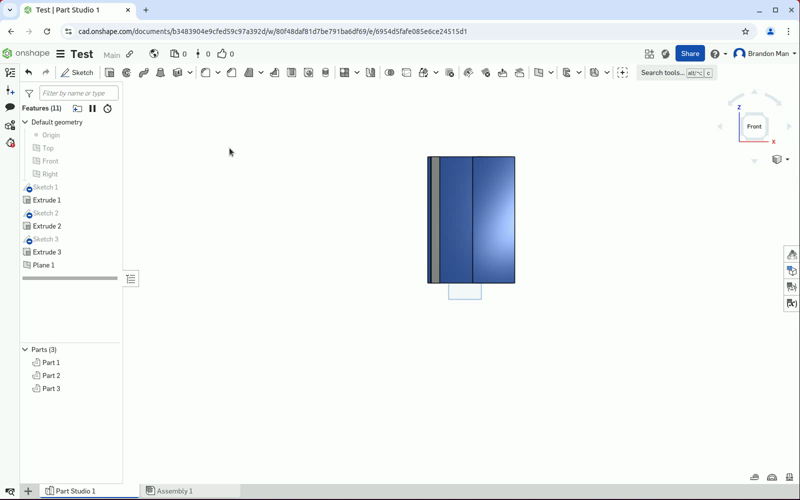
key(shift+s)
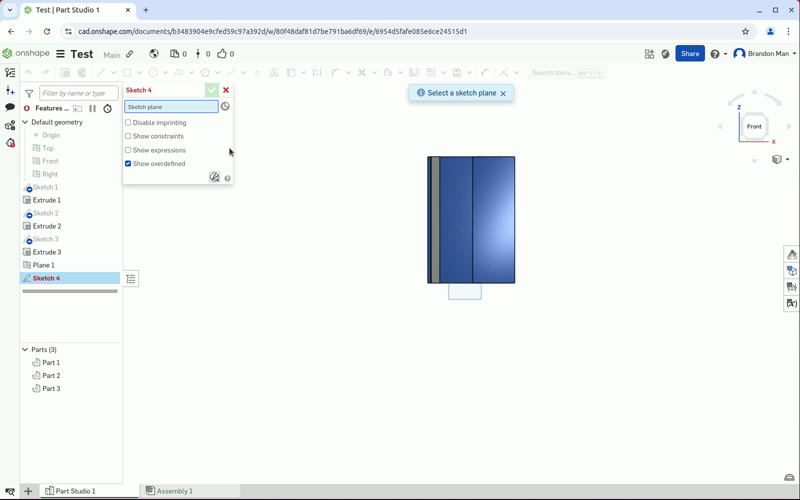
mouse_move(73, 267)
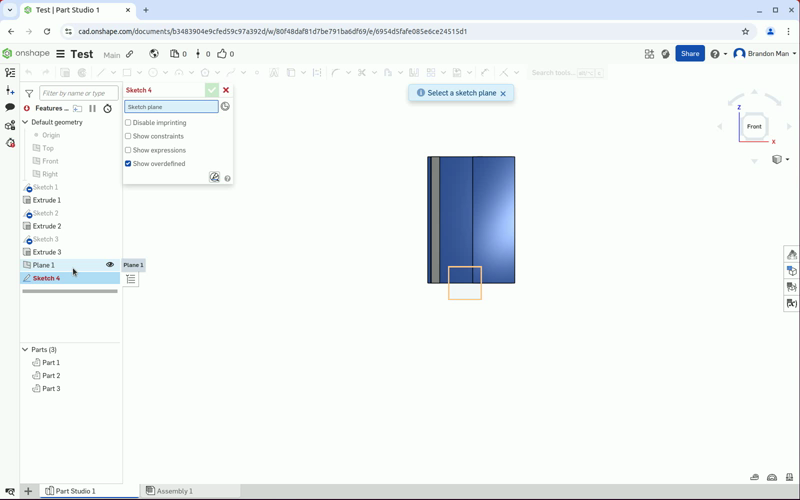
click(73, 267)
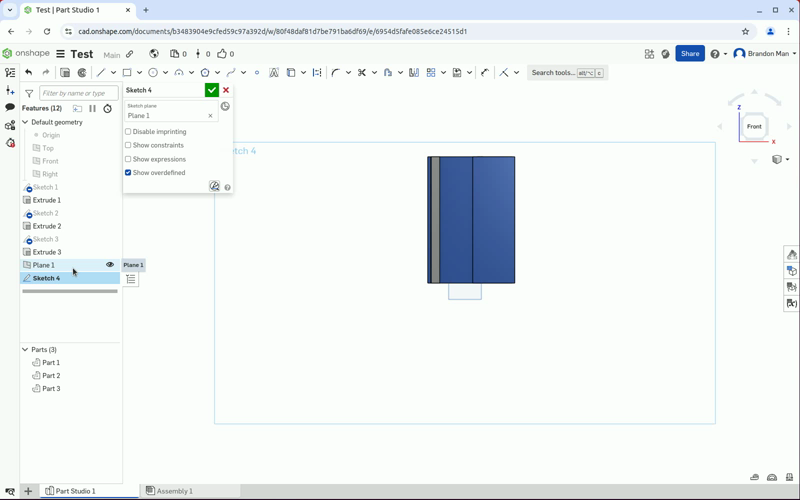
mouse_move(73, 352)
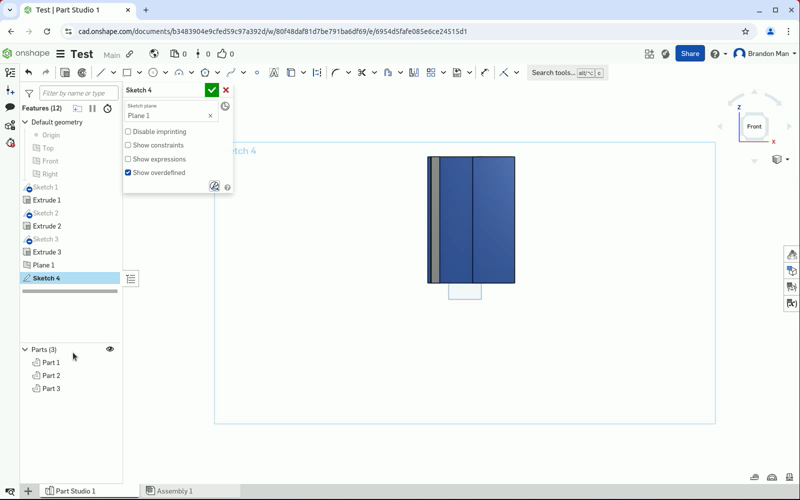
key(y)
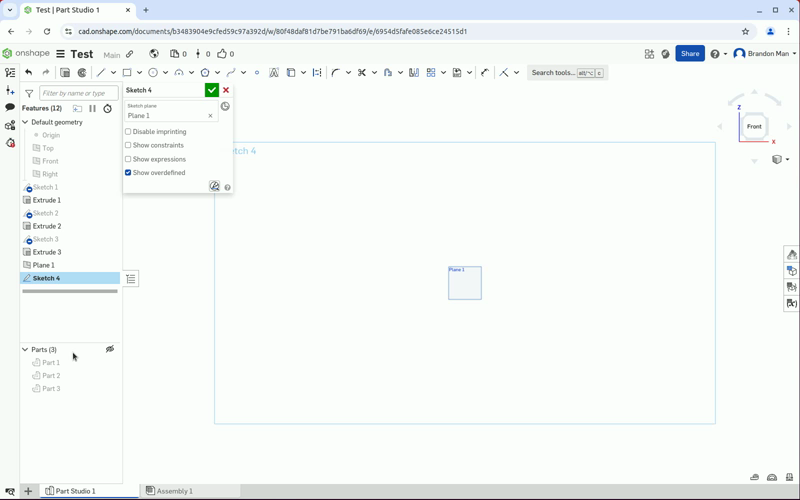
key(l)
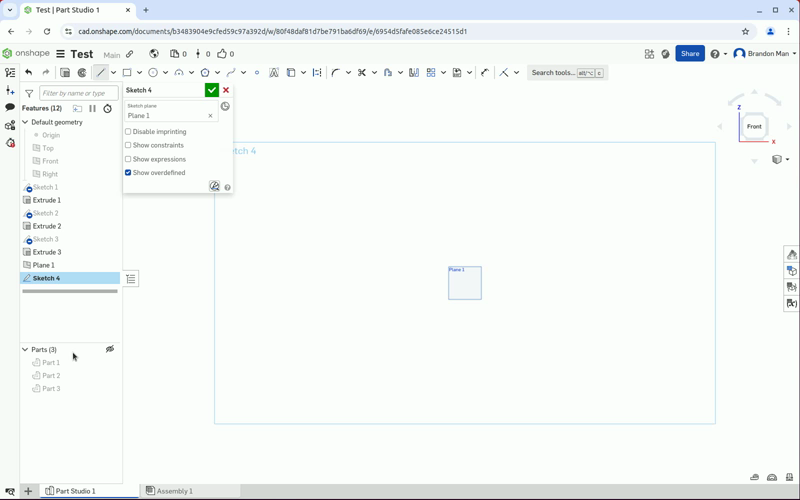
key_down(shift)
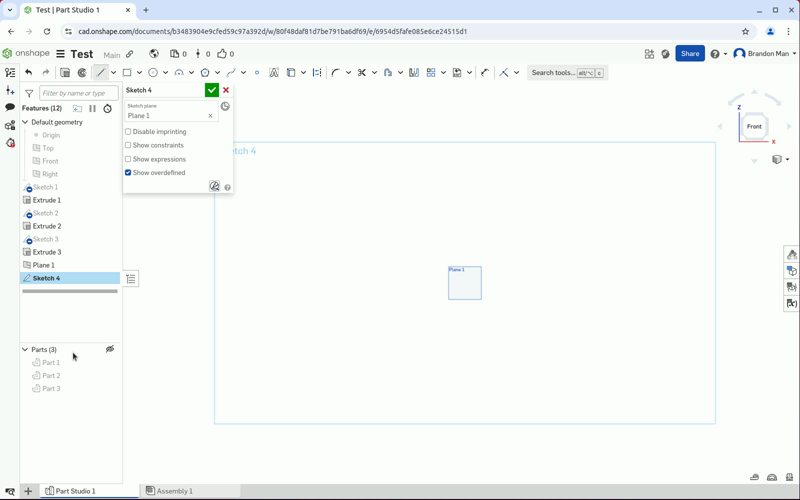
mouse_move(443, 223)
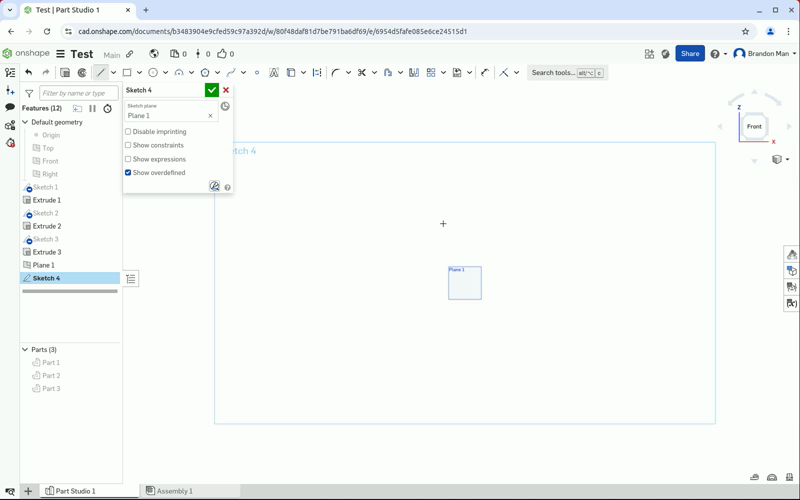
click(443, 223)
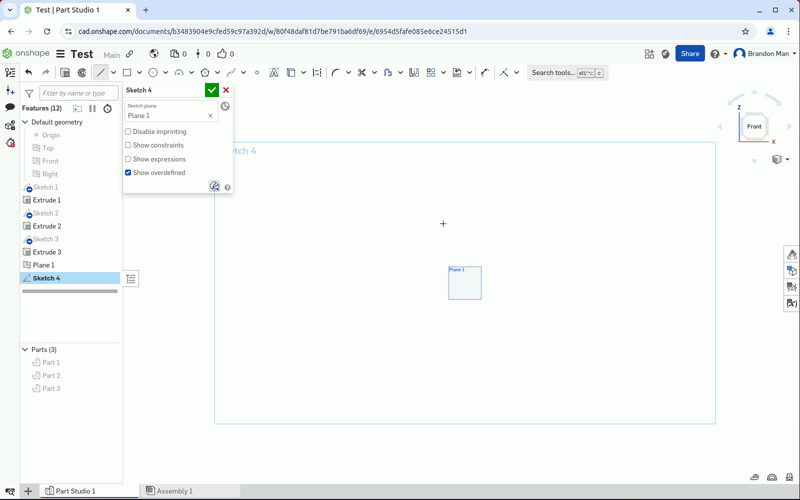
key_up(shift)
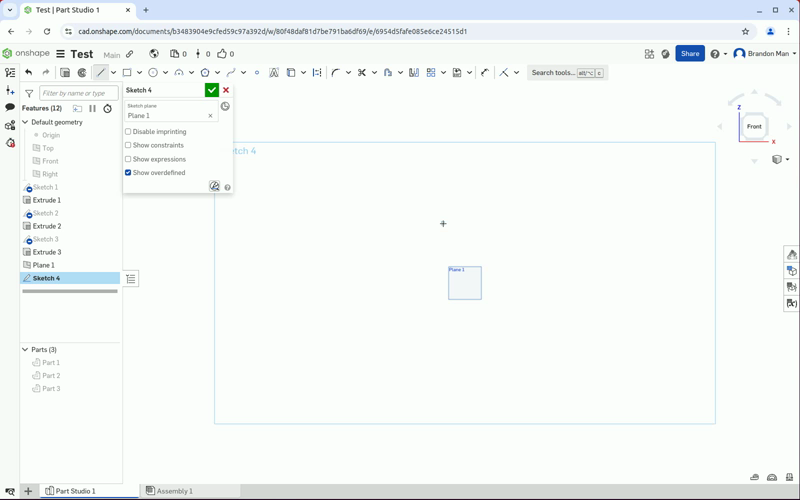
key_down(shift)
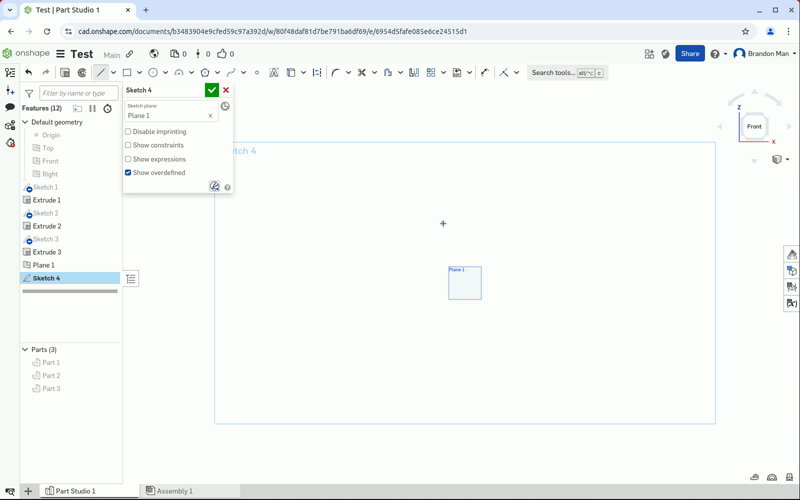
mouse_move(473, 223)
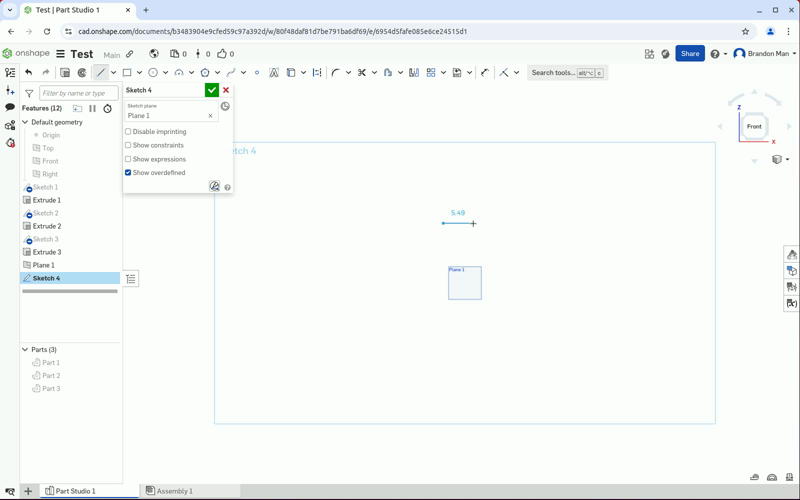
mouse_move(476, 223)
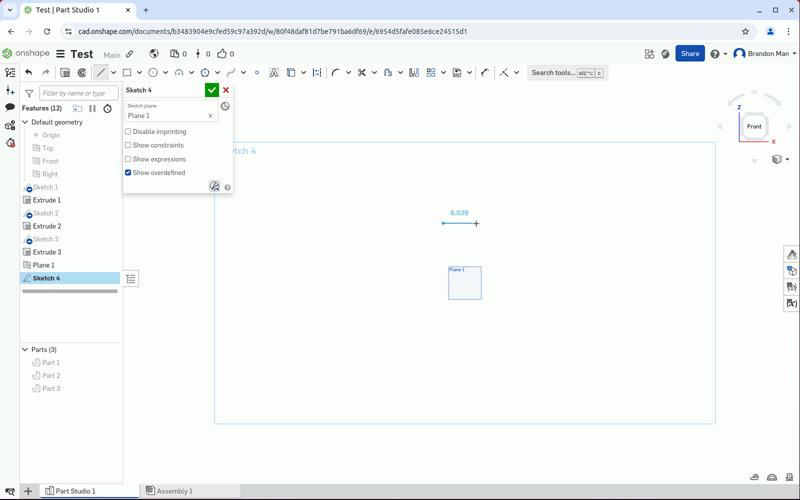
click(476, 223)
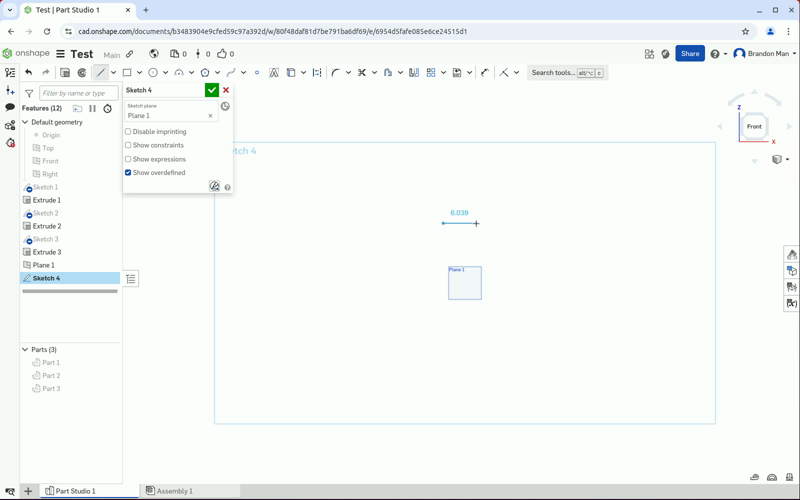
key_up(shift)
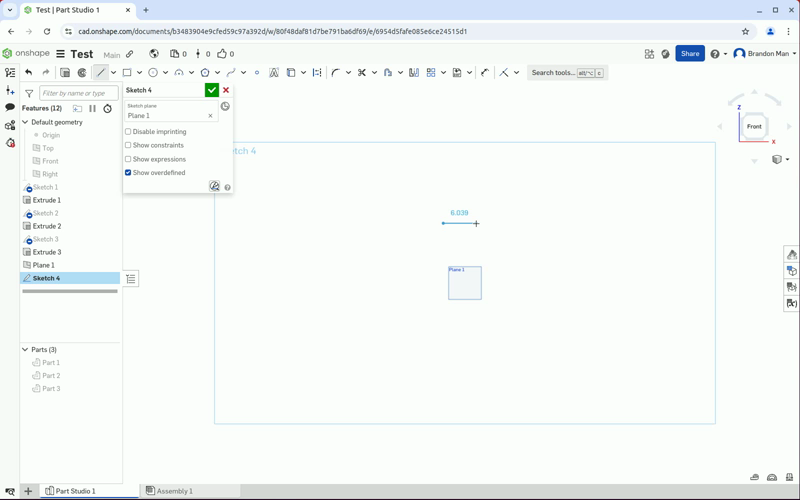
key_down(shift)
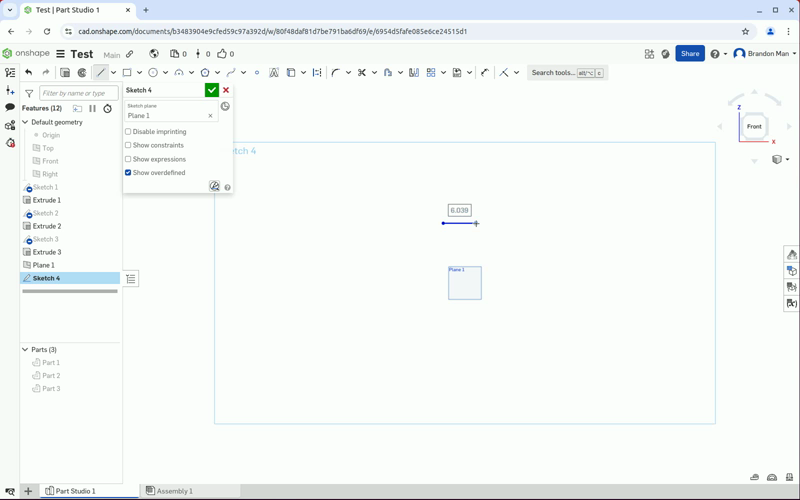
mouse_move(506, 223)
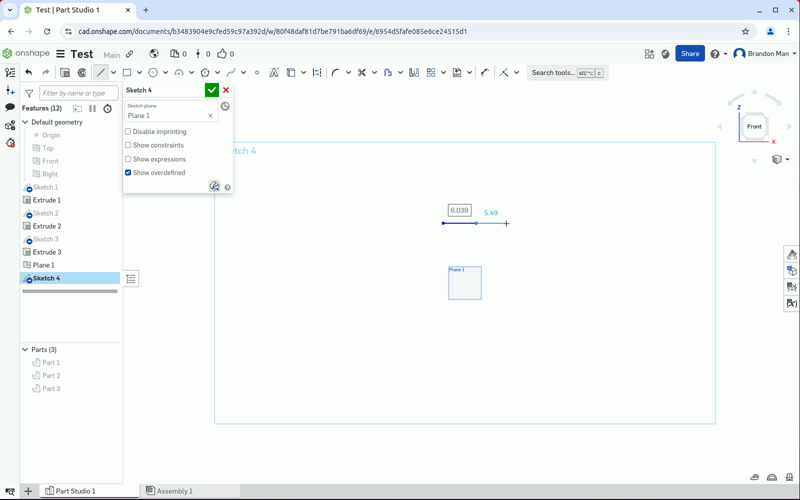
mouse_move(476, 174)
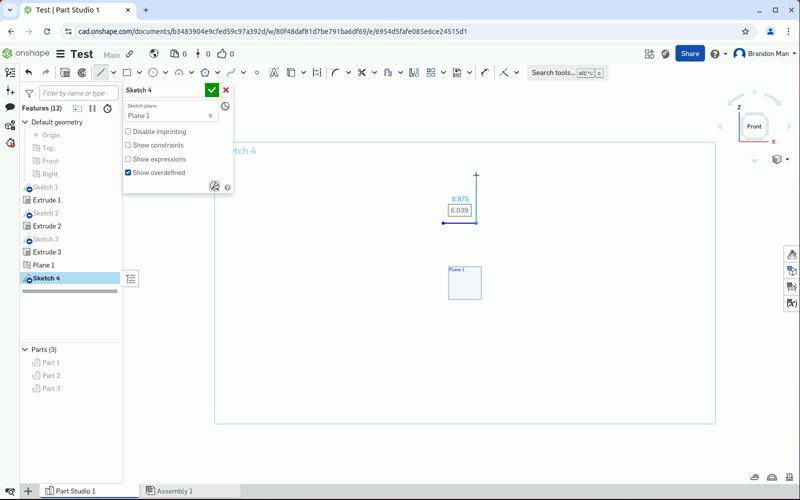
click(476, 174)
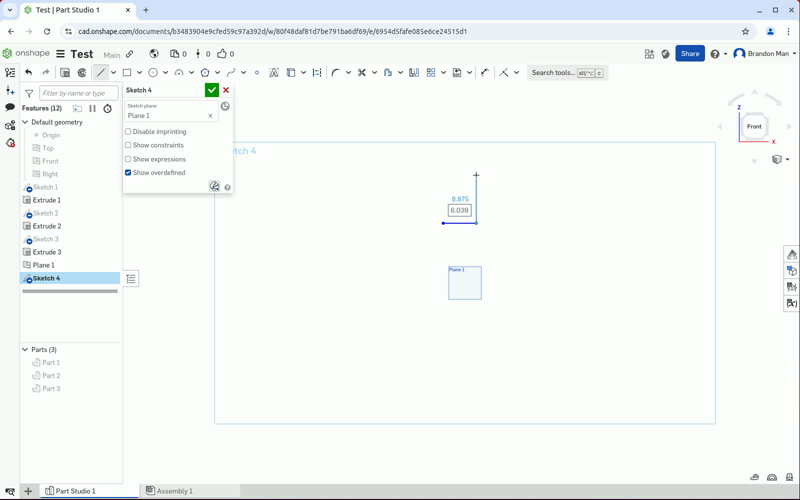
key_up(shift)
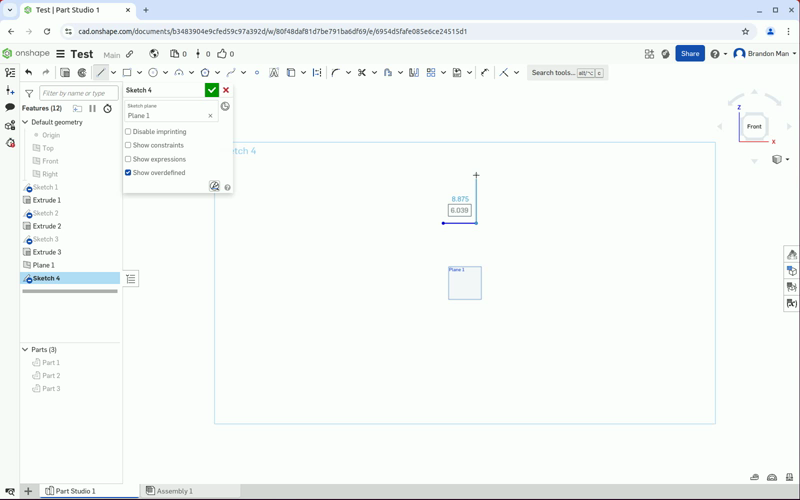
key_down(shift)
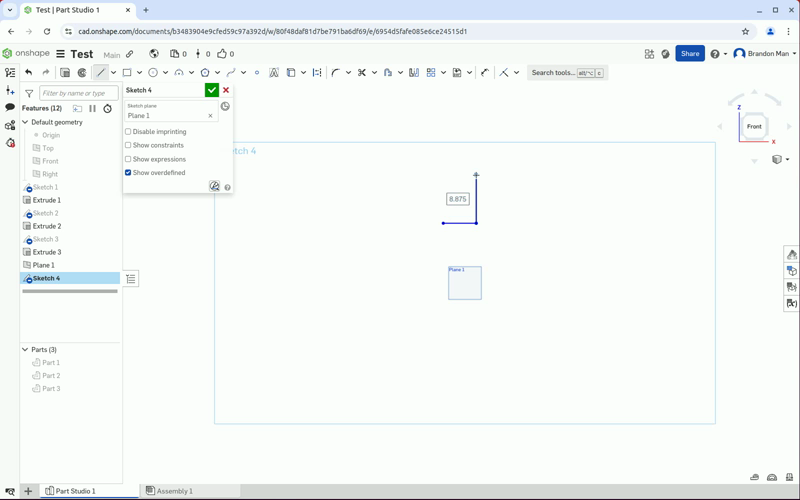
mouse_move(506, 174)
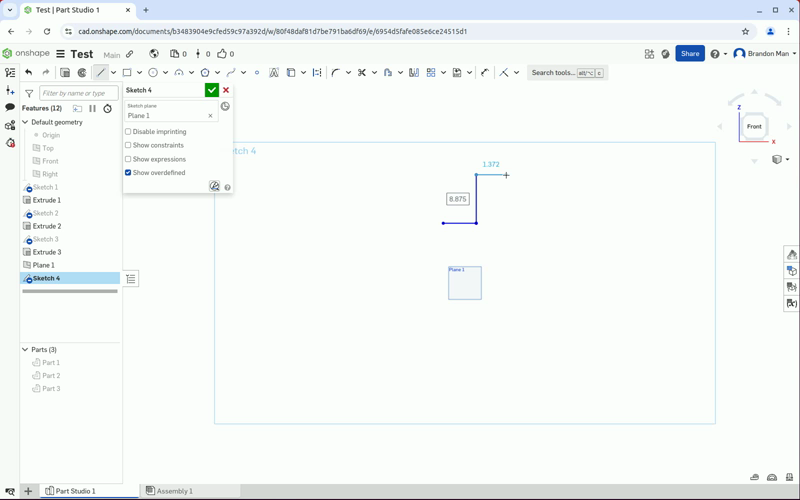
mouse_move(443, 174)
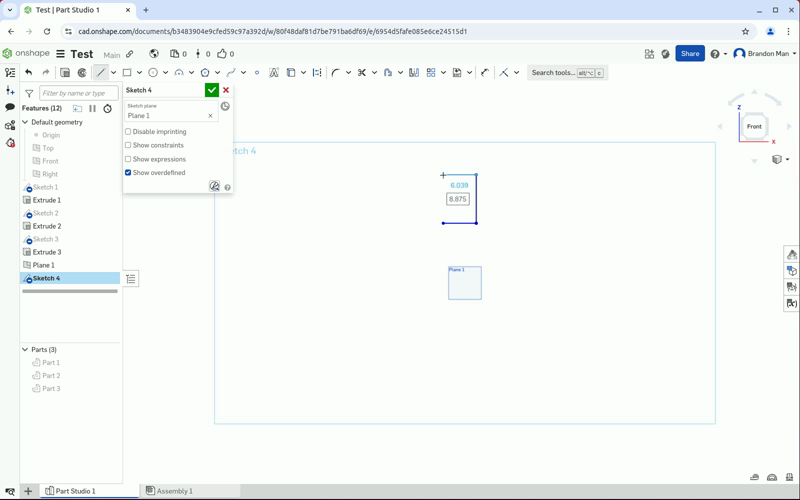
click(443, 174)
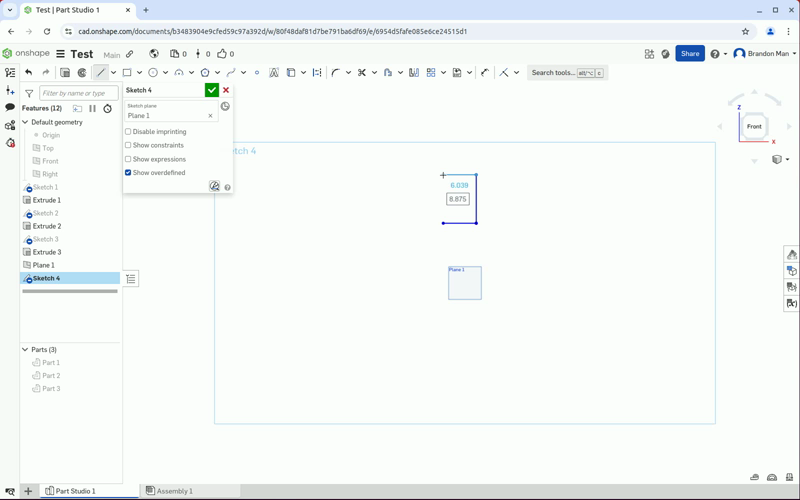
key_up(shift)
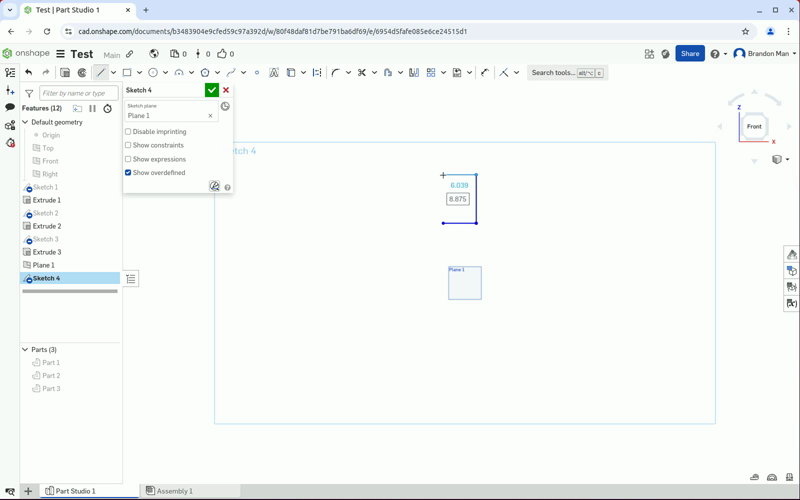
mouse_move(473, 174)
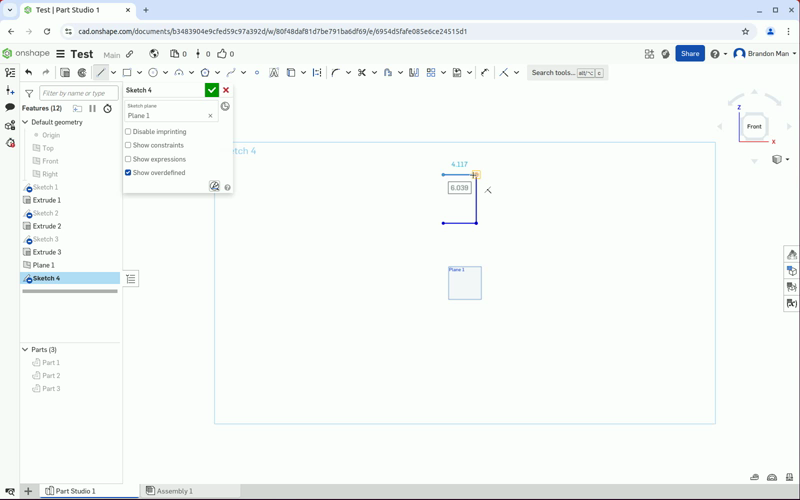
key_down(shift)
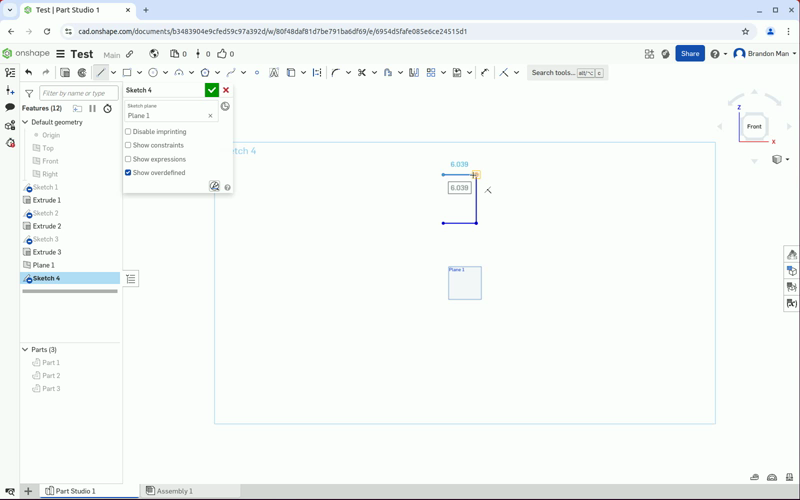
mouse_move(443, 223)
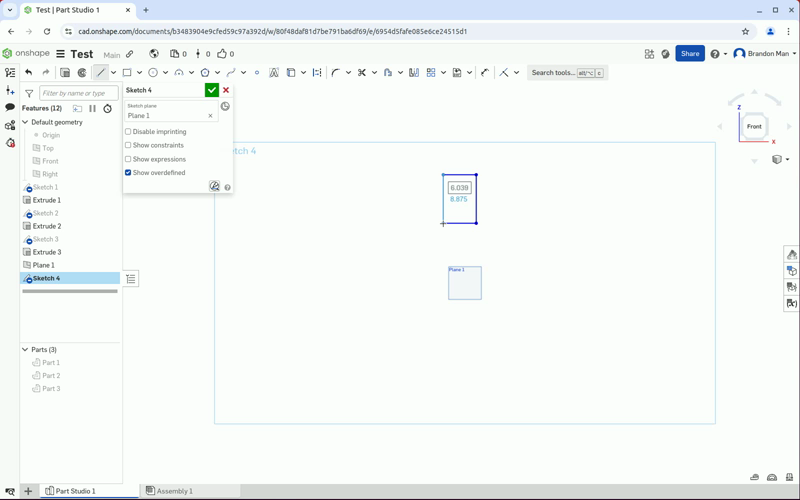
key_up(shift)
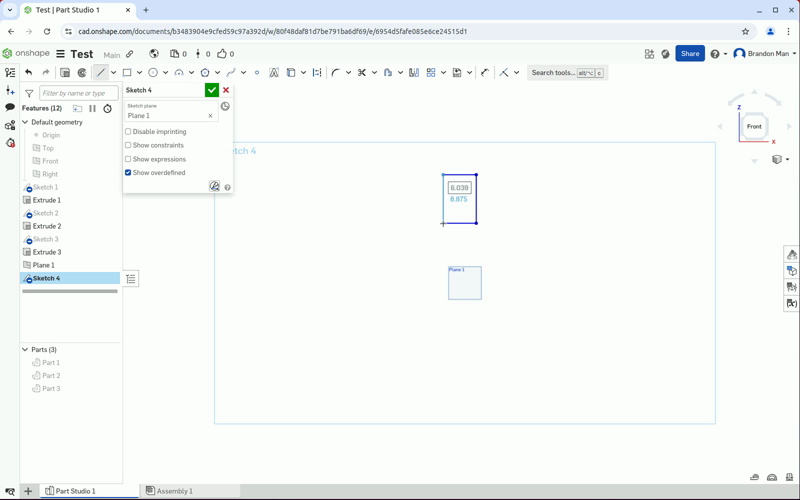
click(443, 223)
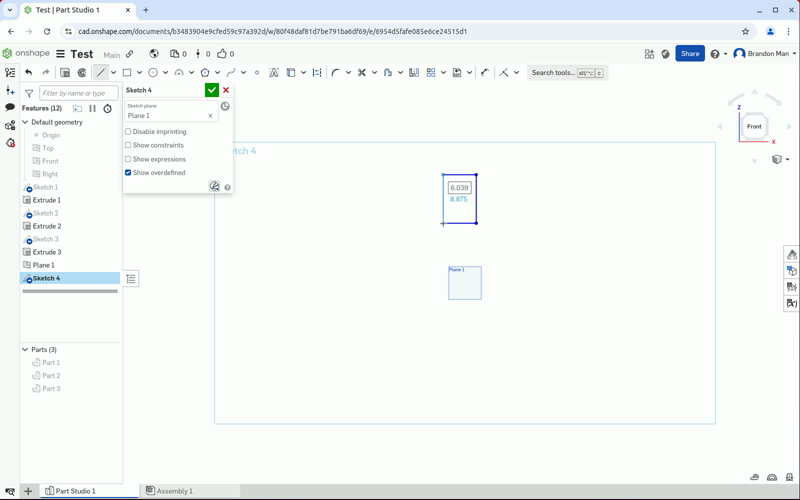
key(esc)
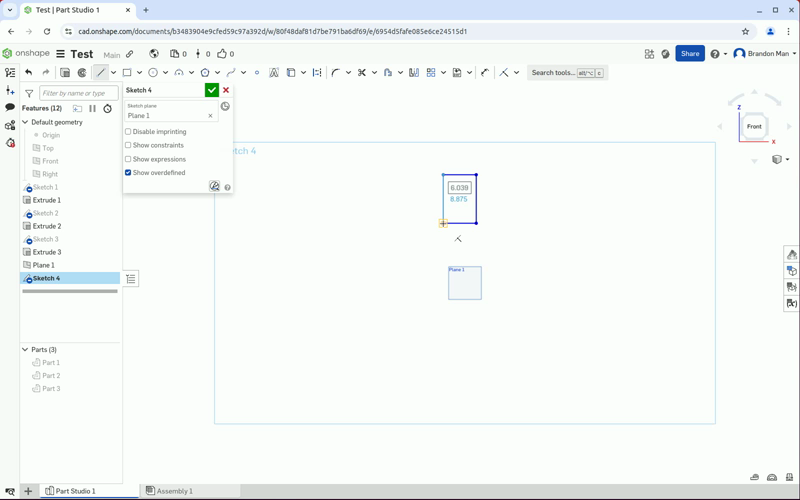
mouse_move(451, 202)
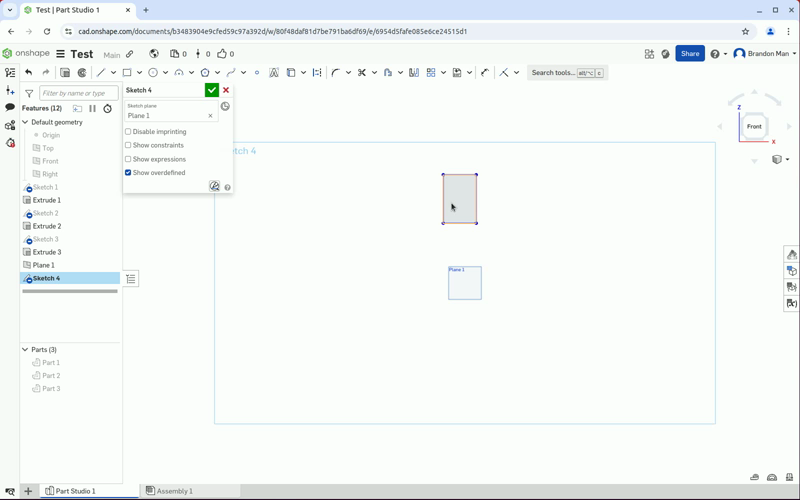
scroll(6)
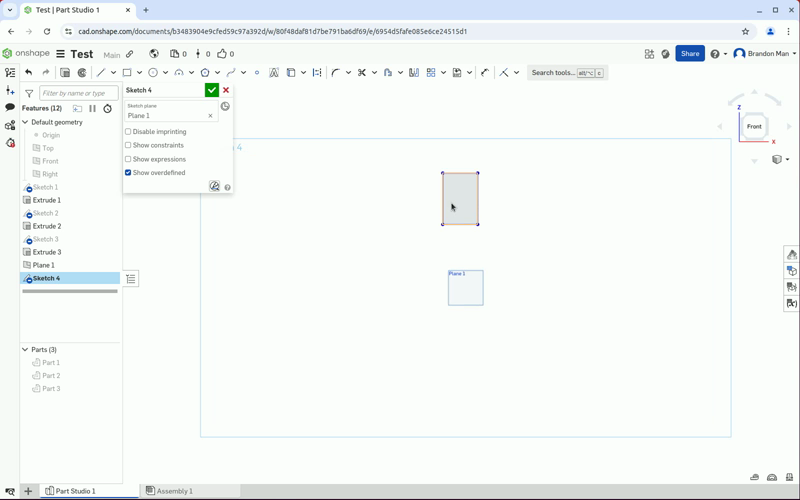
scroll(6)
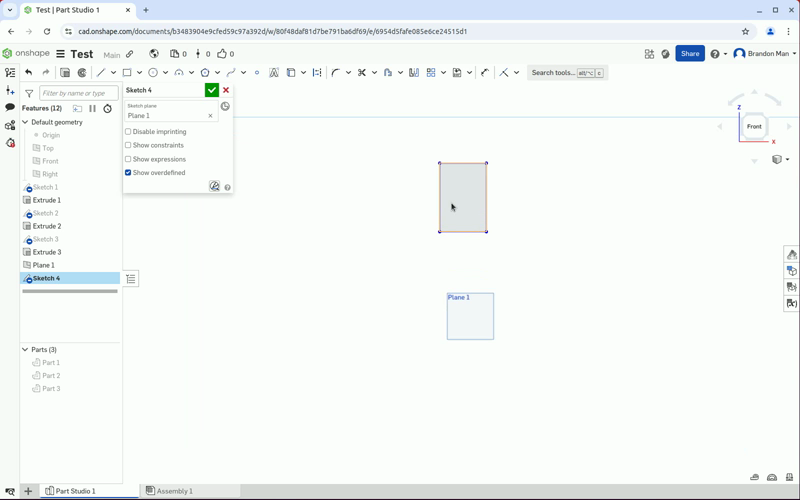
scroll(6)
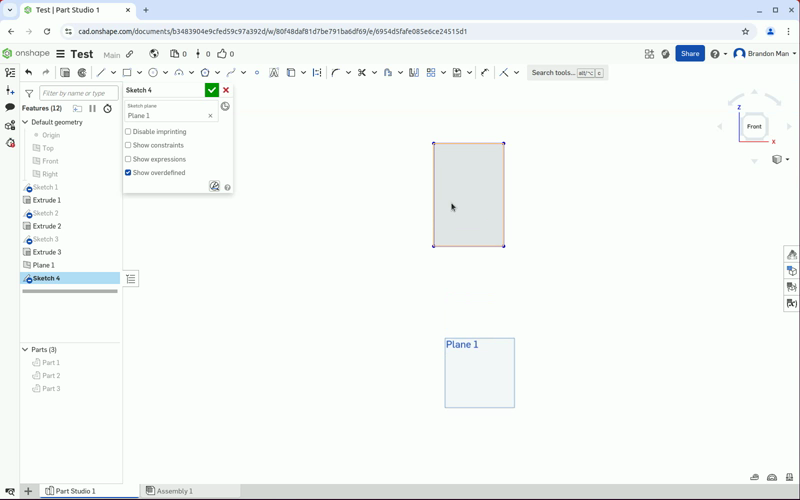
scroll(6)
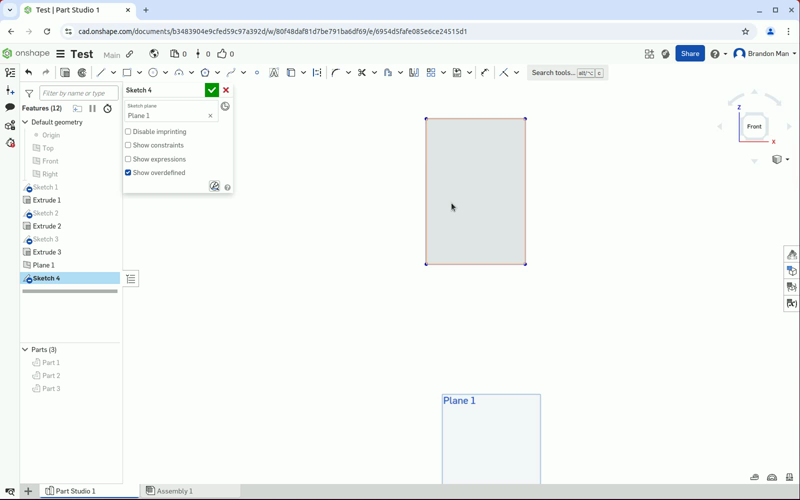
scroll(6)
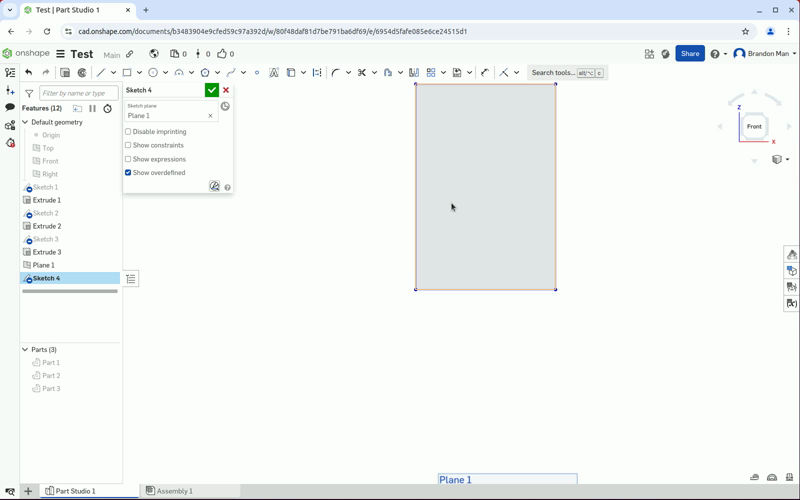
scroll(6)
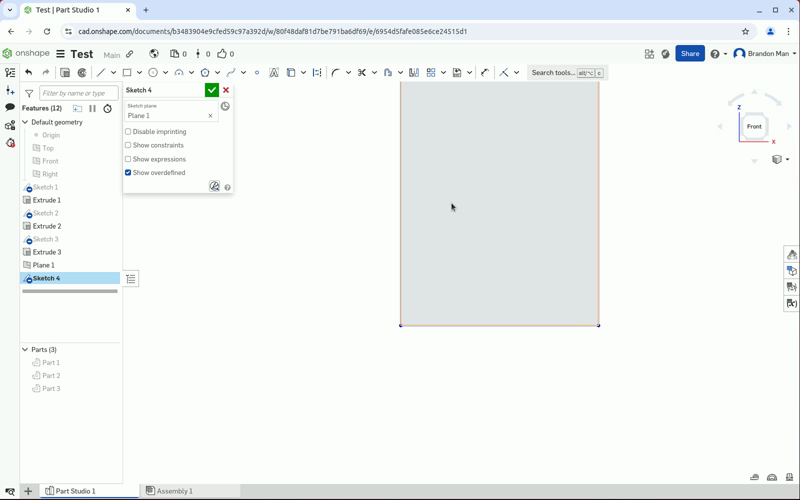
scroll(6)
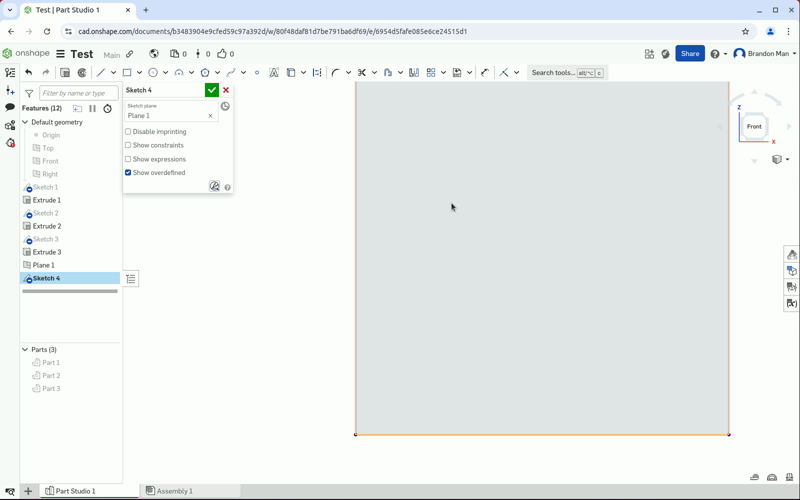
click(451, 202)
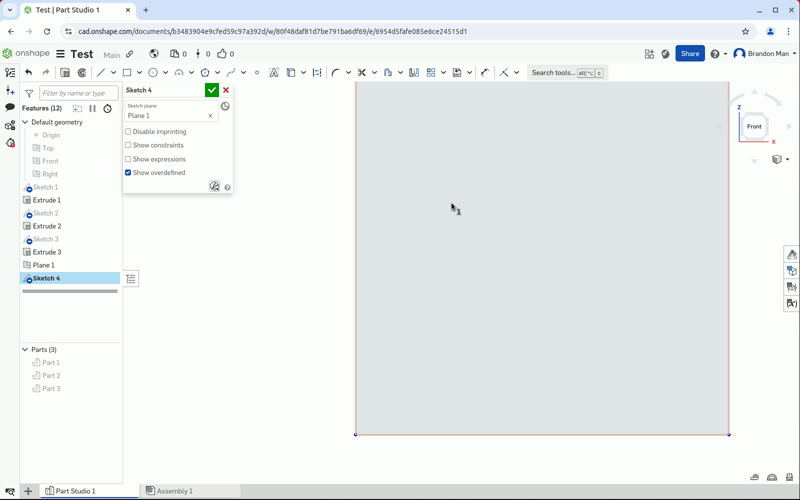
scroll(-6)
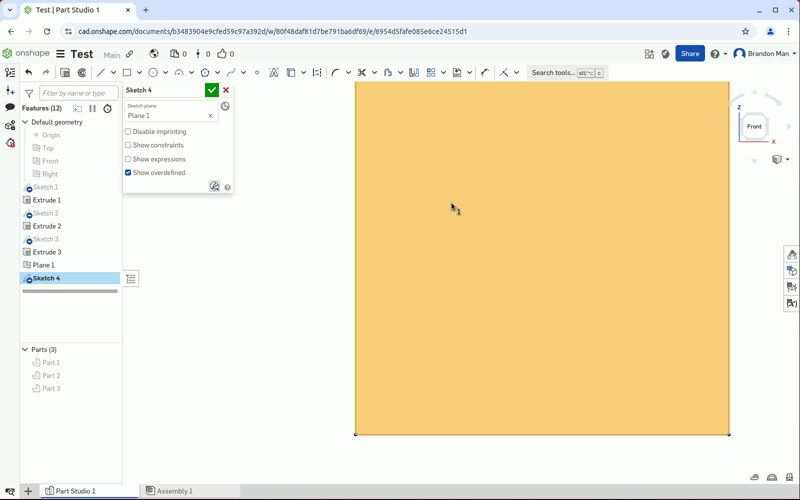
scroll(-6)
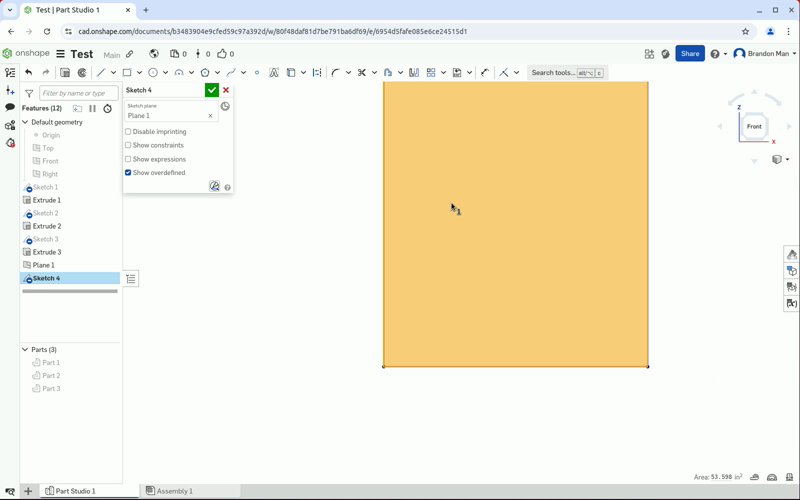
scroll(-6)
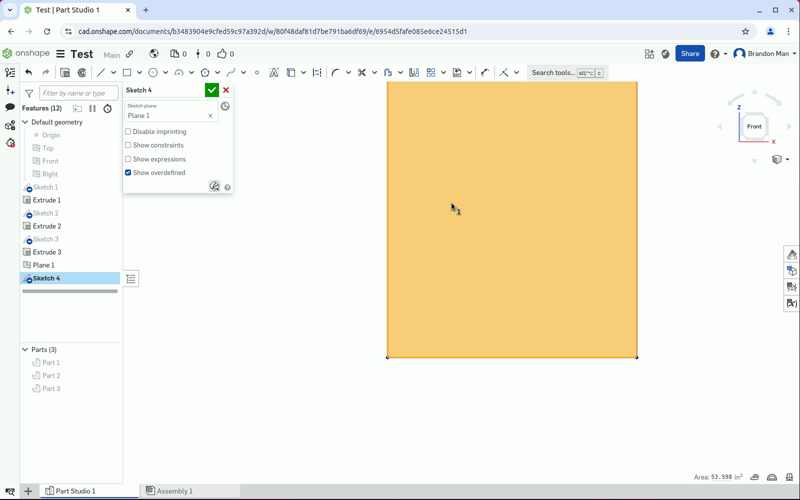
scroll(-6)
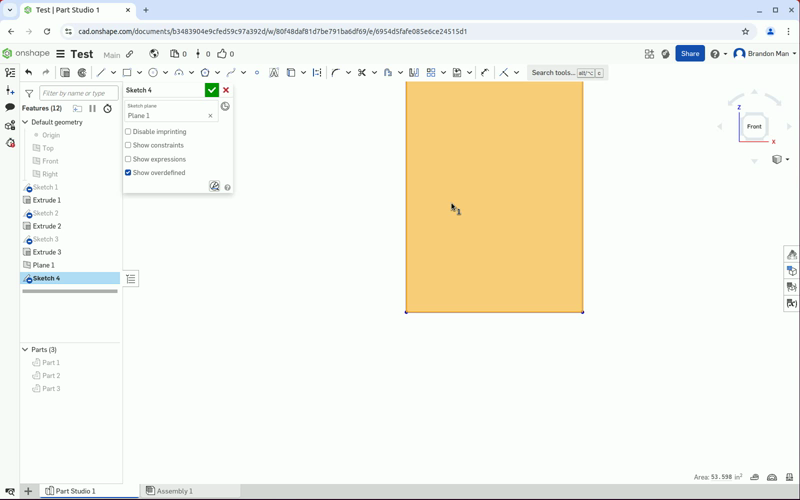
scroll(-6)
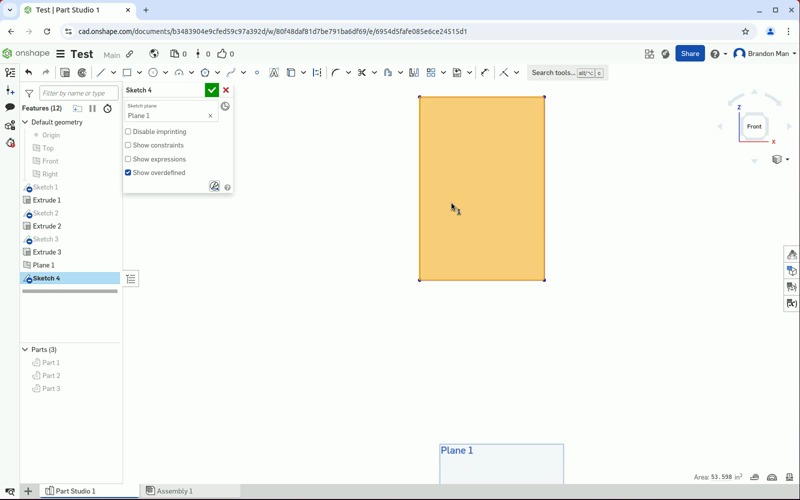
scroll(-6)
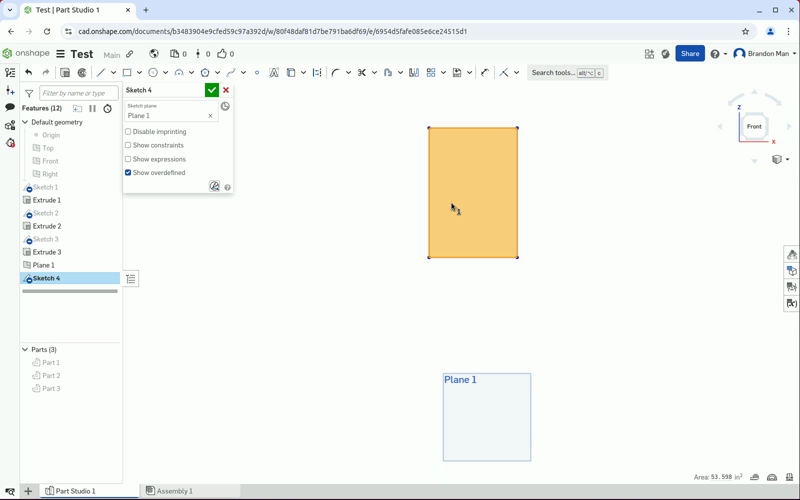
scroll(-6)
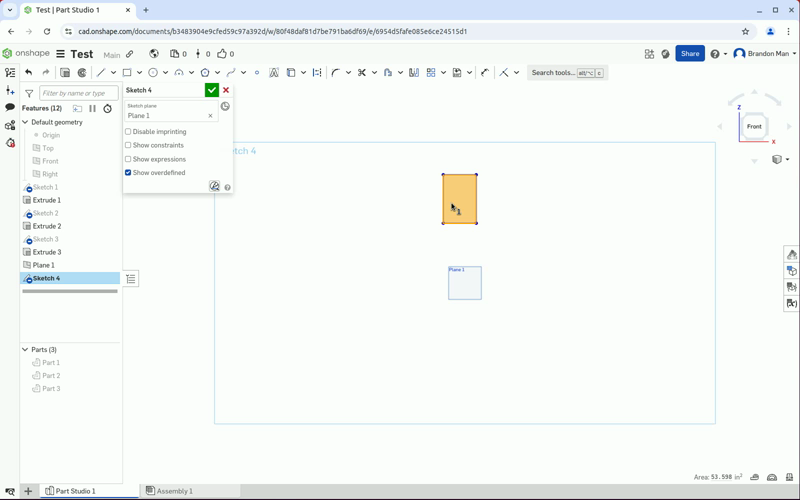
mouse_move(73, 352)
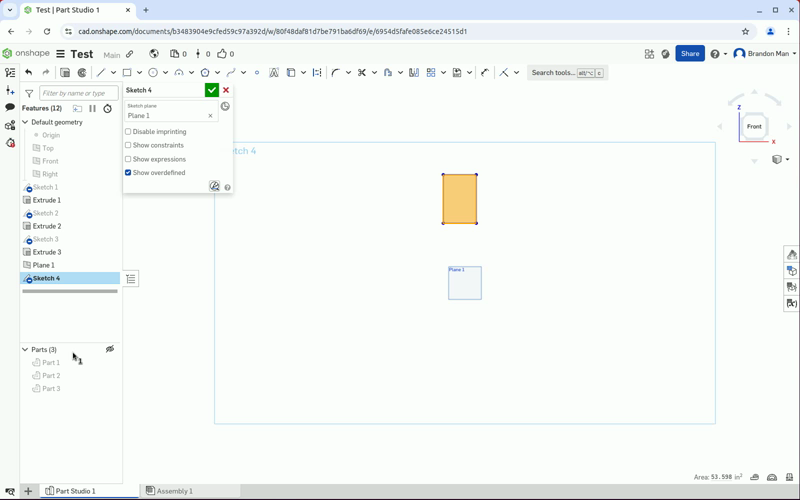
key(shift+y)
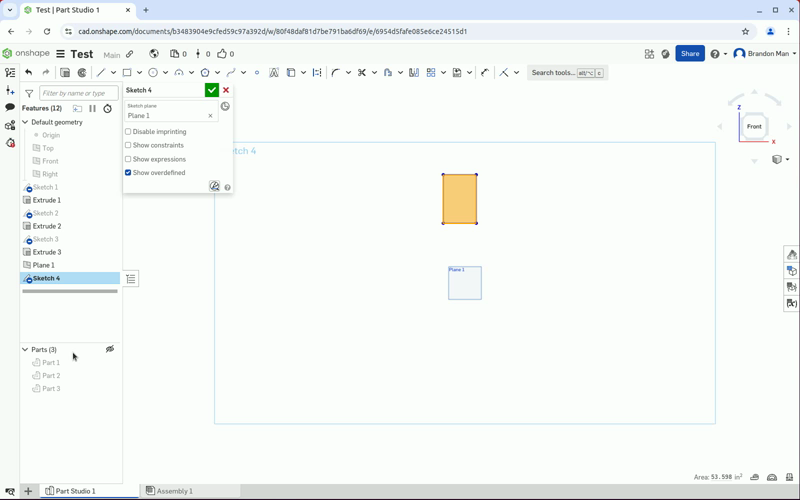
key(shift+e)
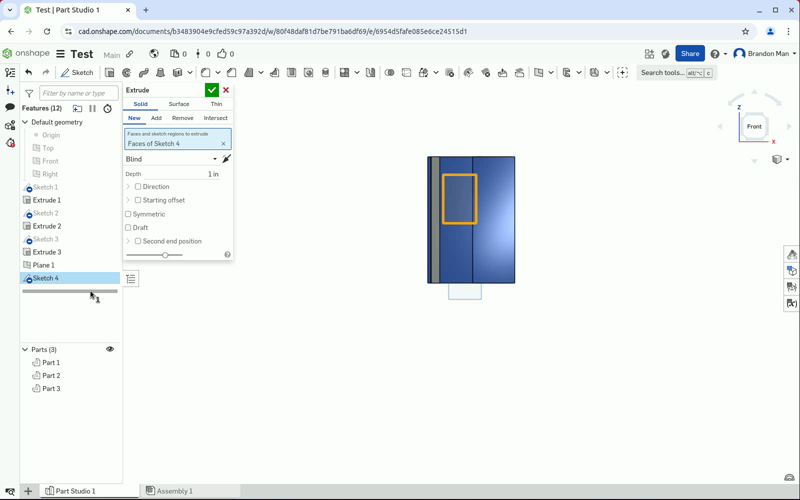
mouse_move(143, 106)
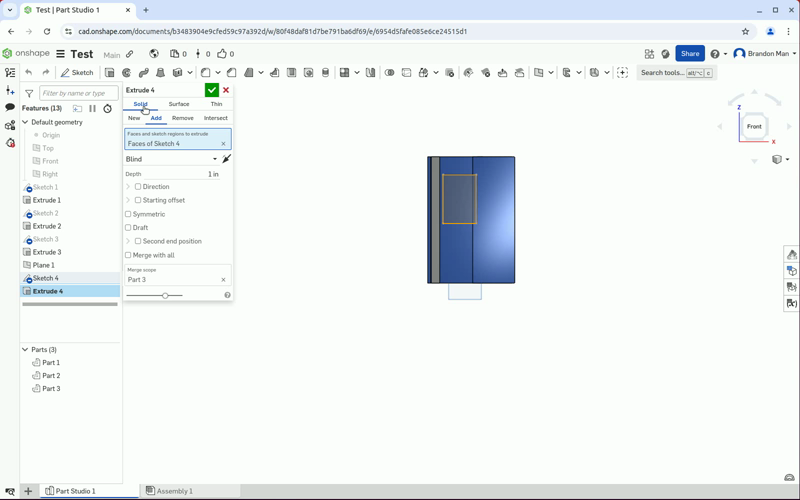
click(143, 106)
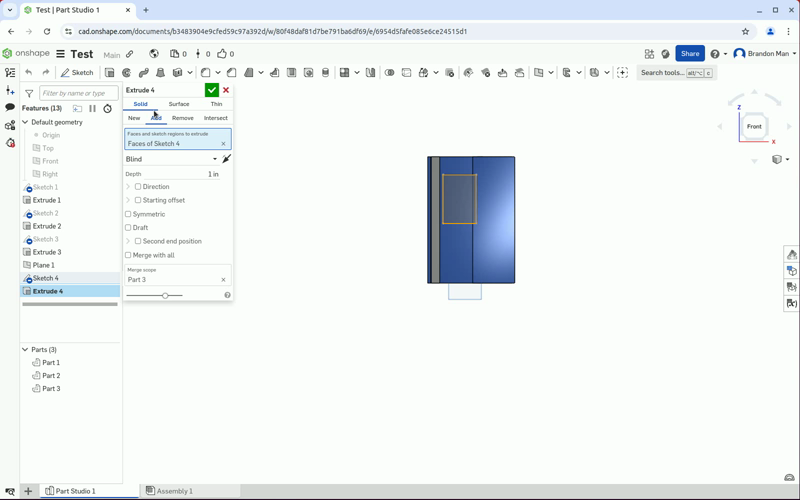
mouse_move(186, 120)
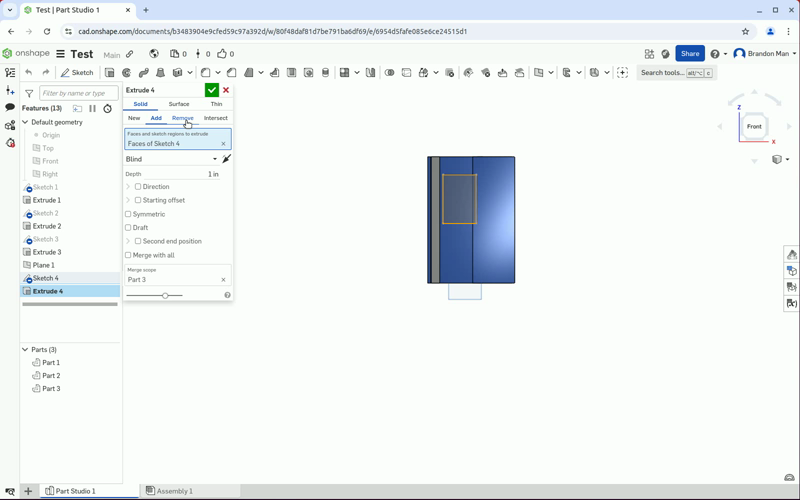
click(186, 120)
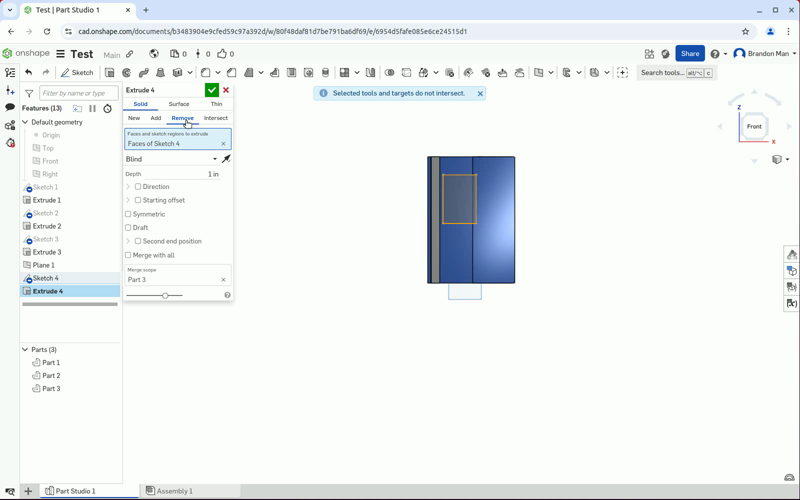
key(tab, 4)
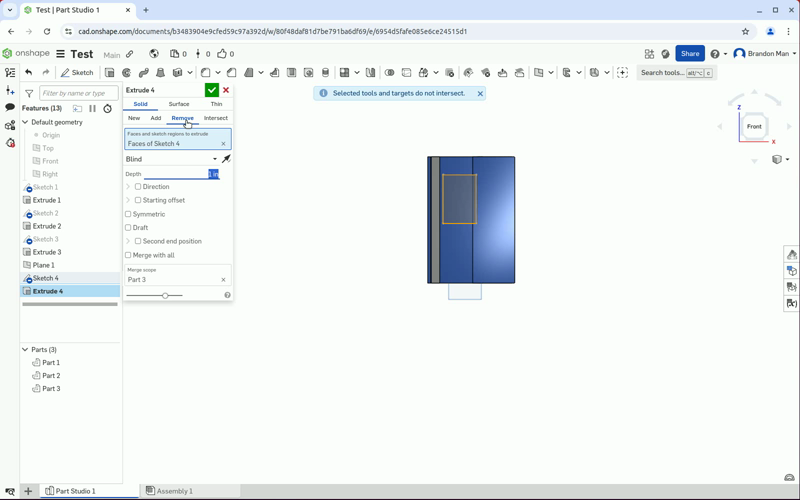
text(0.481)
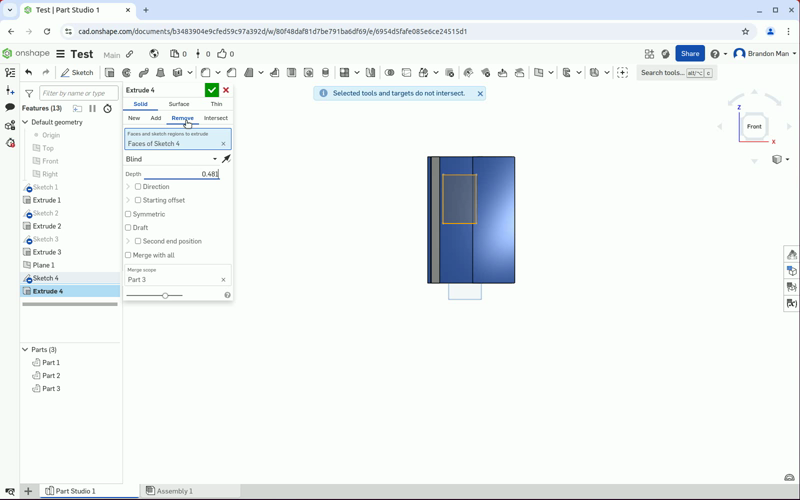
key(tab, 6)
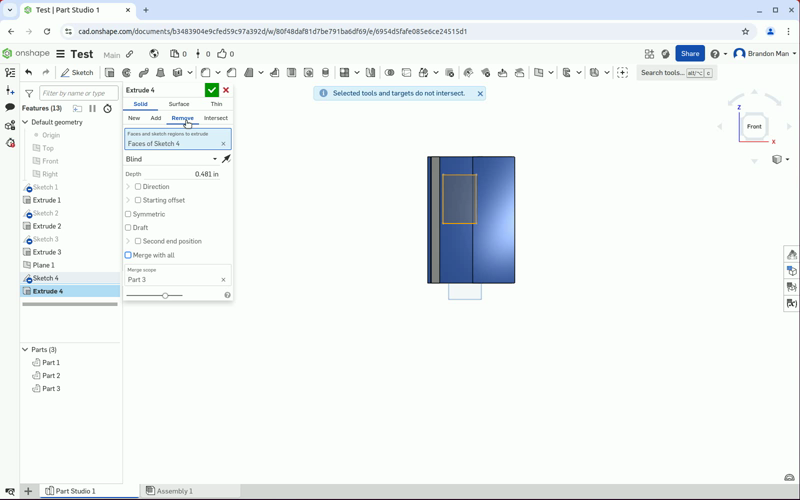
key(space)
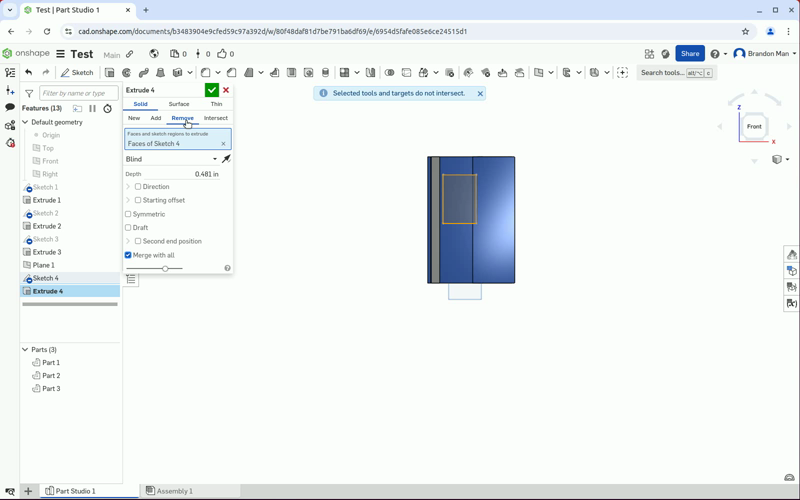
key(enter)
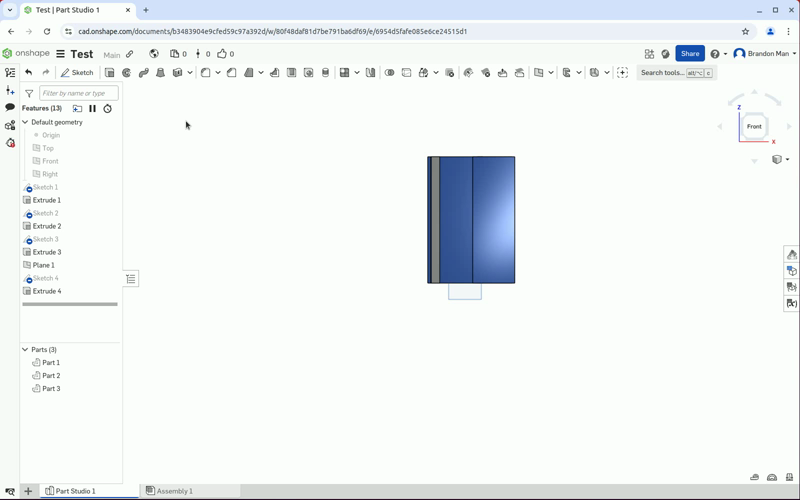
key(shift+h)
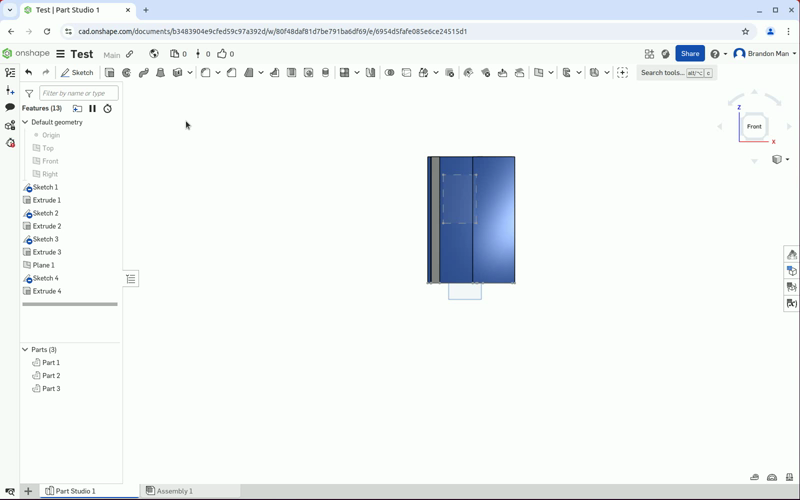
key(shift+h)
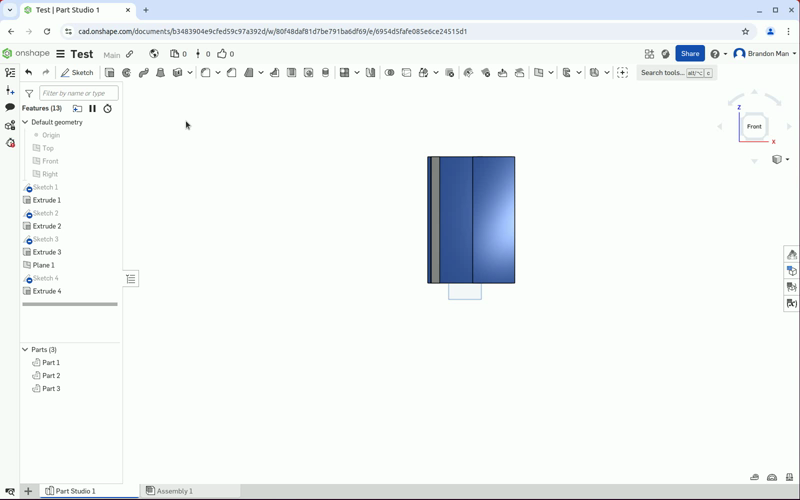
mouse_move(73, 189)
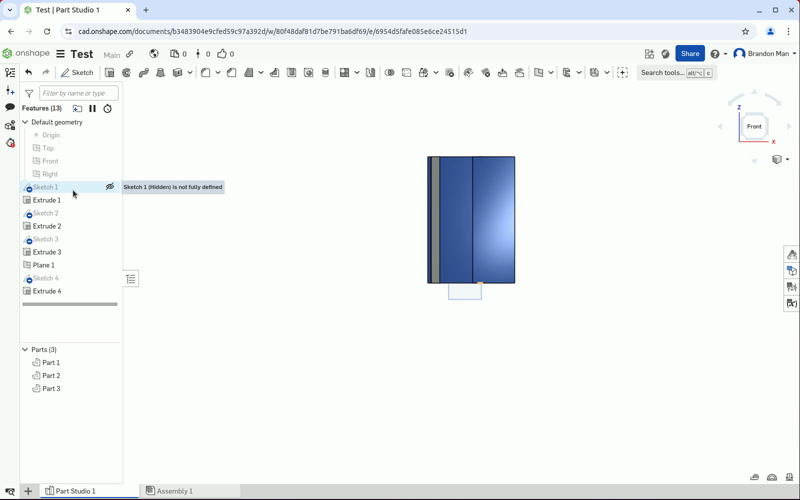
click(73, 189)
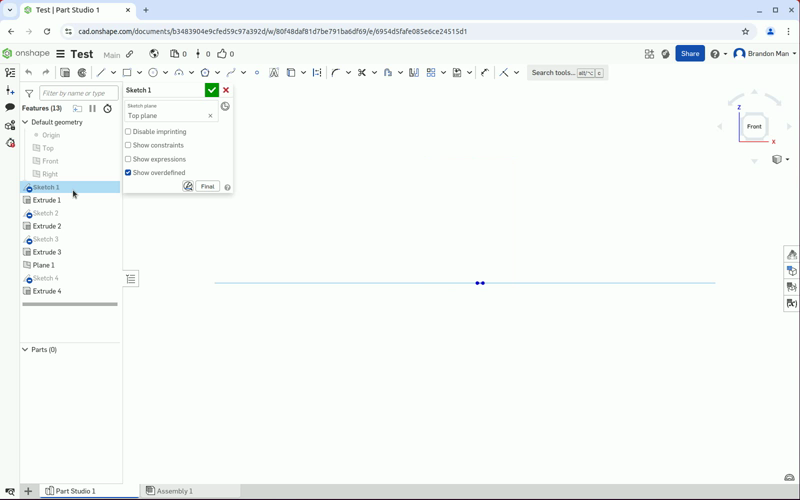
mouse_move(229, 92)
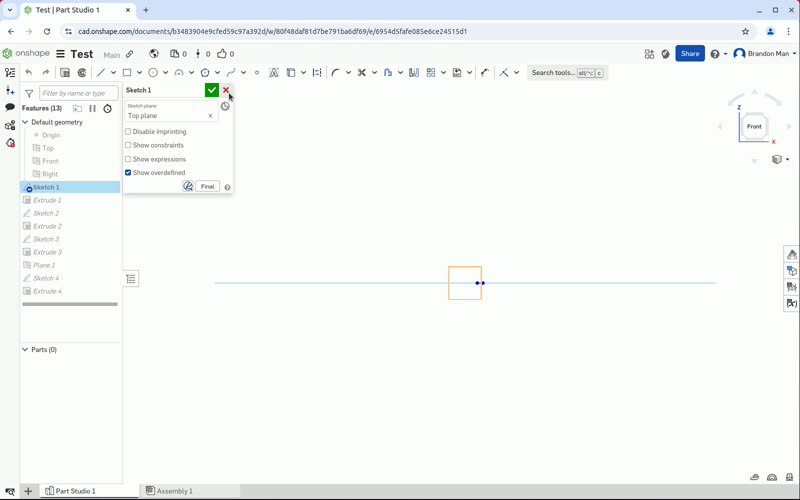
click(229, 92)
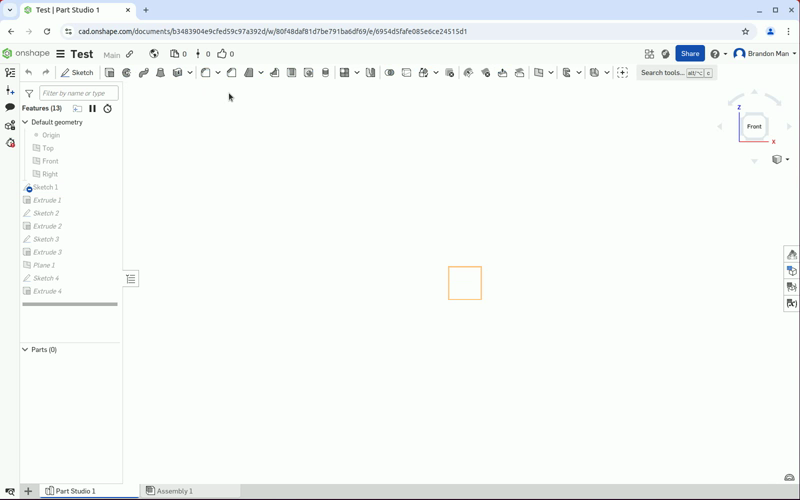
key(shift+s)
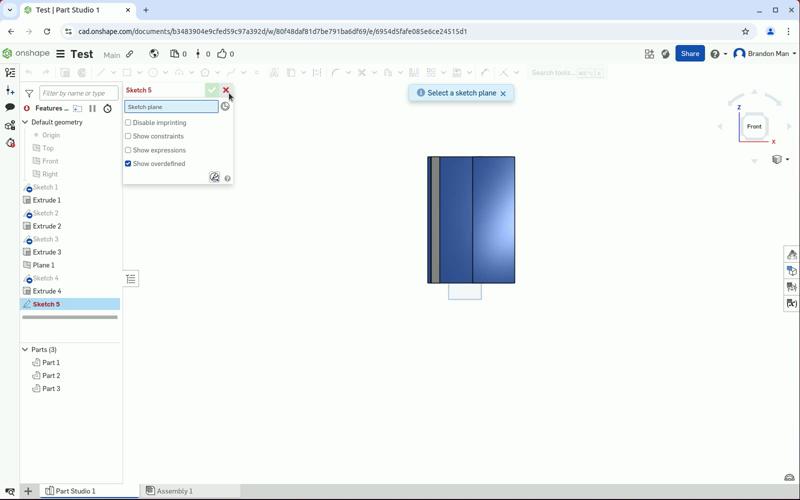
mouse_move(73, 267)
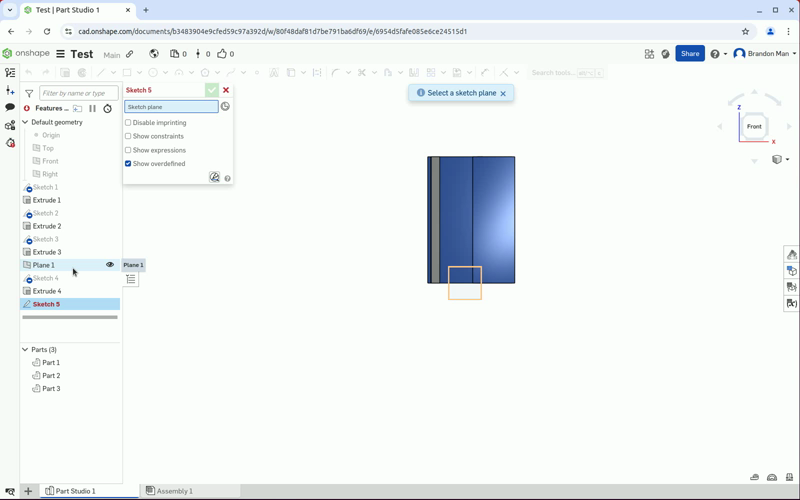
click(73, 267)
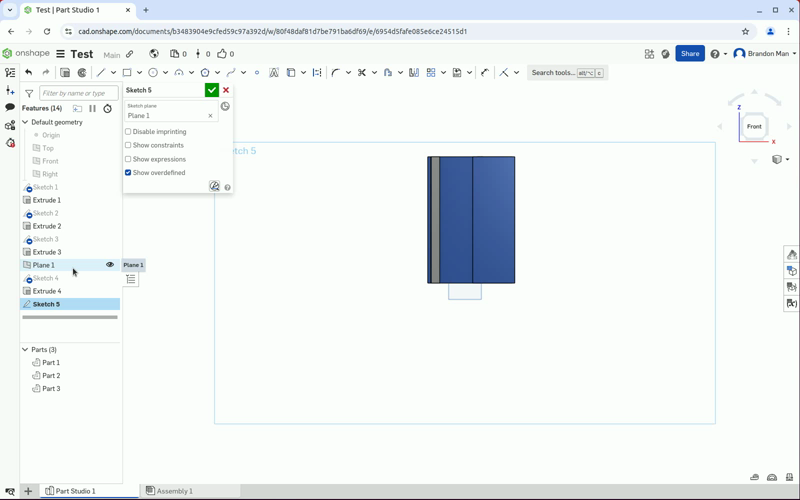
mouse_move(73, 352)
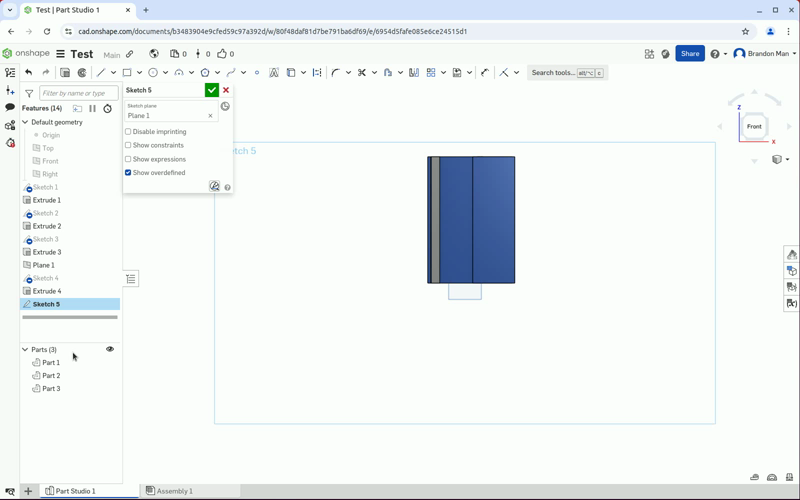
key(y)
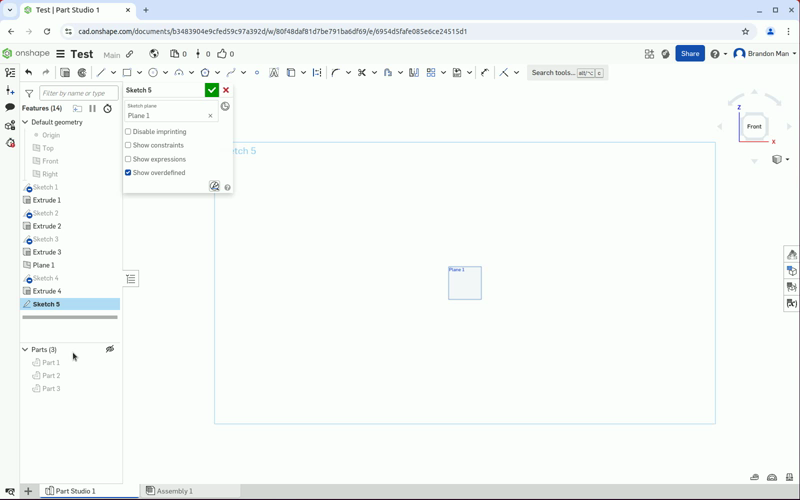
key(l)
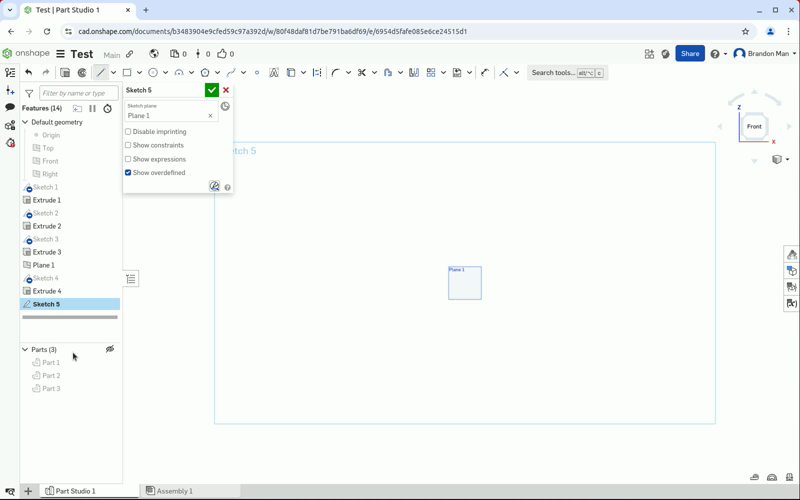
key_down(shift)
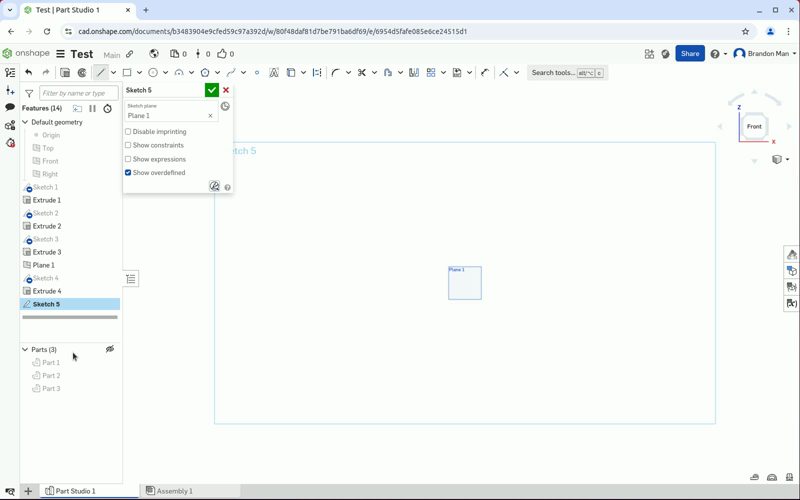
mouse_move(486, 245)
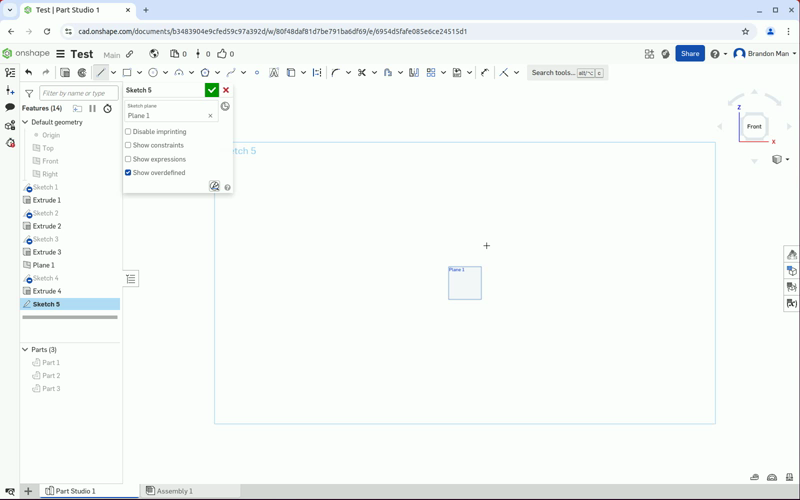
click(486, 245)
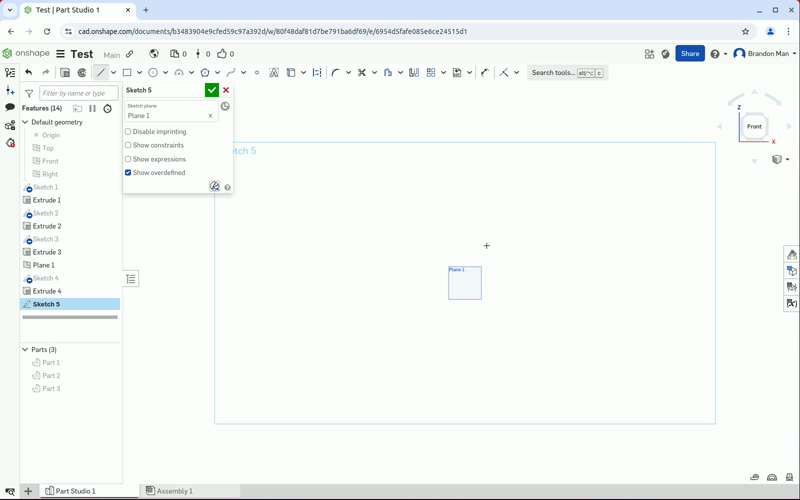
key_up(shift)
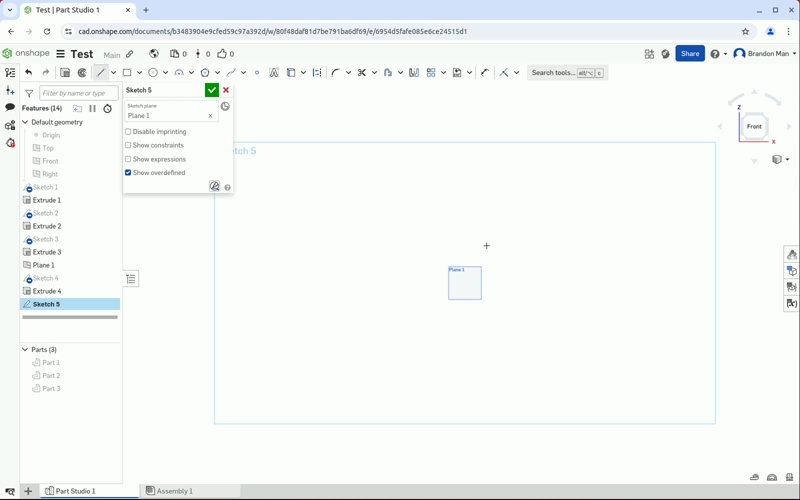
key_down(shift)
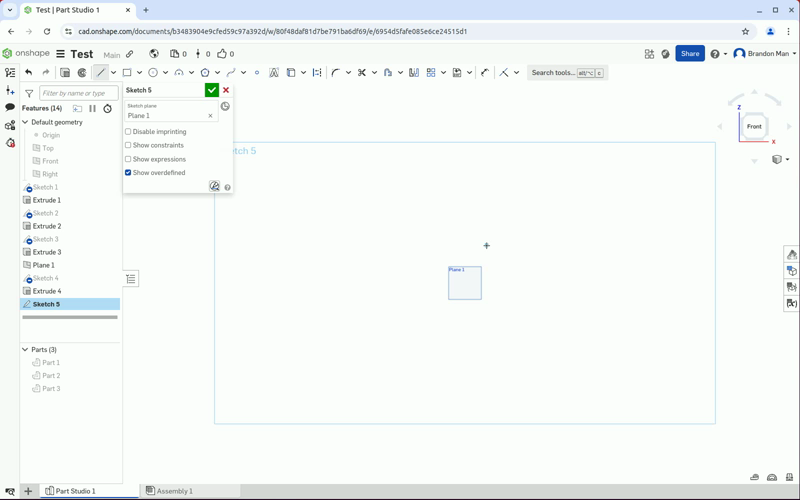
mouse_move(516, 245)
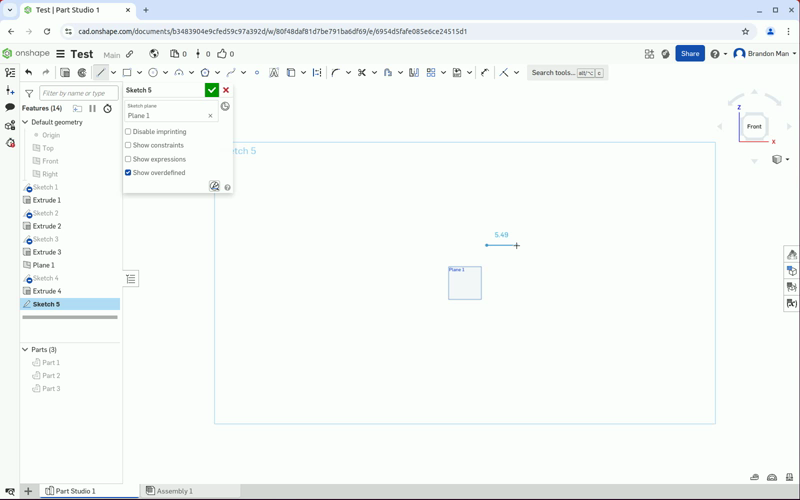
mouse_move(512, 245)
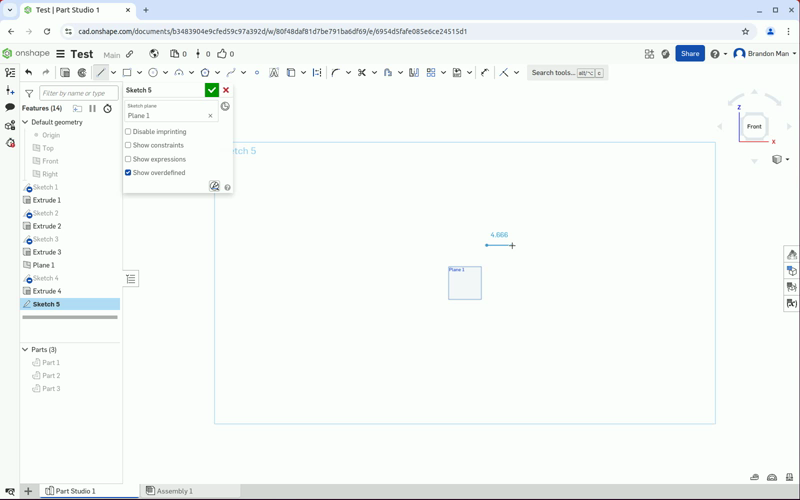
click(512, 245)
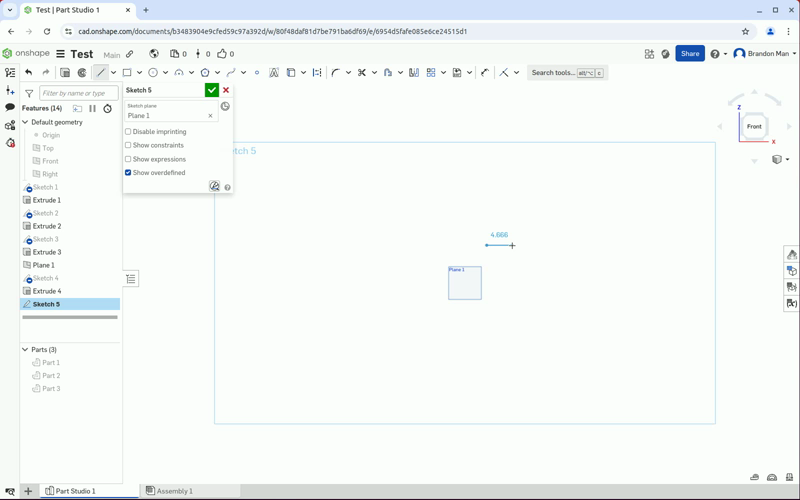
key_up(shift)
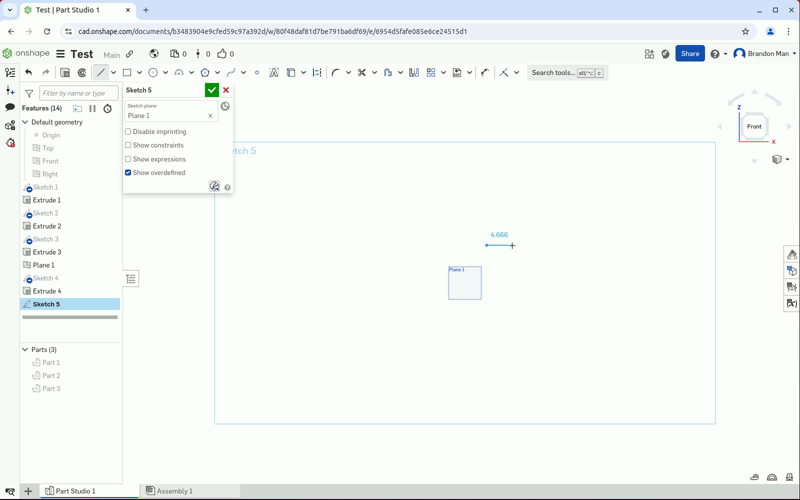
key_down(shift)
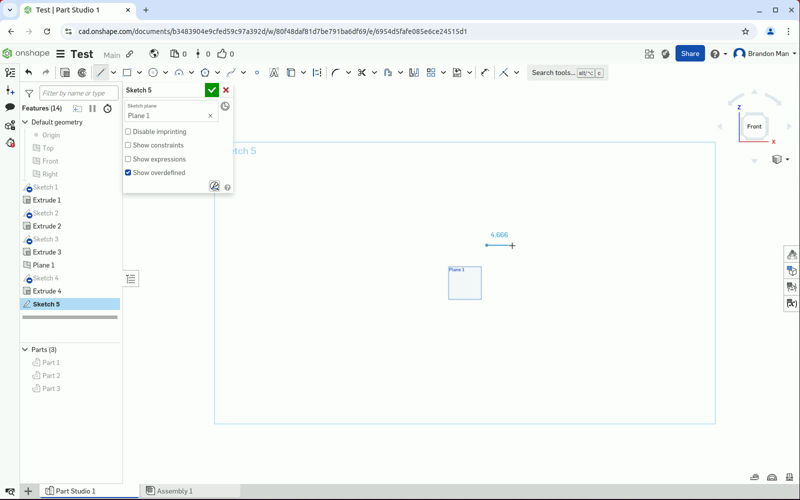
mouse_move(542, 245)
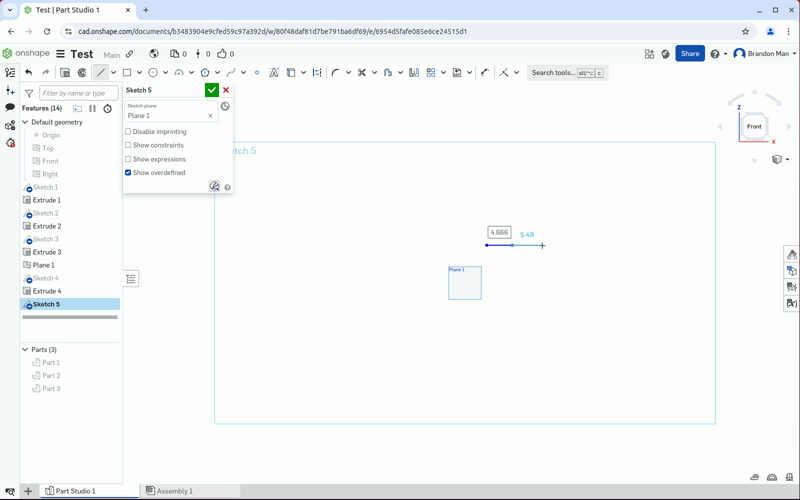
mouse_move(512, 242)
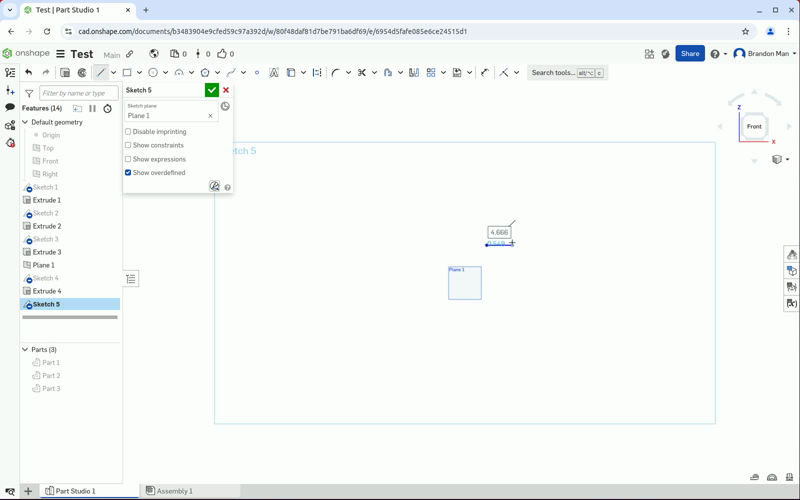
scroll(6)
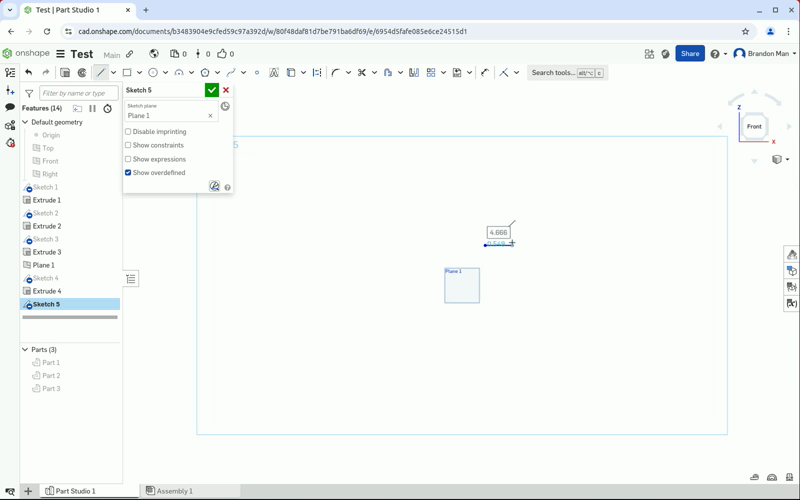
scroll(6)
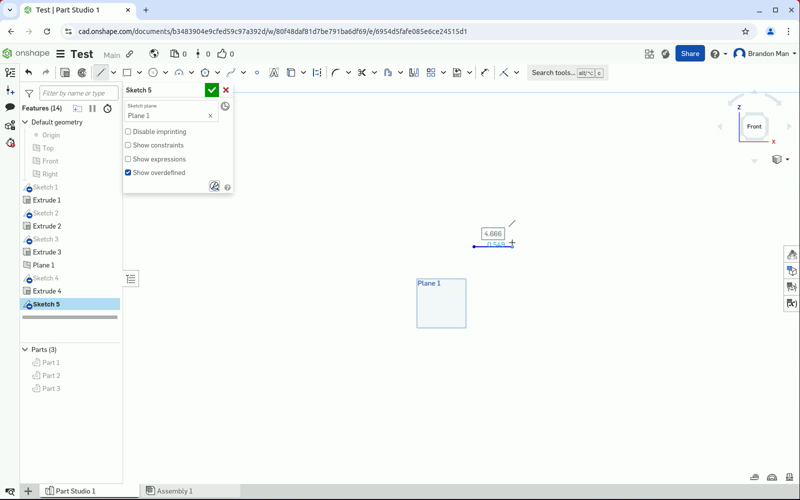
scroll(6)
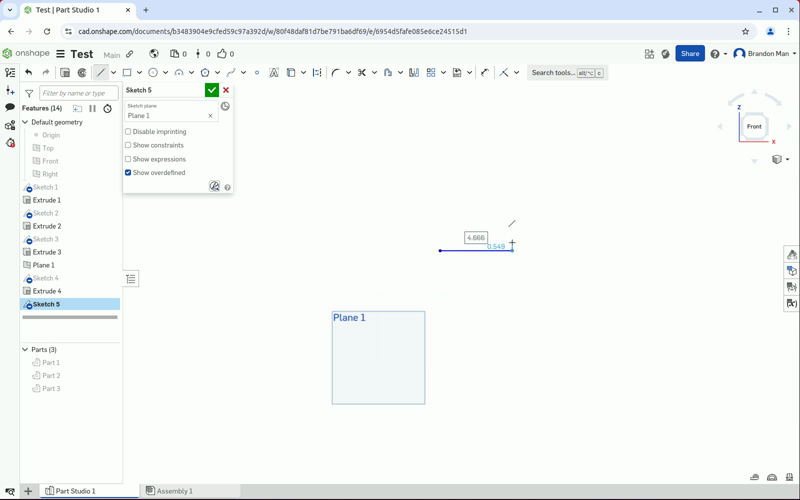
scroll(6)
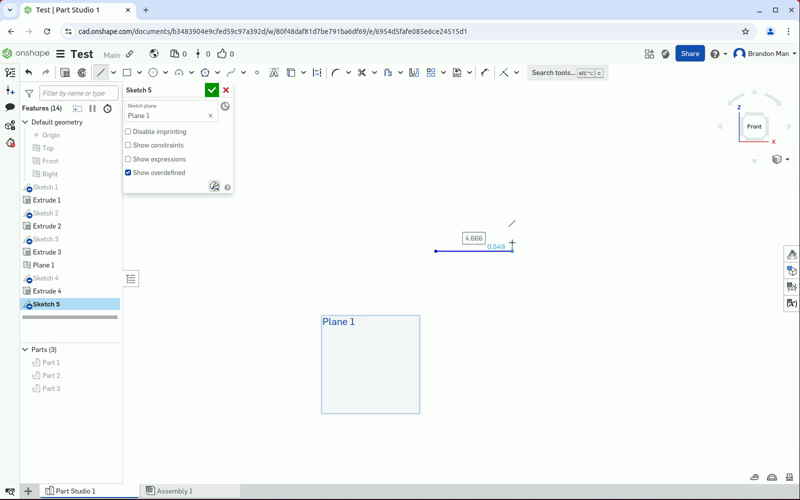
scroll(6)
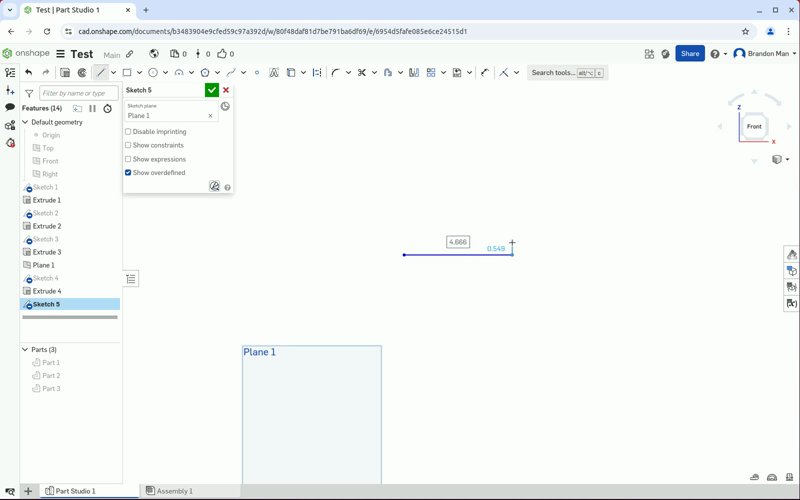
scroll(6)
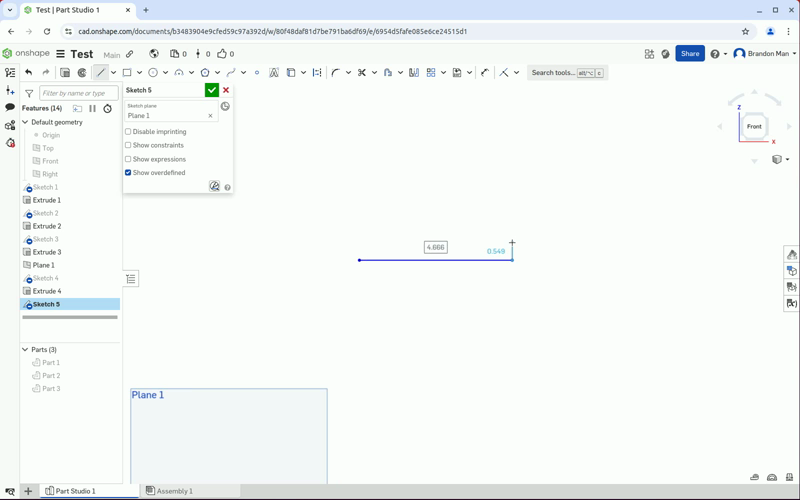
scroll(6)
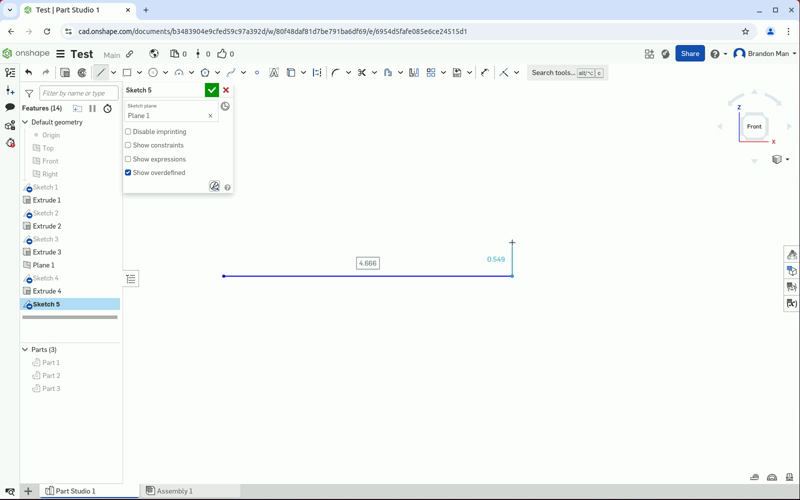
click(512, 242)
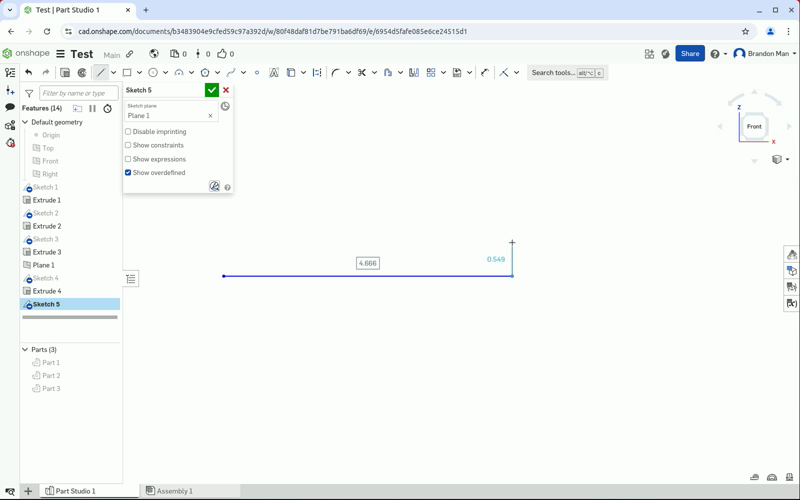
scroll(-6)
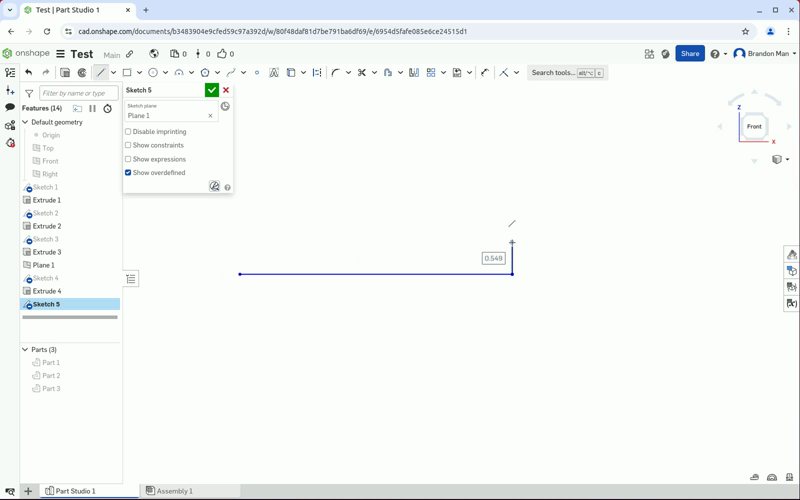
scroll(-6)
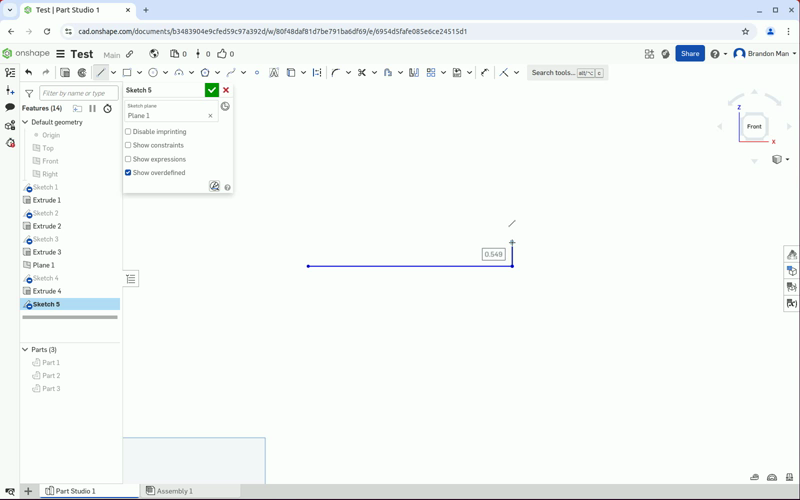
scroll(-6)
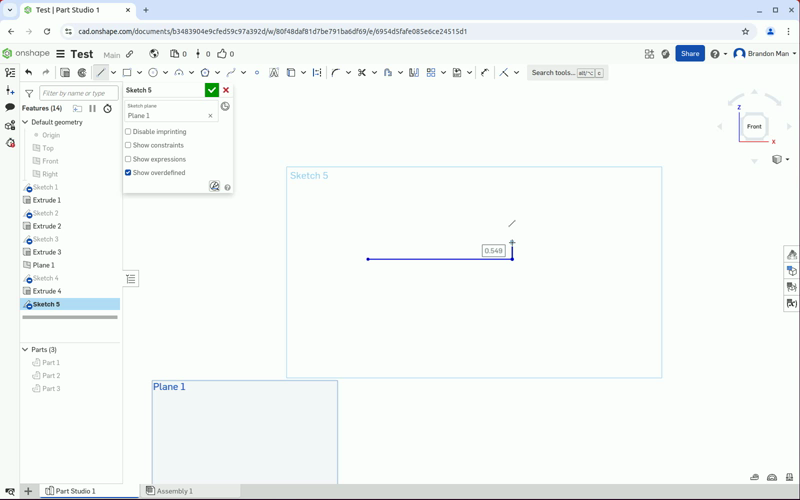
scroll(-6)
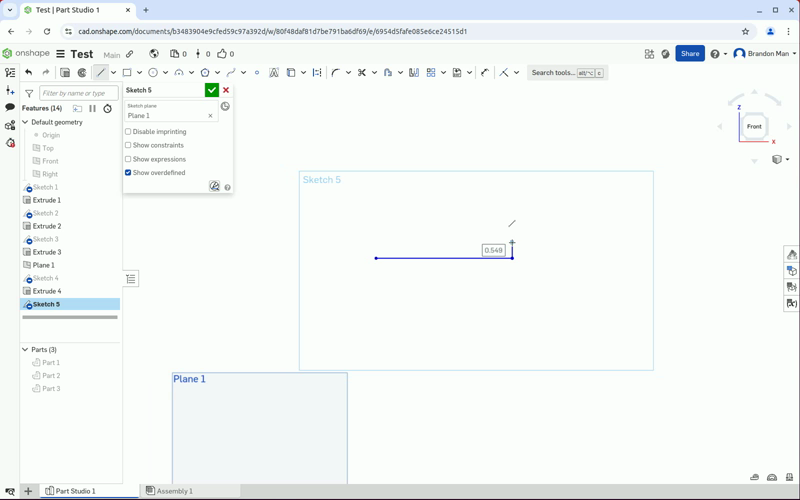
scroll(-6)
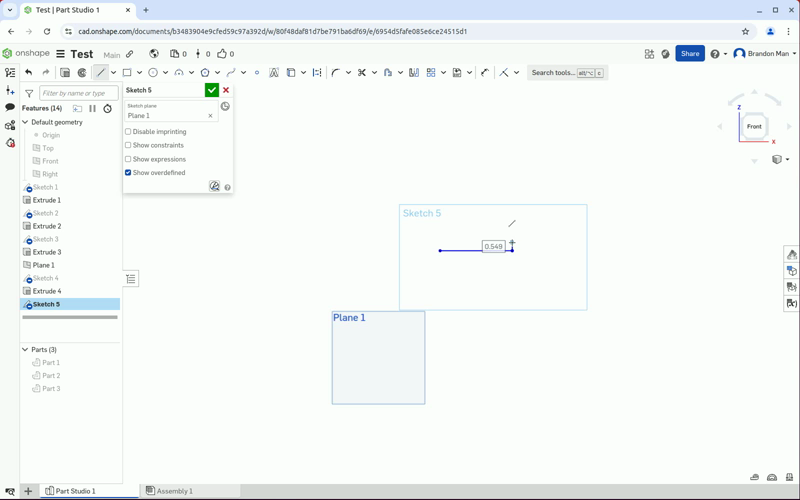
scroll(-6)
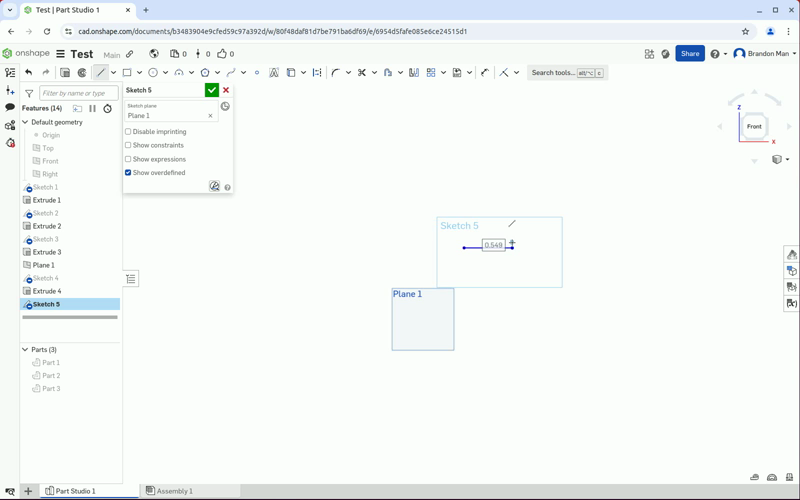
scroll(-6)
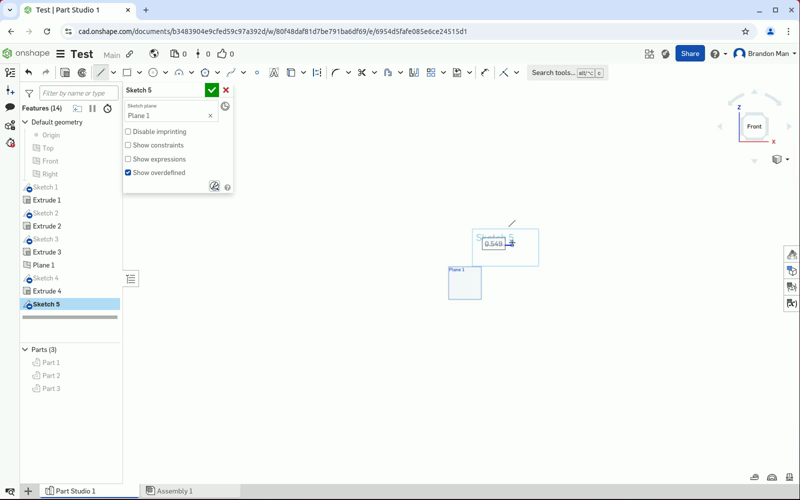
key_up(shift)
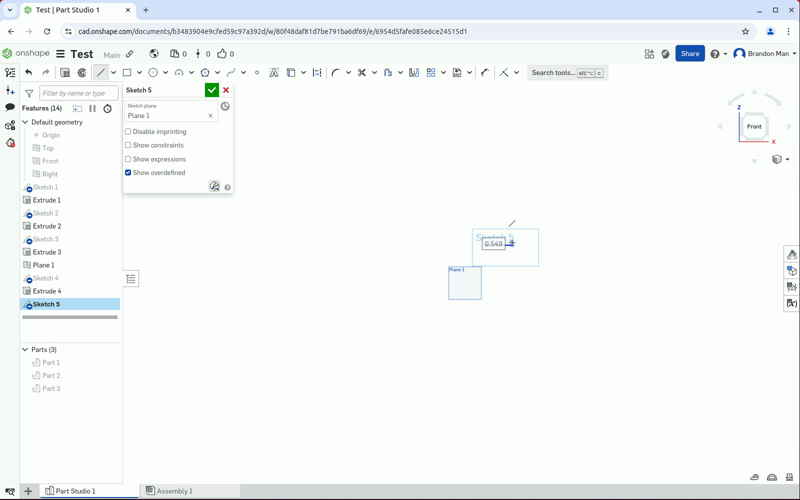
key_down(shift)
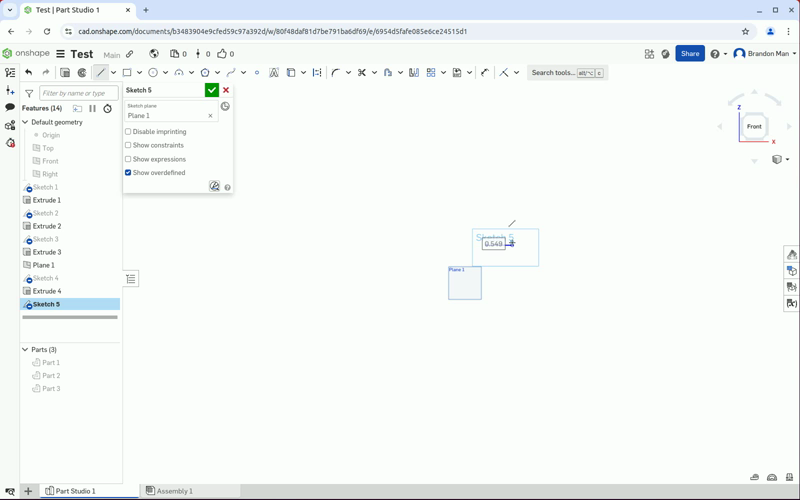
mouse_move(542, 242)
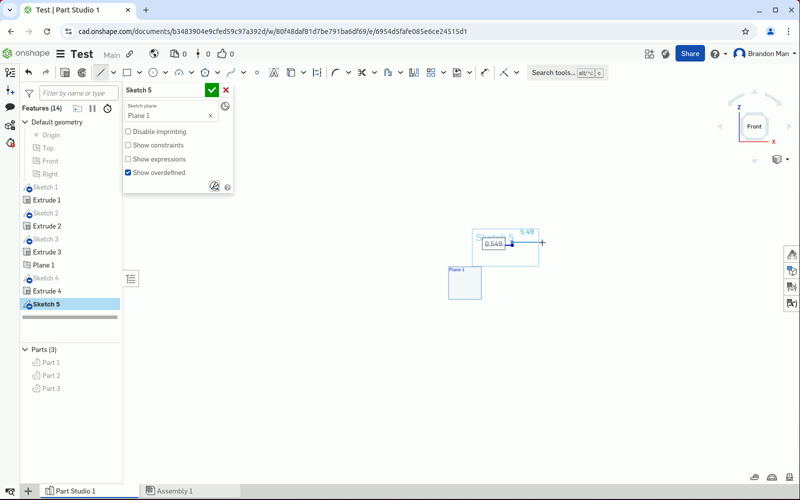
mouse_move(486, 242)
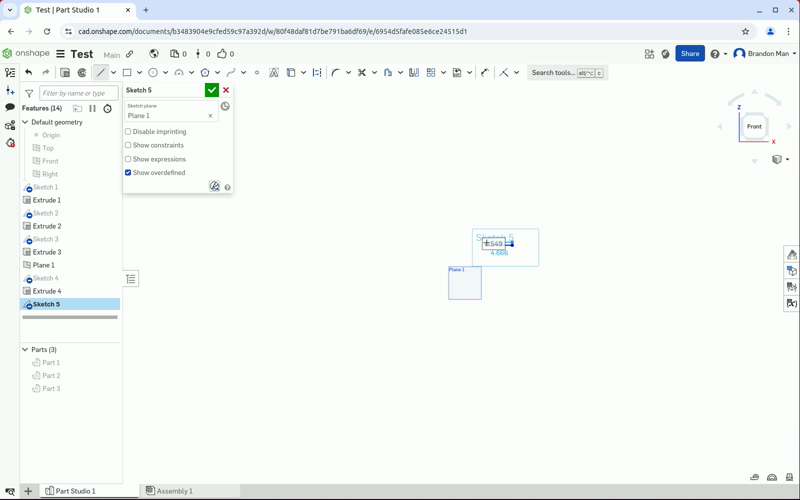
scroll(6)
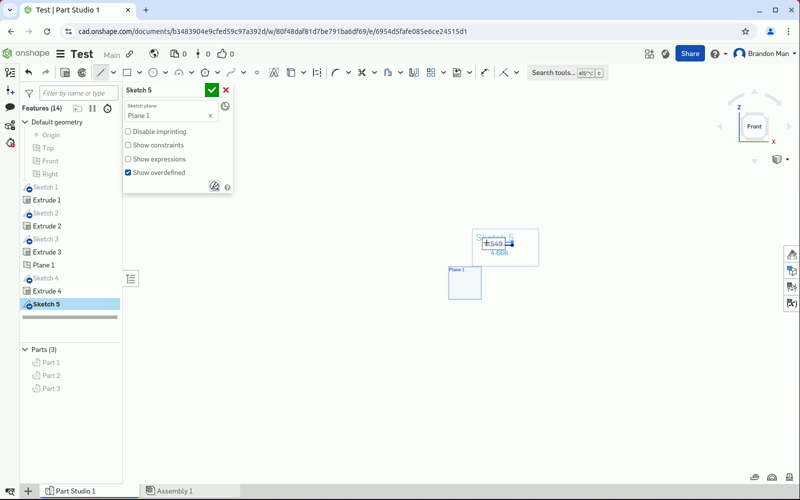
scroll(6)
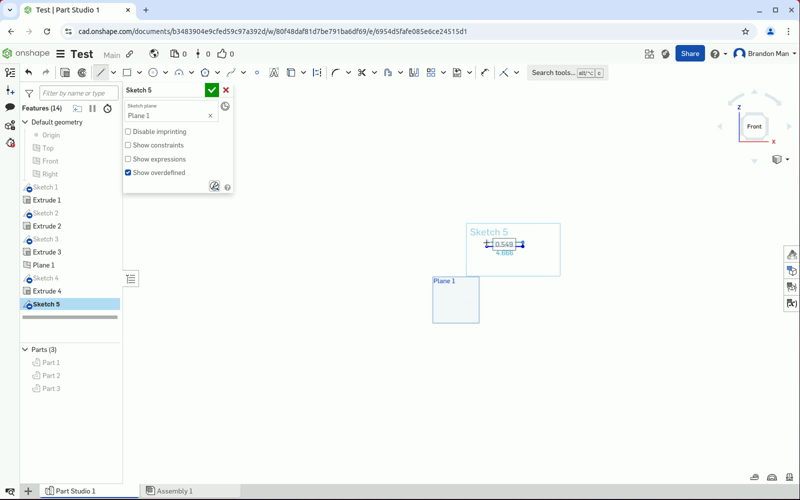
scroll(6)
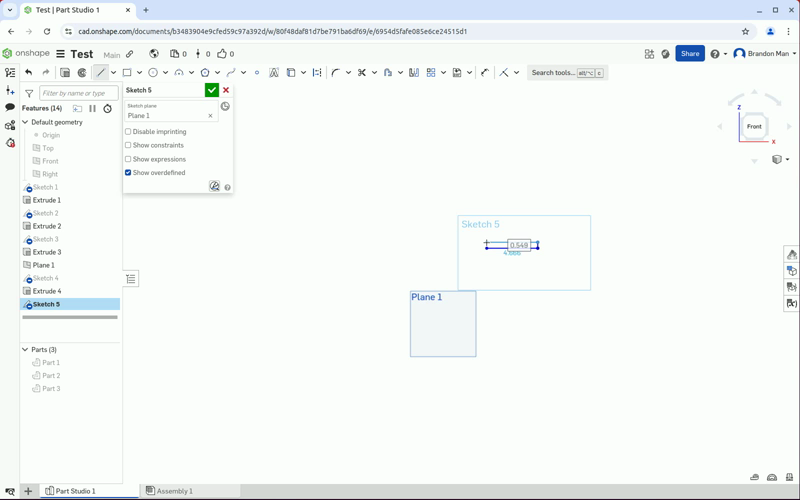
scroll(6)
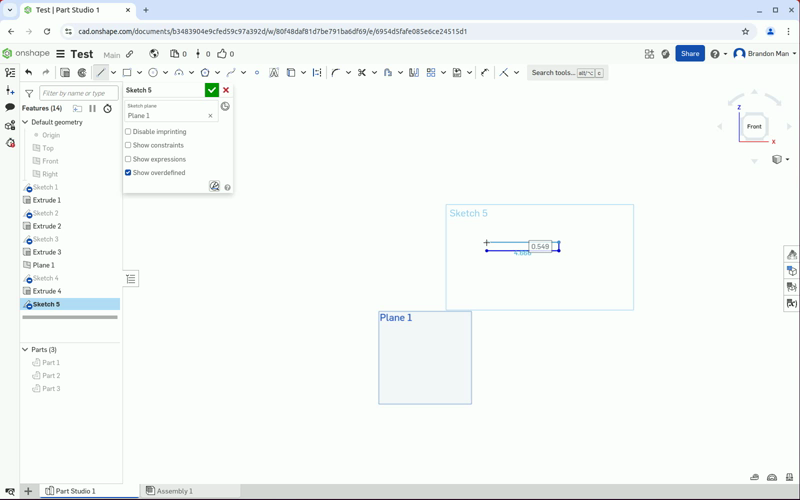
scroll(6)
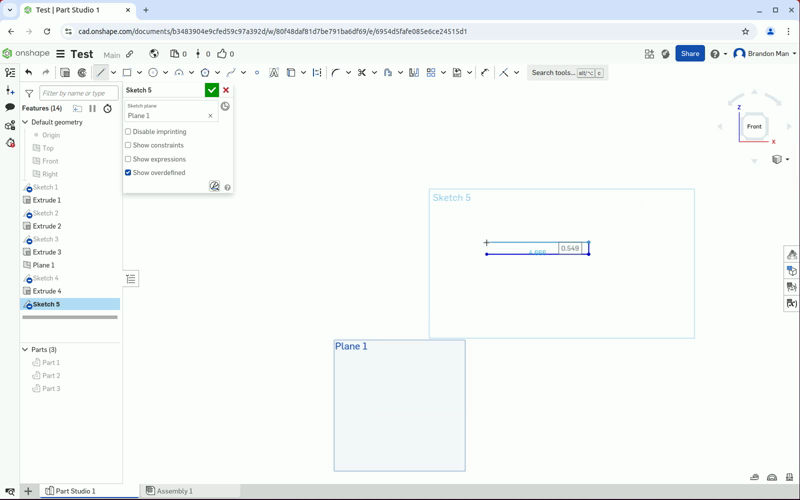
scroll(6)
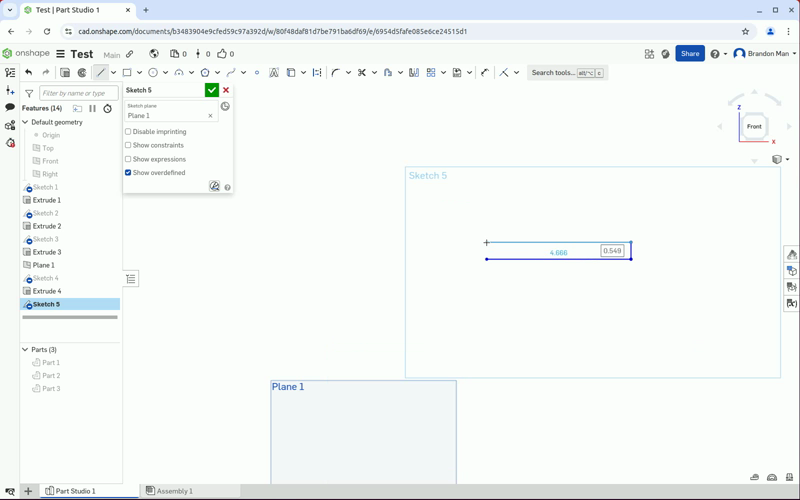
scroll(6)
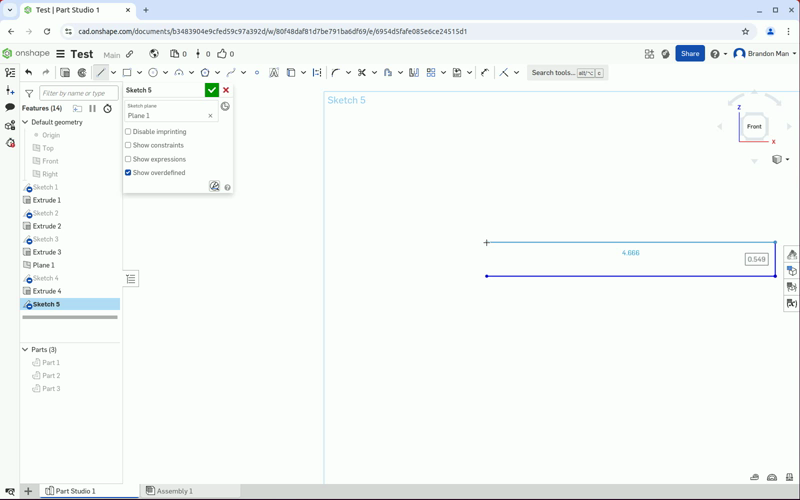
click(486, 242)
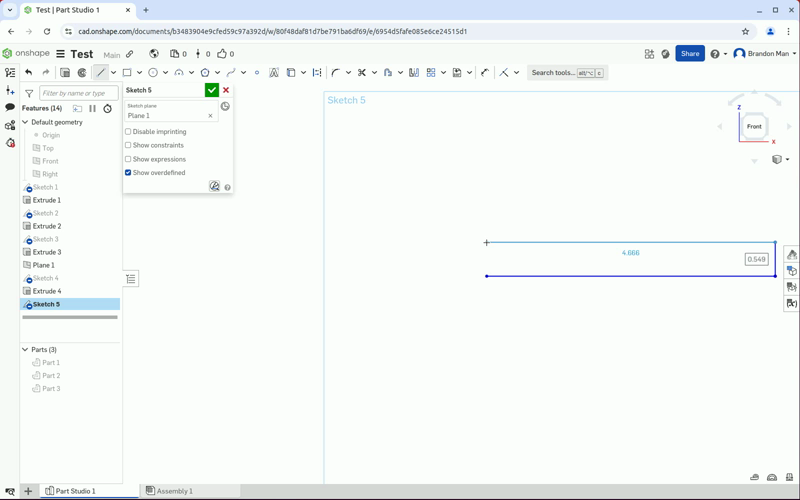
scroll(-6)
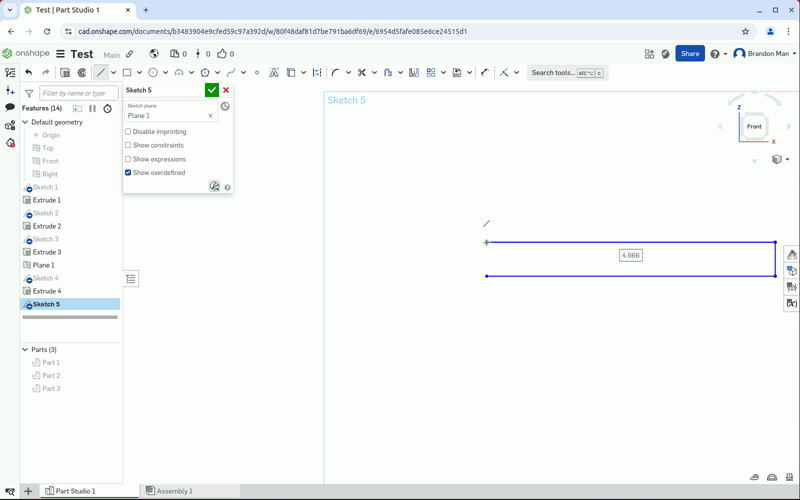
scroll(-6)
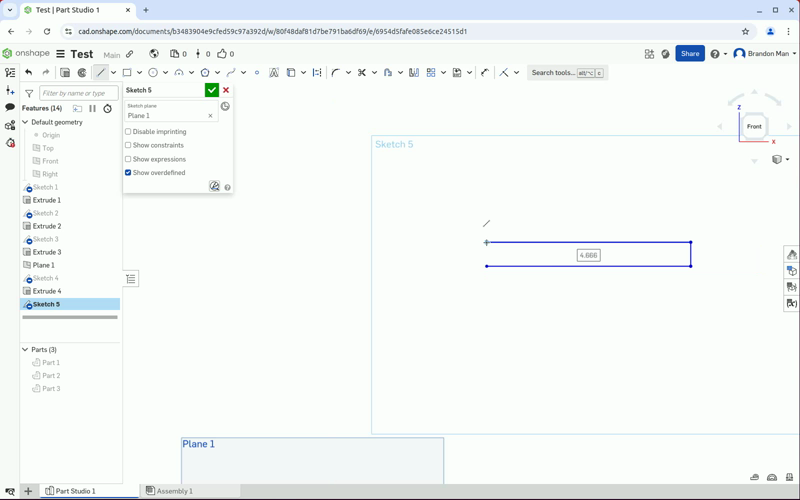
scroll(-6)
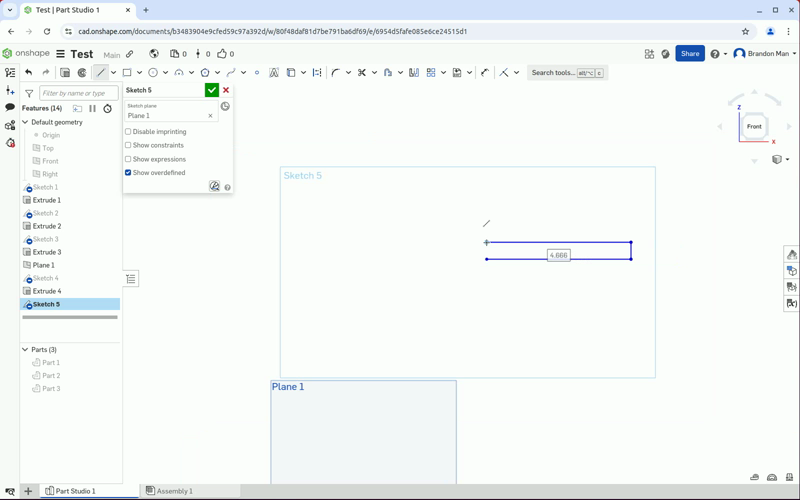
scroll(-6)
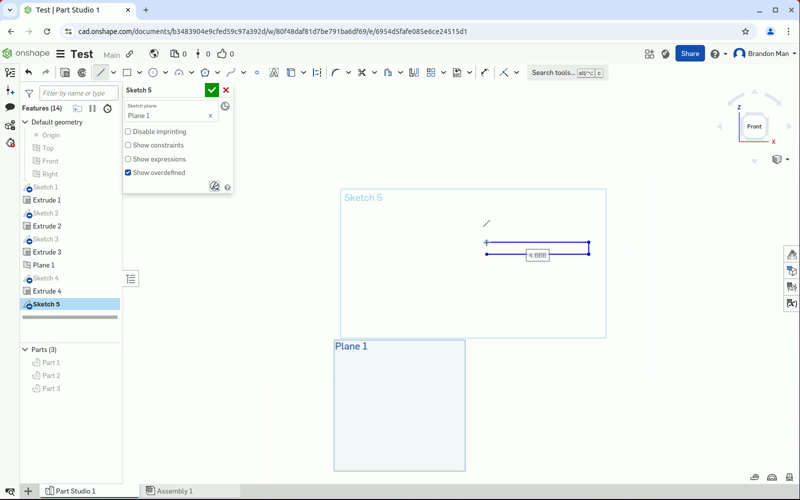
scroll(-6)
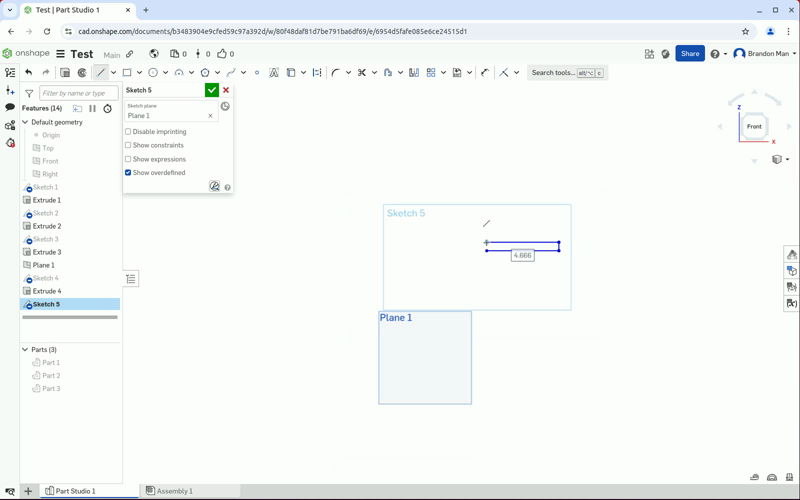
scroll(-6)
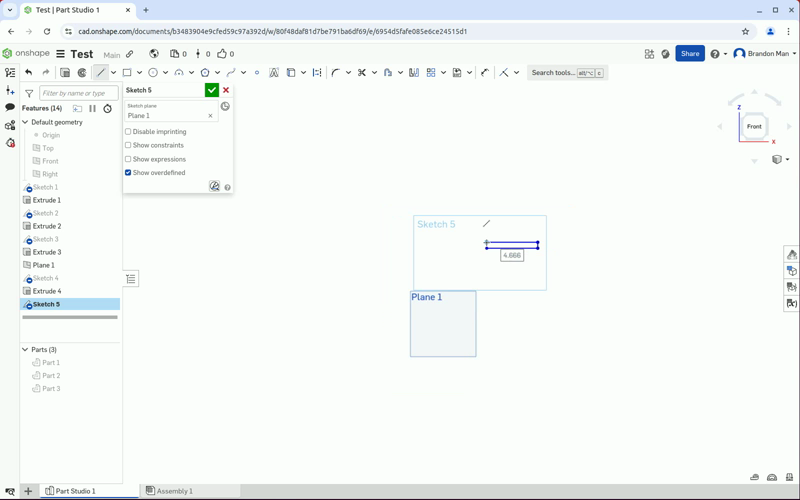
scroll(-6)
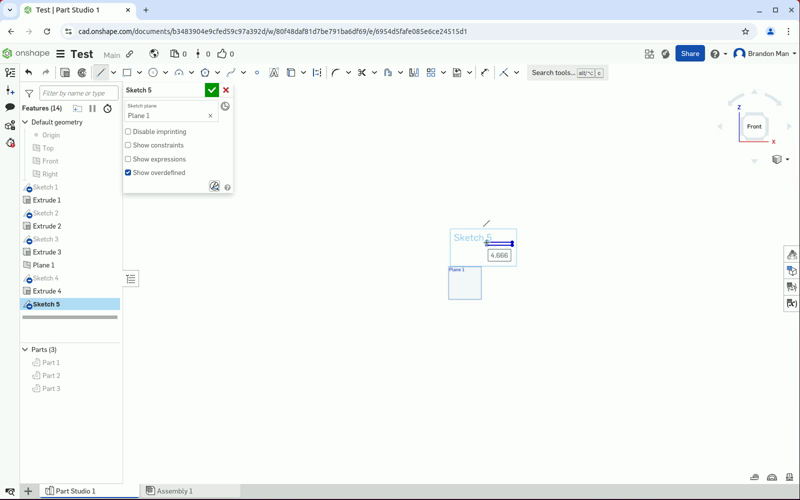
key_up(shift)
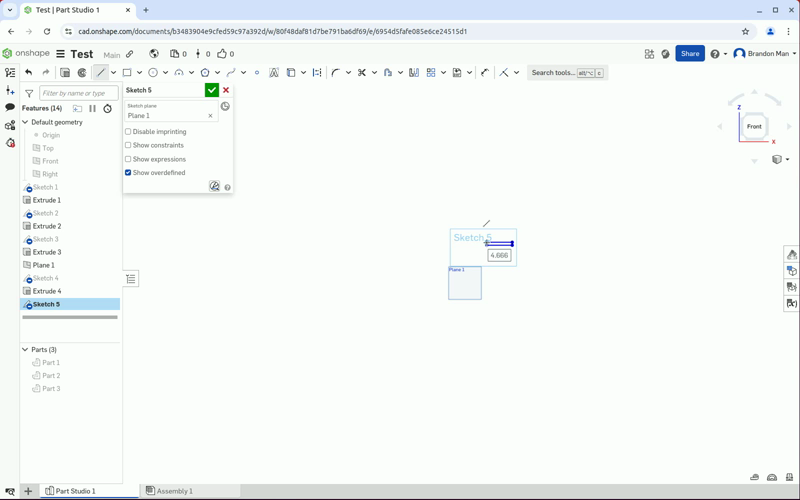
mouse_move(516, 242)
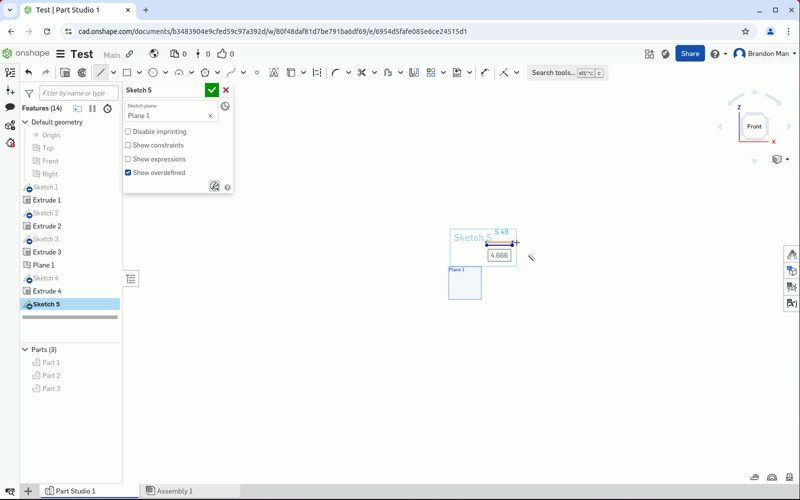
key_down(shift)
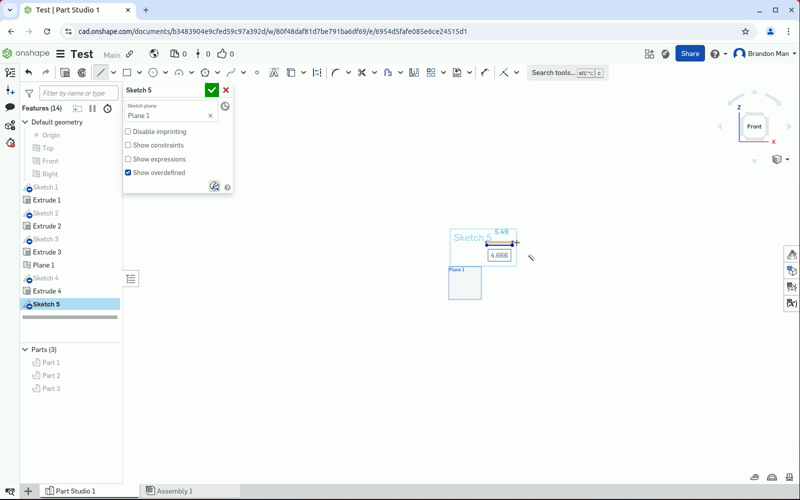
mouse_move(486, 245)
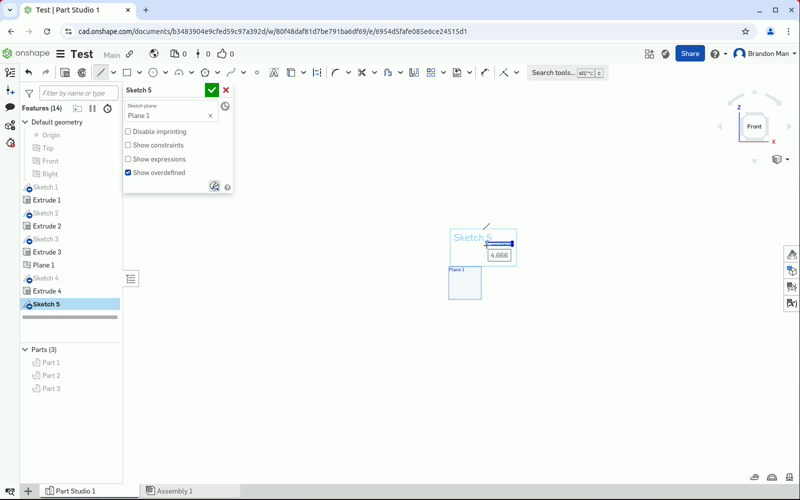
scroll(6)
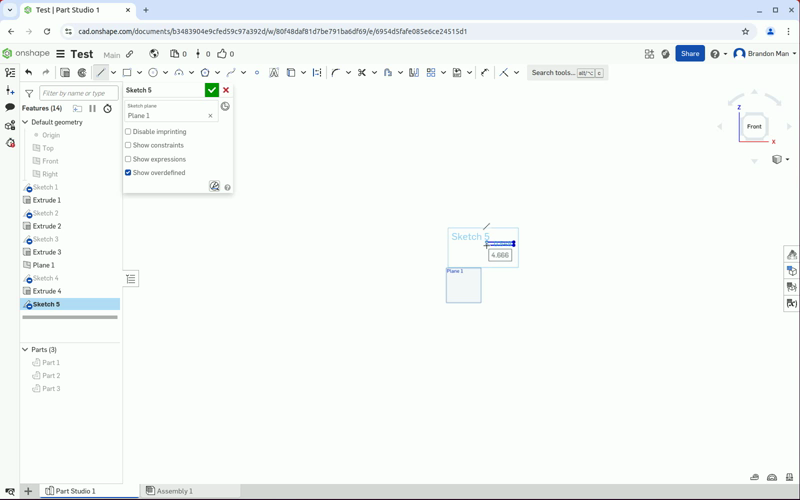
scroll(6)
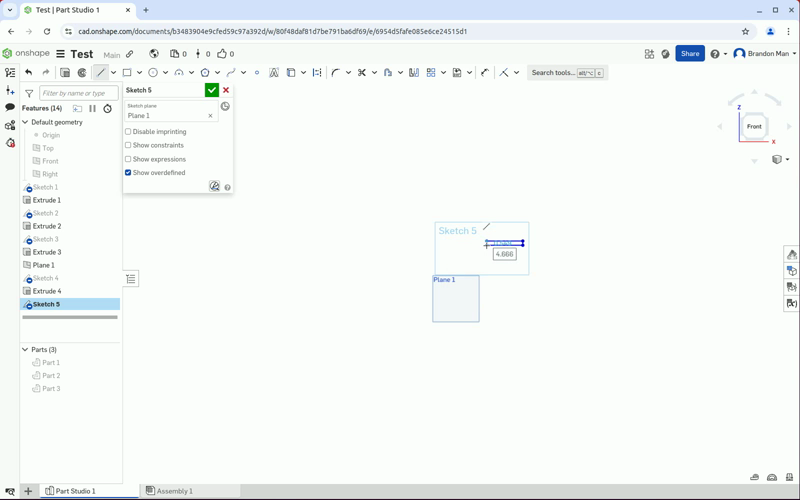
scroll(6)
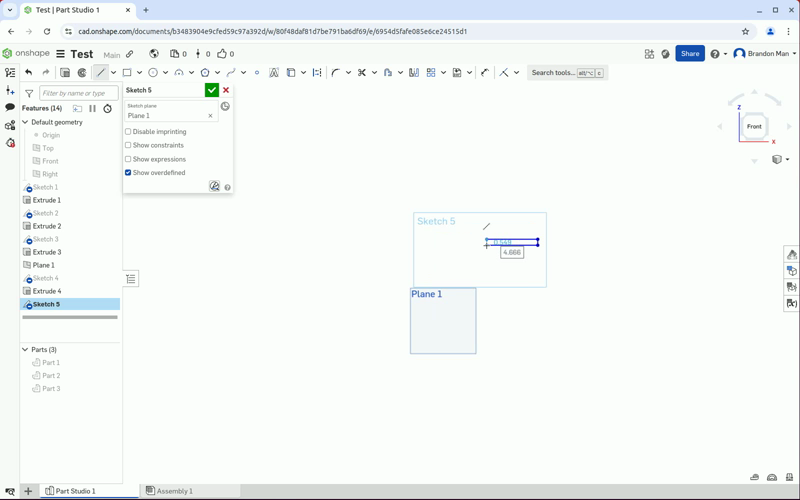
scroll(6)
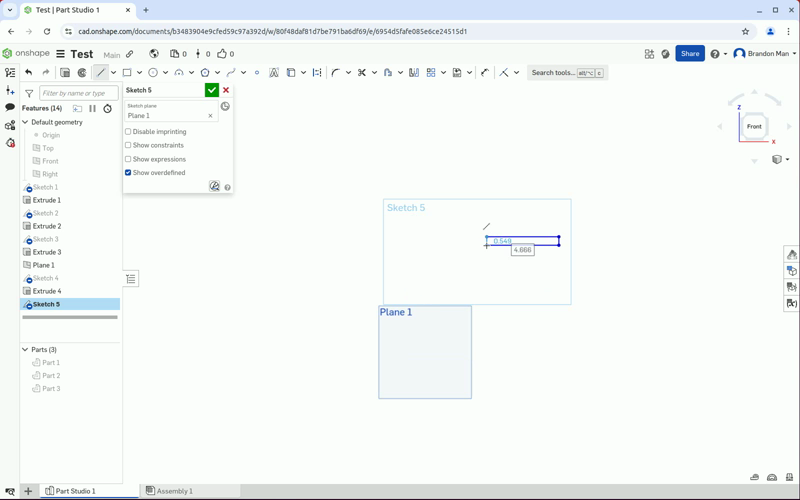
scroll(6)
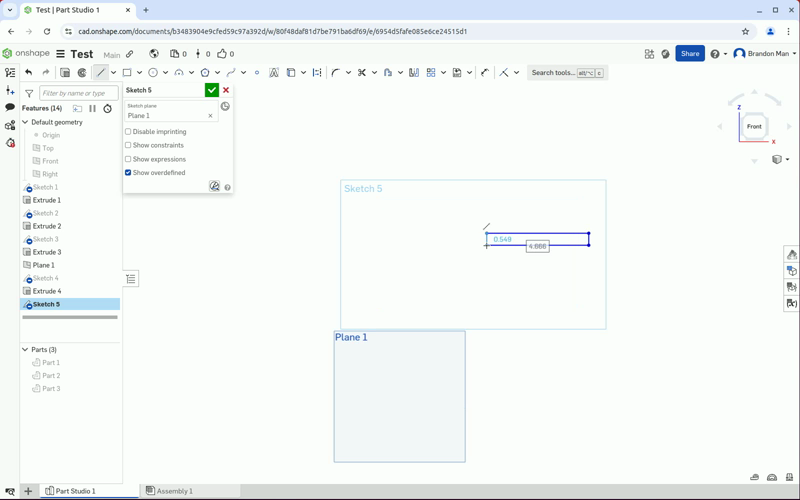
scroll(6)
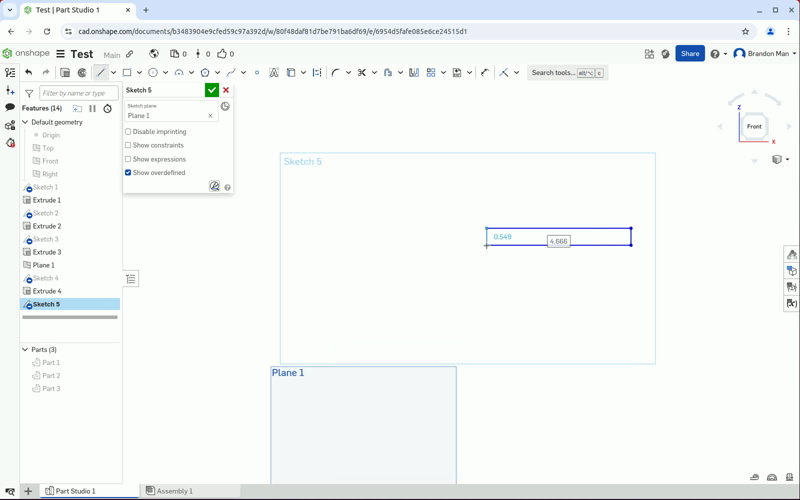
scroll(6)
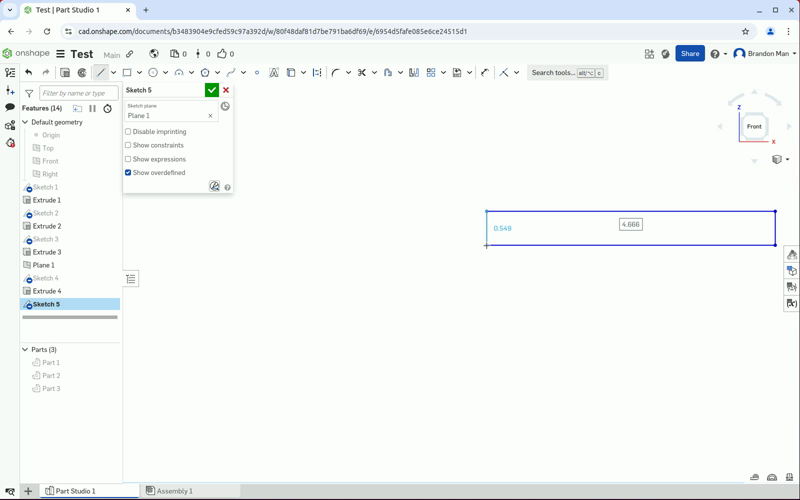
key_up(shift)
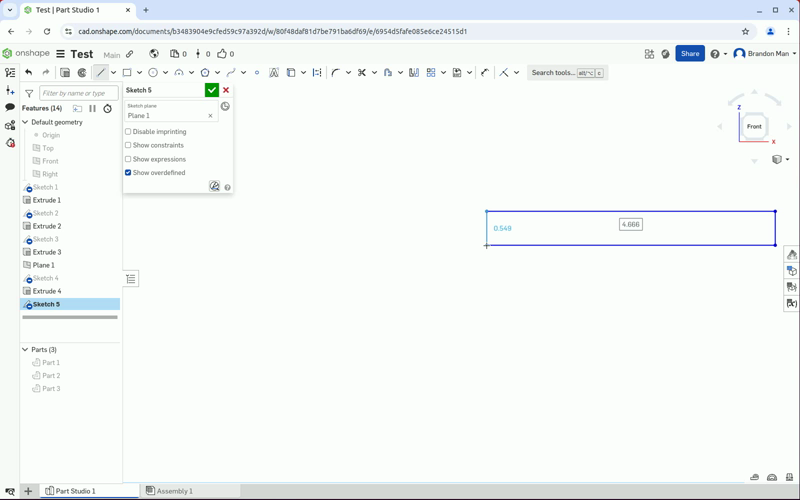
click(486, 245)
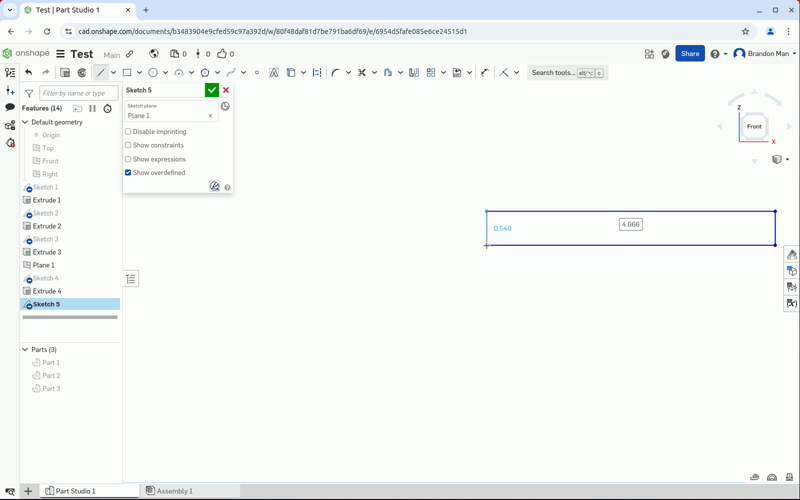
scroll(-6)
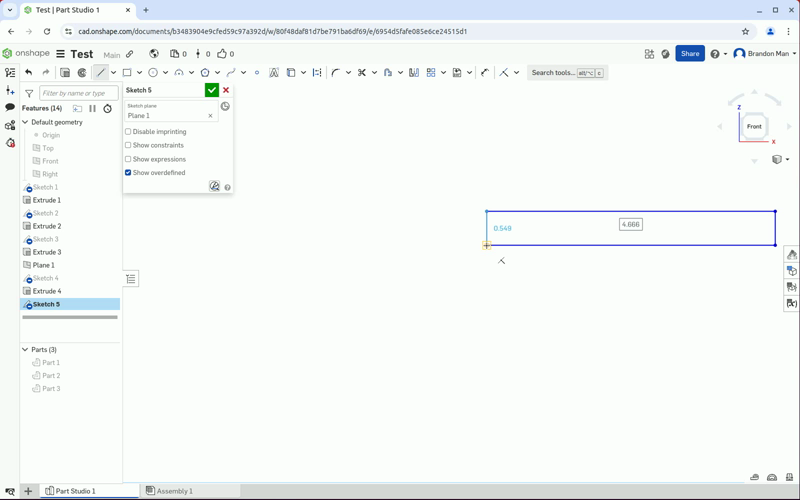
scroll(-6)
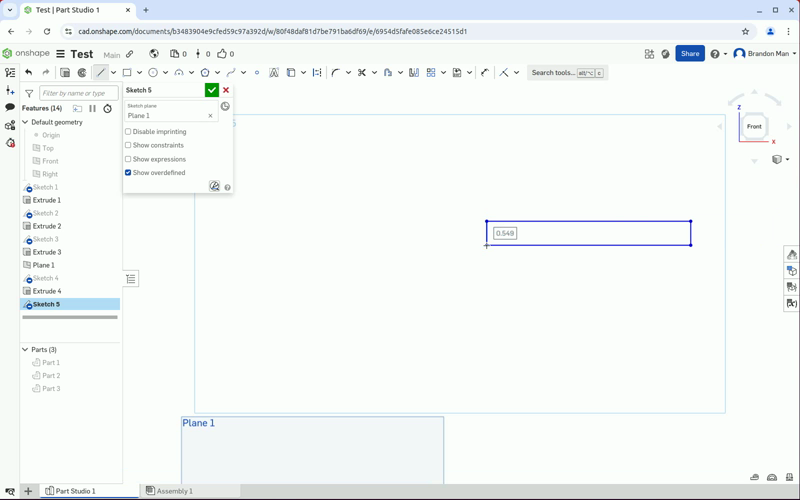
scroll(-6)
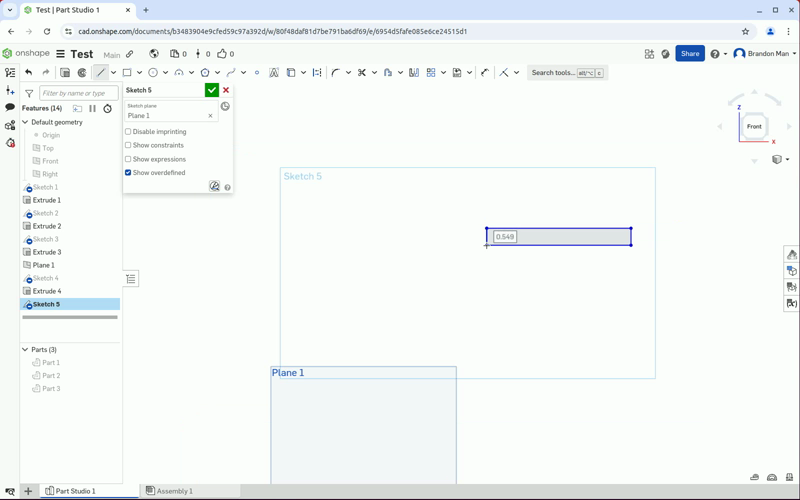
scroll(-6)
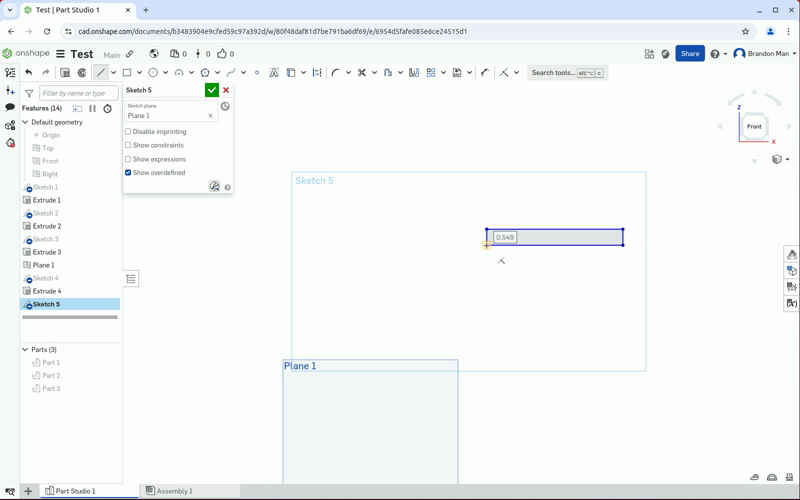
scroll(-6)
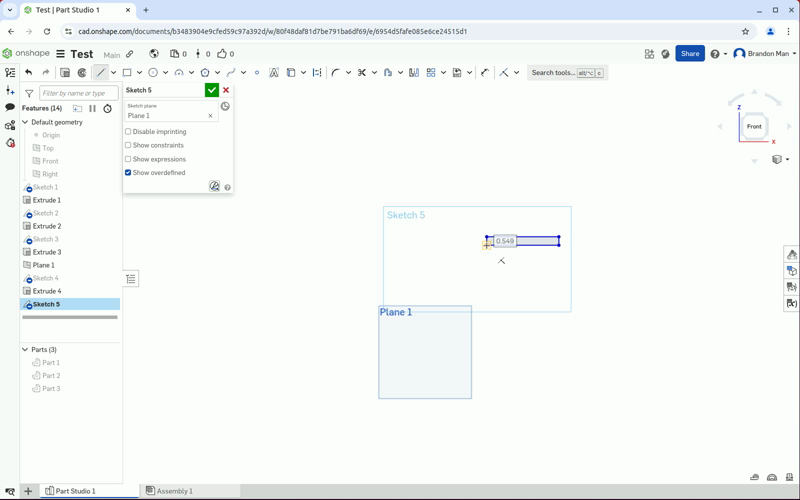
scroll(-6)
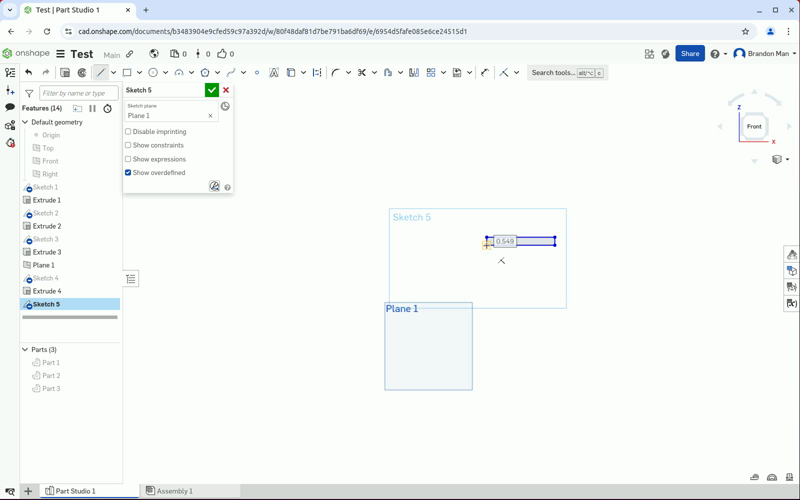
scroll(-6)
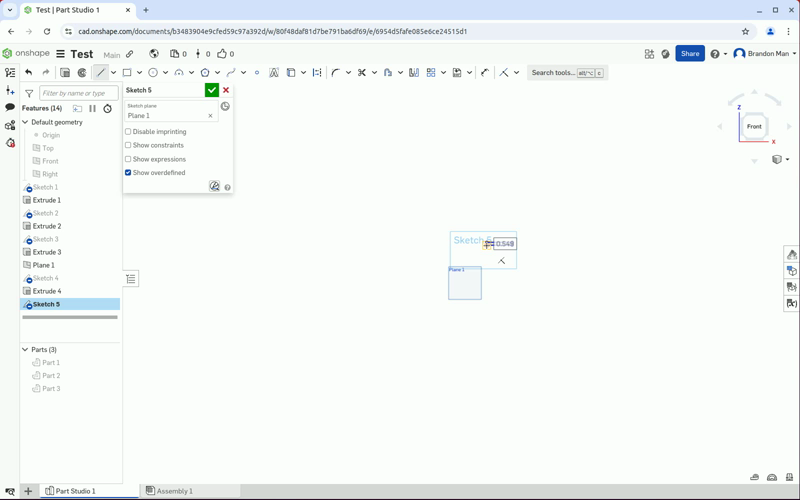
key(esc)
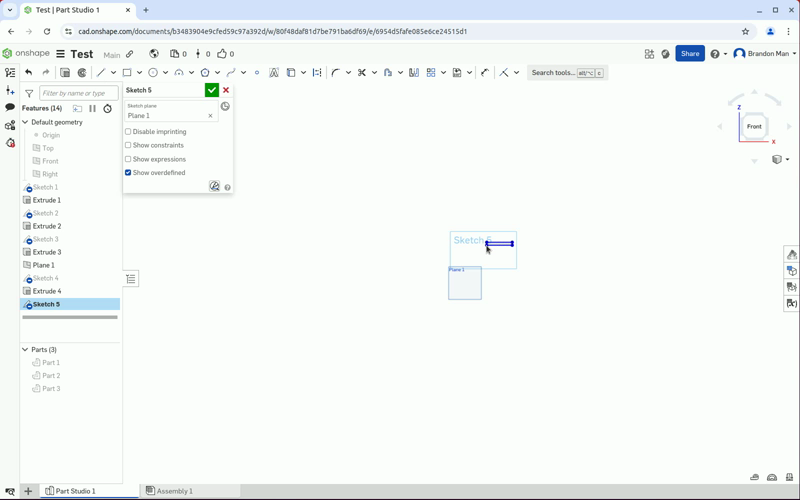
mouse_move(493, 243)
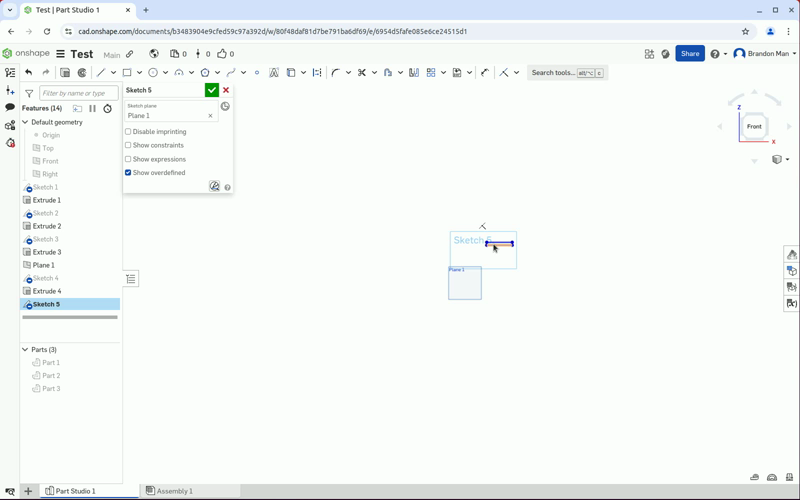
scroll(6)
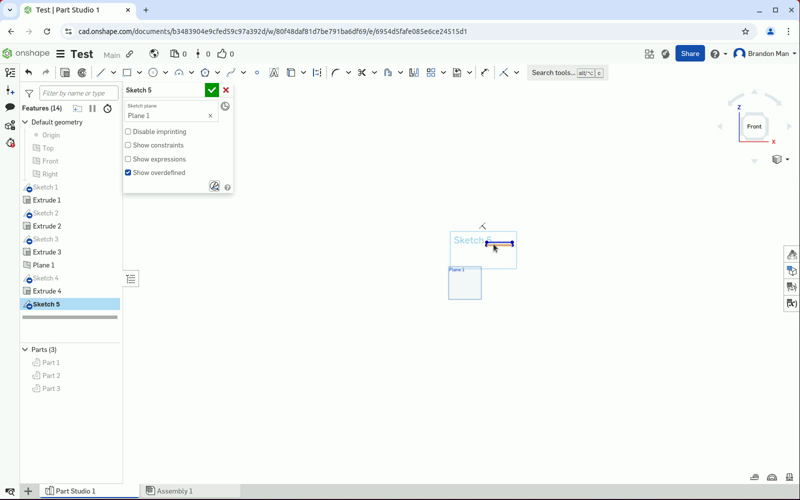
scroll(6)
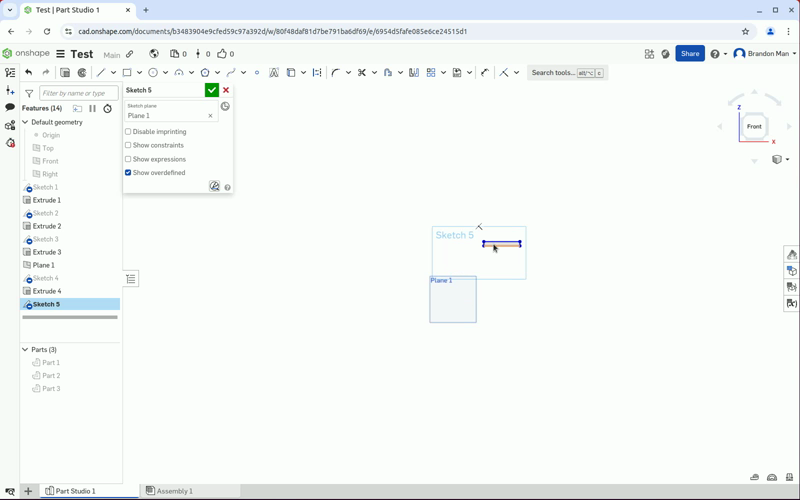
scroll(6)
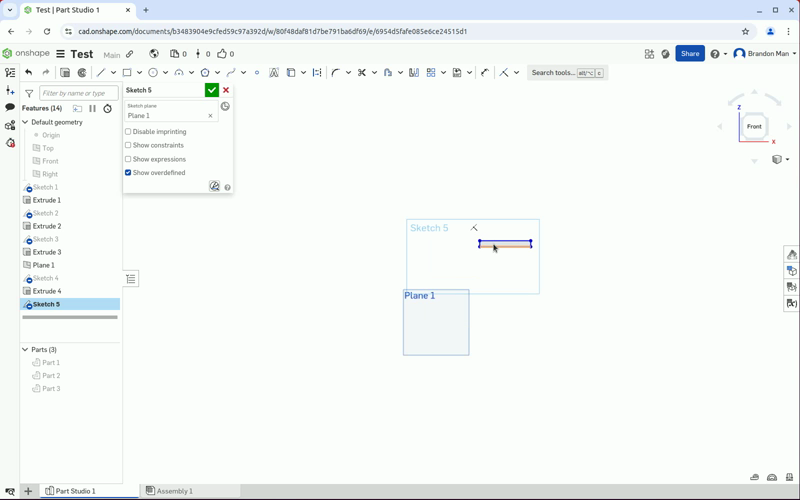
scroll(6)
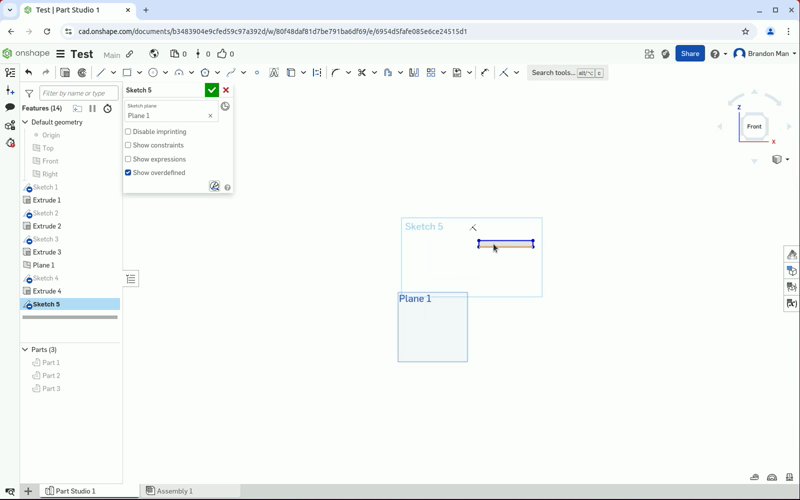
scroll(6)
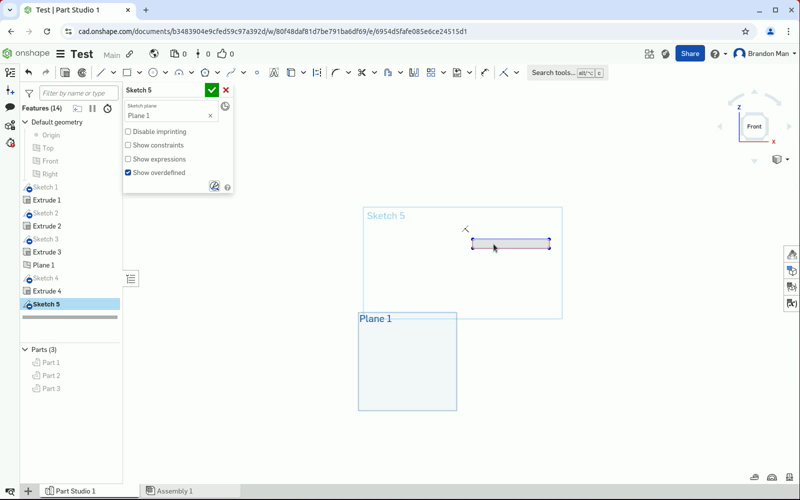
scroll(6)
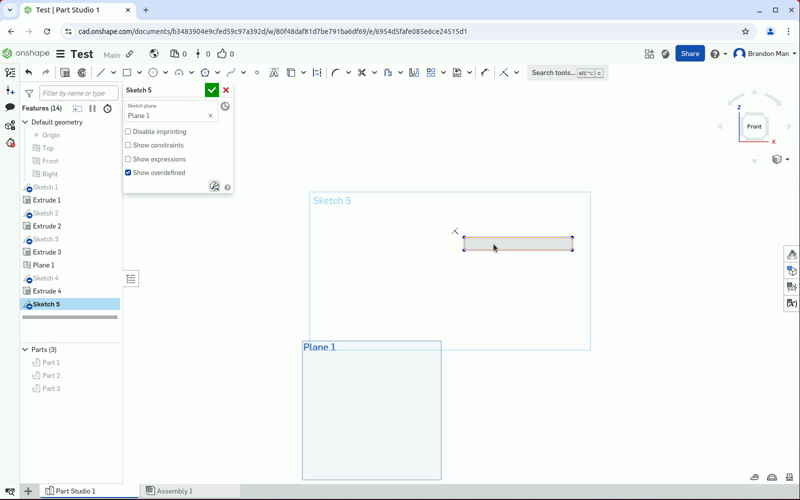
scroll(6)
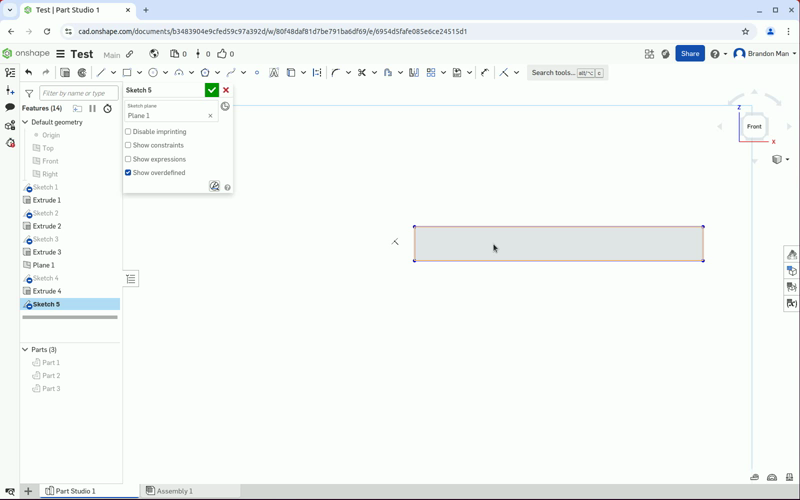
click(493, 243)
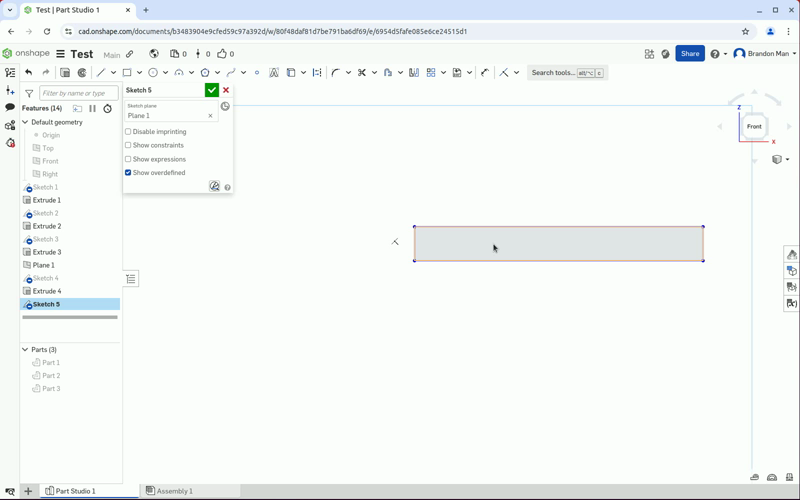
scroll(-6)
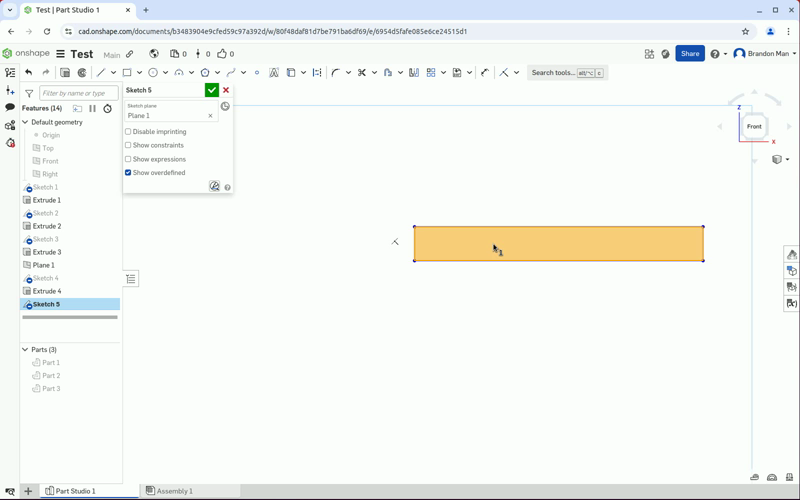
scroll(-6)
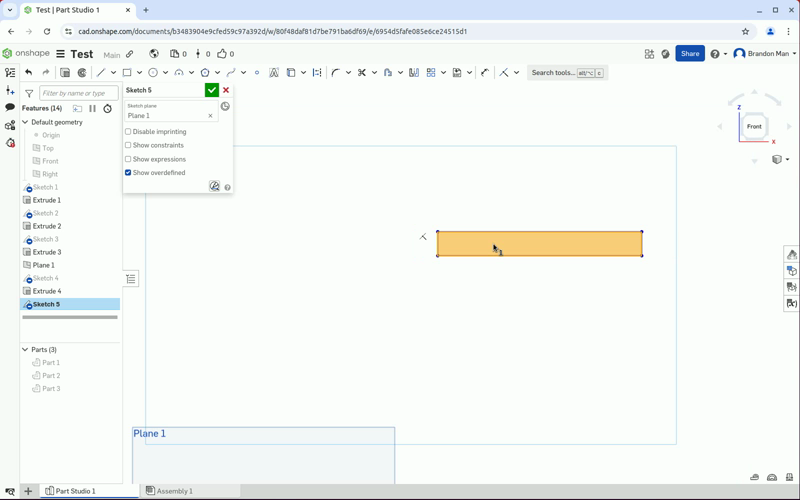
scroll(-6)
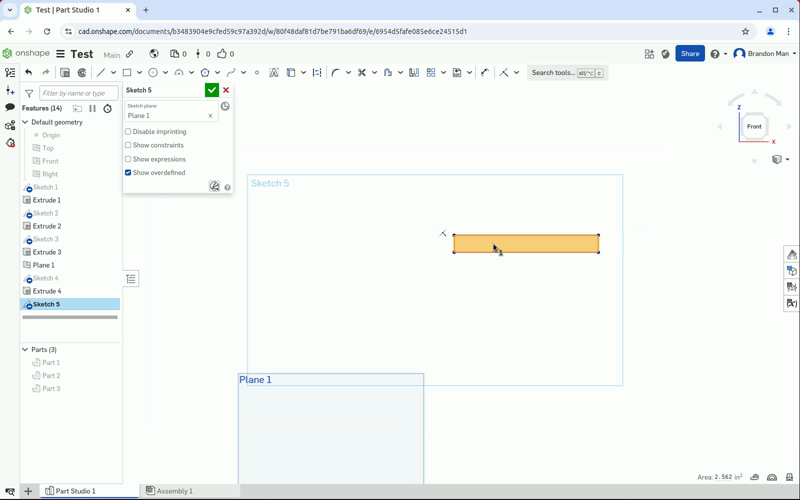
scroll(-6)
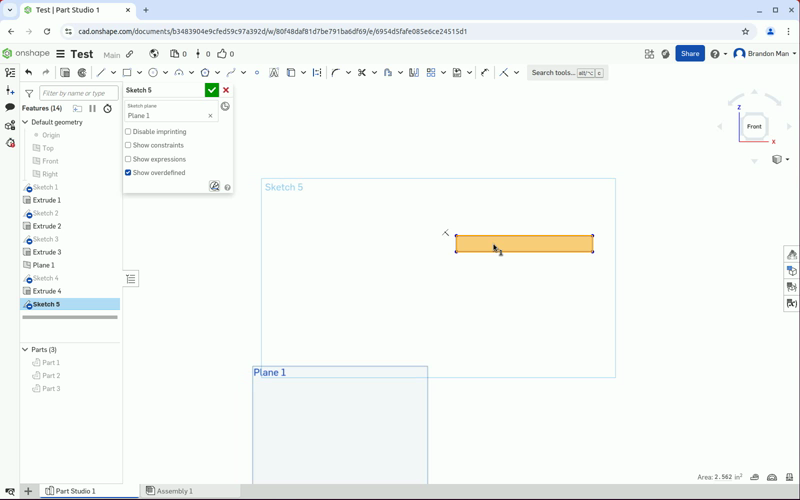
scroll(-6)
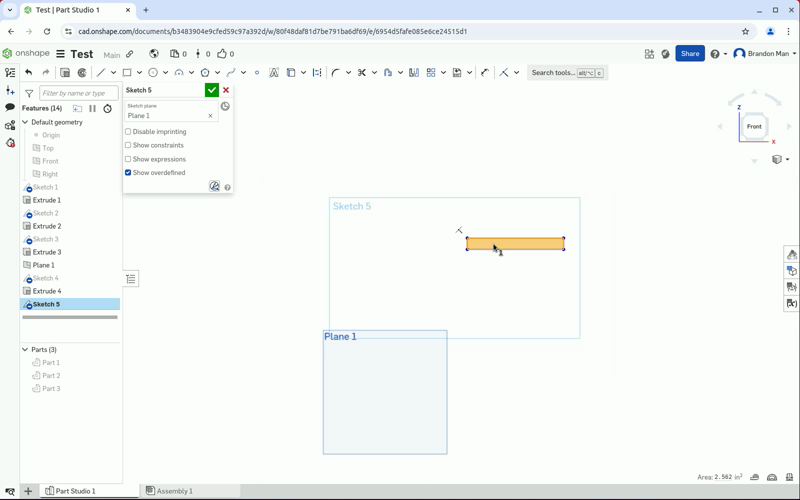
scroll(-6)
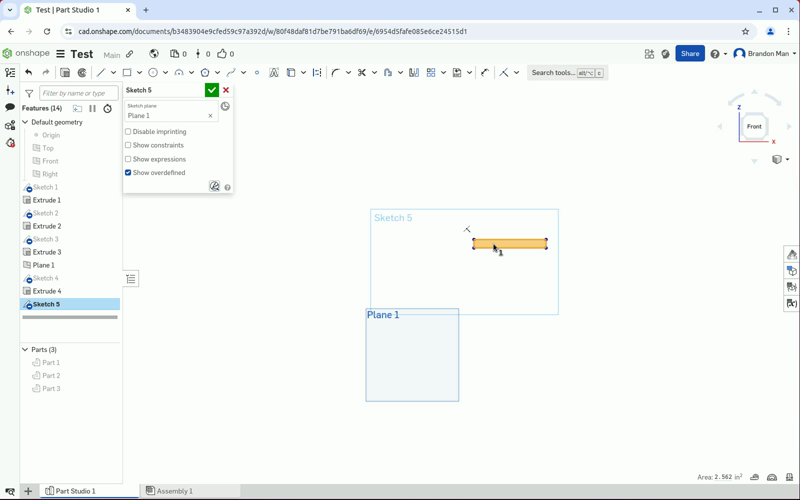
scroll(-6)
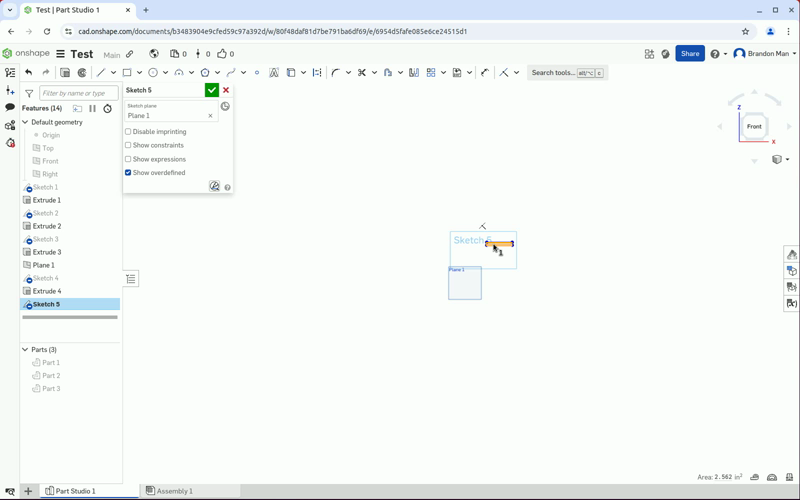
mouse_move(73, 352)
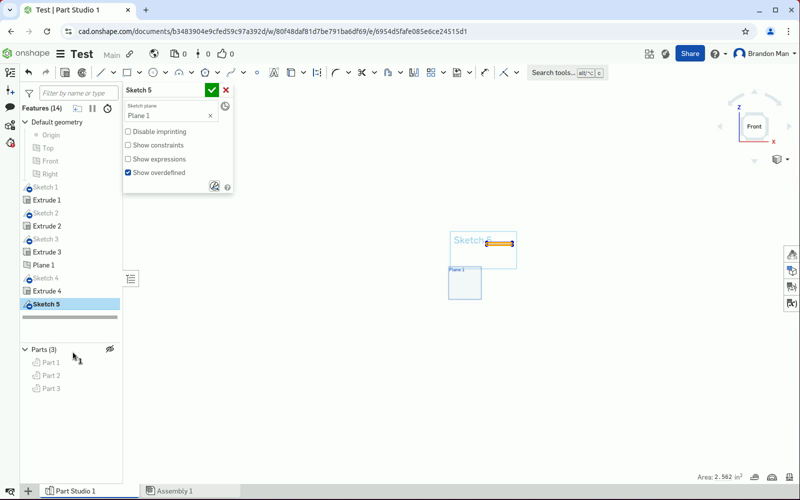
key(shift+y)
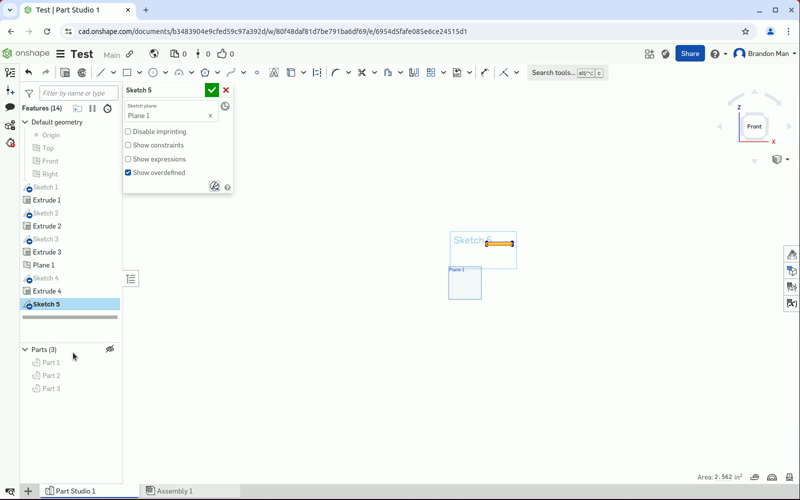
key(shift+e)
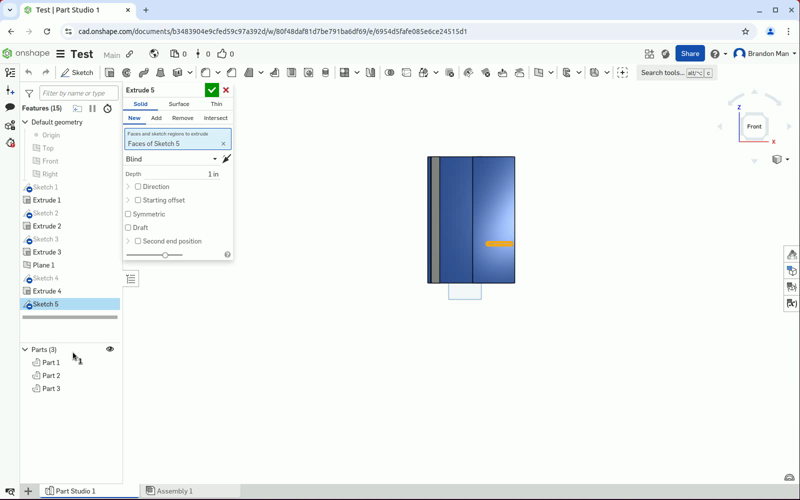
mouse_move(143, 106)
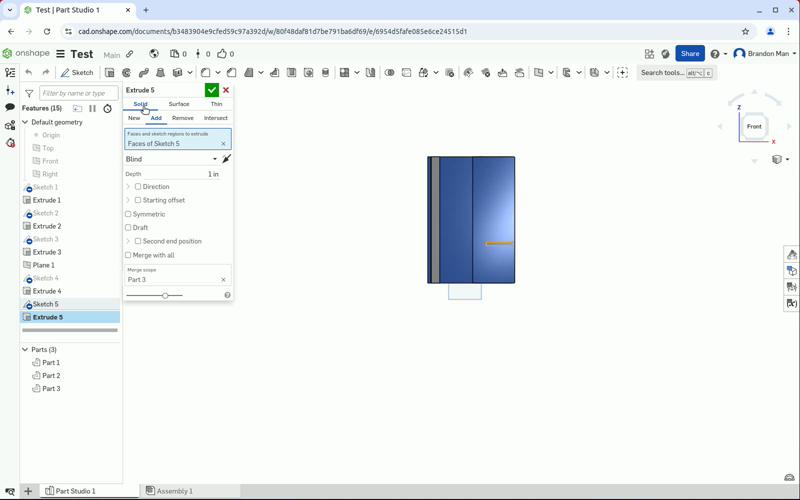
click(143, 106)
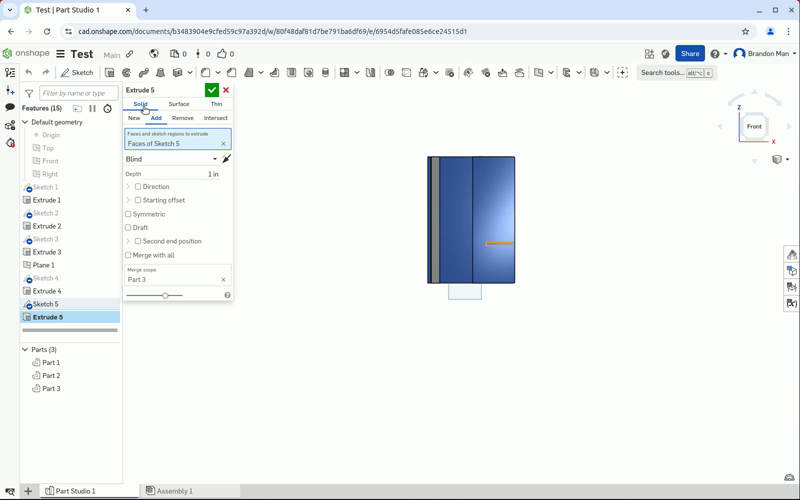
mouse_move(137, 120)
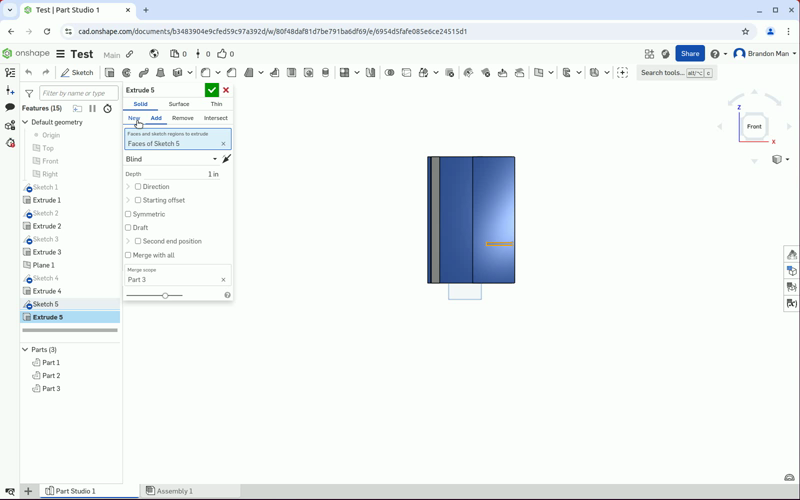
click(137, 120)
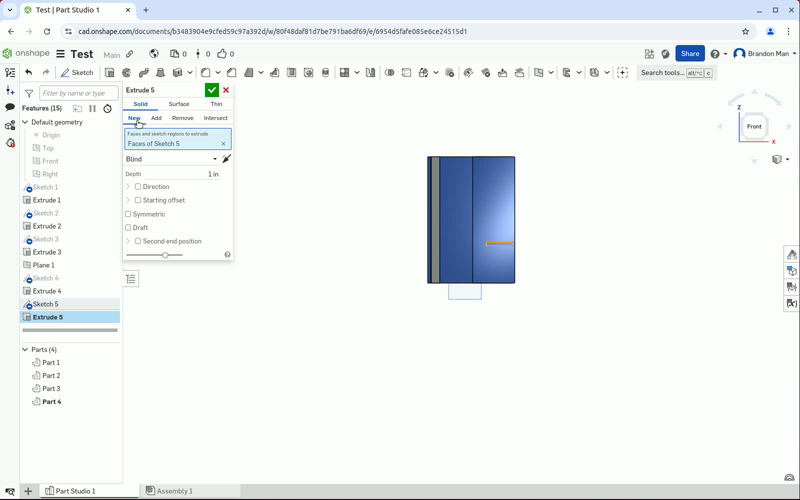
key(tab, 4)
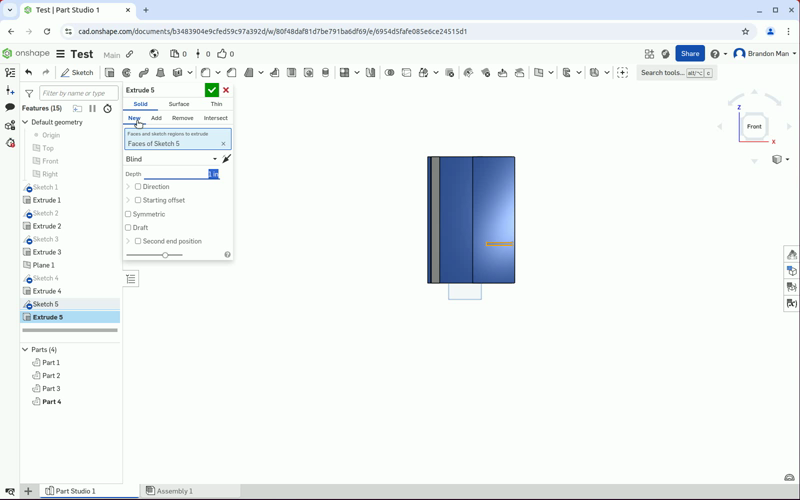
text(9.147)
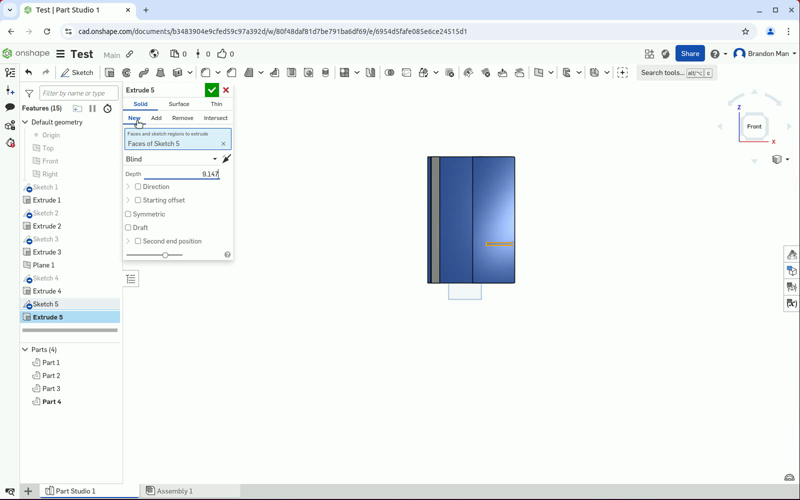
key(enter)
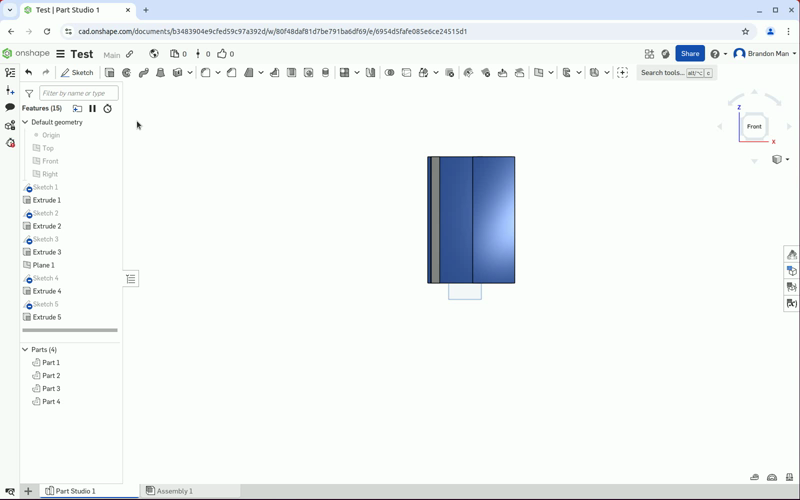
key(shift+h)
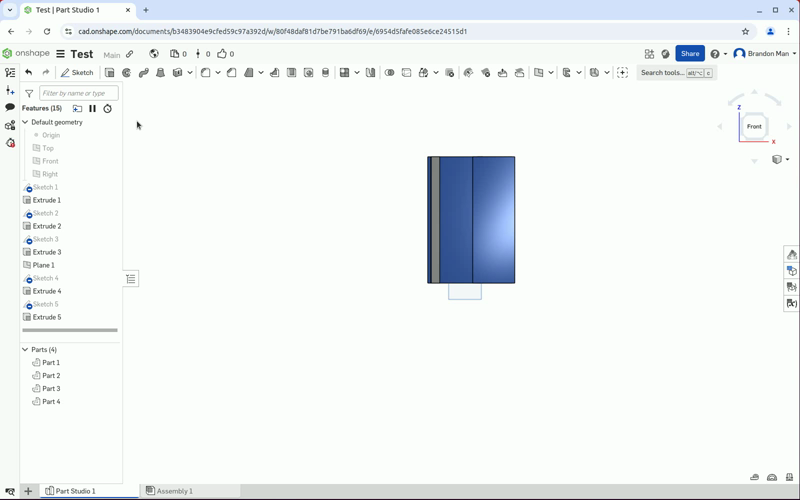
key(shift+h)
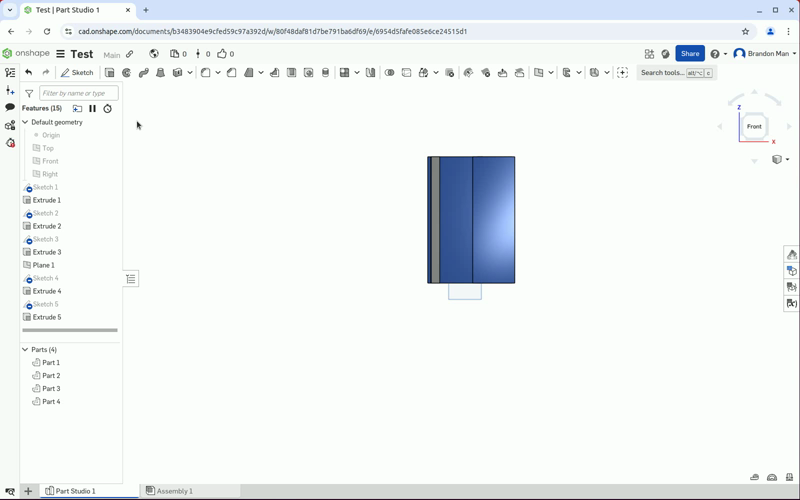
mouse_move(73, 189)
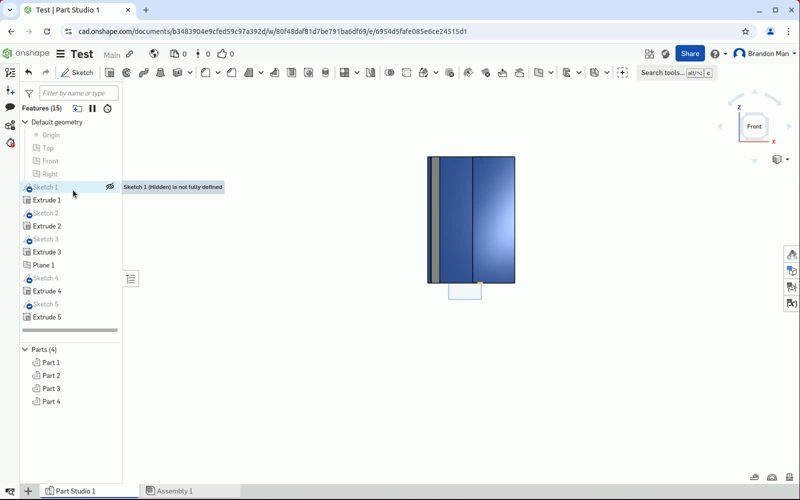
click(73, 189)
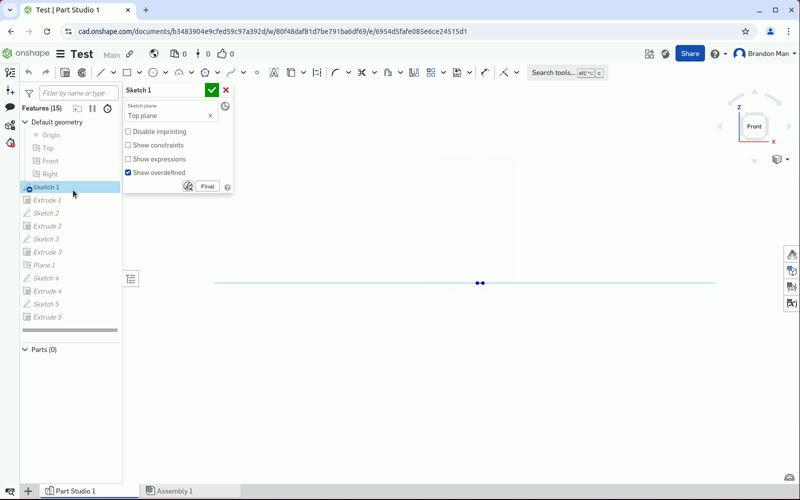
mouse_move(229, 92)
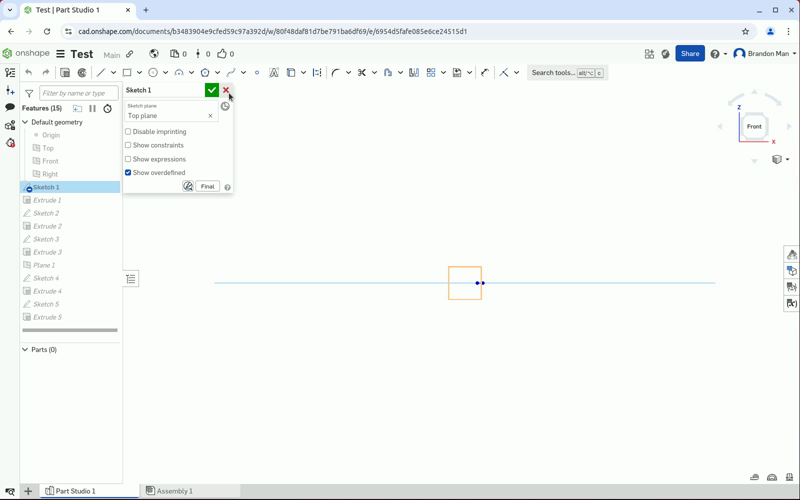
click(229, 92)
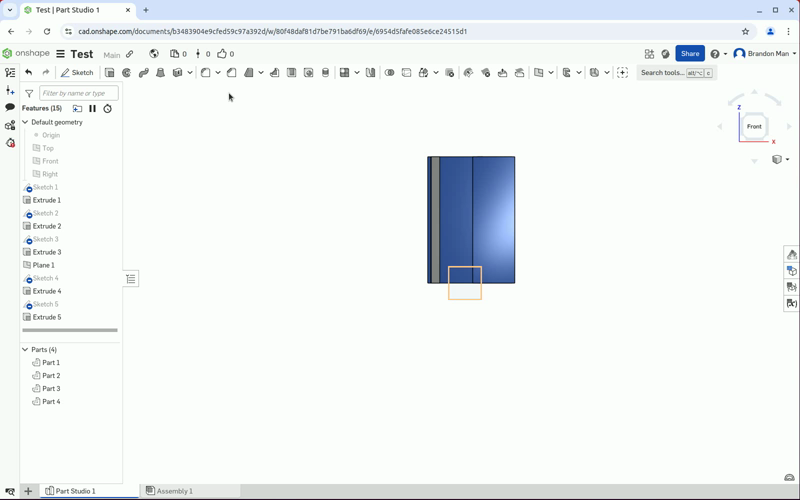
key(shift+s)
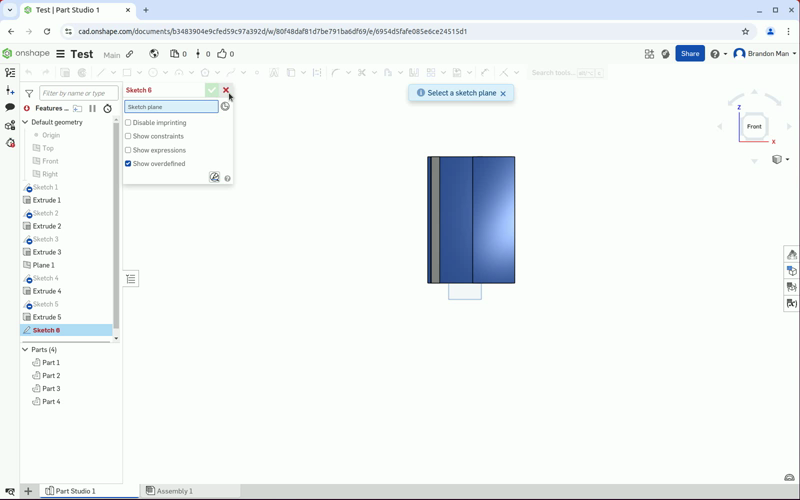
mouse_move(69, 267)
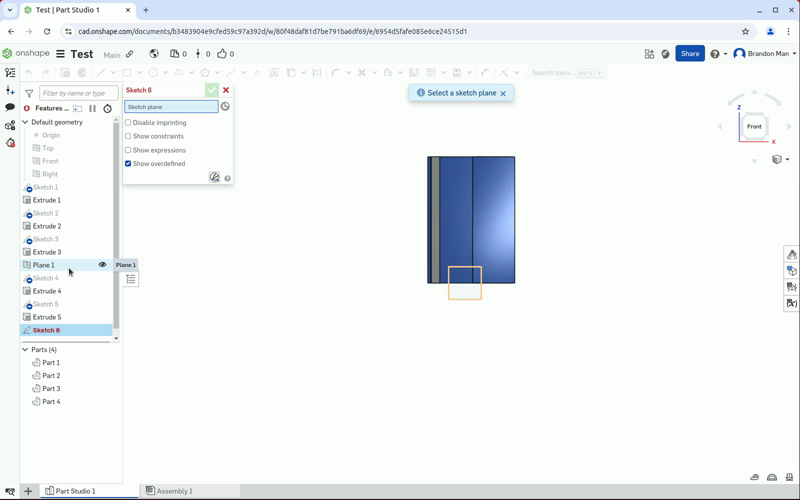
click(69, 267)
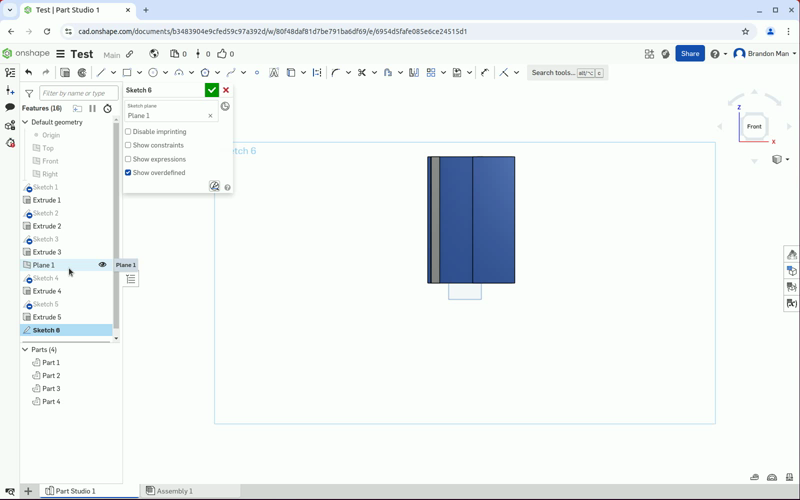
mouse_move(73, 352)
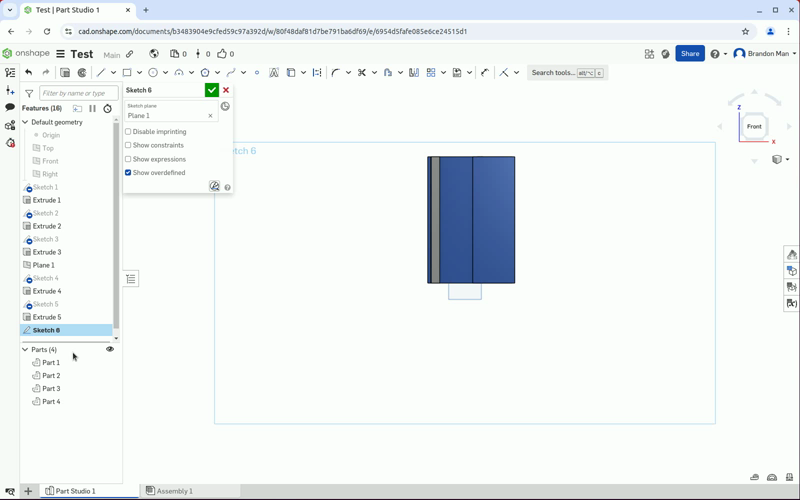
key(y)
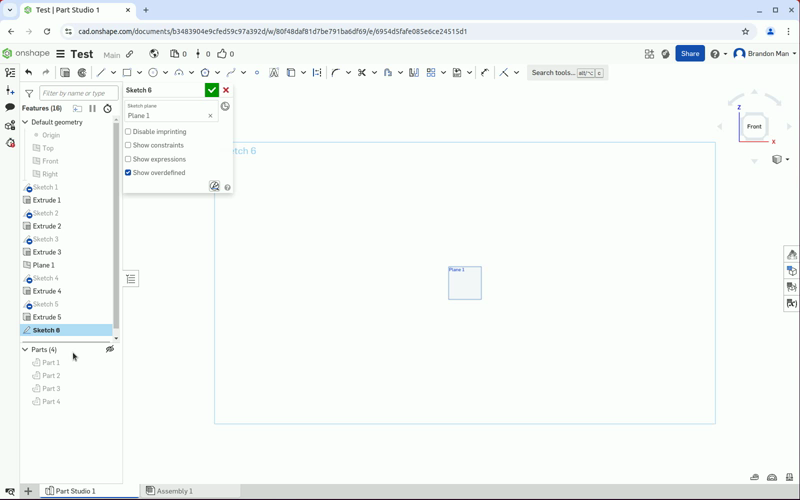
key(l)
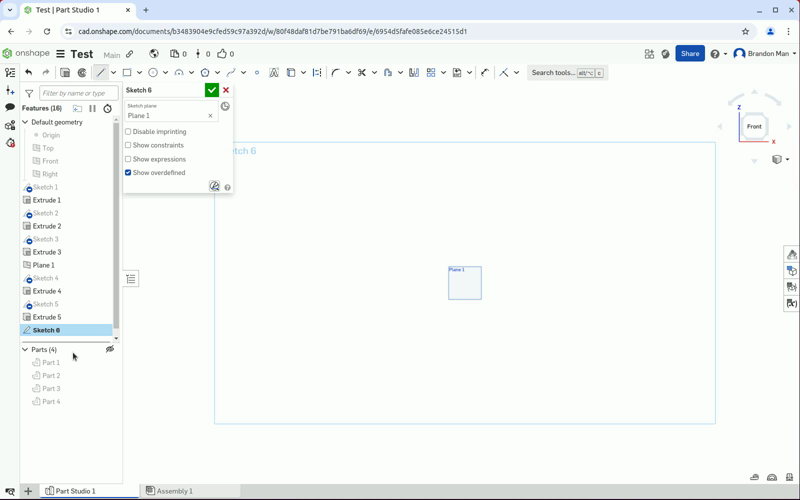
key_down(shift)
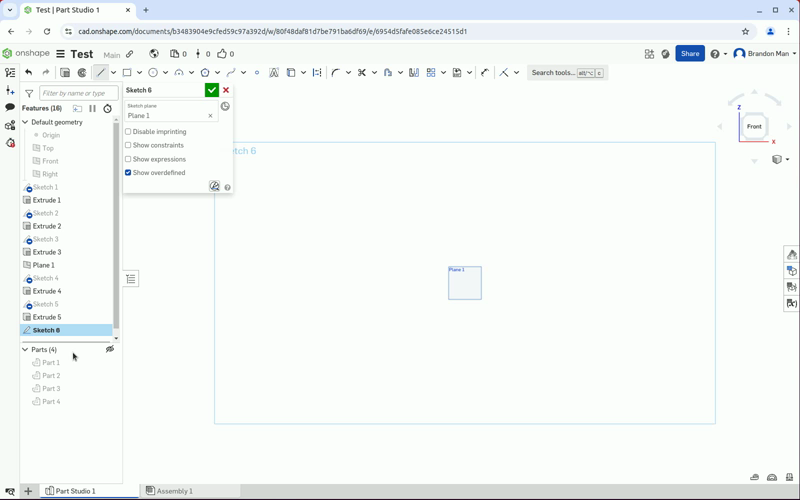
mouse_move(486, 245)
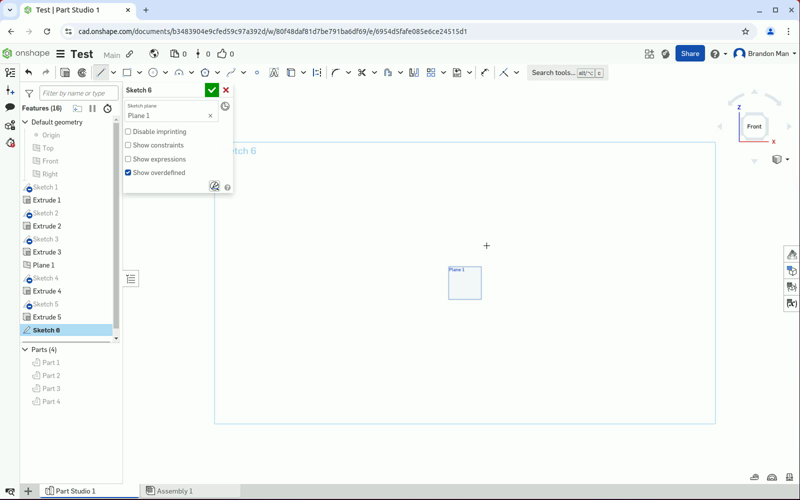
click(486, 245)
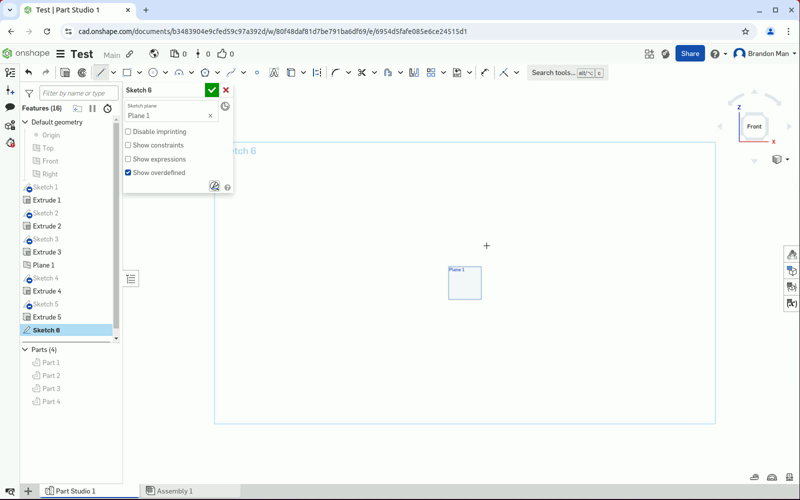
key_up(shift)
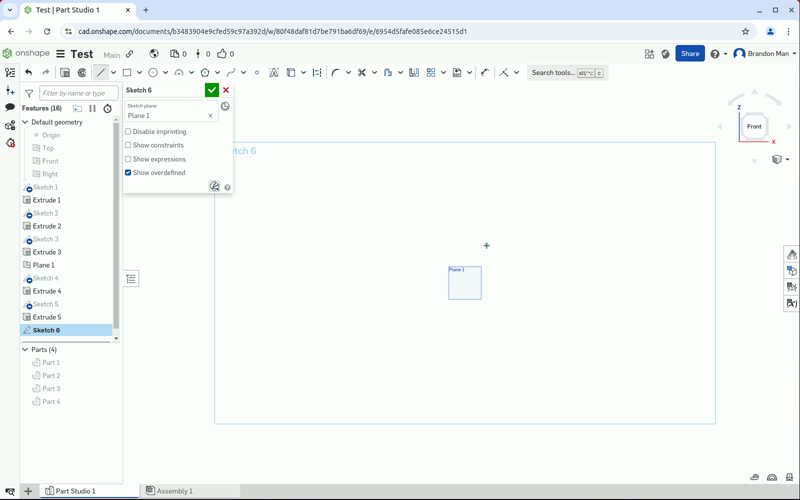
key_down(shift)
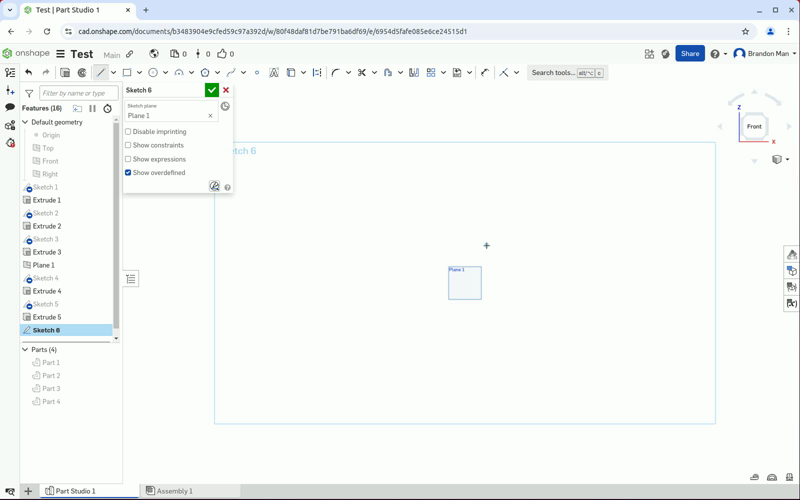
mouse_move(516, 245)
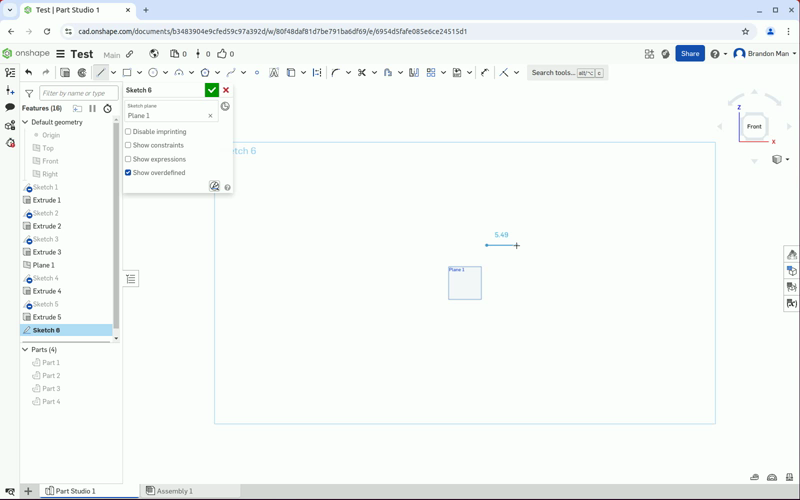
mouse_move(512, 245)
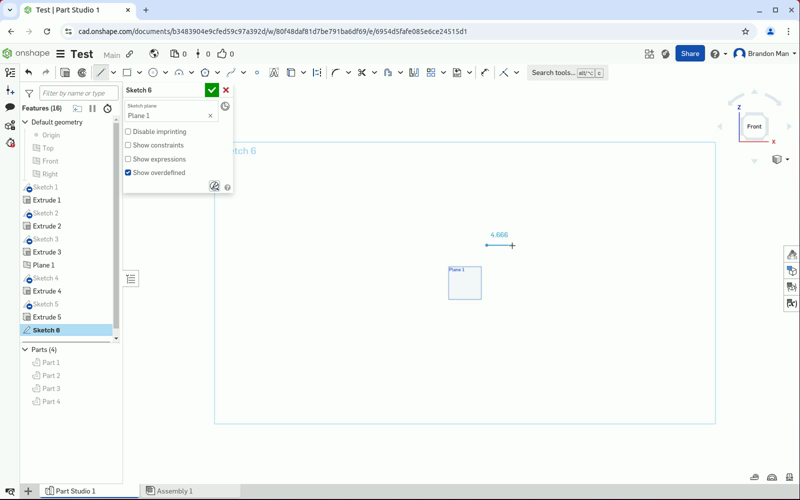
click(512, 245)
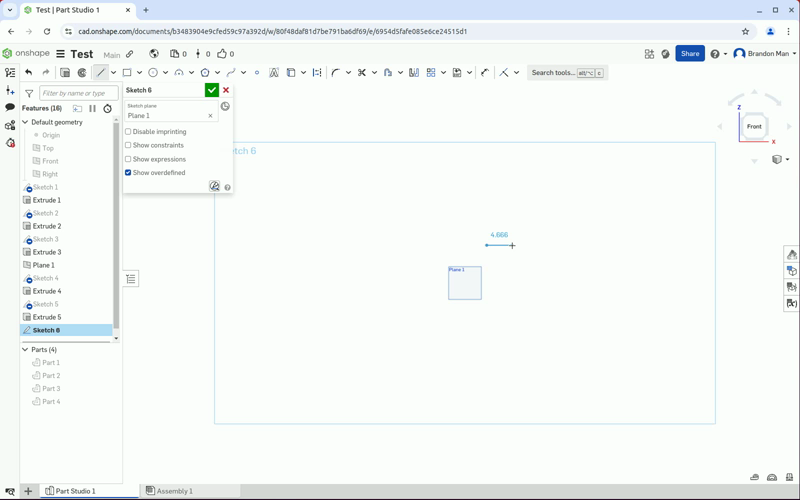
key_up(shift)
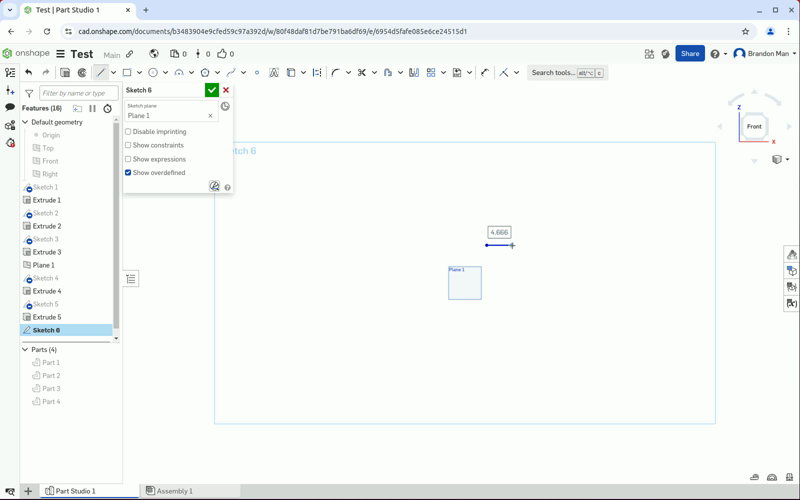
key_down(shift)
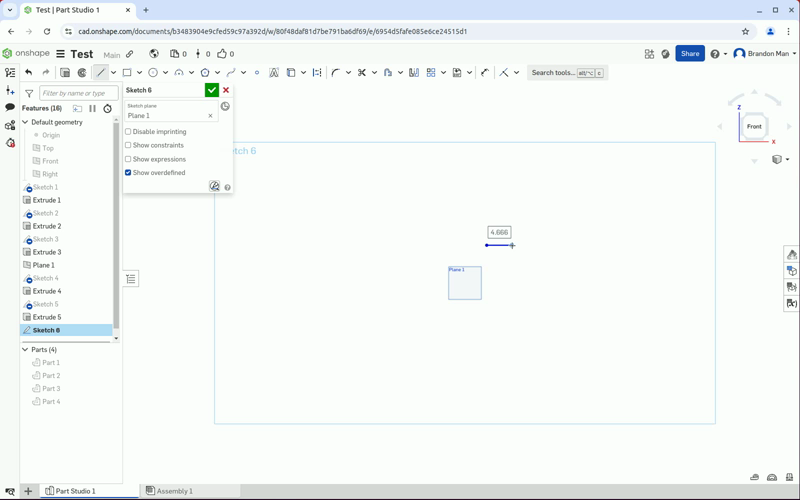
mouse_move(542, 245)
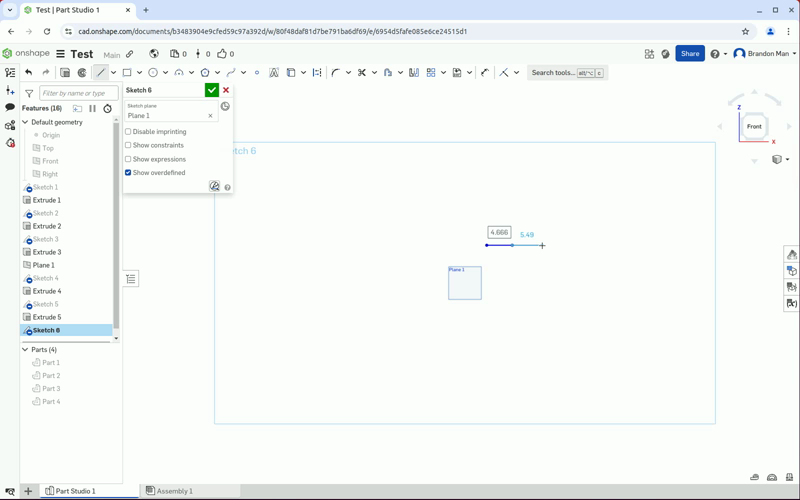
mouse_move(512, 242)
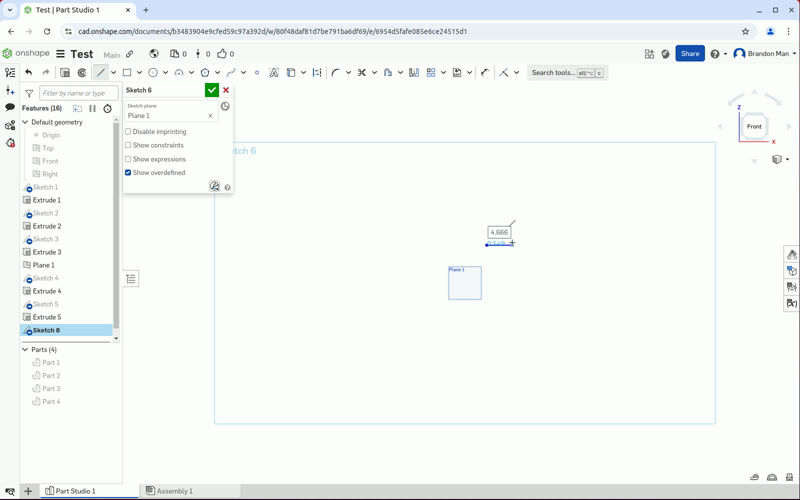
scroll(6)
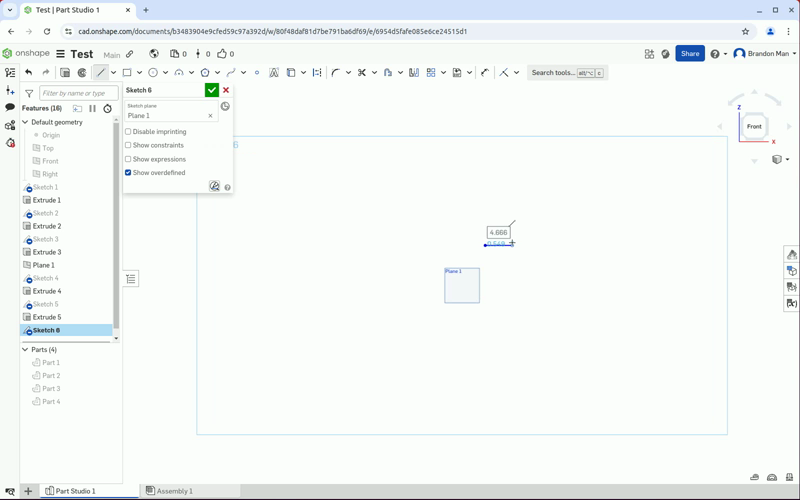
scroll(6)
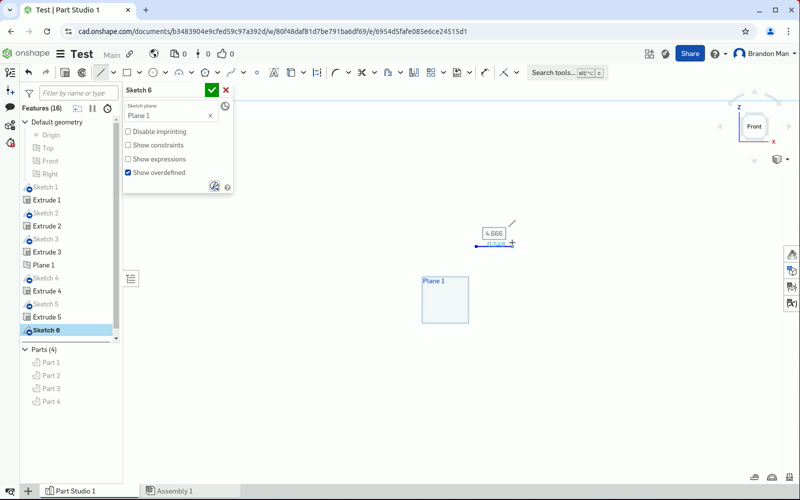
scroll(6)
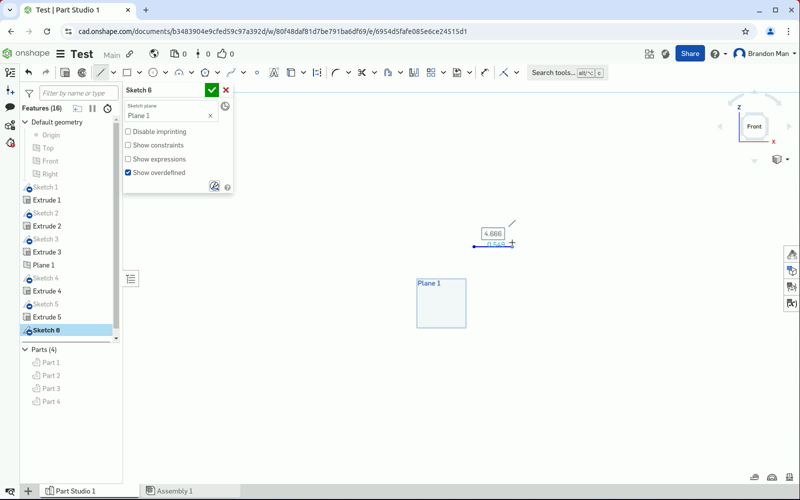
scroll(6)
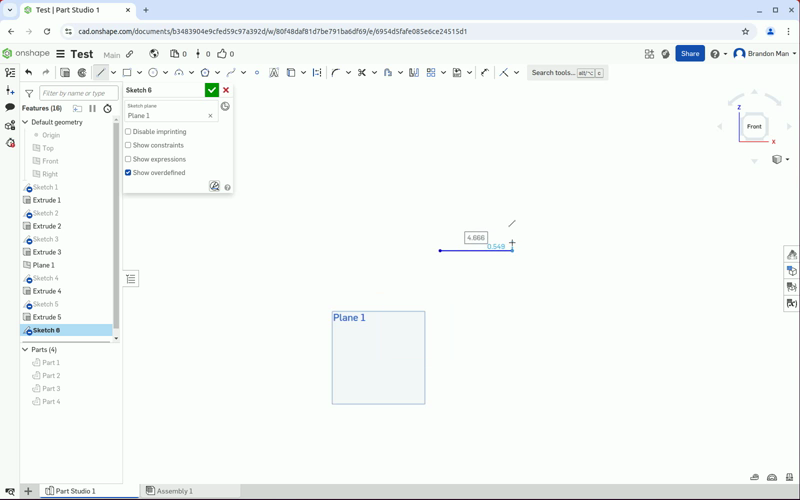
scroll(6)
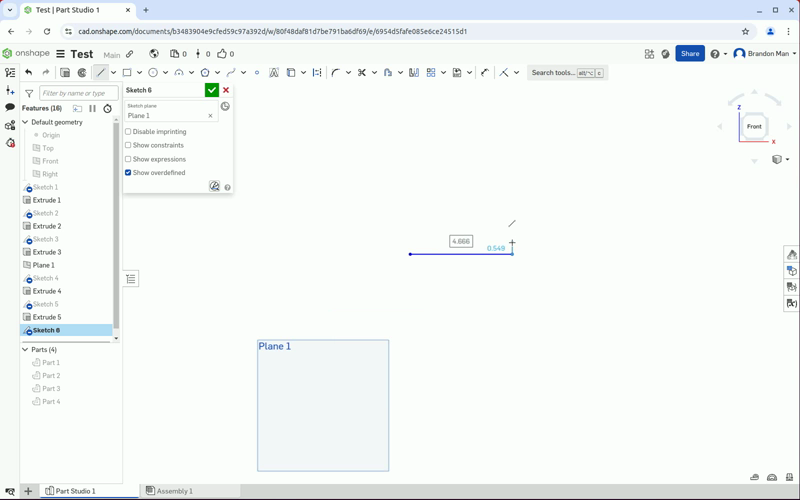
scroll(6)
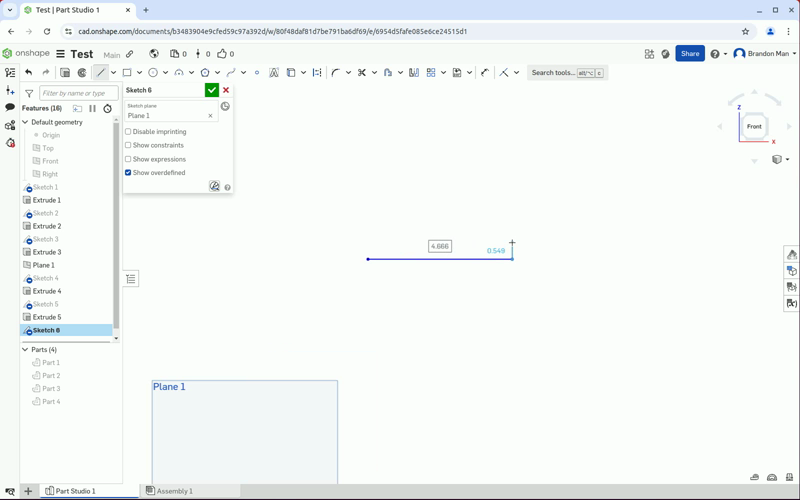
scroll(6)
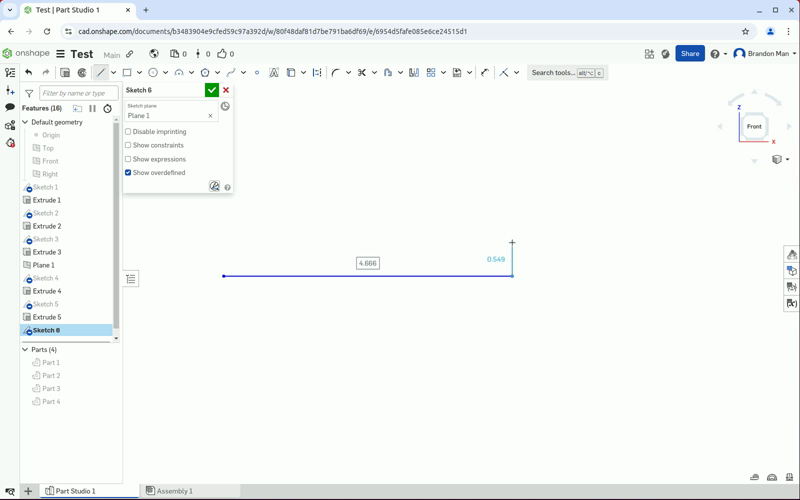
click(512, 242)
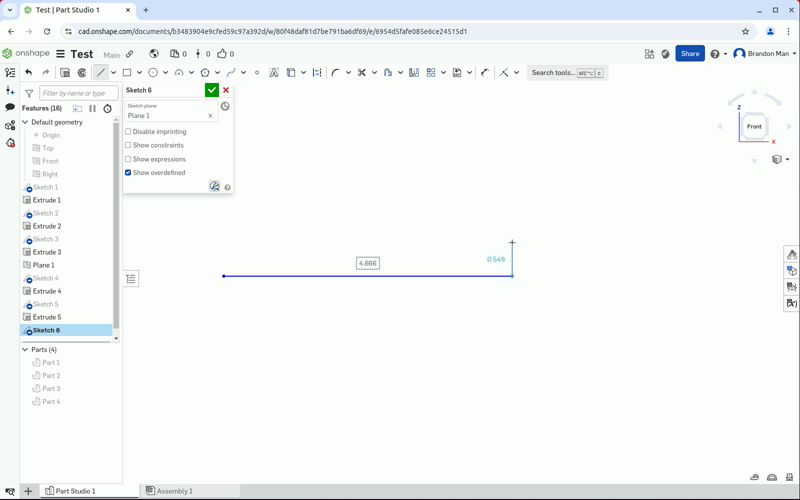
scroll(-6)
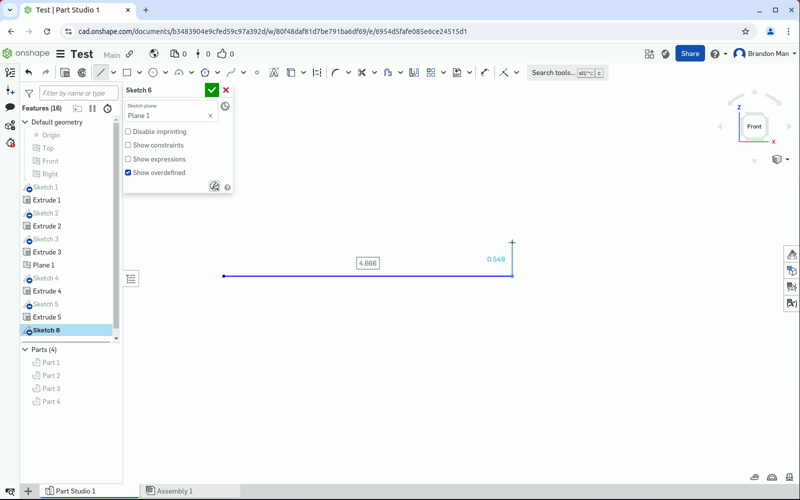
scroll(-6)
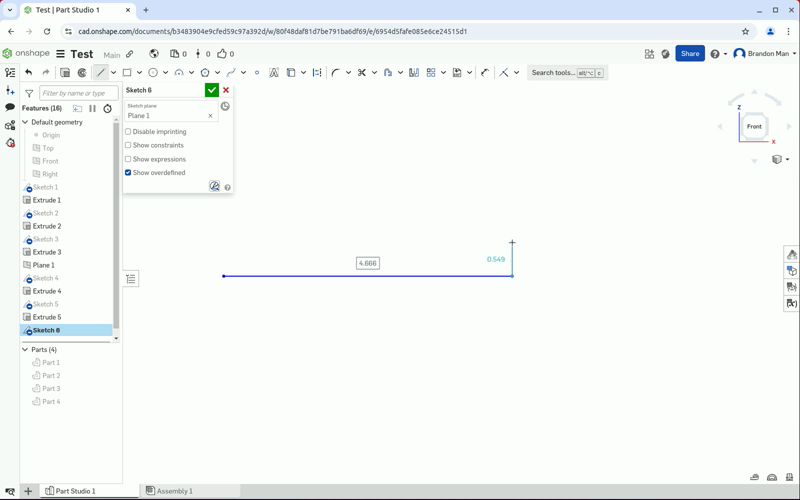
scroll(-6)
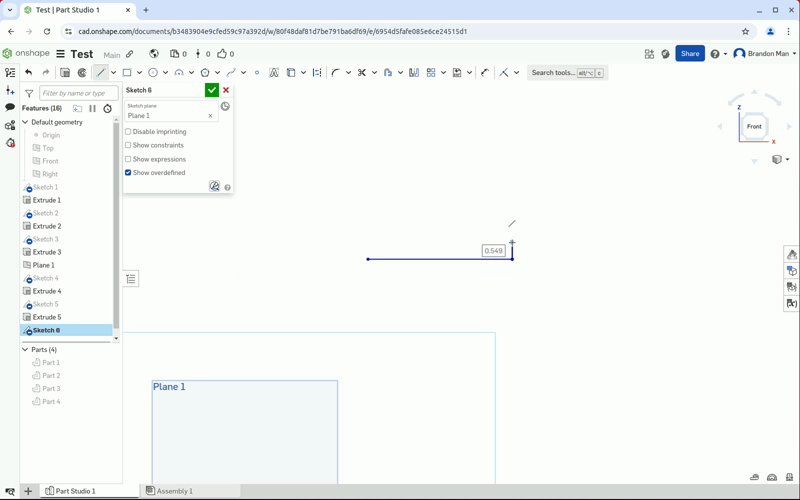
scroll(-6)
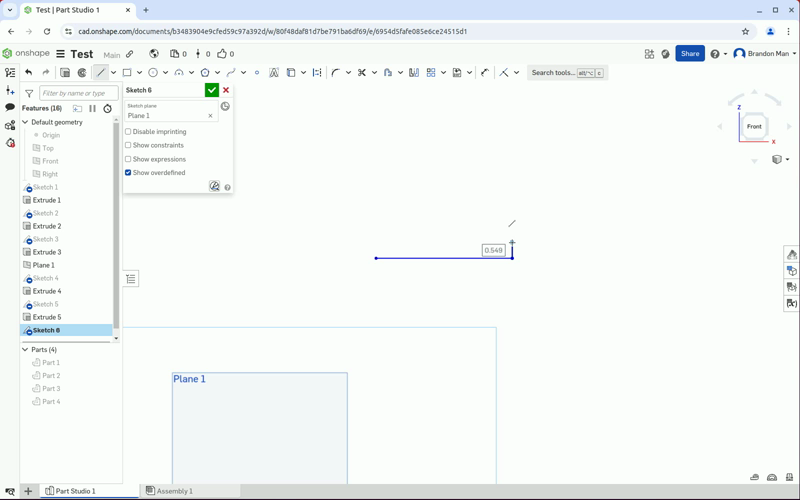
scroll(-6)
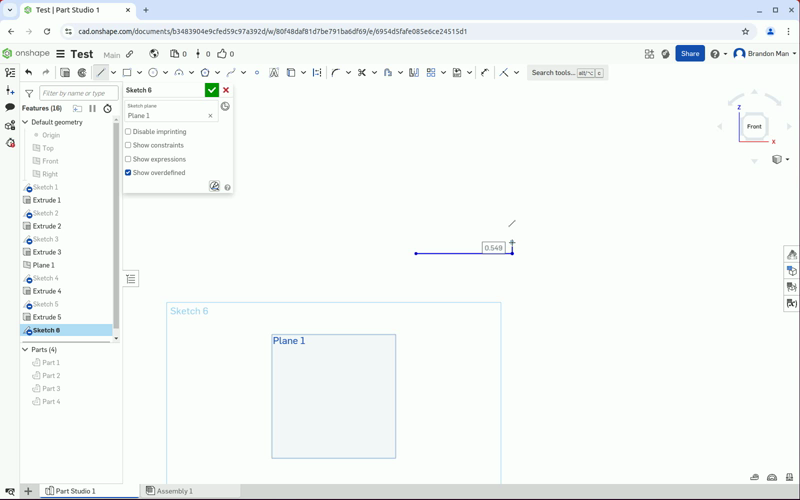
scroll(-6)
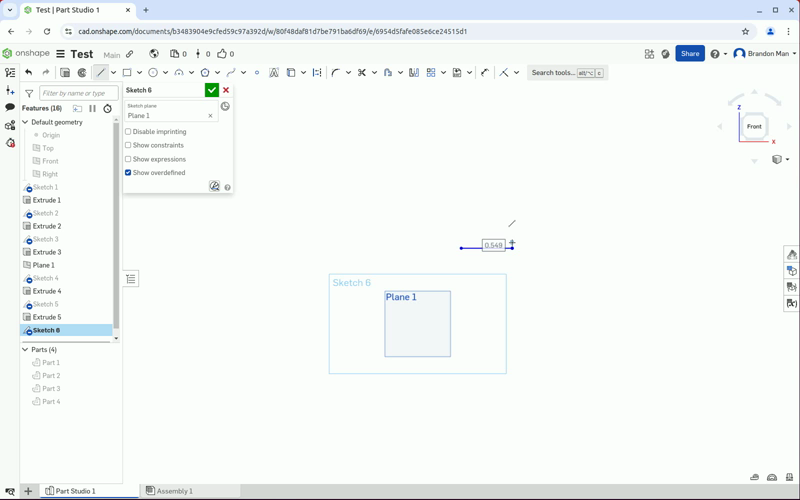
scroll(-6)
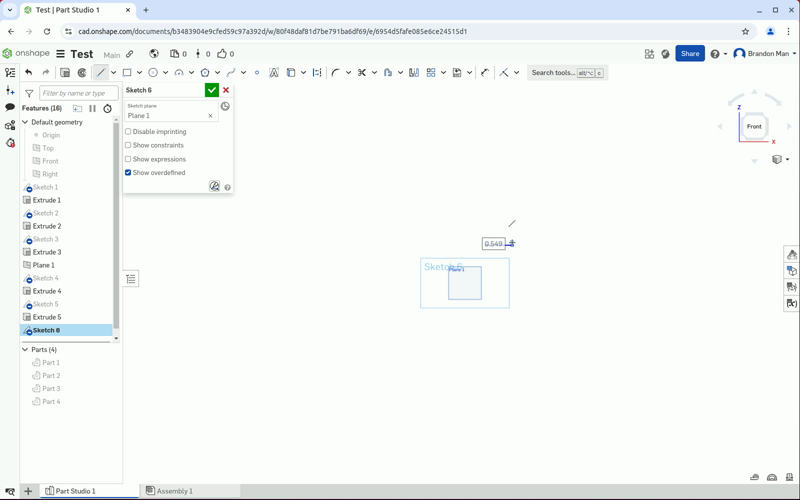
key_up(shift)
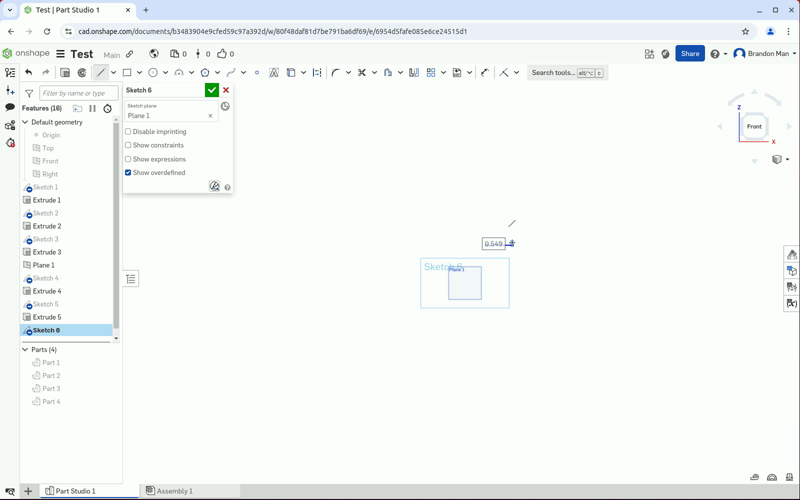
key_down(shift)
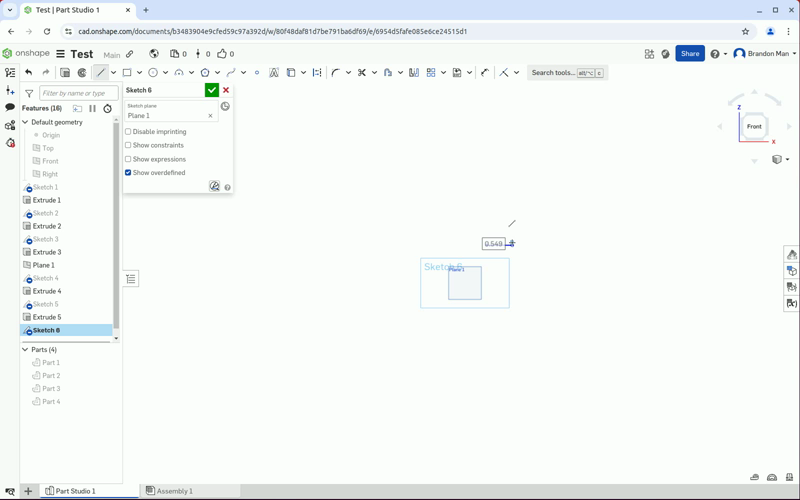
mouse_move(542, 242)
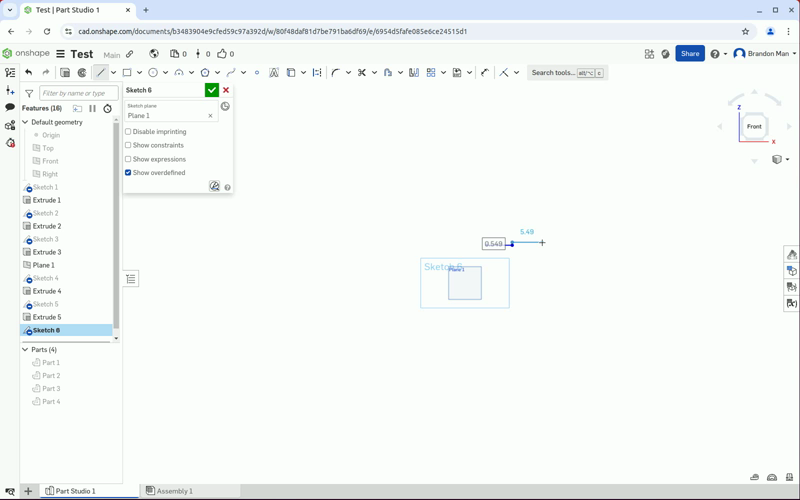
mouse_move(486, 242)
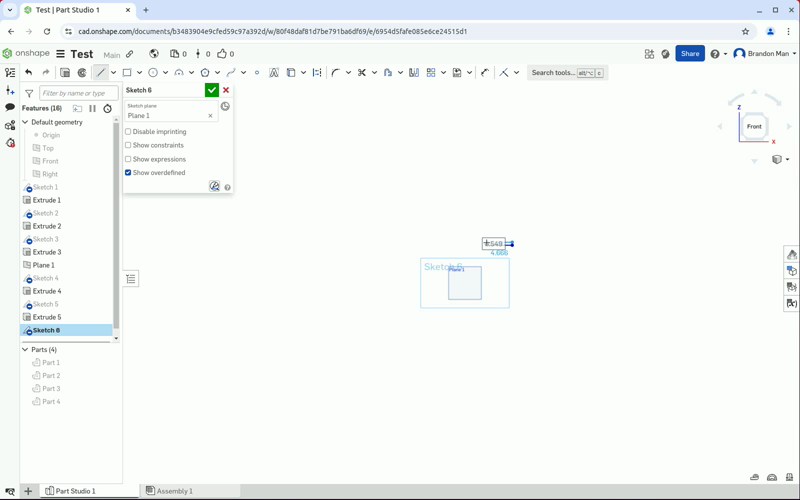
scroll(6)
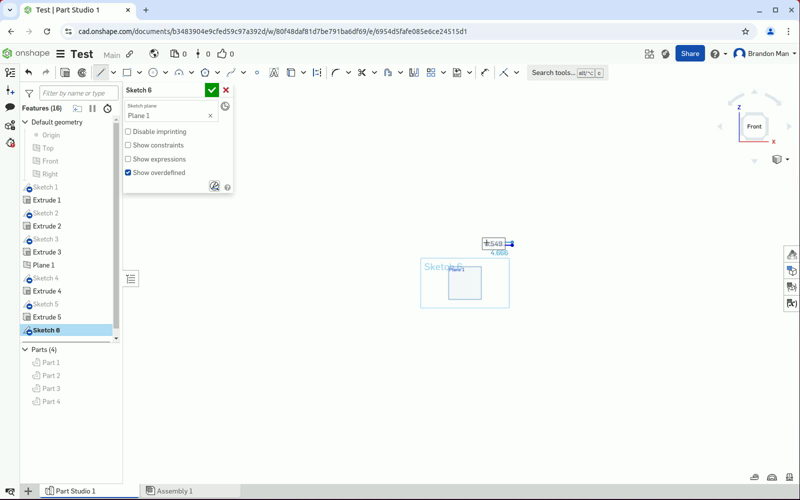
scroll(6)
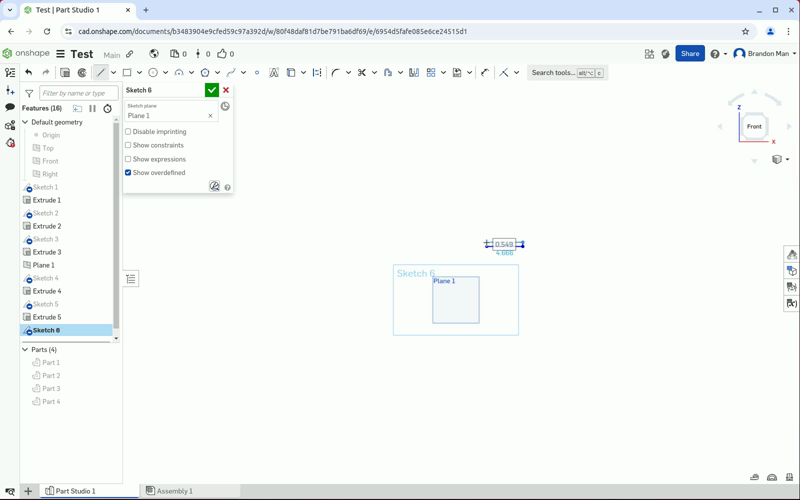
scroll(6)
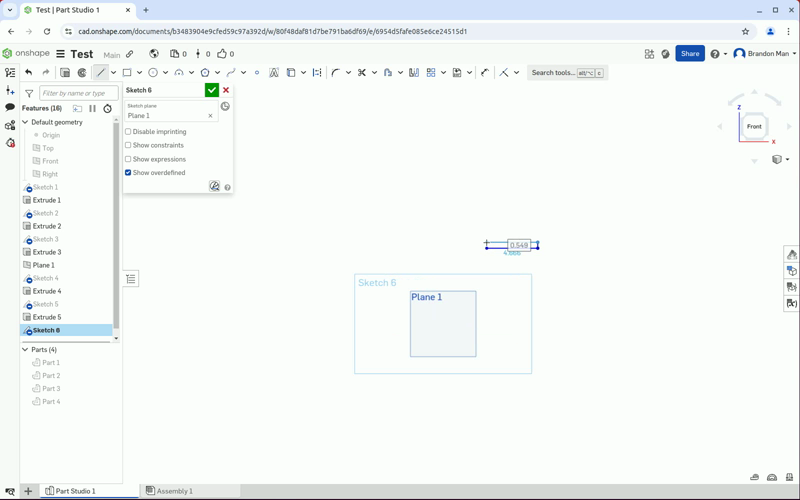
scroll(6)
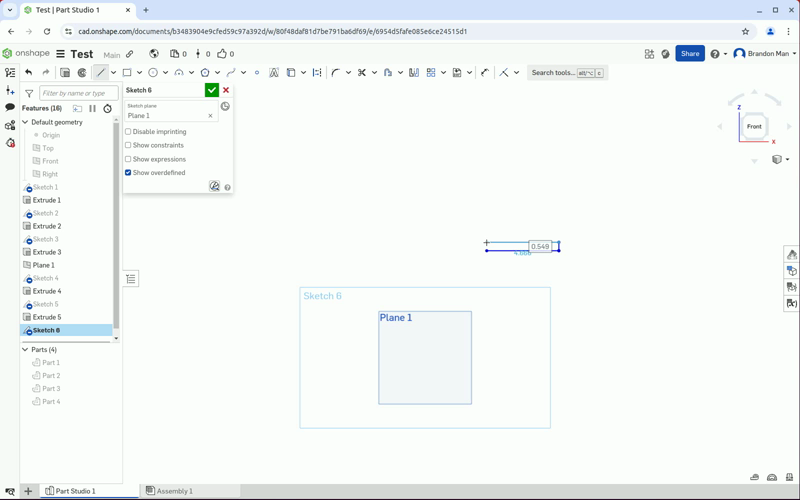
scroll(6)
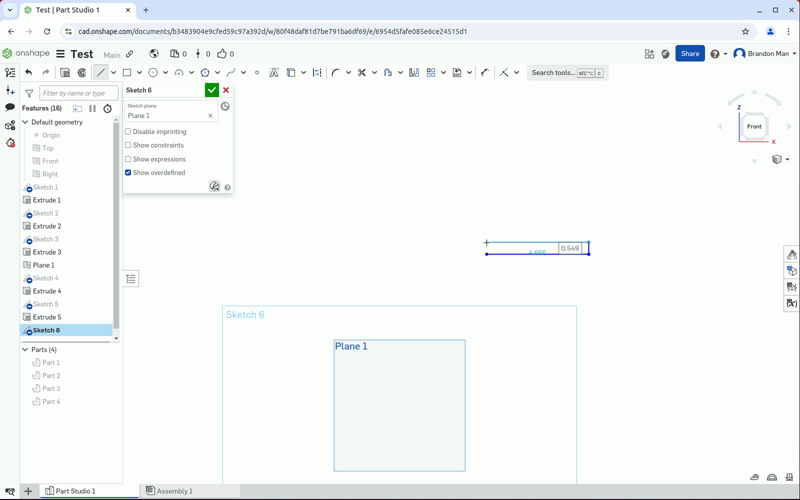
scroll(6)
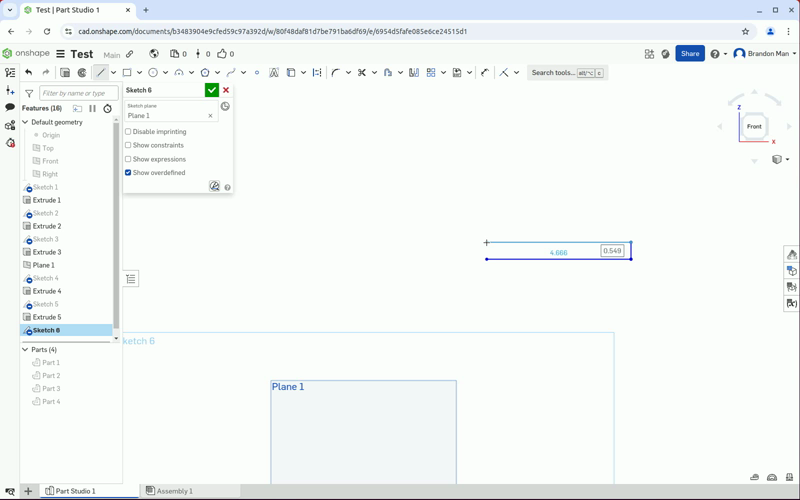
scroll(6)
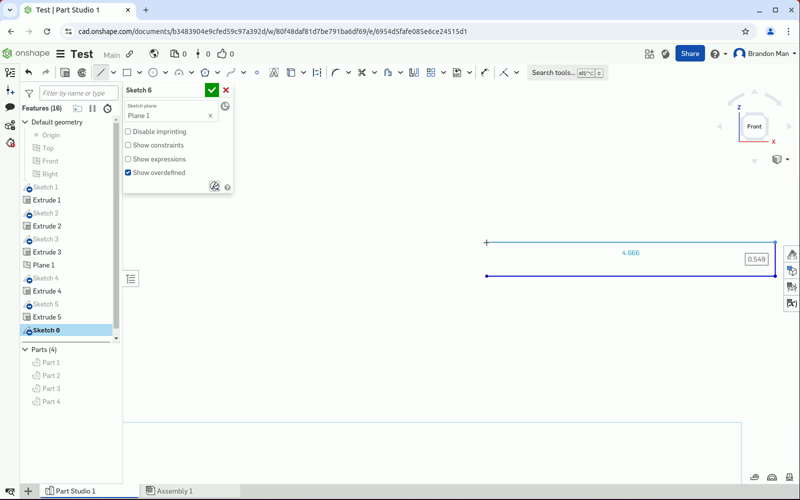
click(486, 242)
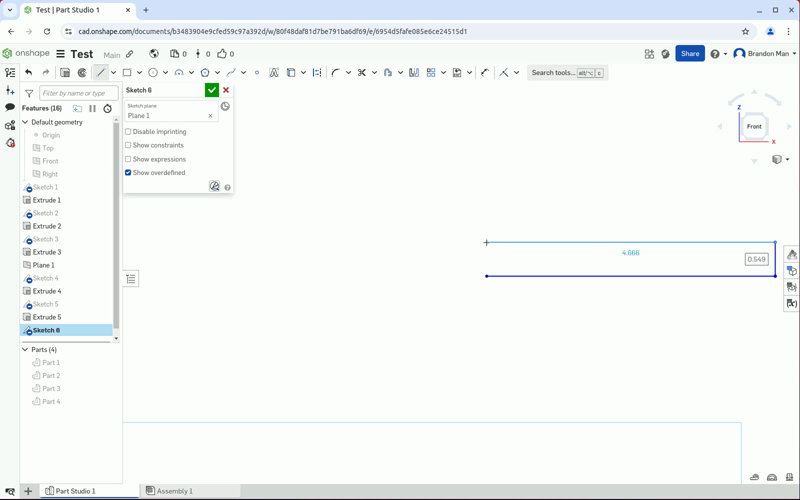
scroll(-6)
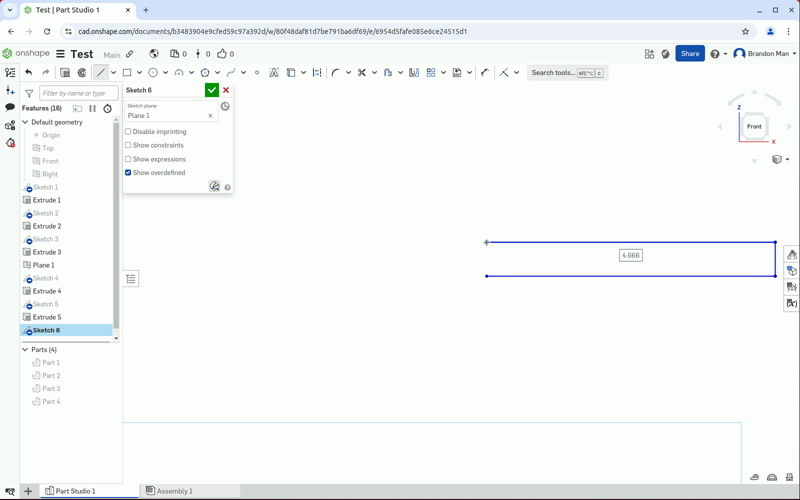
scroll(-6)
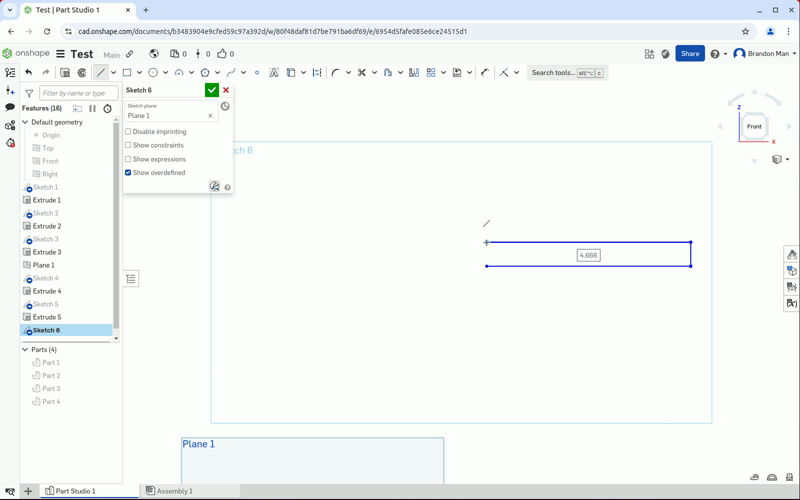
scroll(-6)
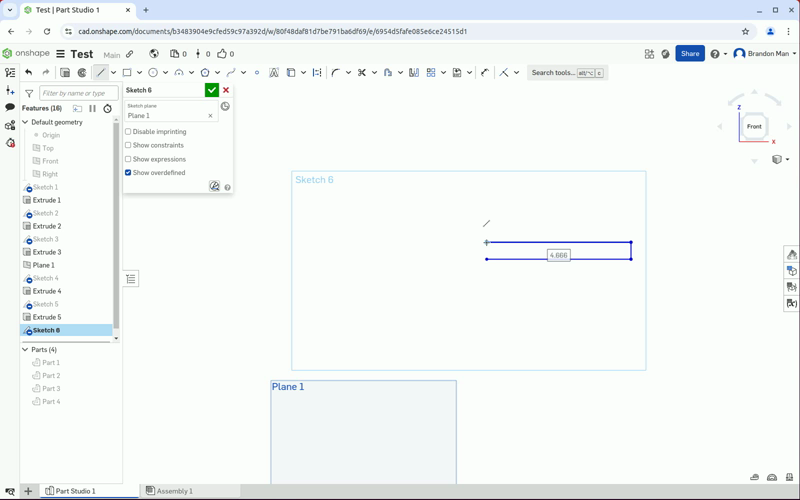
scroll(-6)
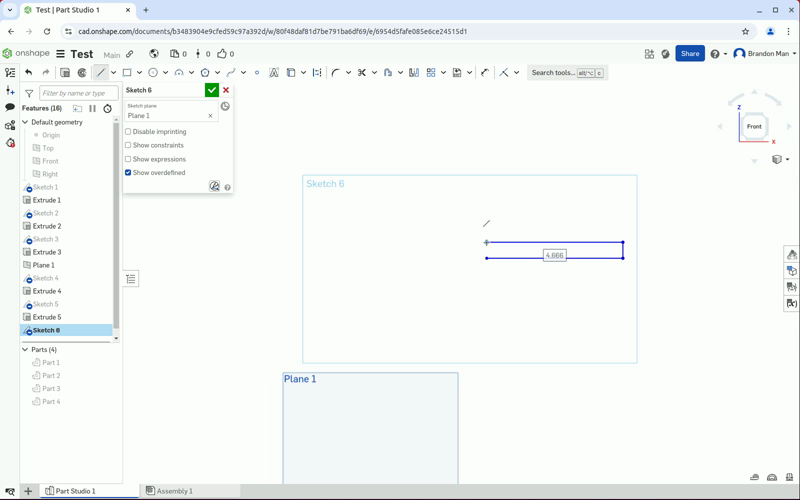
scroll(-6)
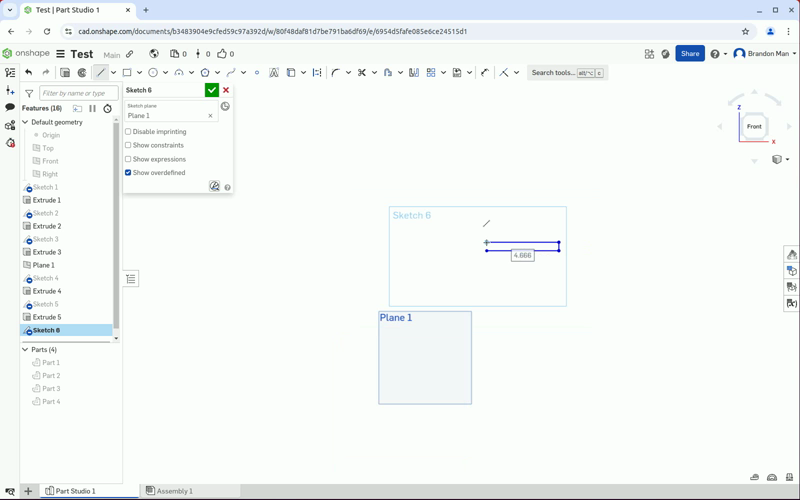
scroll(-6)
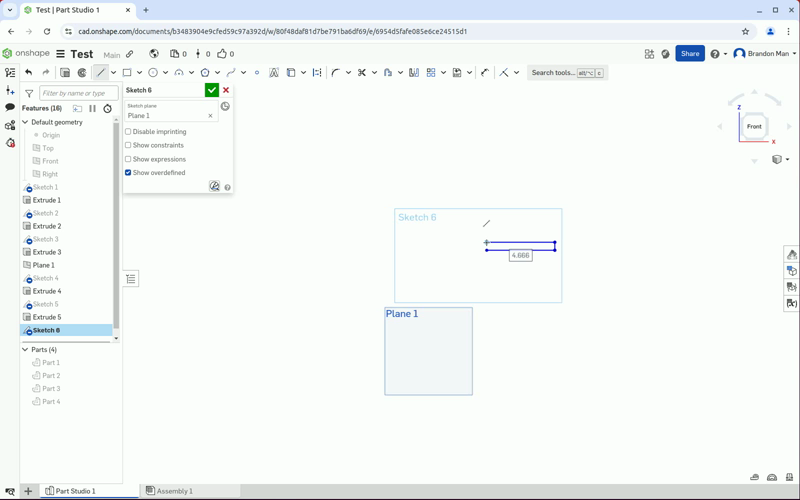
scroll(-6)
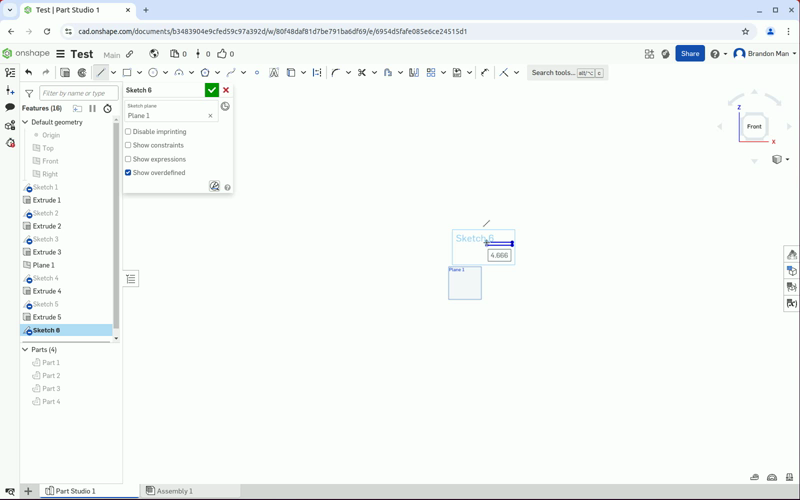
key_up(shift)
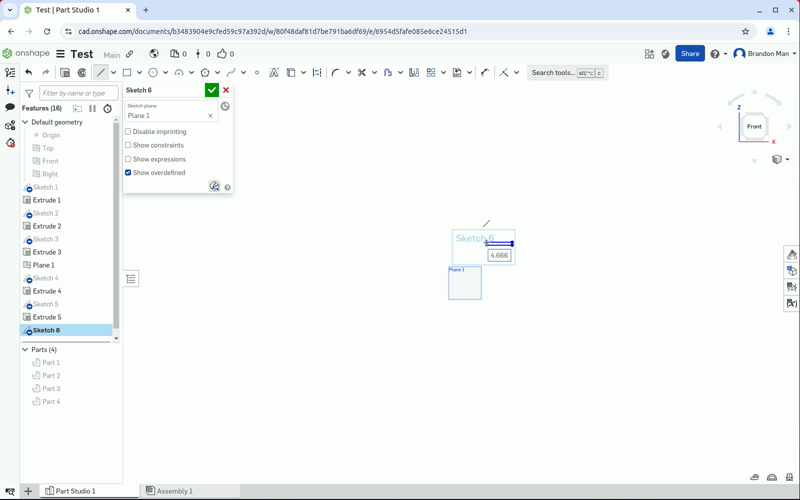
mouse_move(516, 242)
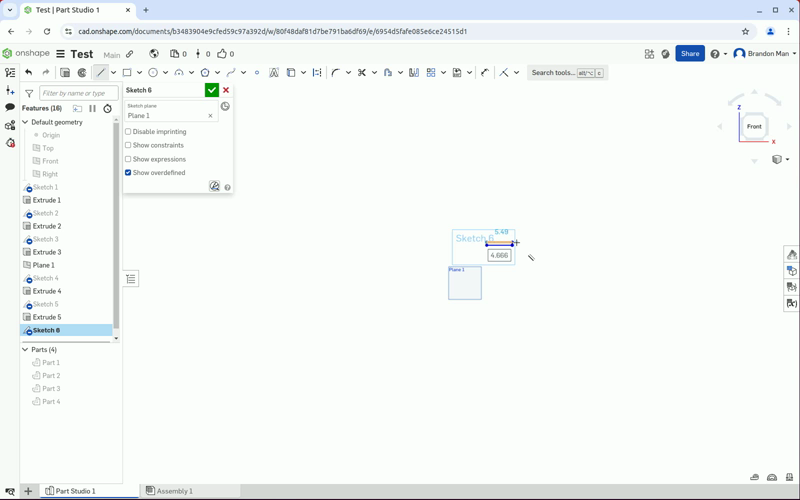
key_down(shift)
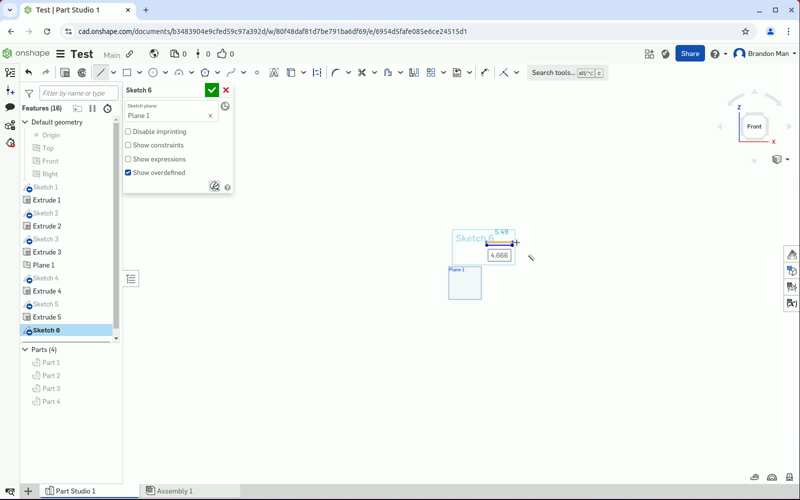
mouse_move(486, 245)
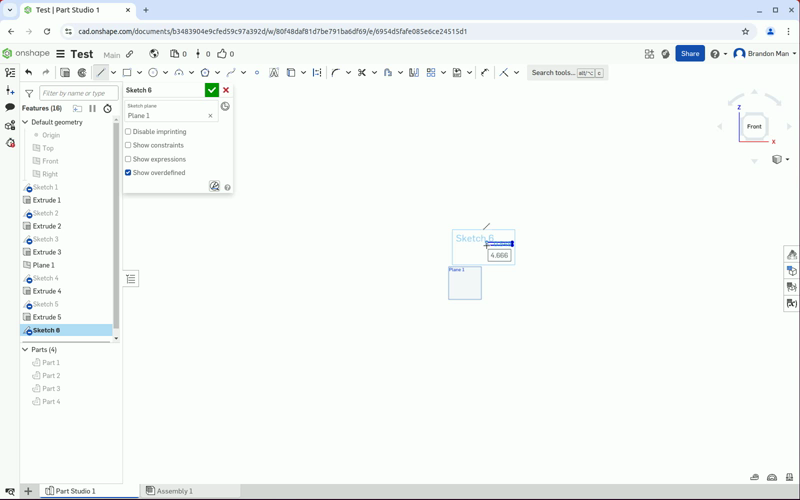
scroll(6)
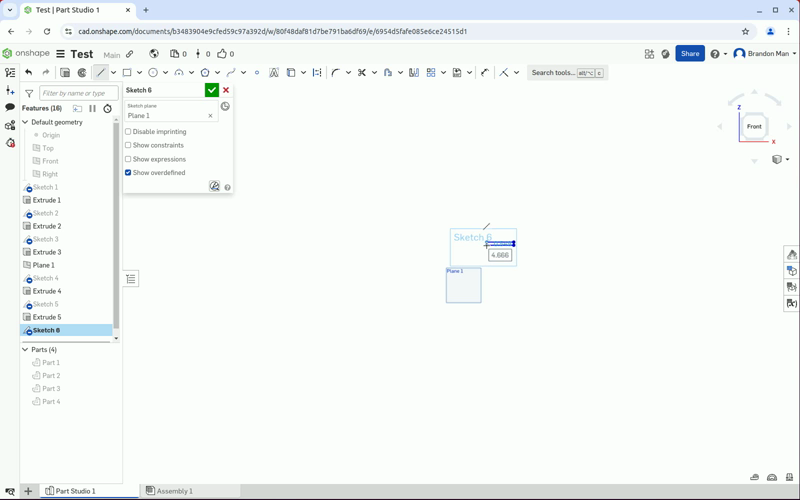
scroll(6)
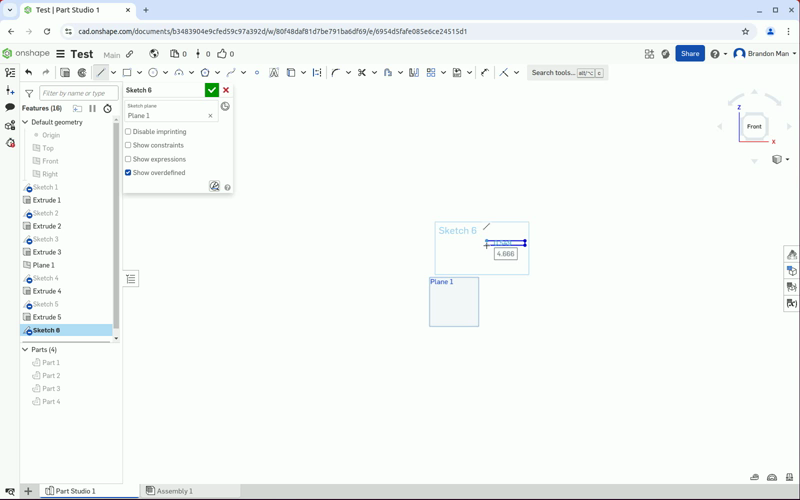
scroll(6)
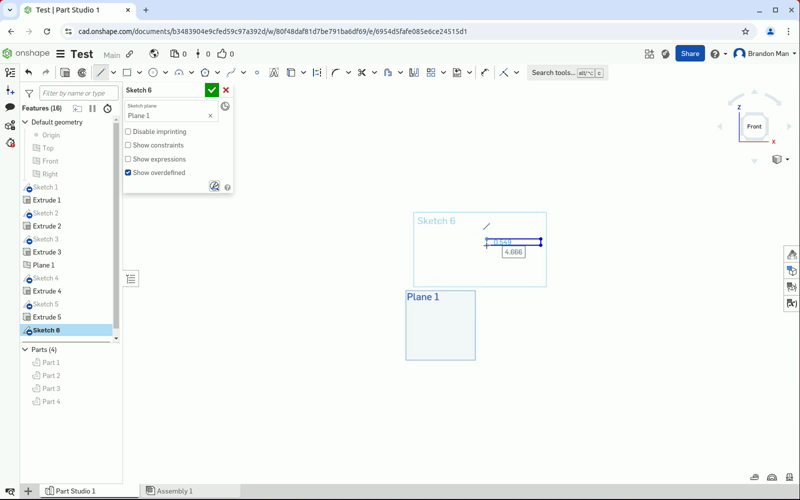
scroll(6)
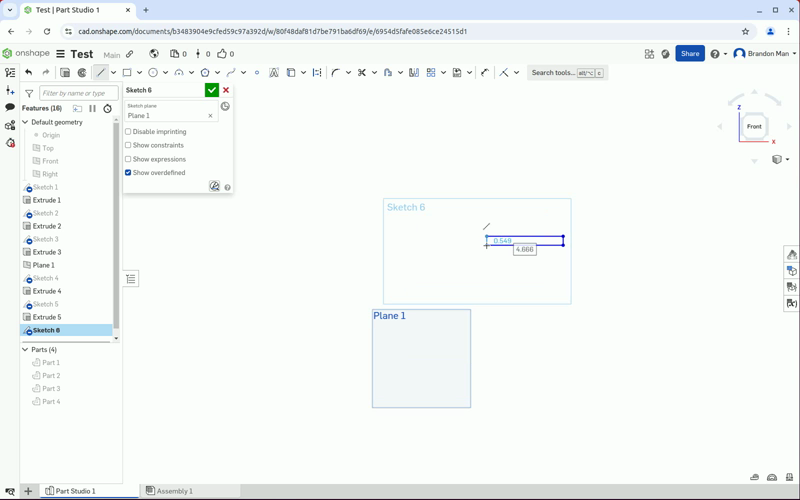
scroll(6)
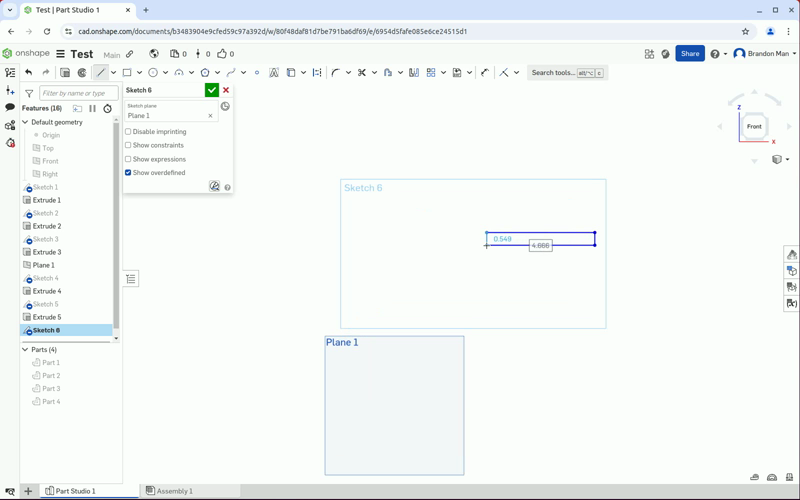
scroll(6)
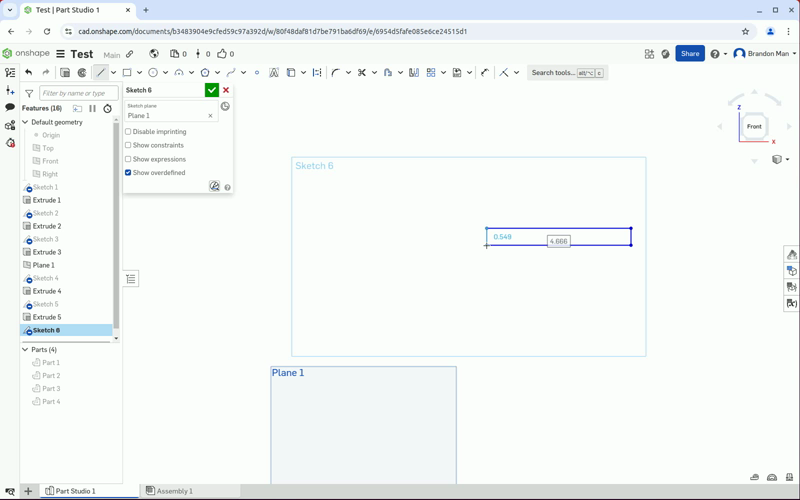
scroll(6)
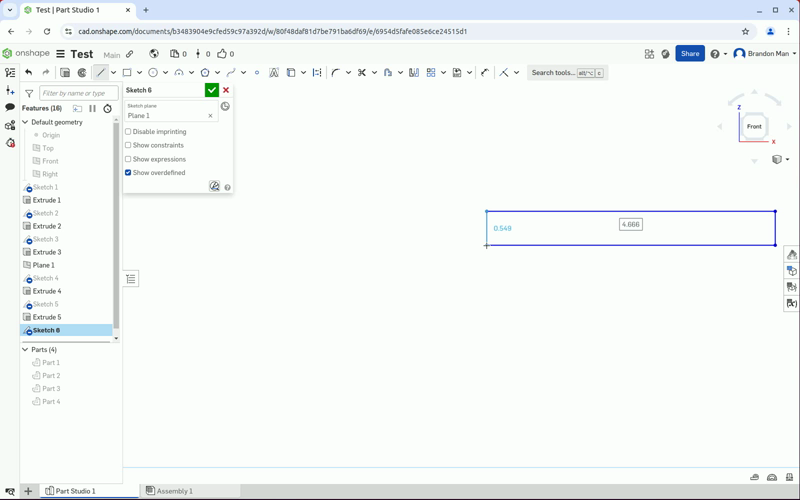
key_up(shift)
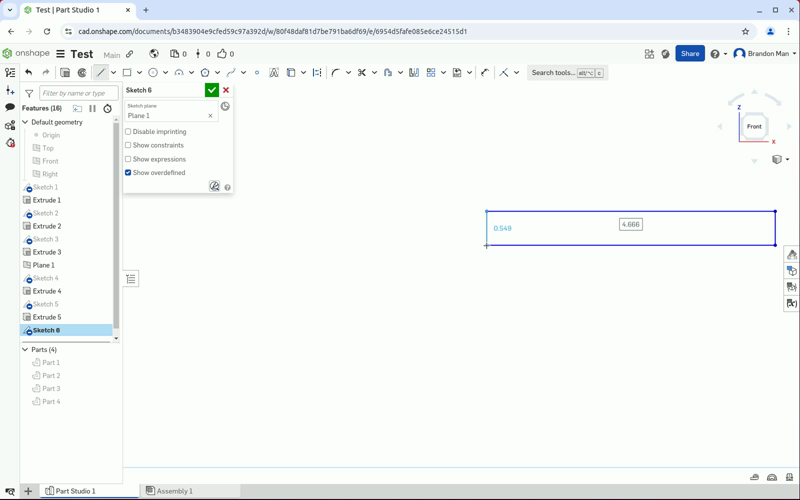
click(486, 245)
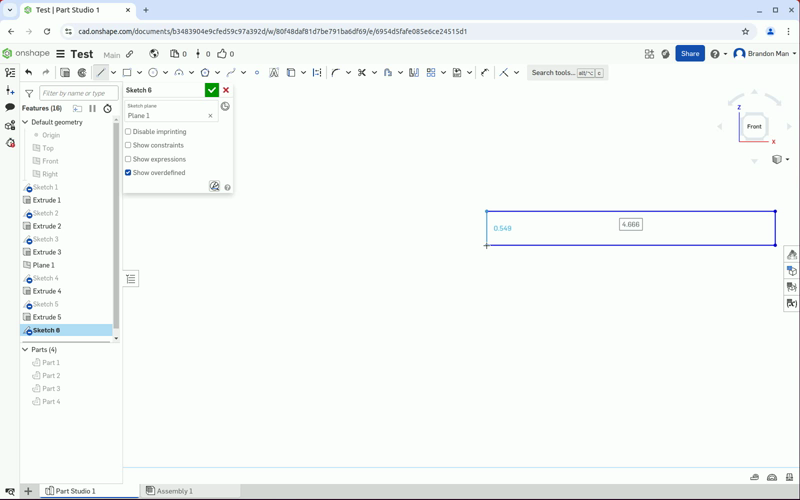
scroll(-6)
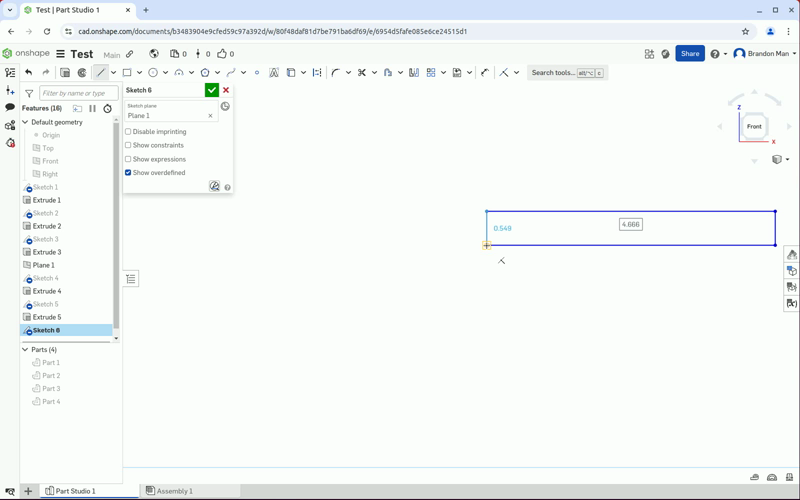
scroll(-6)
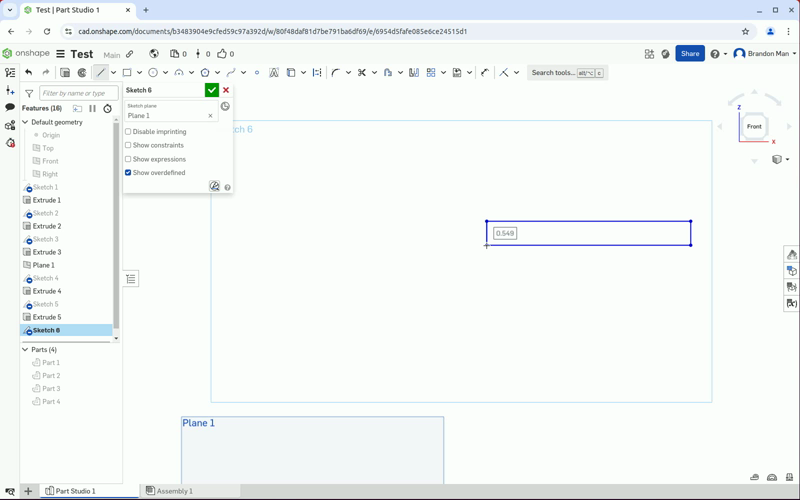
scroll(-6)
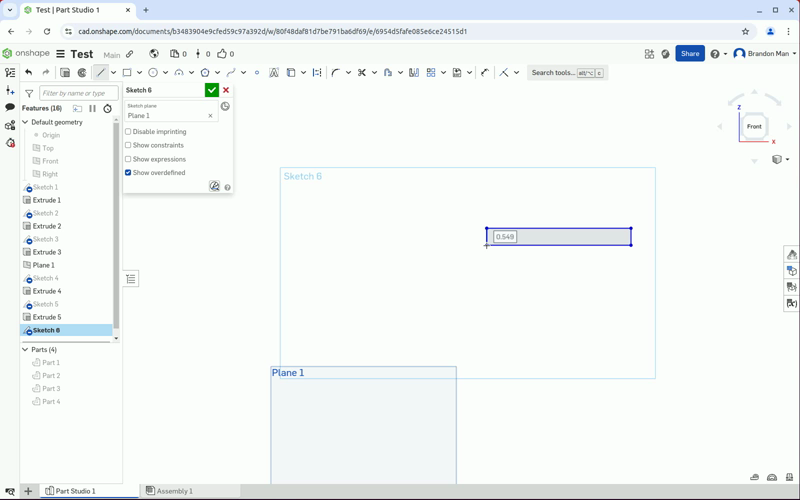
scroll(-6)
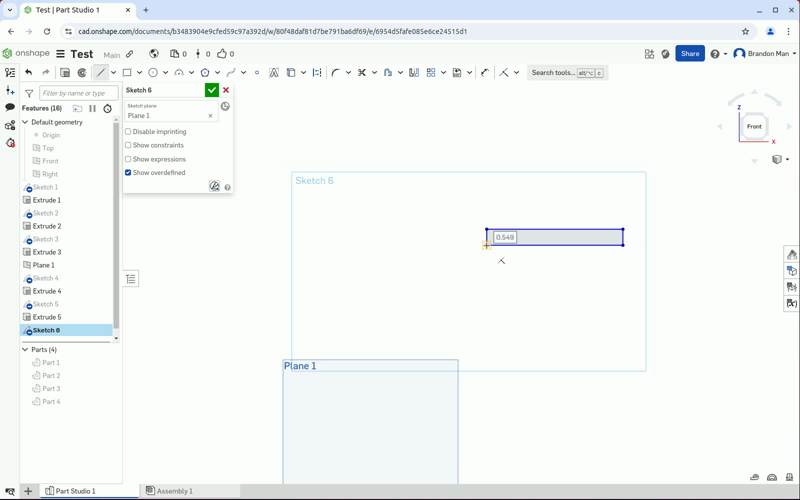
scroll(-6)
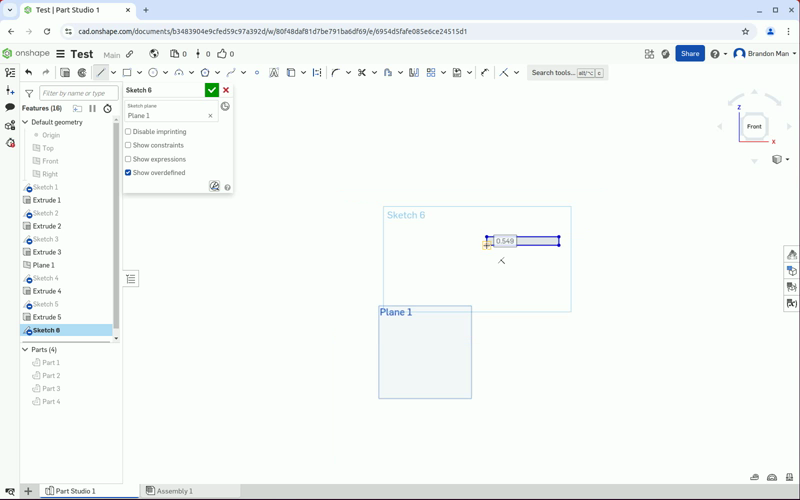
scroll(-6)
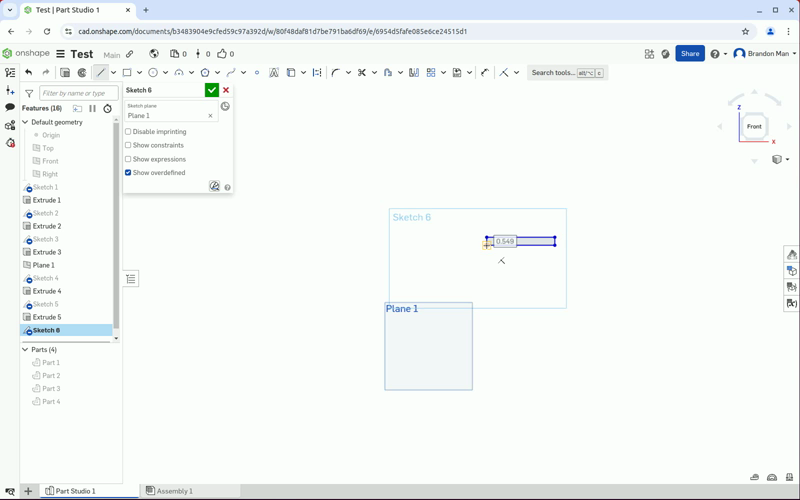
scroll(-6)
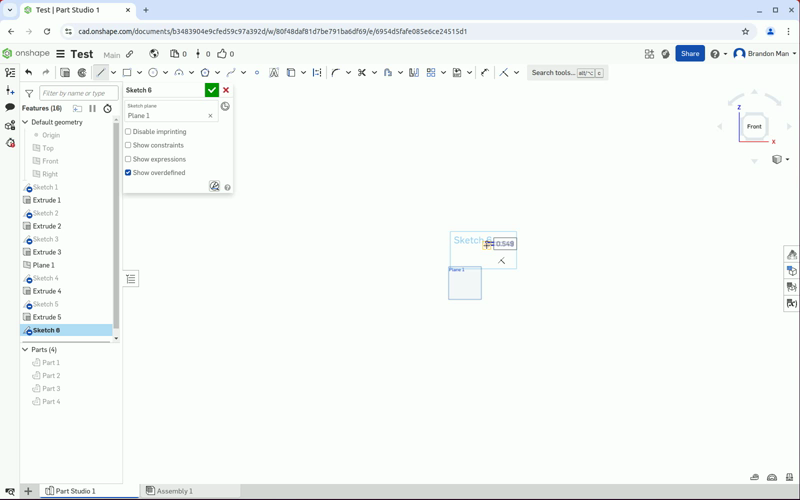
key(esc)
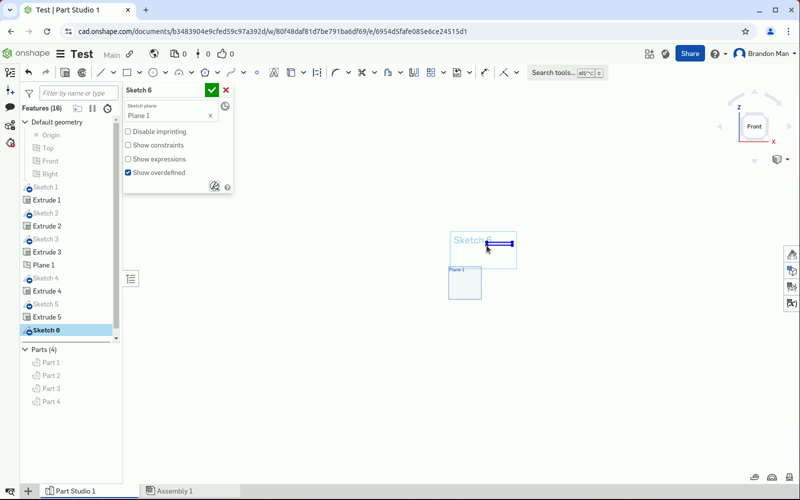
mouse_move(498, 243)
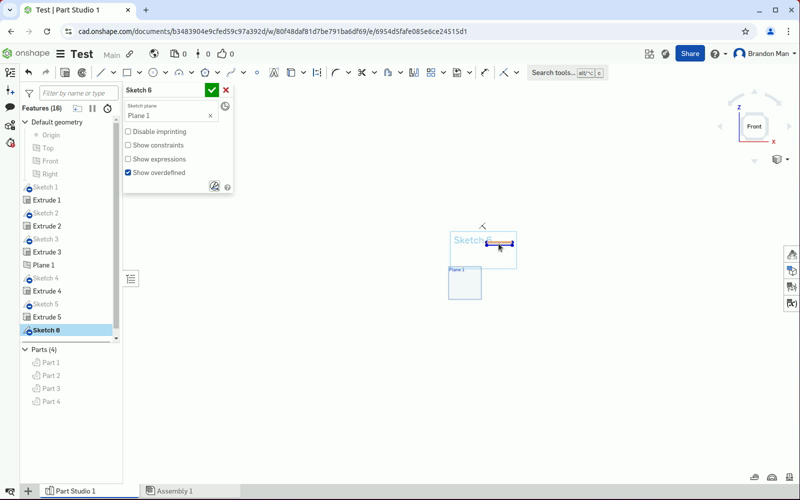
scroll(6)
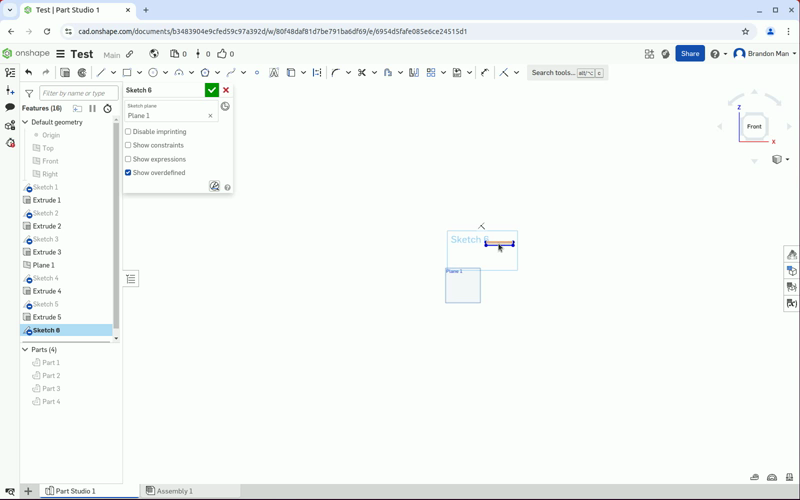
scroll(6)
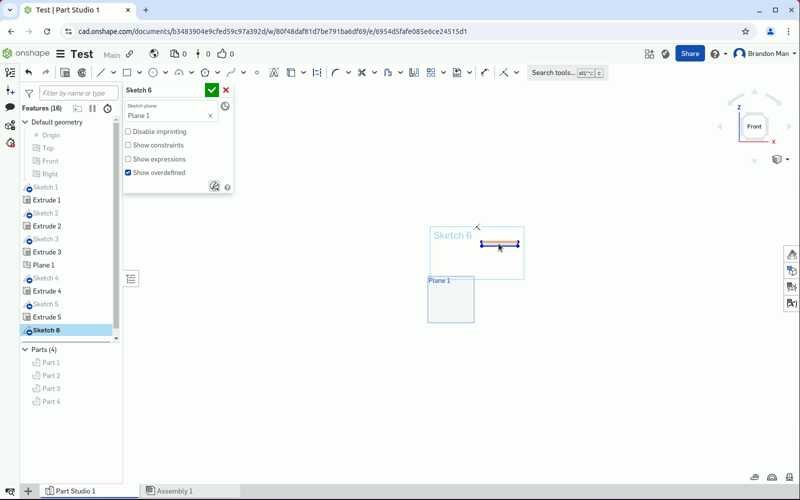
scroll(6)
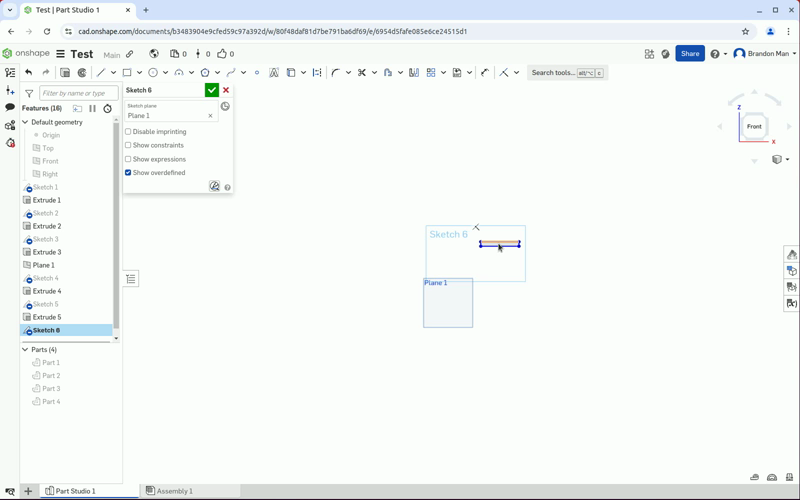
scroll(6)
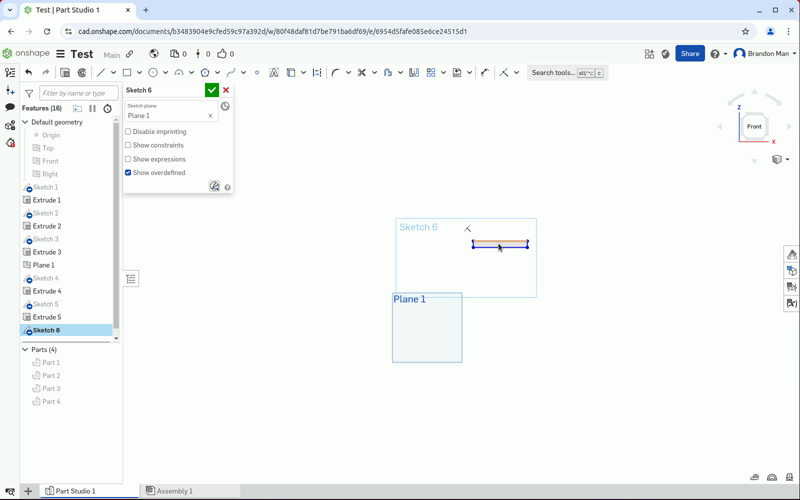
scroll(6)
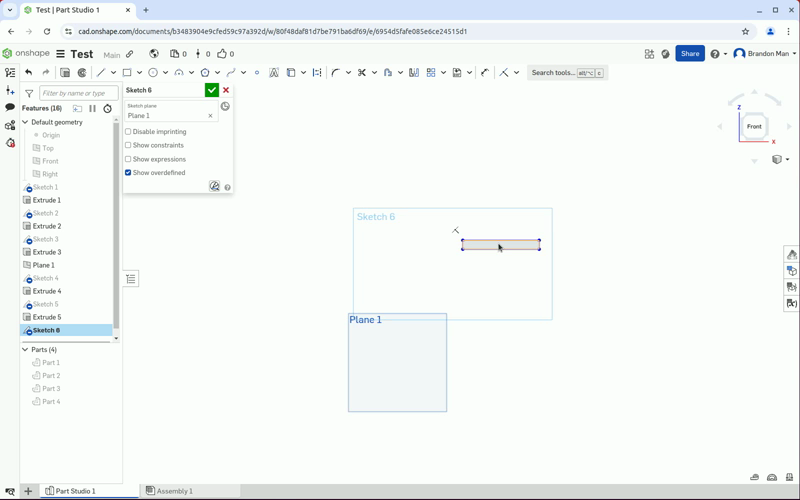
scroll(6)
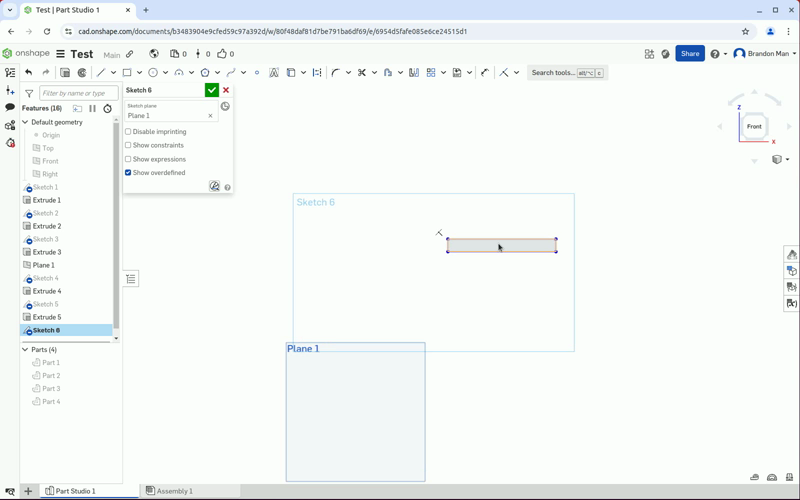
scroll(6)
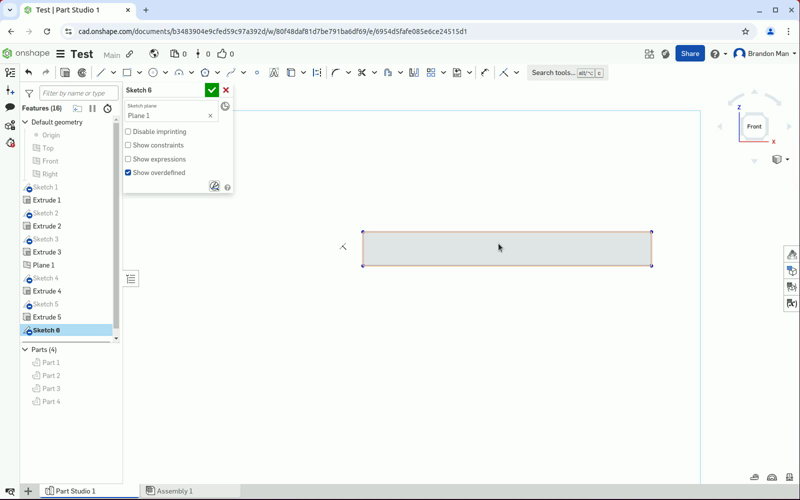
click(498, 243)
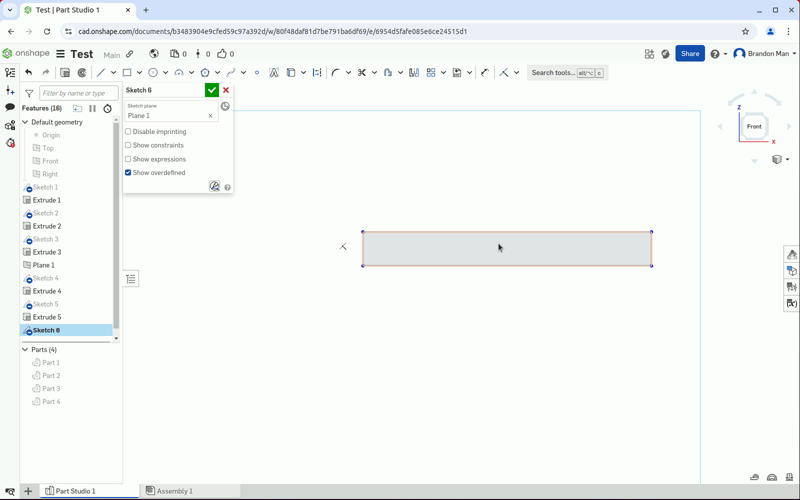
scroll(-6)
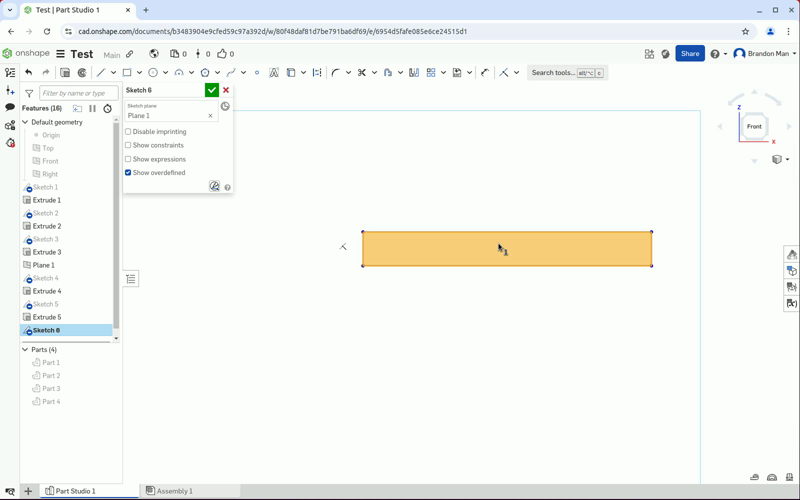
scroll(-6)
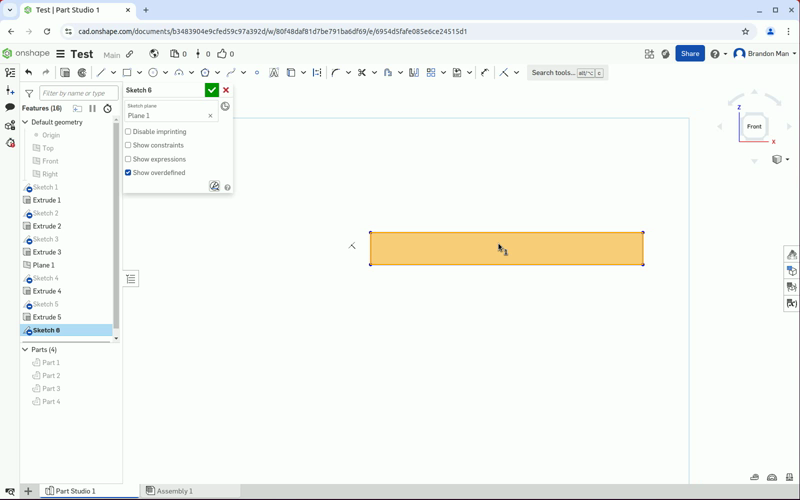
scroll(-6)
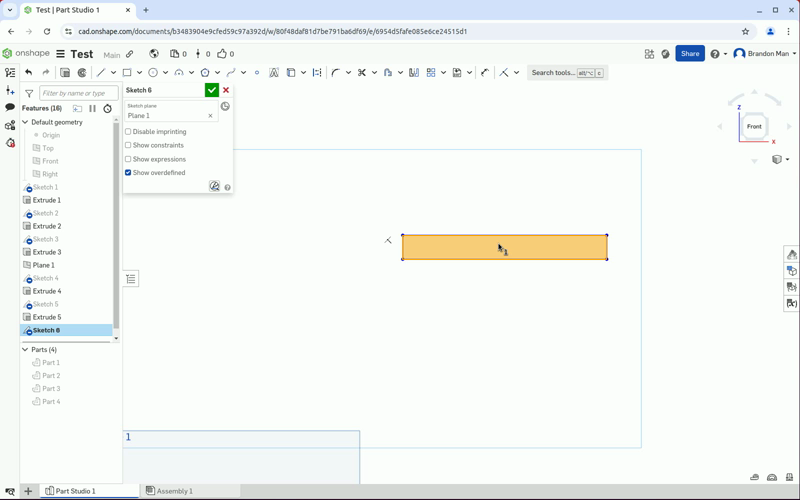
scroll(-6)
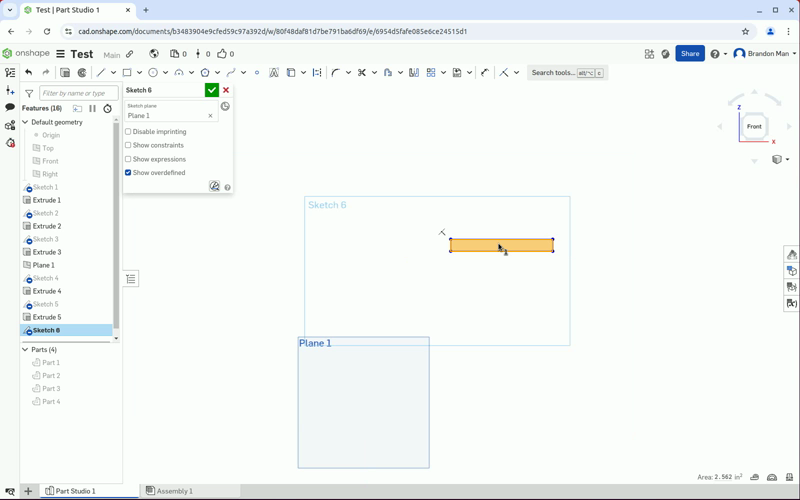
scroll(-6)
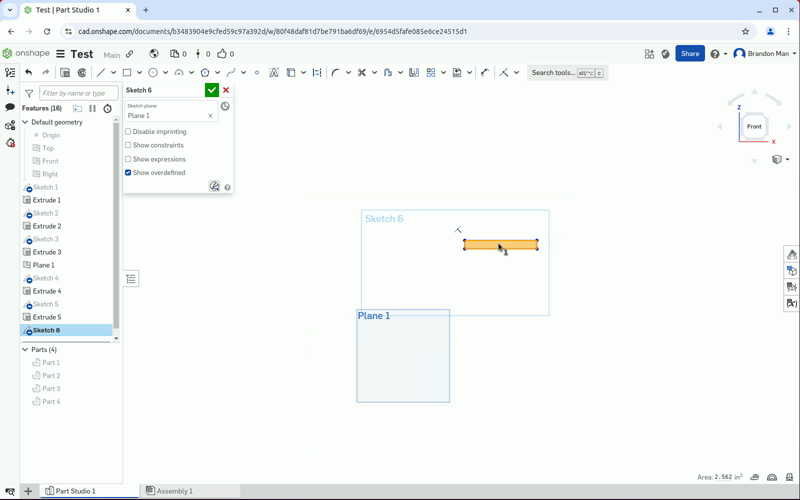
scroll(-6)
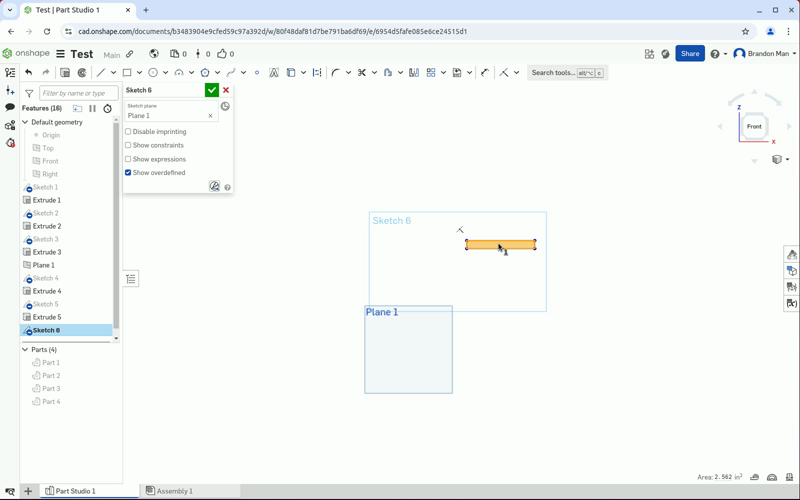
scroll(-6)
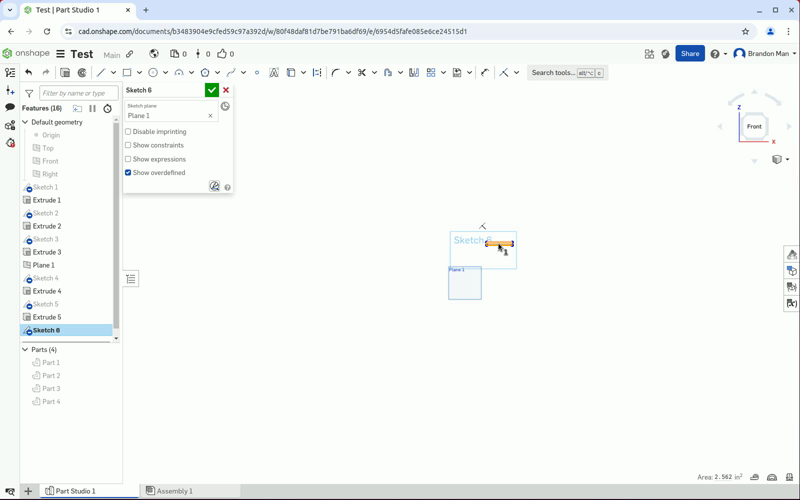
mouse_move(73, 352)
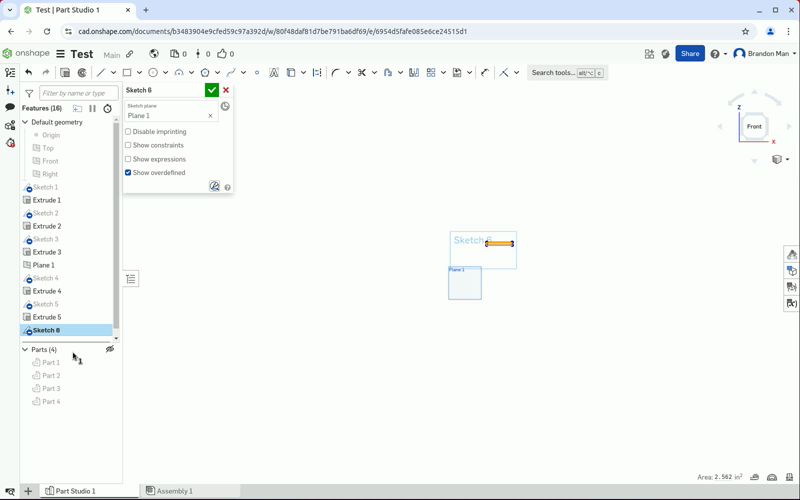
key(shift+y)
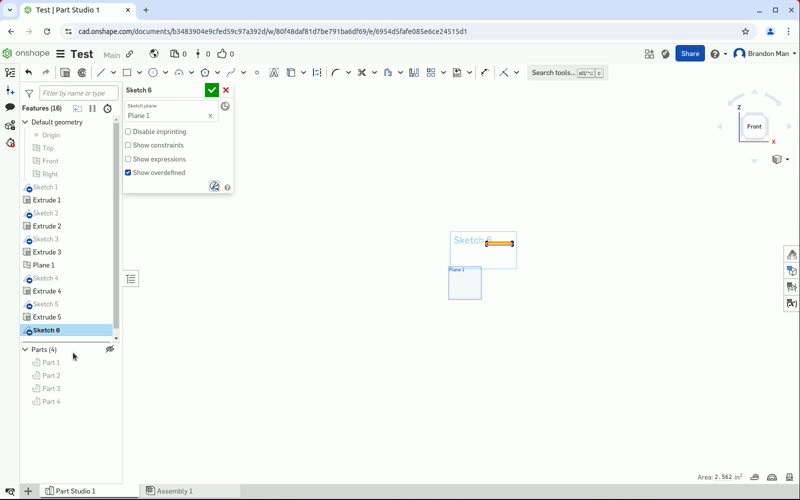
key(shift+e)
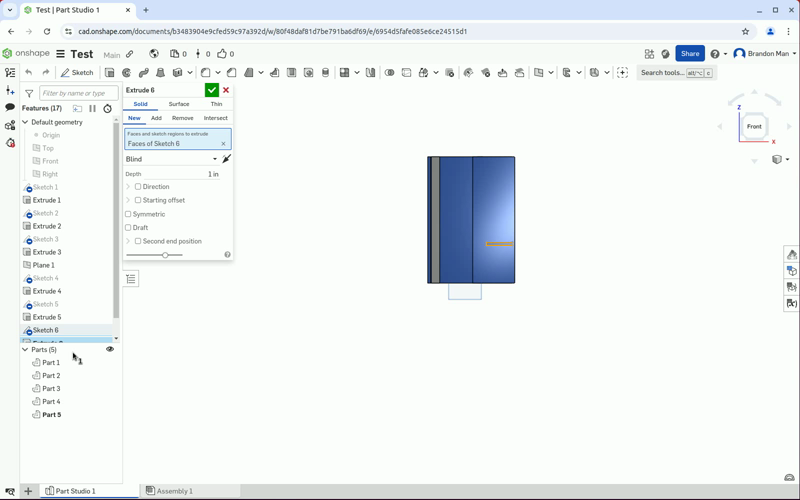
mouse_move(143, 106)
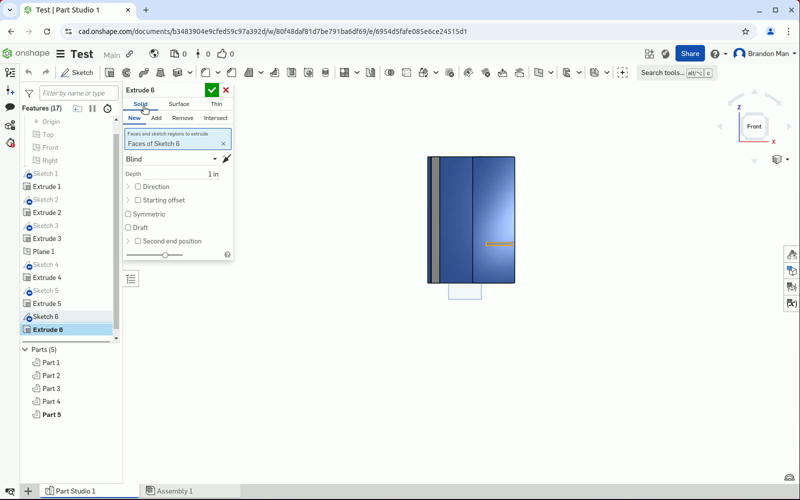
click(143, 106)
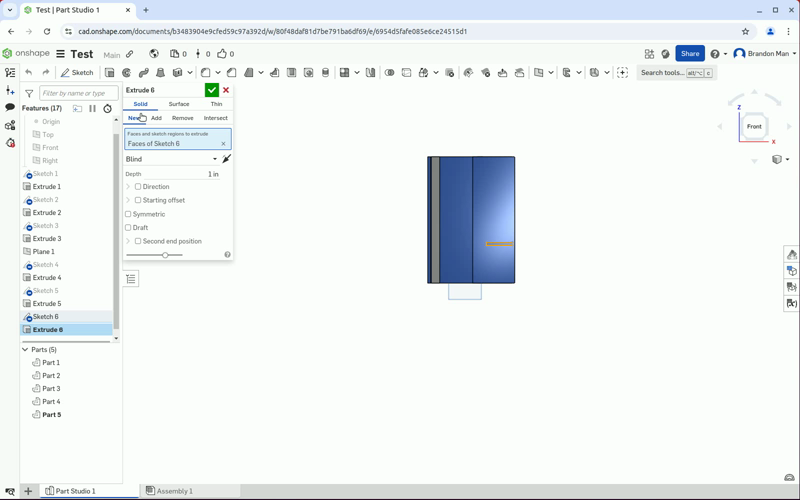
mouse_move(137, 120)
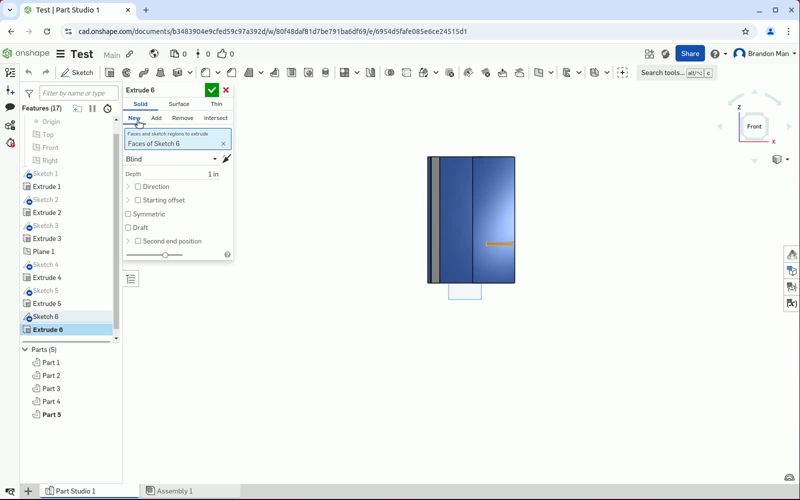
click(137, 120)
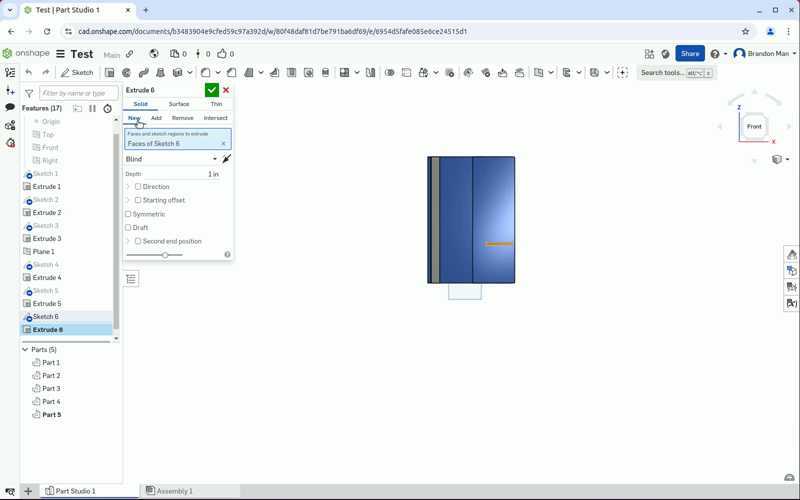
key(tab, 4)
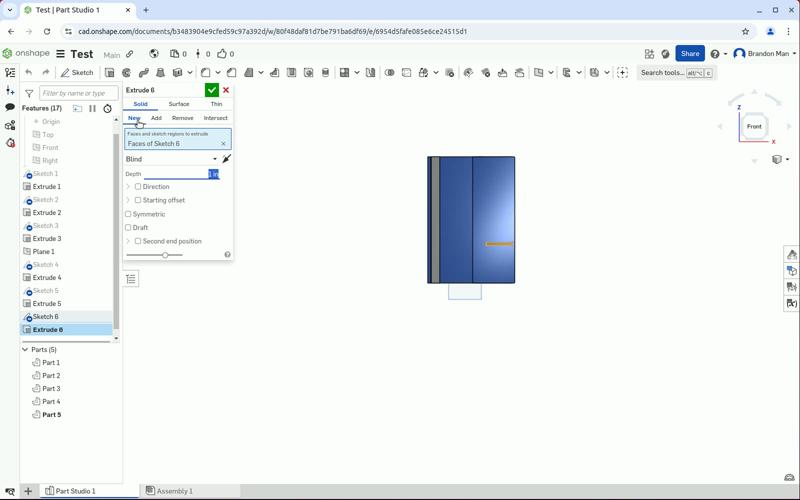
text(9.147)
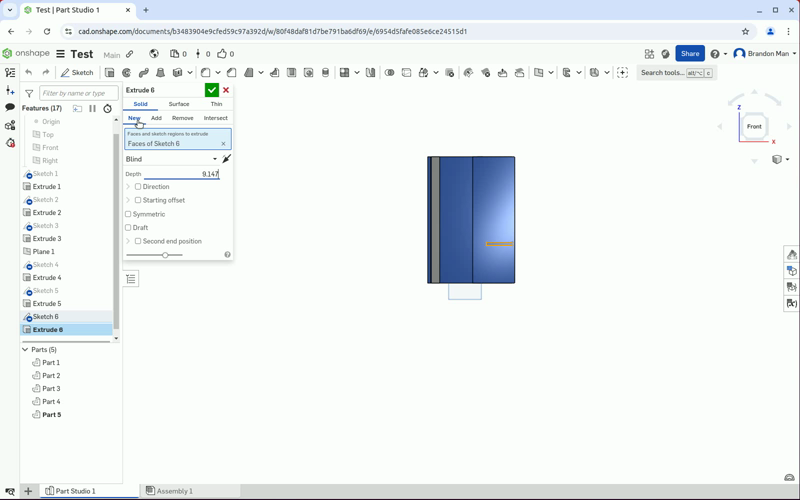
key(enter)
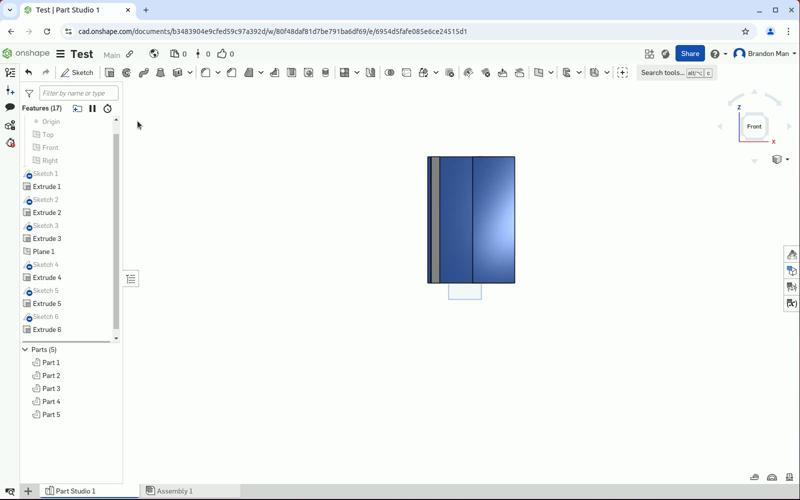
key(shift+h)
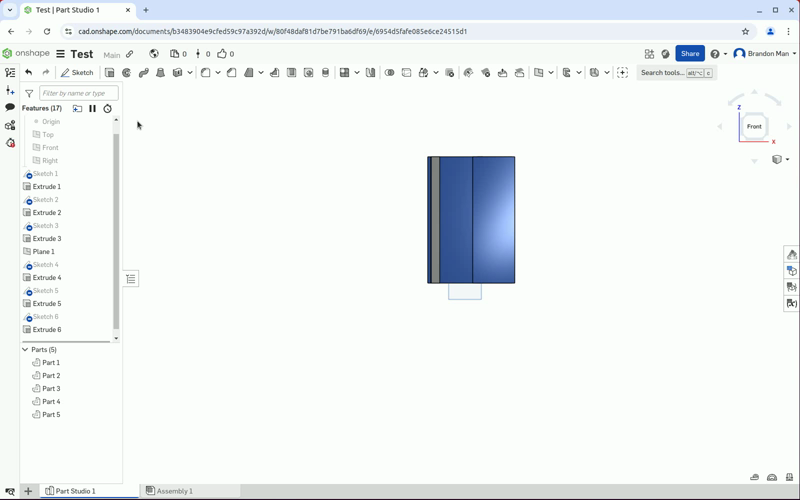
key(shift+h)
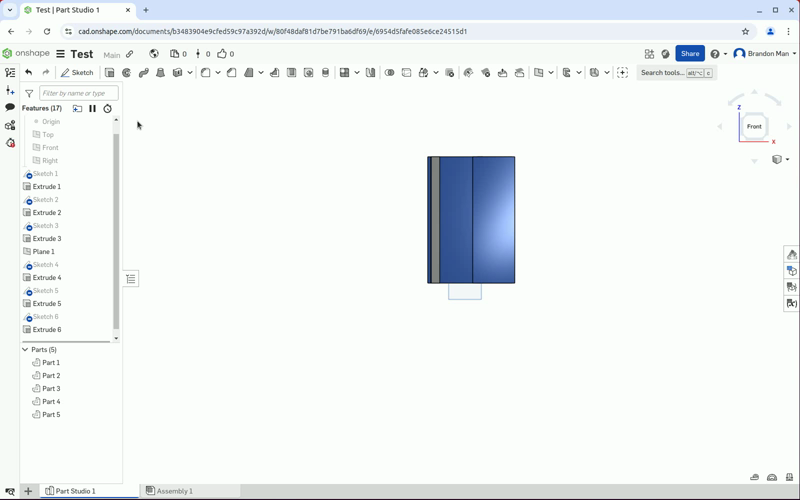
mouse_move(69, 176)
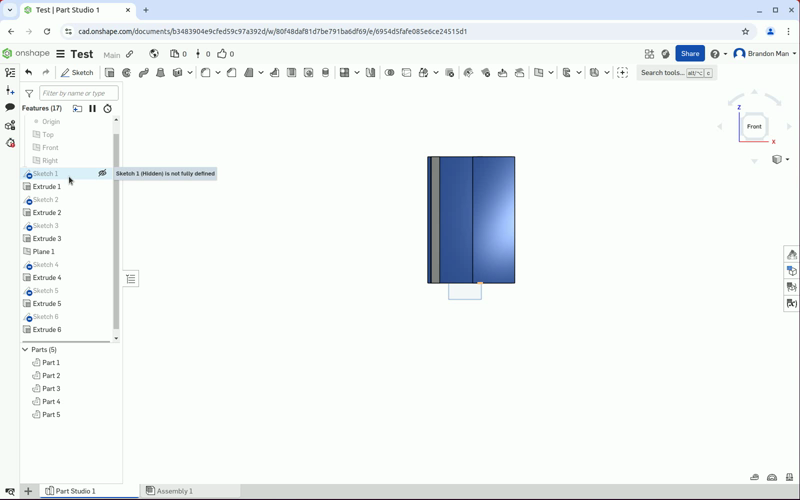
click(69, 176)
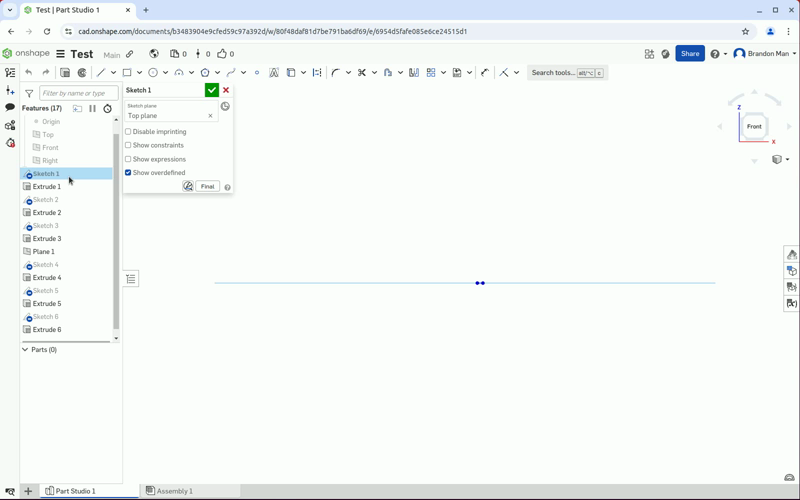
mouse_move(229, 92)
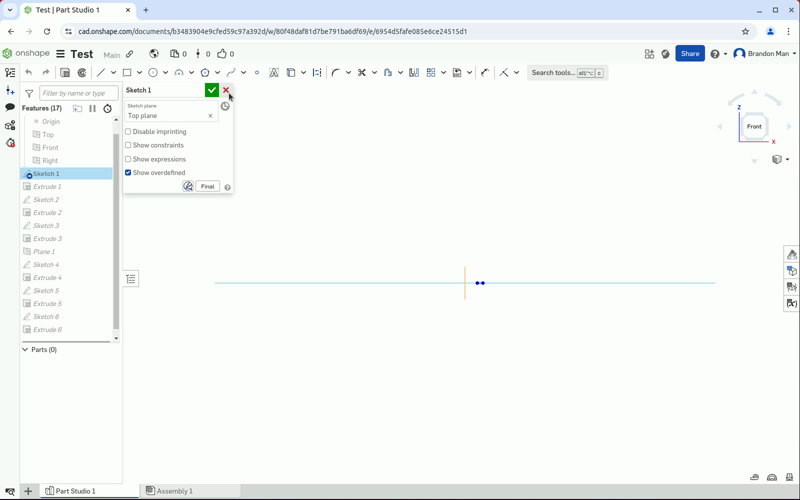
click(229, 92)
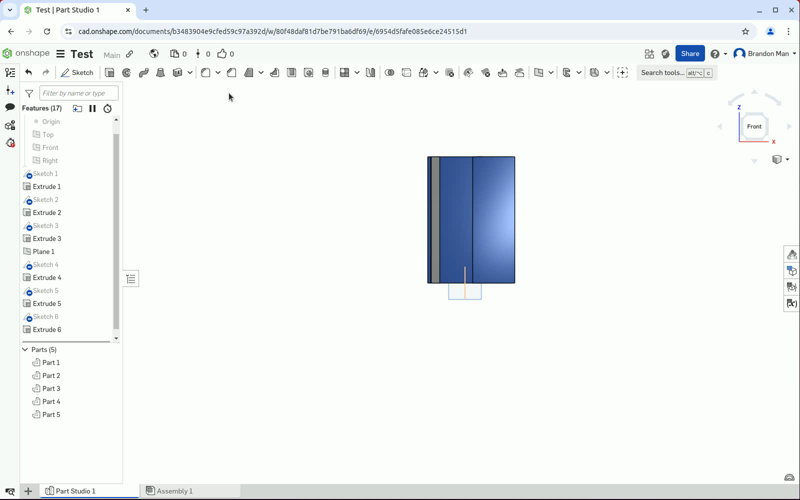
mouse_move(541, 75)
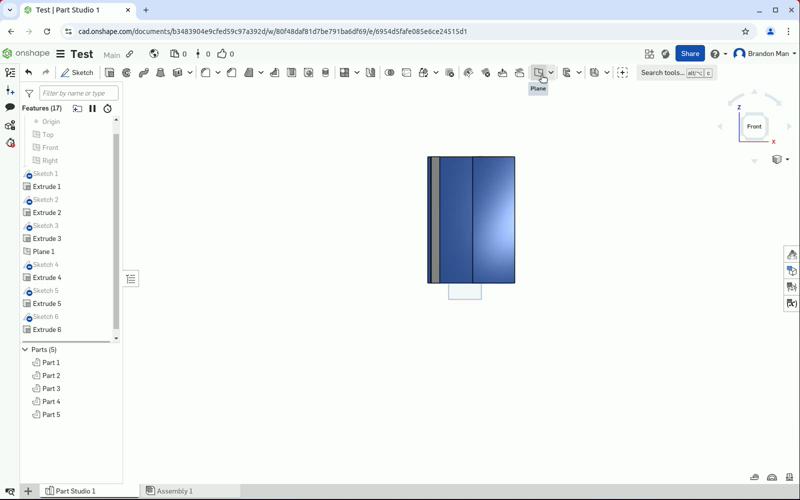
click(541, 75)
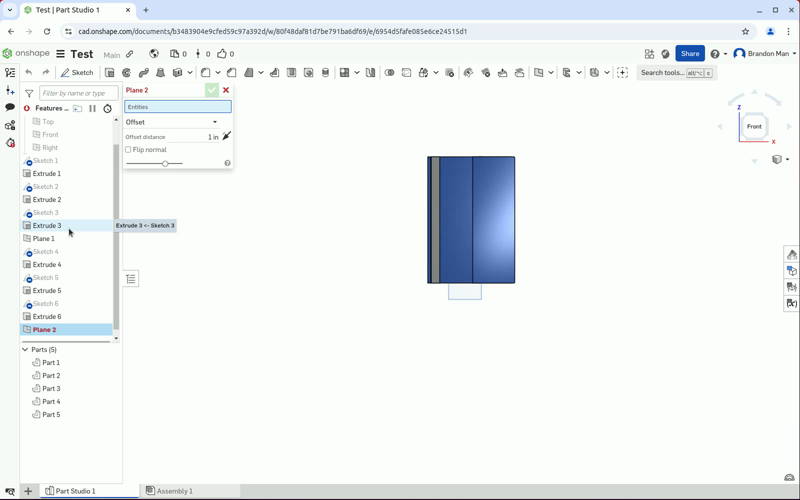
scroll(3)
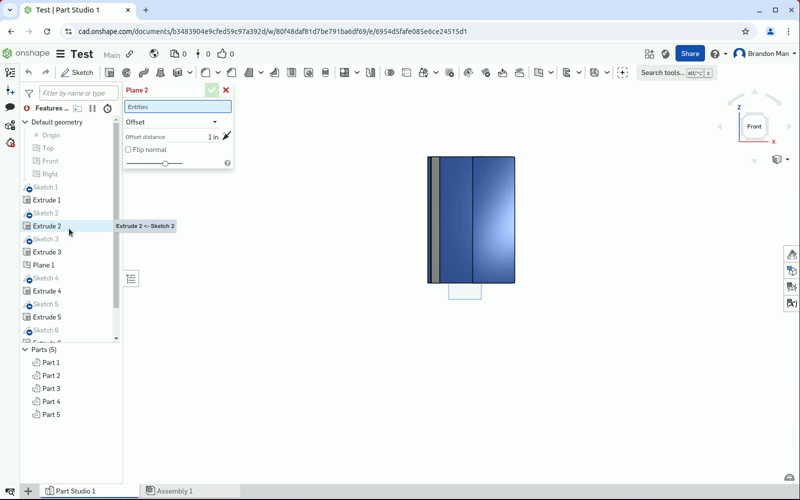
mouse_move(69, 163)
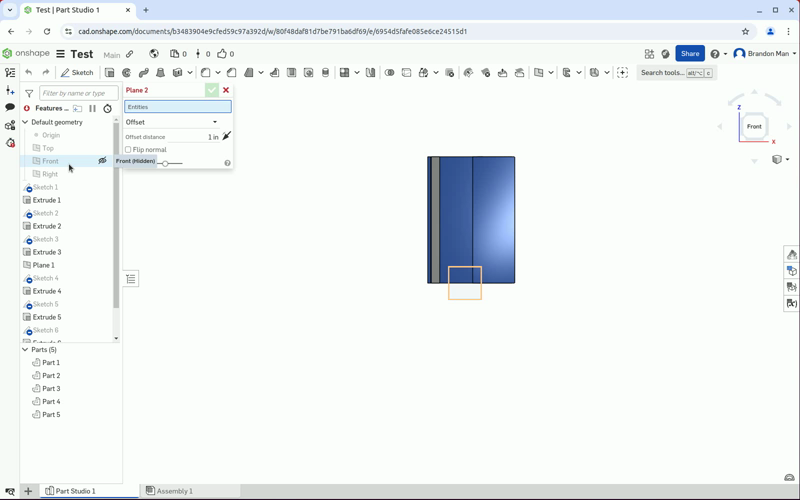
click(69, 163)
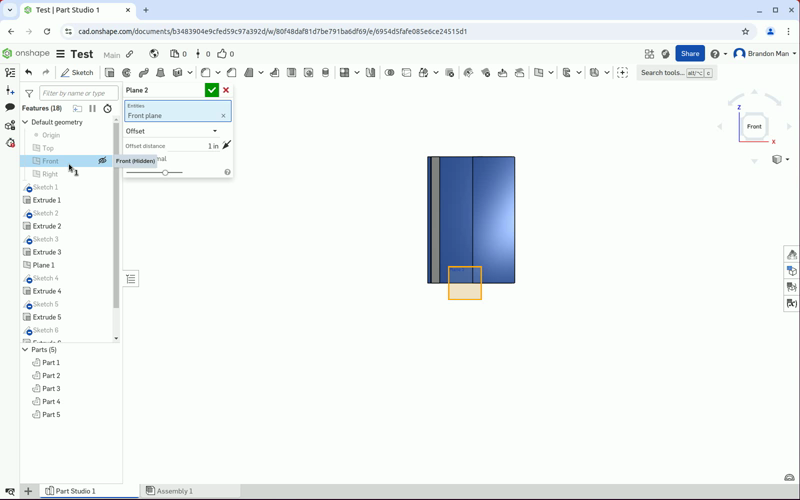
key(tab, 2)
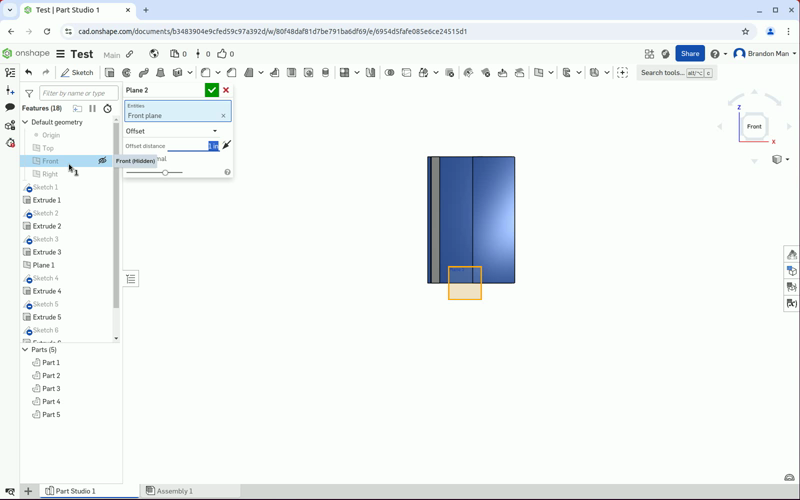
text(0.246)
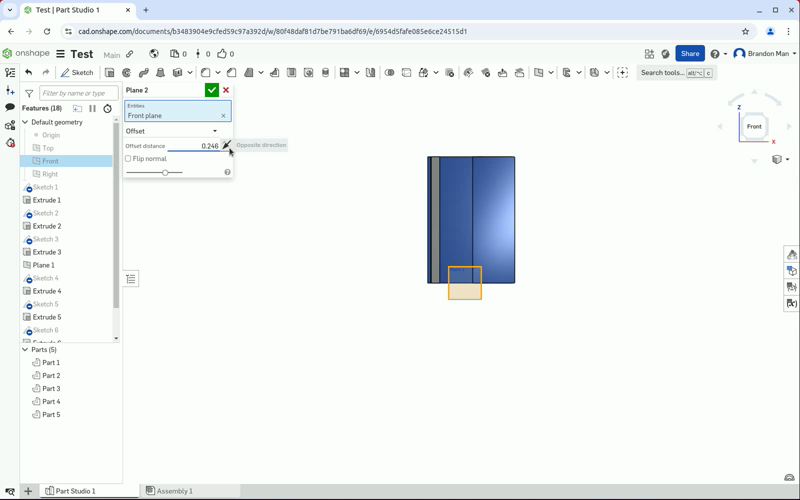
mouse_move(229, 147)
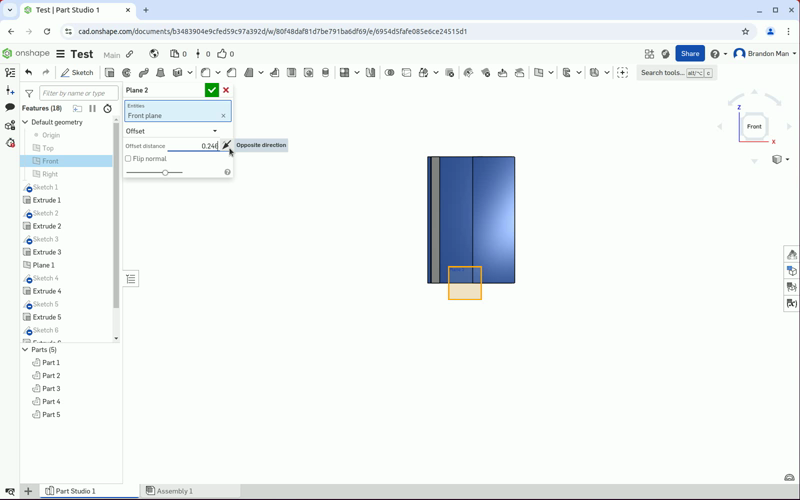
click(229, 147)
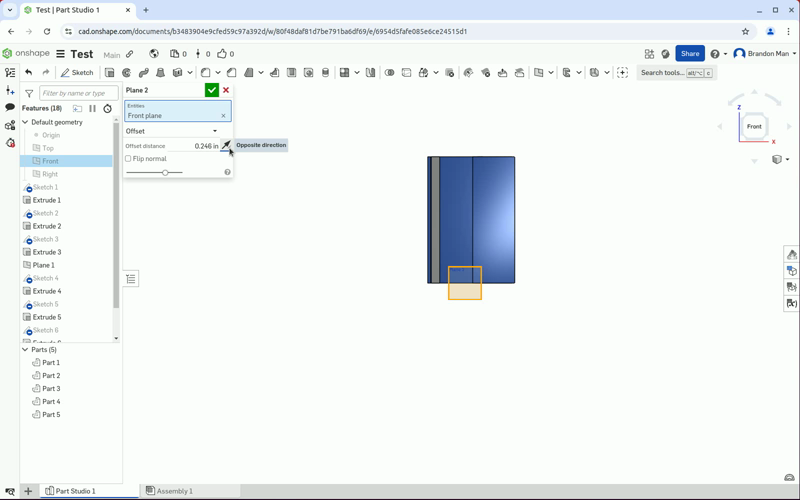
key(enter, 2)
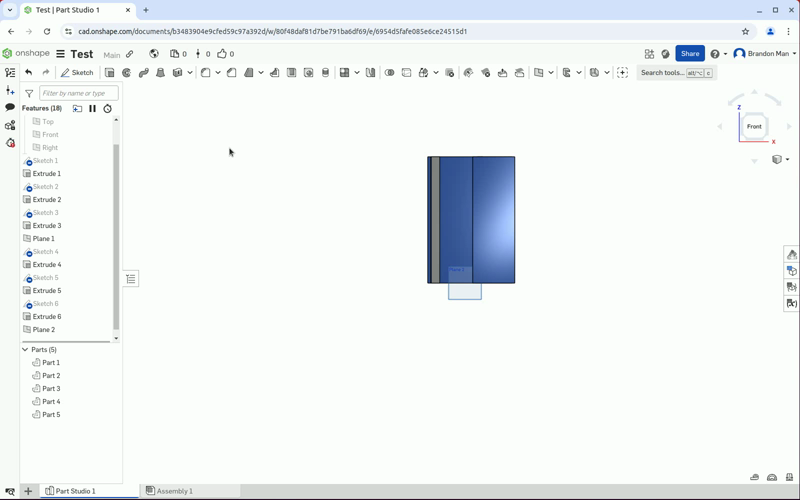
key(shift+s)
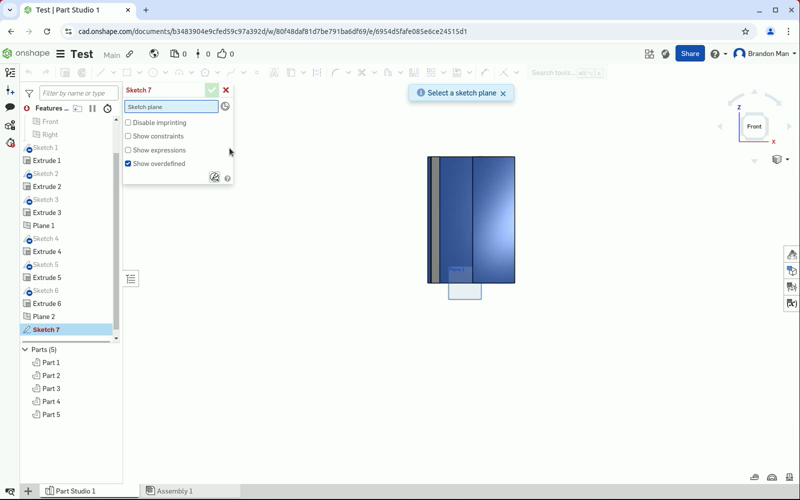
mouse_move(69, 319)
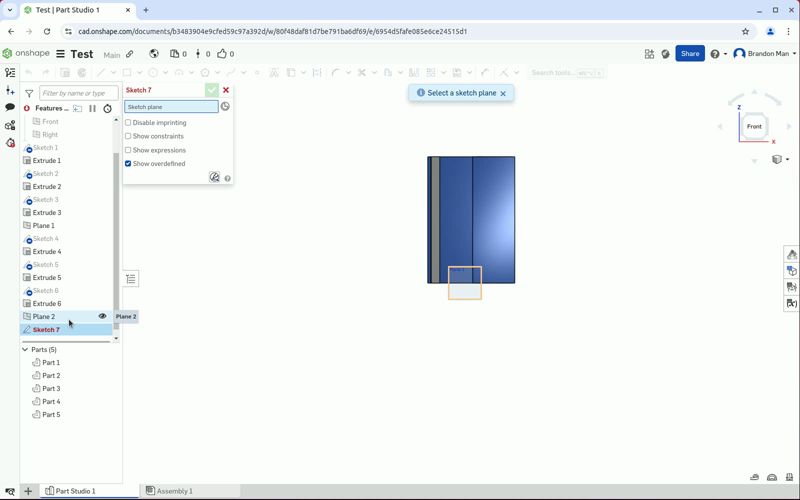
click(69, 319)
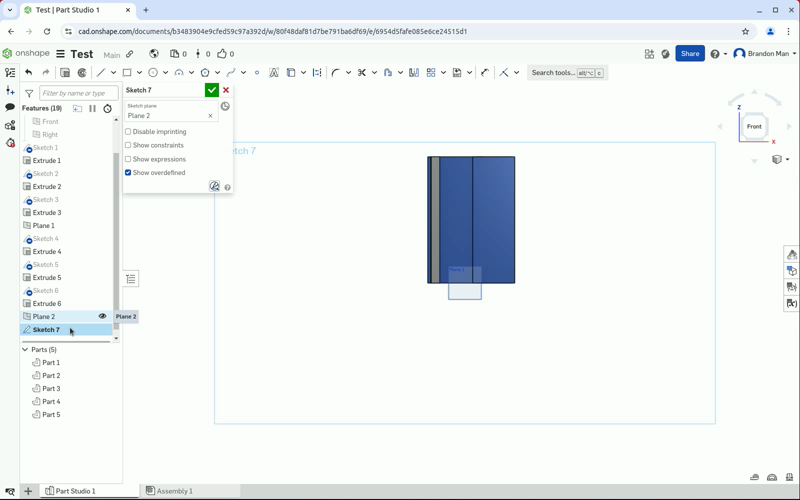
mouse_move(73, 352)
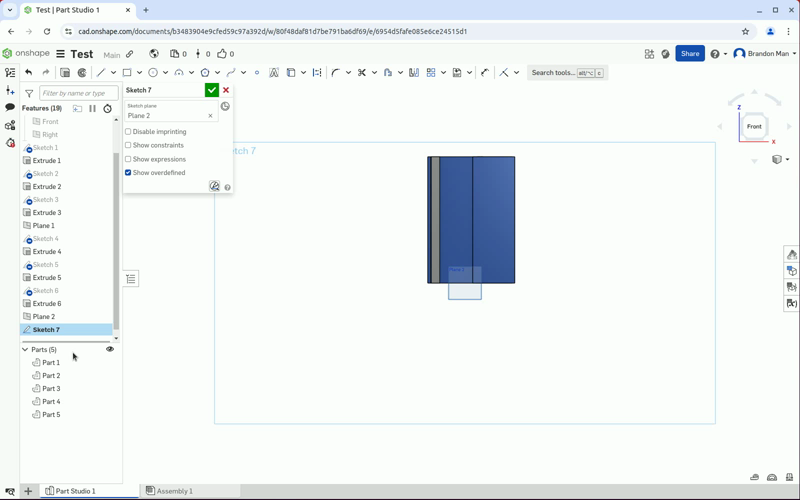
key(y)
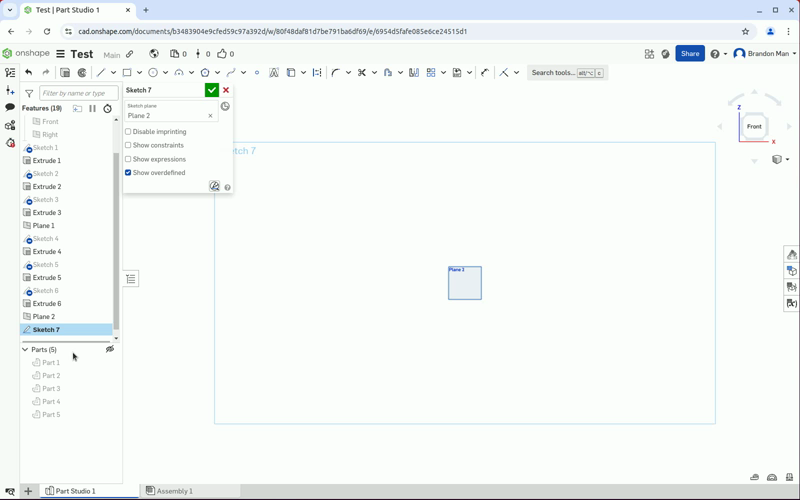
key(l)
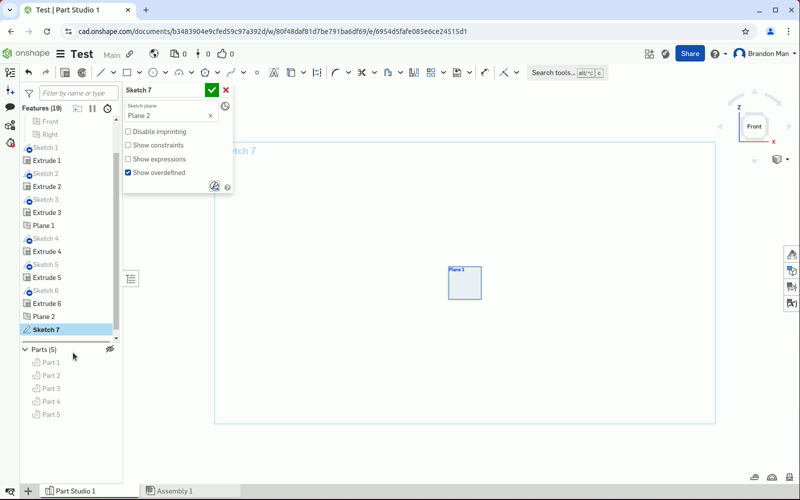
key_down(shift)
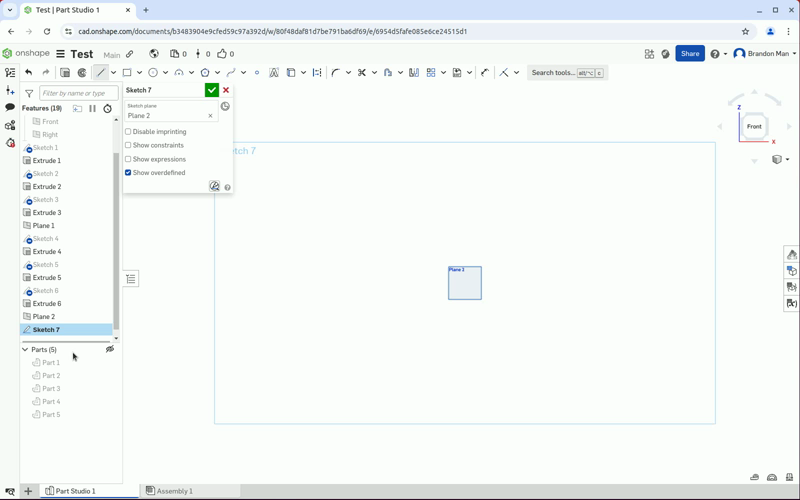
mouse_move(437, 179)
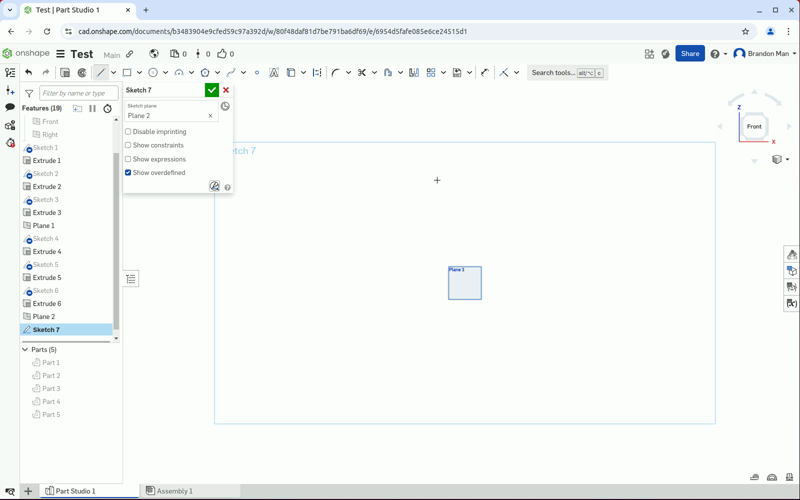
click(437, 179)
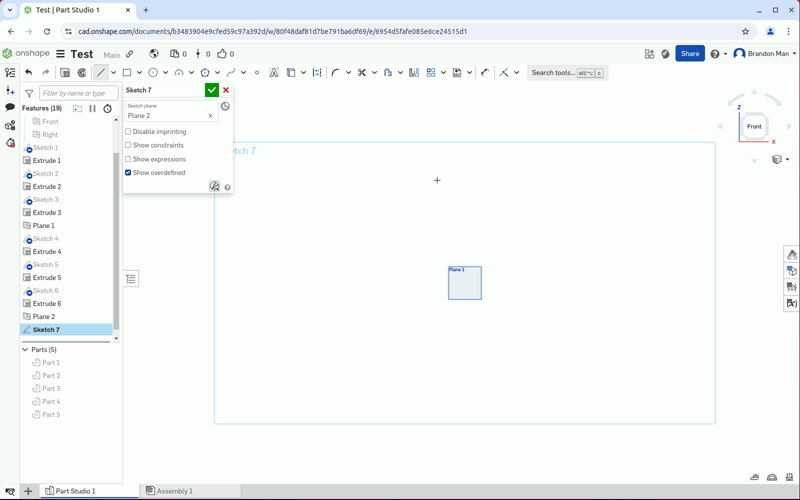
key_up(shift)
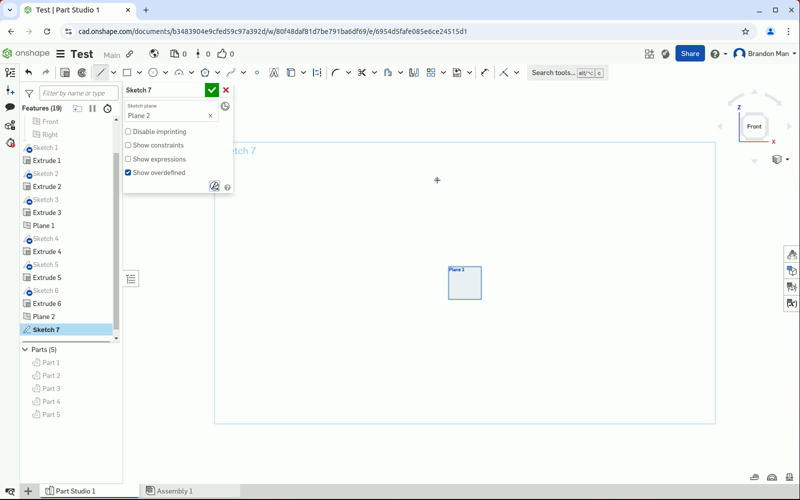
key_down(shift)
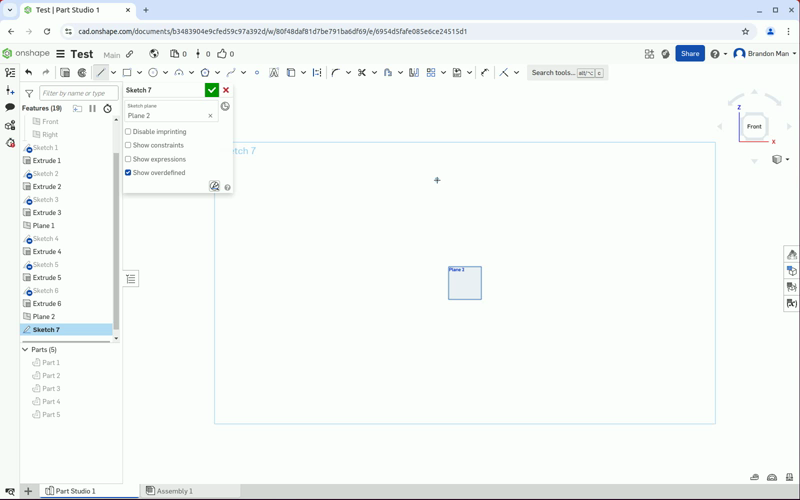
mouse_move(467, 179)
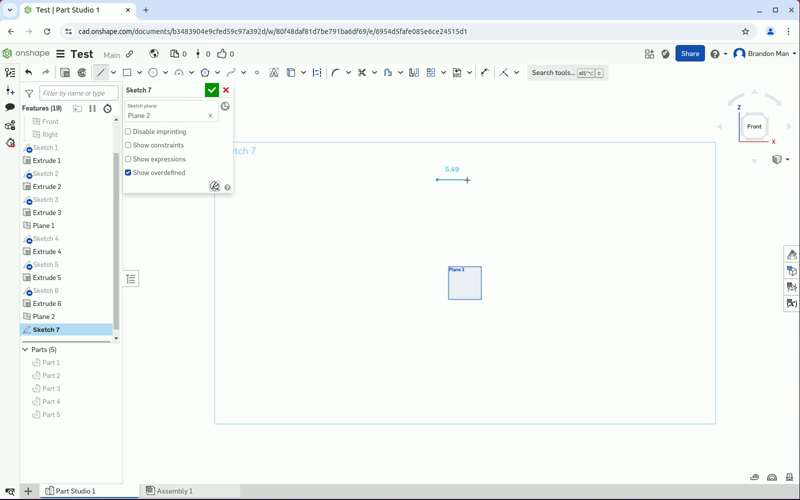
mouse_move(474, 179)
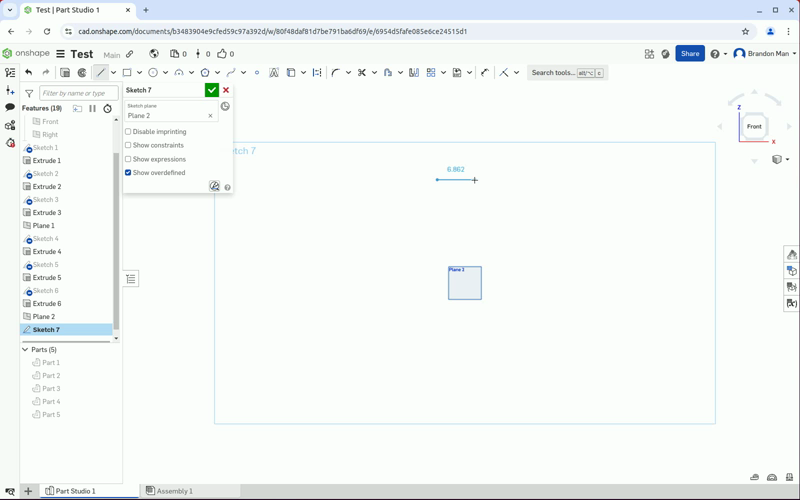
click(474, 179)
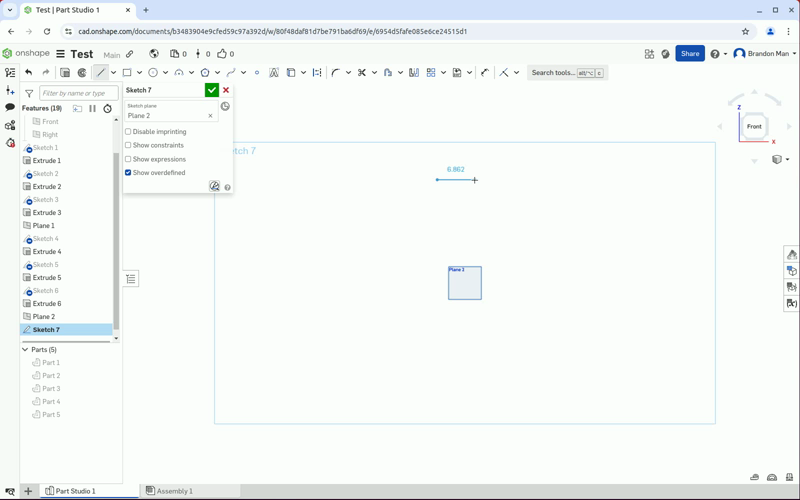
key_up(shift)
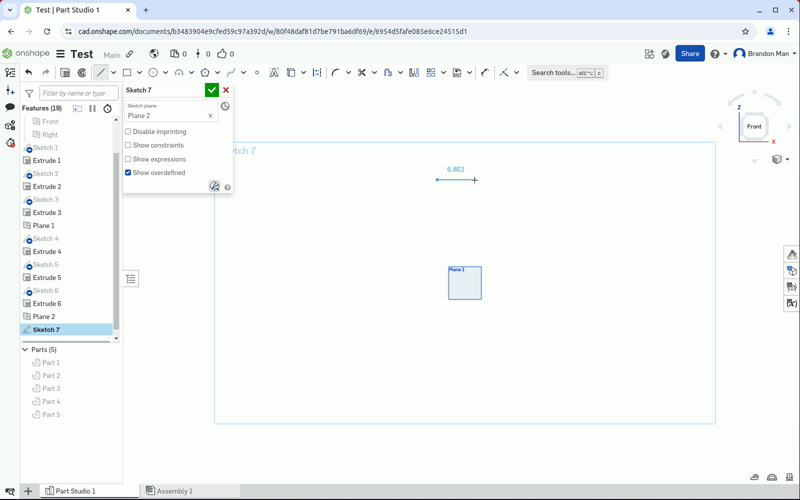
key_down(shift)
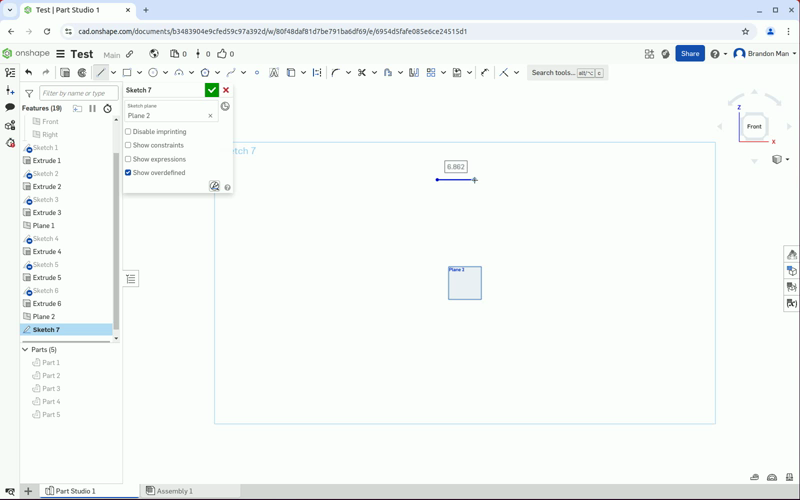
mouse_move(504, 179)
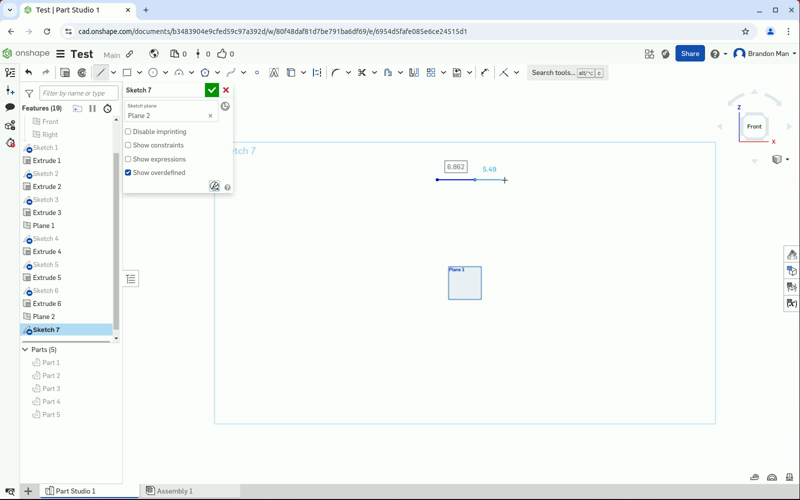
mouse_move(474, 169)
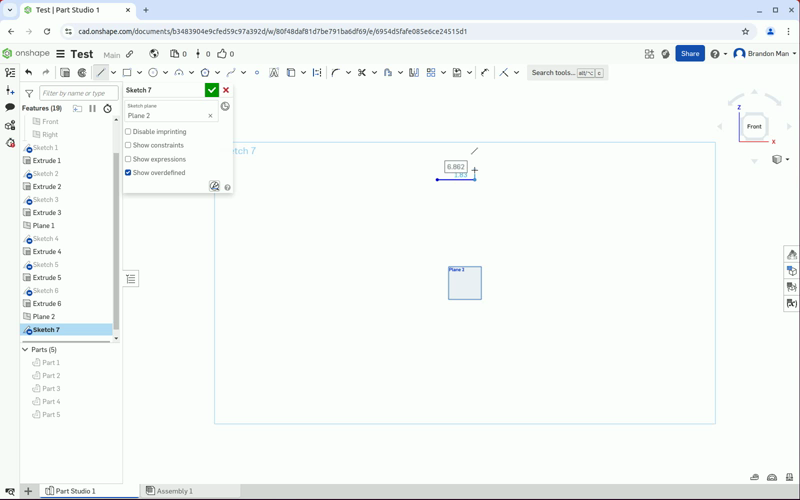
click(474, 169)
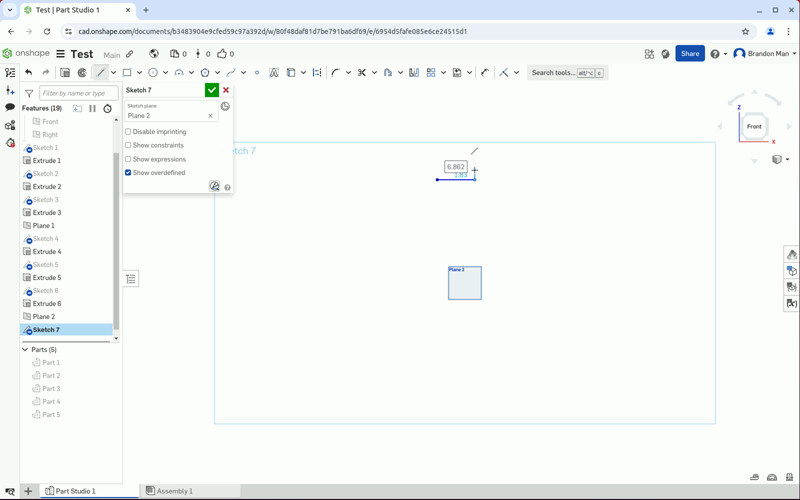
key_up(shift)
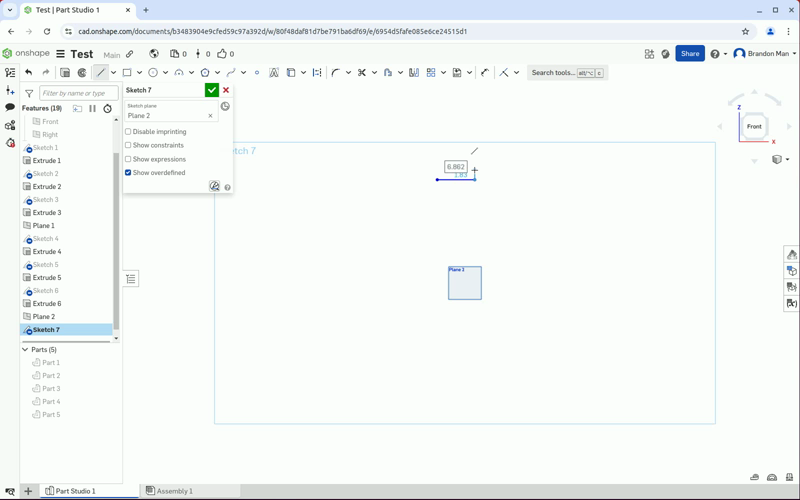
key_down(shift)
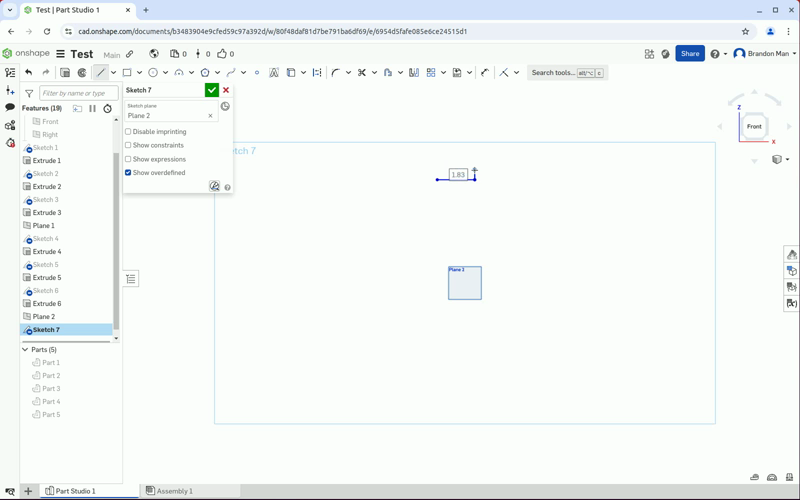
mouse_move(504, 169)
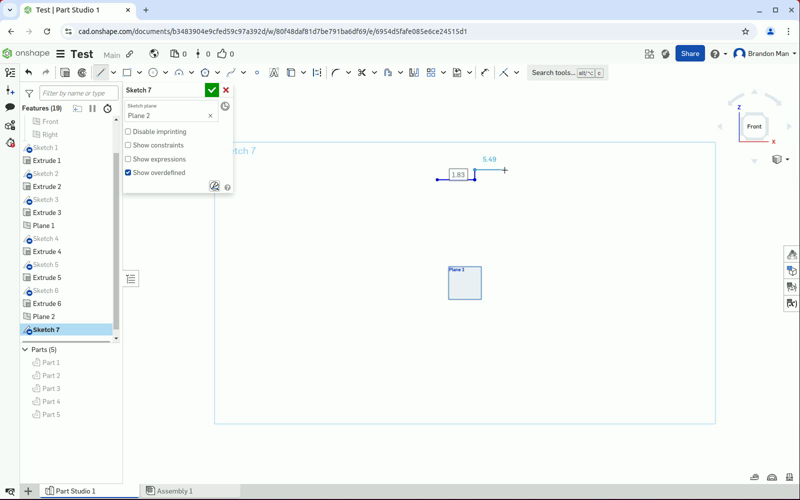
mouse_move(437, 169)
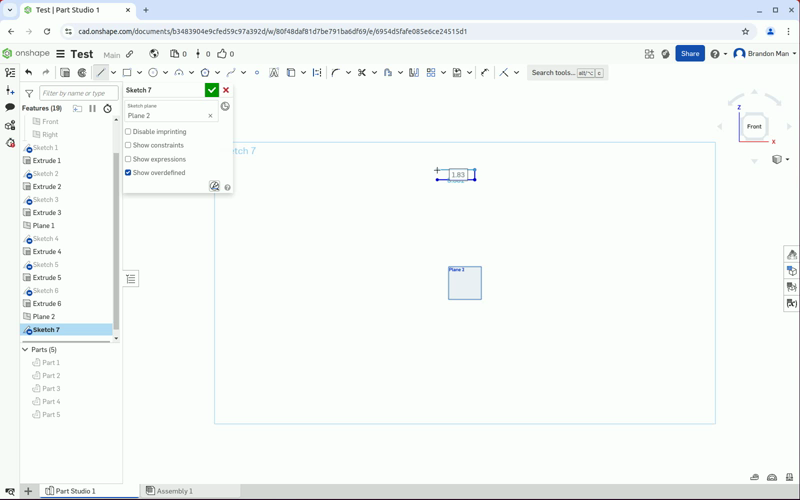
click(437, 169)
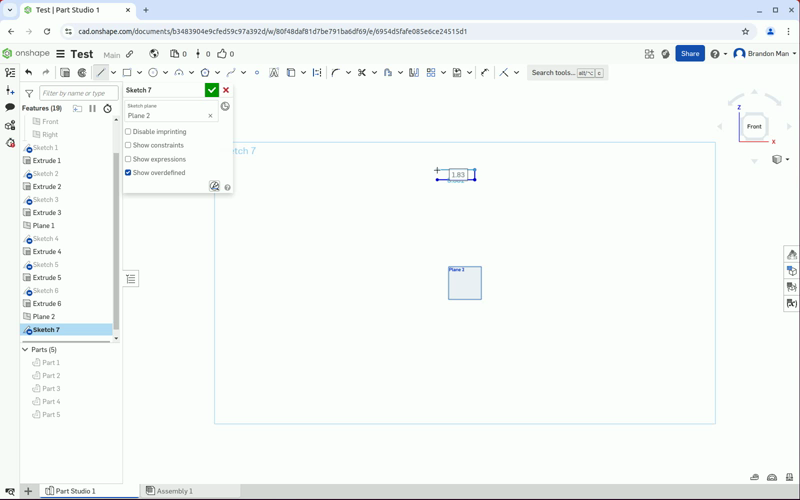
key_up(shift)
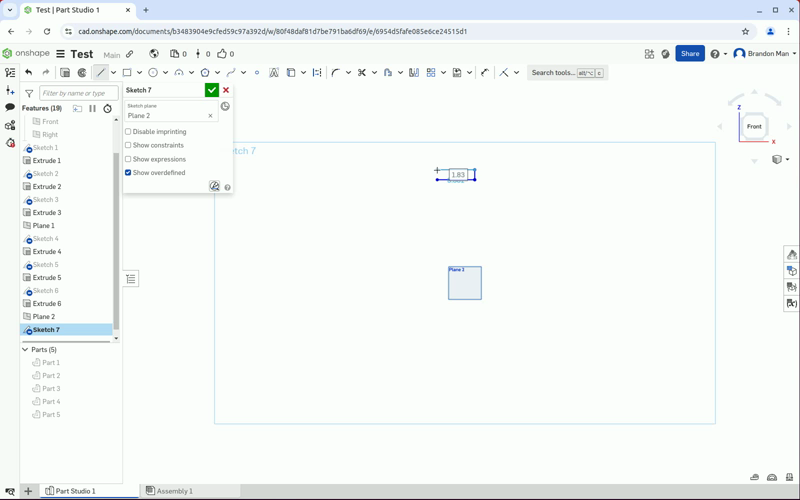
mouse_move(467, 169)
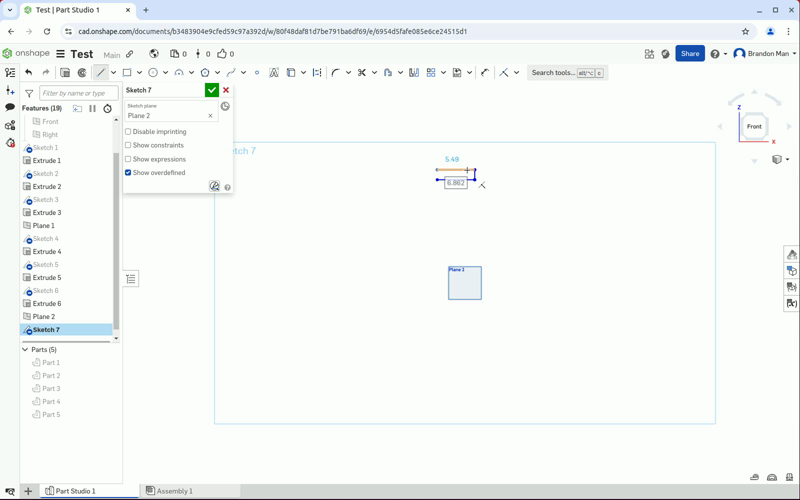
key_down(shift)
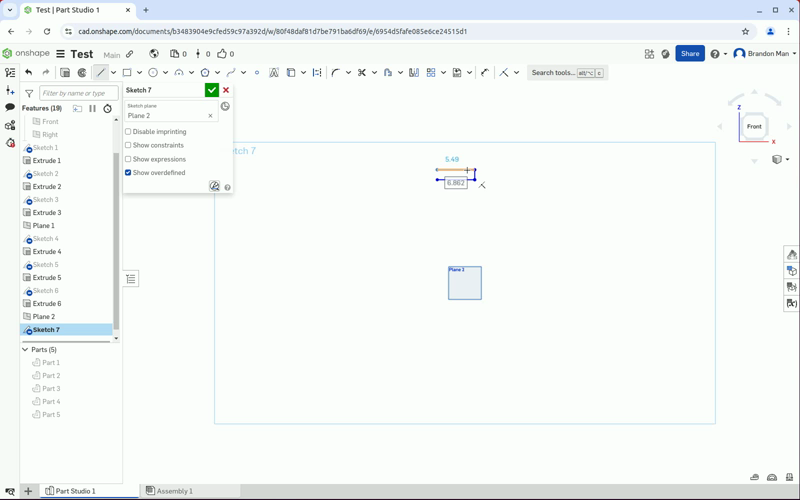
mouse_move(437, 179)
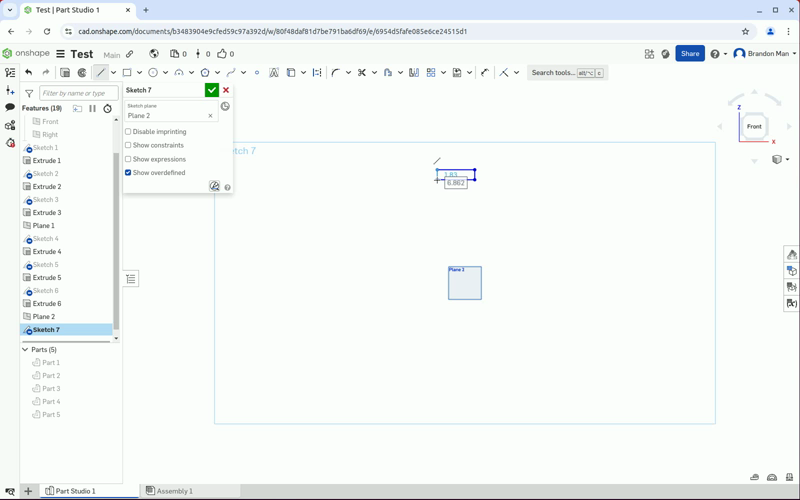
key_up(shift)
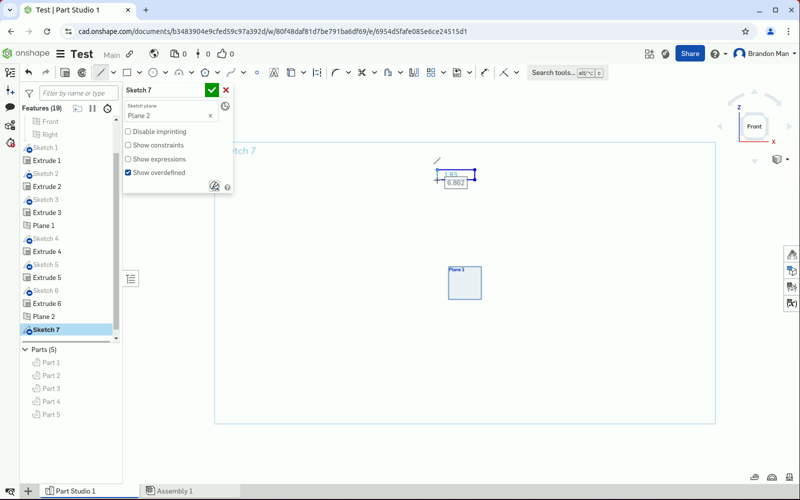
click(437, 179)
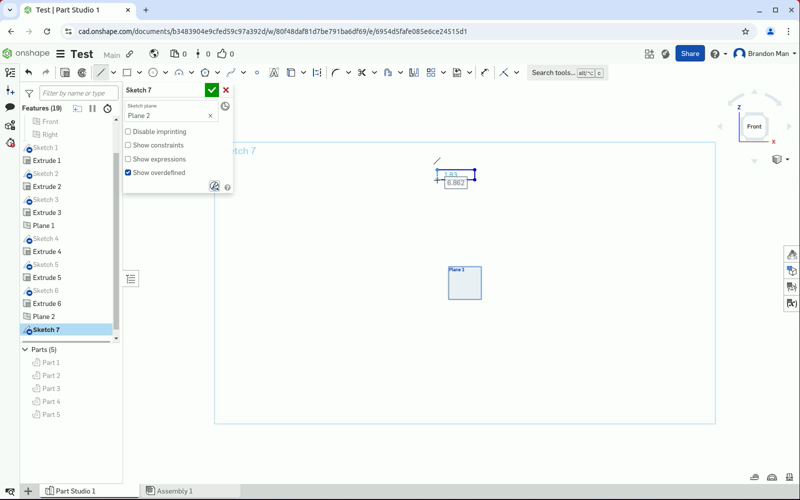
key(esc)
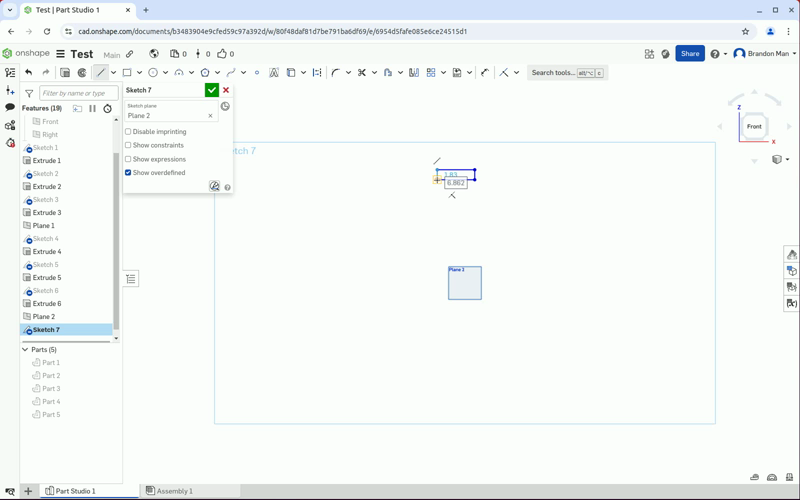
mouse_move(465, 169)
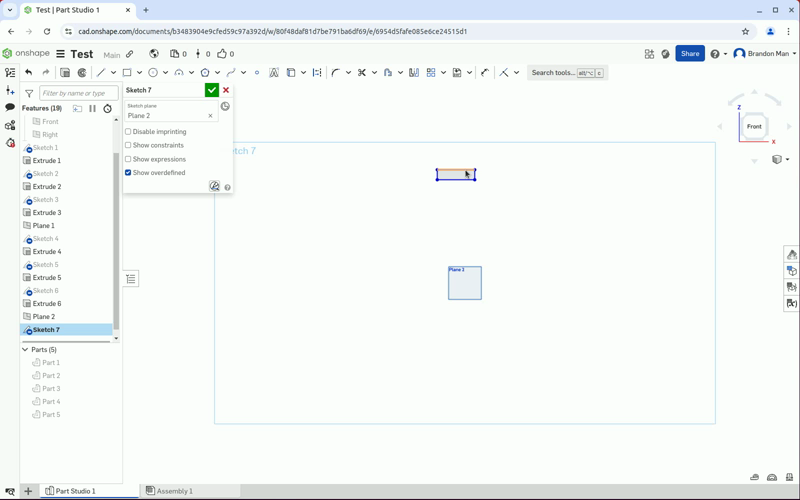
scroll(6)
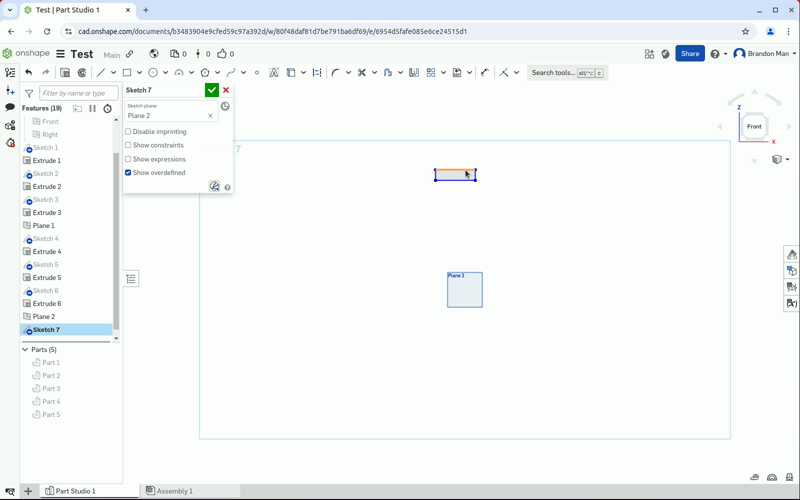
scroll(6)
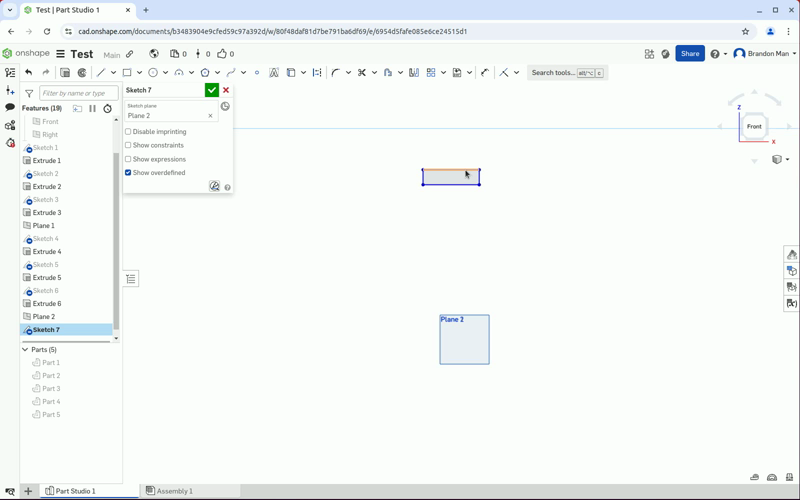
scroll(6)
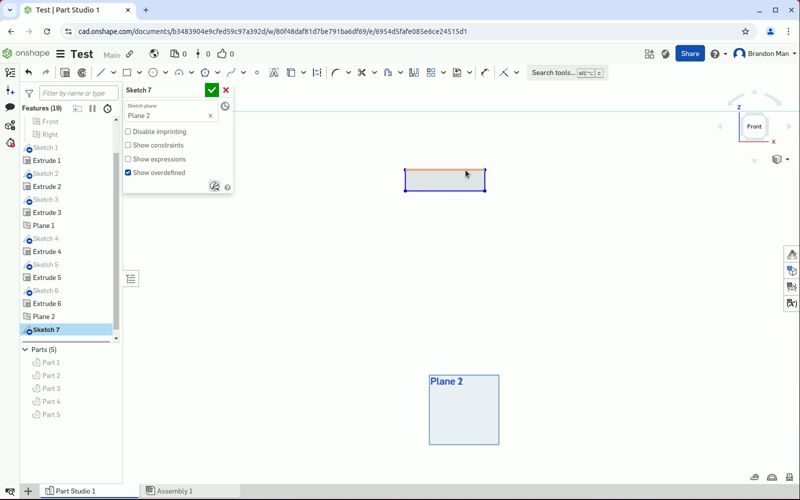
scroll(6)
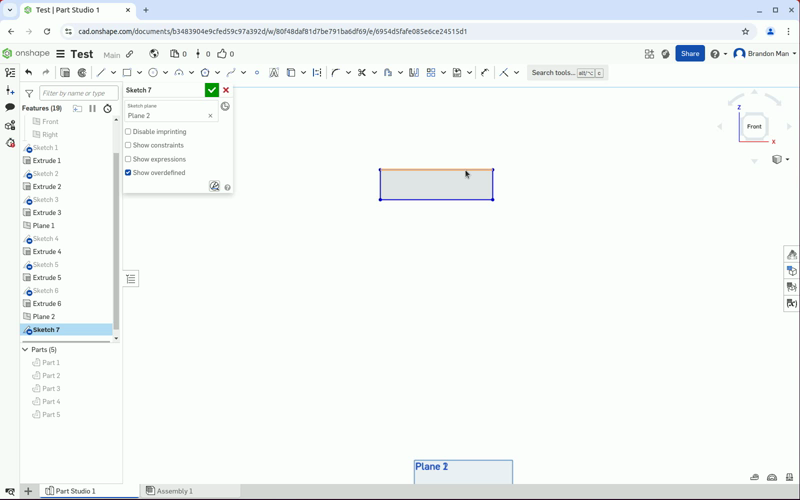
scroll(6)
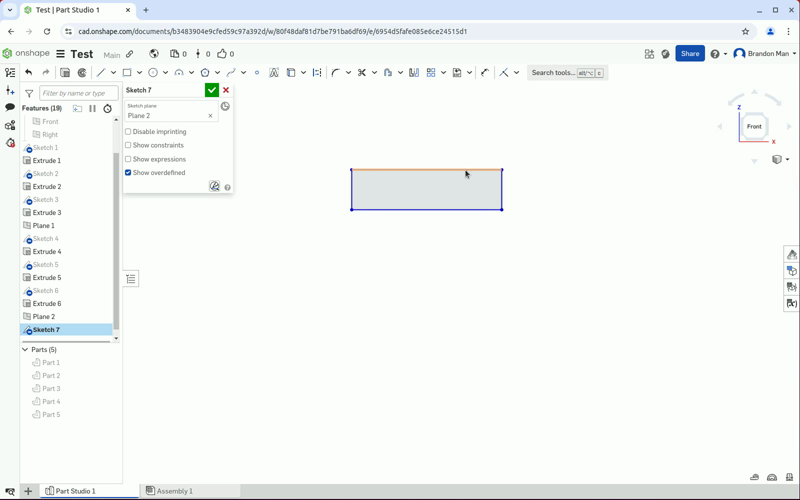
scroll(6)
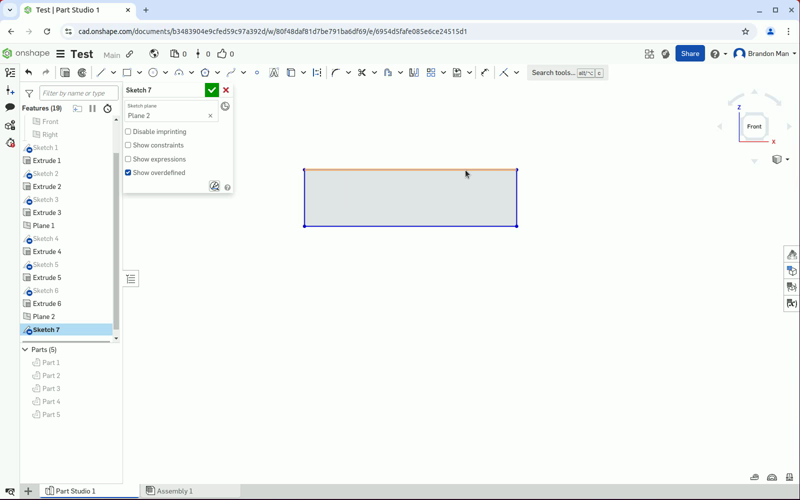
scroll(6)
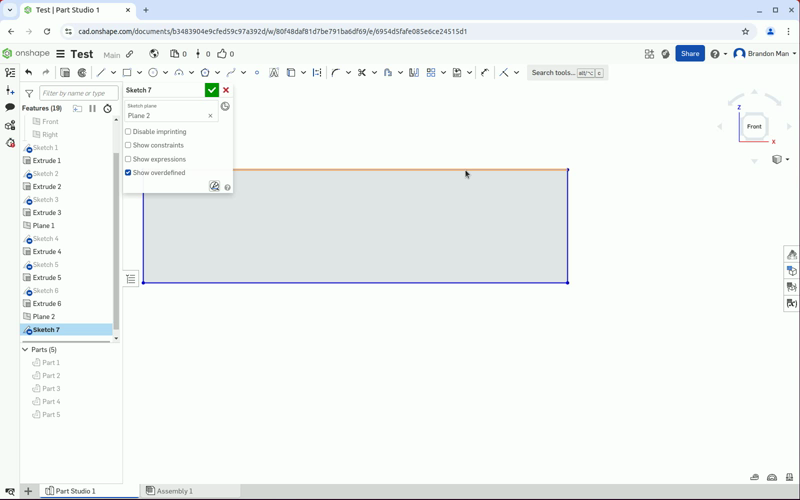
click(465, 169)
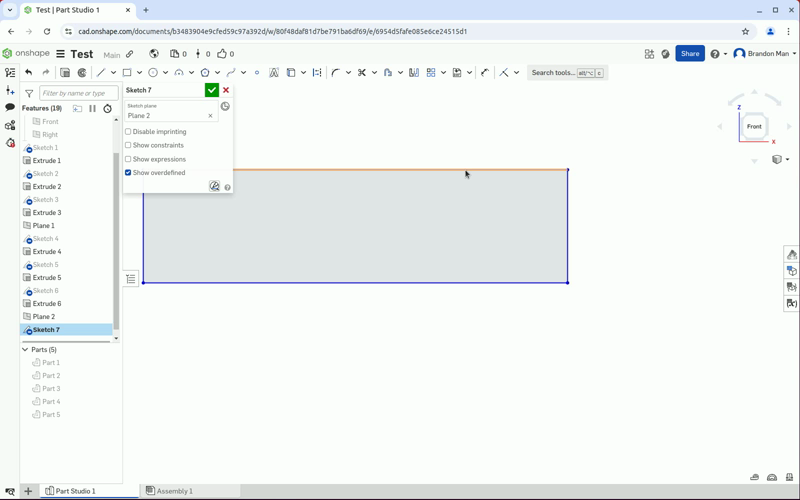
scroll(-6)
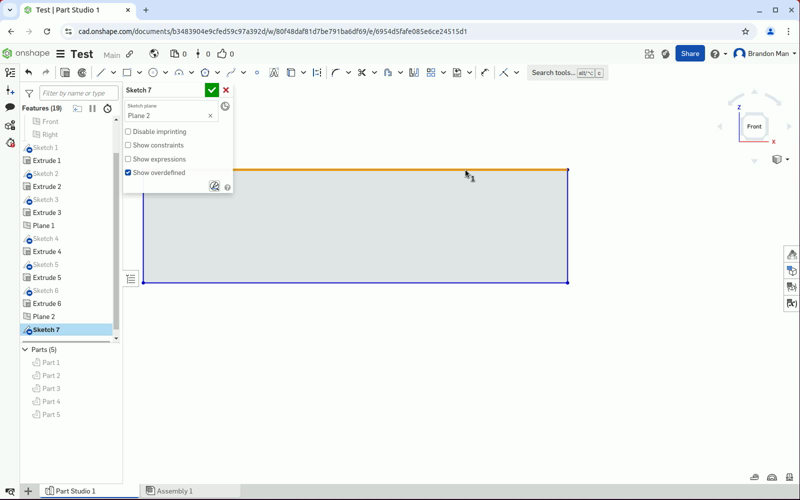
scroll(-6)
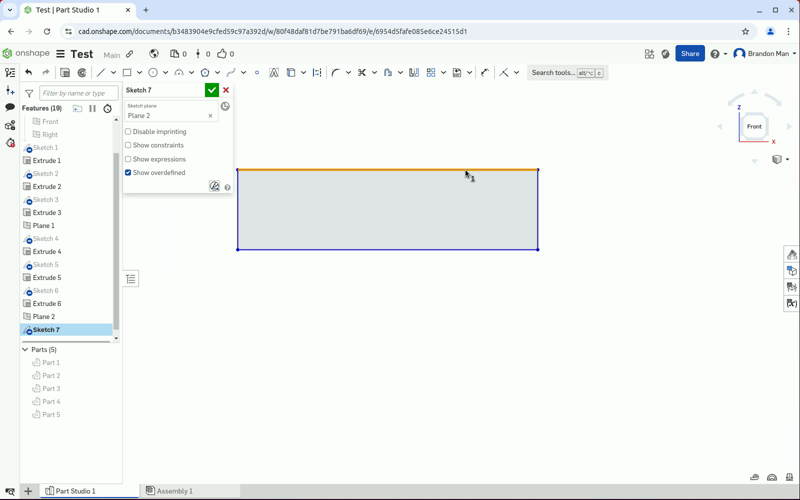
scroll(-6)
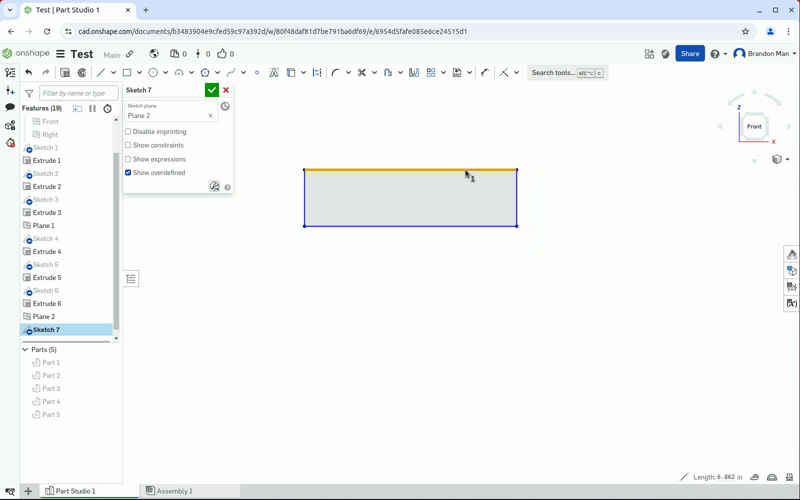
scroll(-6)
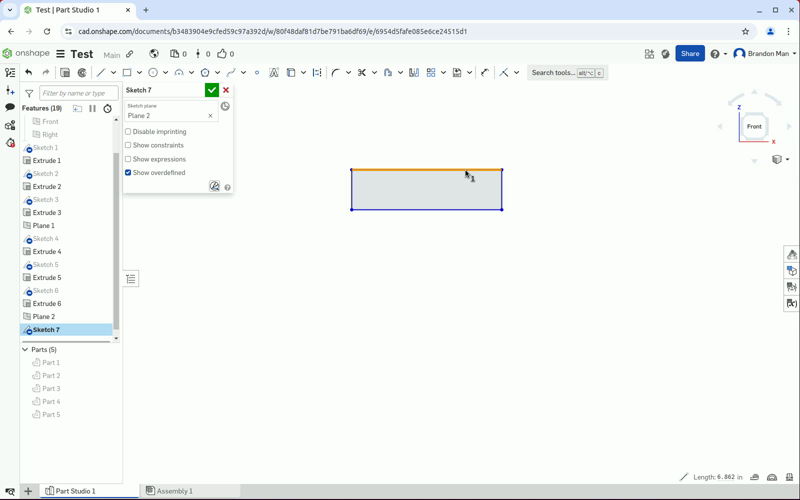
scroll(-6)
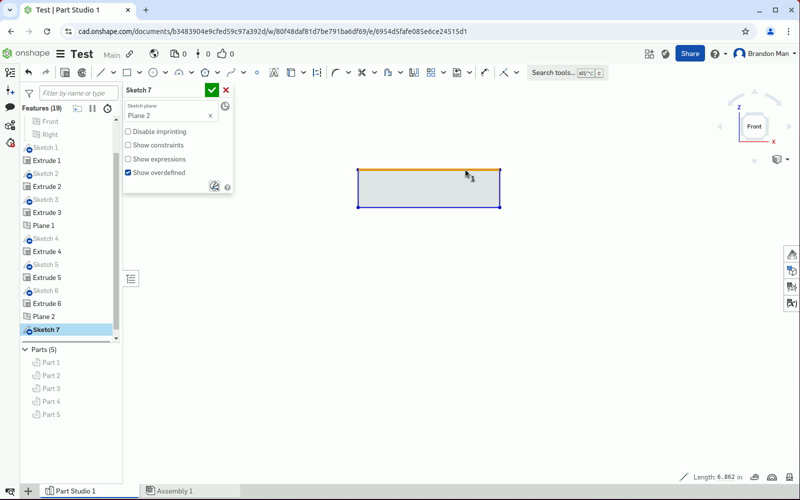
scroll(-6)
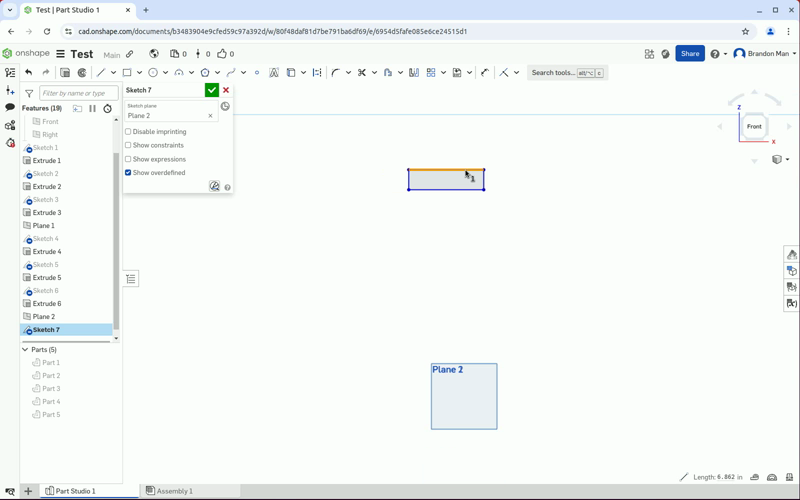
scroll(-6)
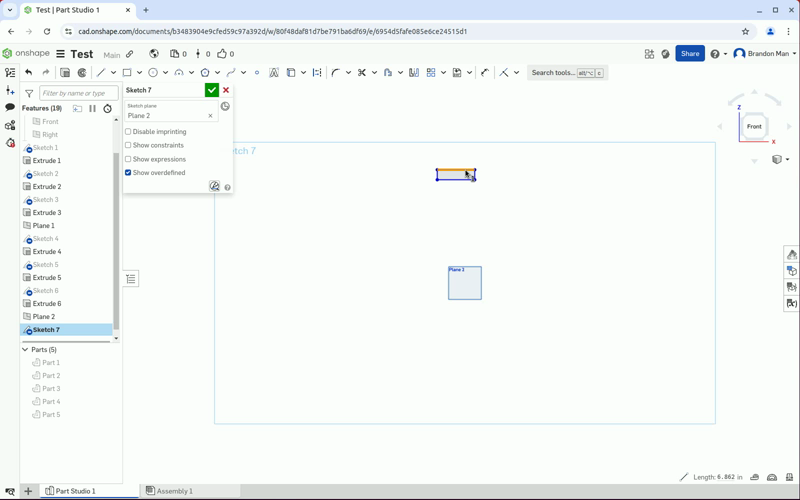
mouse_move(73, 352)
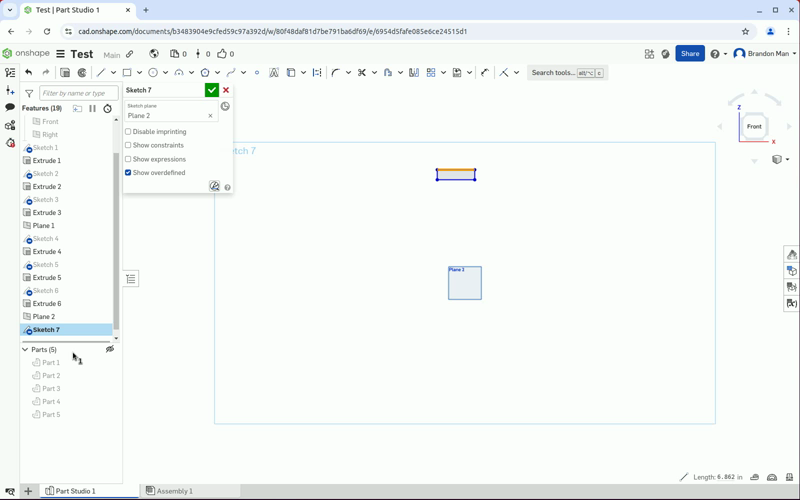
key(shift+y)
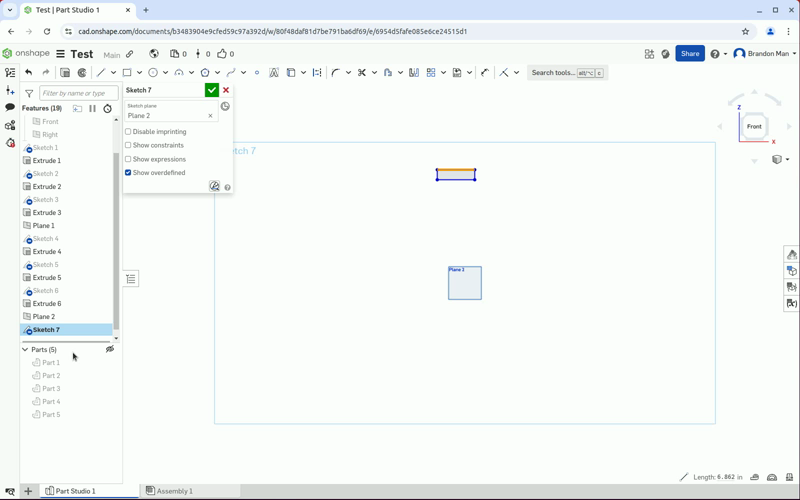
key(shift+e)
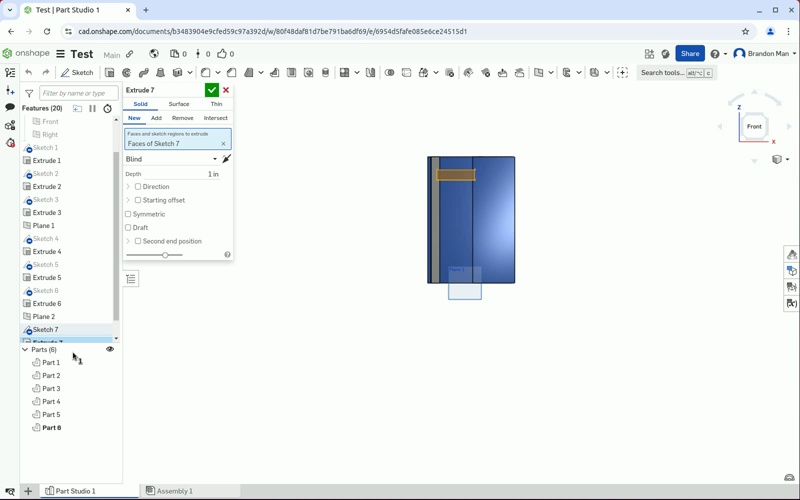
mouse_move(143, 106)
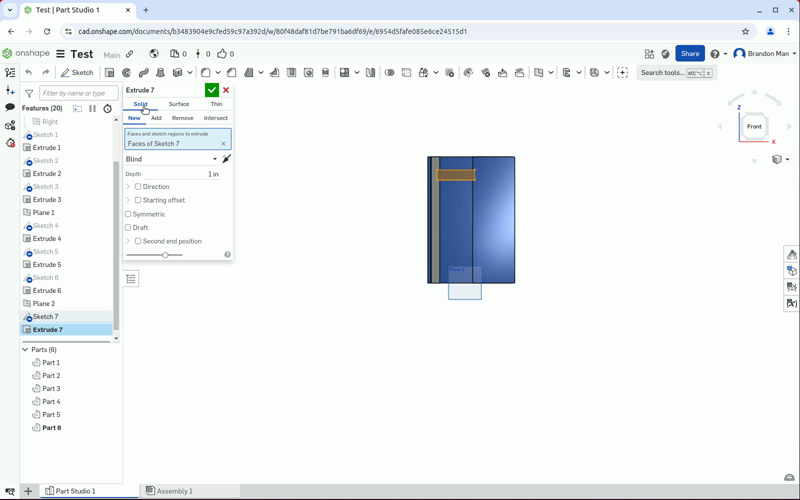
click(143, 106)
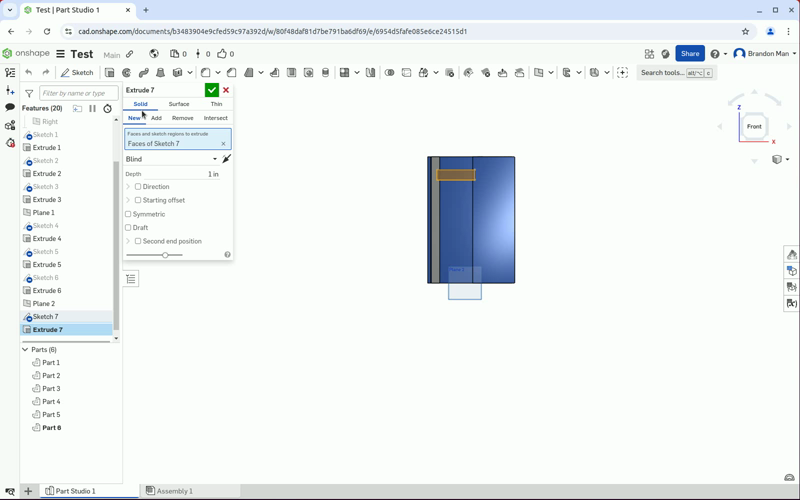
mouse_move(137, 120)
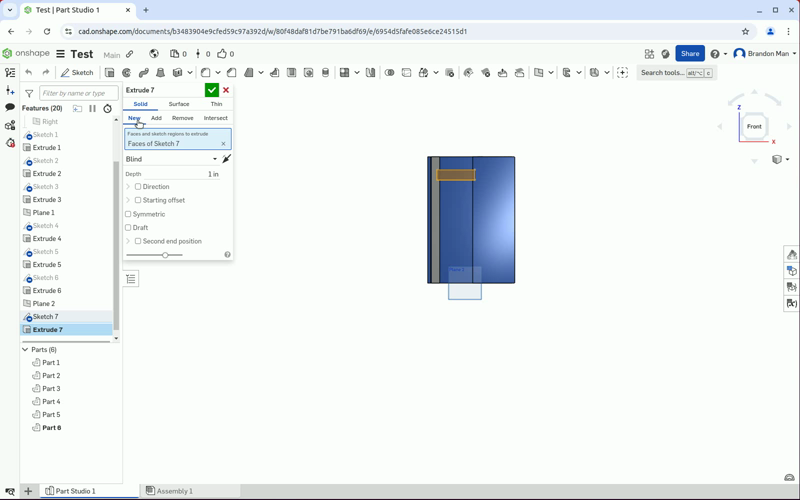
click(137, 120)
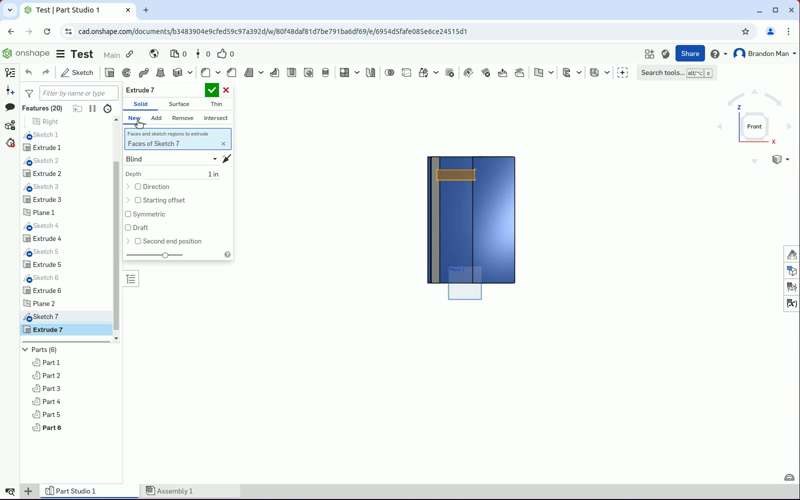
key(tab, 4)
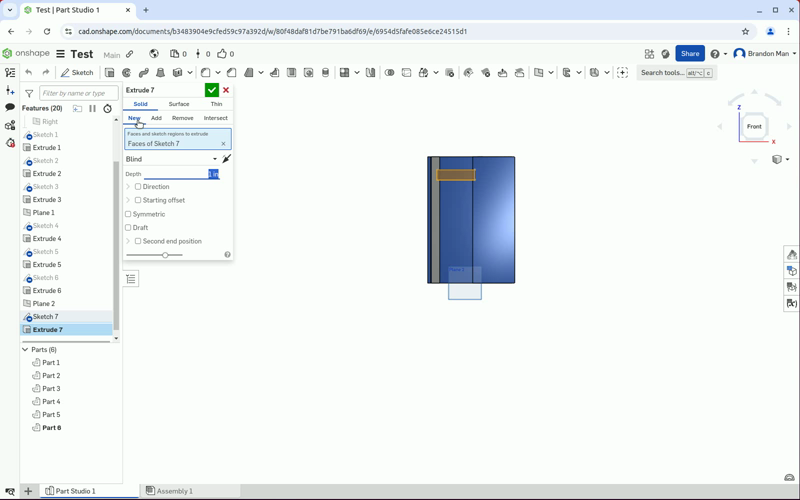
text(-0.722)
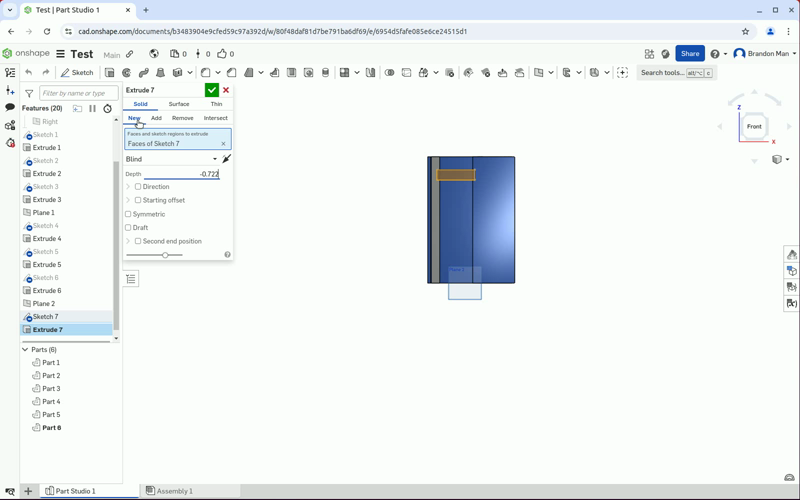
key(enter)
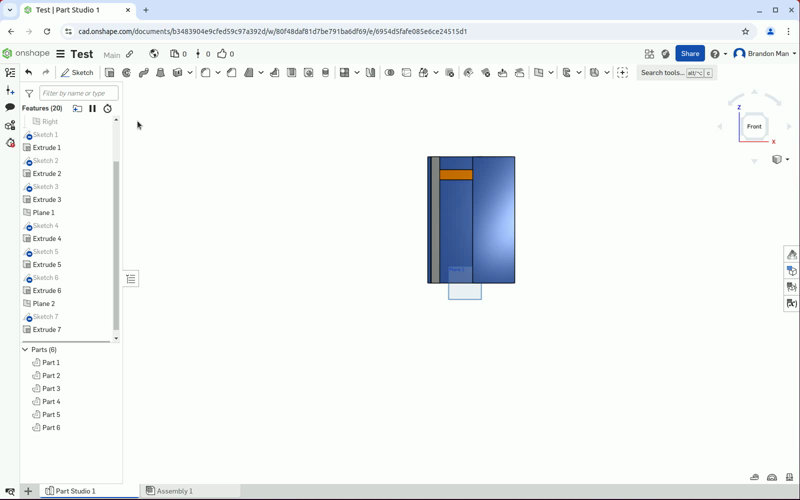
key(shift+h)
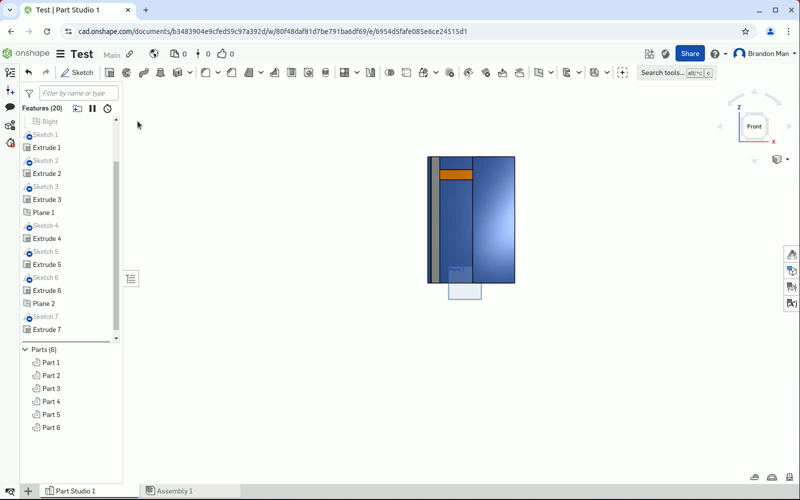
key(shift+h)
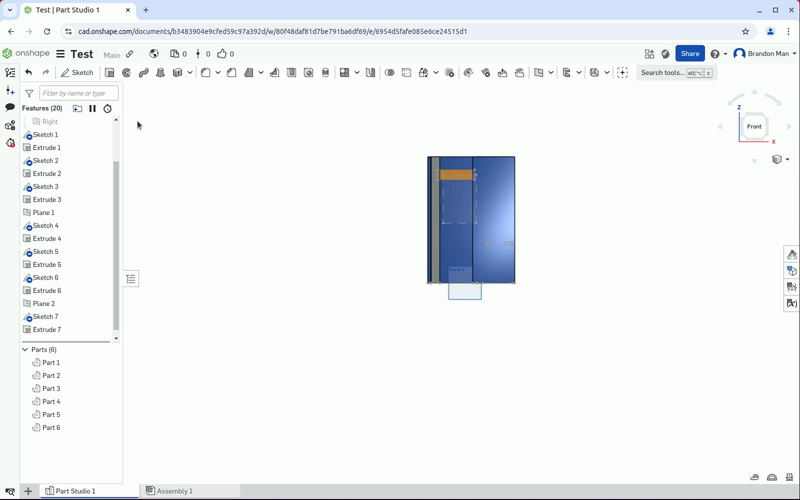
key(shift+7)
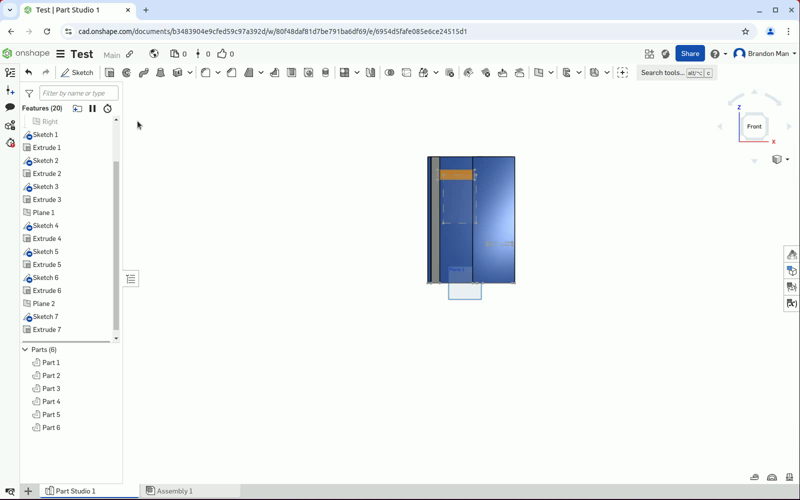
key(left, 2)
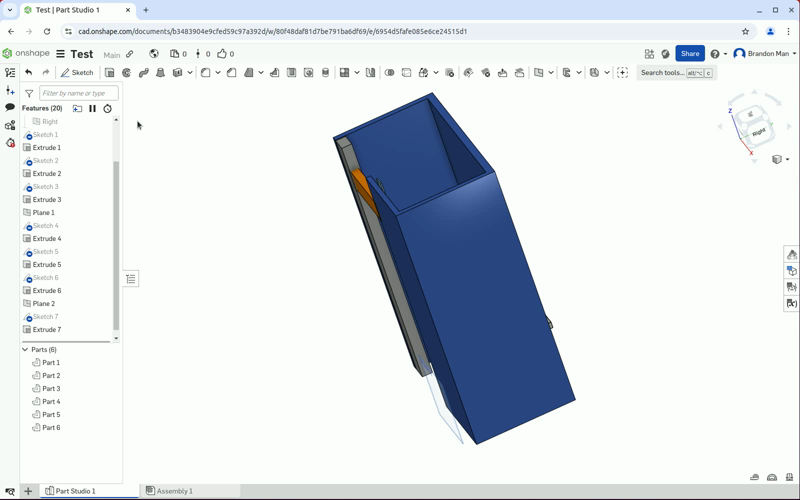
key(down, 2)
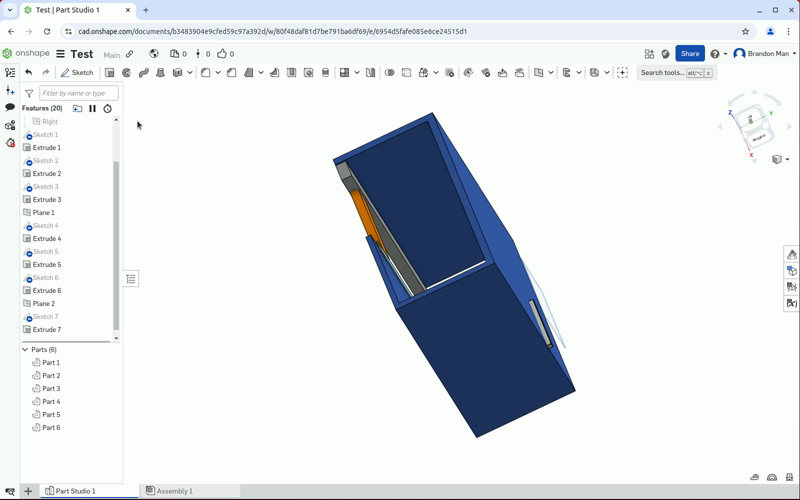
key(up, 2)
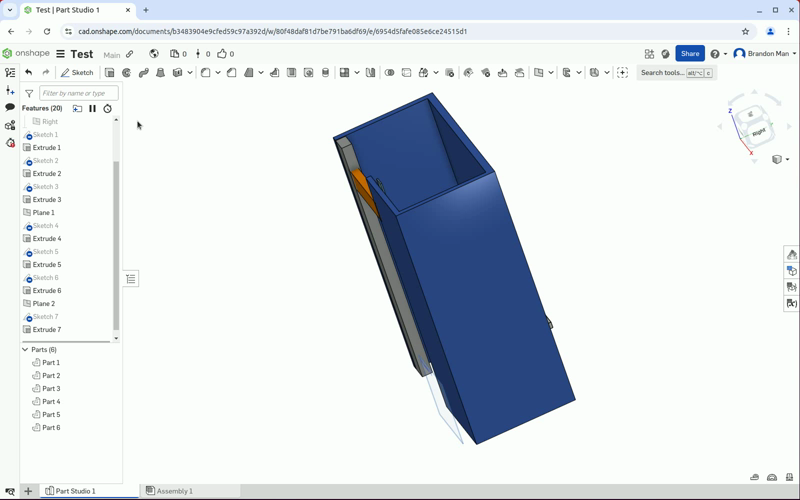
key(right, 2)
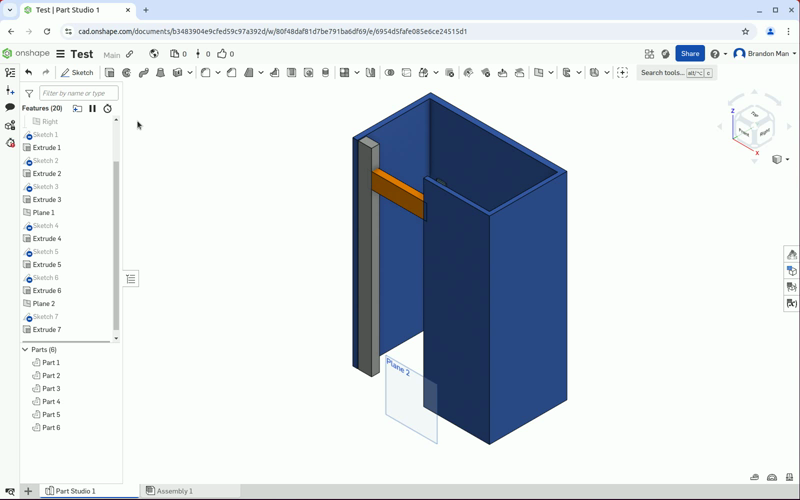
mouse_move(69, 137)
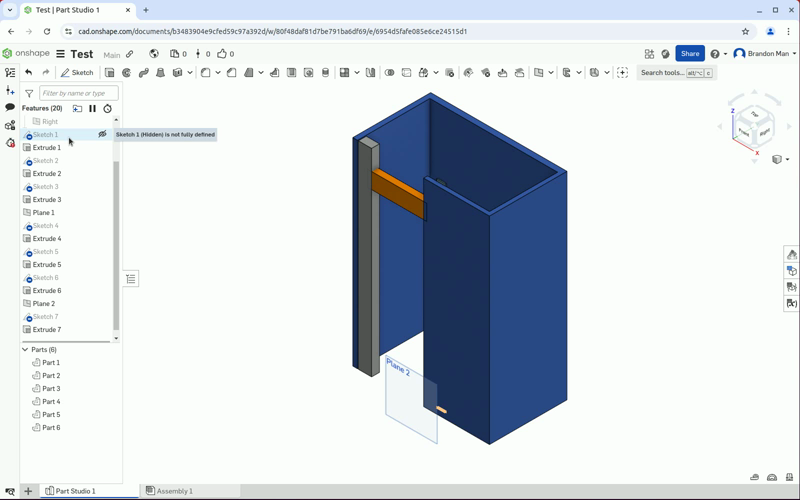
click(69, 137)